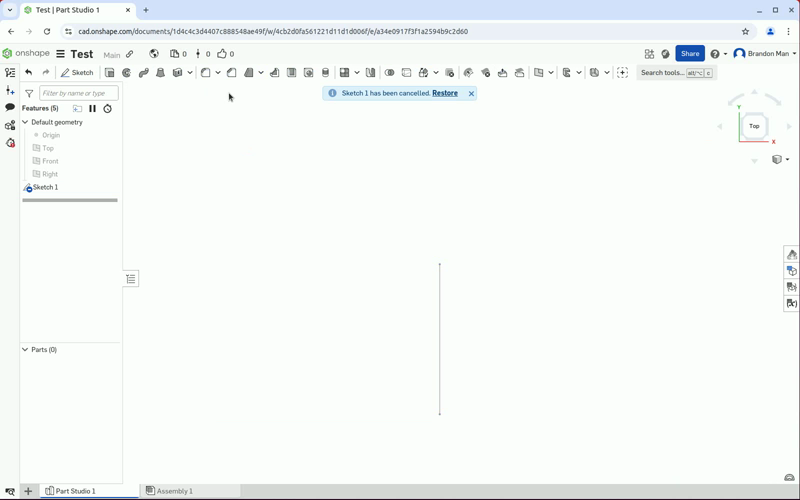
key(shift+h)
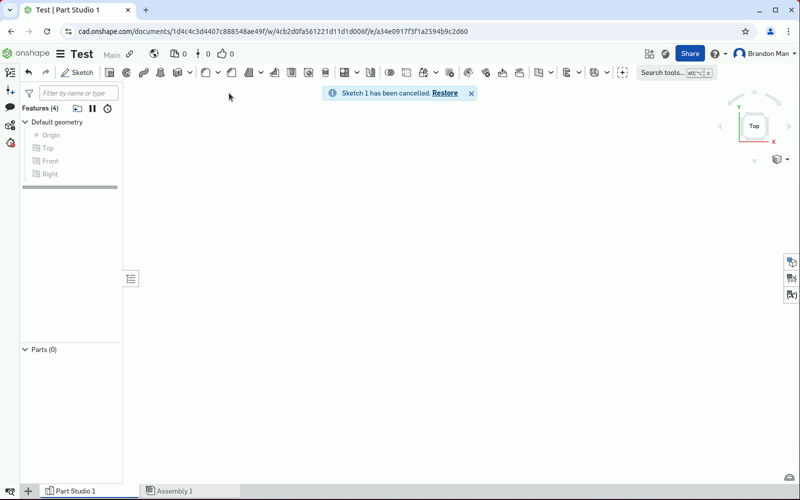
mouse_move(73, 352)
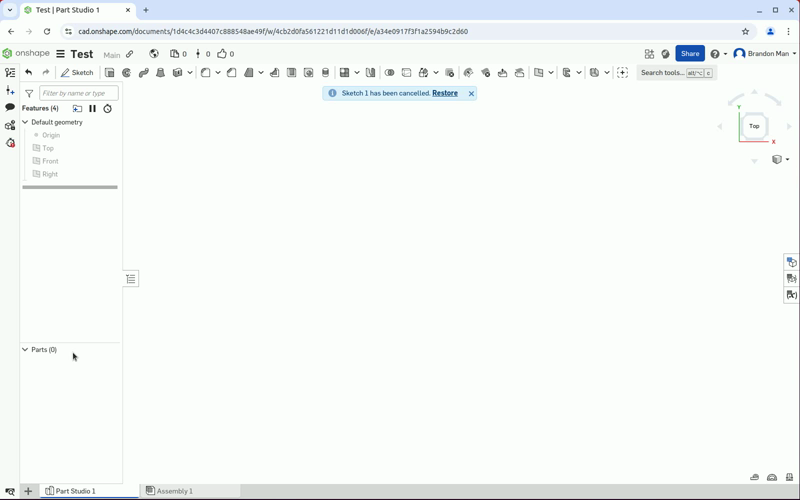
key(y)
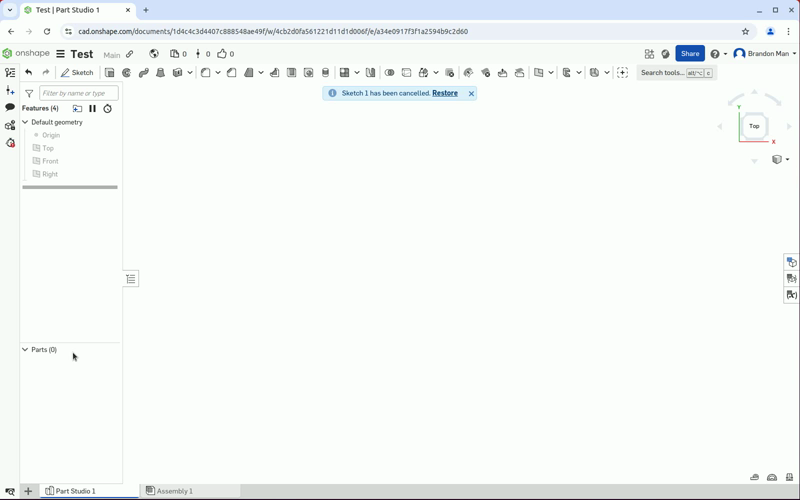
key(shift+p)
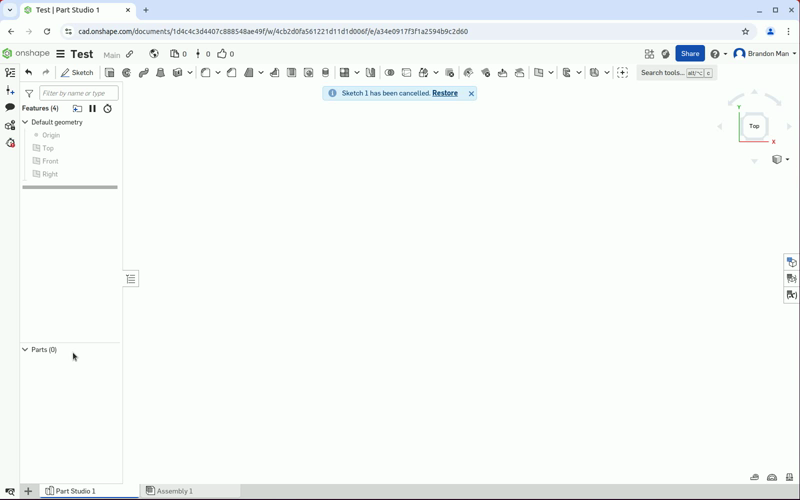
key(space)
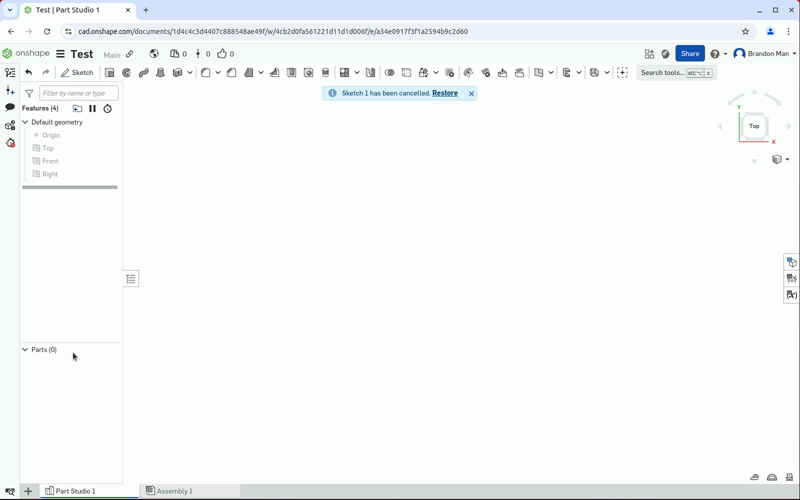
key_down(shift)
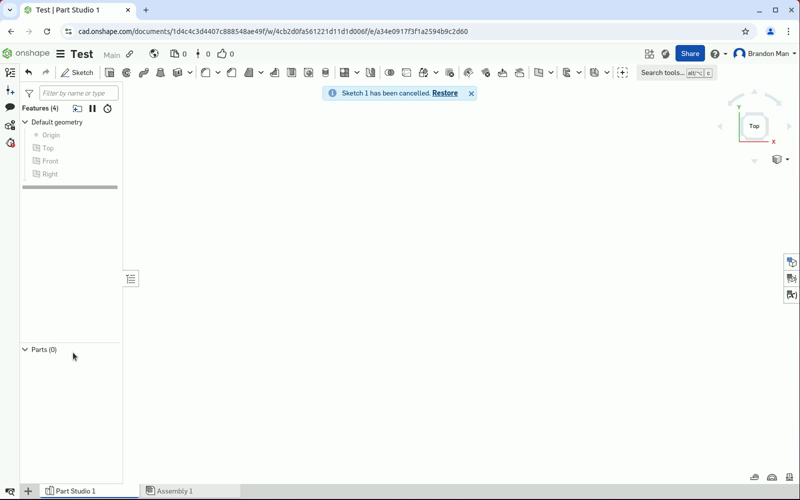
key(up)
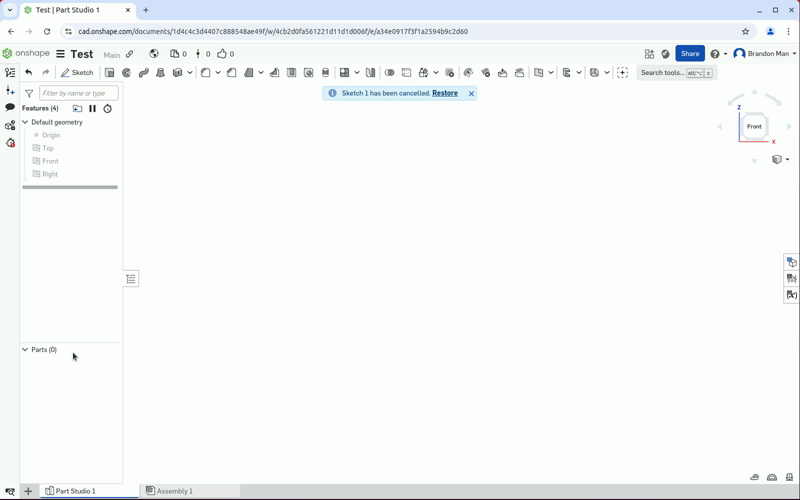
key_up(shift)
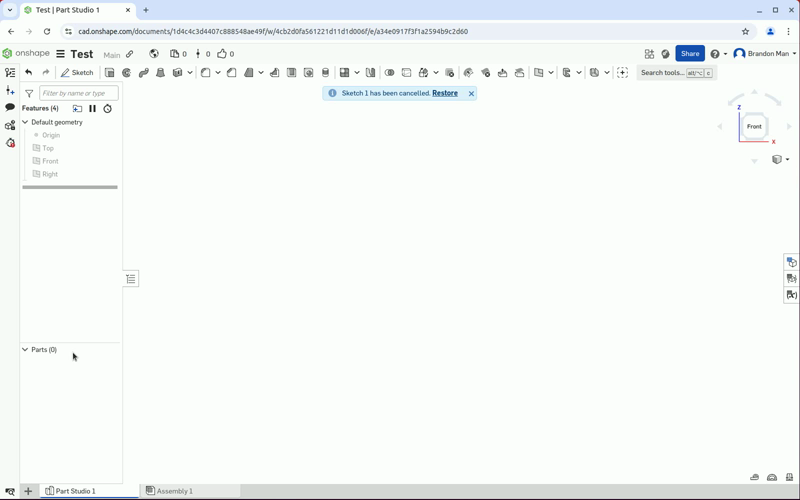
mouse_move(73, 352)
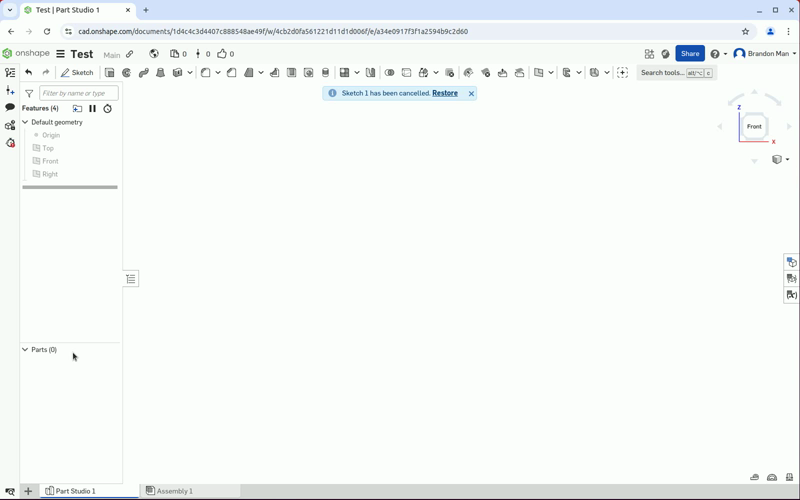
key(shift+y)
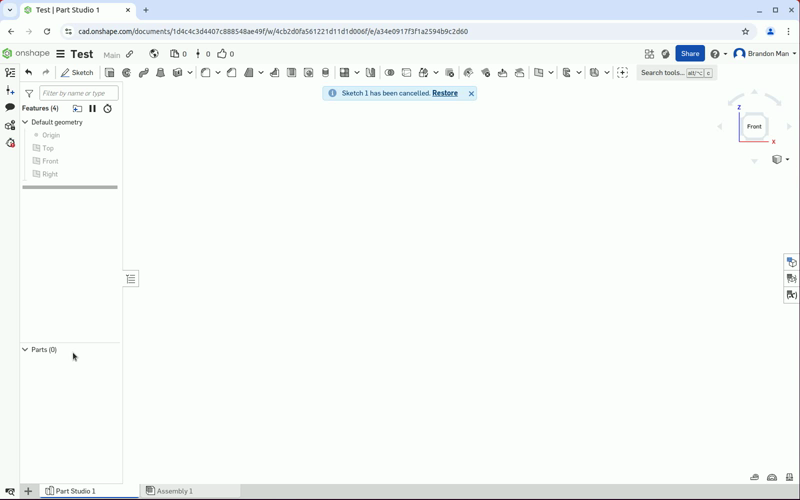
key(shift+s)
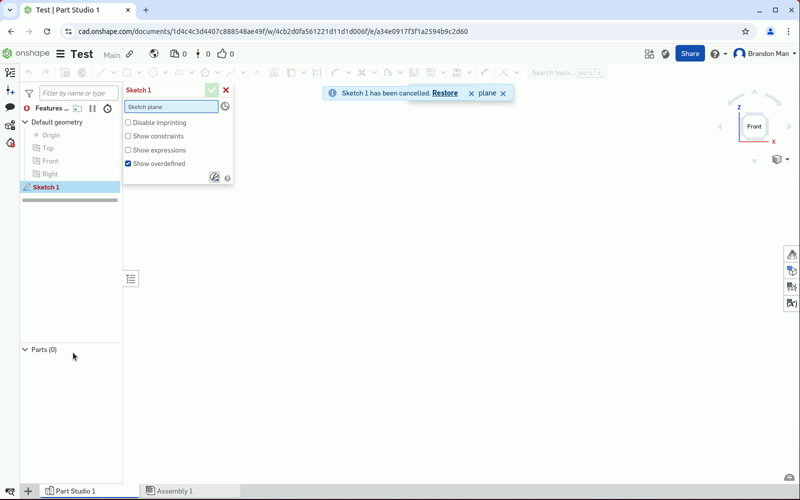
mouse_move(73, 163)
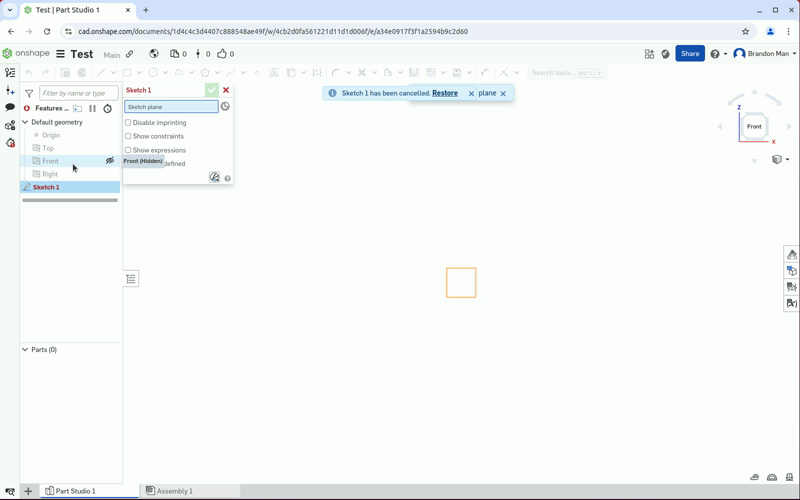
click(73, 163)
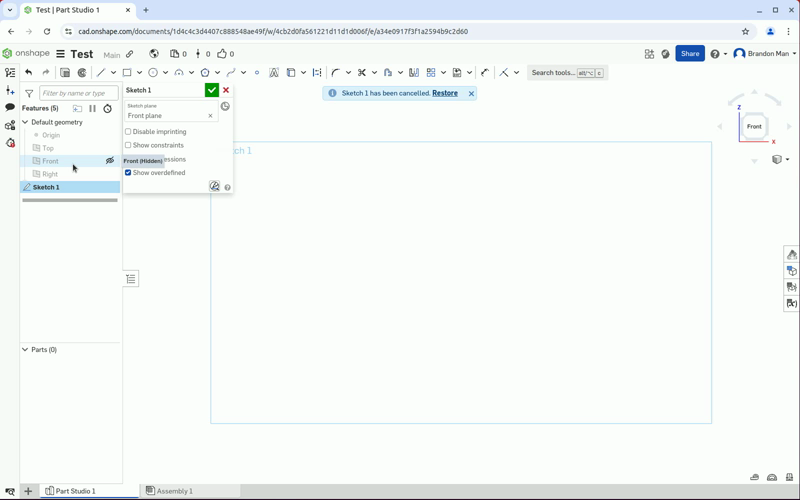
mouse_move(73, 352)
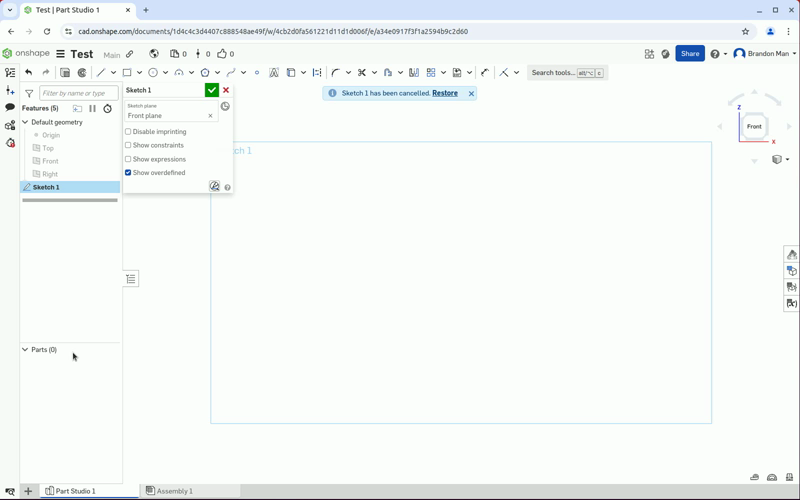
key(y)
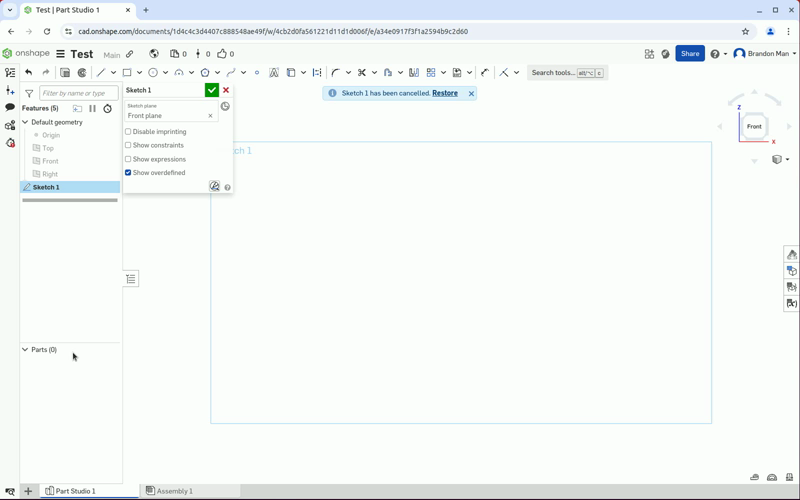
key(a)
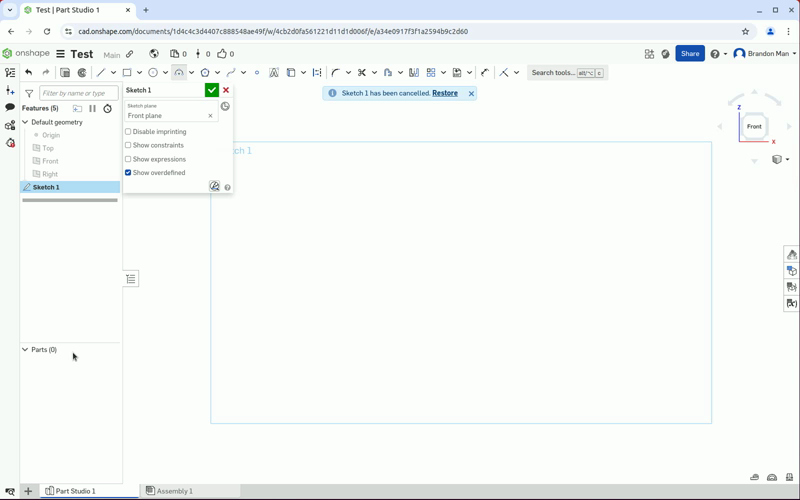
key_down(shift)
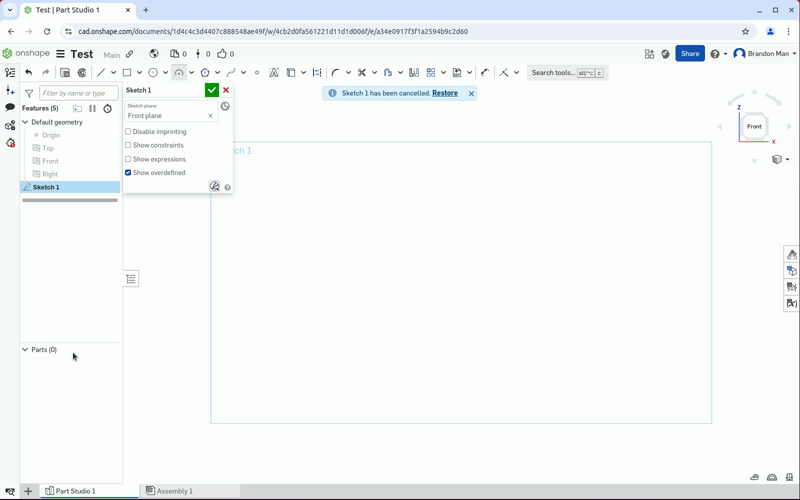
mouse_move(479, 305)
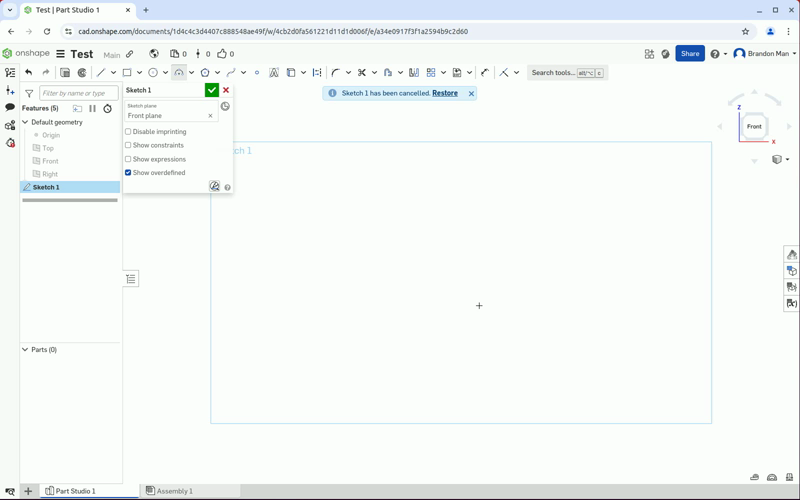
click(479, 305)
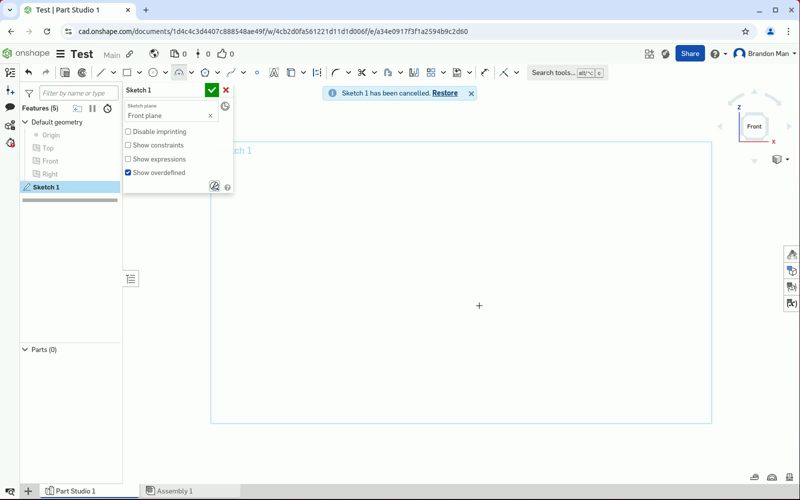
key_up(shift)
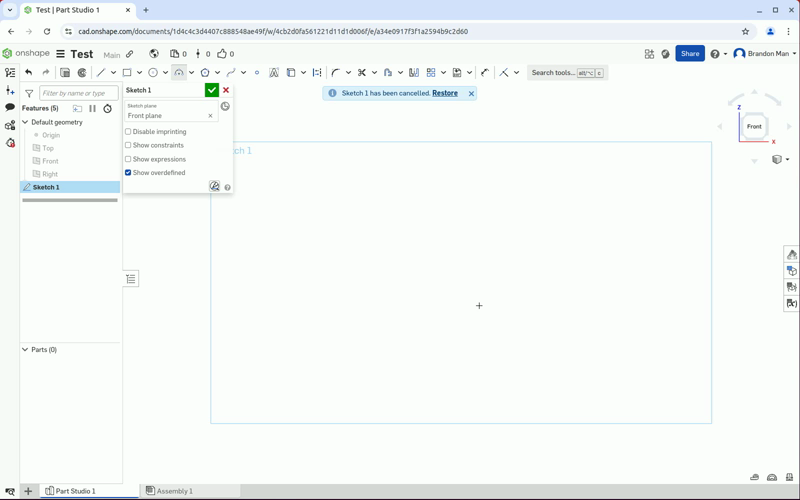
key_down(shift)
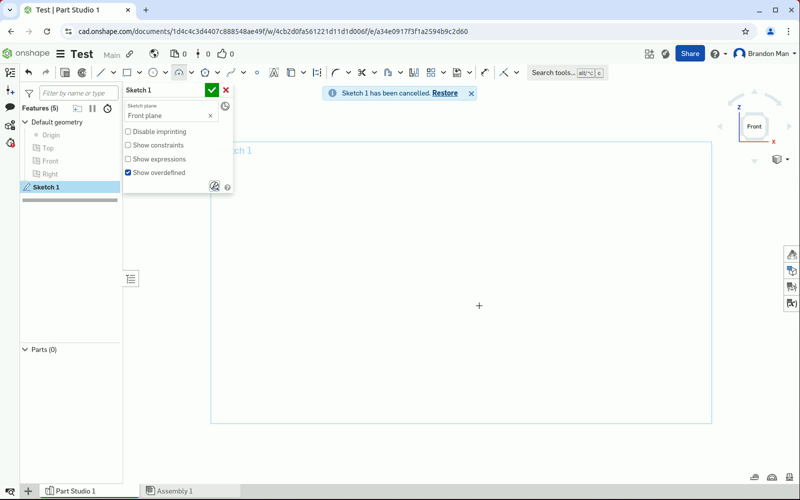
mouse_move(484, 300)
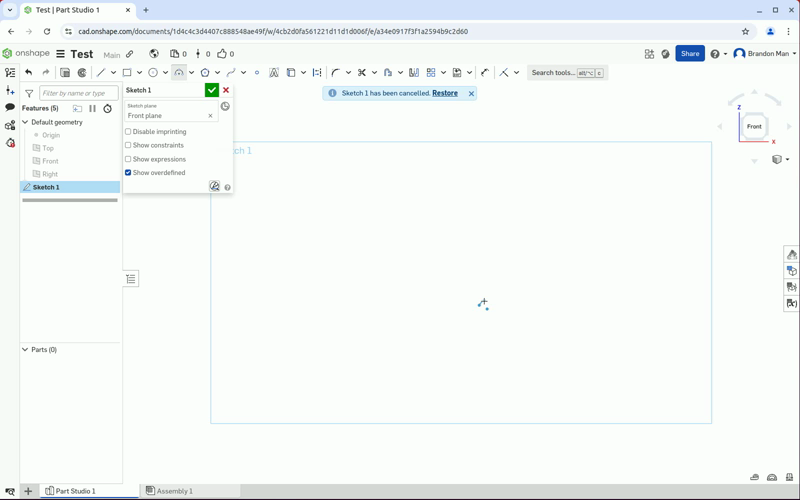
scroll(6)
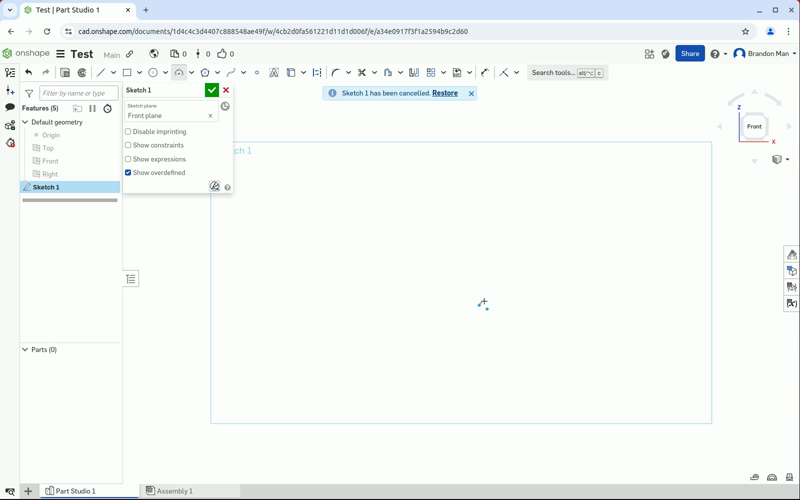
scroll(6)
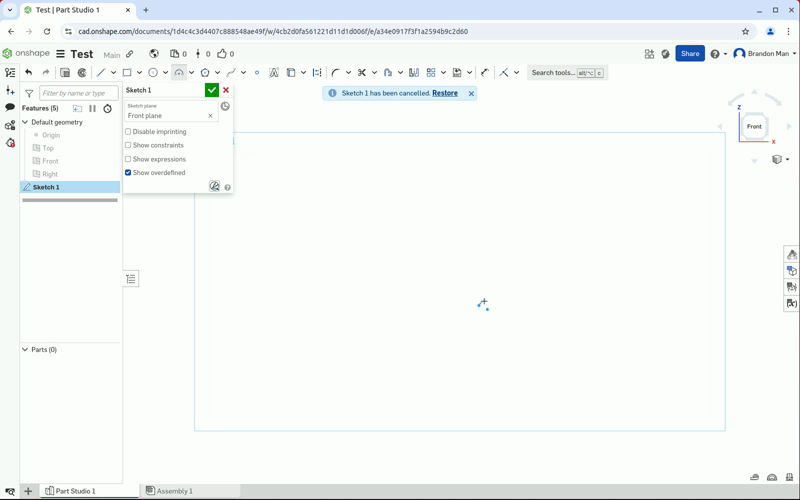
scroll(6)
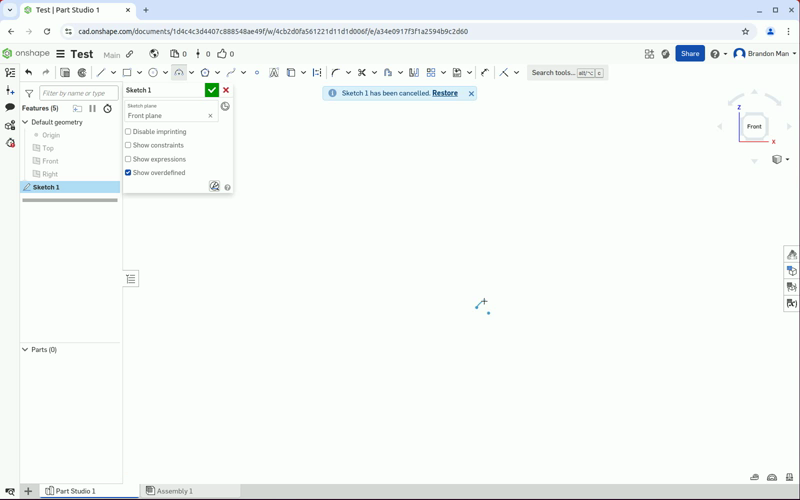
scroll(6)
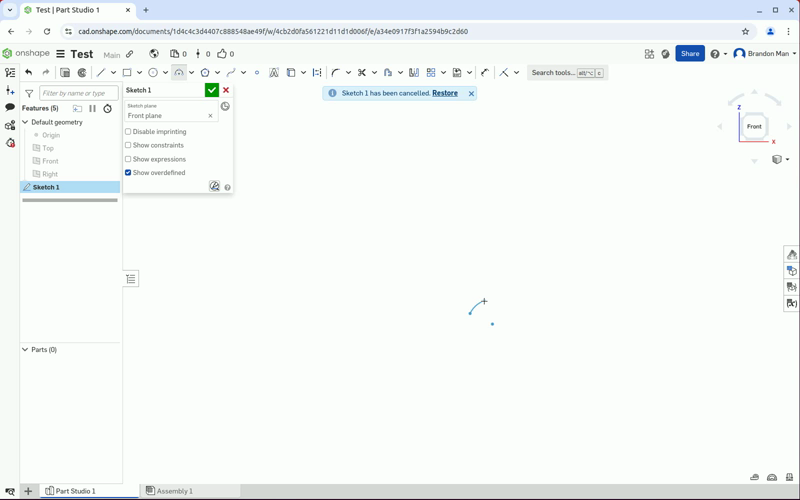
scroll(6)
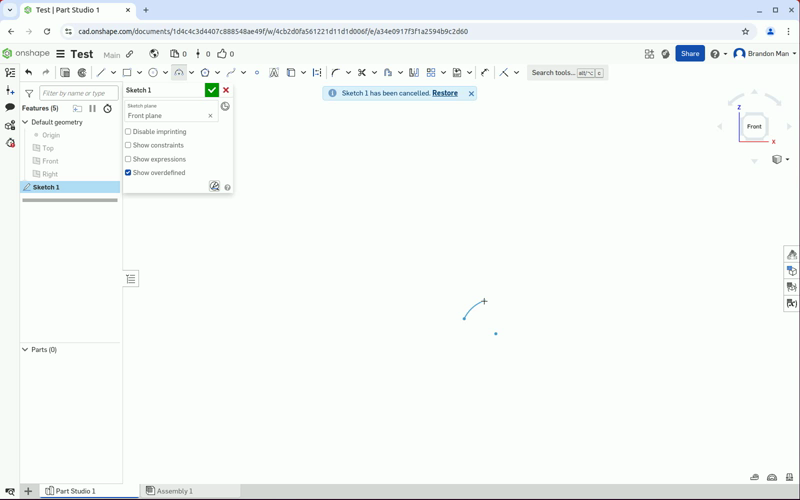
scroll(6)
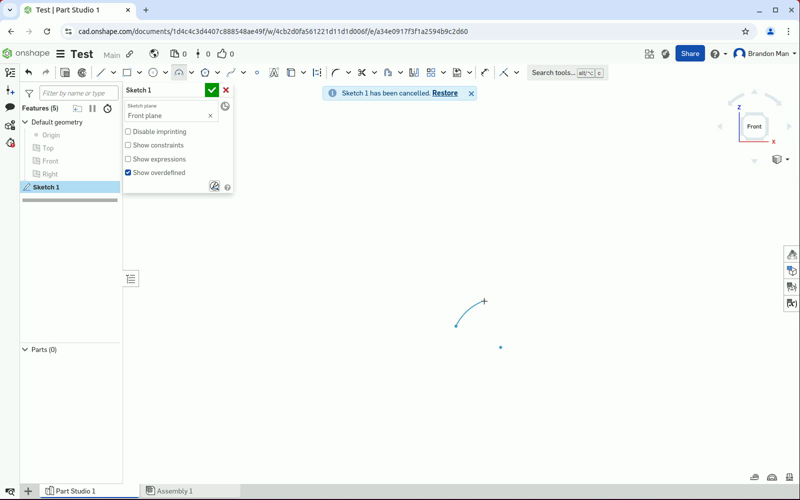
scroll(6)
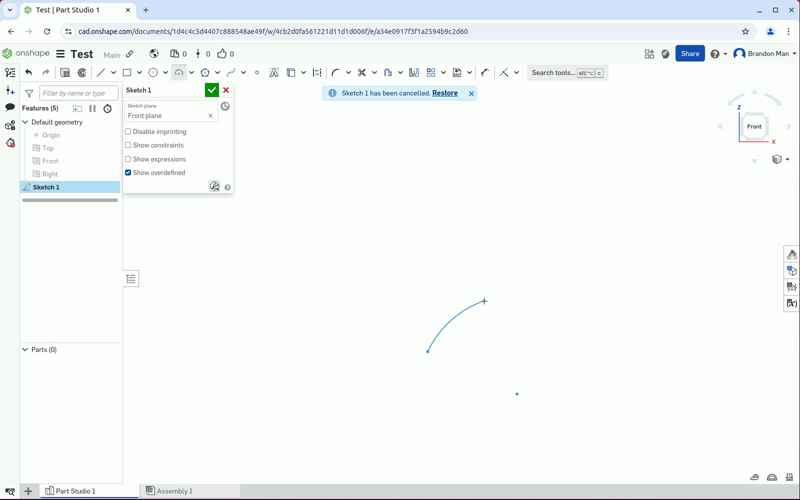
click(484, 300)
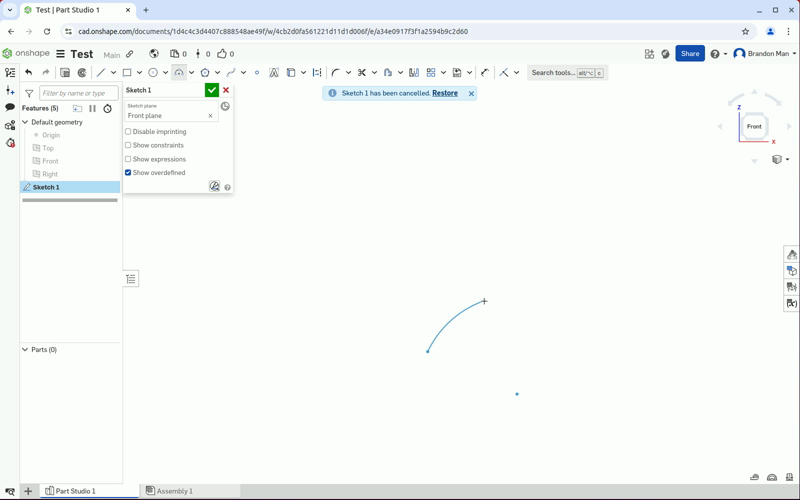
scroll(-6)
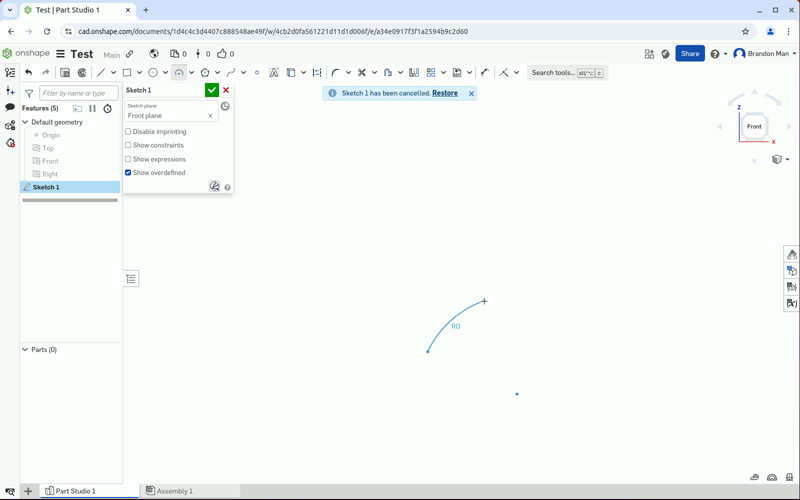
scroll(-6)
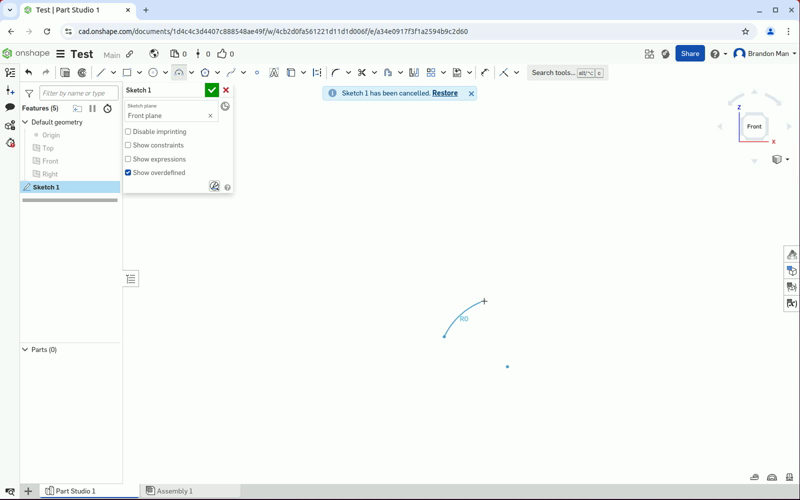
scroll(-6)
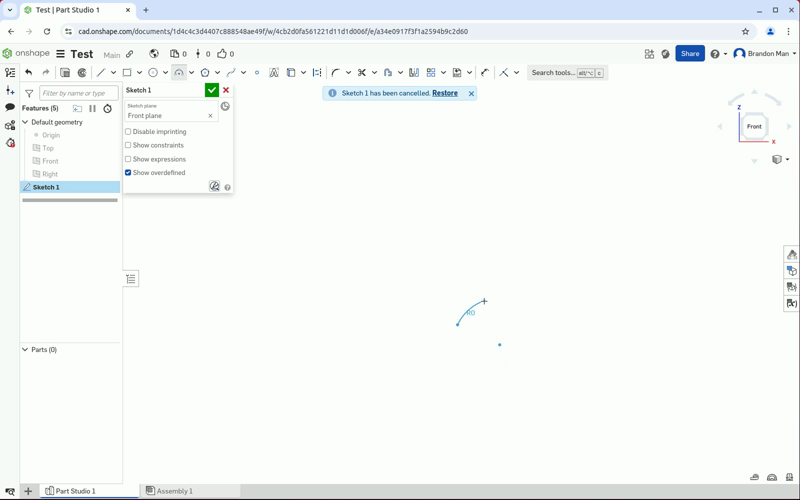
scroll(-6)
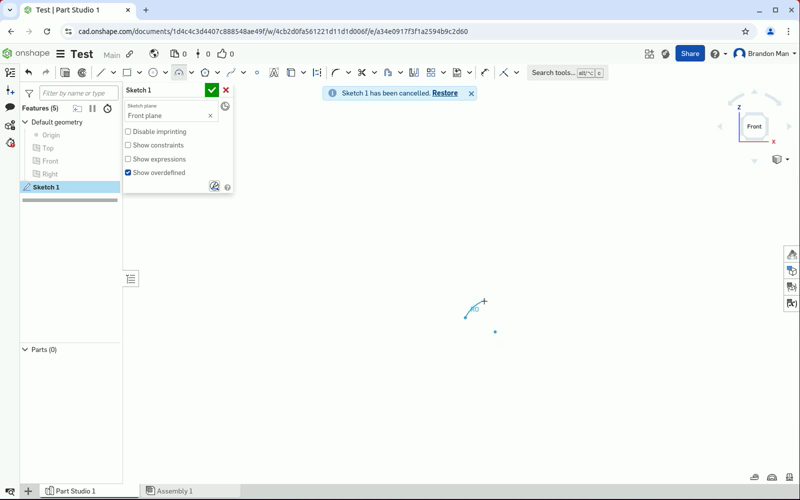
scroll(-6)
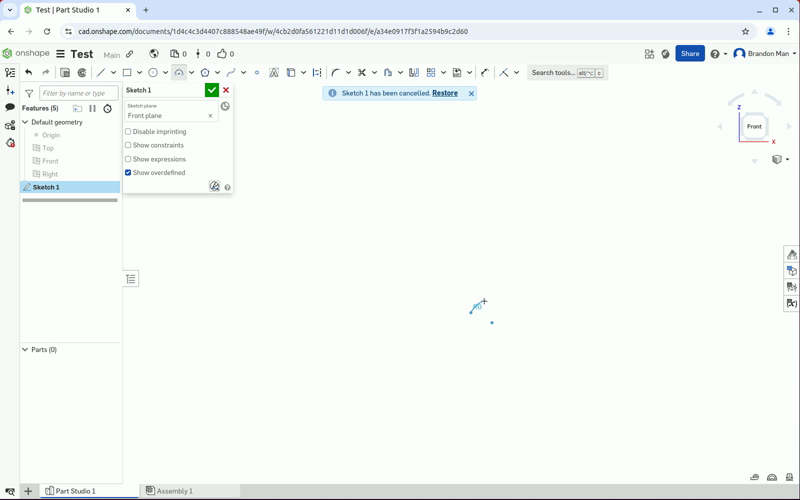
scroll(-6)
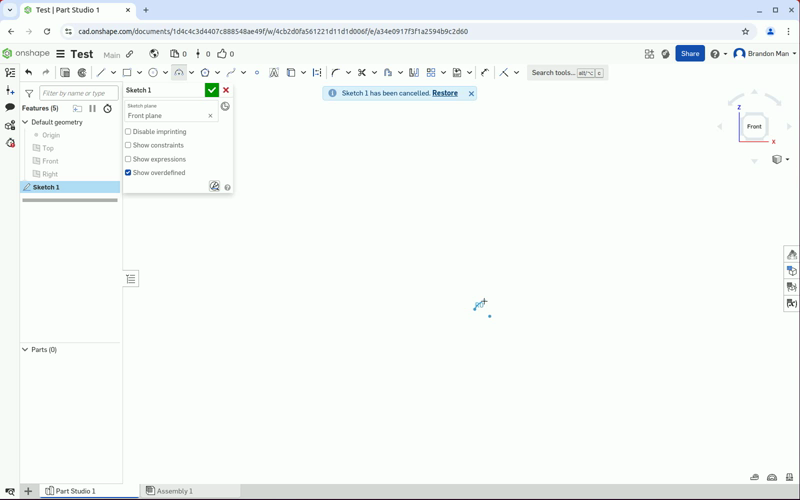
scroll(-6)
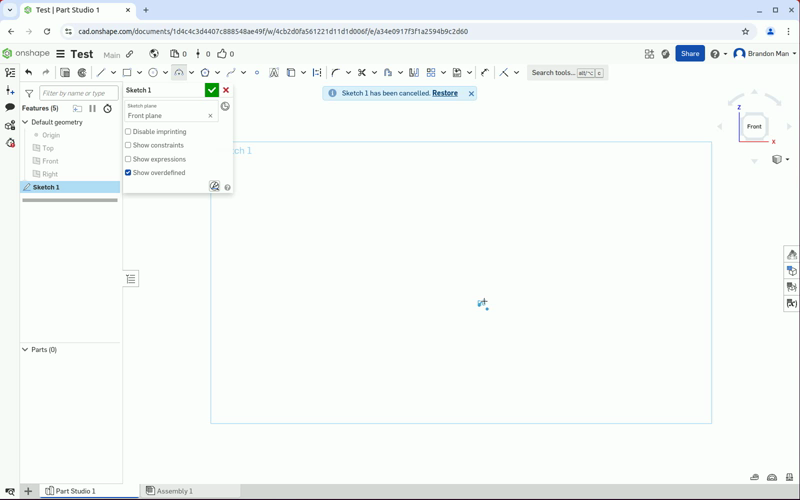
mouse_move(481, 303)
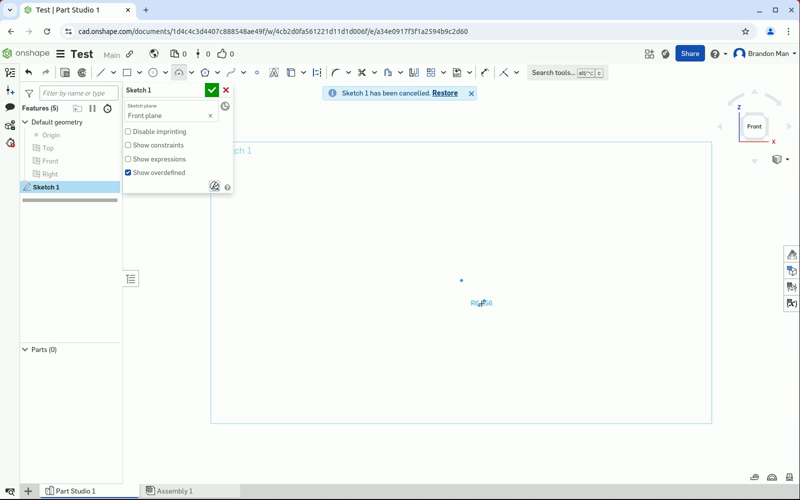
scroll(6)
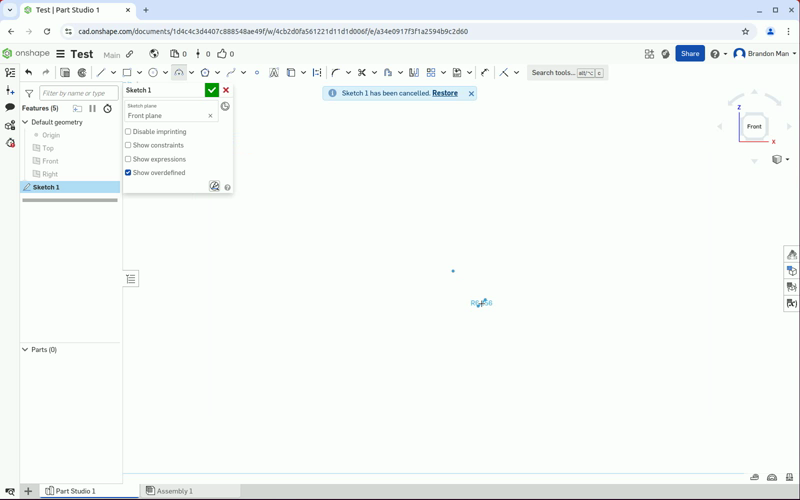
scroll(6)
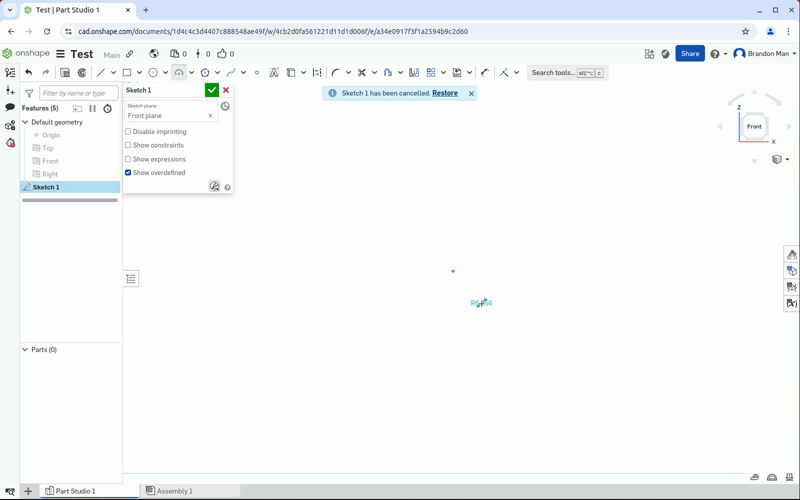
scroll(6)
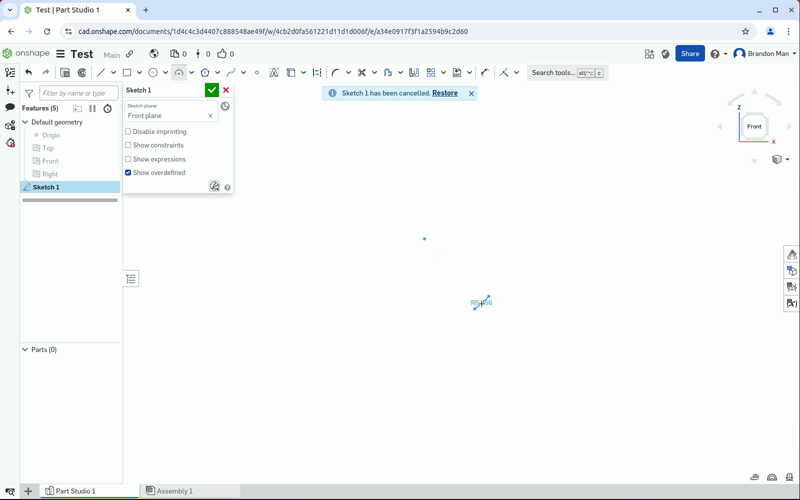
scroll(6)
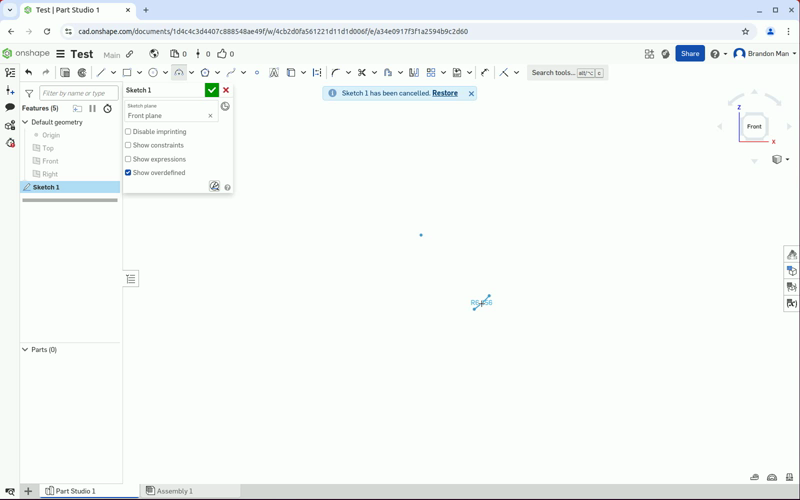
scroll(6)
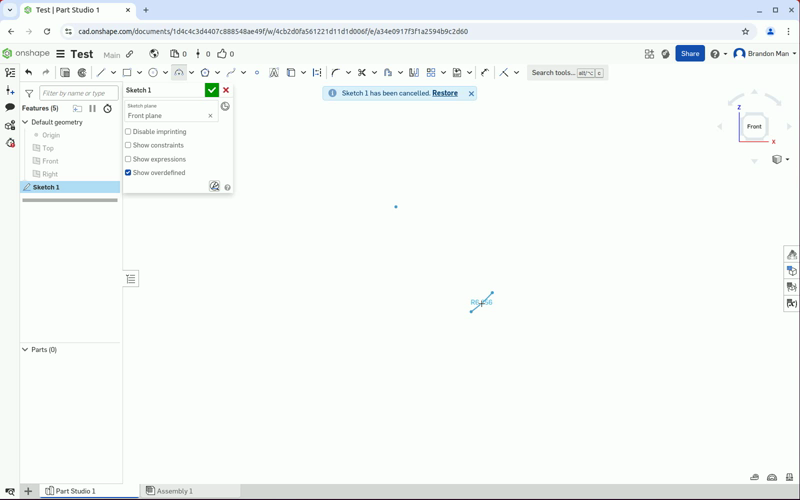
scroll(6)
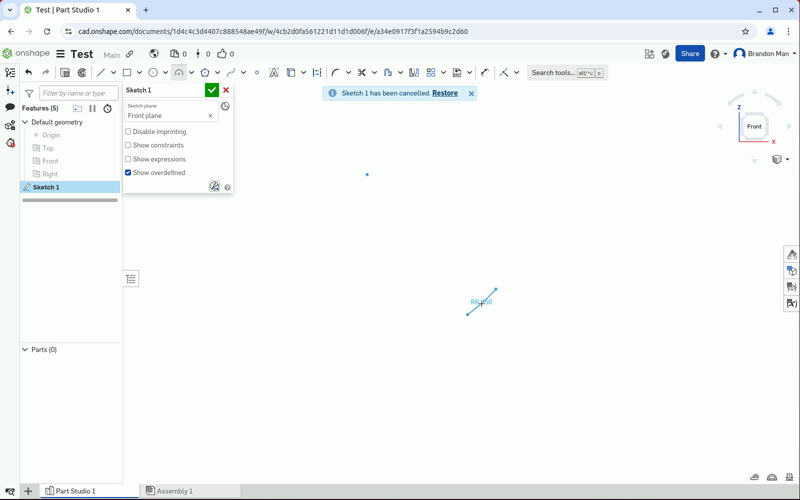
scroll(6)
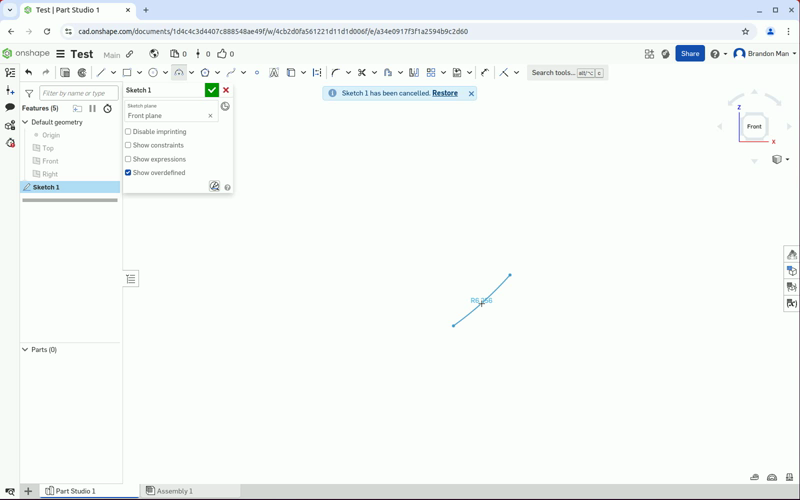
click(481, 303)
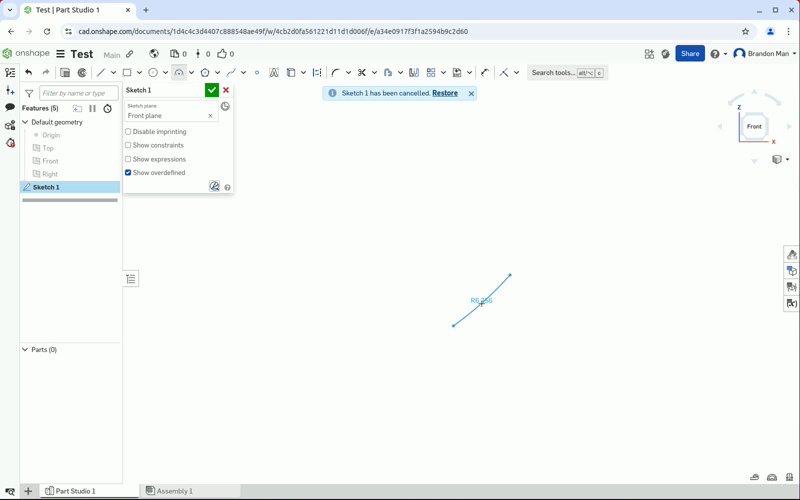
scroll(-6)
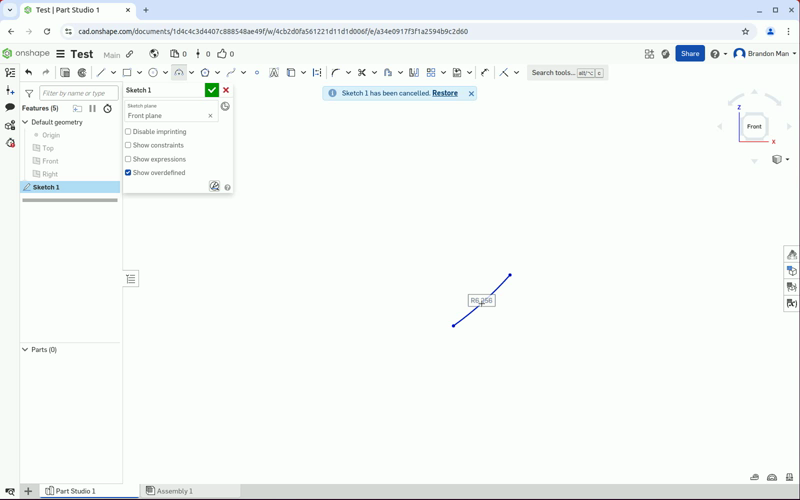
scroll(-6)
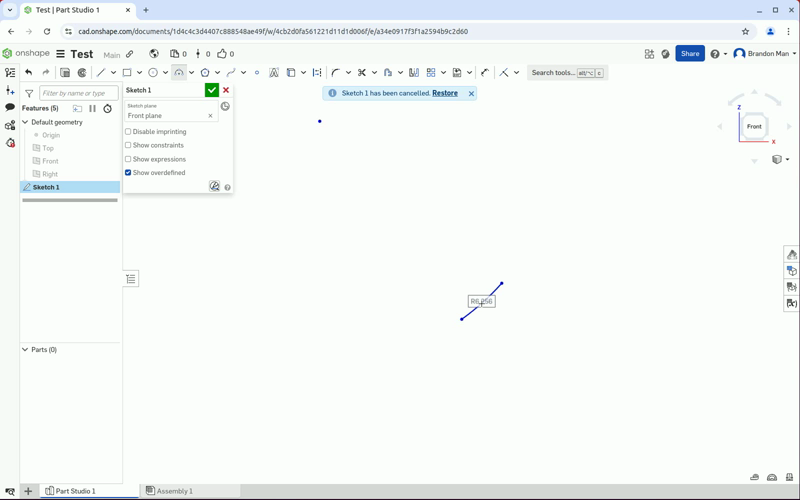
scroll(-6)
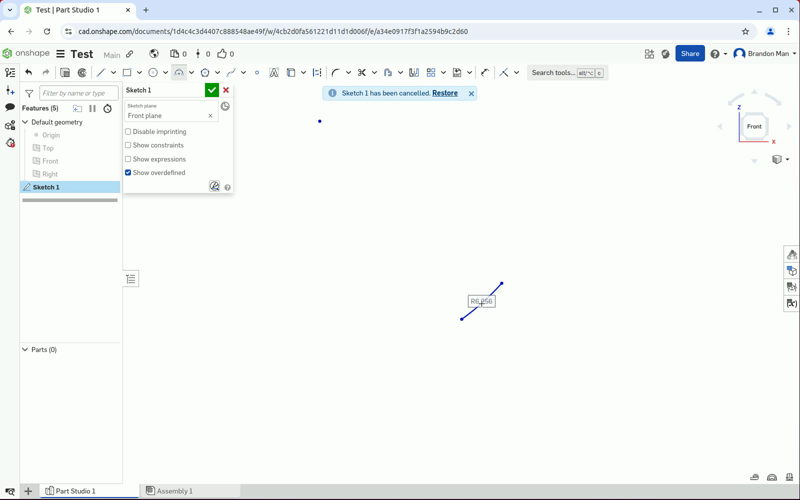
scroll(-6)
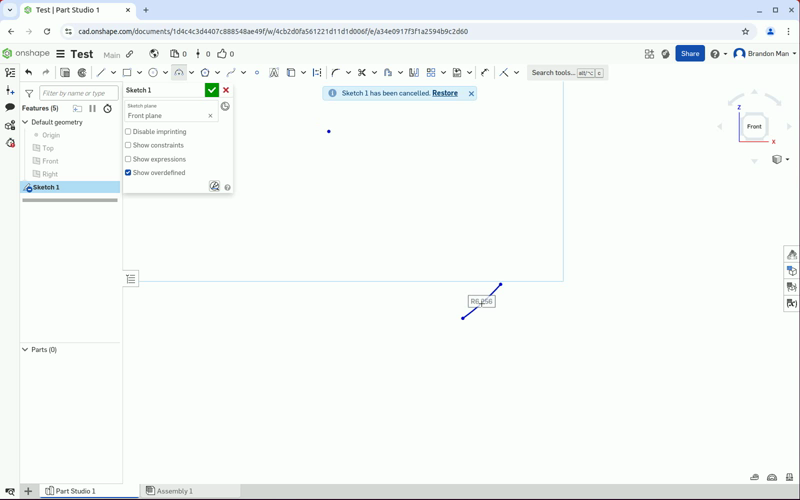
scroll(-6)
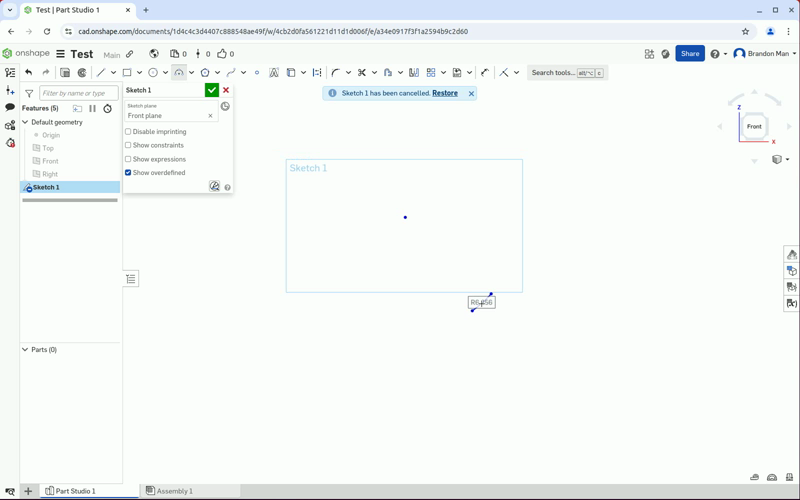
scroll(-6)
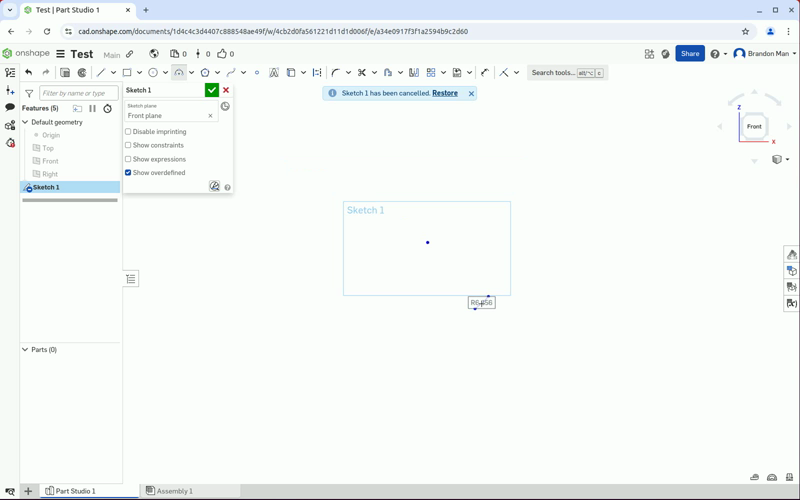
scroll(-6)
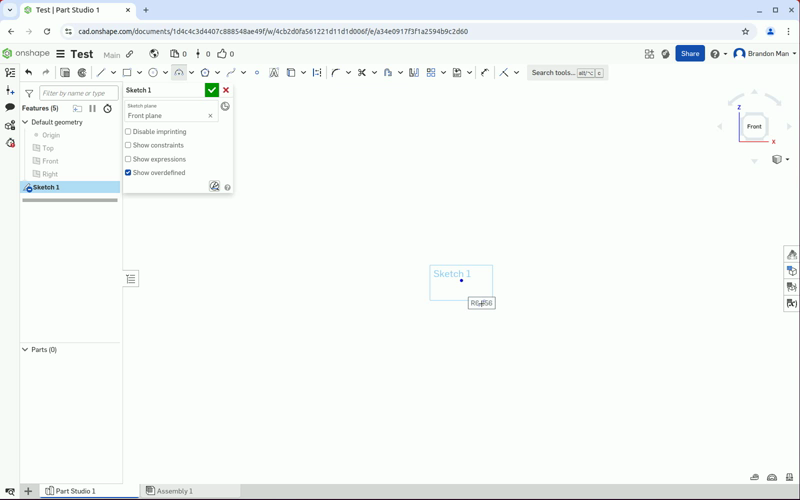
key_up(shift)
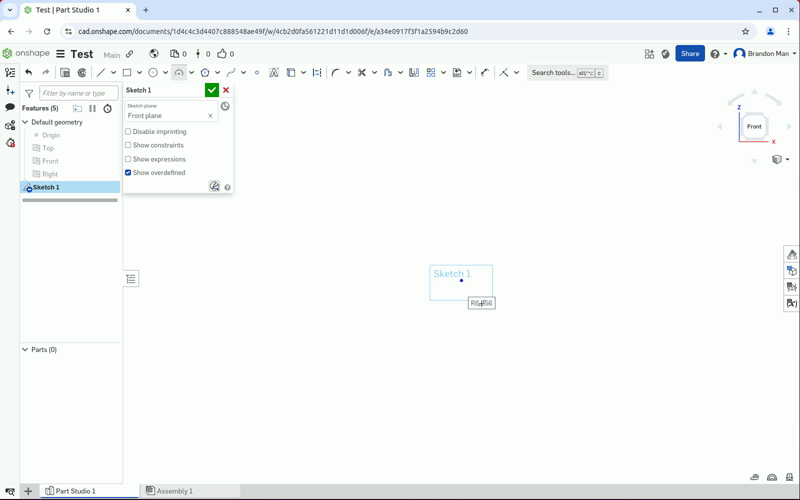
key(esc)
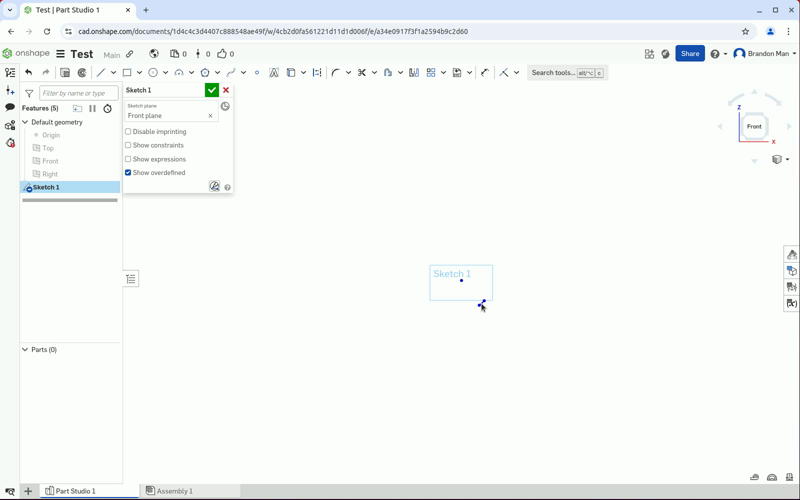
key(l)
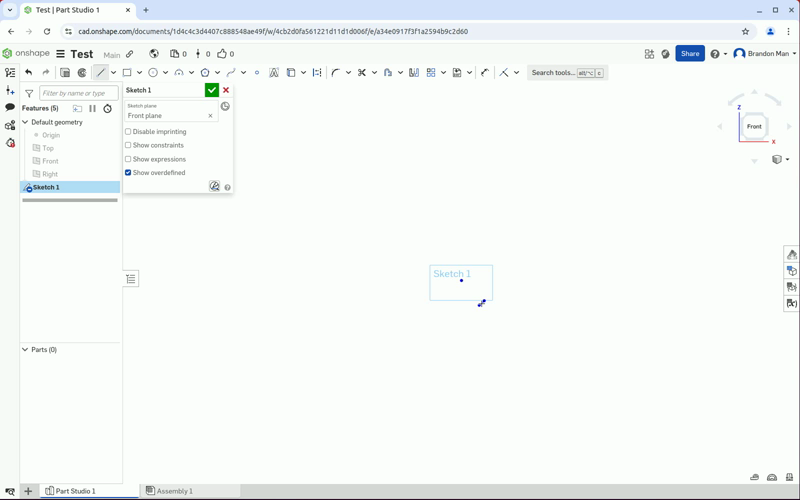
mouse_move(484, 300)
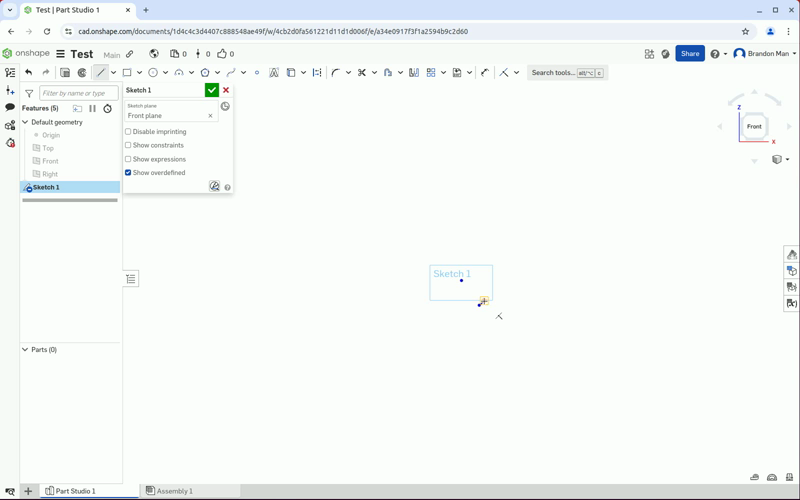
scroll(6)
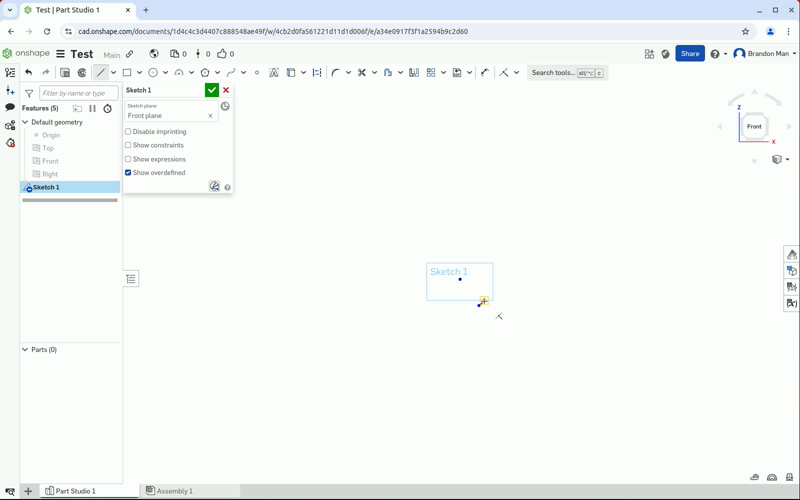
scroll(6)
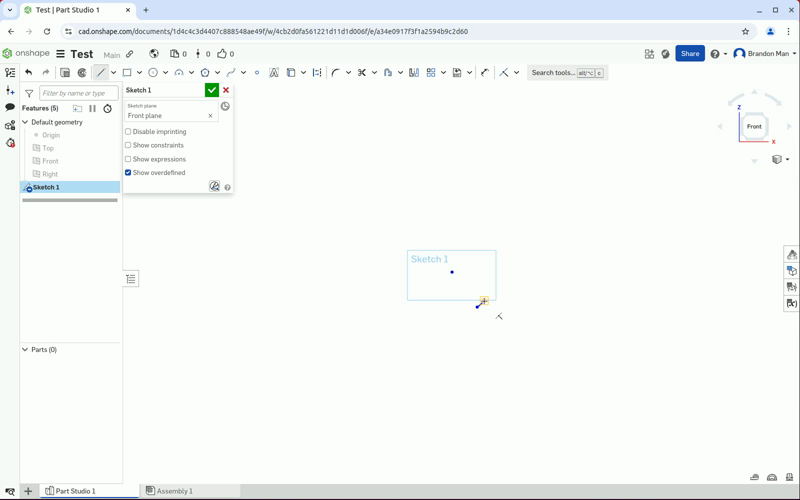
scroll(6)
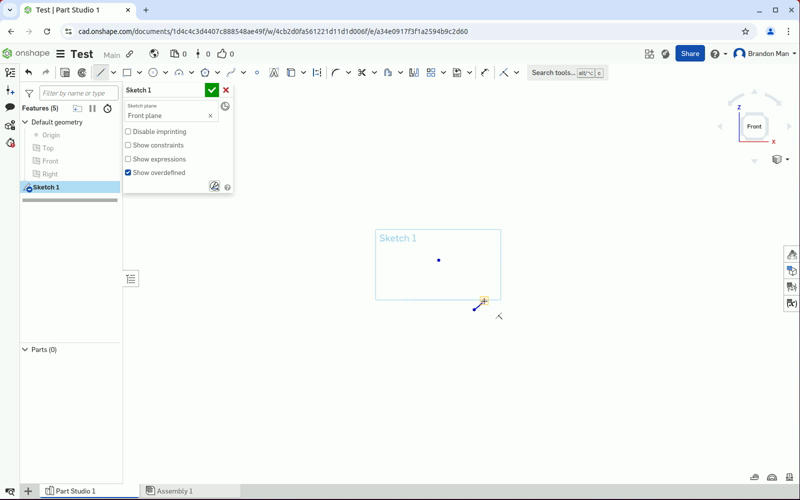
scroll(6)
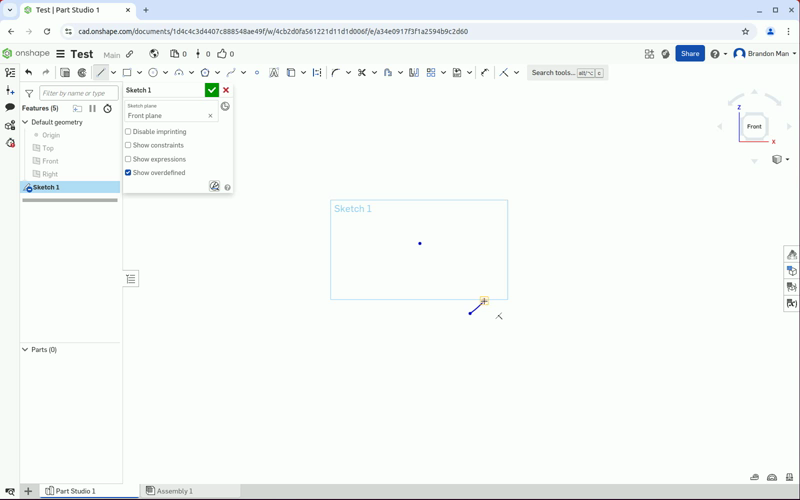
scroll(6)
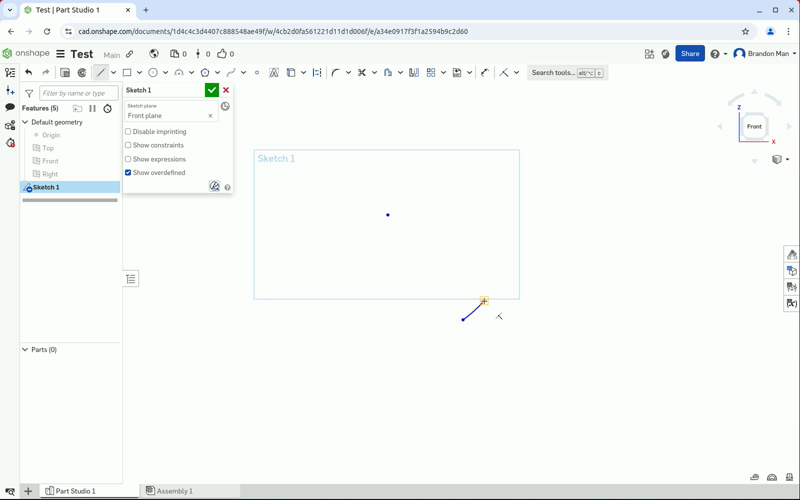
scroll(6)
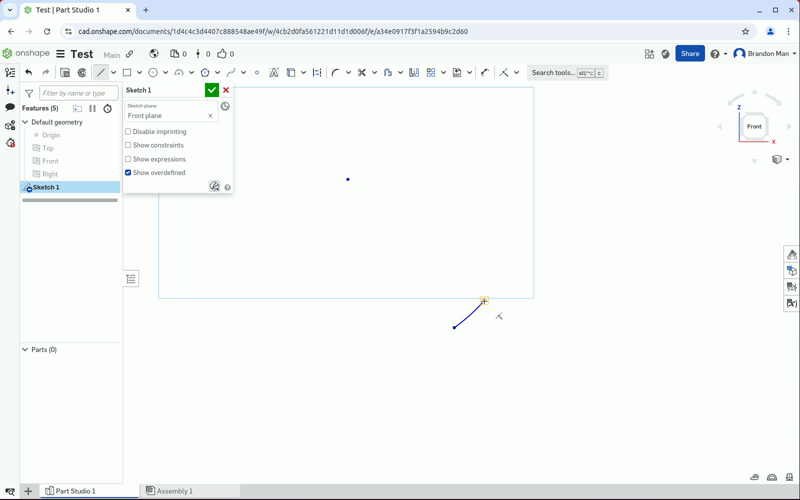
scroll(6)
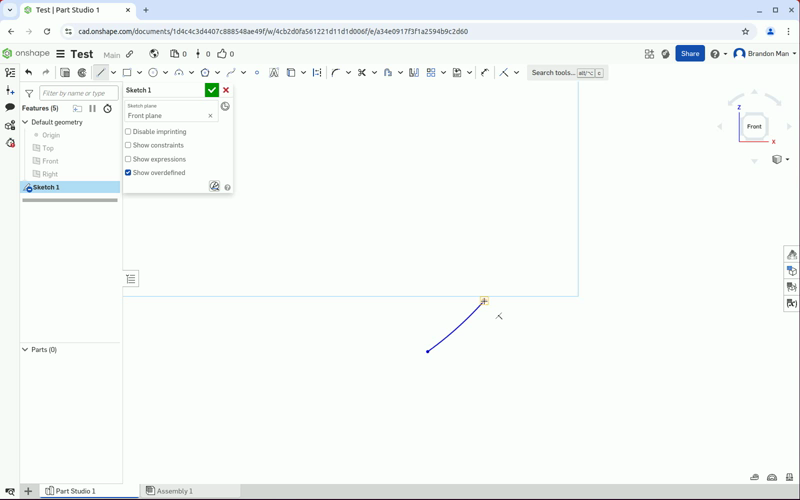
click(484, 300)
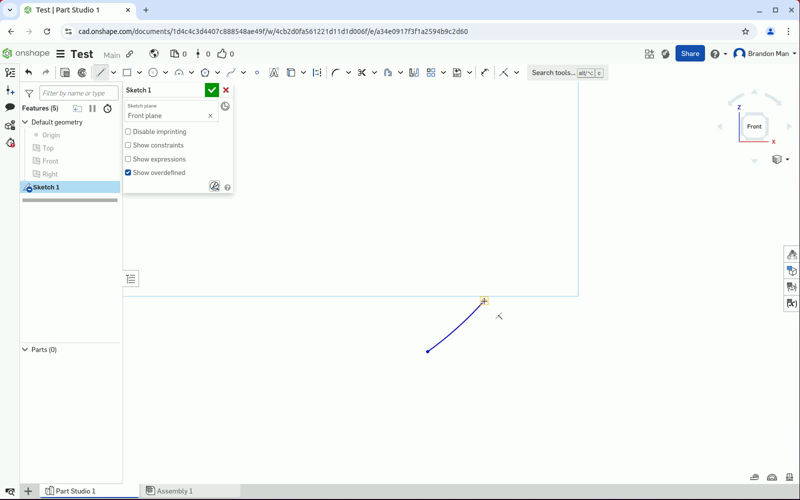
scroll(-6)
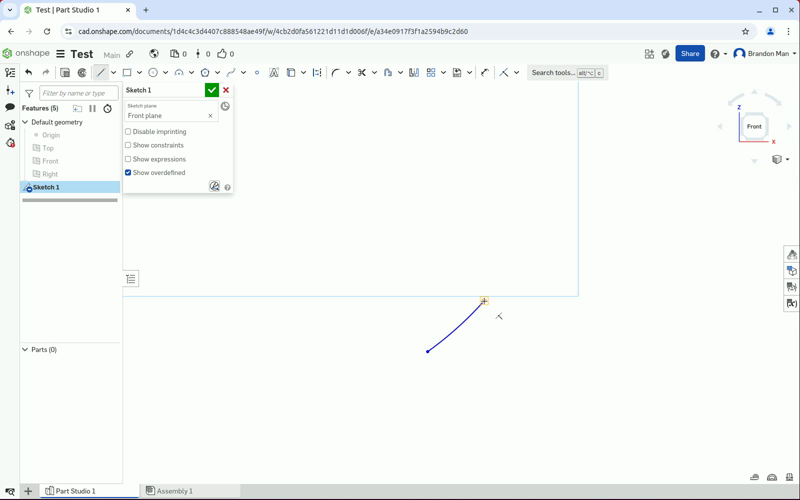
scroll(-6)
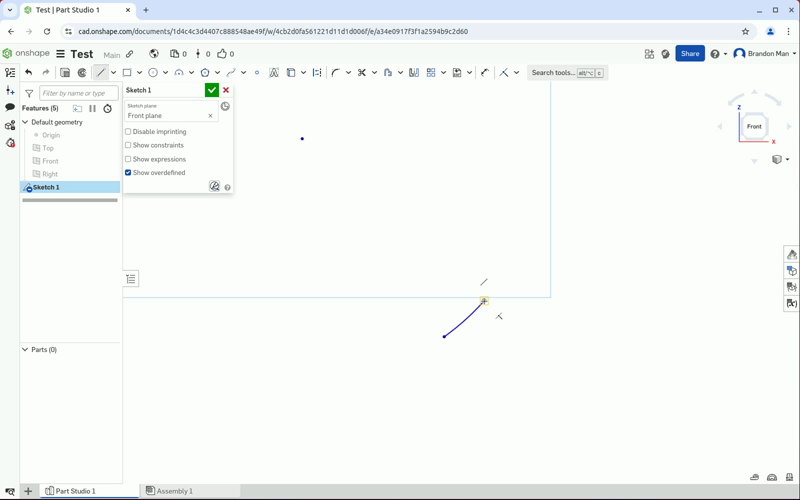
scroll(-6)
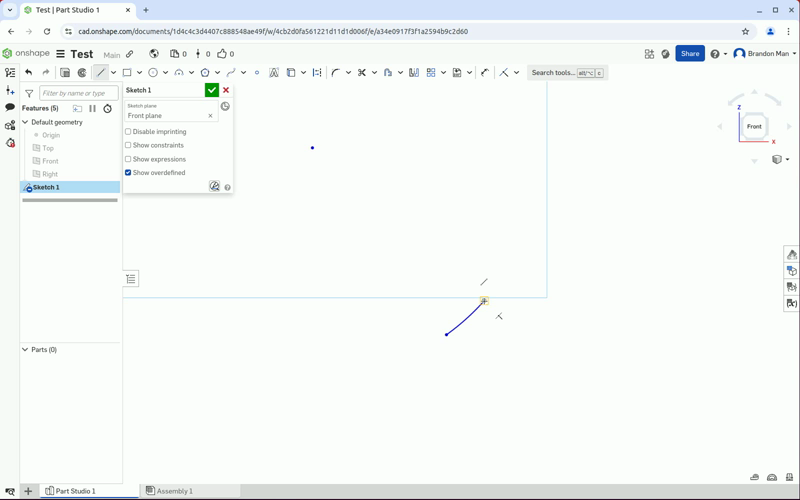
scroll(-6)
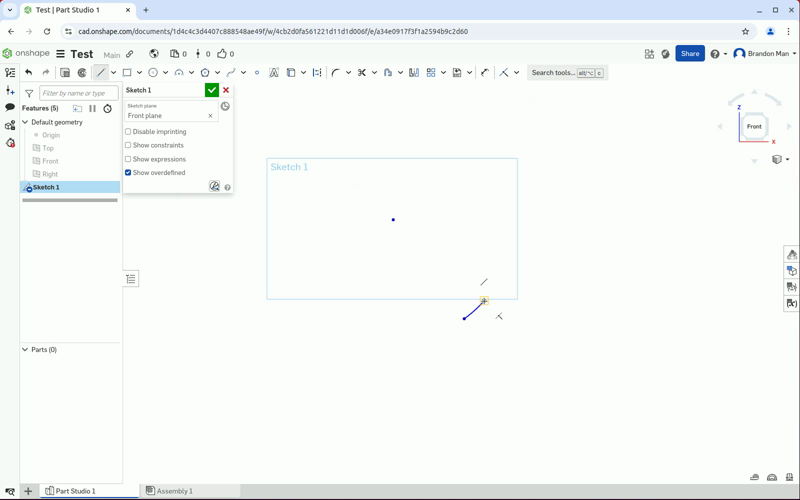
scroll(-6)
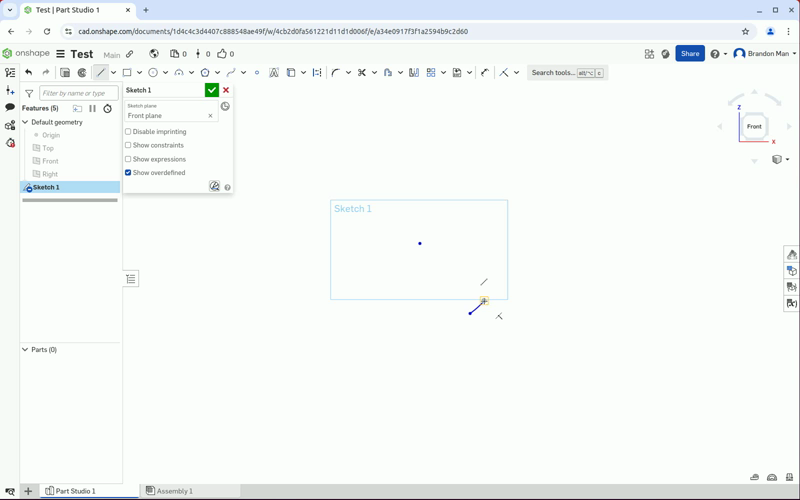
scroll(-6)
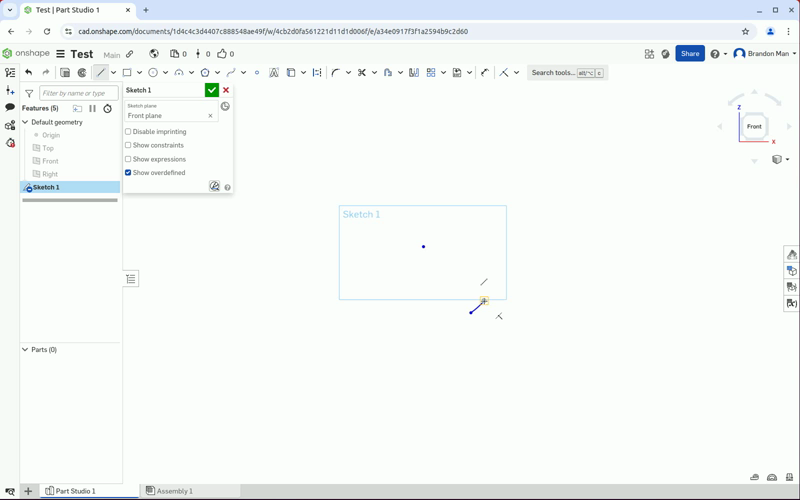
scroll(-6)
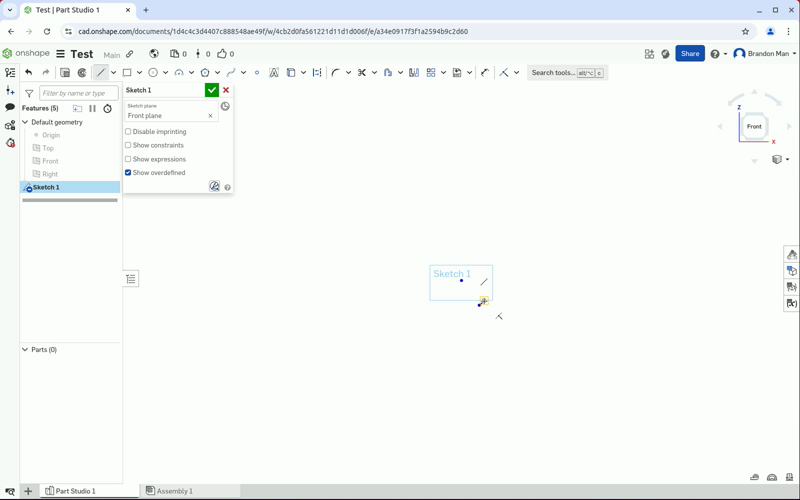
mouse_move(514, 300)
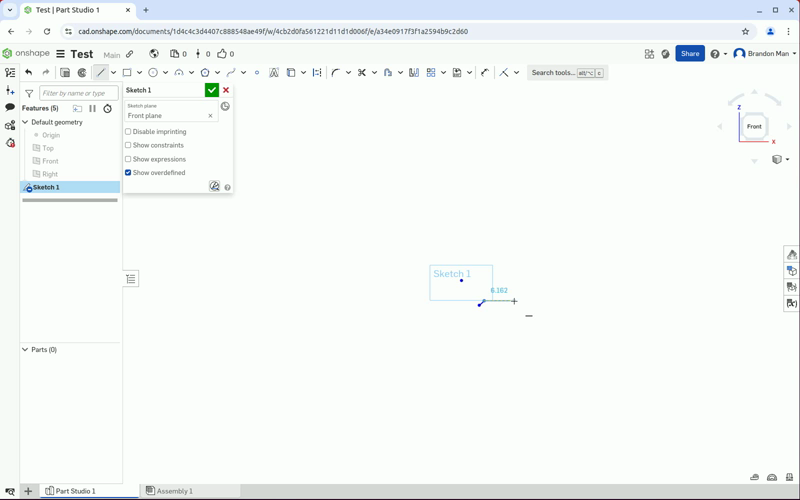
key_down(shift)
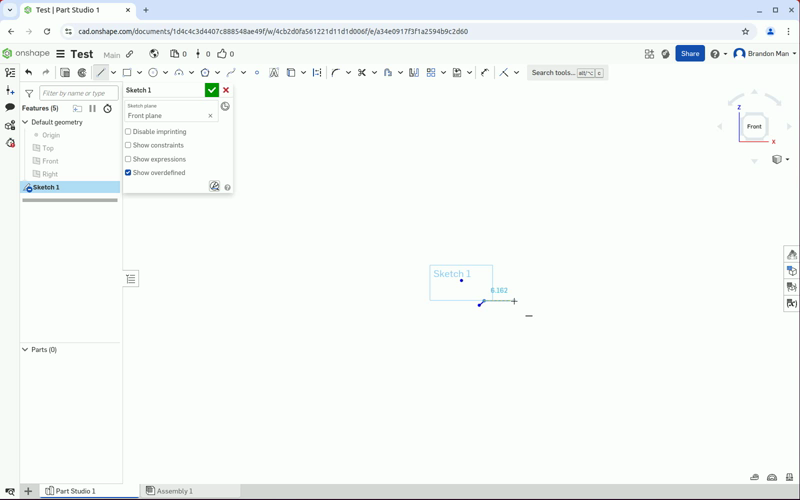
mouse_move(479, 305)
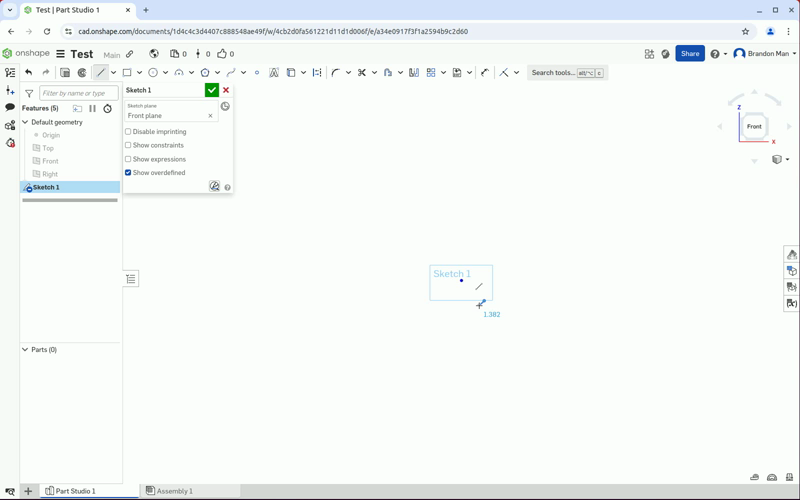
scroll(6)
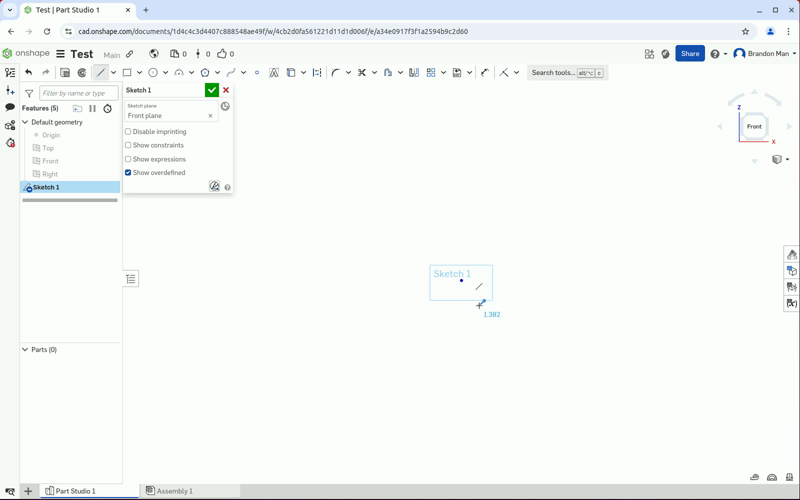
scroll(6)
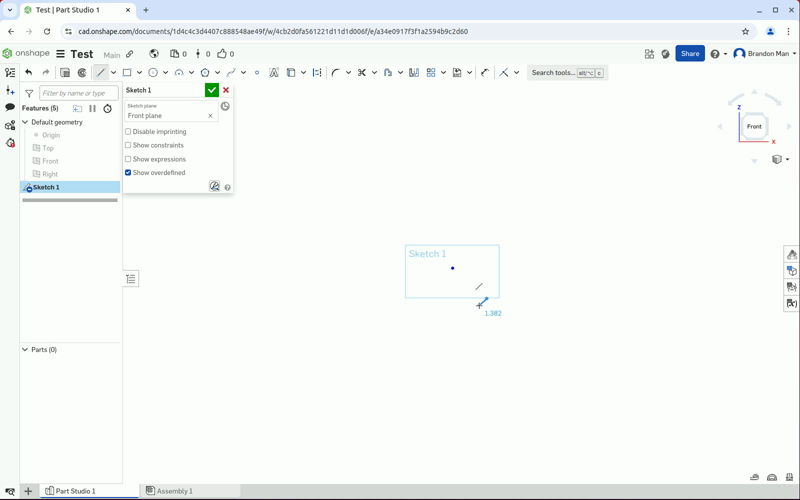
scroll(6)
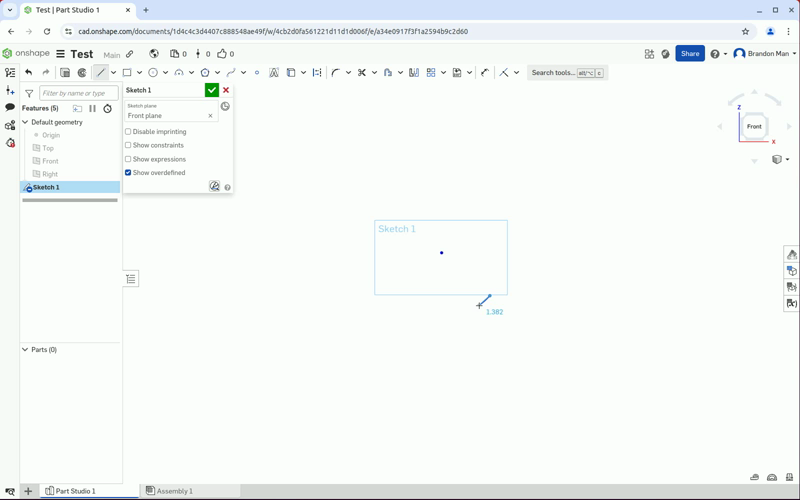
scroll(6)
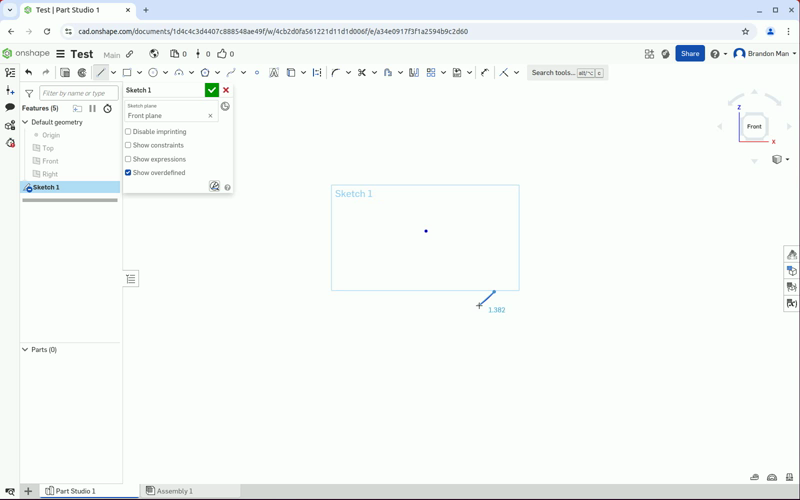
scroll(6)
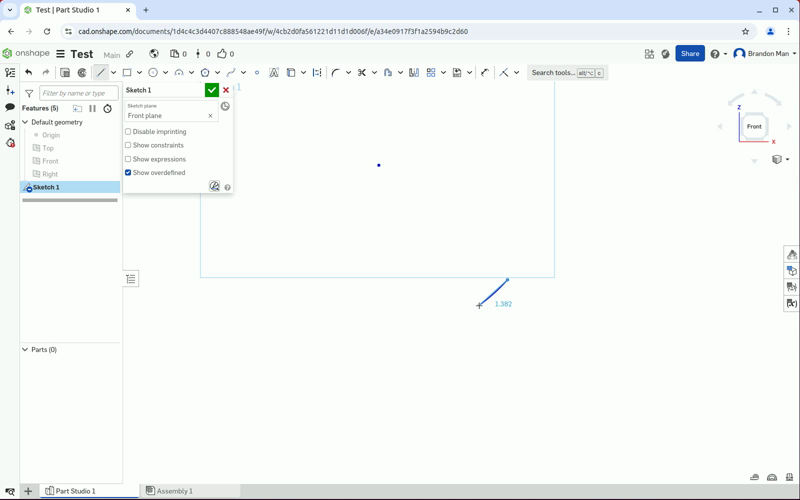
scroll(6)
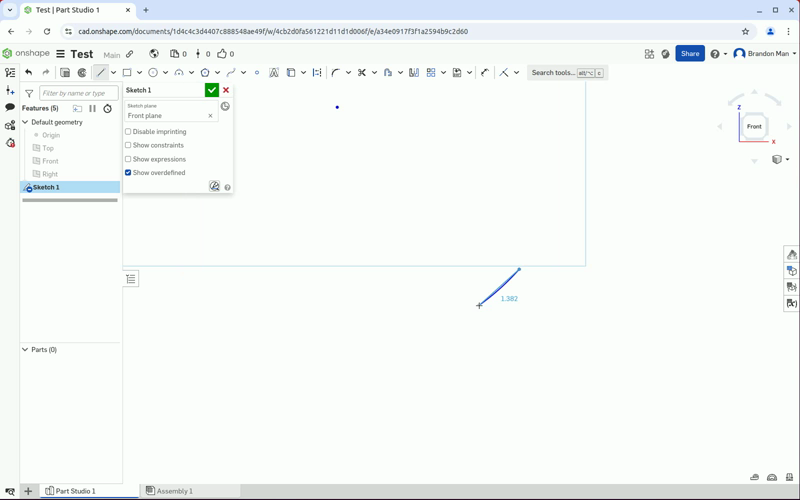
scroll(6)
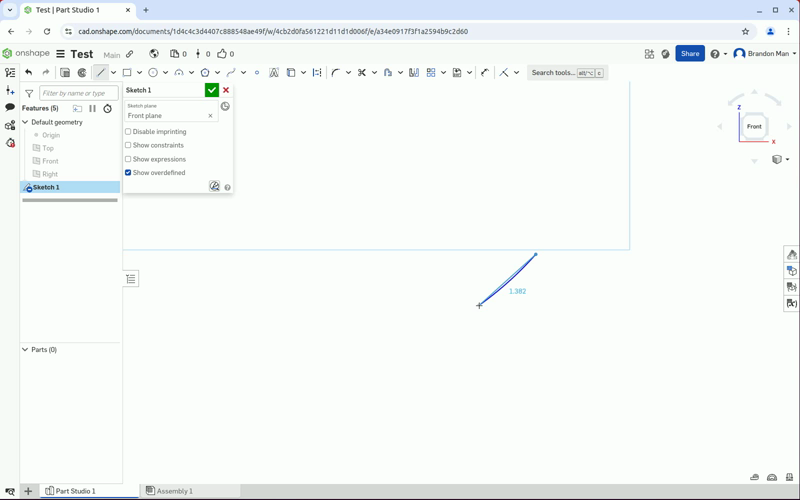
key_up(shift)
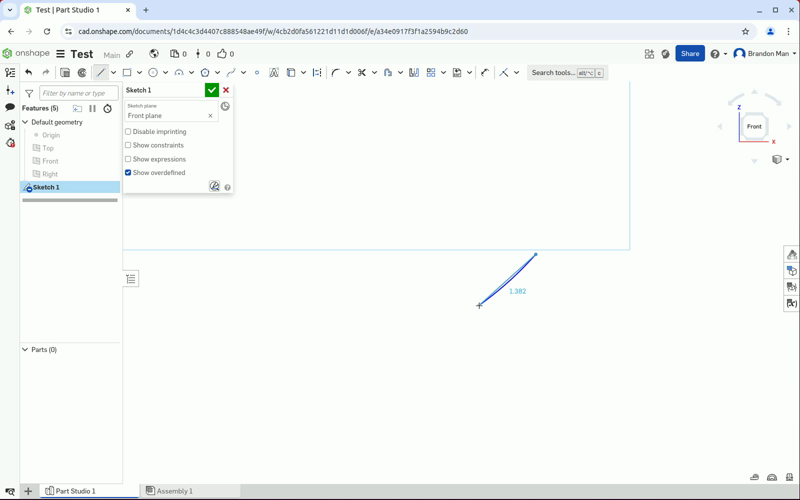
click(479, 305)
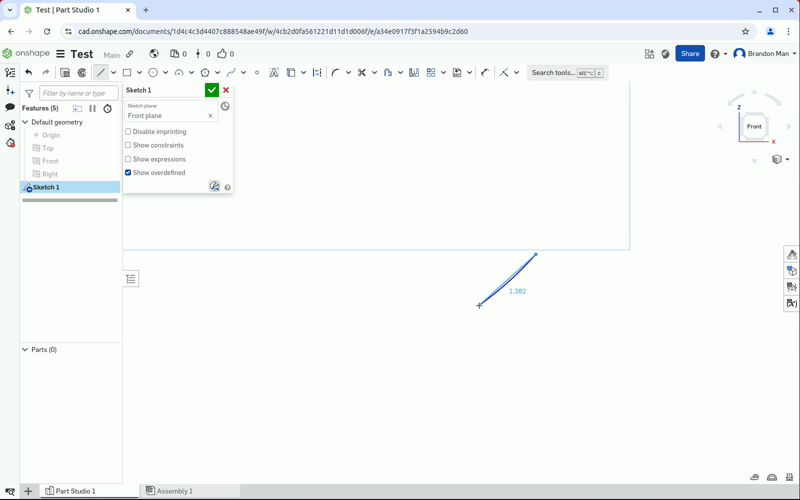
scroll(-6)
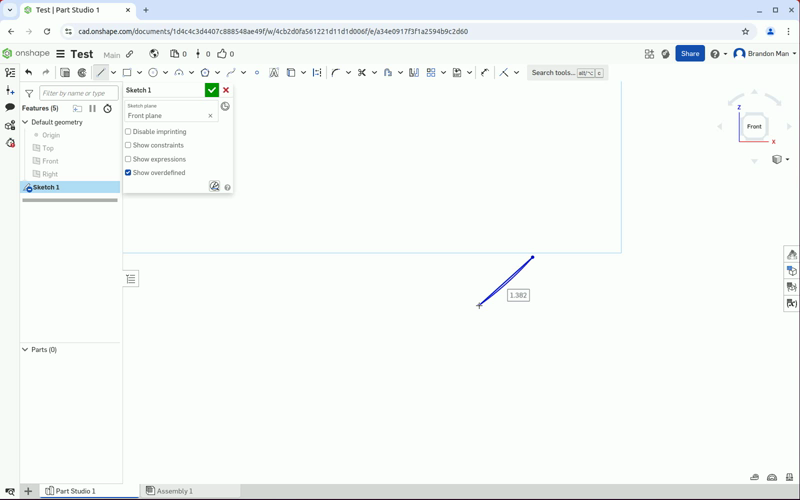
scroll(-6)
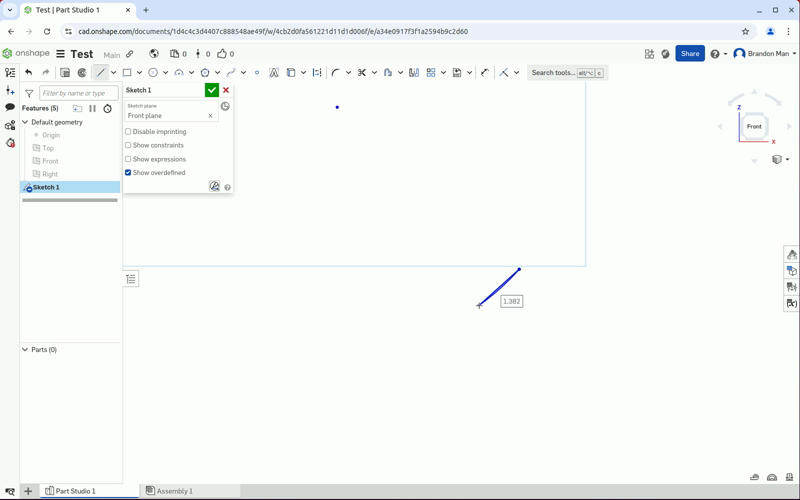
scroll(-6)
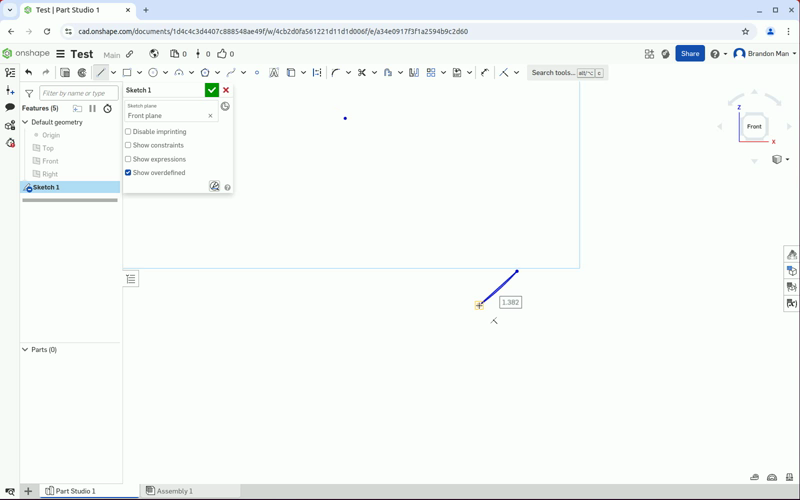
scroll(-6)
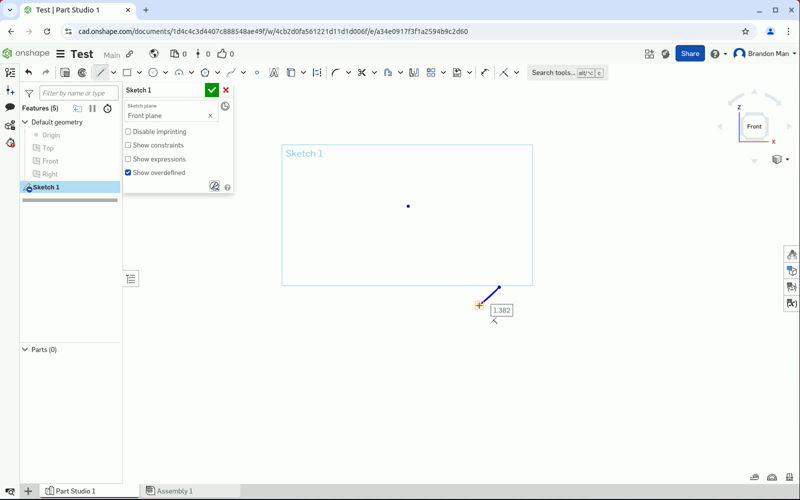
scroll(-6)
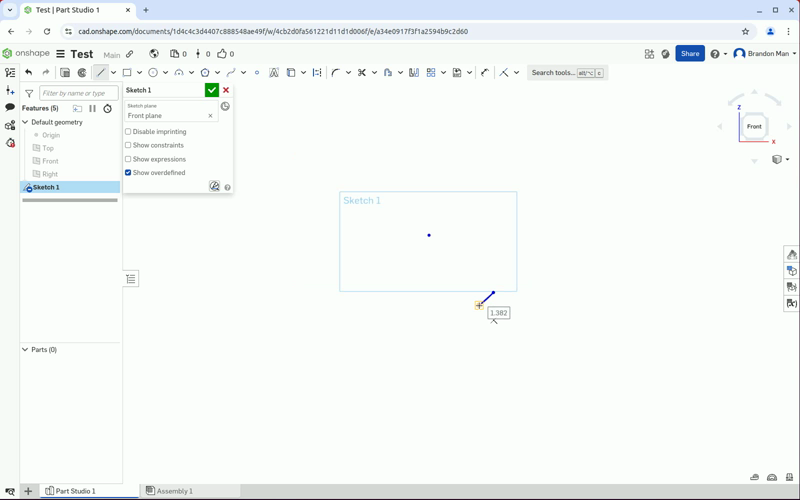
scroll(-6)
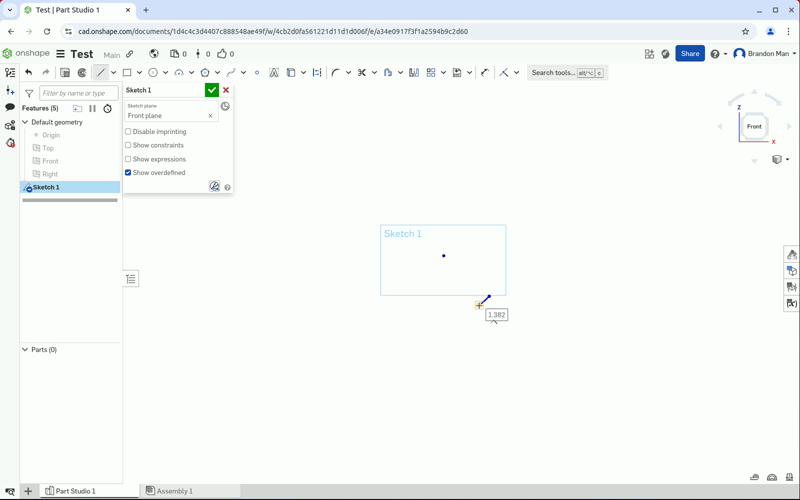
scroll(-6)
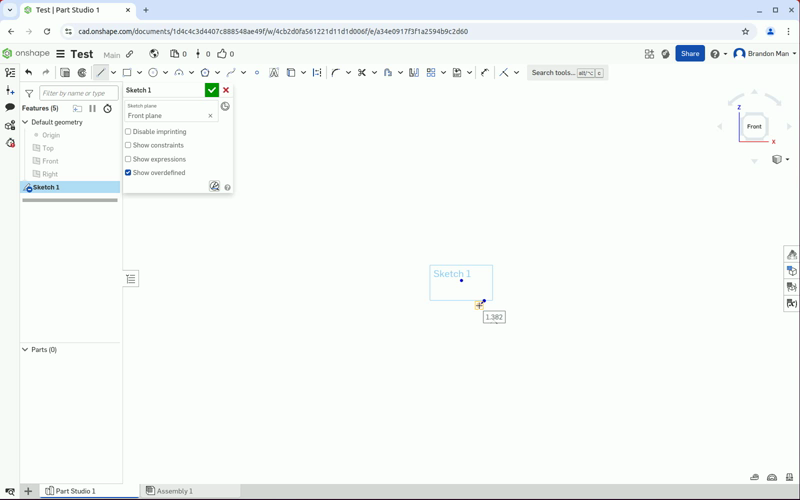
key(esc)
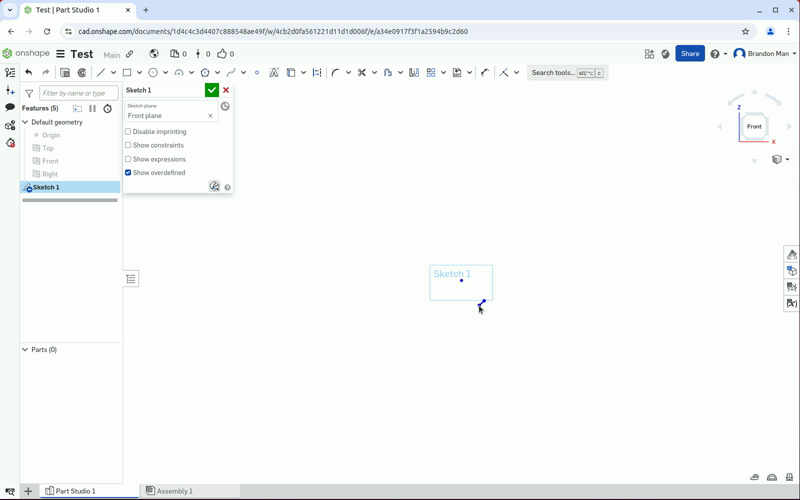
mouse_move(479, 304)
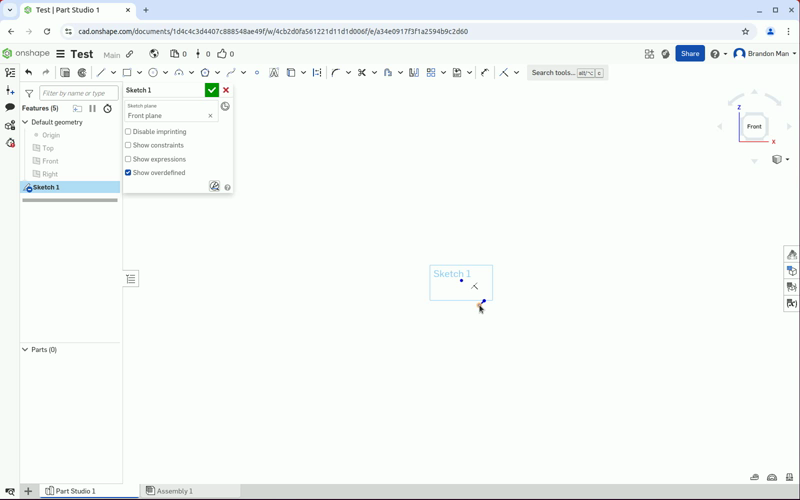
scroll(6)
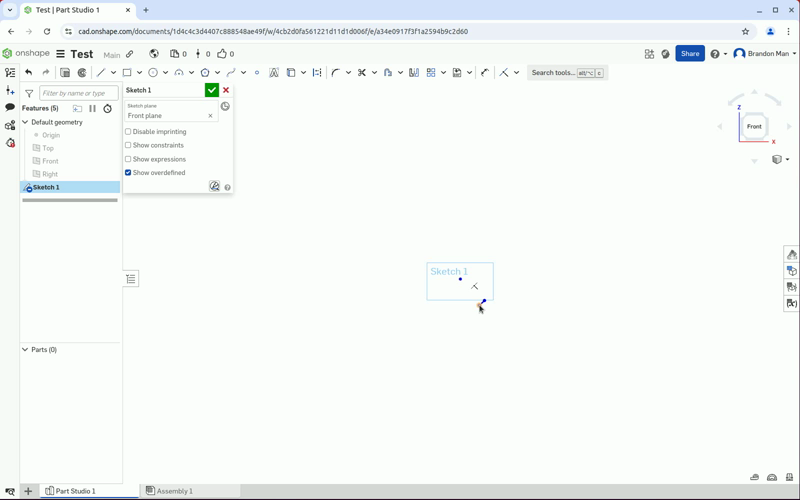
scroll(6)
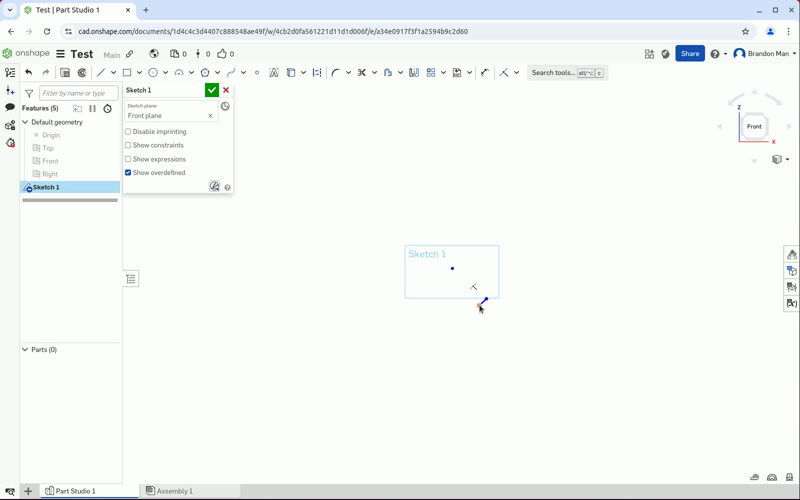
scroll(6)
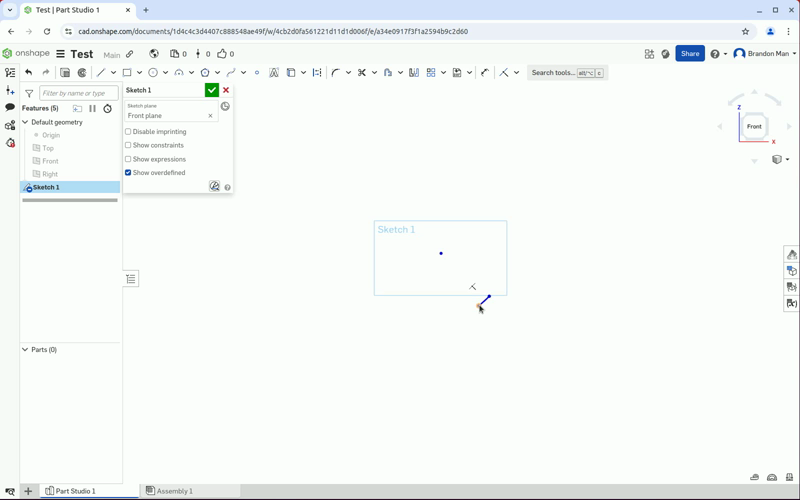
scroll(6)
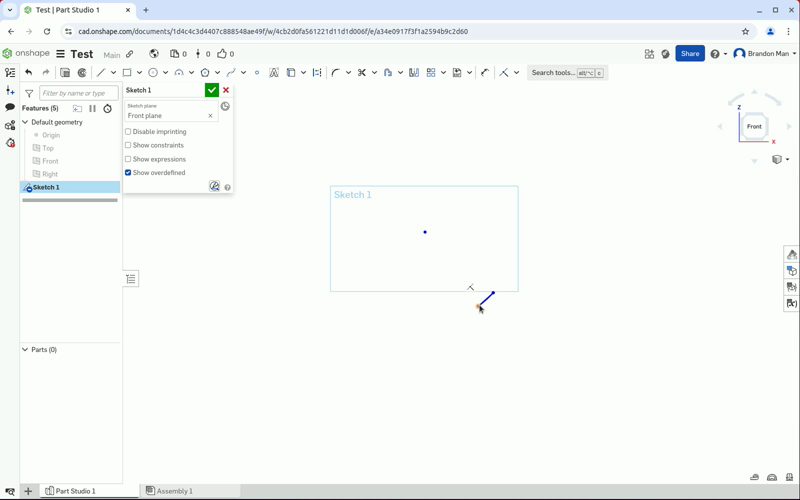
scroll(6)
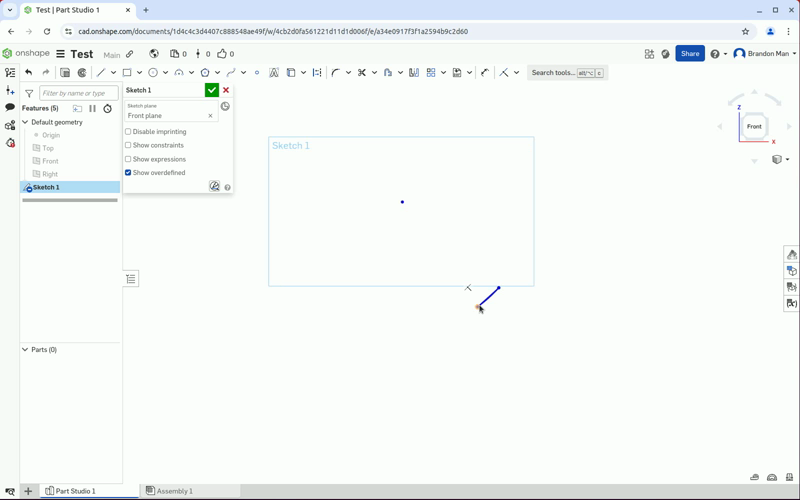
scroll(6)
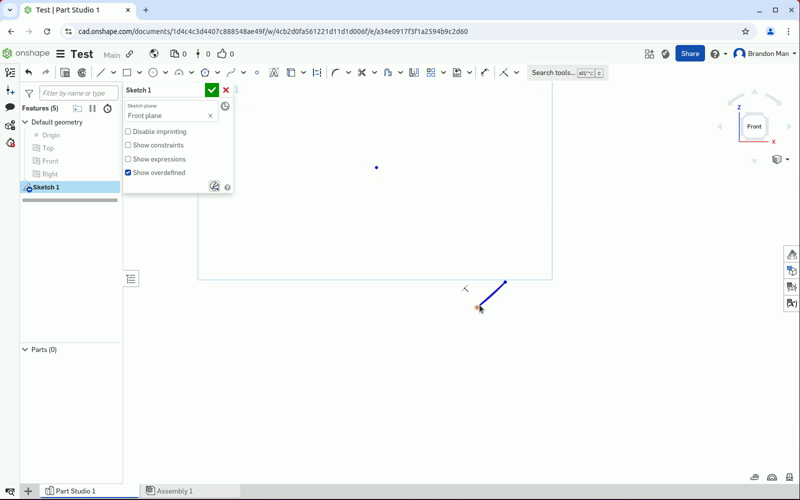
scroll(6)
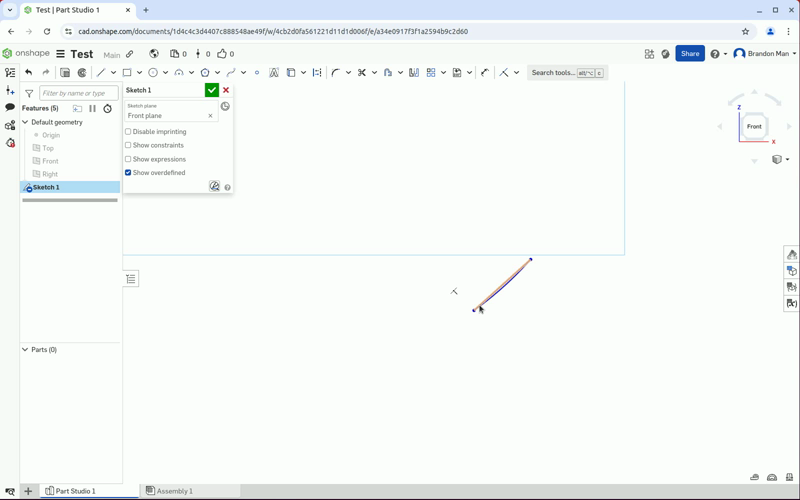
click(479, 304)
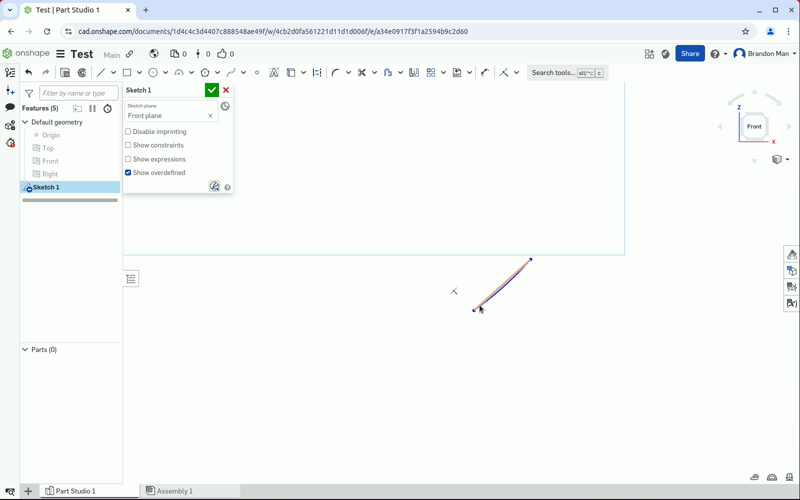
scroll(-6)
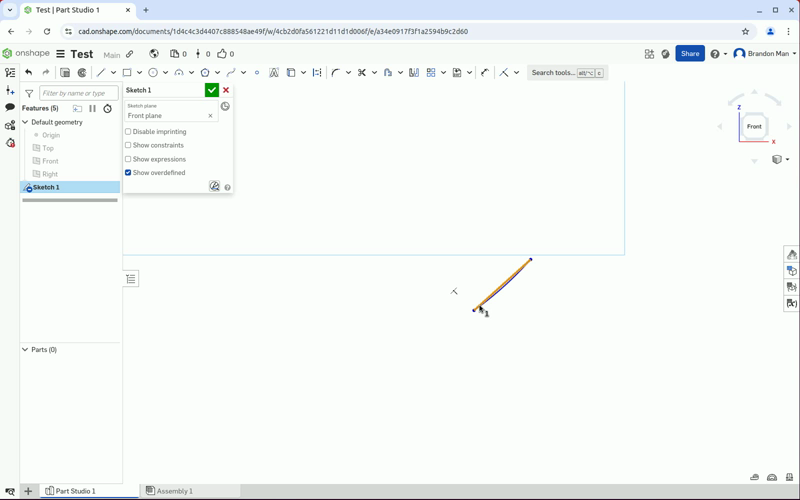
scroll(-6)
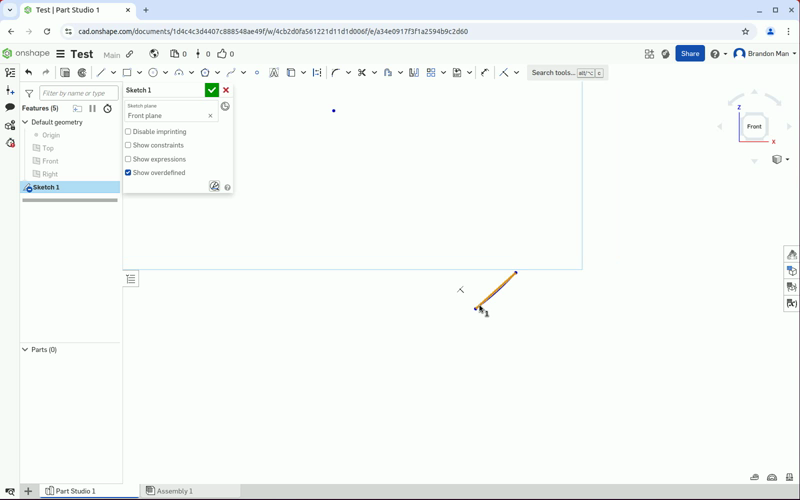
scroll(-6)
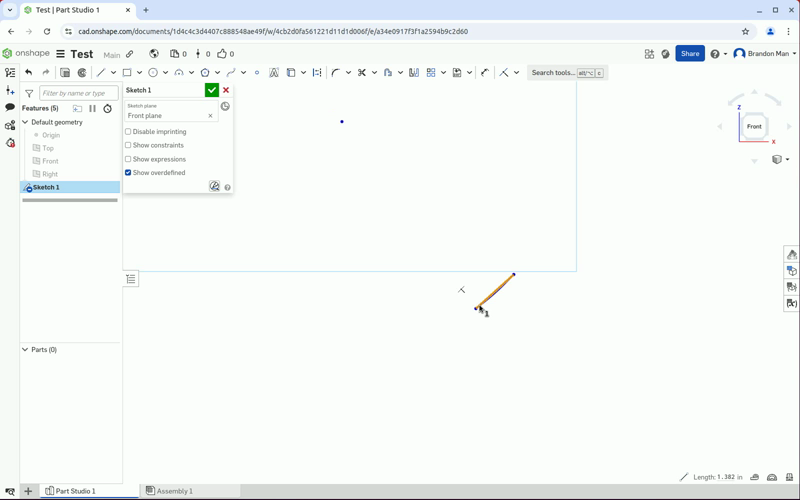
scroll(-6)
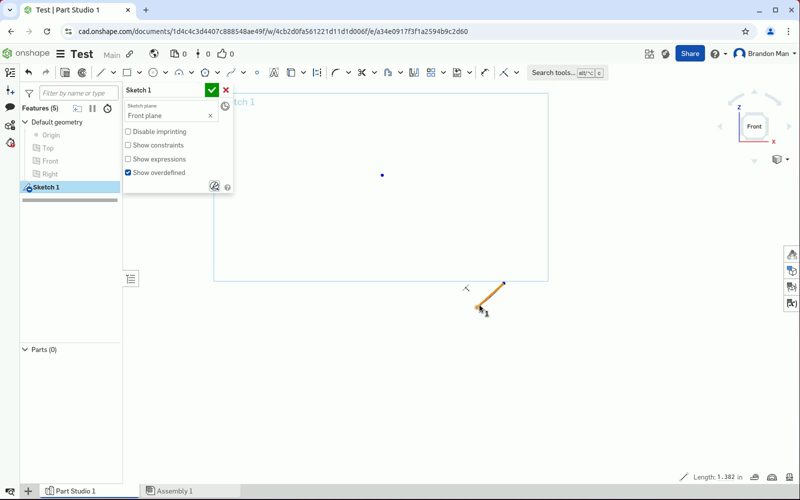
scroll(-6)
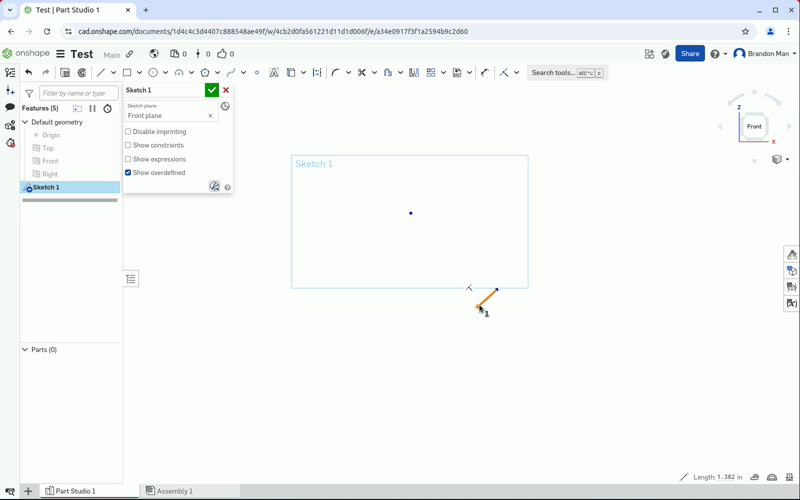
scroll(-6)
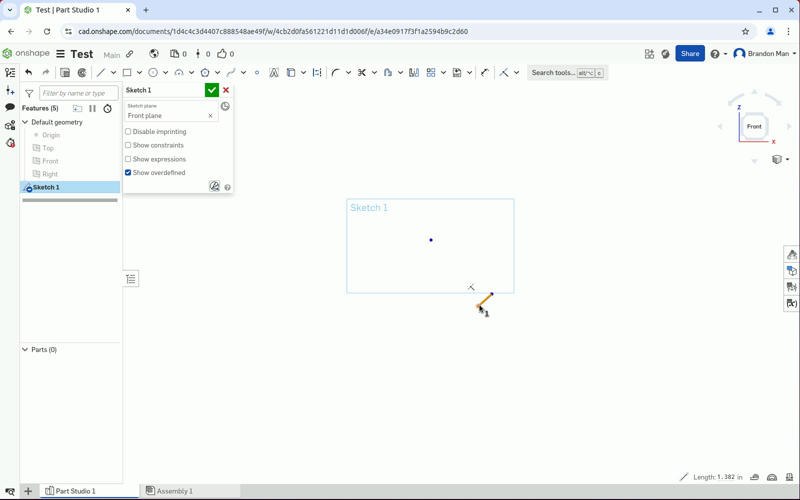
scroll(-6)
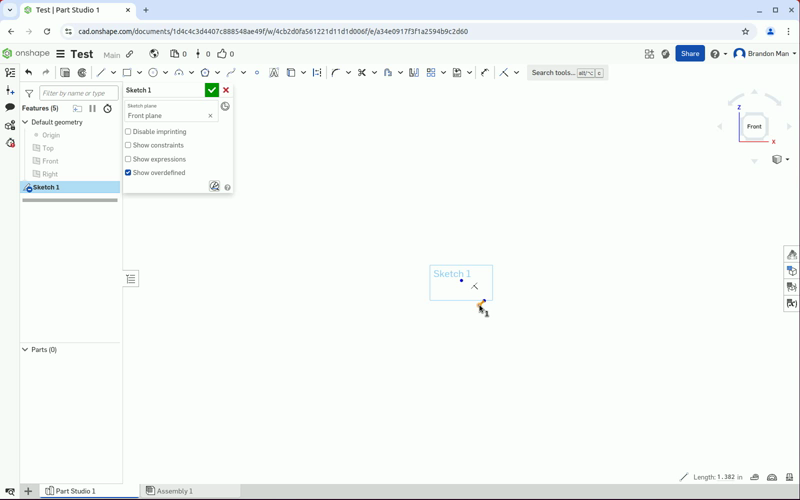
mouse_move(73, 352)
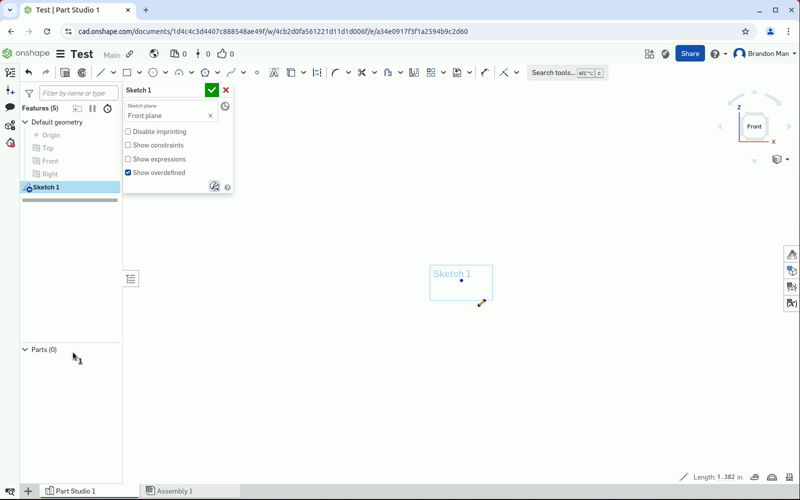
key(shift+y)
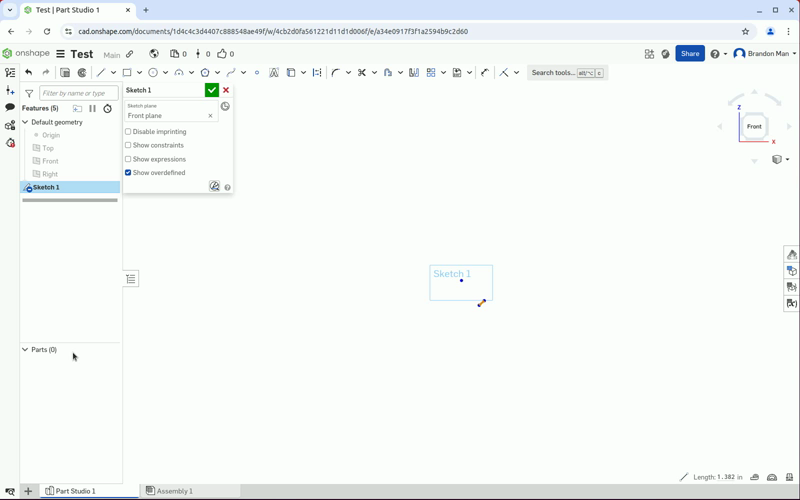
key(shift+e)
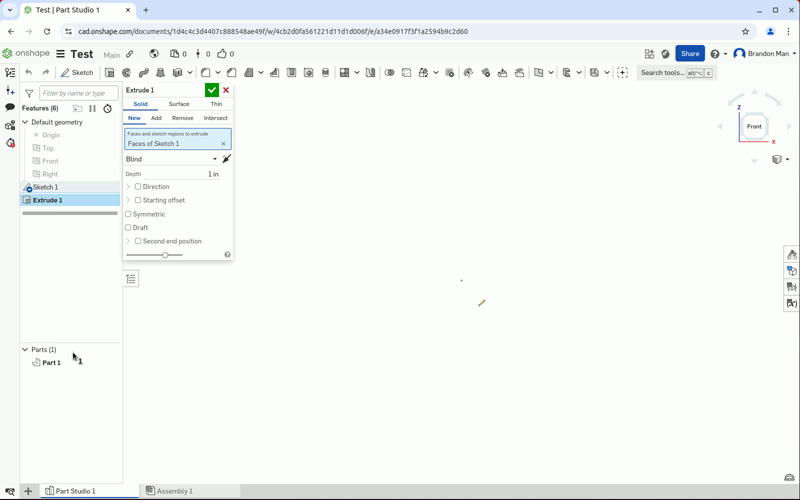
mouse_move(143, 106)
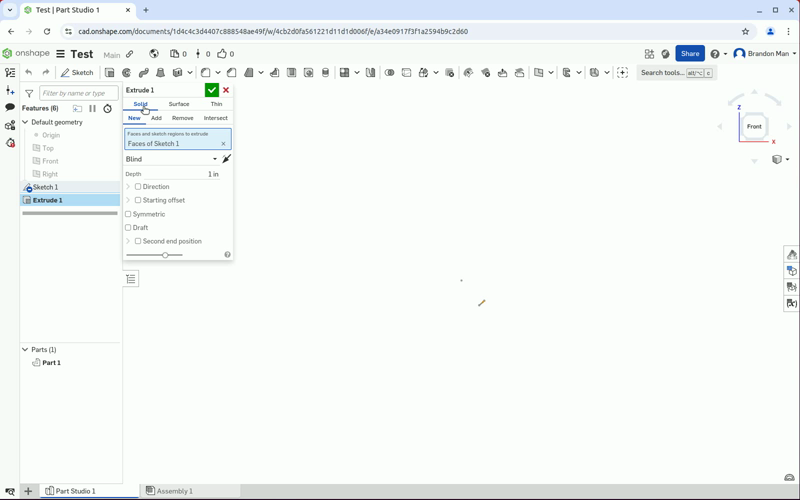
click(143, 106)
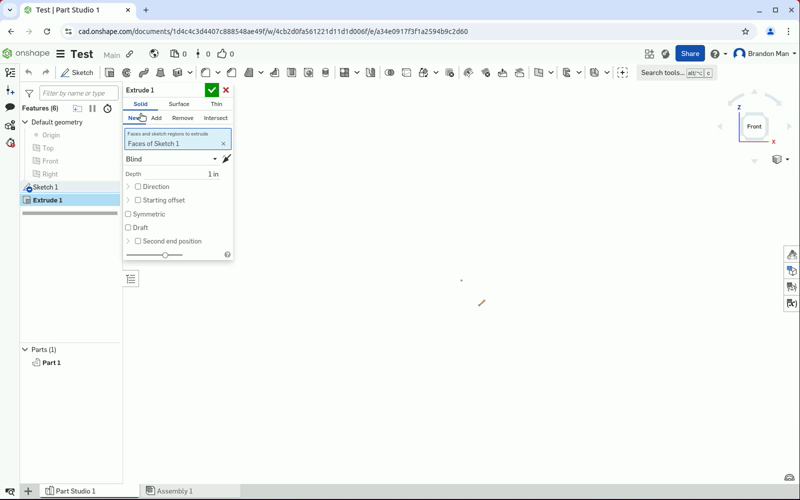
mouse_move(137, 120)
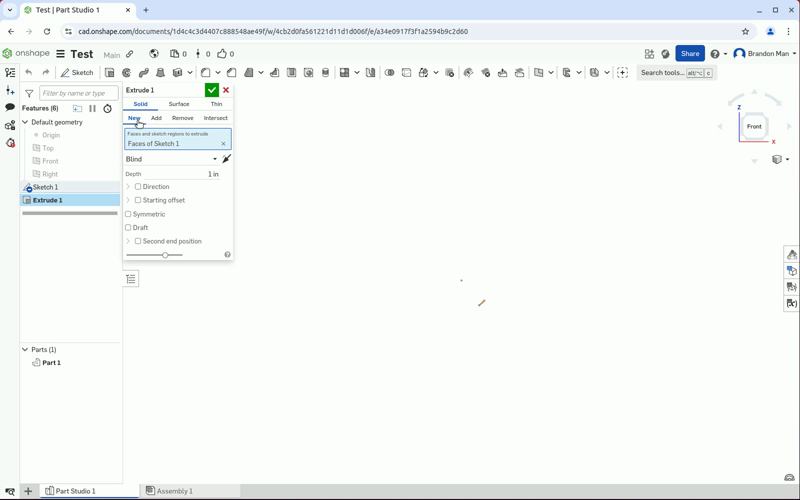
click(137, 120)
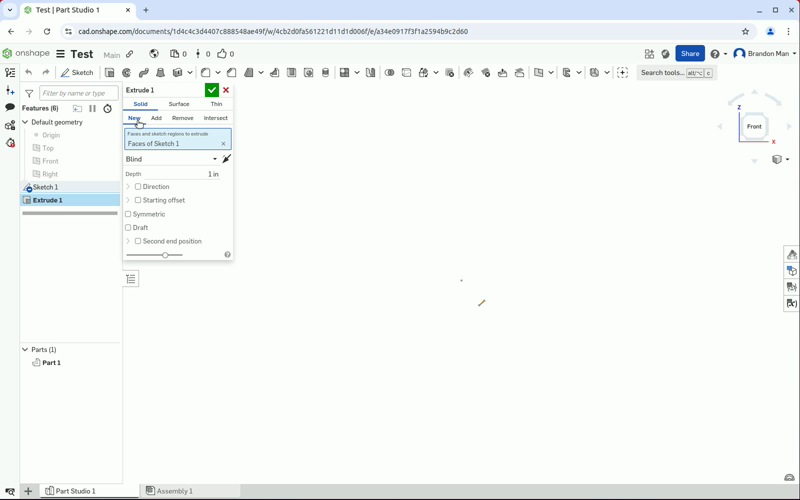
key(tab, 4)
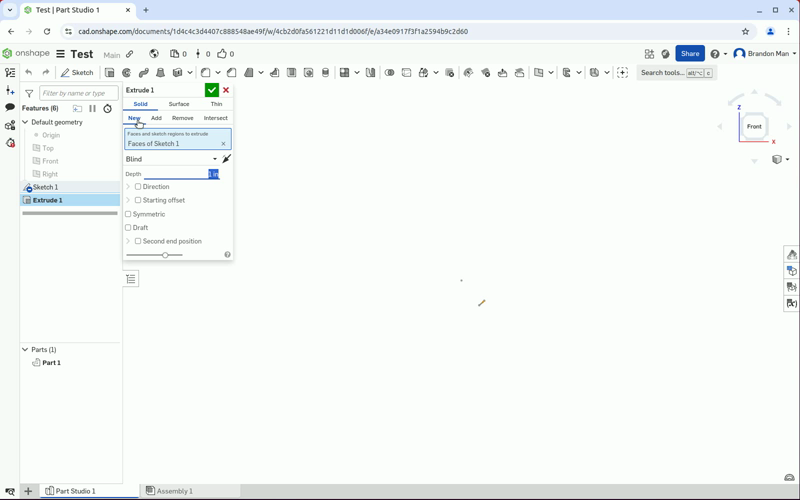
text(2.889)
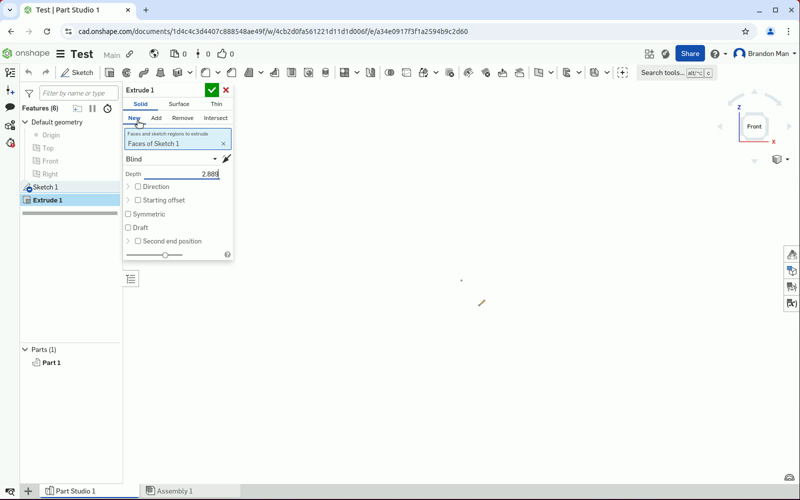
key(enter)
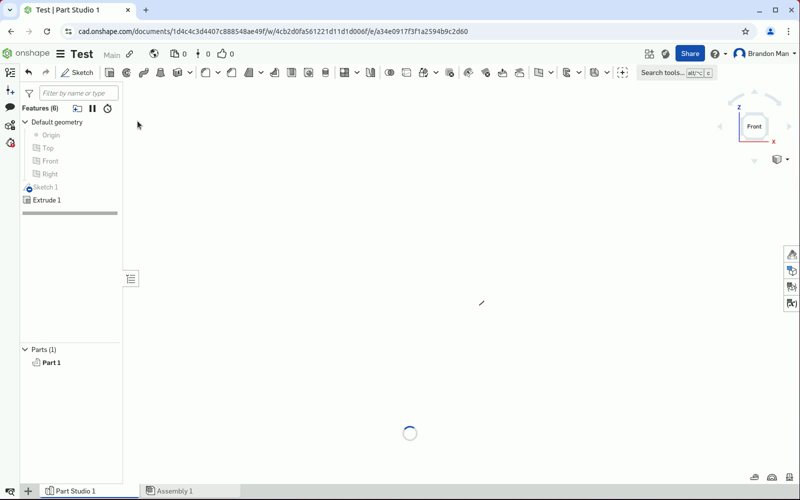
key(shift+h)
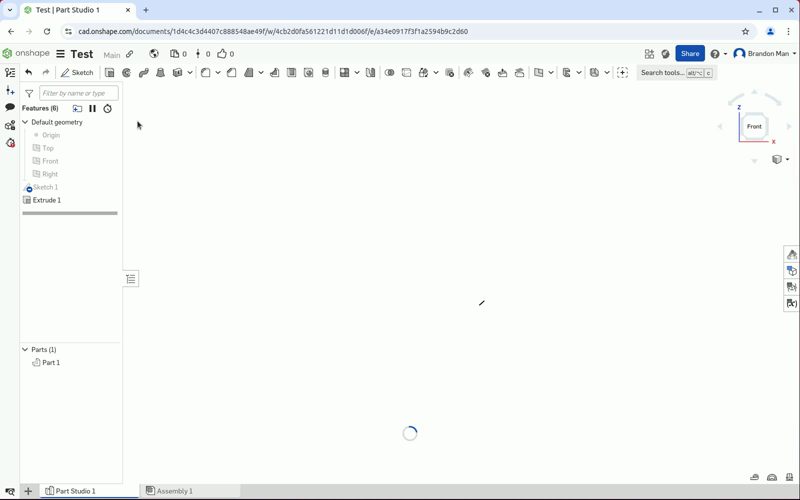
key(shift+h)
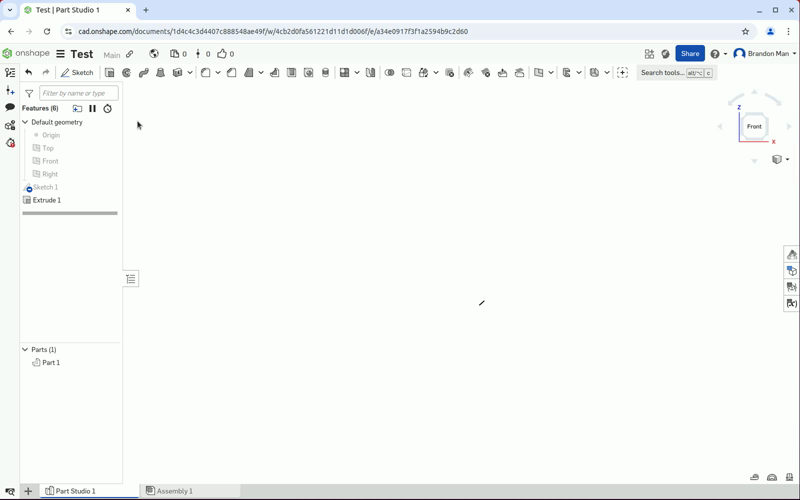
mouse_move(73, 189)
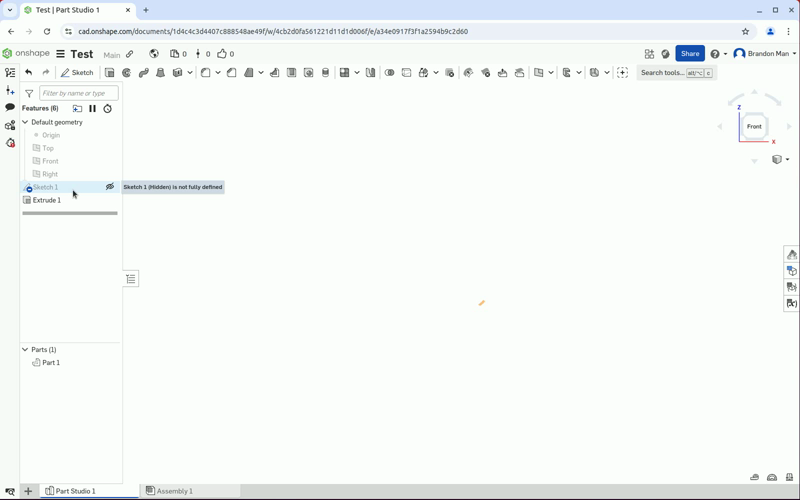
click(73, 189)
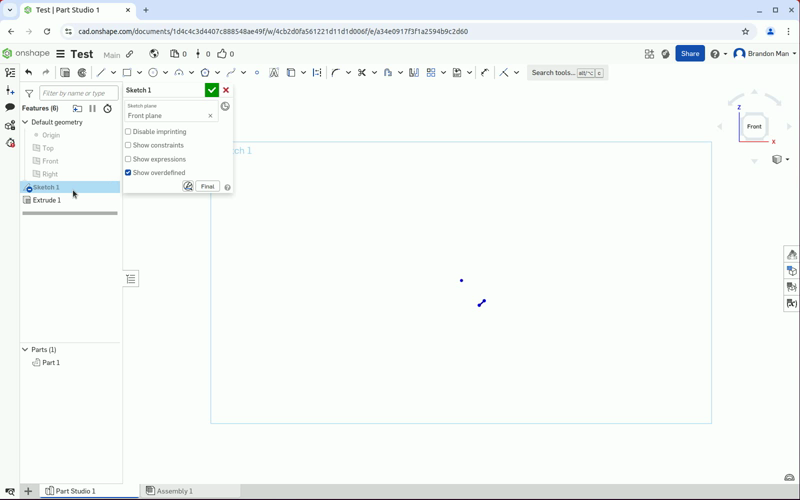
mouse_move(229, 92)
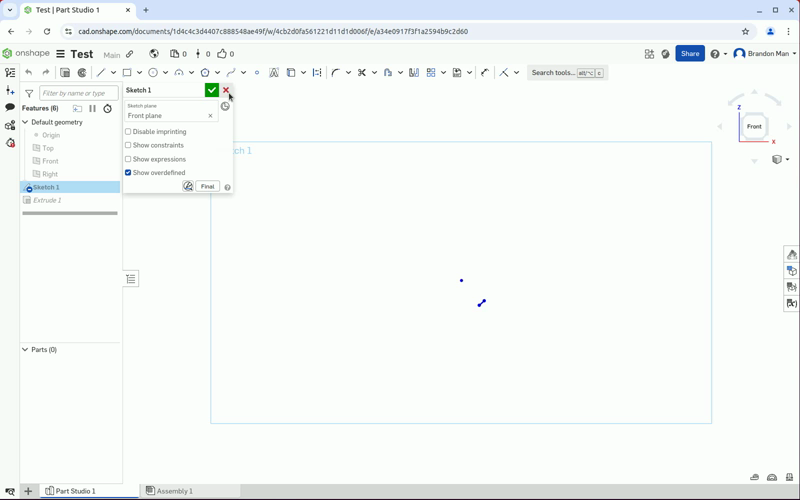
click(229, 92)
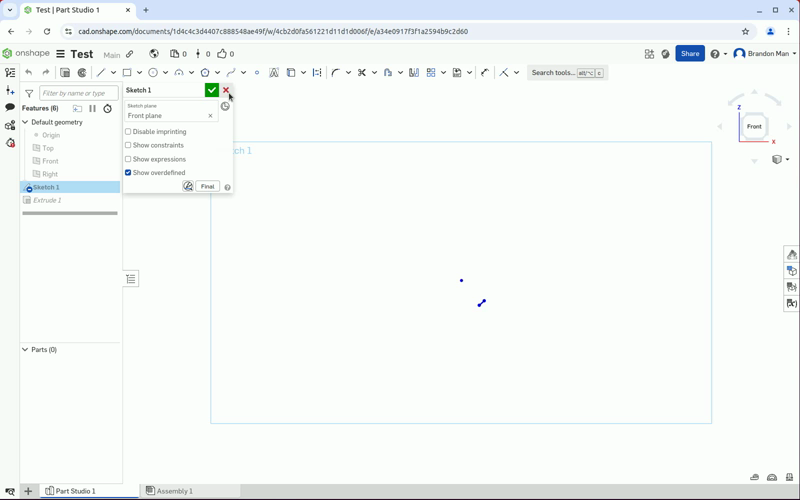
key(shift+s)
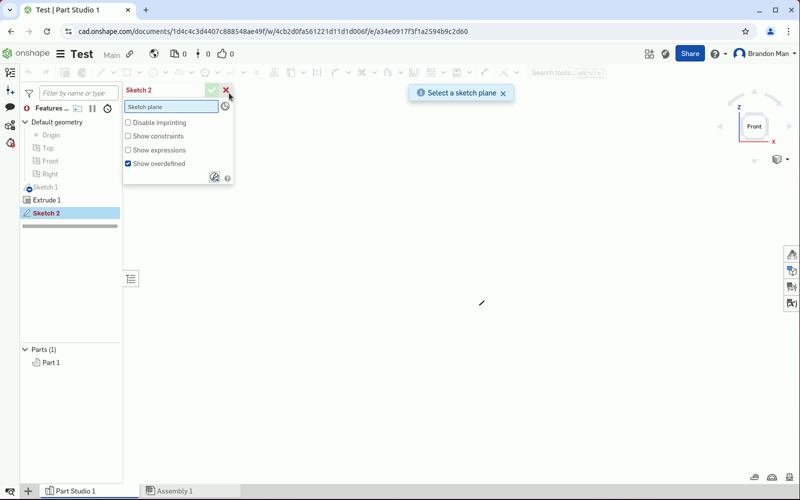
mouse_move(73, 163)
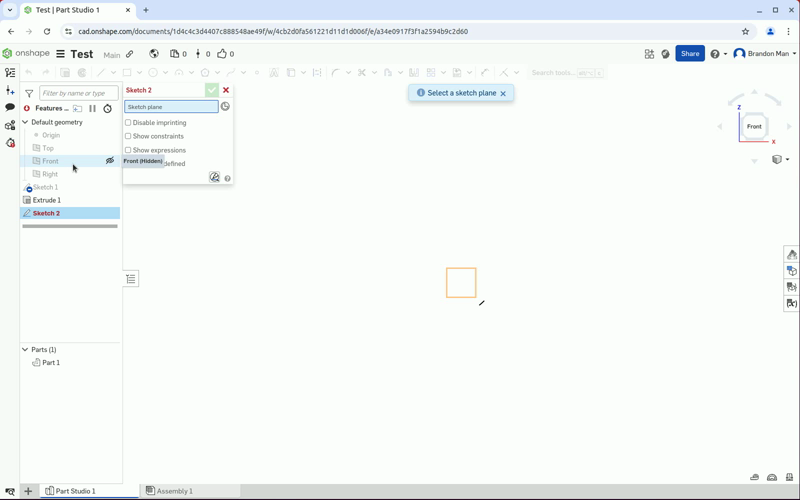
click(73, 163)
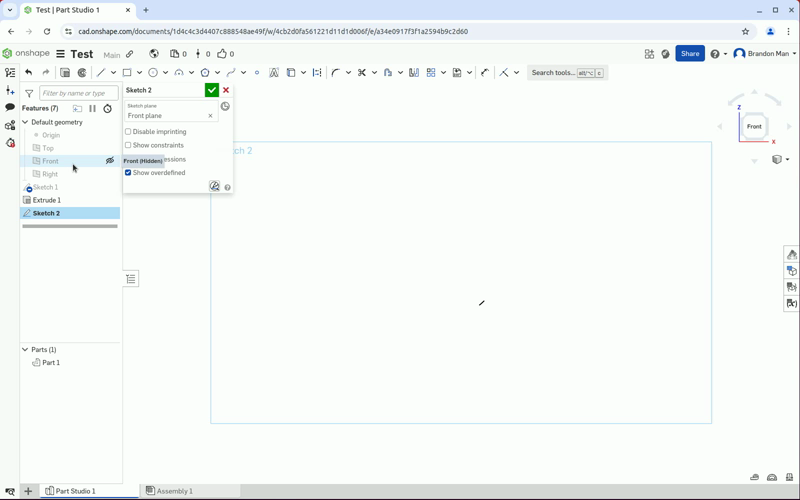
mouse_move(73, 352)
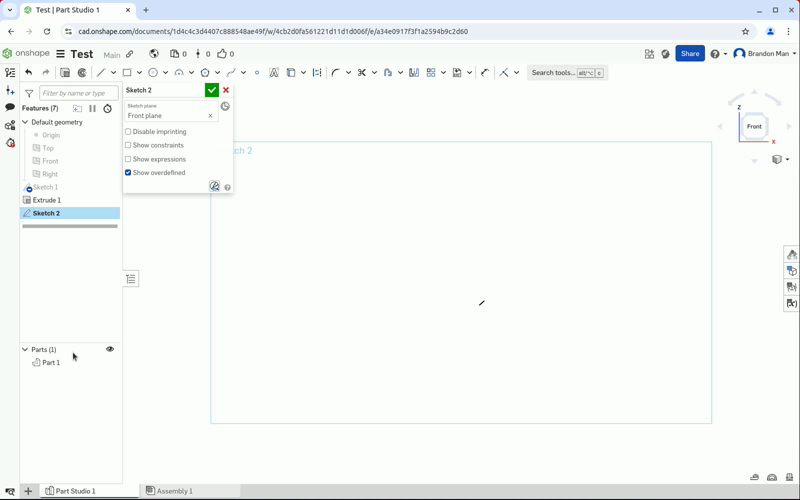
key(y)
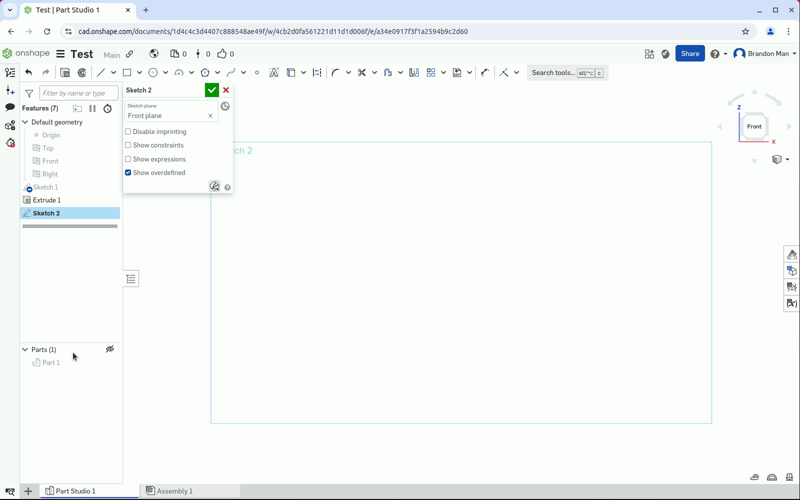
key(l)
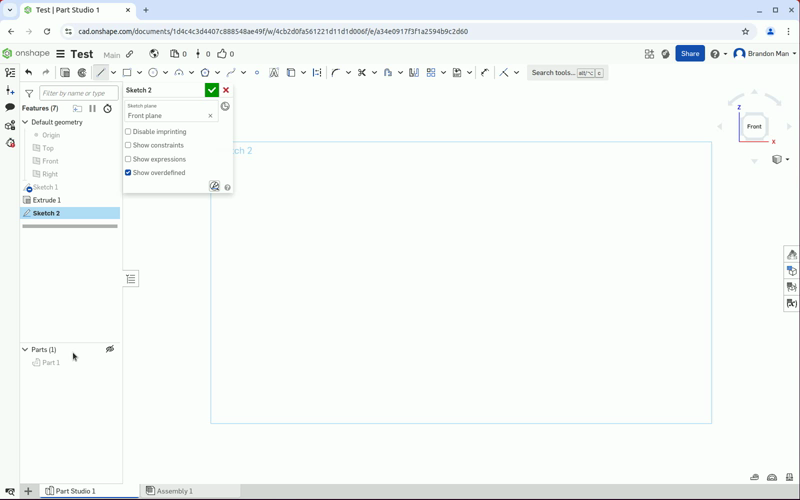
key_down(shift)
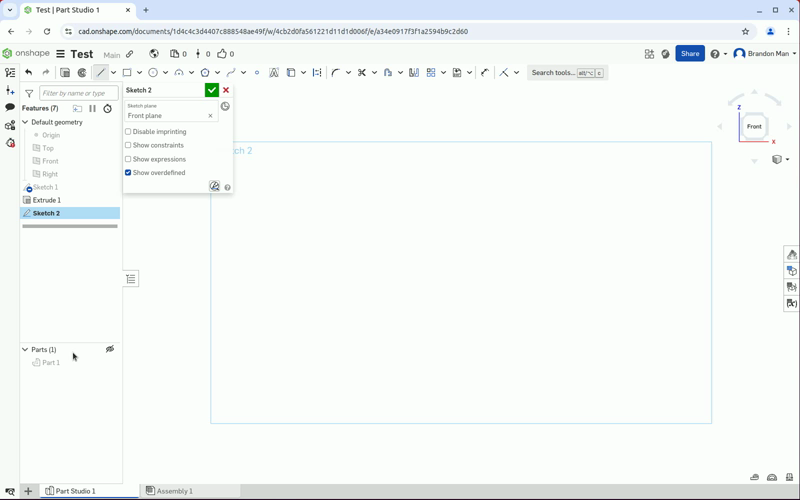
mouse_move(457, 253)
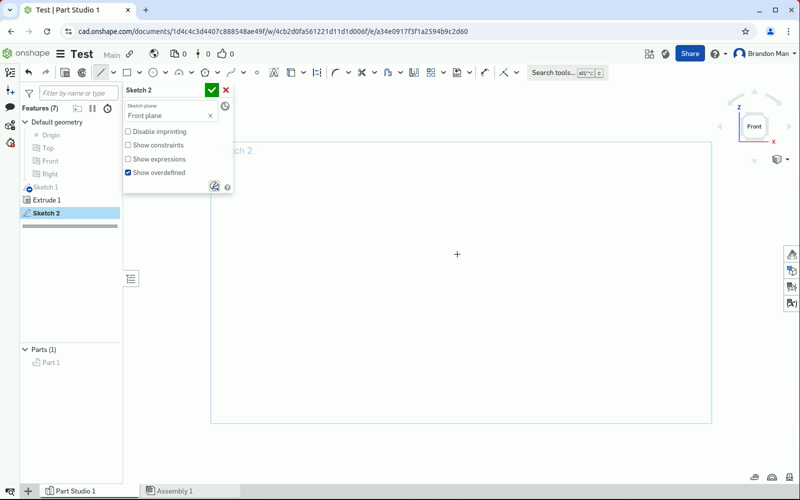
click(457, 253)
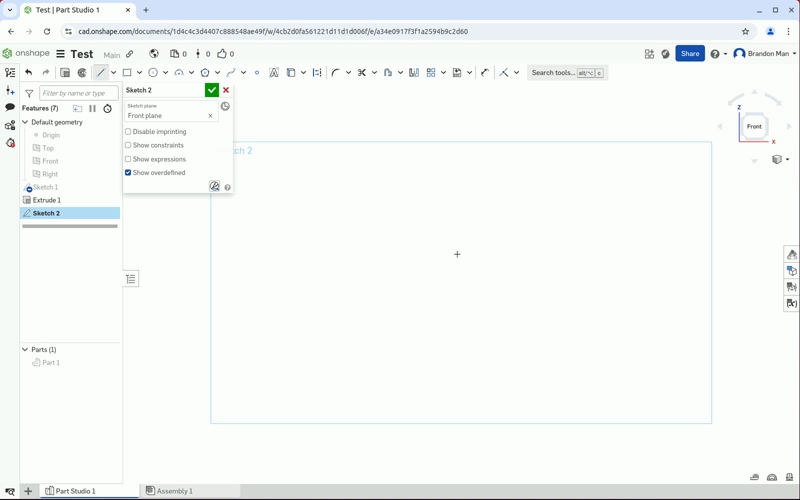
key_up(shift)
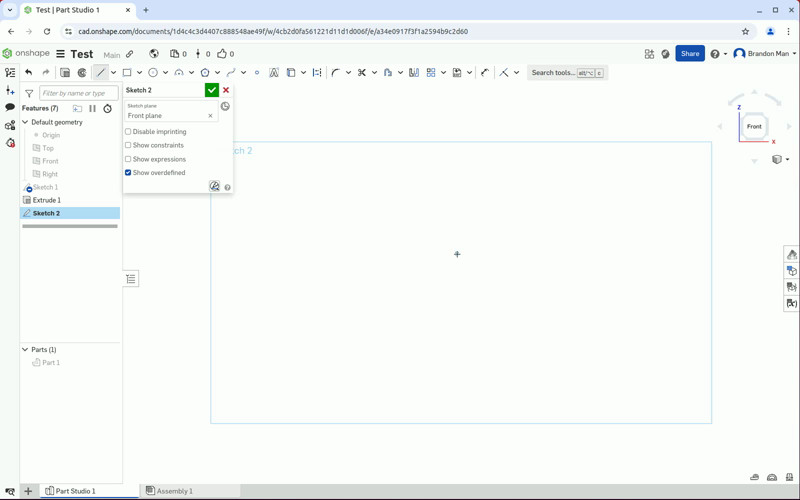
key_down(shift)
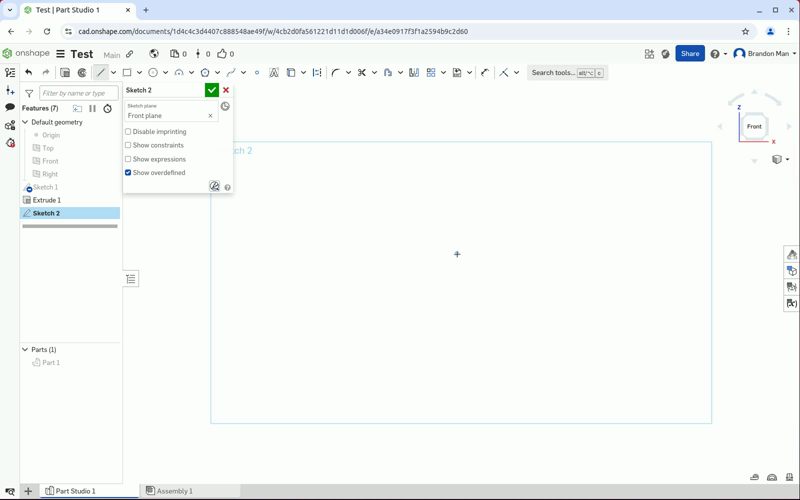
mouse_move(487, 253)
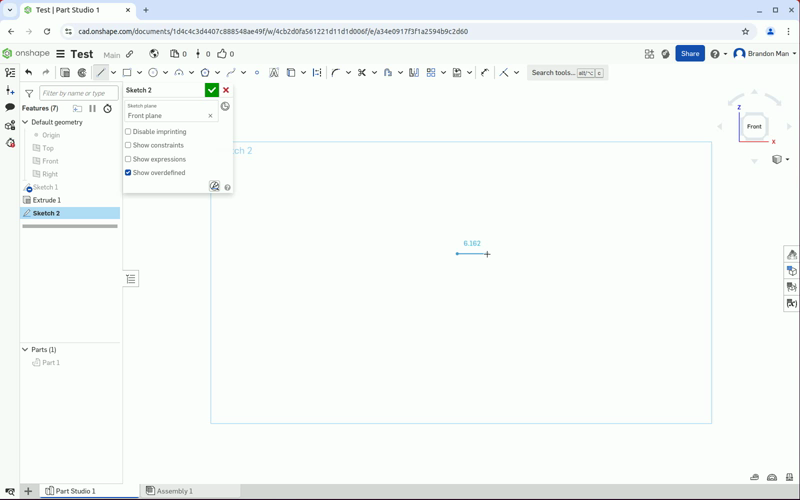
mouse_move(461, 253)
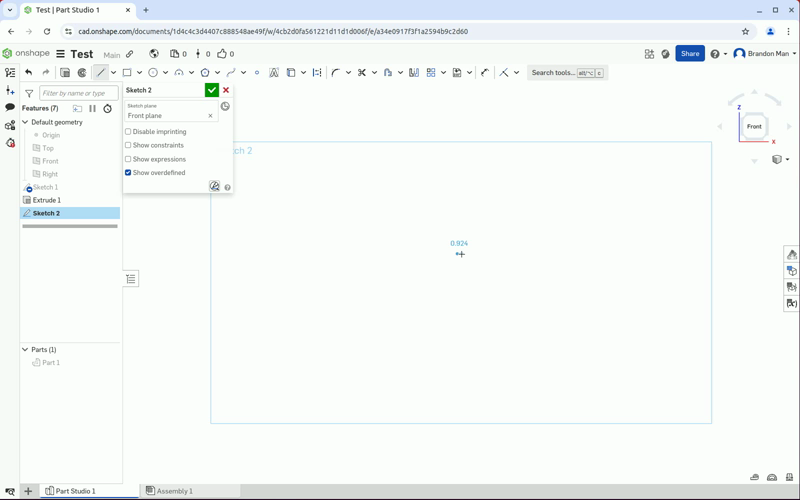
scroll(6)
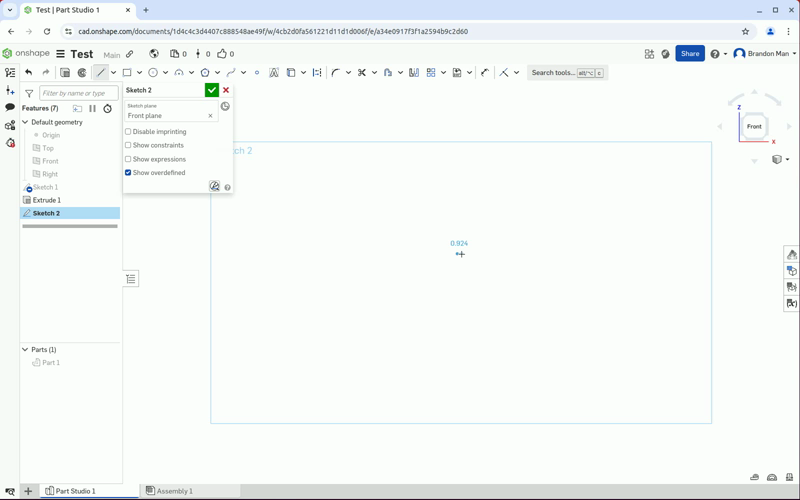
scroll(6)
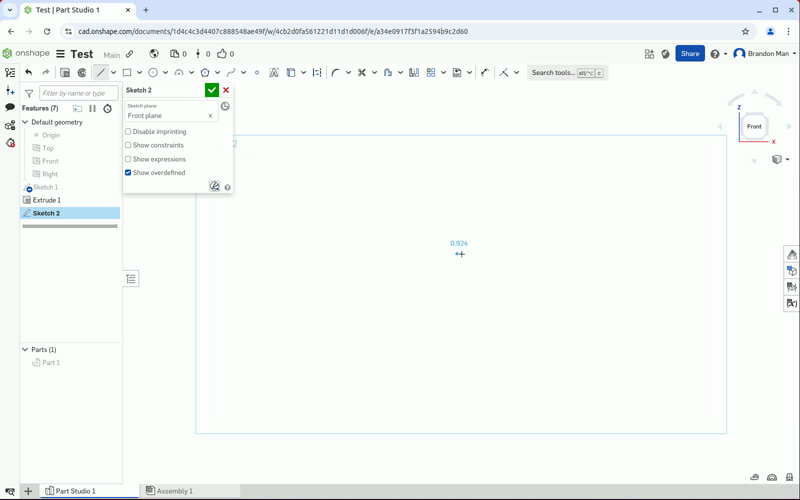
scroll(6)
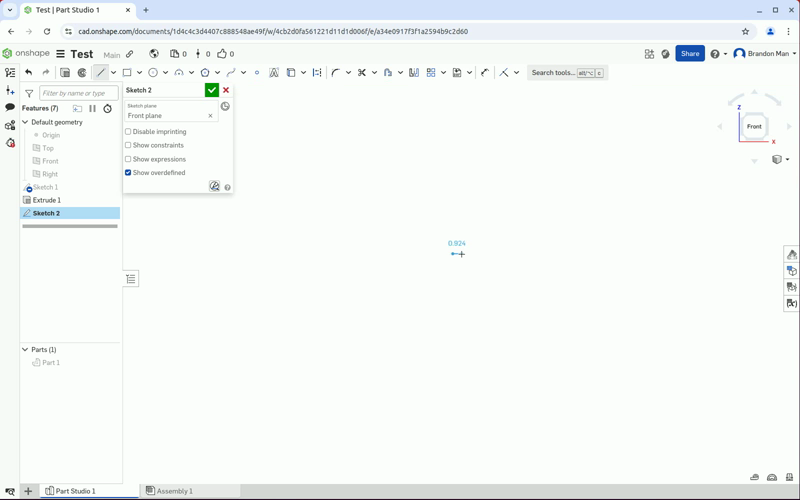
scroll(6)
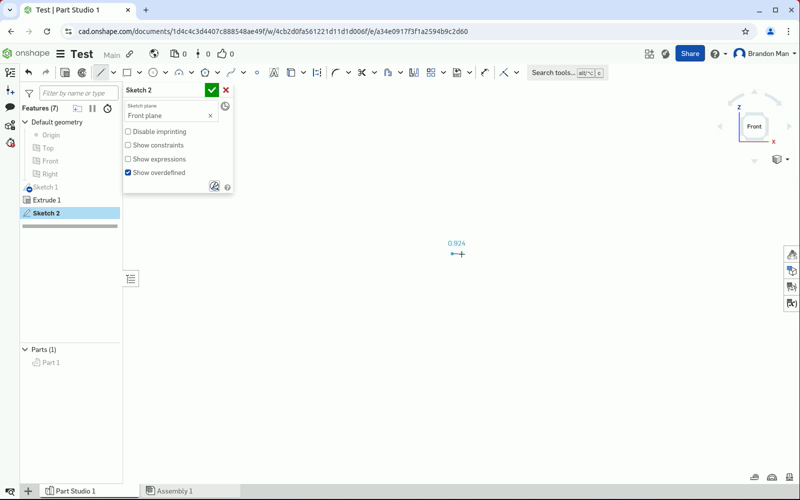
scroll(6)
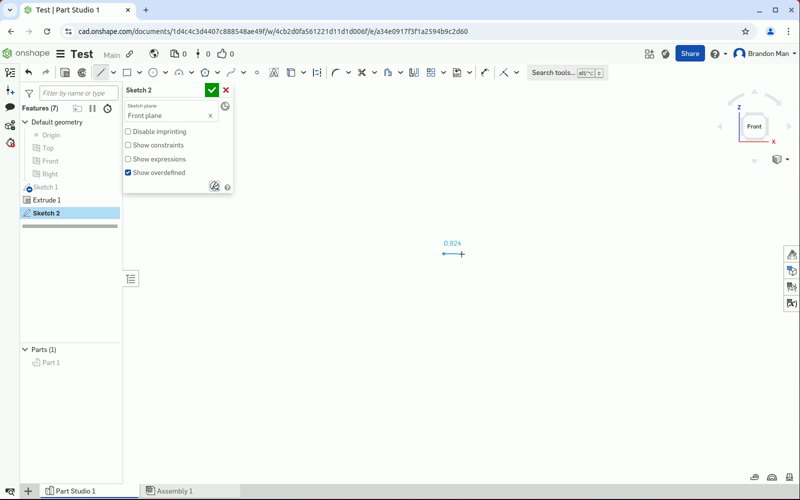
scroll(6)
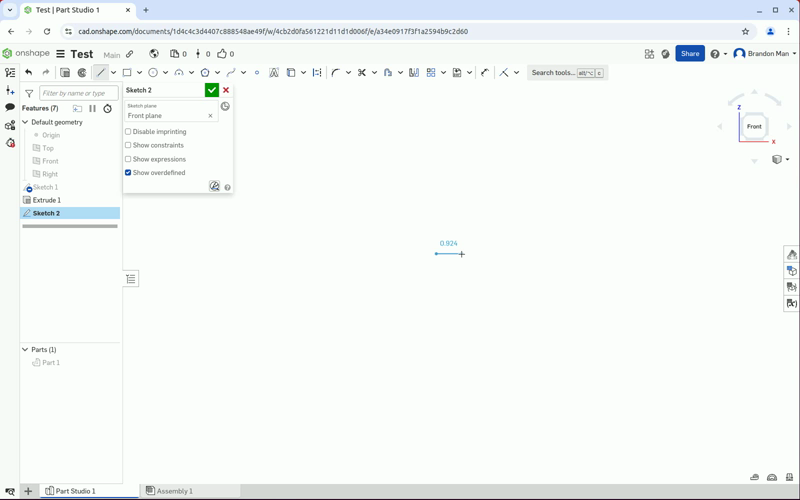
scroll(6)
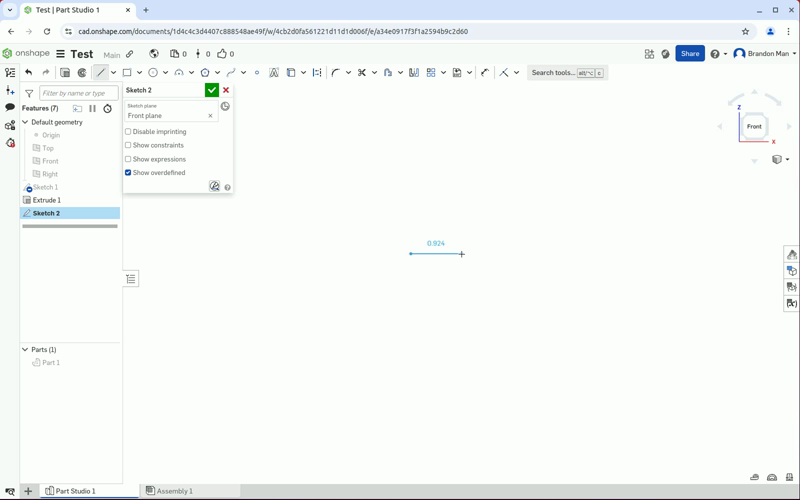
click(461, 253)
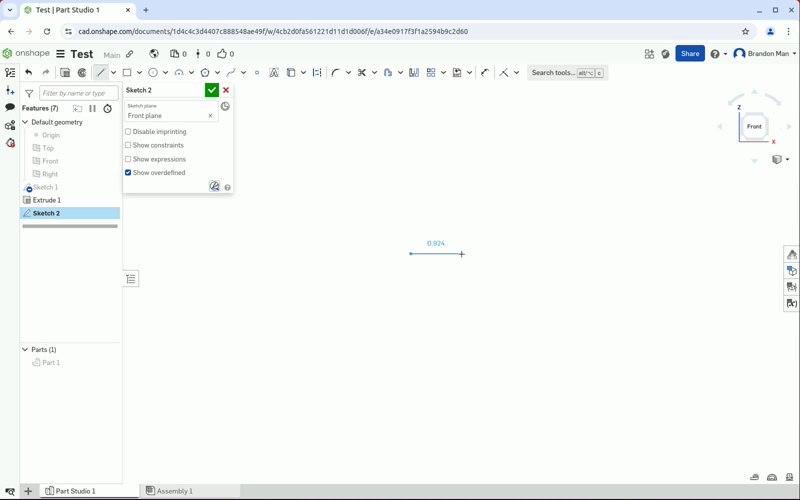
scroll(-6)
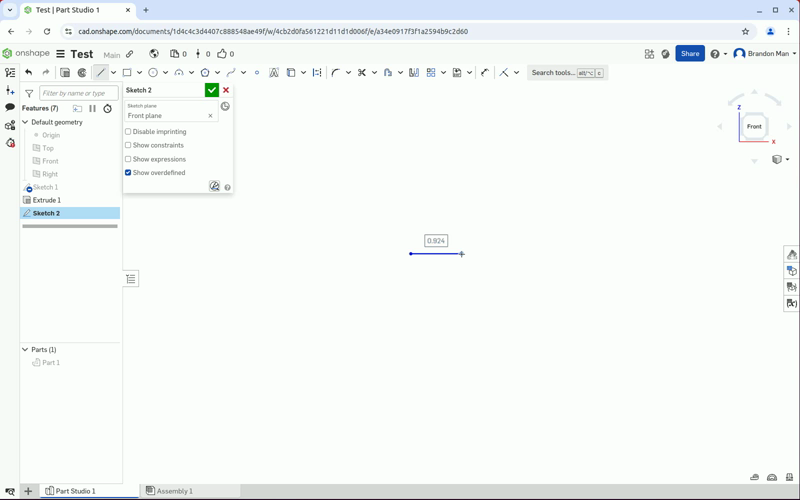
scroll(-6)
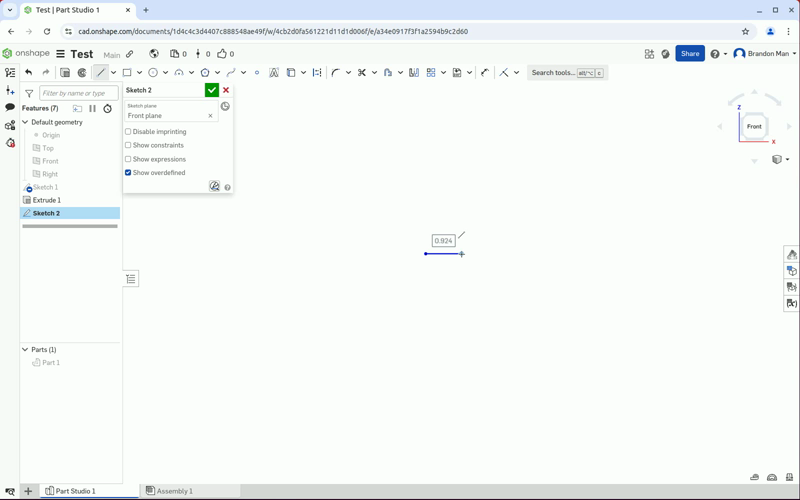
scroll(-6)
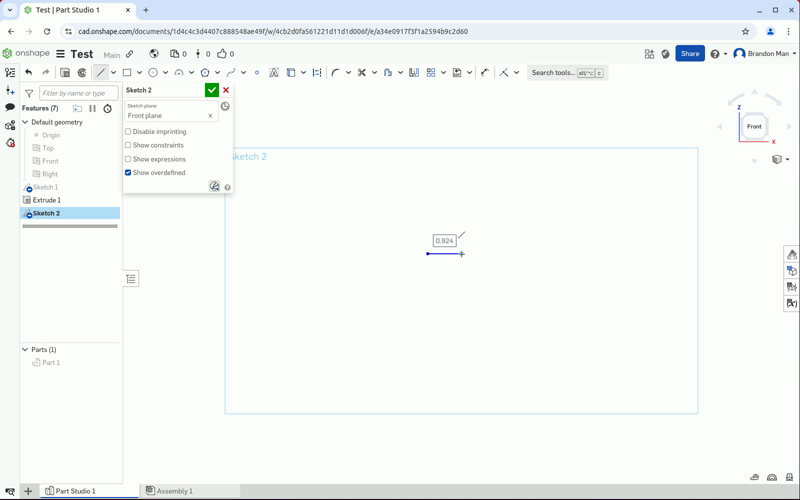
scroll(-6)
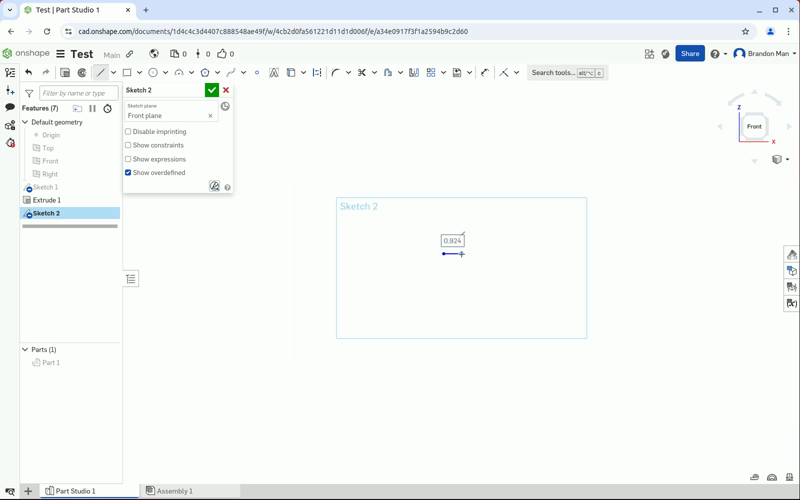
scroll(-6)
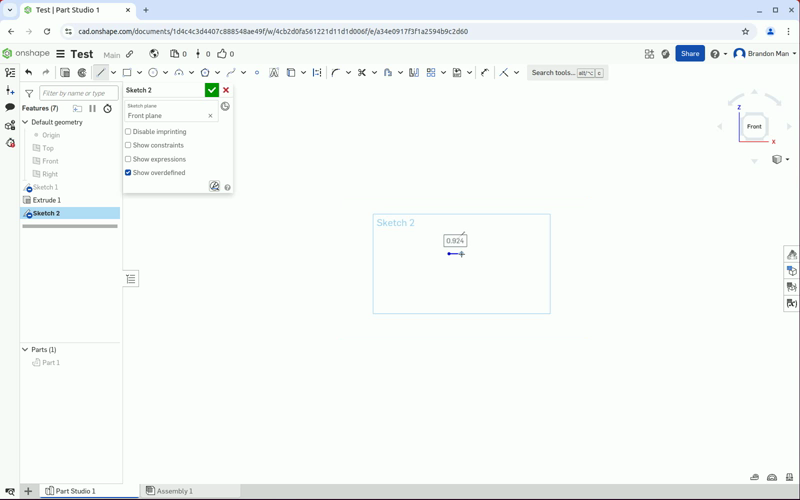
scroll(-6)
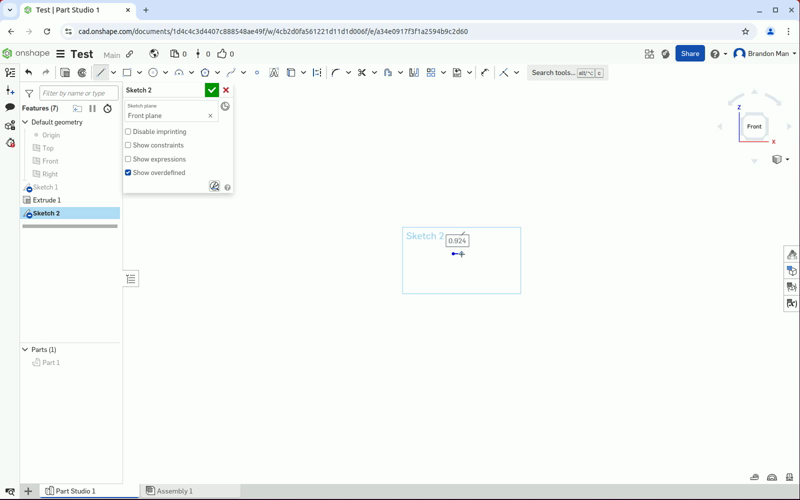
scroll(-6)
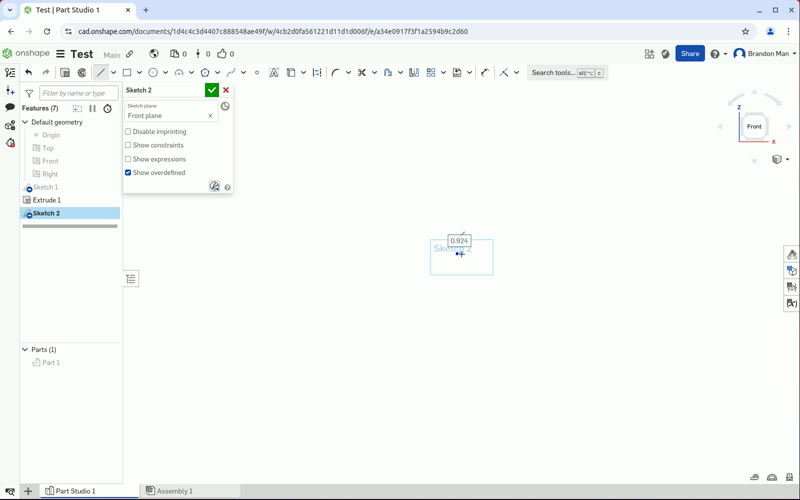
key_up(shift)
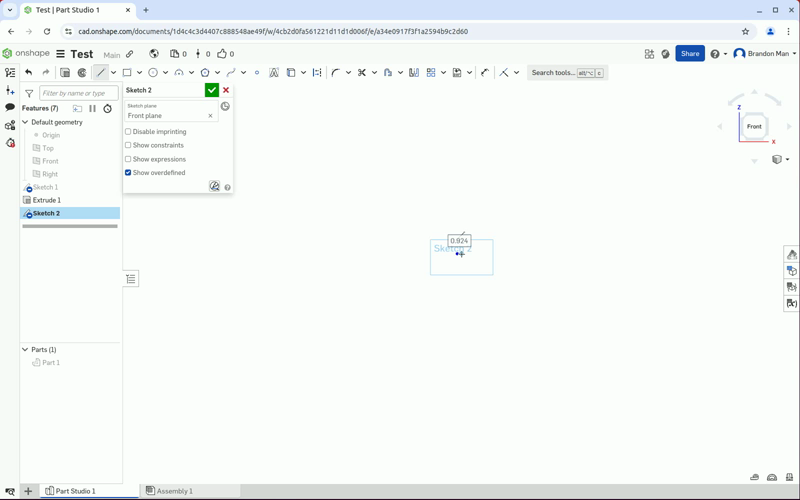
key(esc)
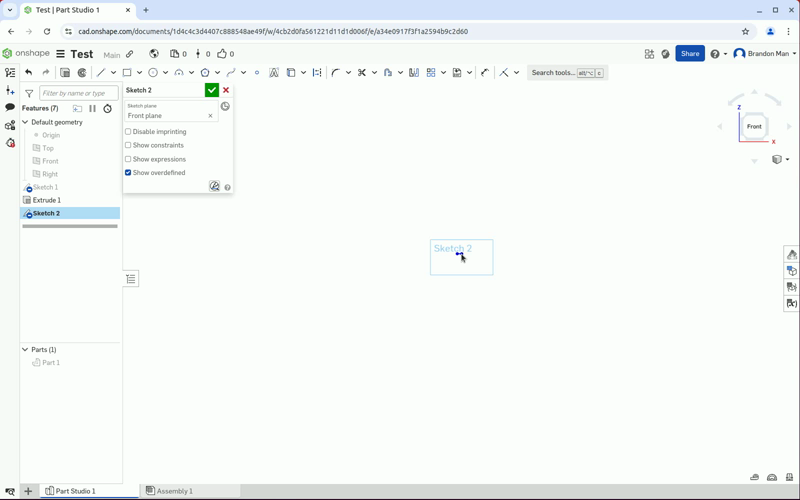
key(a)
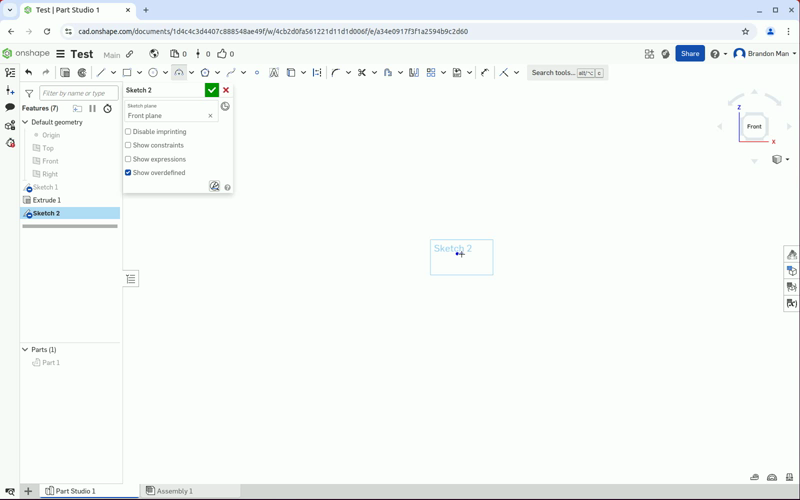
mouse_move(461, 253)
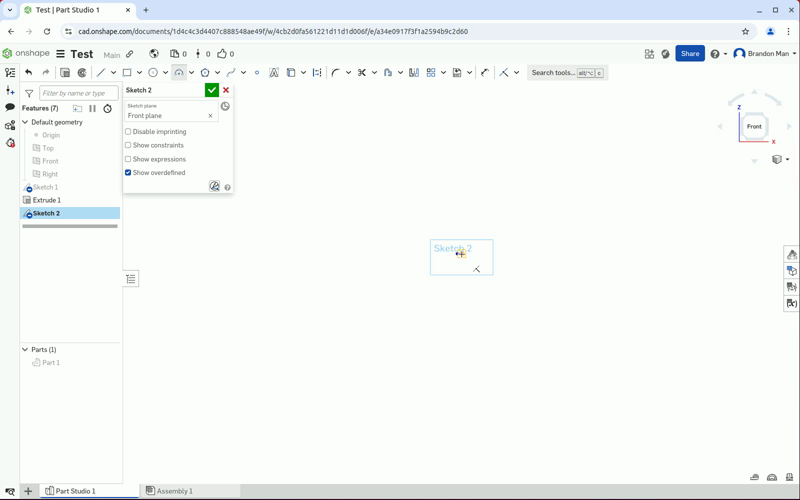
click(461, 253)
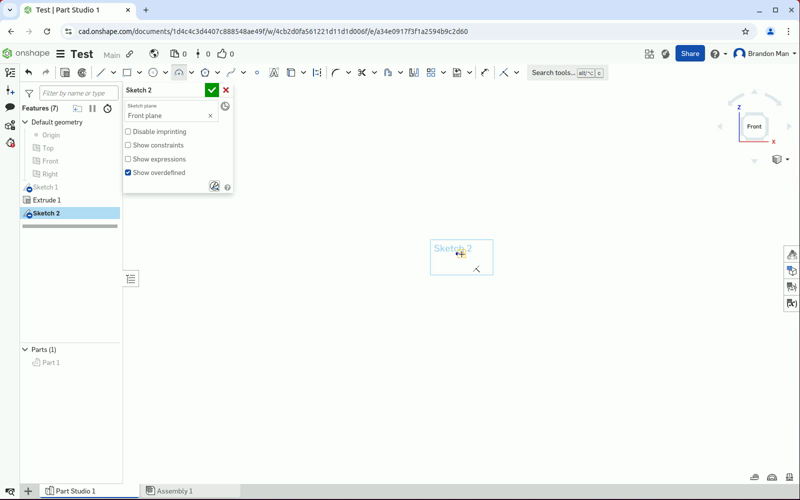
mouse_move(457, 253)
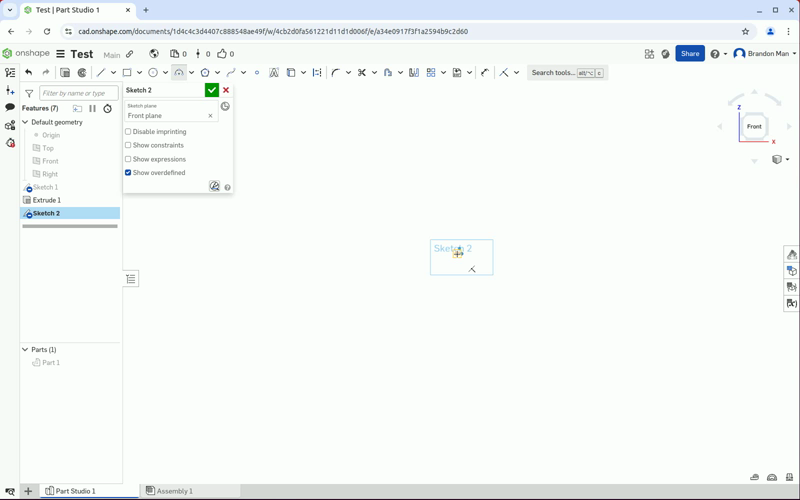
scroll(6)
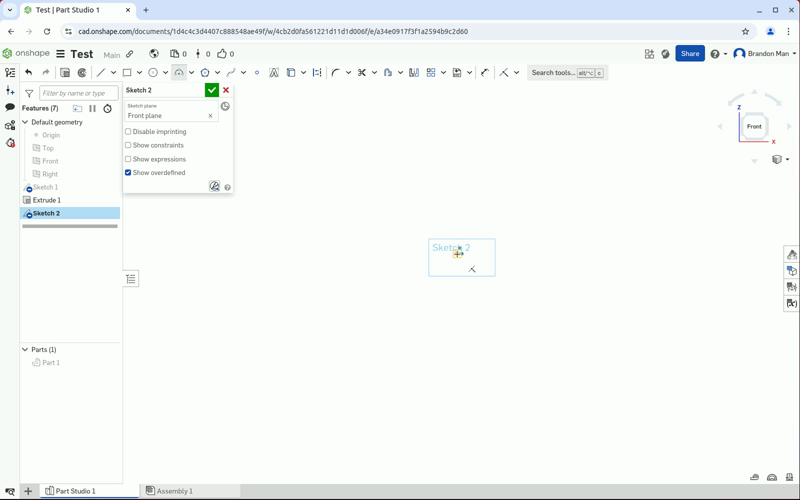
scroll(6)
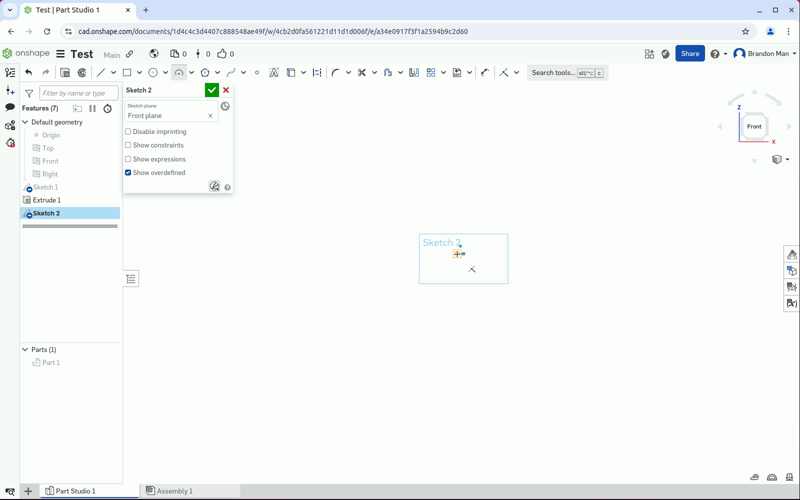
scroll(6)
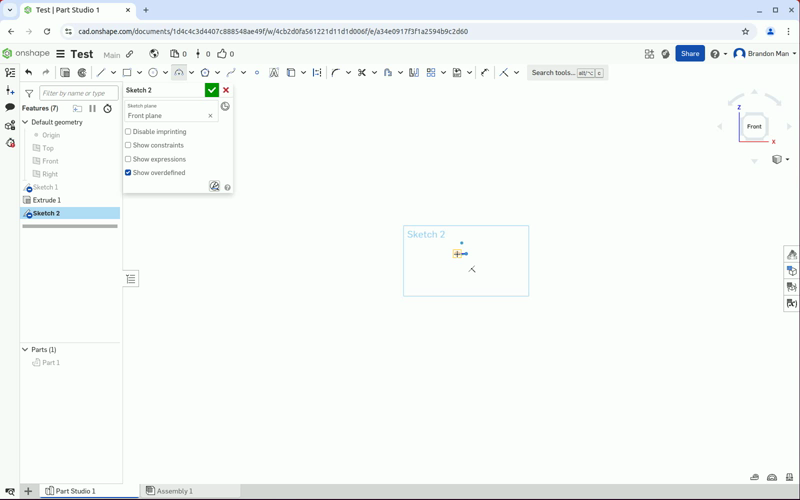
scroll(6)
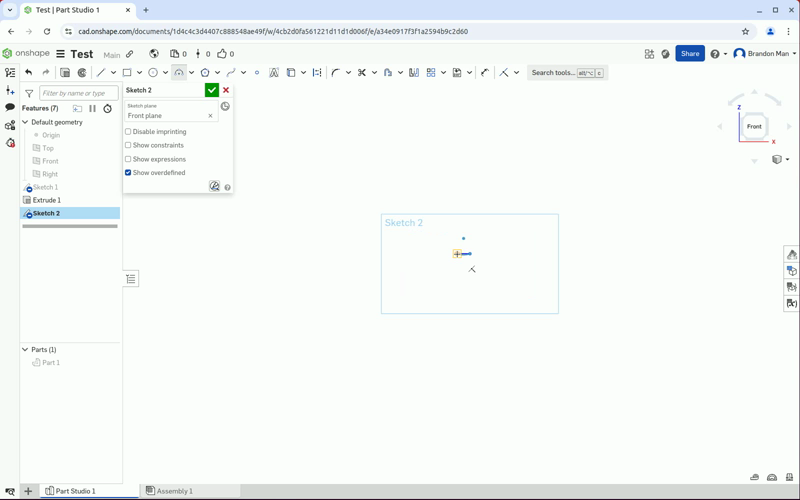
scroll(6)
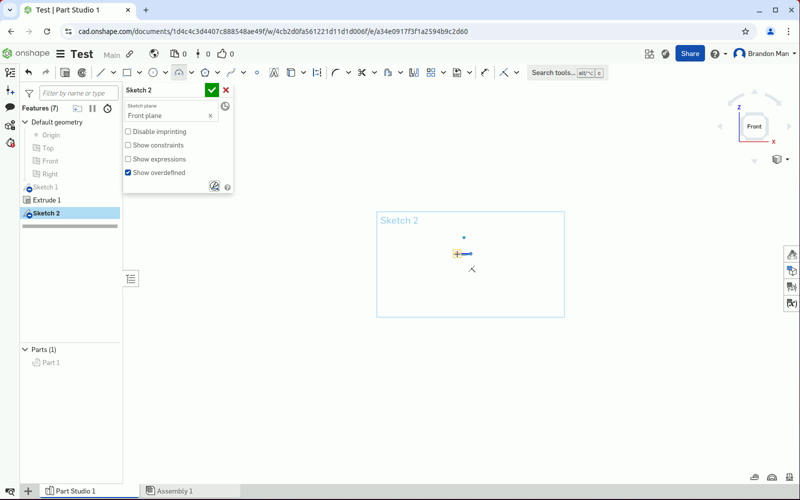
scroll(6)
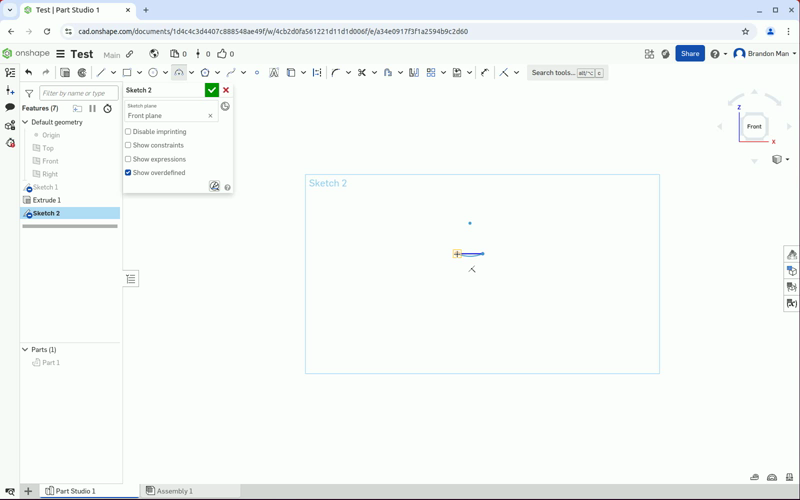
scroll(6)
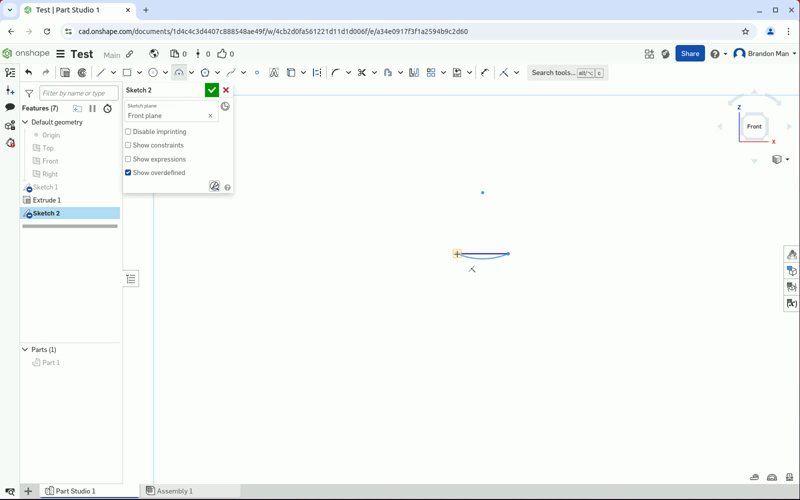
click(457, 253)
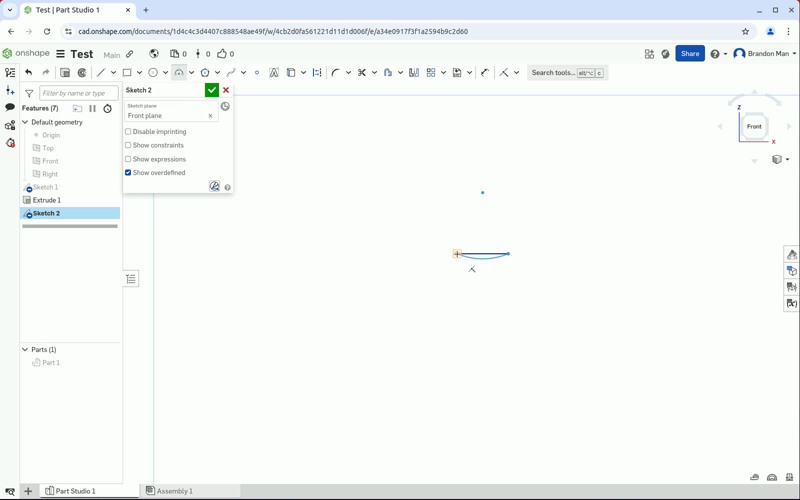
scroll(-6)
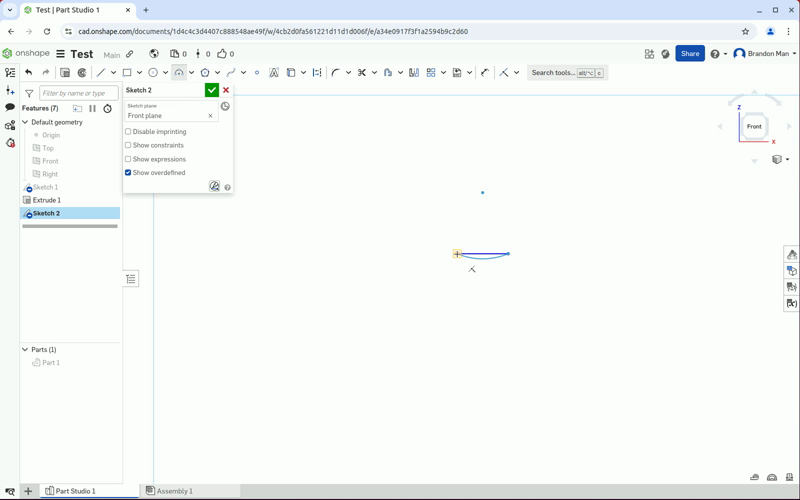
scroll(-6)
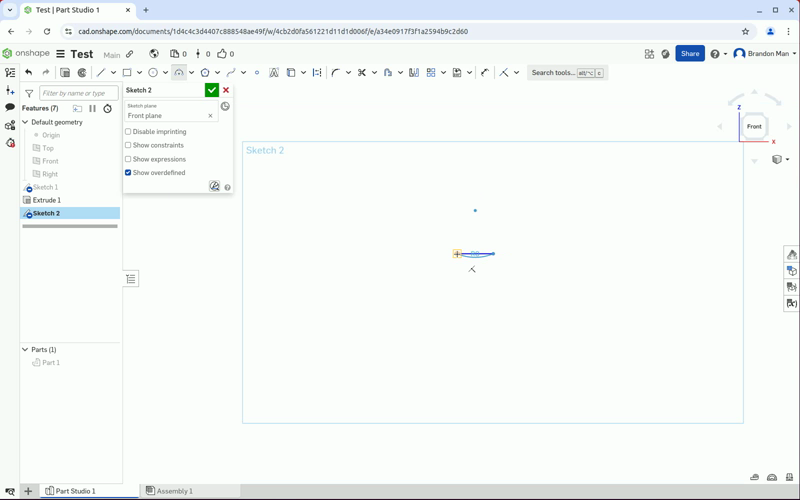
scroll(-6)
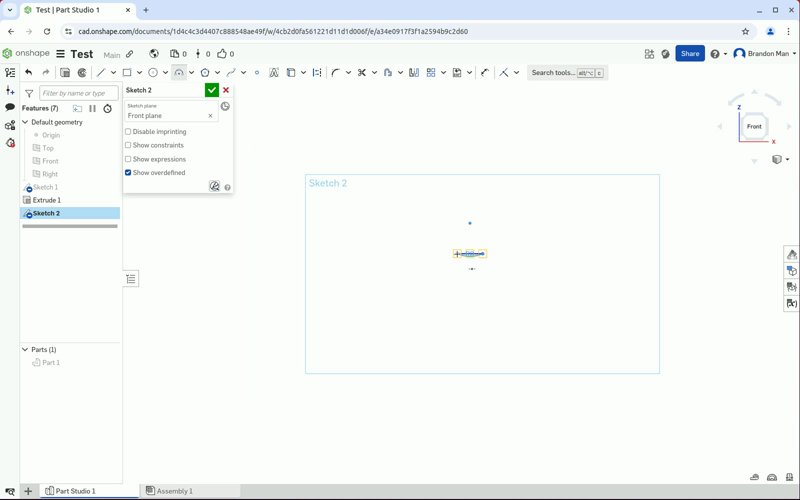
scroll(-6)
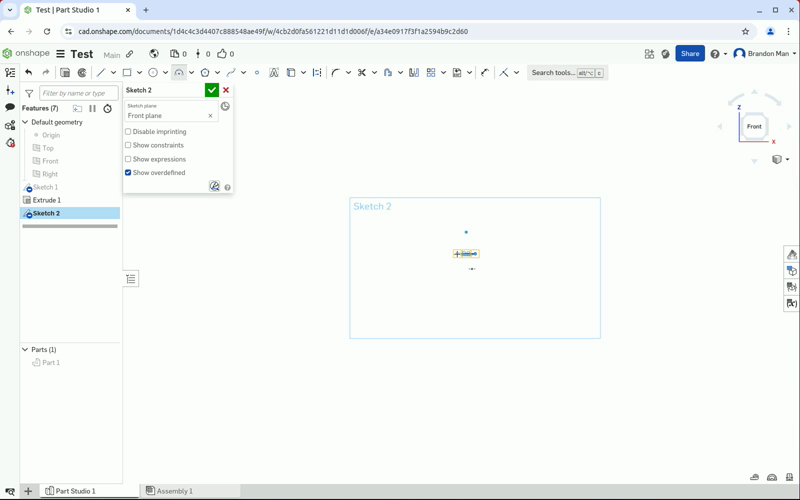
scroll(-6)
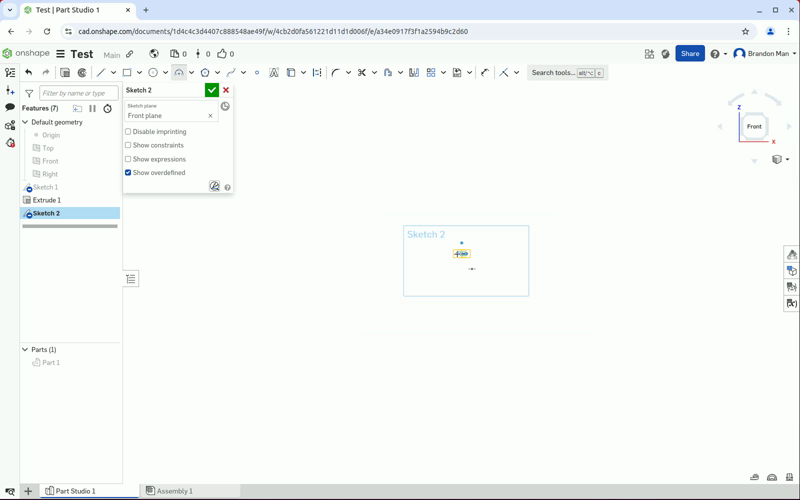
scroll(-6)
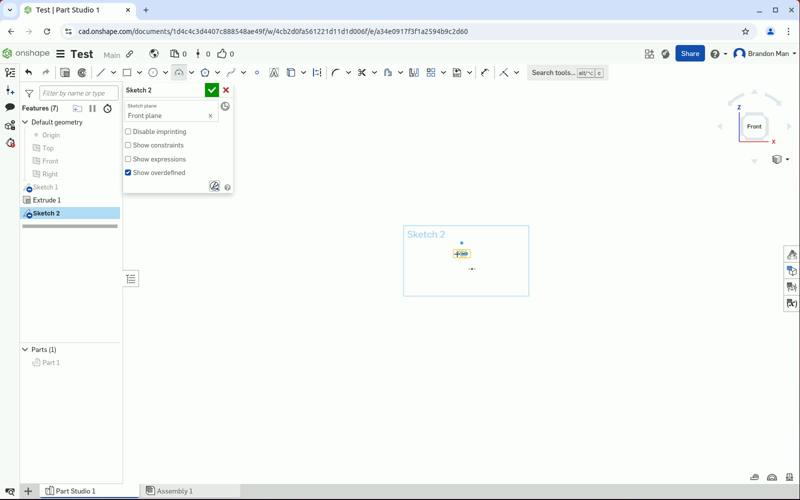
scroll(-6)
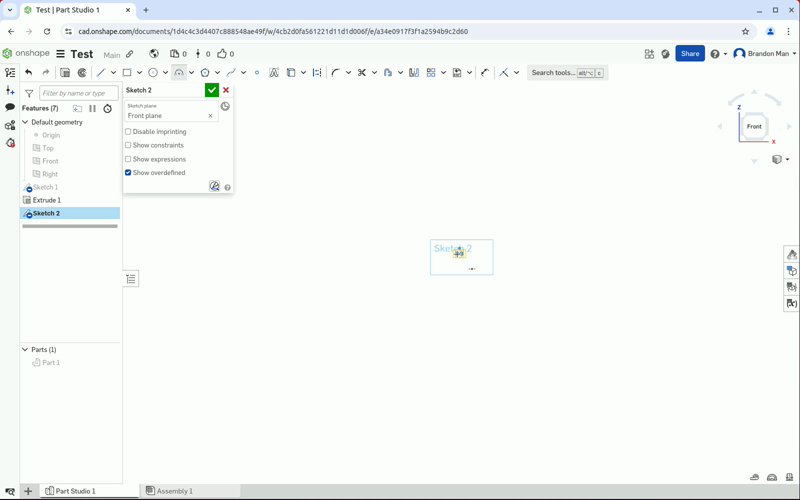
key_down(shift)
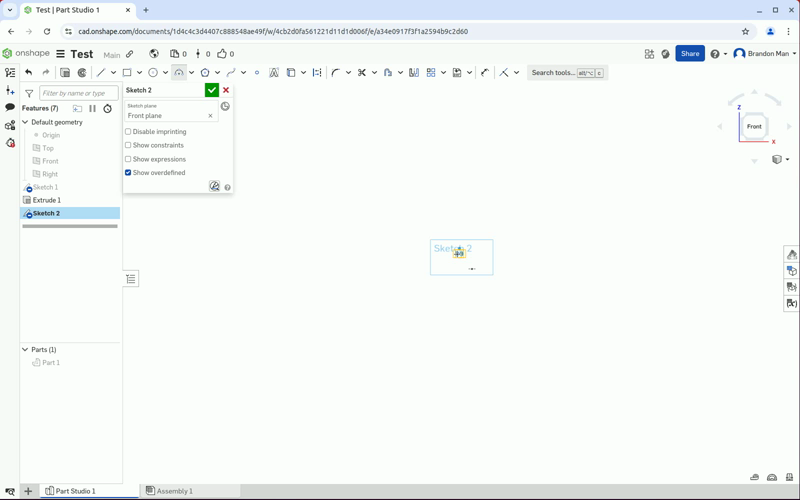
mouse_move(459, 252)
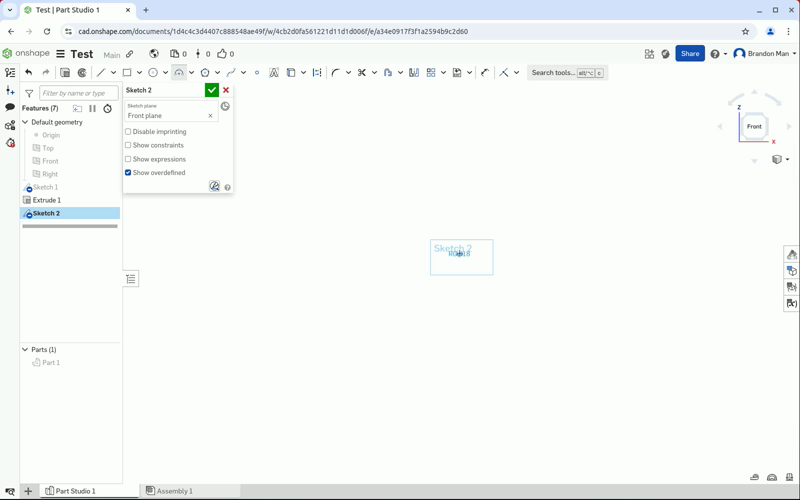
scroll(6)
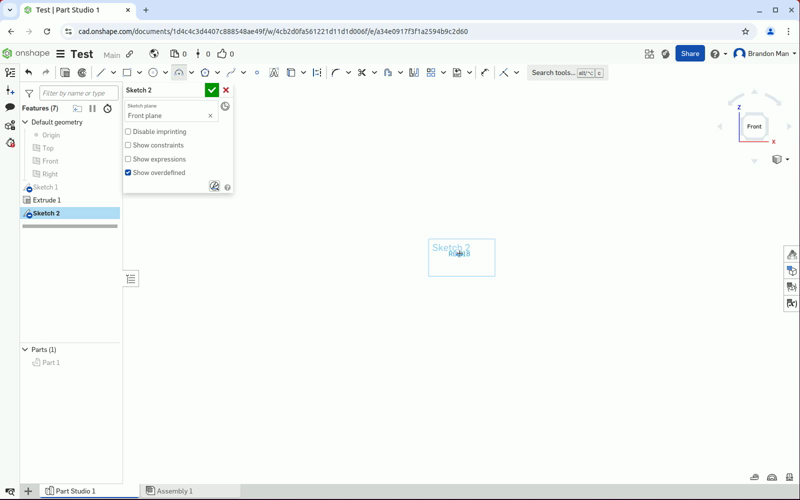
scroll(6)
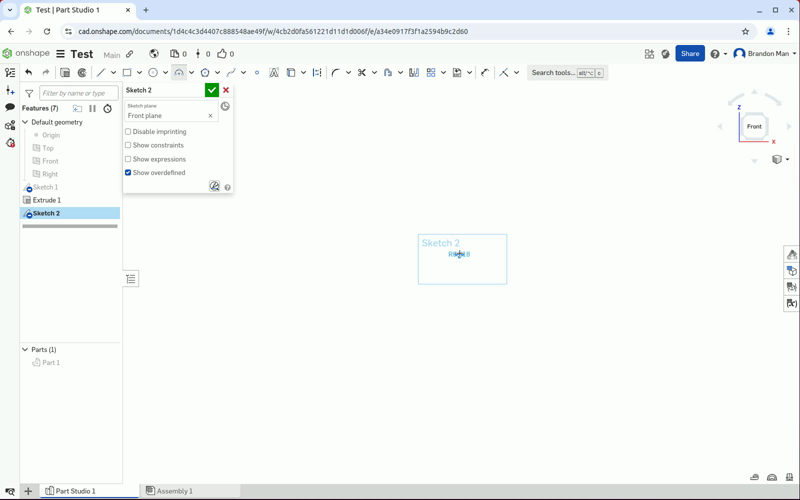
scroll(6)
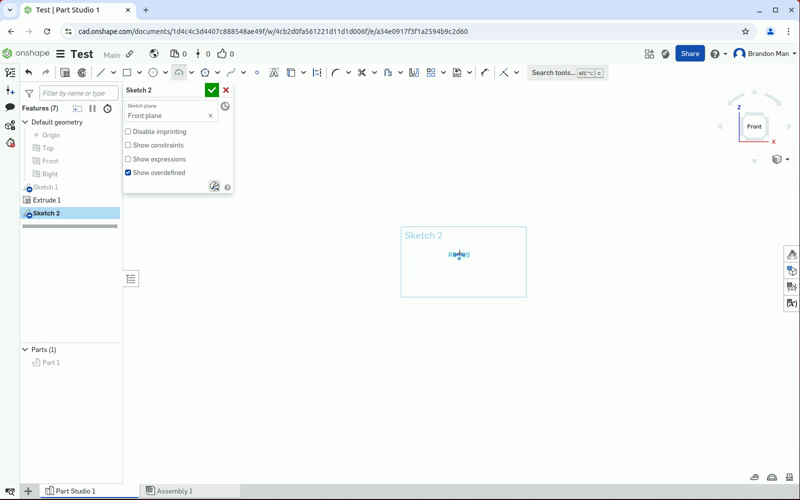
scroll(6)
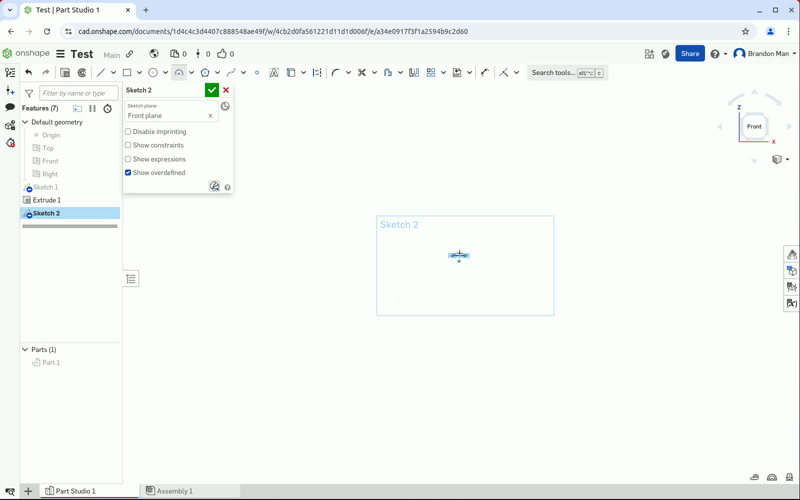
scroll(6)
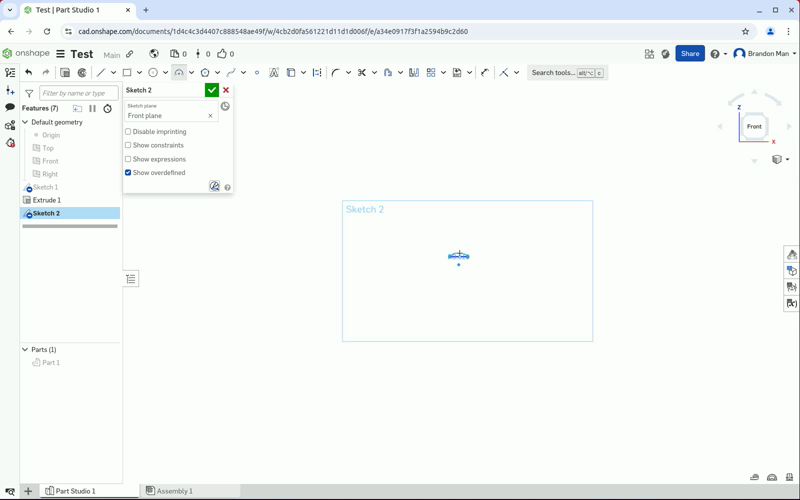
scroll(6)
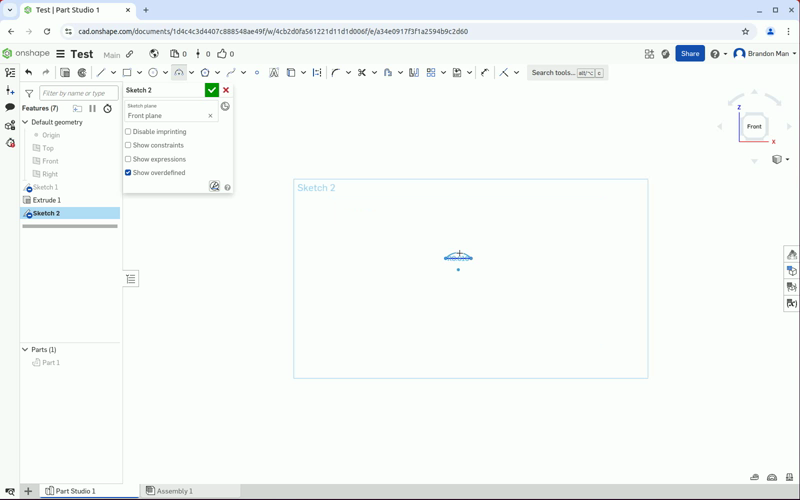
scroll(6)
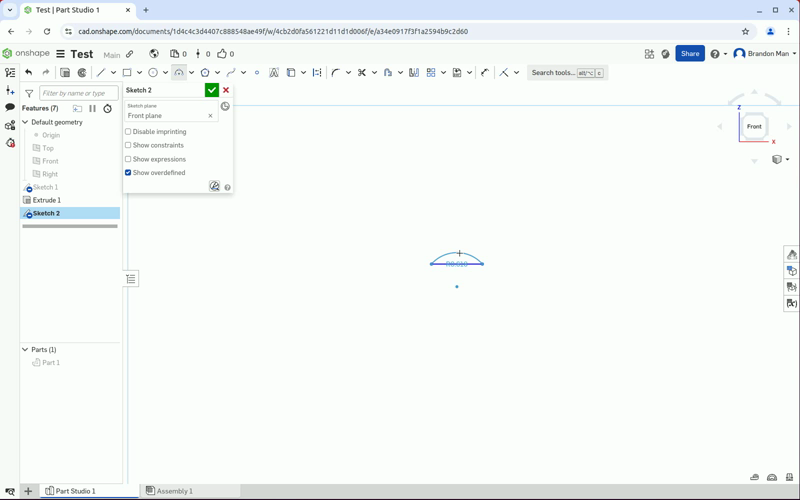
click(459, 252)
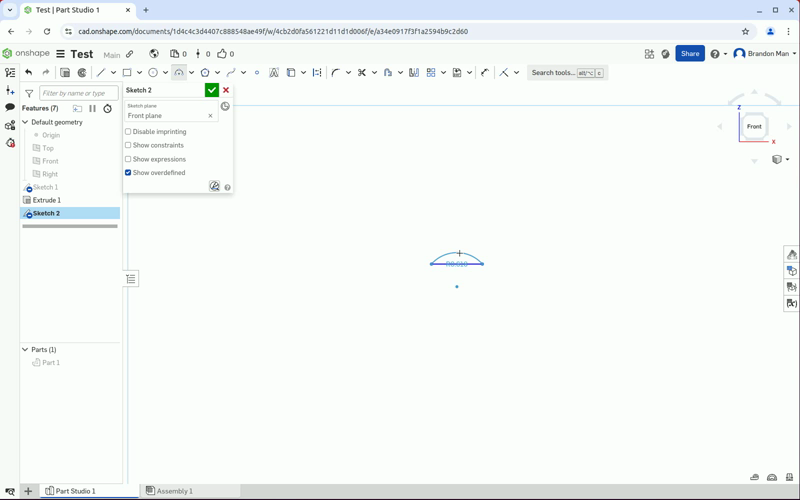
scroll(-6)
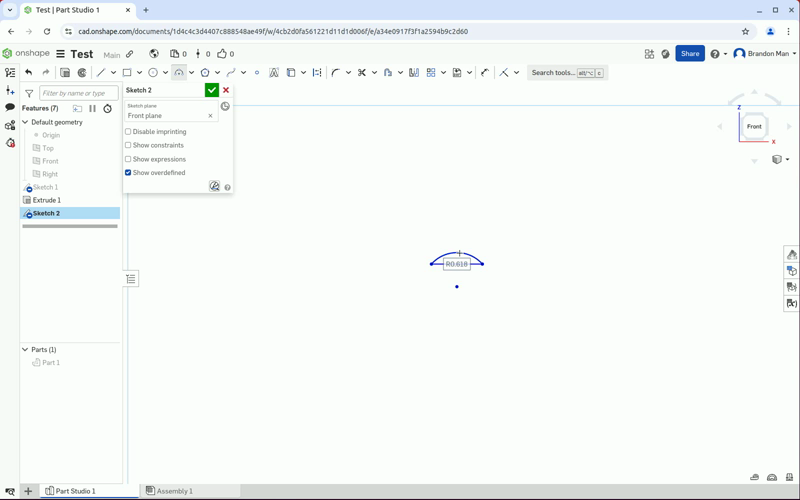
scroll(-6)
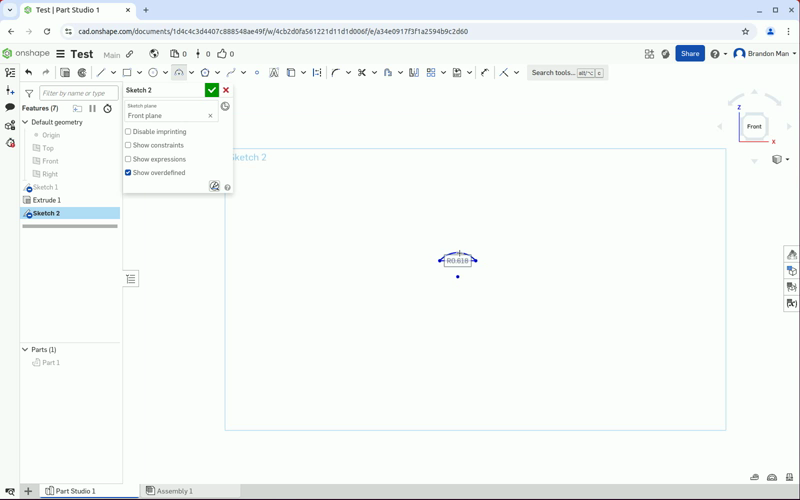
scroll(-6)
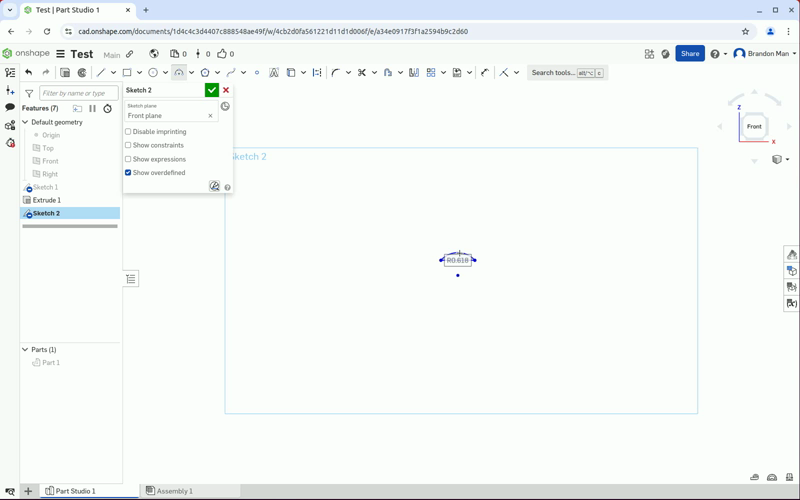
scroll(-6)
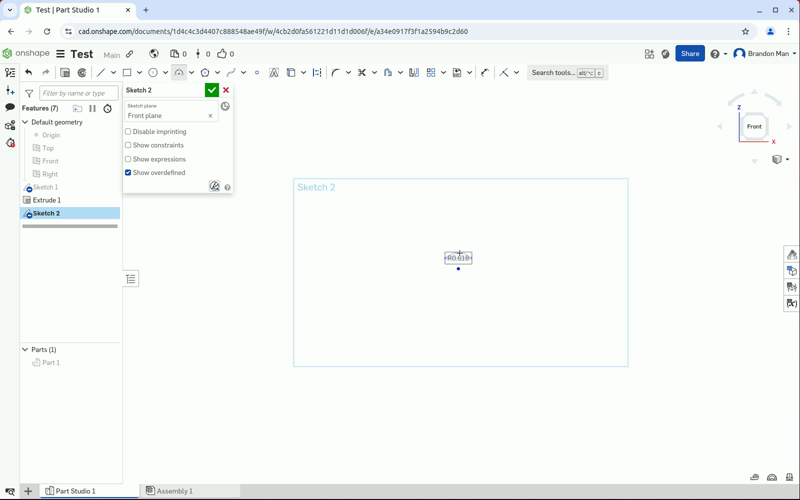
scroll(-6)
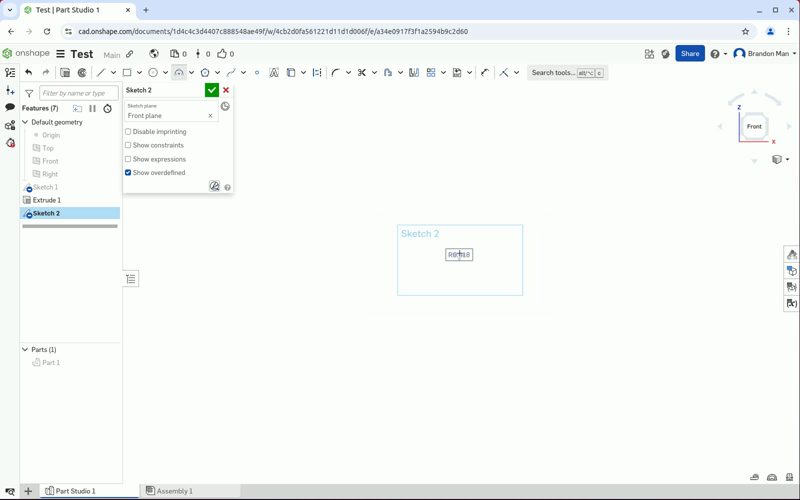
scroll(-6)
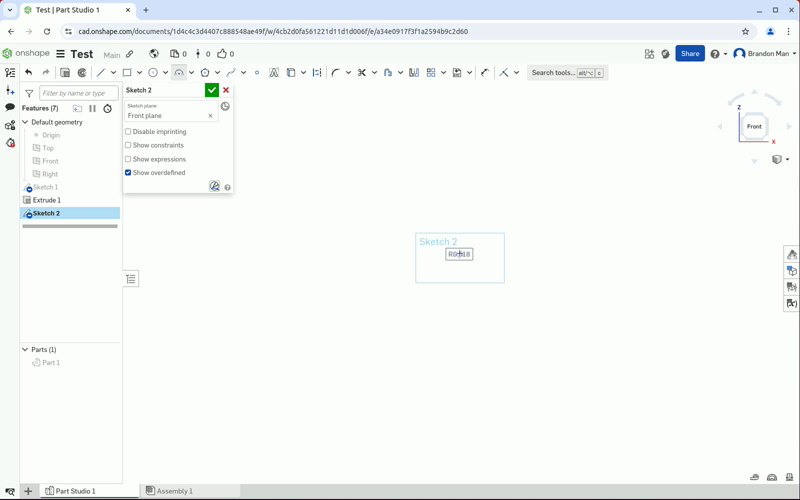
scroll(-6)
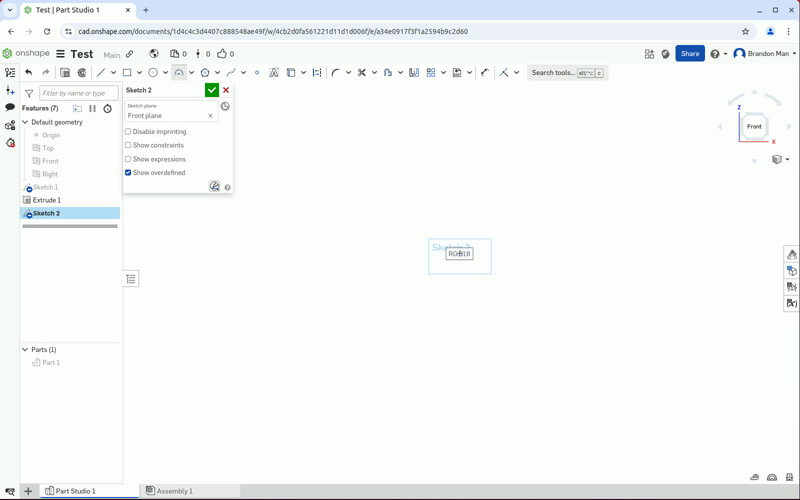
key_up(shift)
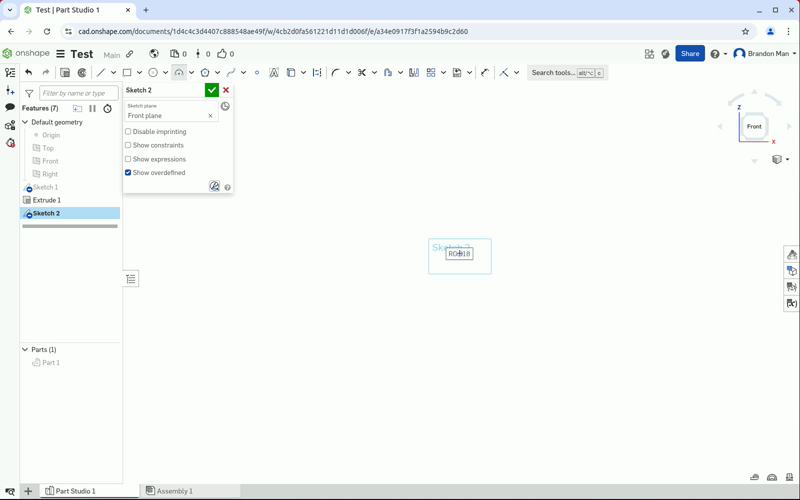
key(esc)
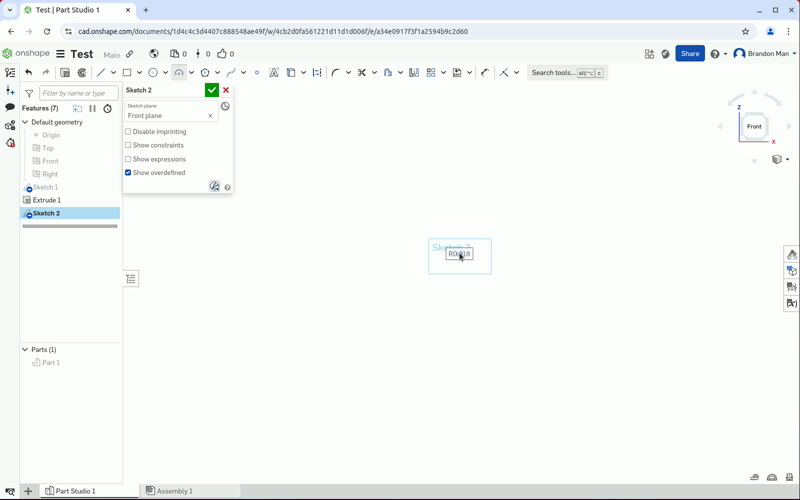
mouse_move(457, 253)
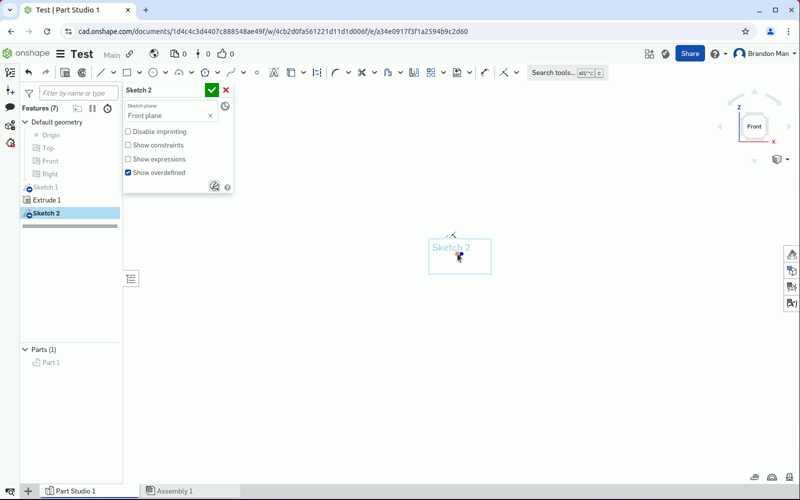
scroll(6)
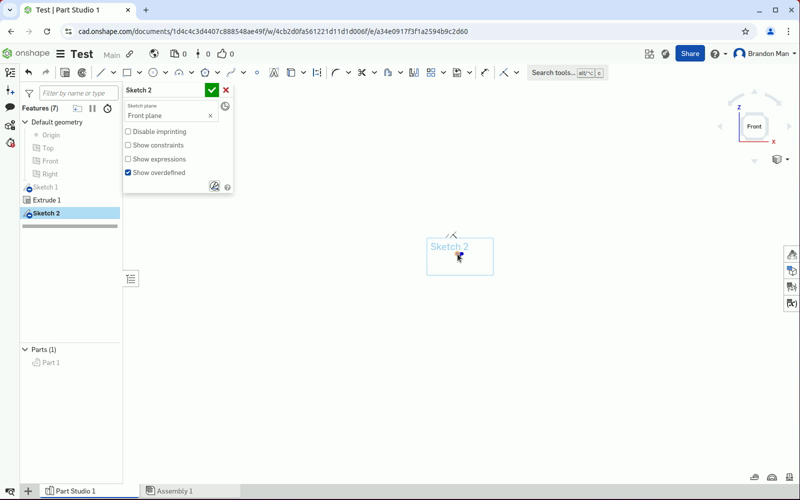
scroll(6)
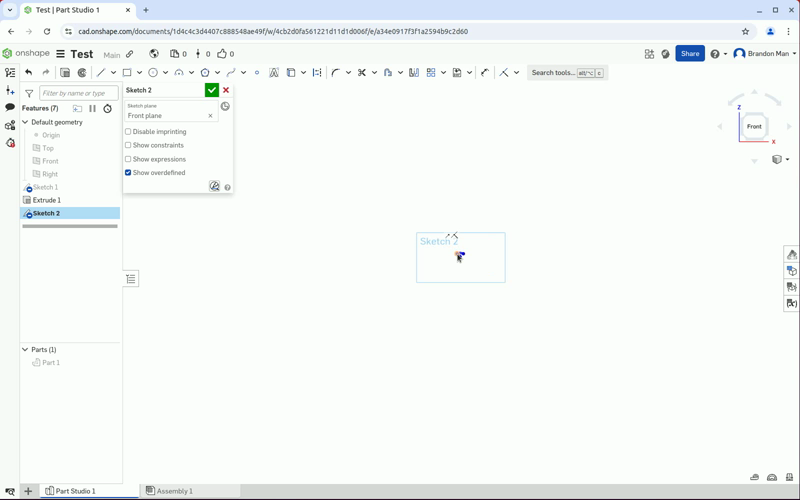
scroll(6)
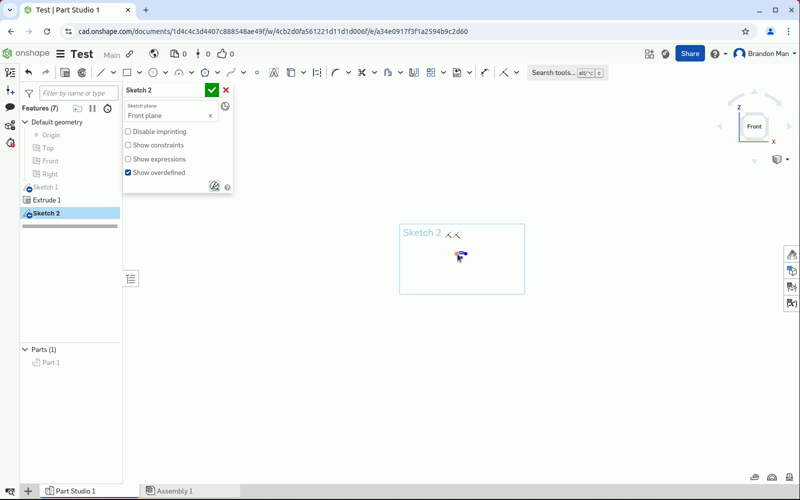
scroll(6)
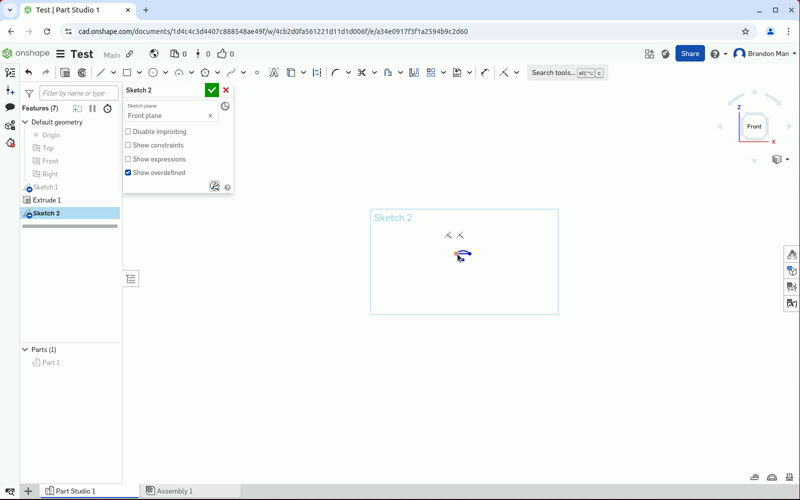
scroll(6)
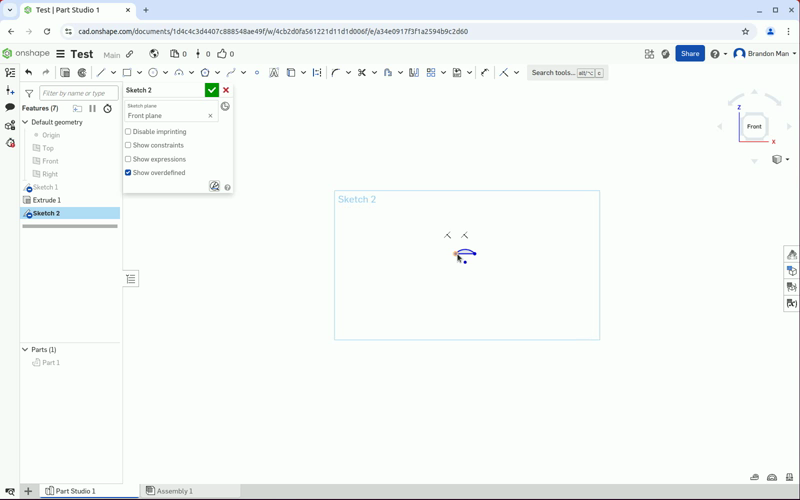
scroll(6)
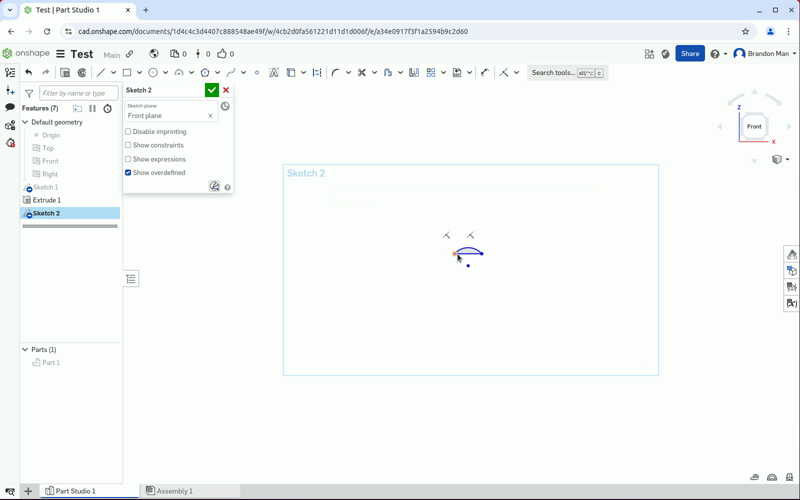
scroll(6)
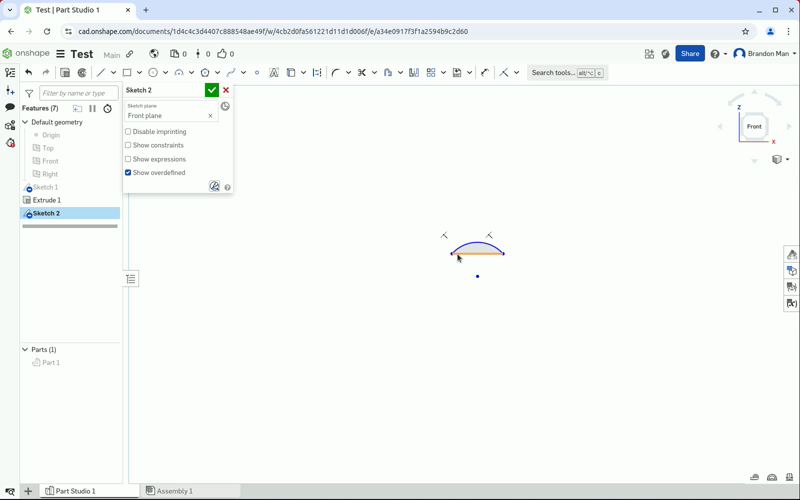
click(457, 253)
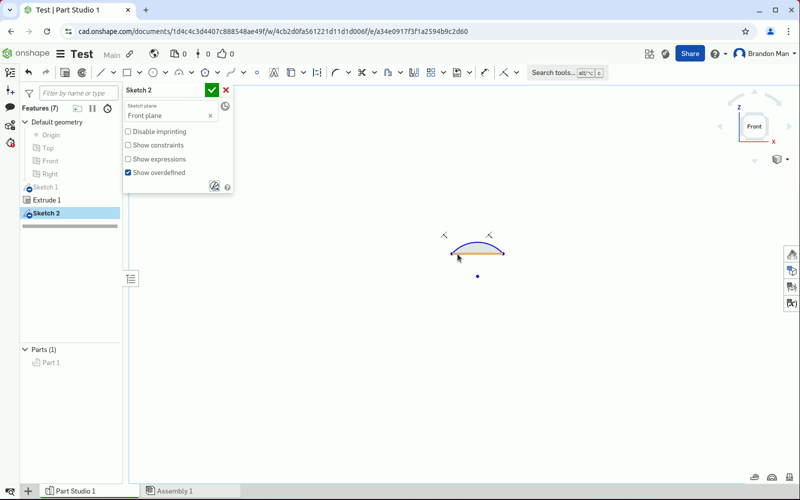
scroll(-6)
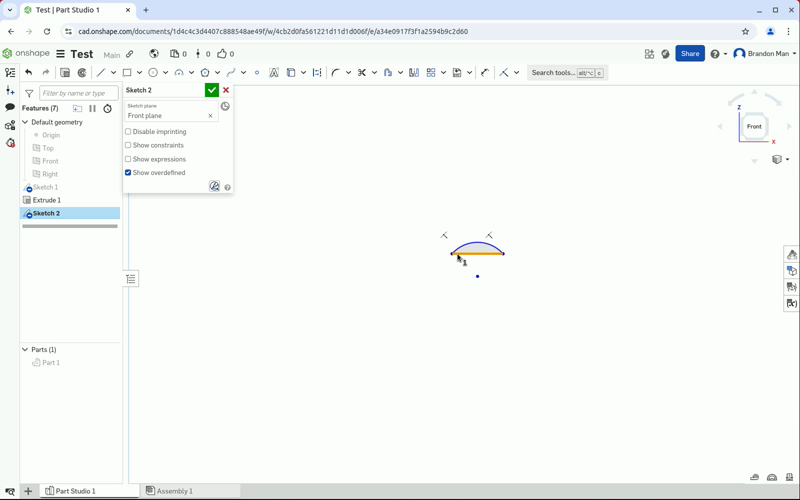
scroll(-6)
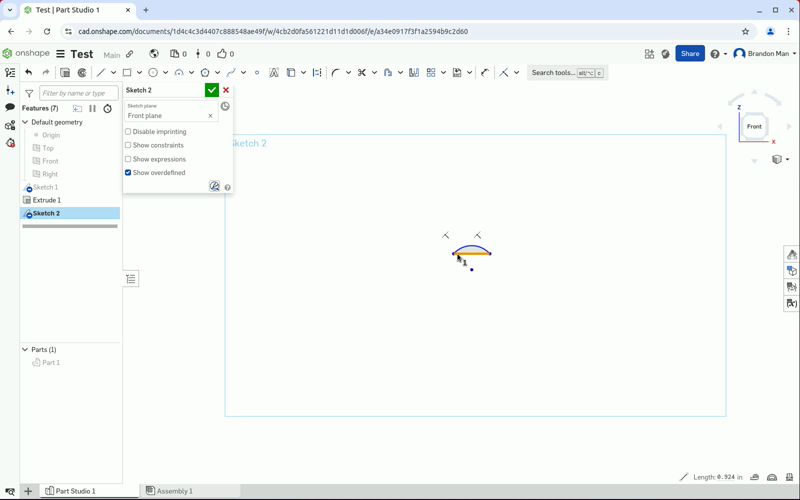
scroll(-6)
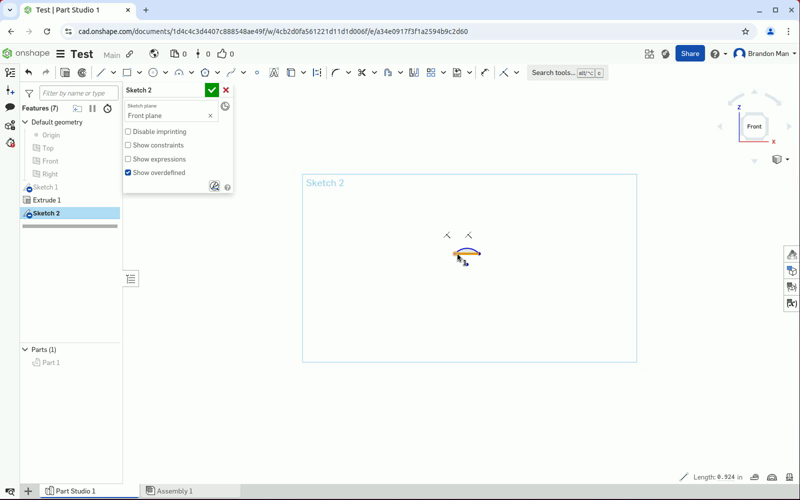
scroll(-6)
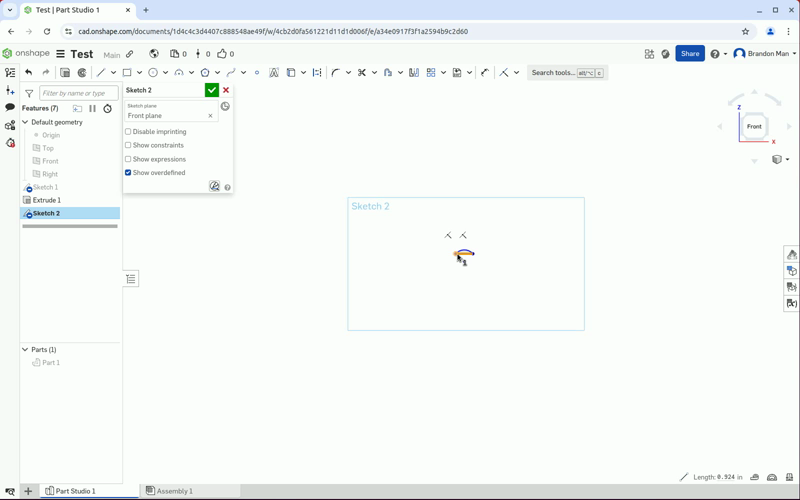
scroll(-6)
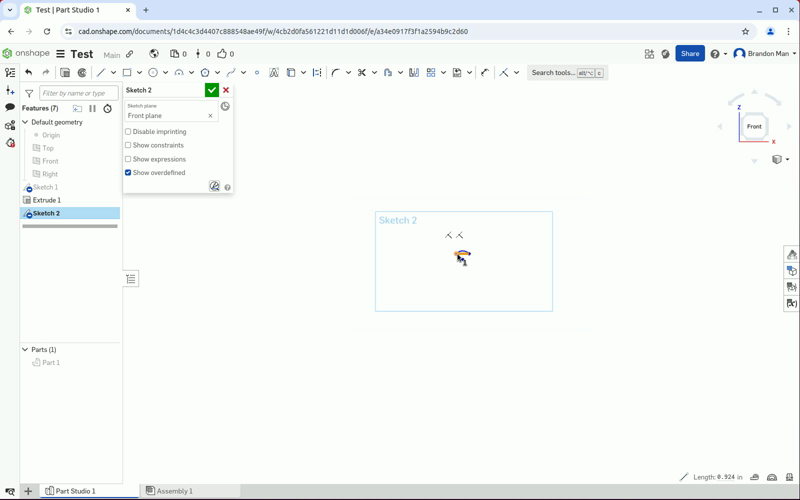
scroll(-6)
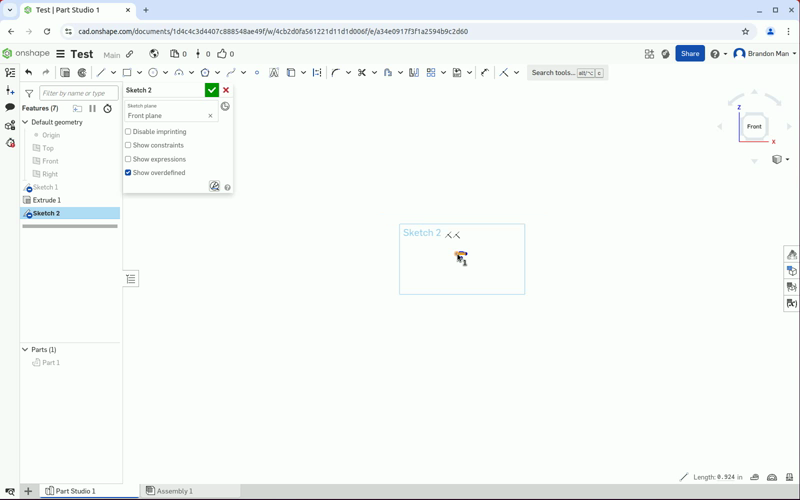
scroll(-6)
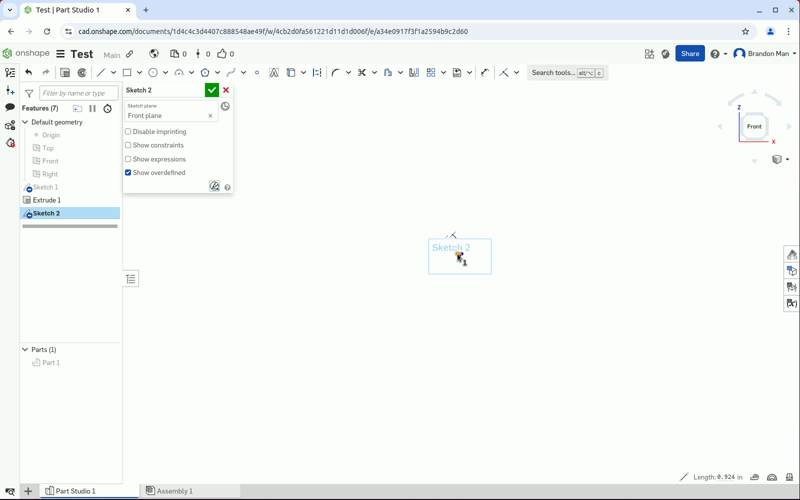
mouse_move(73, 352)
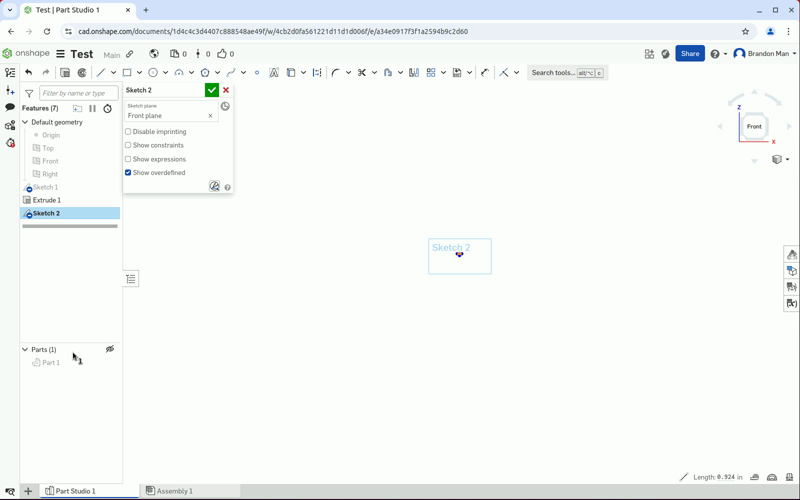
key(shift+y)
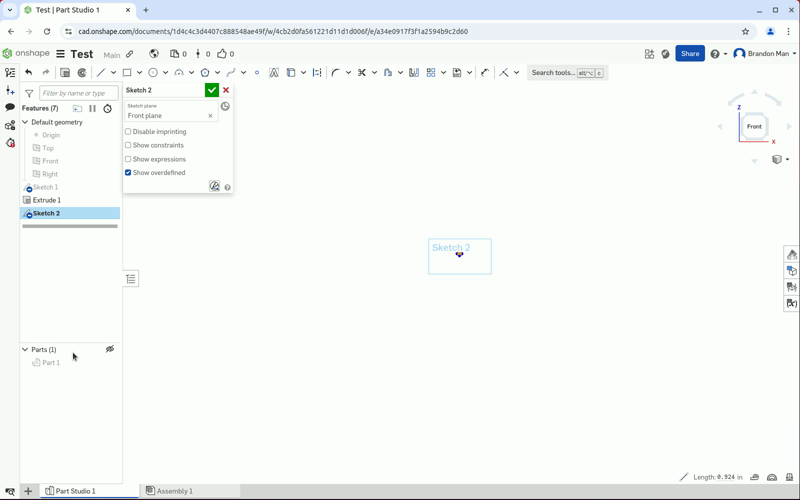
key(shift+e)
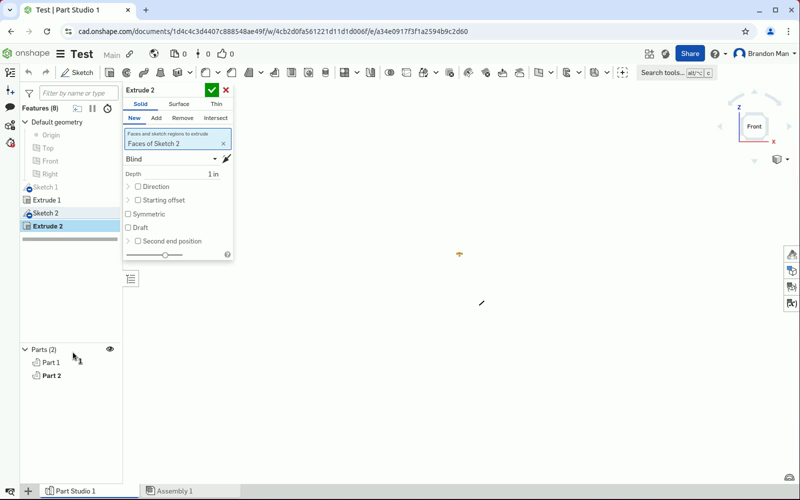
mouse_move(143, 106)
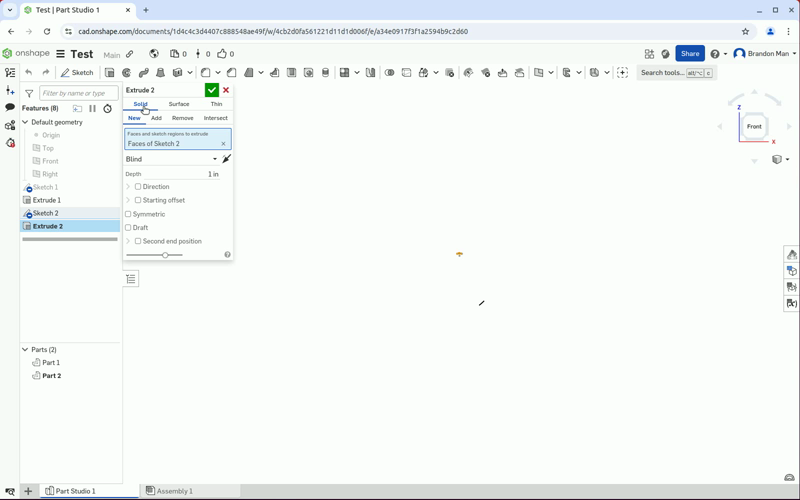
click(143, 106)
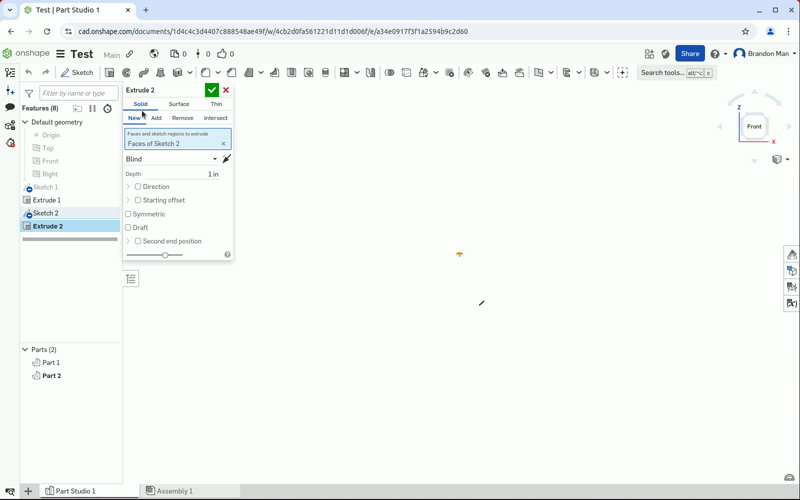
mouse_move(137, 120)
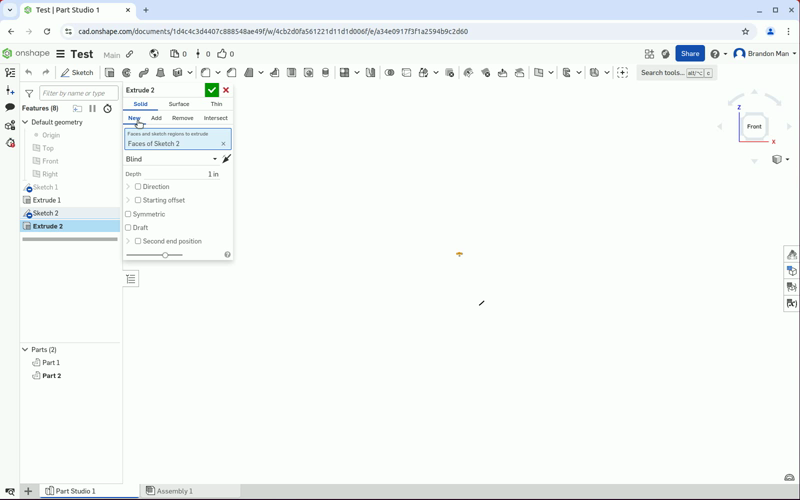
click(137, 120)
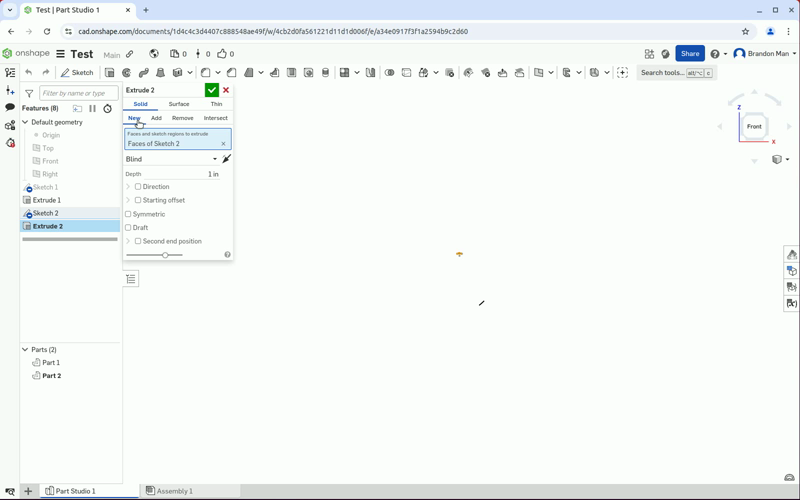
key(tab, 4)
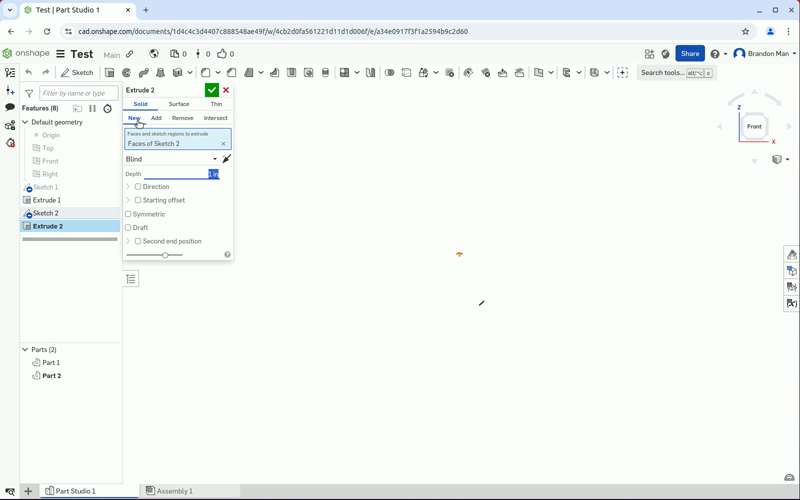
text(2.889)
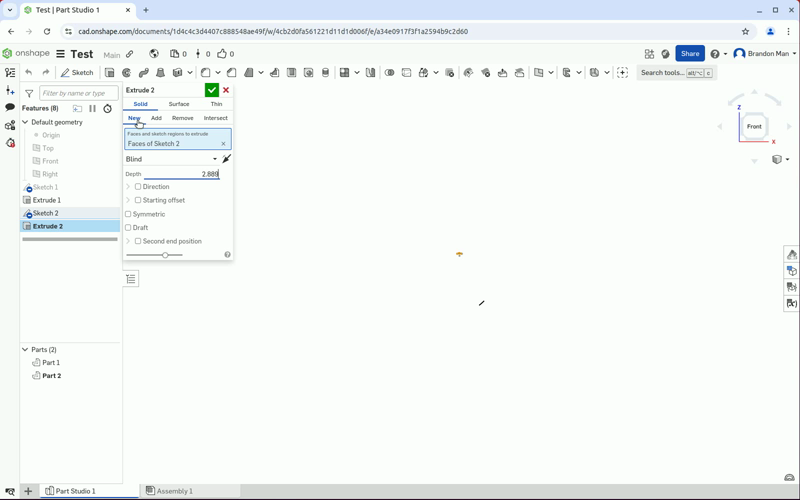
key(enter)
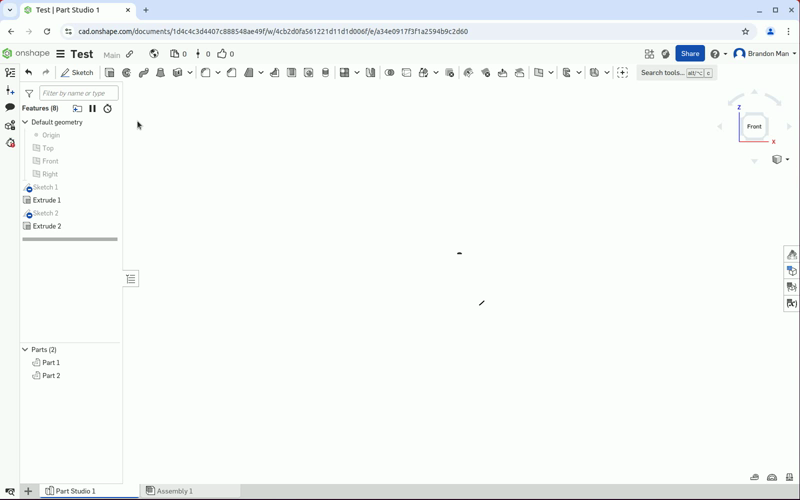
key(shift+h)
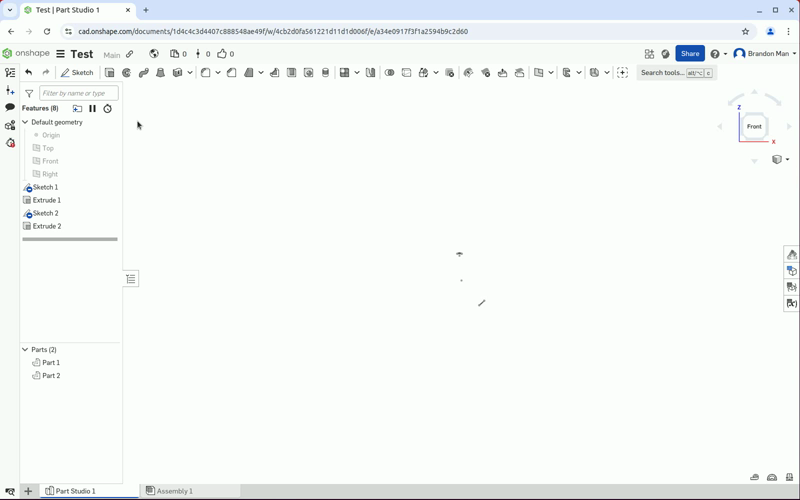
key(shift+h)
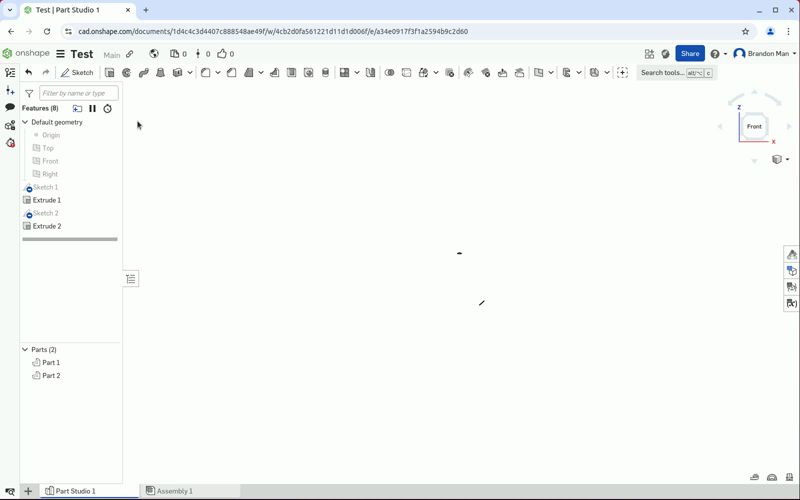
mouse_move(73, 189)
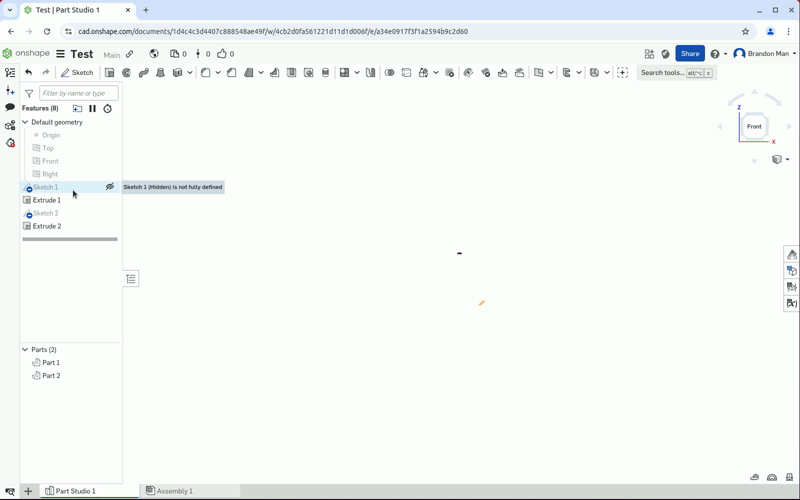
click(73, 189)
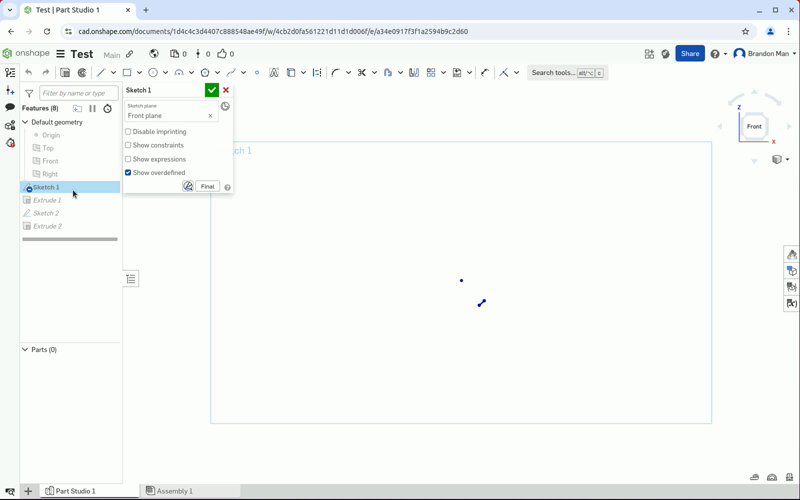
mouse_move(229, 92)
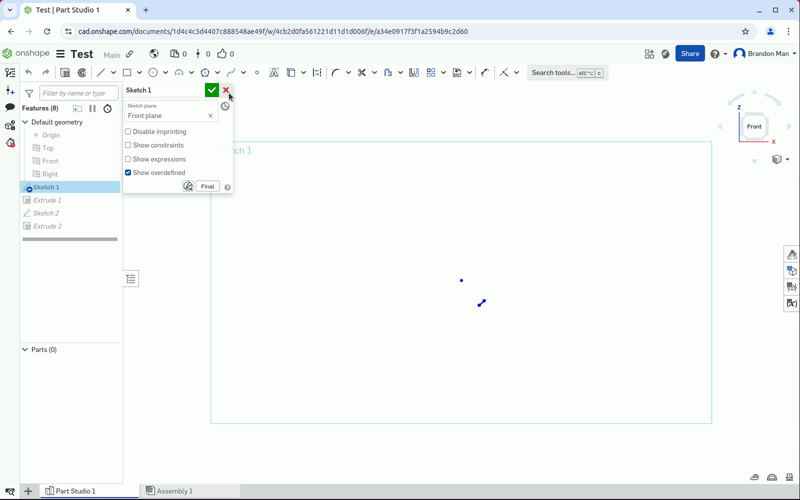
click(229, 92)
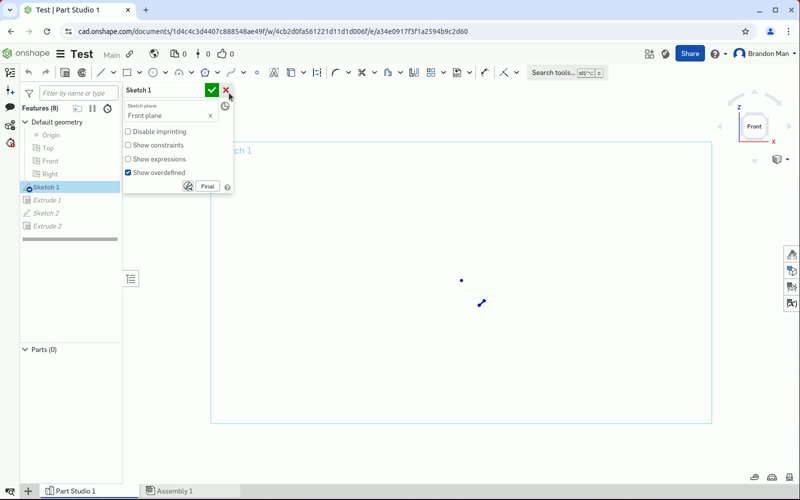
key(shift+s)
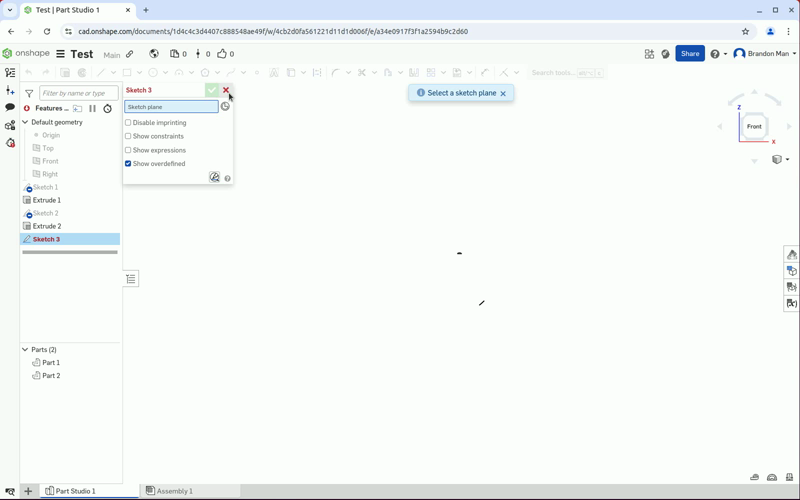
mouse_move(73, 163)
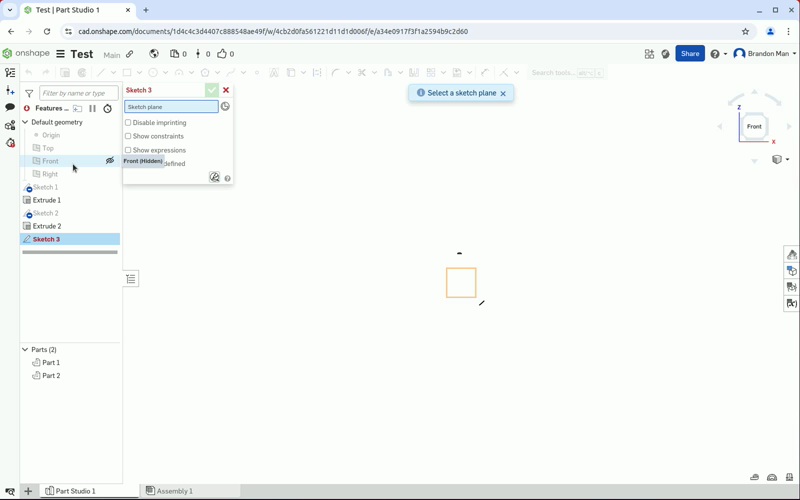
click(73, 163)
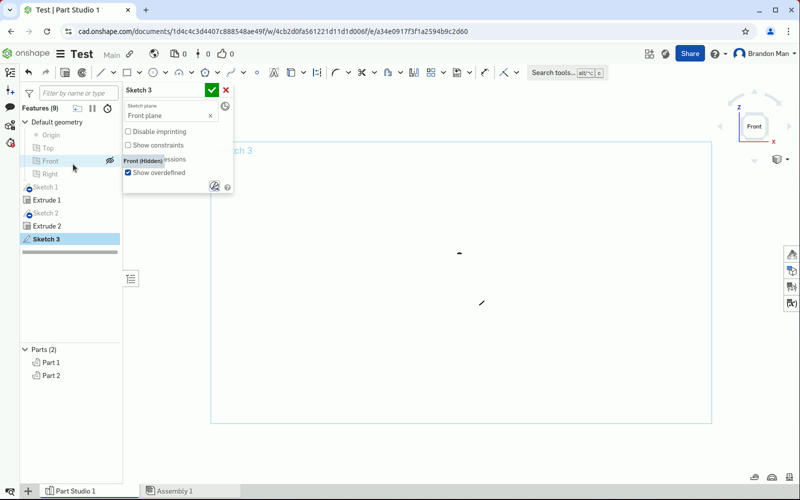
mouse_move(73, 352)
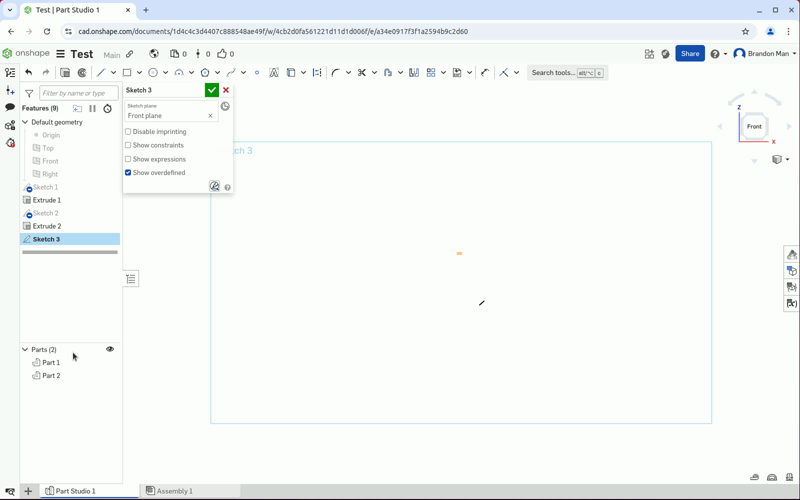
key(y)
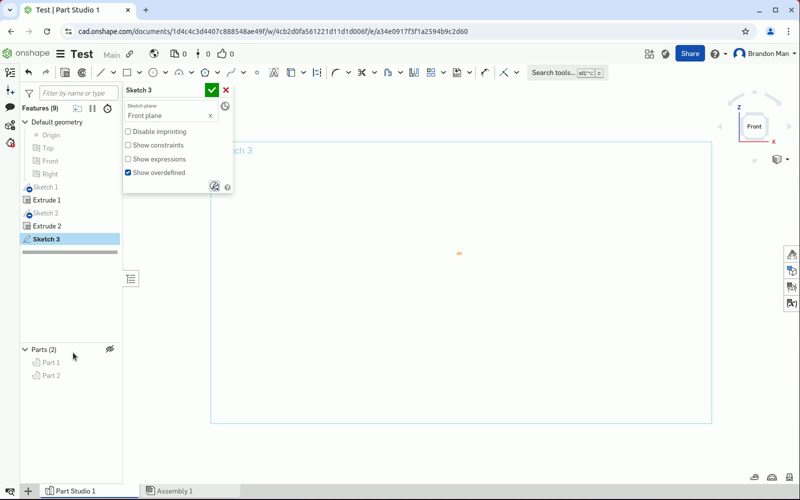
key(l)
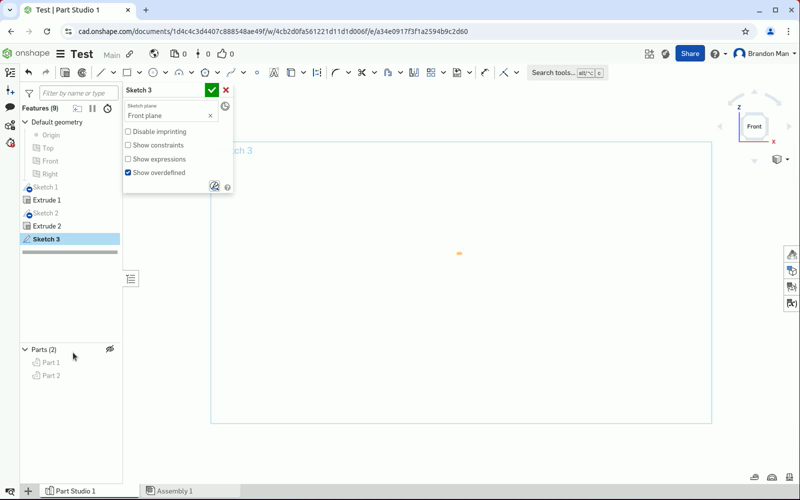
key_down(shift)
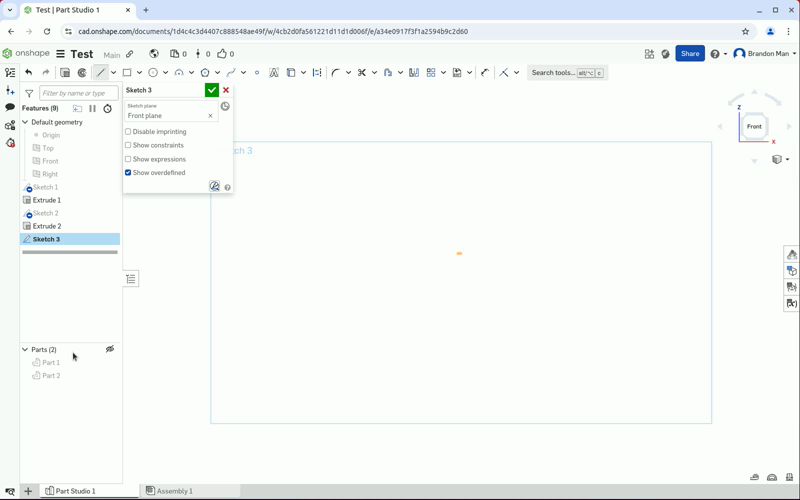
mouse_move(348, 268)
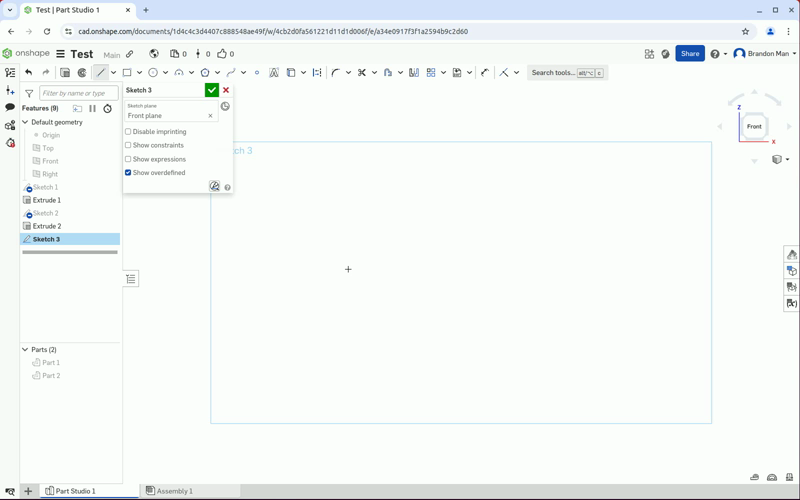
click(348, 268)
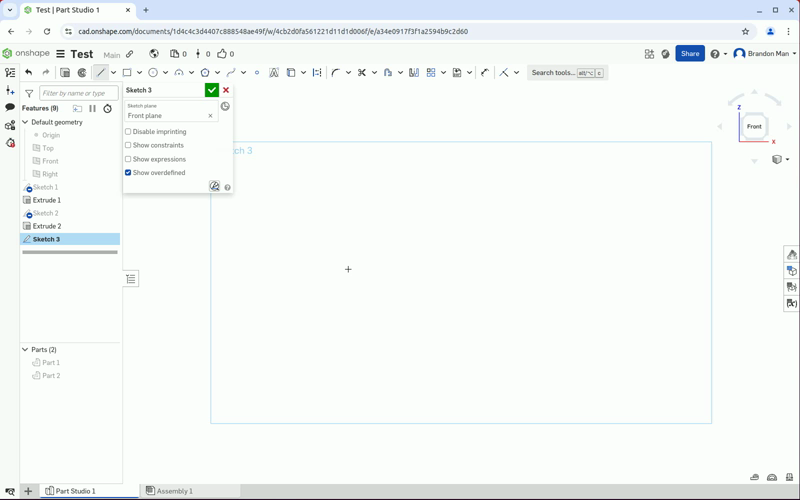
key_up(shift)
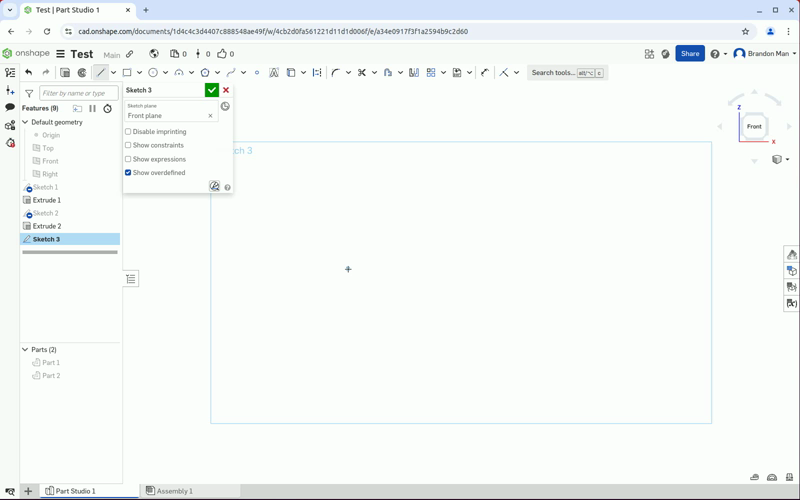
key_down(shift)
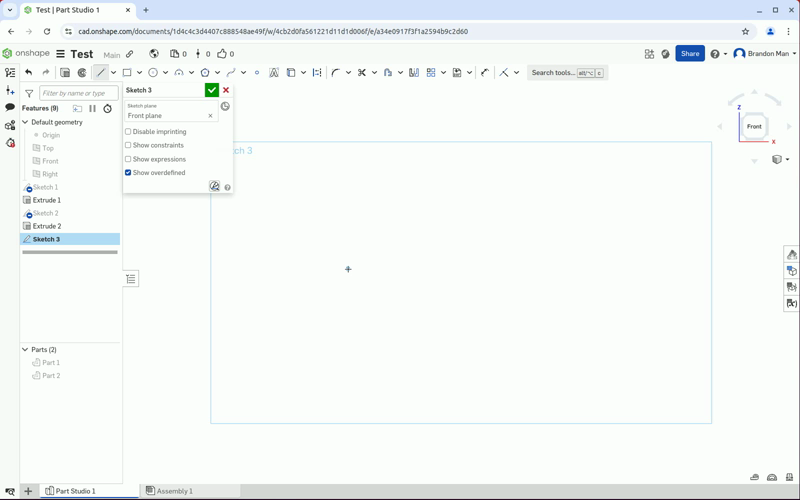
mouse_move(378, 268)
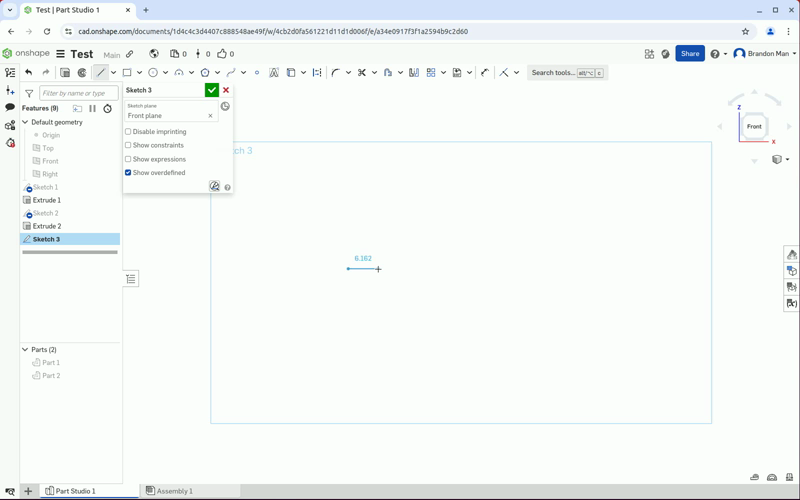
mouse_move(366, 268)
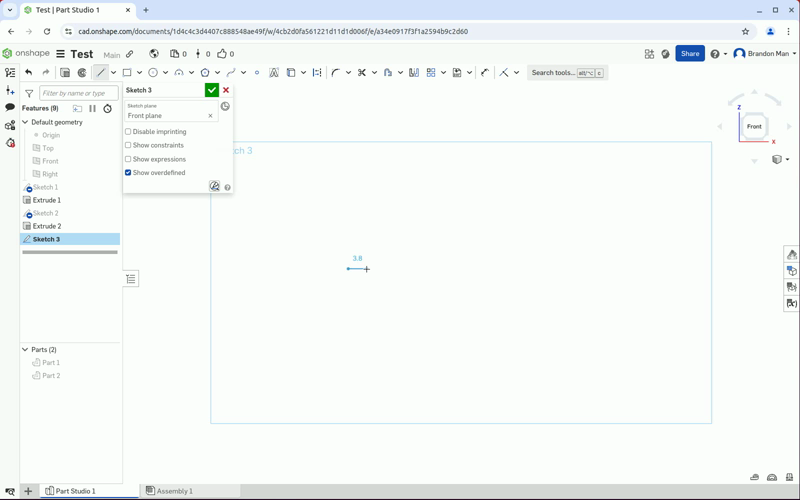
click(366, 268)
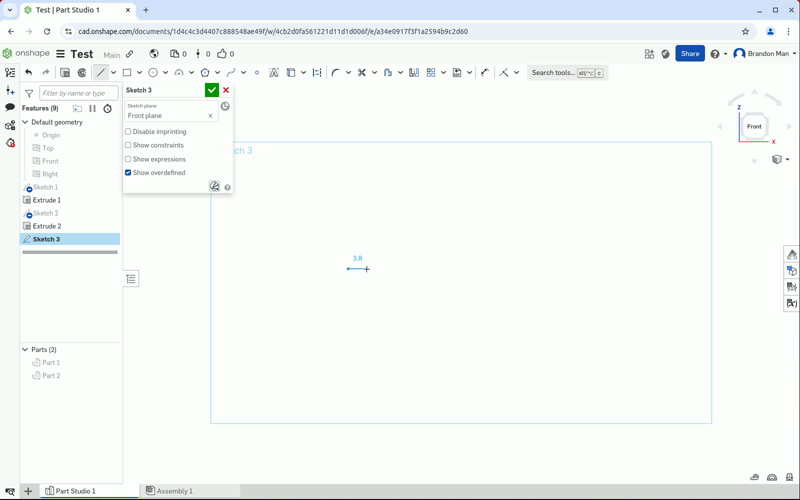
key_up(shift)
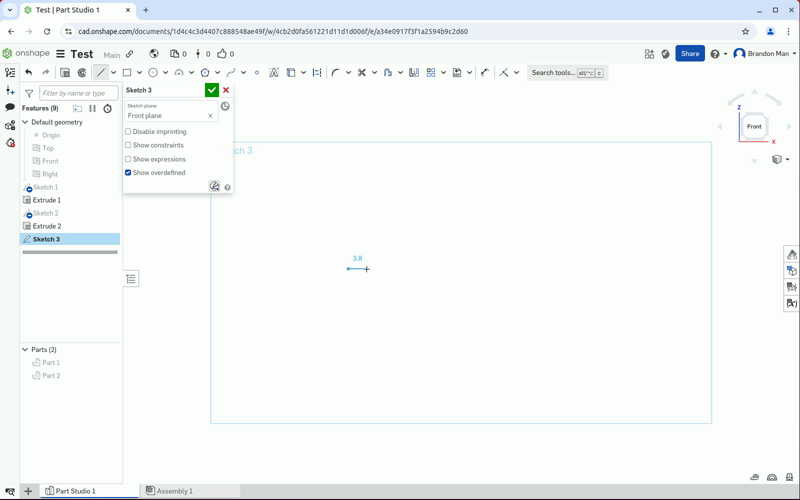
key(esc)
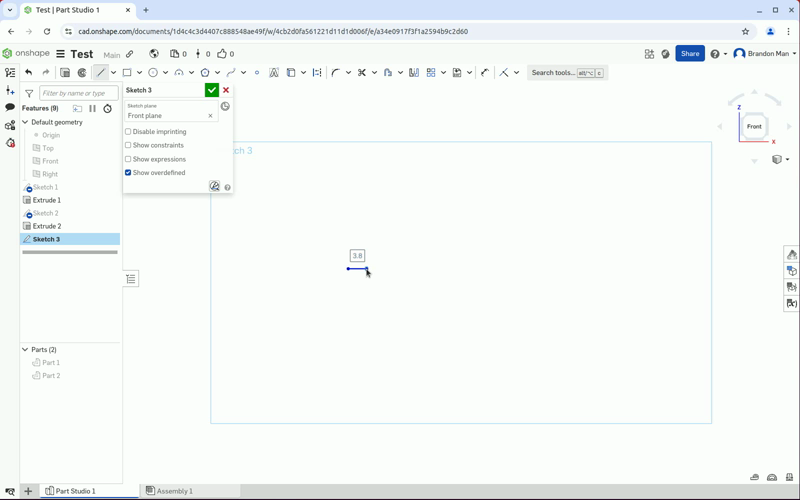
key(a)
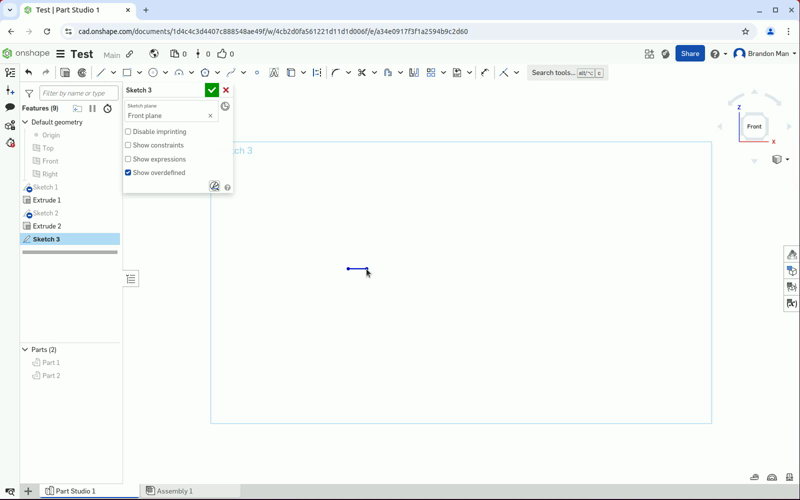
mouse_move(366, 268)
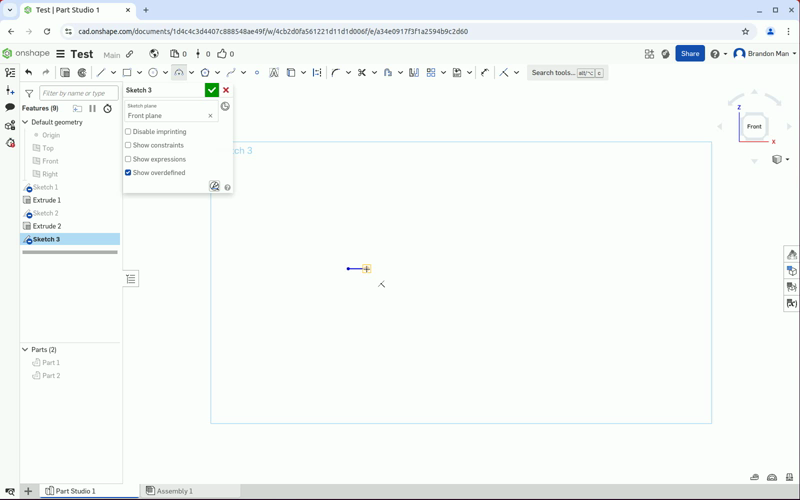
click(366, 268)
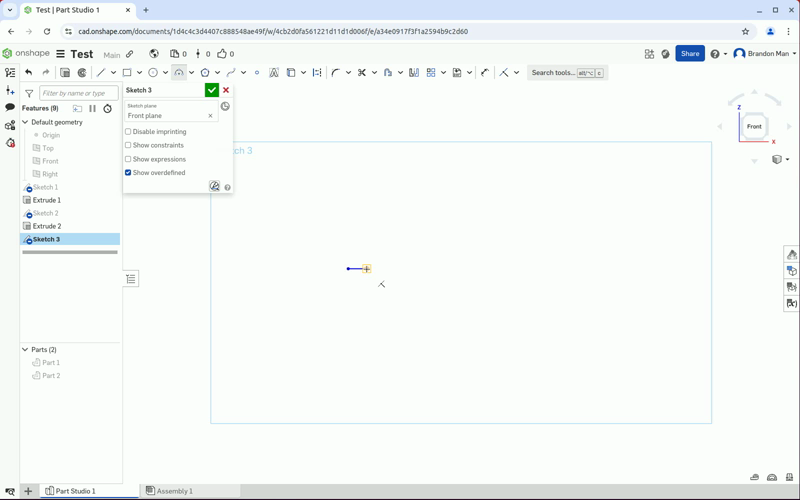
key_down(shift)
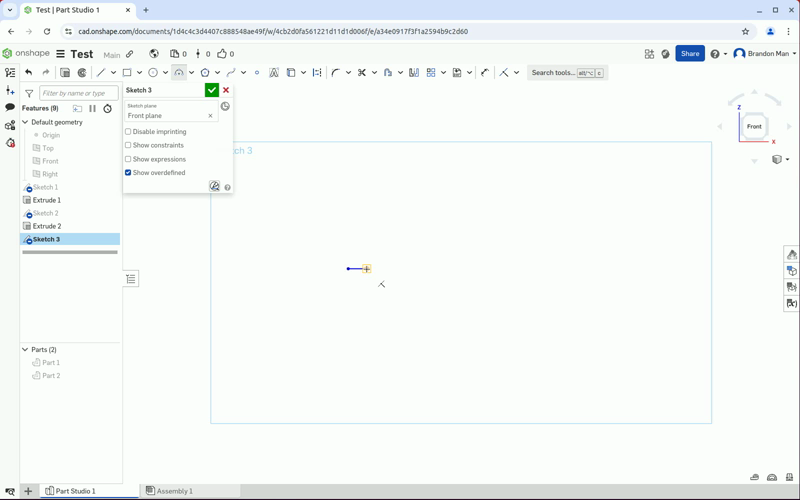
mouse_move(379, 284)
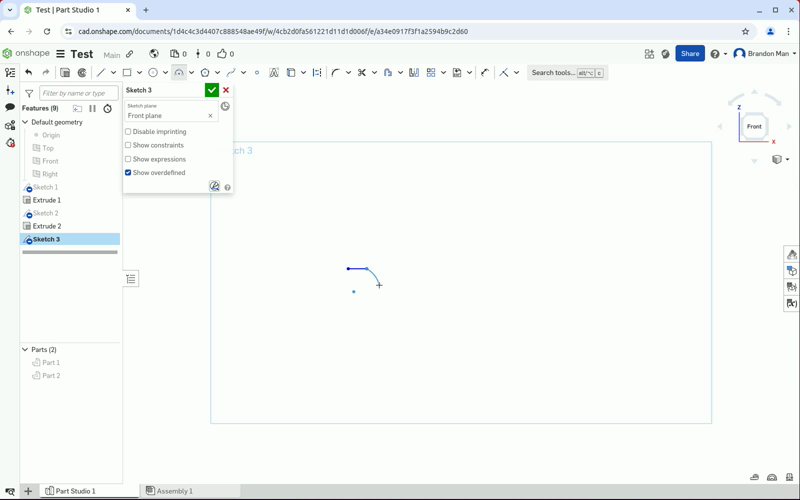
click(379, 284)
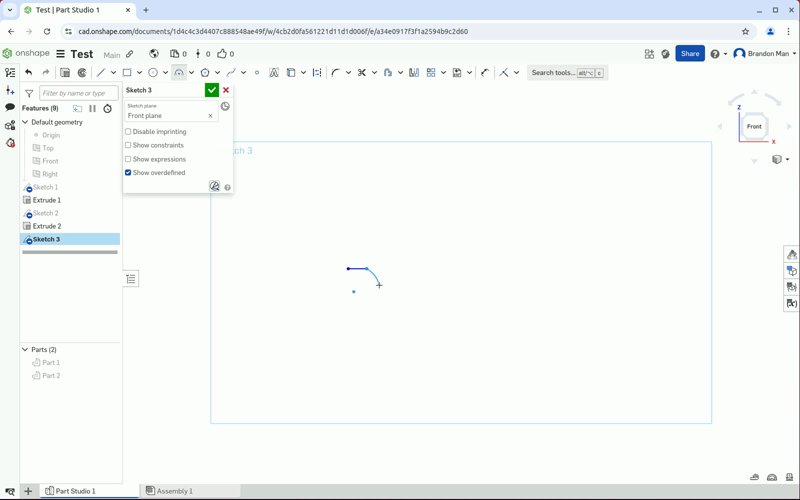
mouse_move(375, 274)
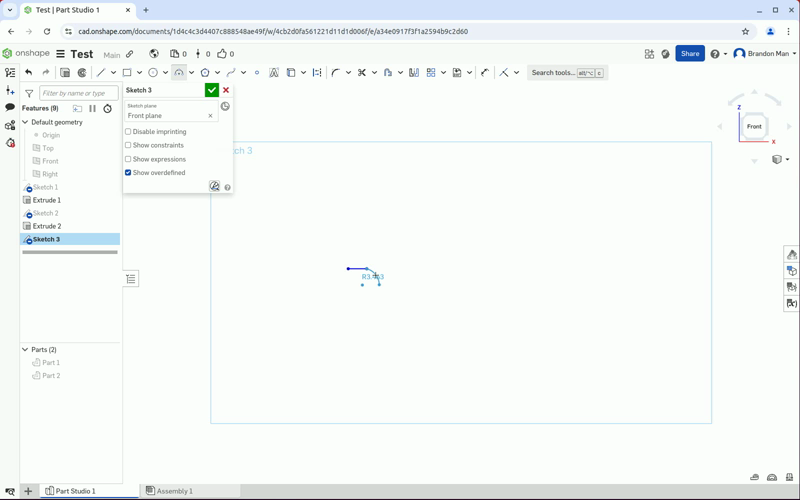
click(375, 274)
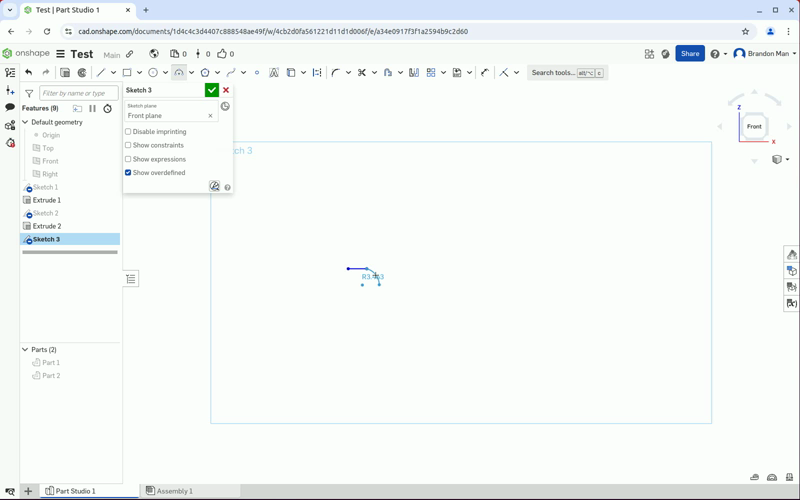
key_up(shift)
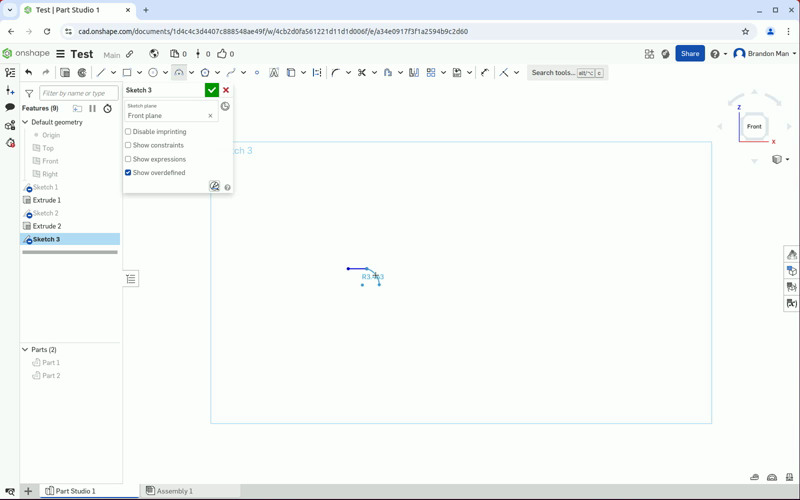
key(esc)
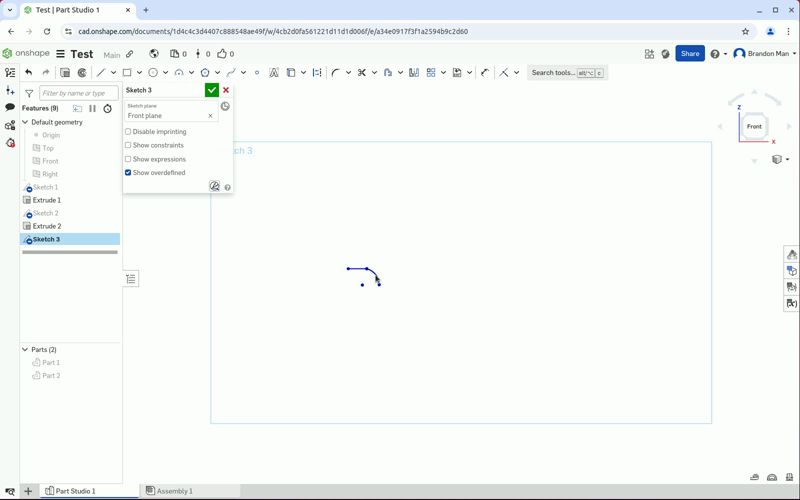
key(l)
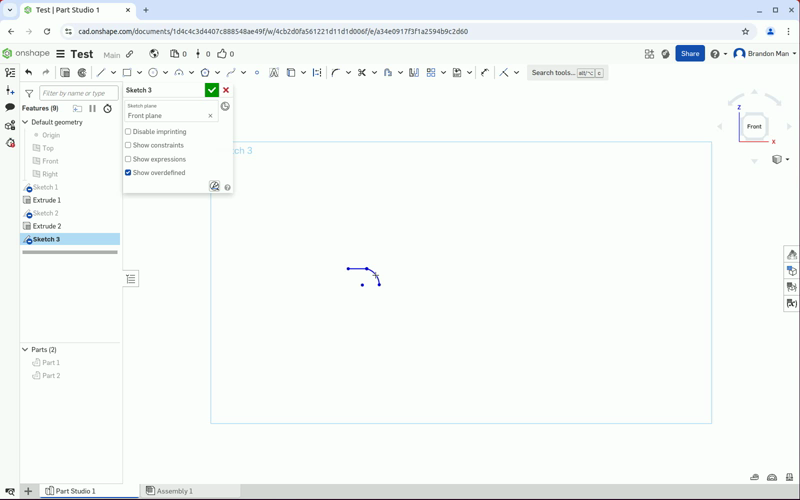
mouse_move(379, 284)
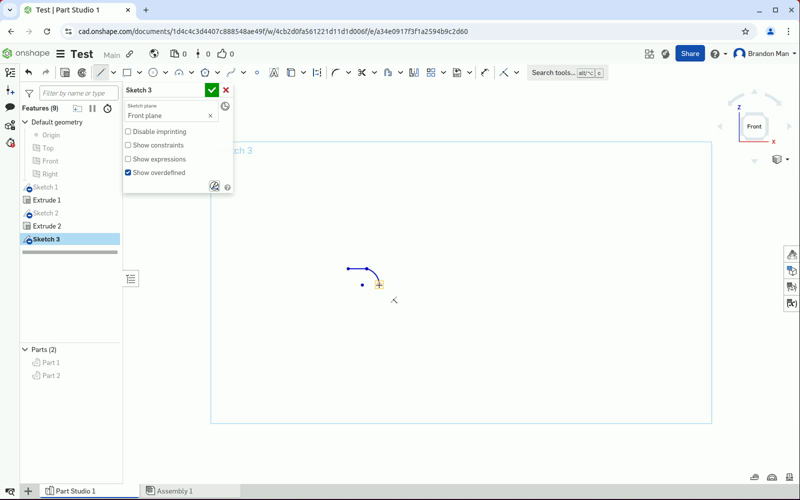
click(379, 284)
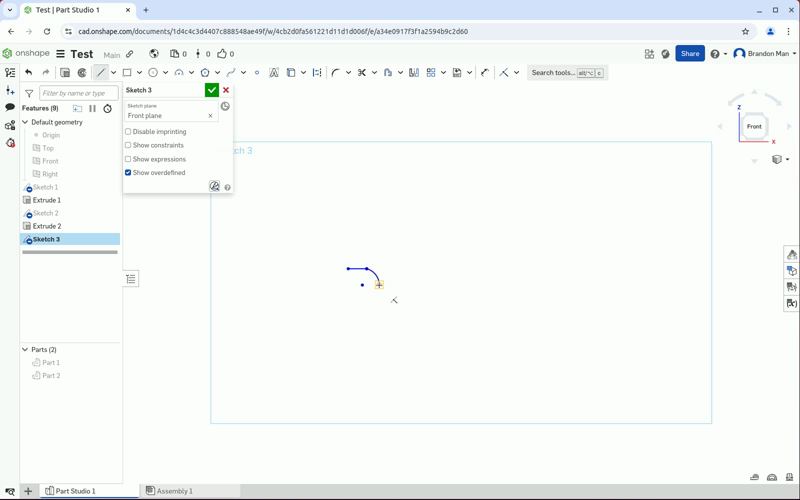
key_down(shift)
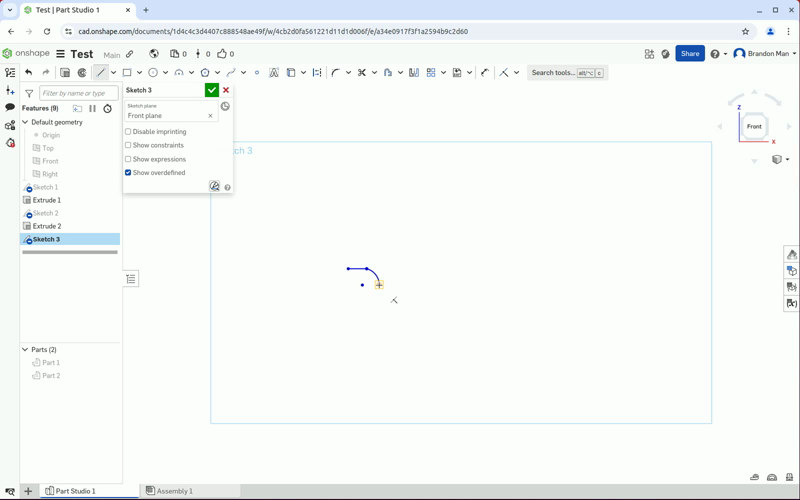
mouse_move(409, 284)
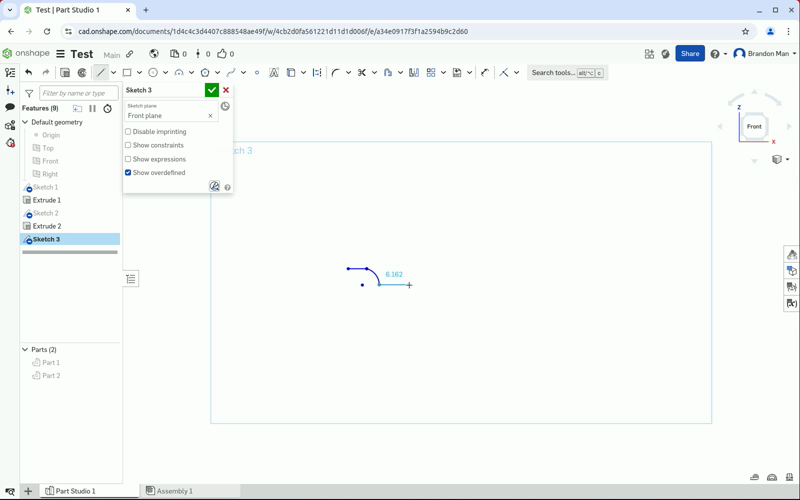
mouse_move(430, 284)
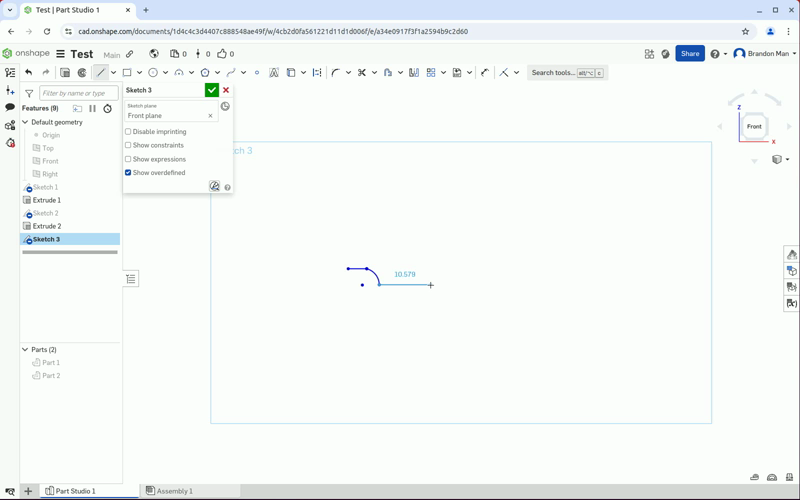
click(430, 284)
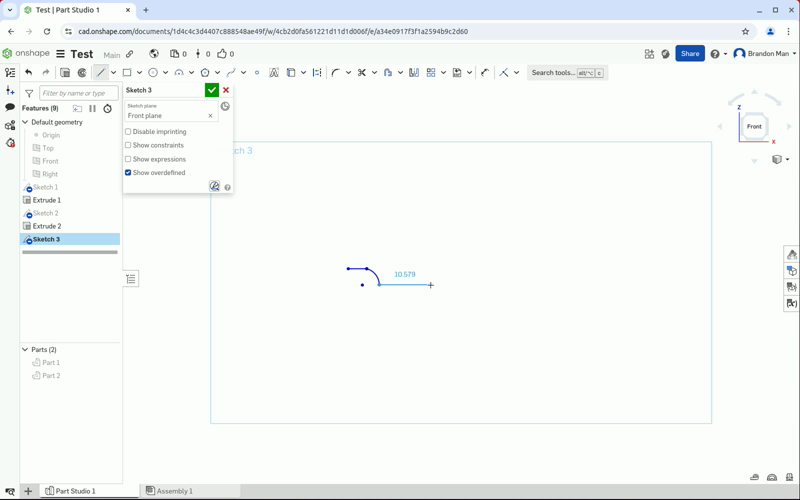
key_up(shift)
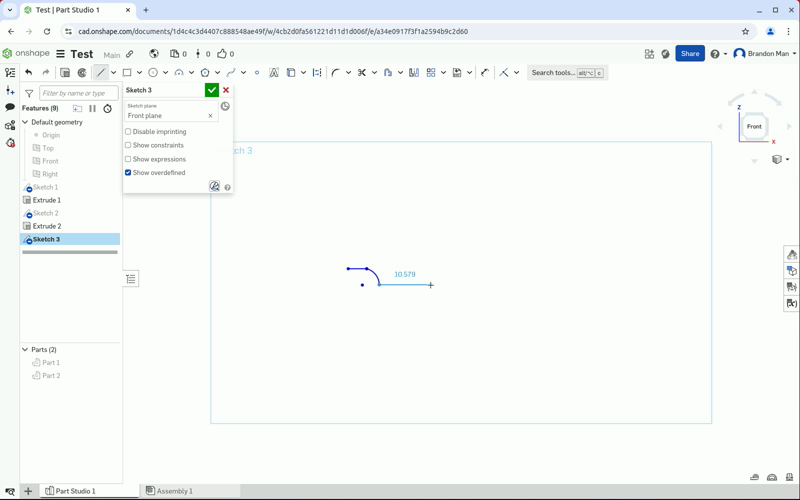
key(esc)
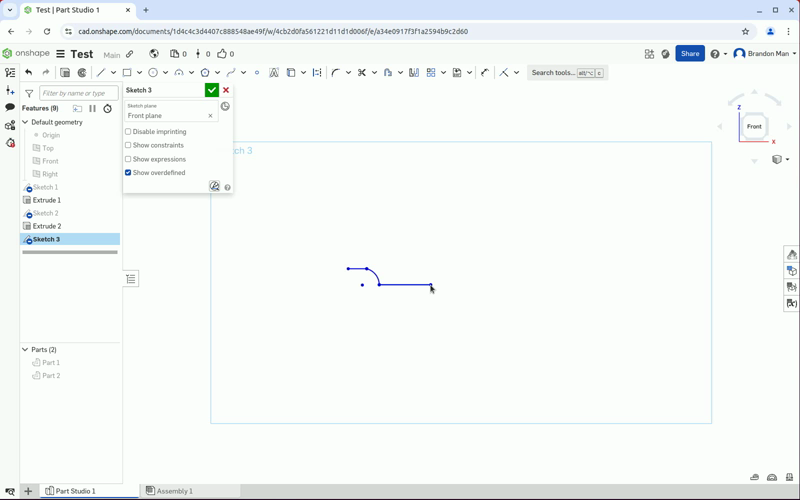
key(a)
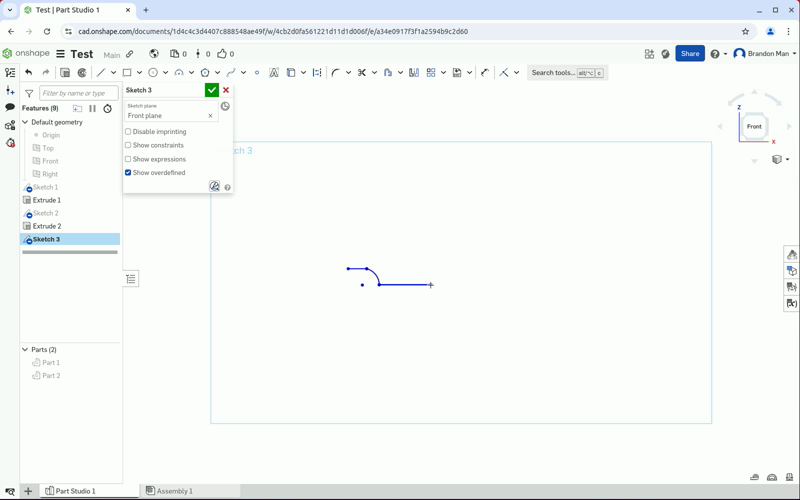
mouse_move(430, 284)
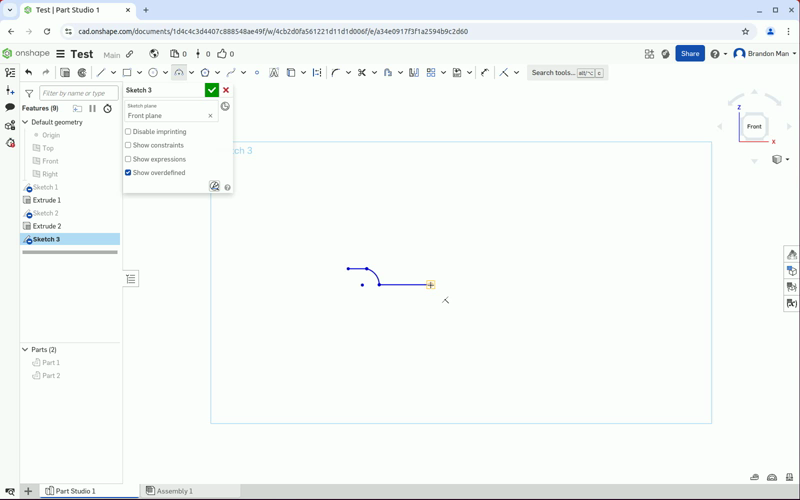
click(430, 284)
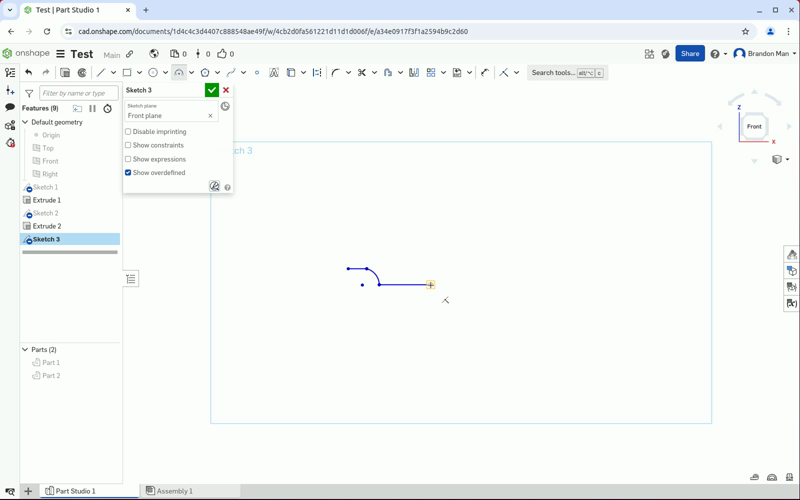
key_down(shift)
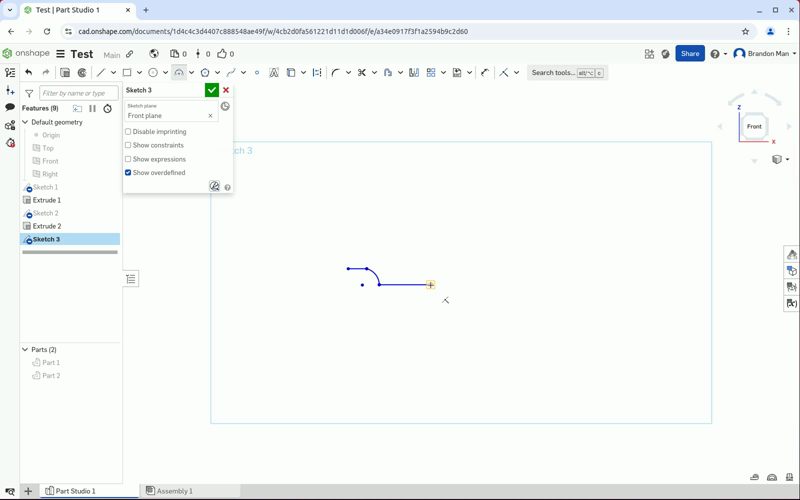
mouse_move(457, 253)
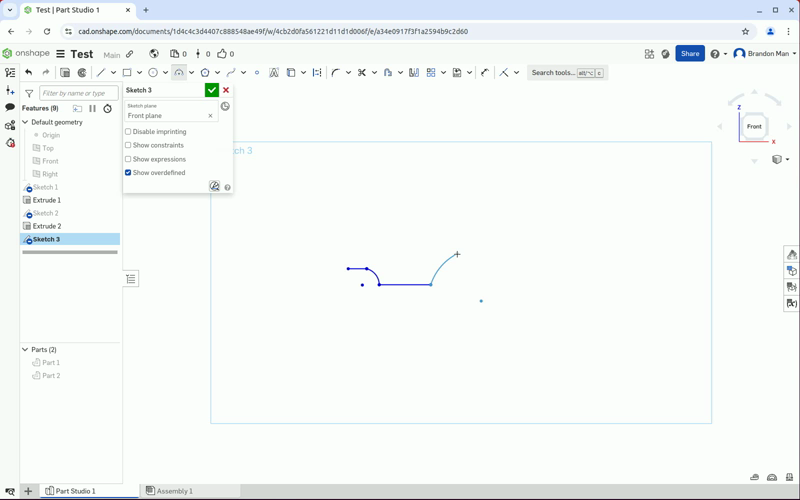
click(457, 253)
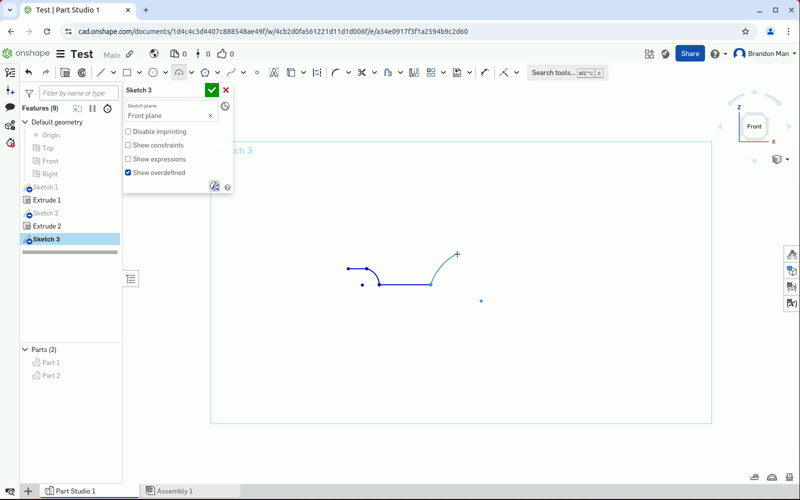
mouse_move(437, 264)
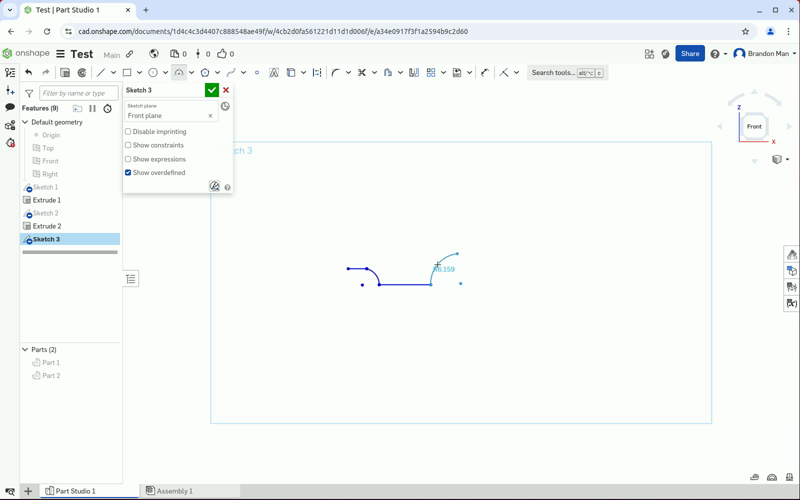
click(437, 264)
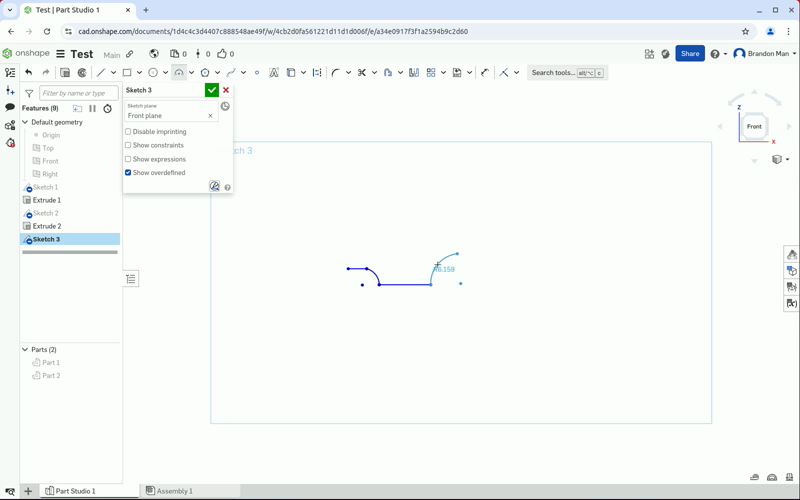
key_up(shift)
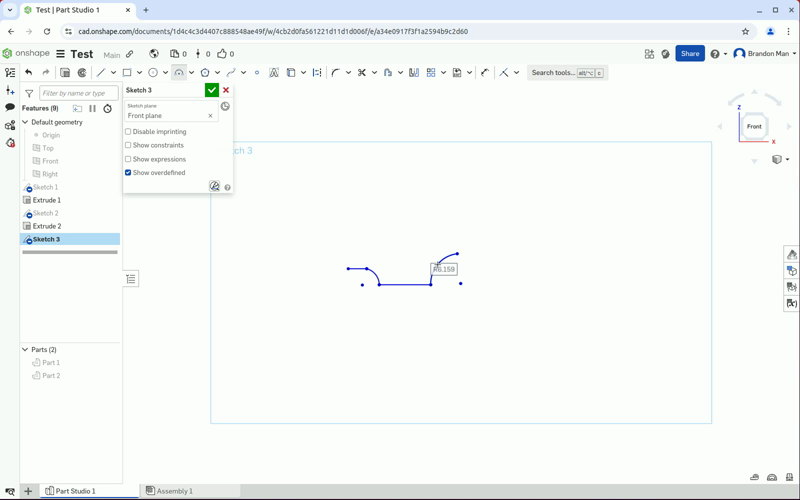
key(esc)
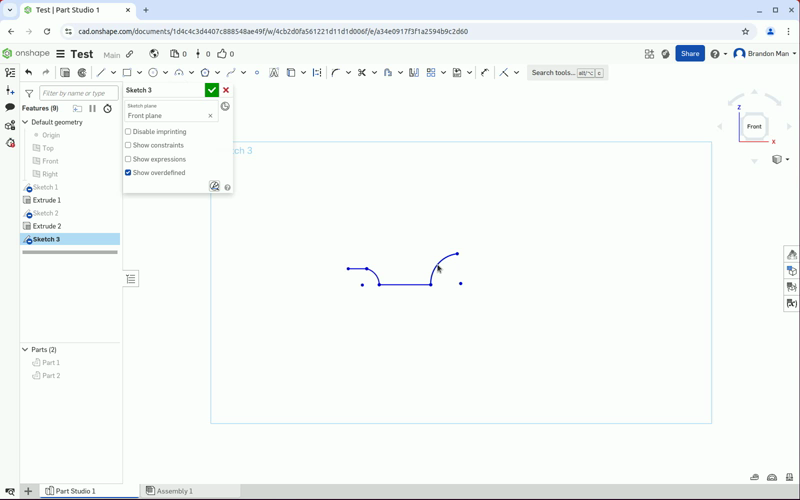
key(l)
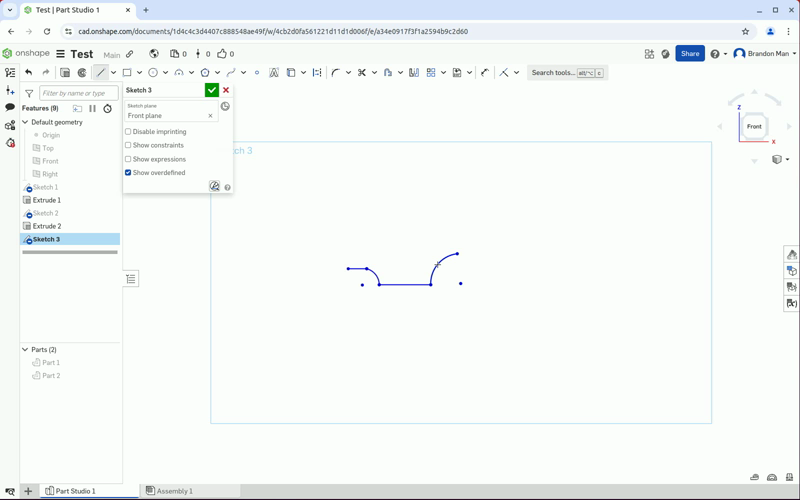
mouse_move(457, 253)
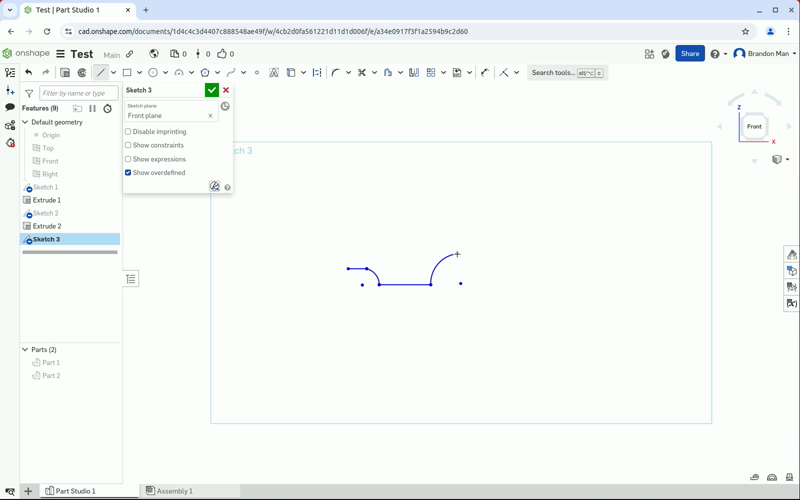
click(457, 253)
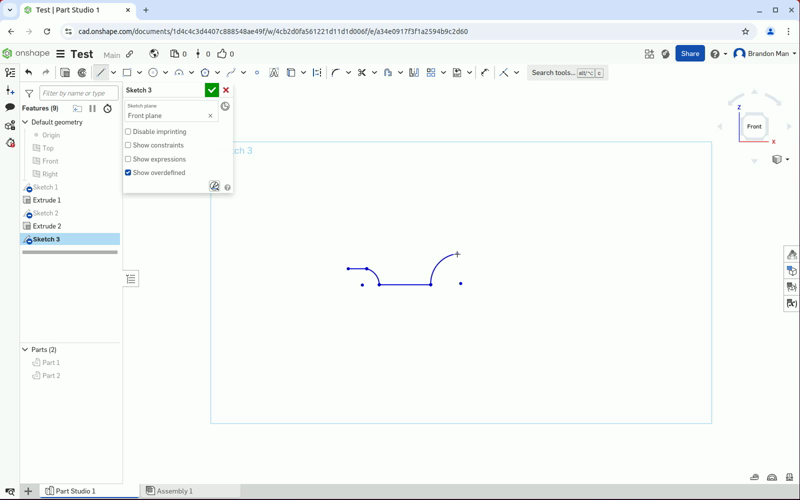
key_down(shift)
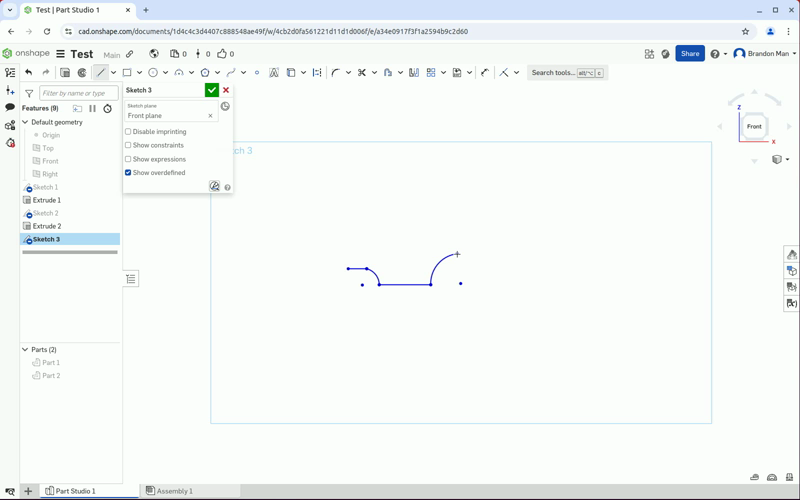
mouse_move(348, 259)
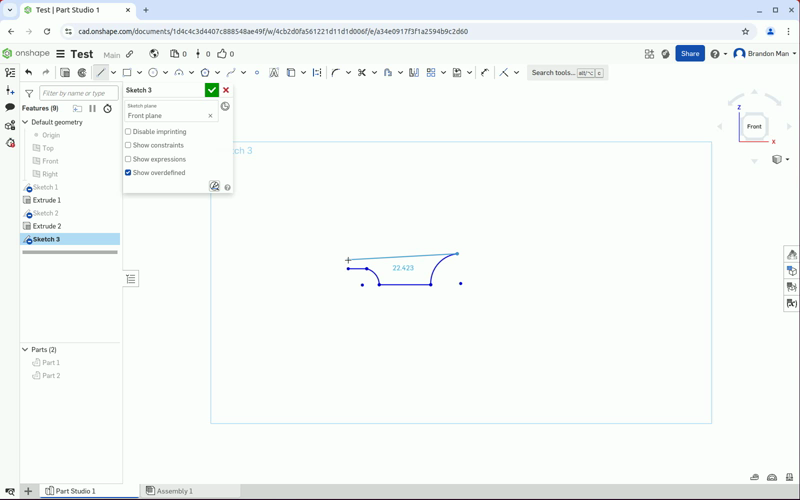
click(348, 259)
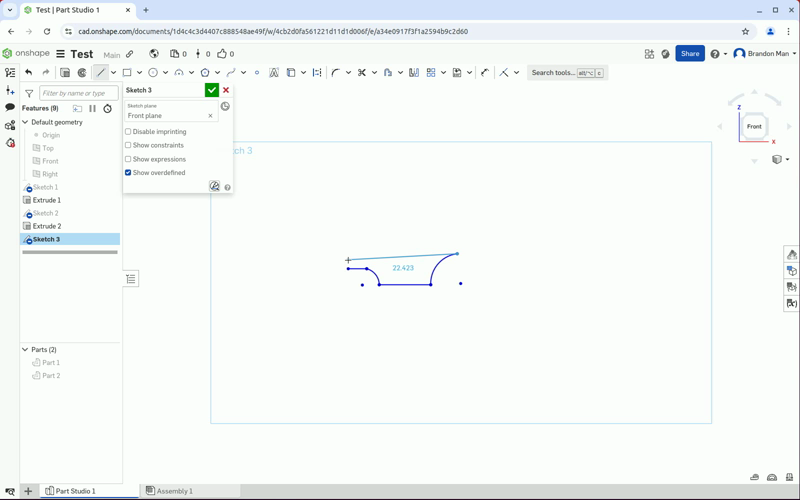
key_up(shift)
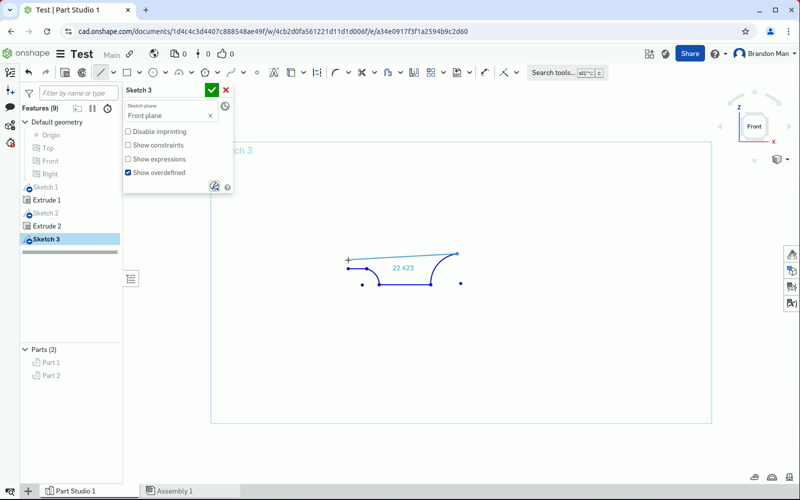
mouse_move(378, 259)
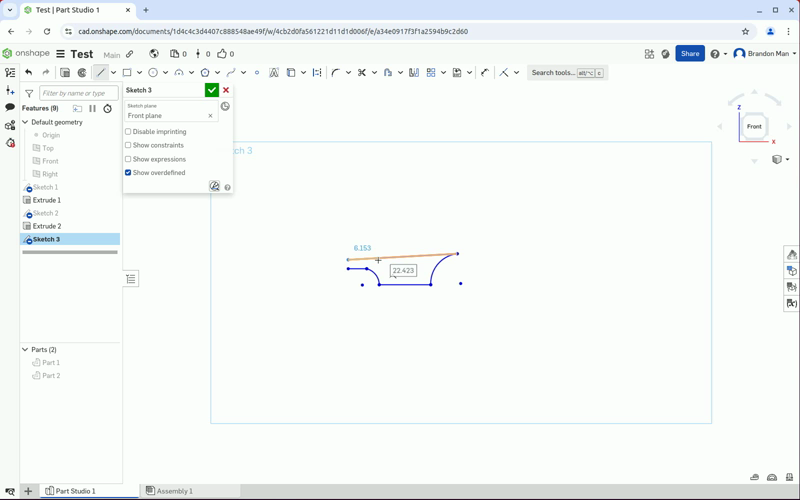
key_down(shift)
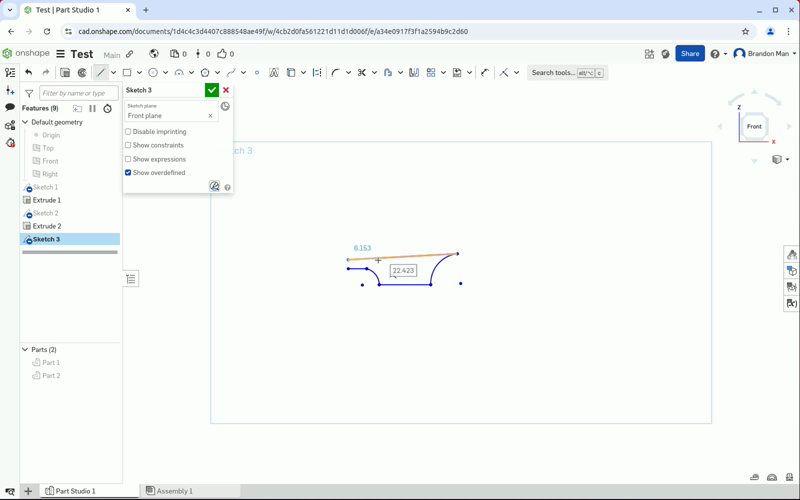
mouse_move(348, 268)
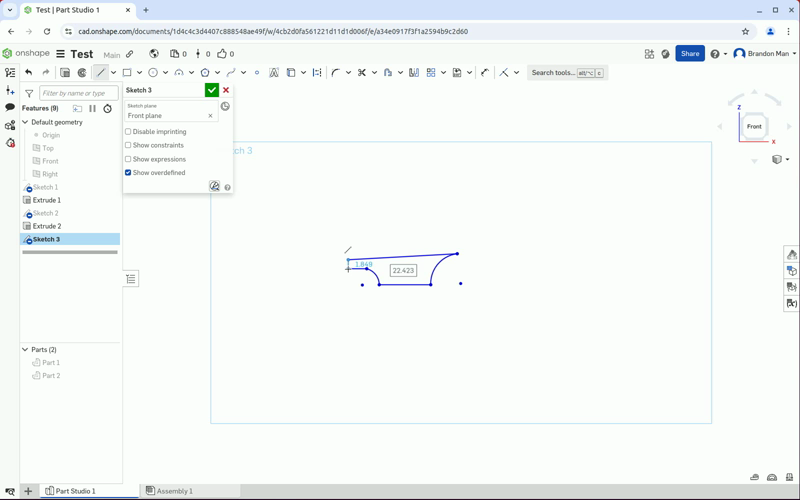
key_up(shift)
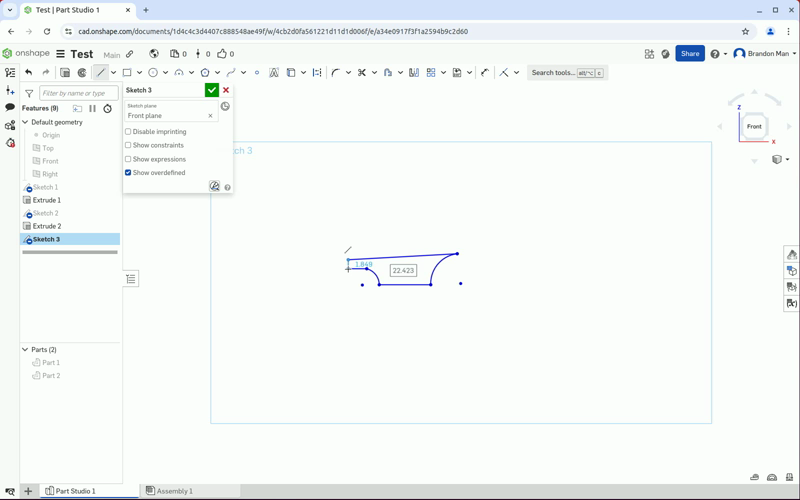
click(348, 268)
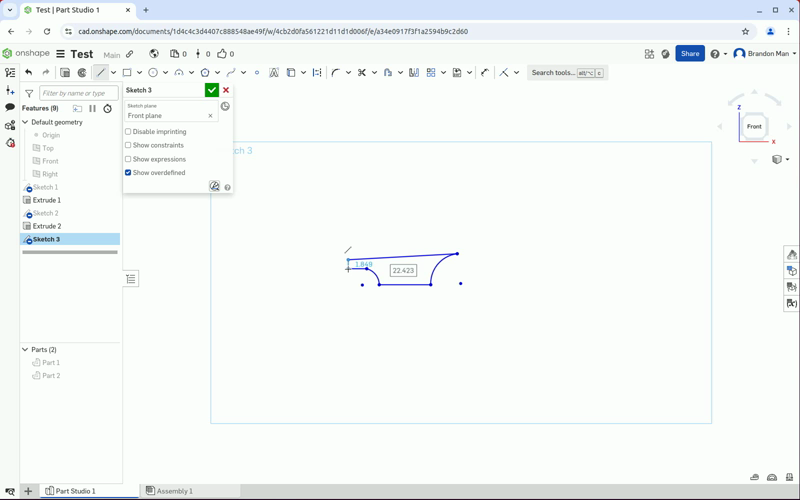
key(esc)
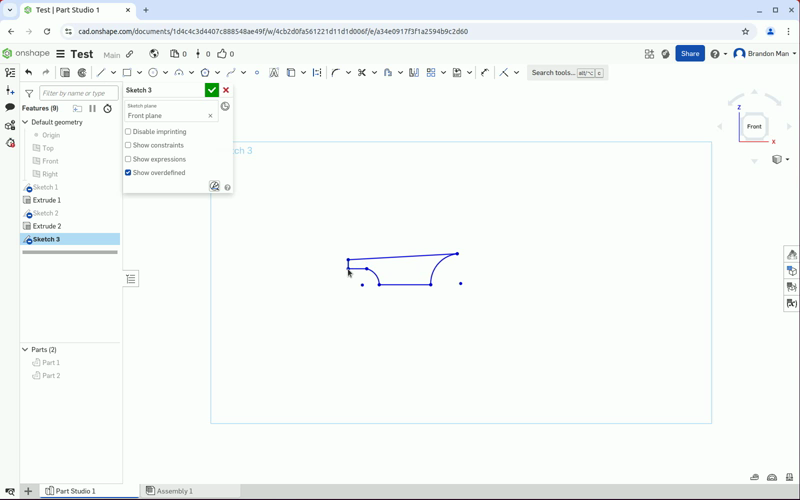
mouse_move(398, 260)
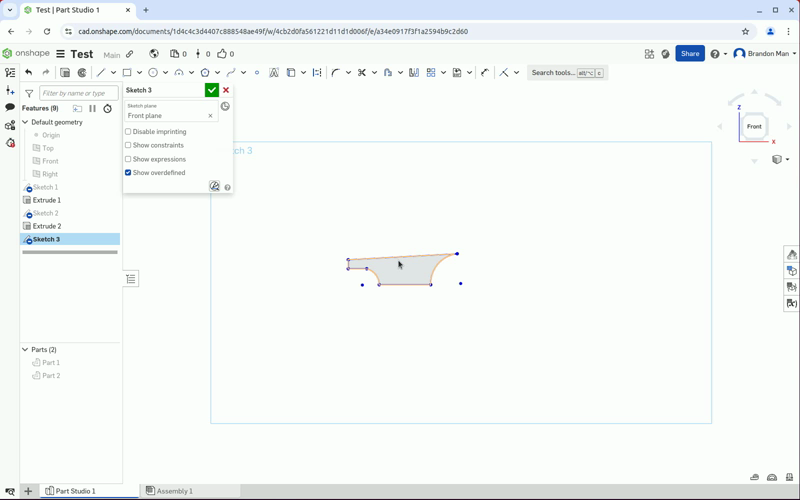
click(398, 260)
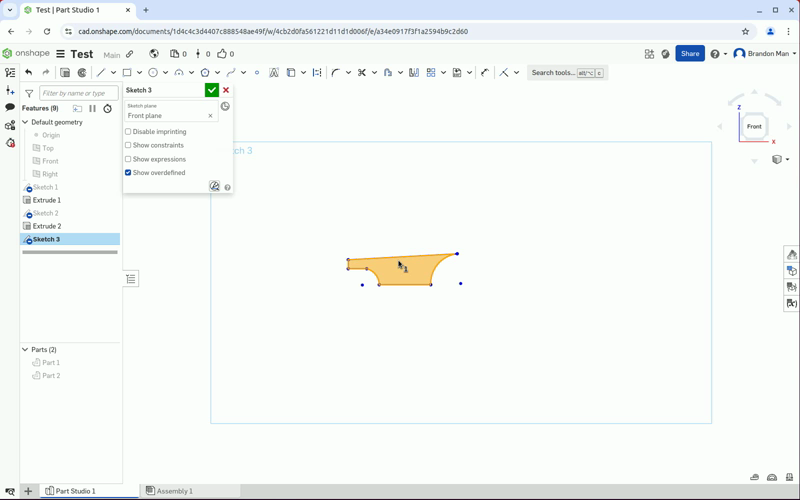
mouse_move(73, 352)
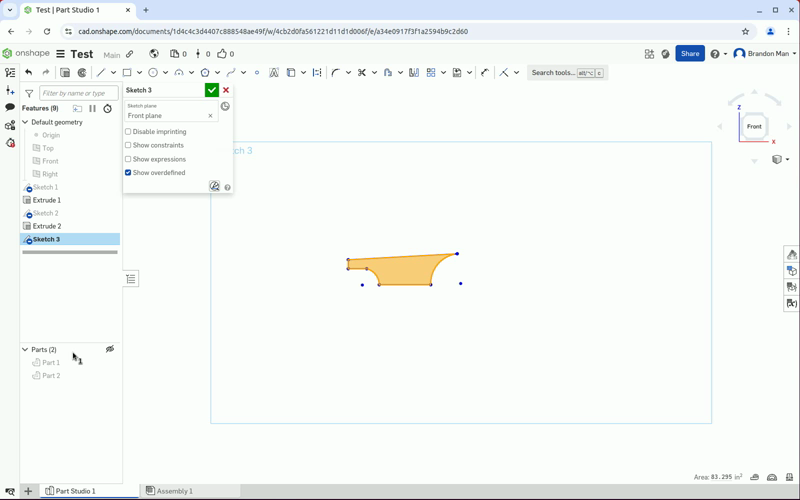
key(shift+y)
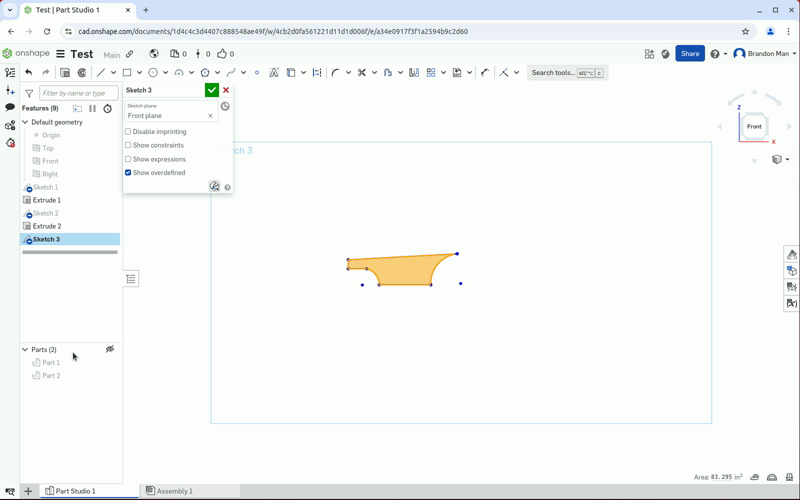
key(shift+e)
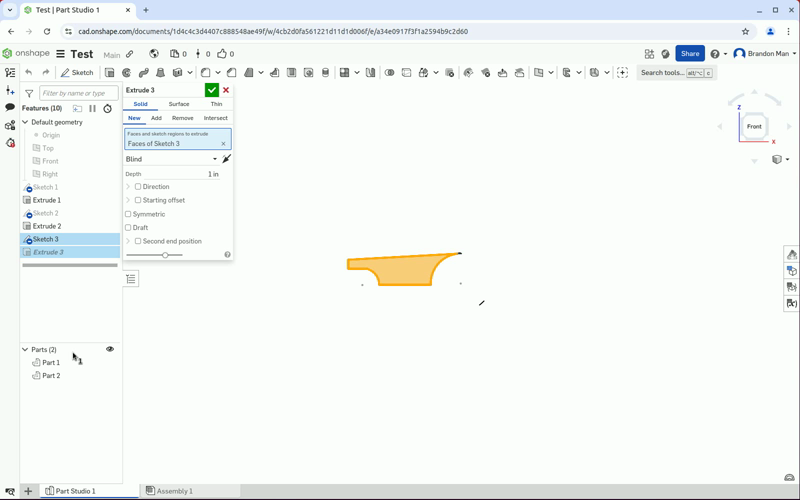
mouse_move(143, 106)
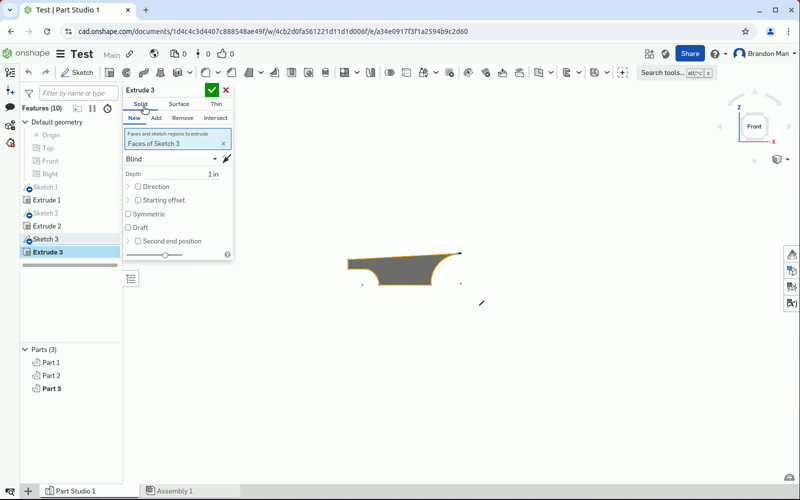
click(143, 106)
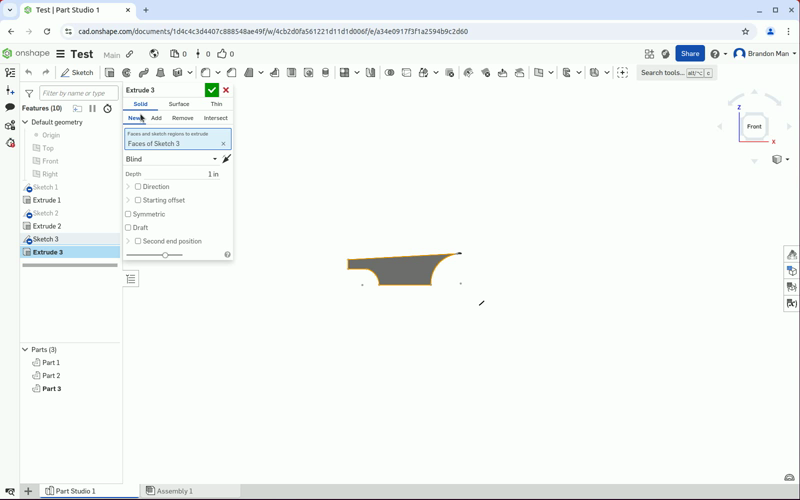
mouse_move(137, 120)
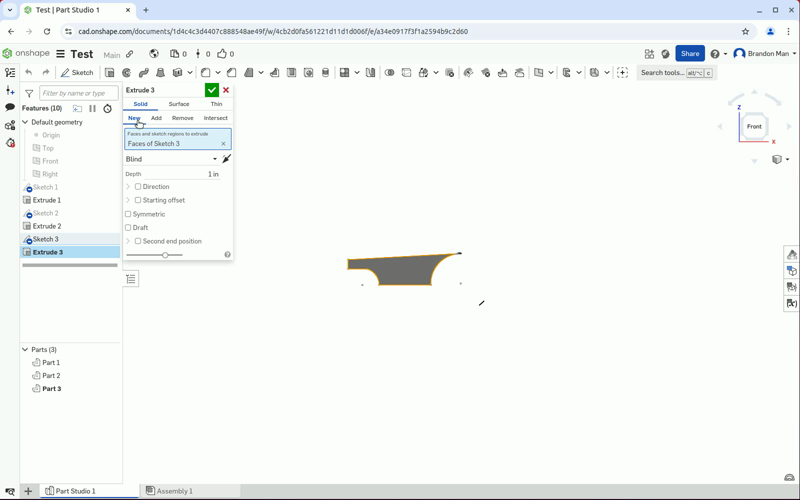
click(137, 120)
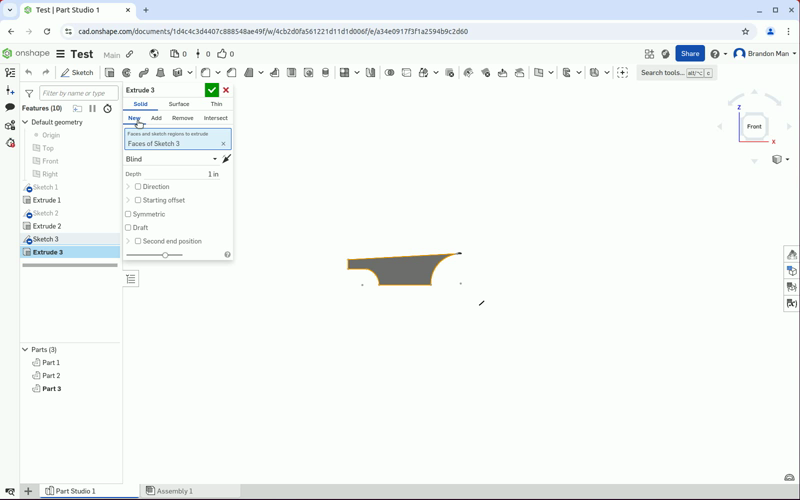
key(tab, 4)
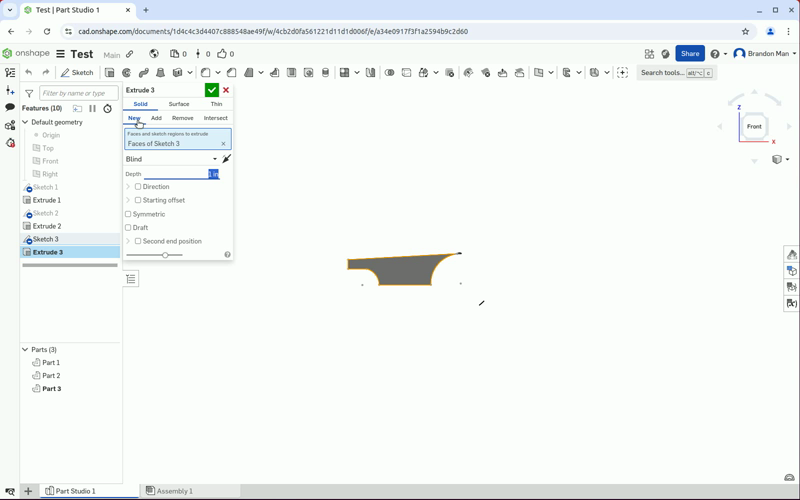
text(2.889)
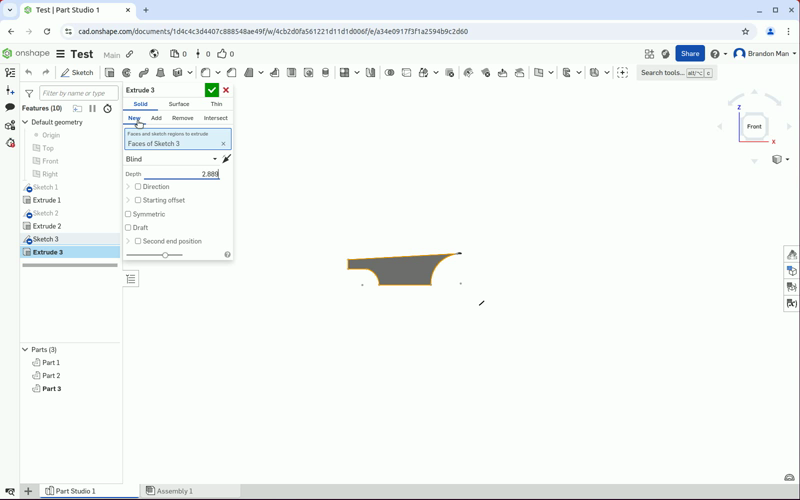
key(enter)
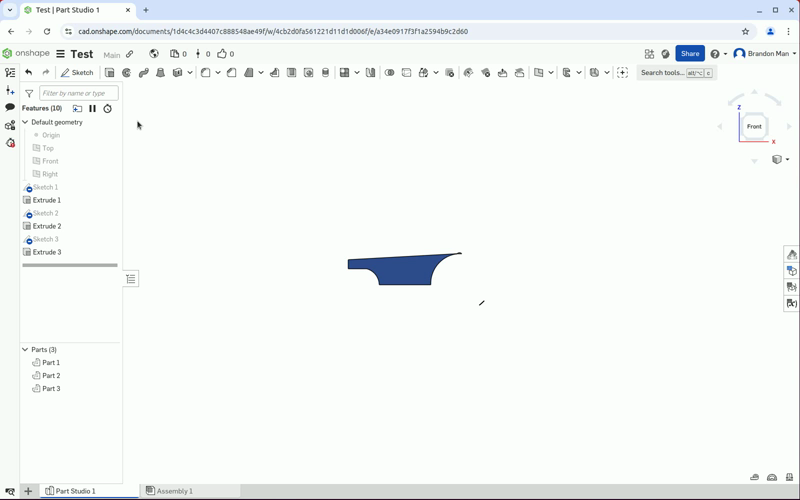
key(shift+h)
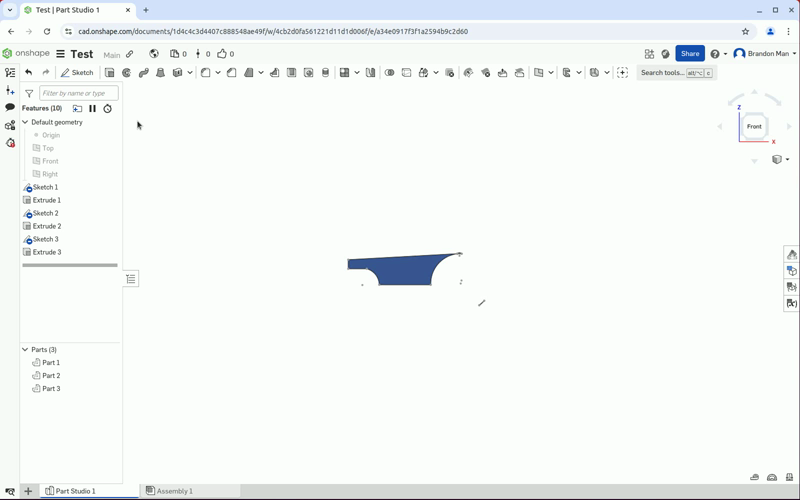
key(shift+h)
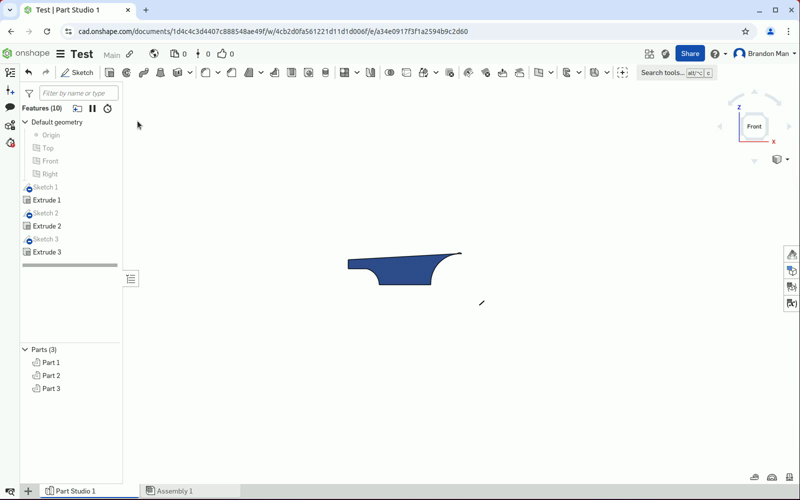
mouse_move(73, 189)
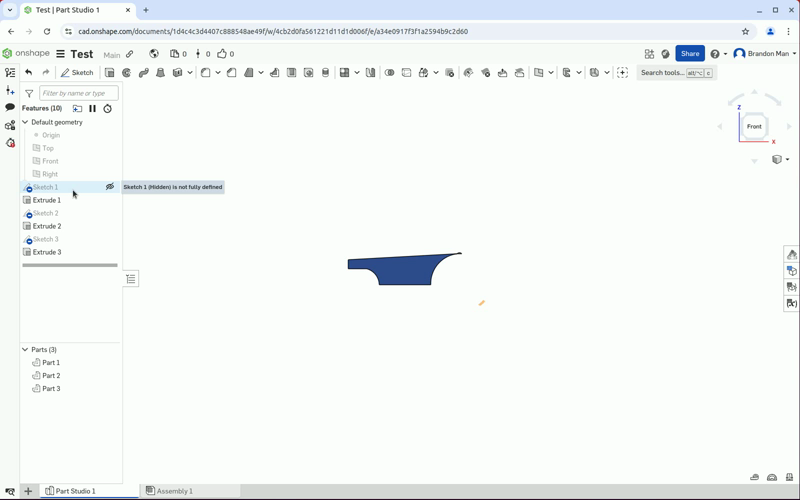
click(73, 189)
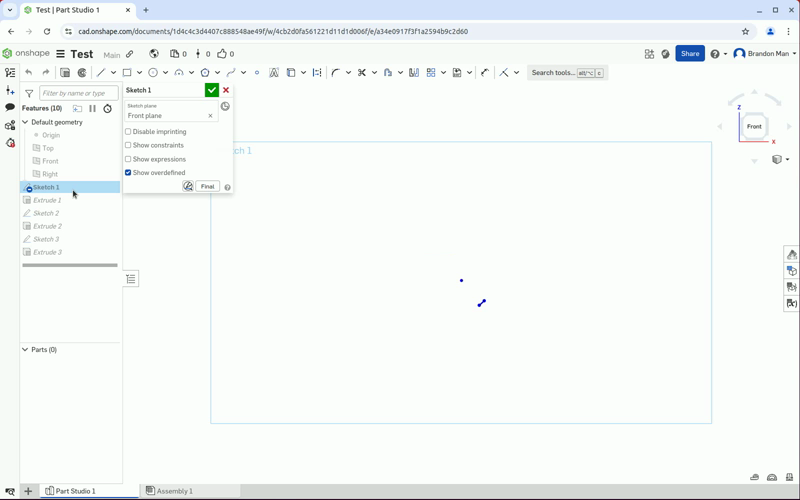
mouse_move(229, 92)
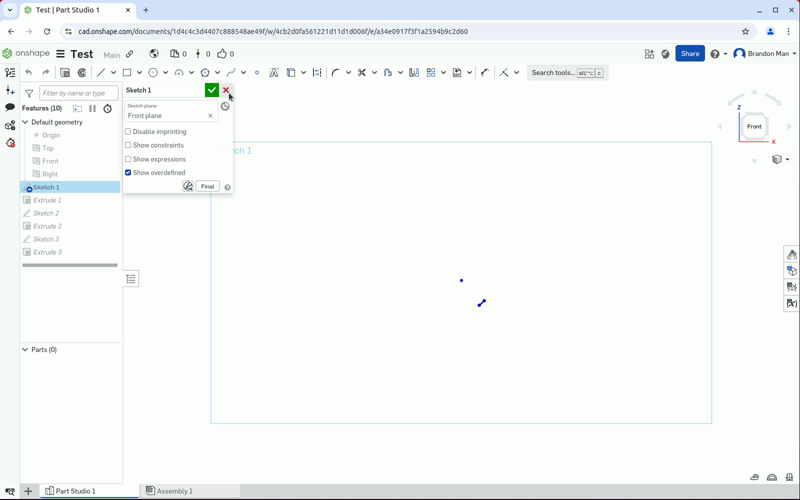
click(229, 92)
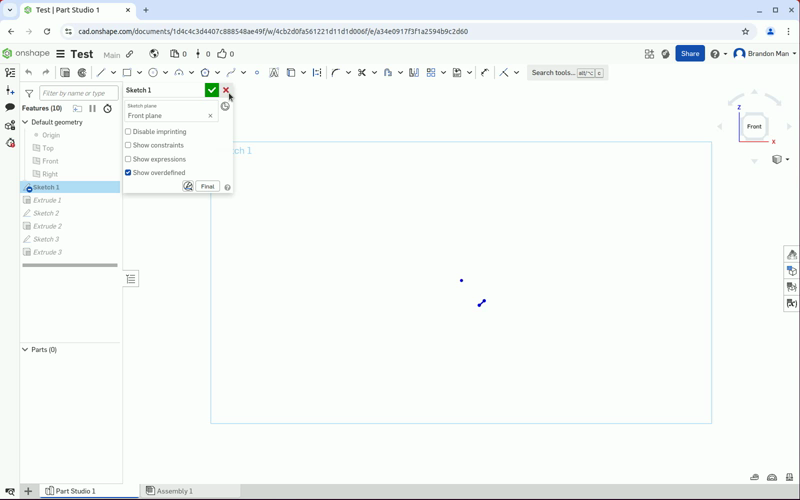
key(shift+s)
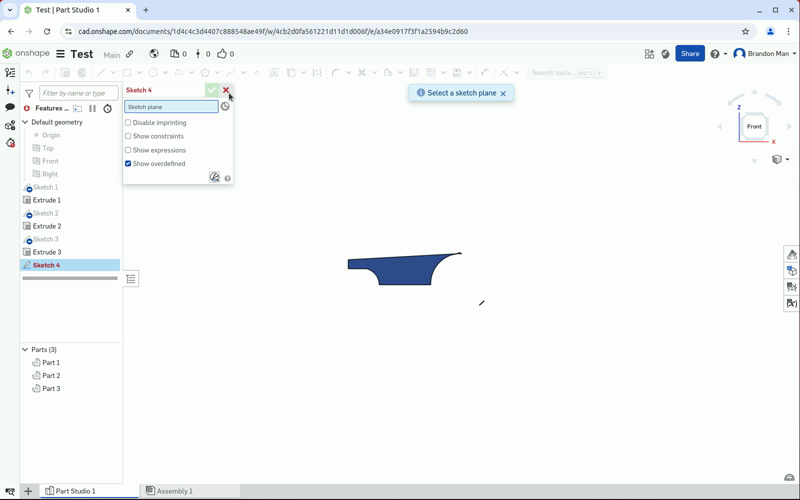
mouse_move(73, 163)
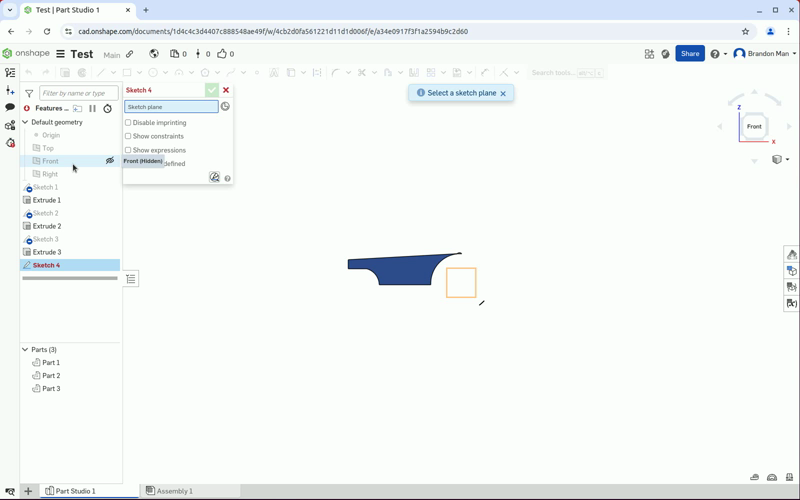
click(73, 163)
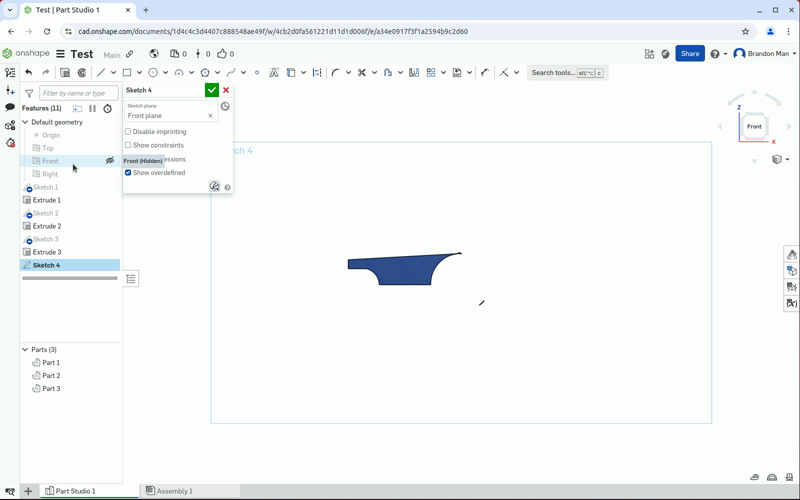
mouse_move(73, 352)
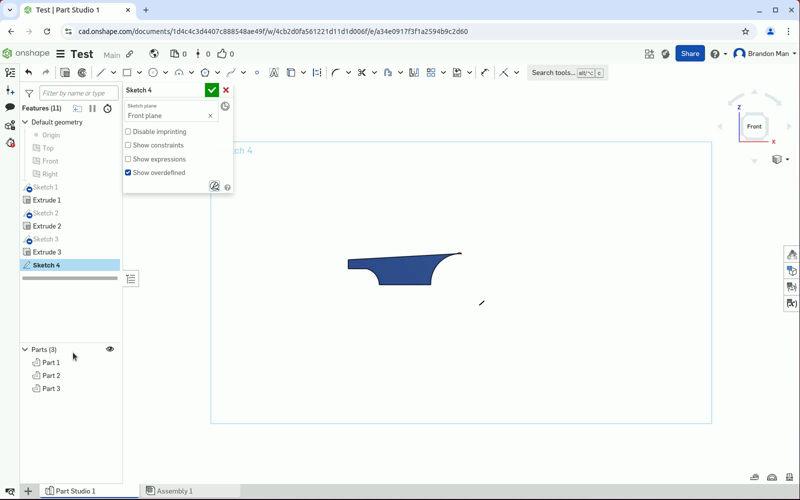
key(y)
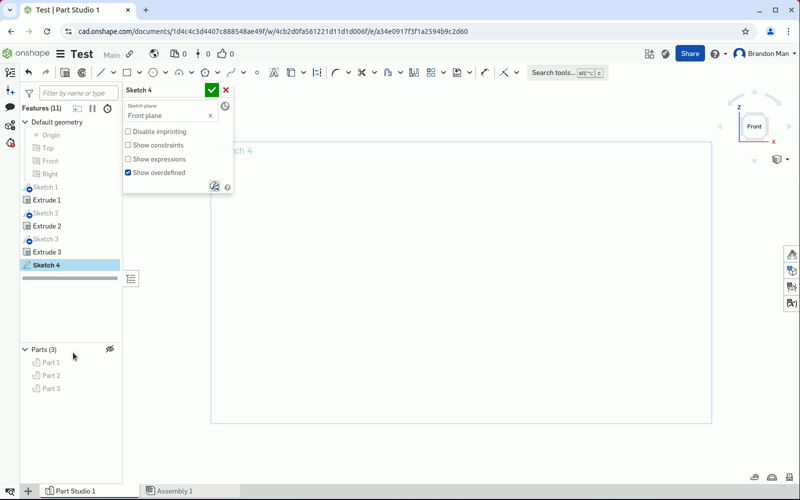
key(l)
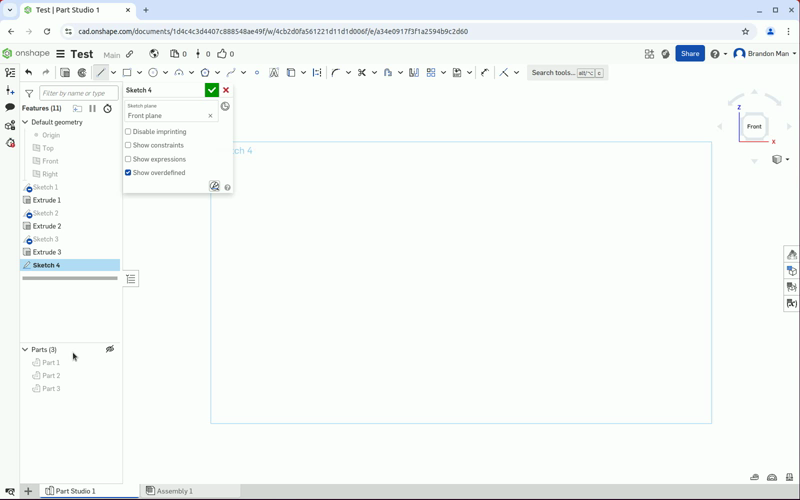
key_down(shift)
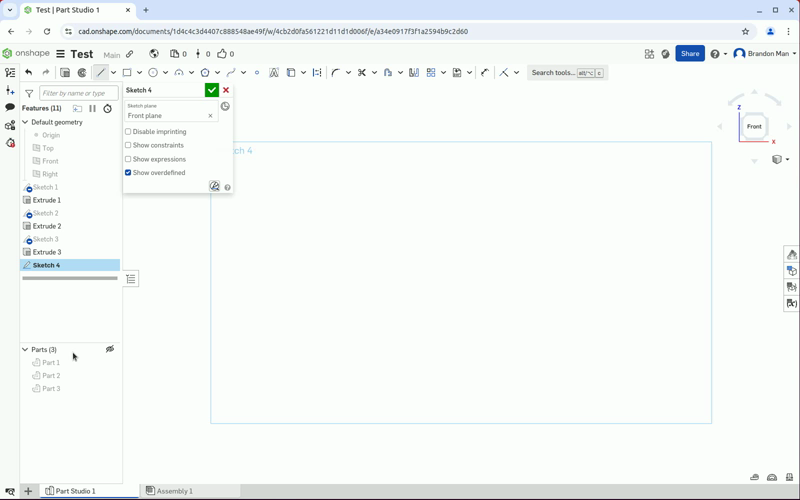
mouse_move(348, 311)
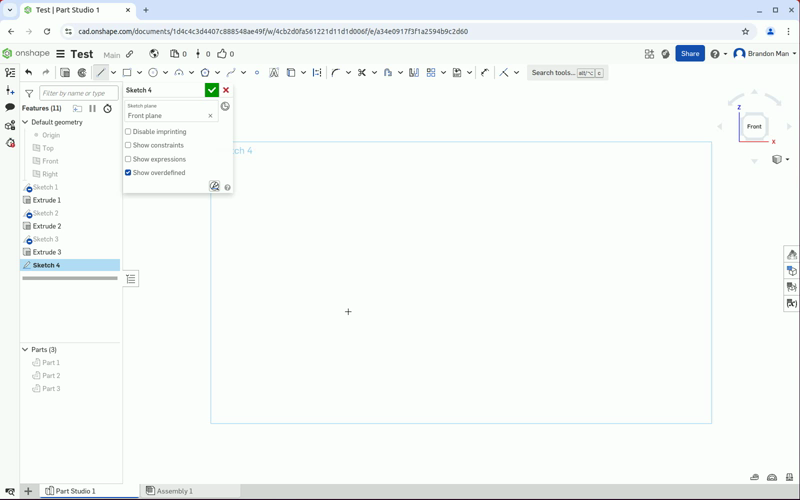
click(348, 311)
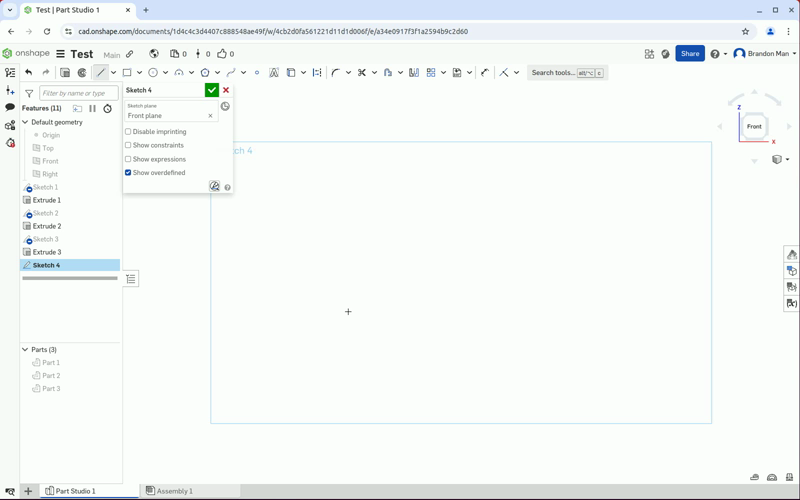
key_up(shift)
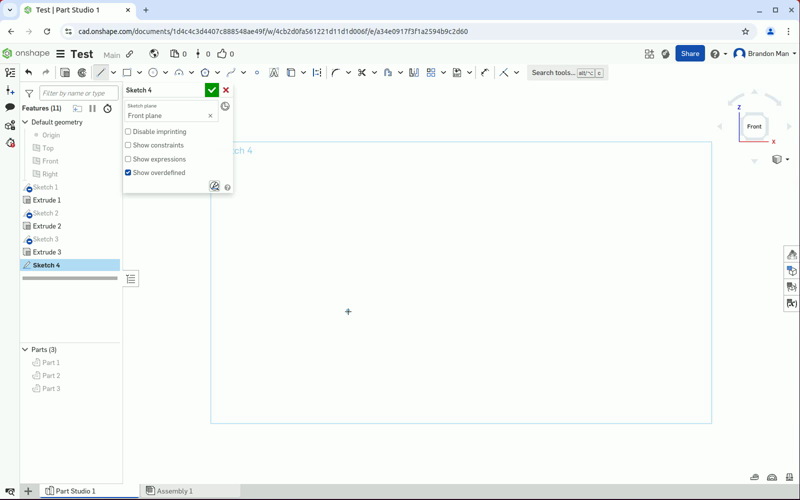
key_down(shift)
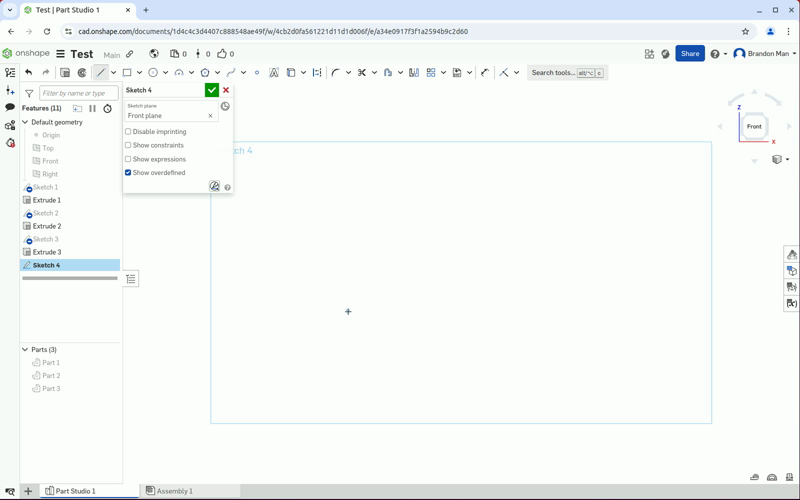
mouse_move(453, 311)
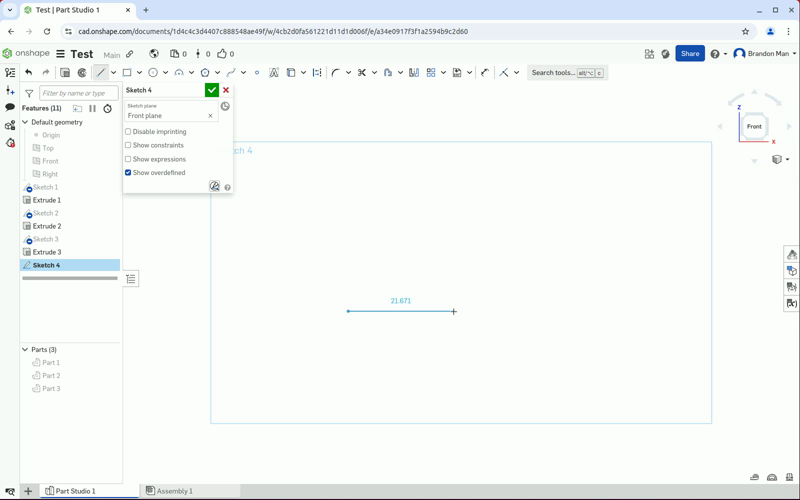
click(453, 311)
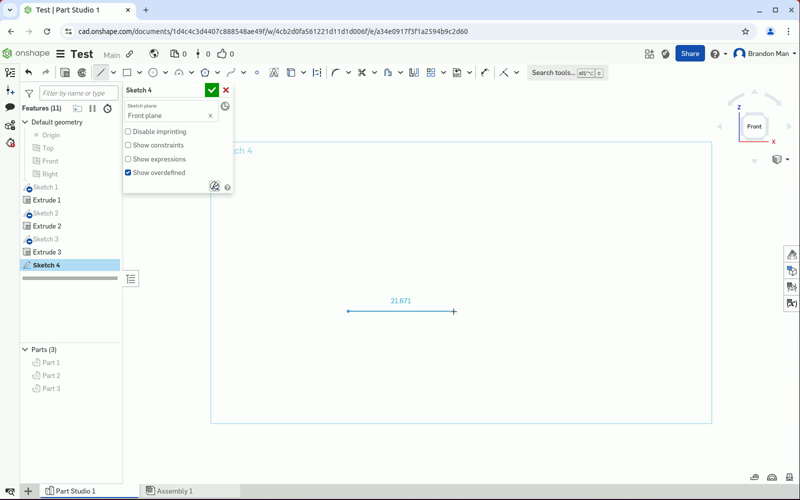
key_up(shift)
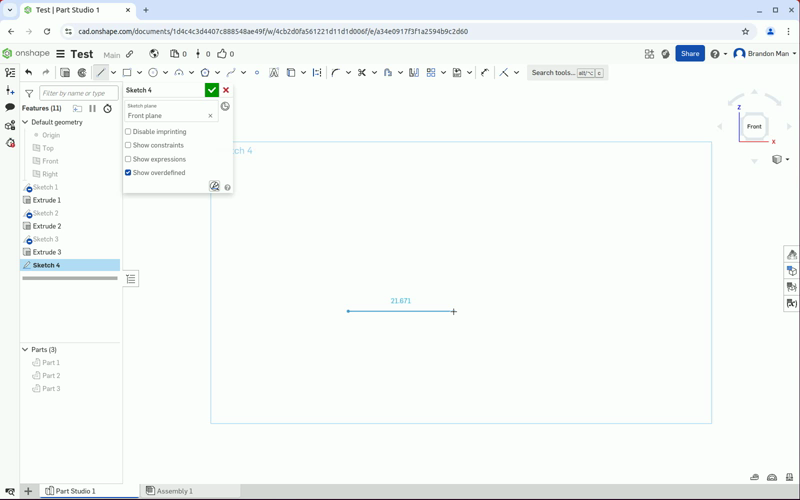
key(esc)
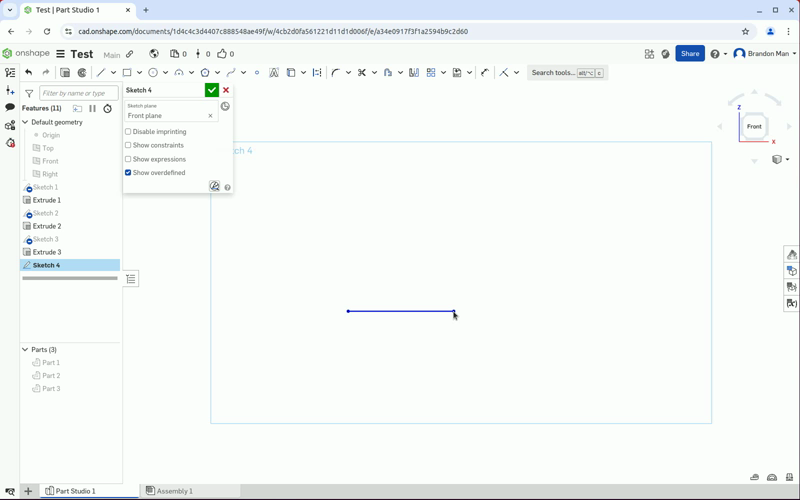
key(a)
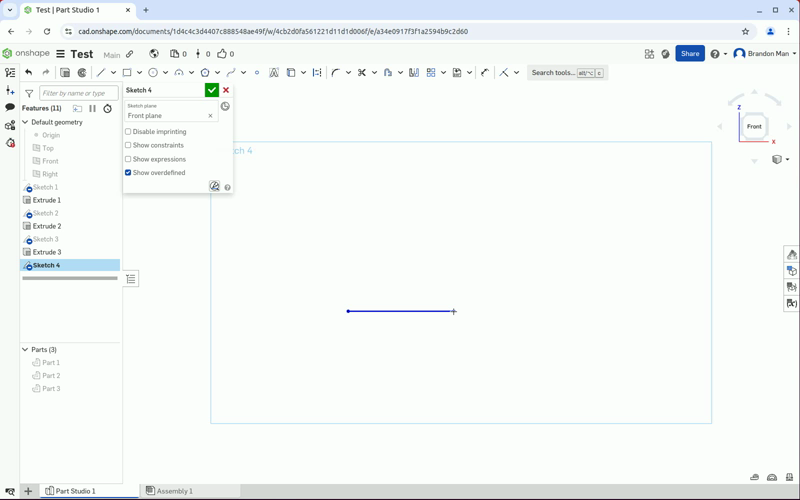
mouse_move(453, 311)
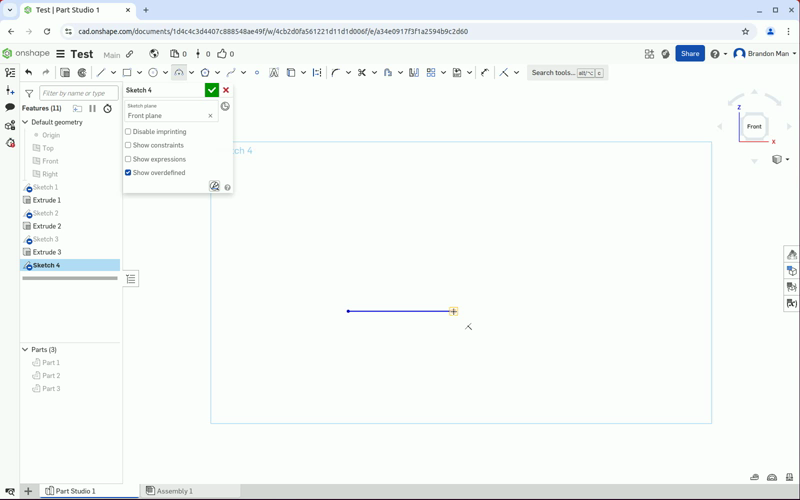
click(453, 311)
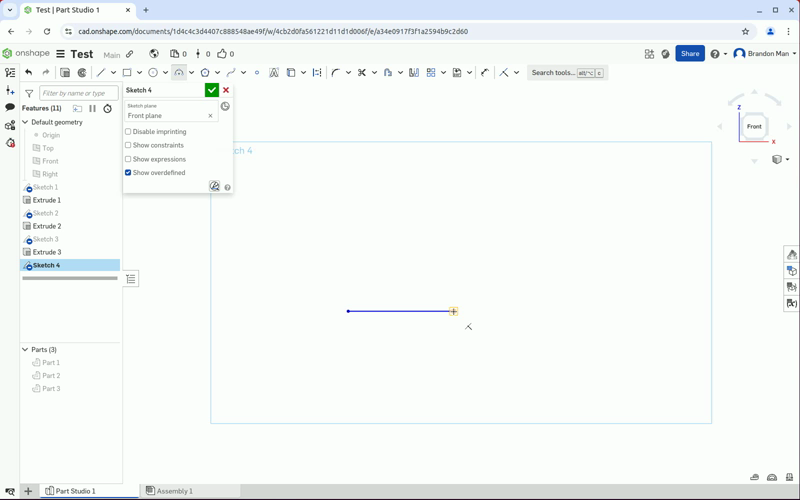
key_down(shift)
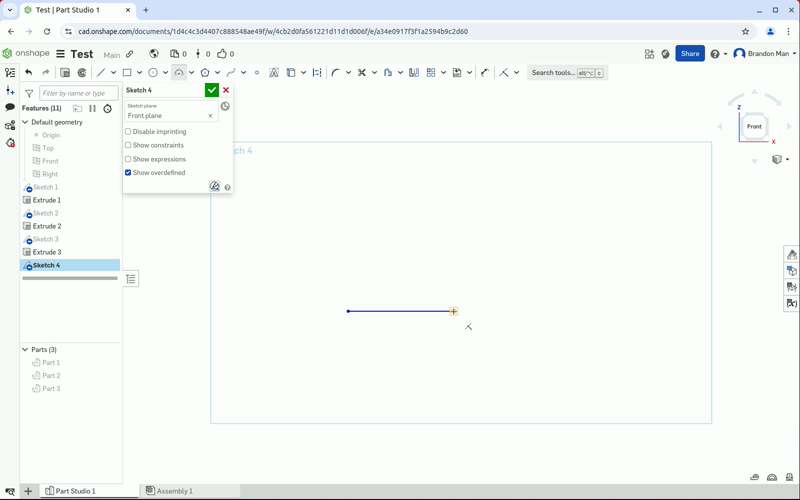
mouse_move(431, 285)
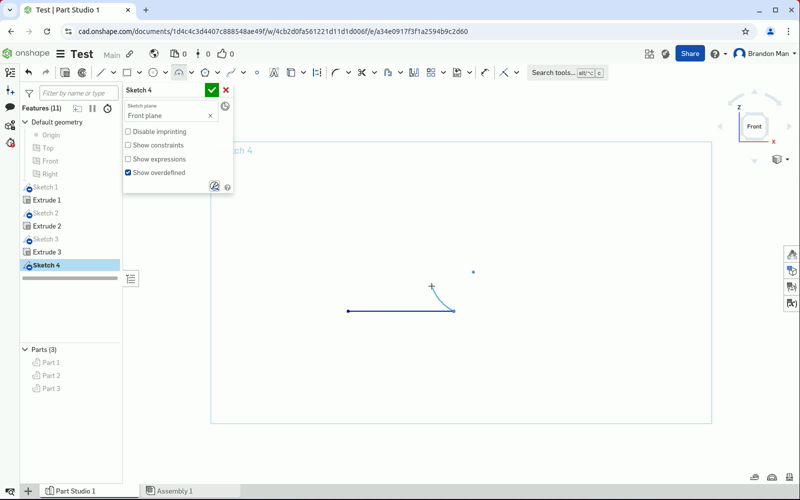
click(431, 285)
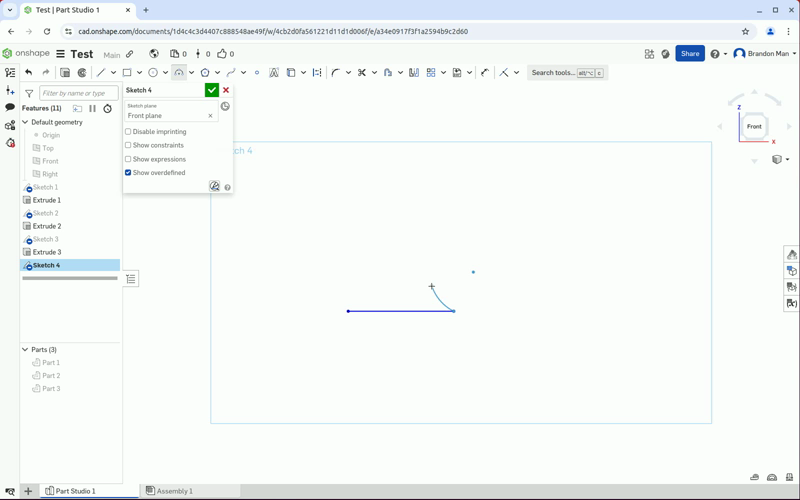
mouse_move(438, 301)
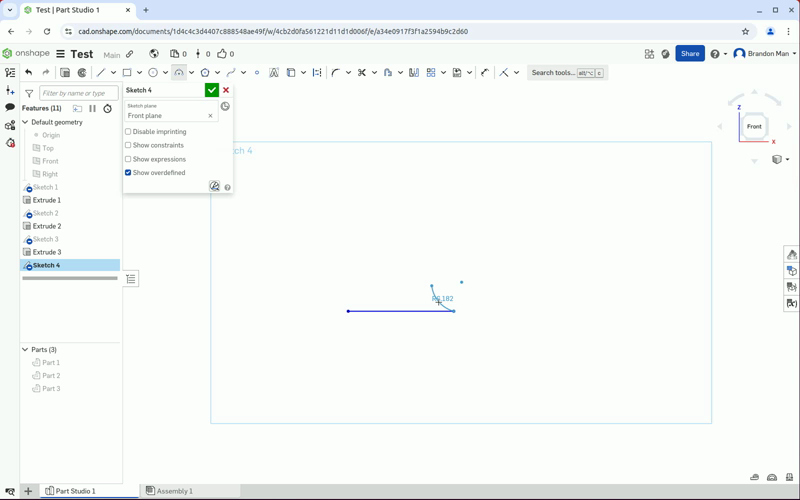
click(438, 301)
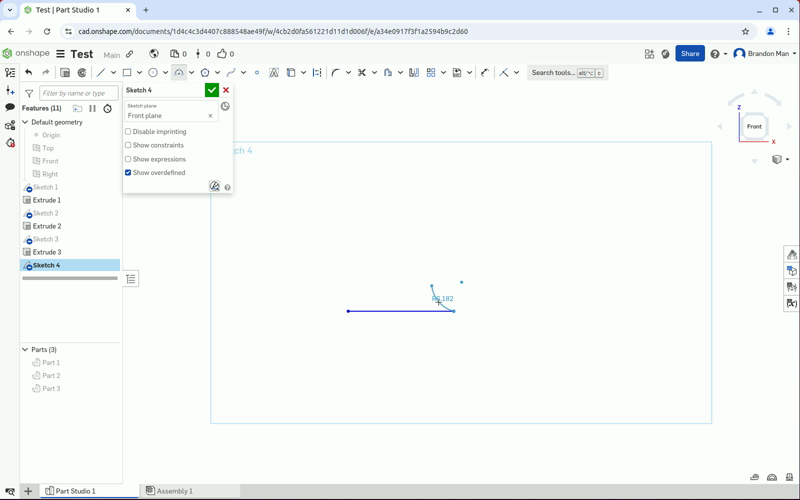
key_up(shift)
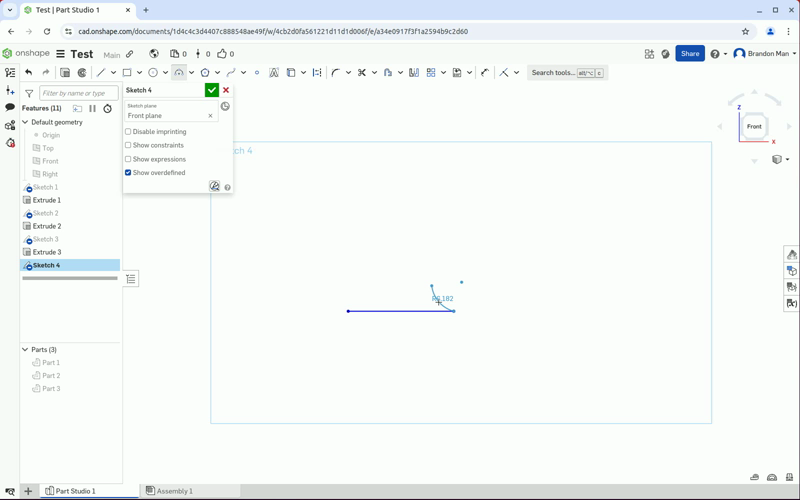
key(esc)
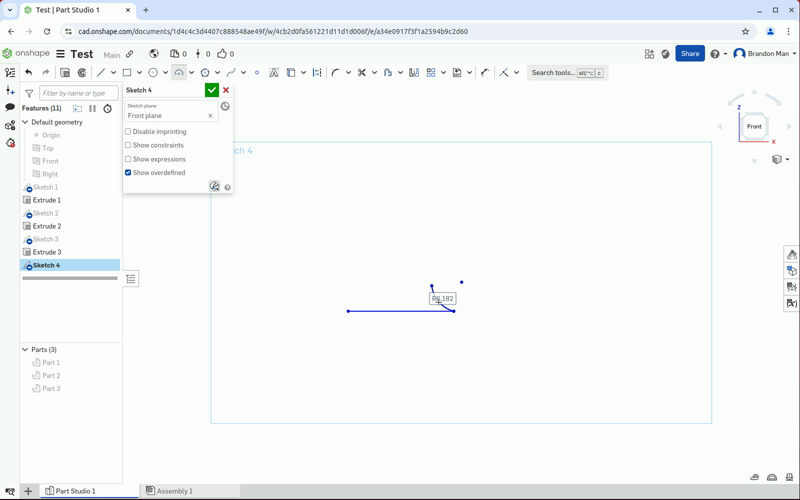
key(l)
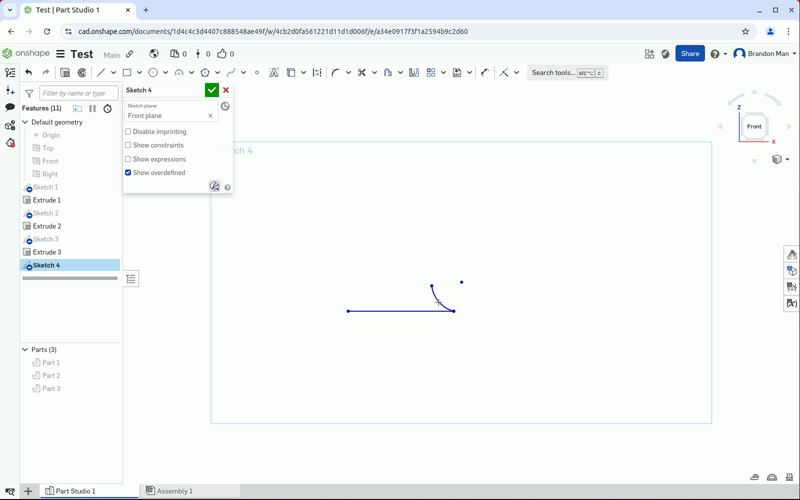
mouse_move(431, 285)
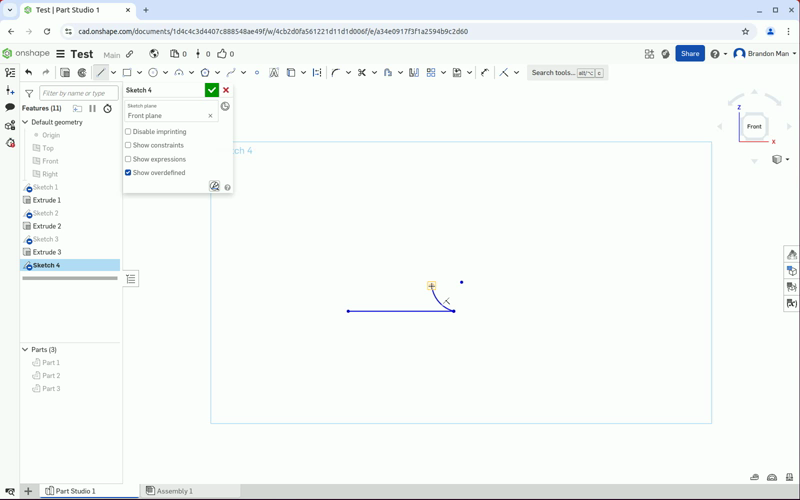
click(431, 285)
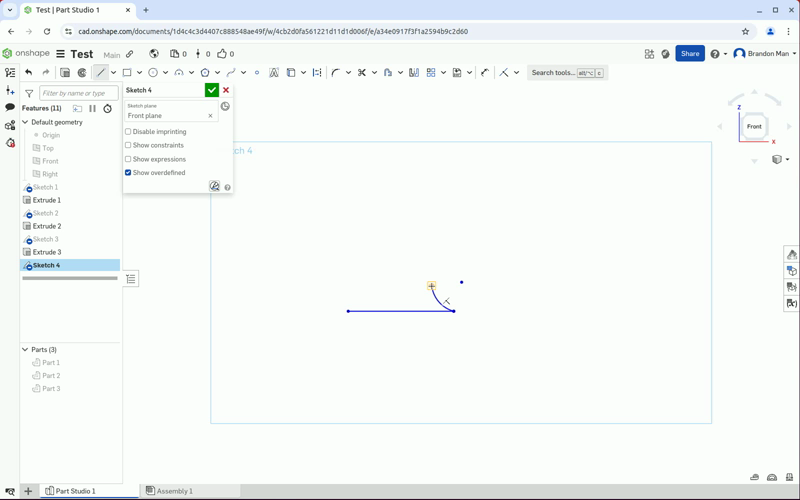
key_down(shift)
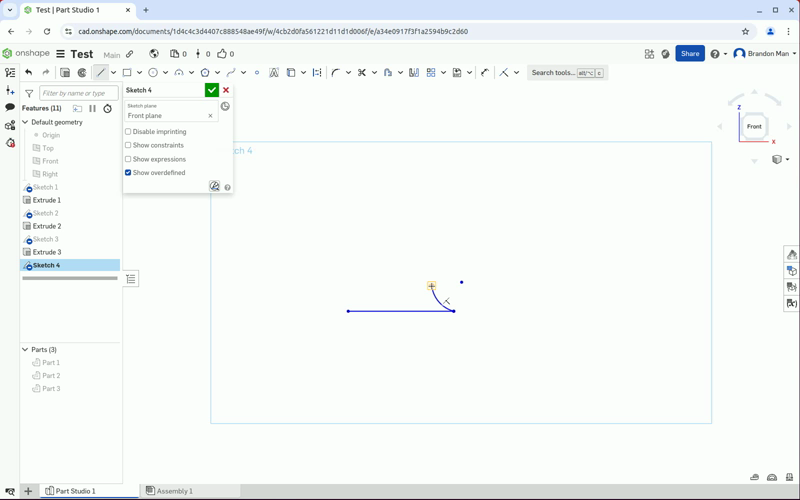
mouse_move(461, 285)
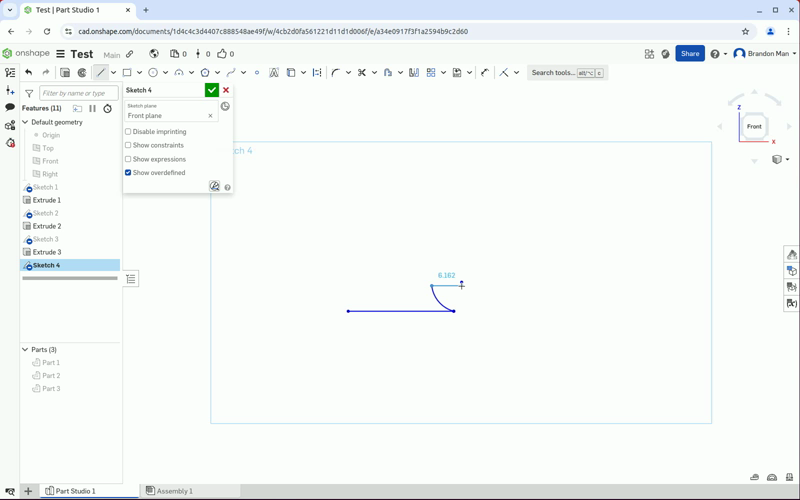
mouse_move(379, 285)
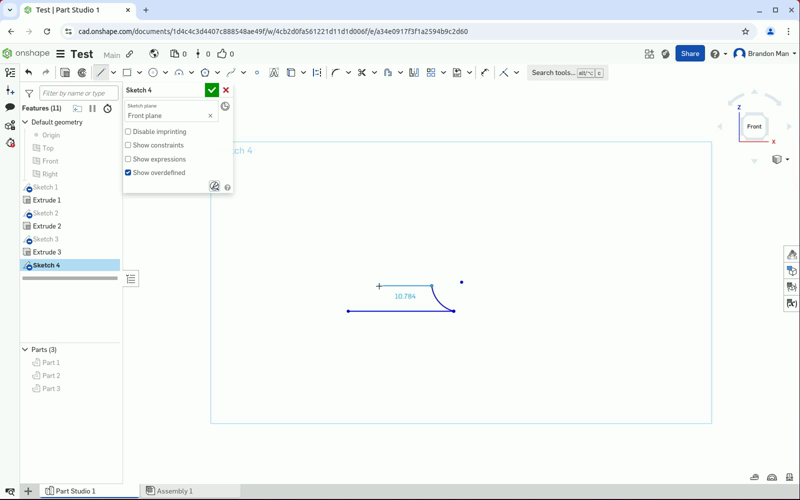
click(379, 285)
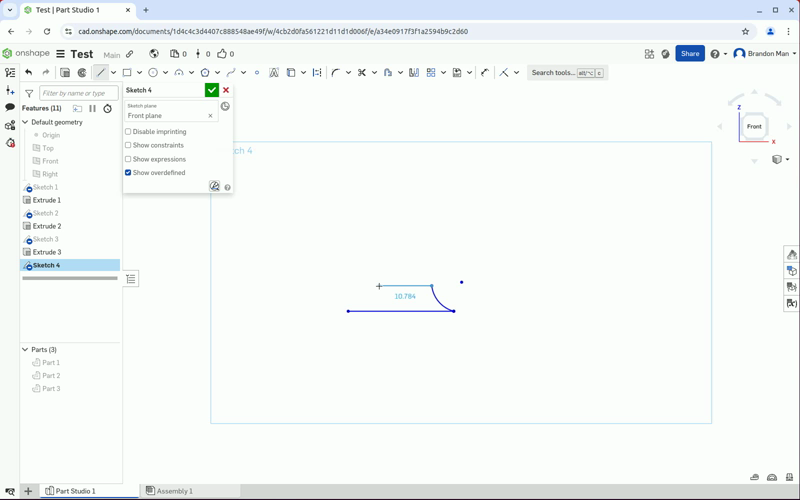
key_up(shift)
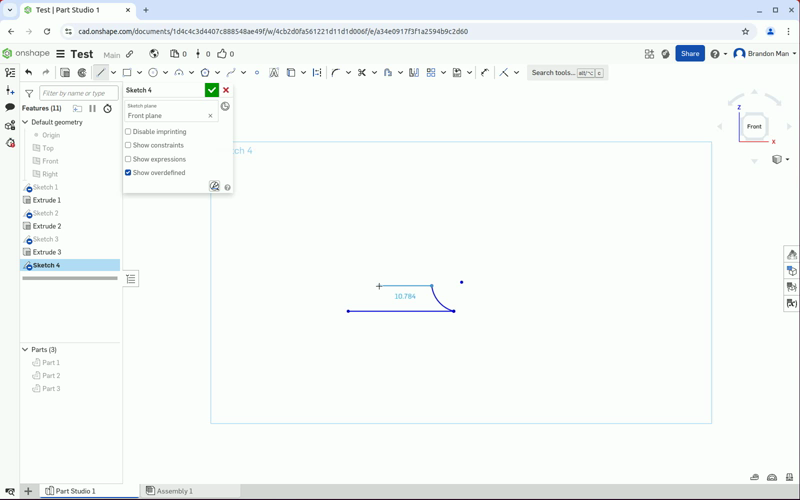
key(esc)
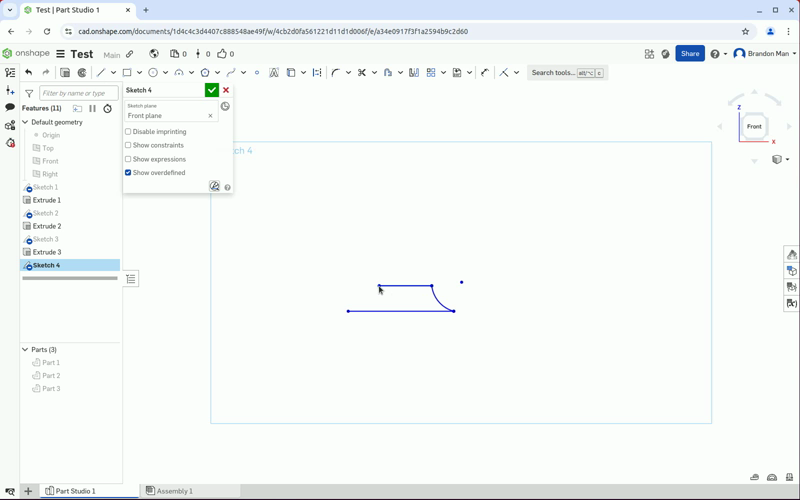
key(a)
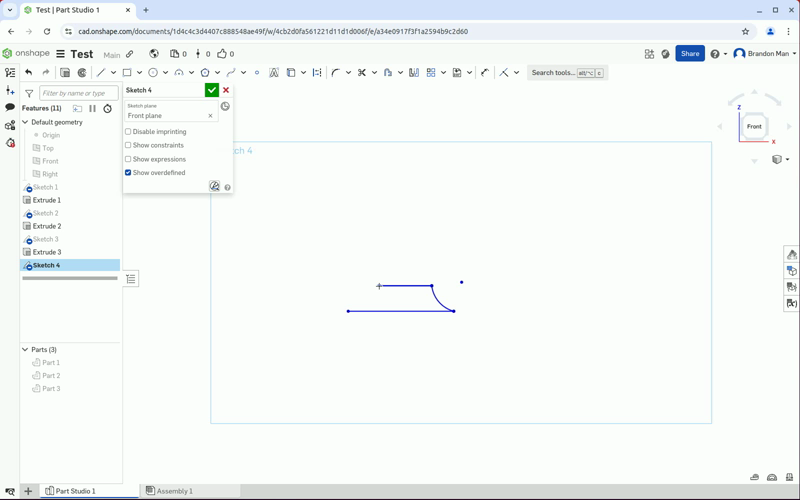
mouse_move(379, 285)
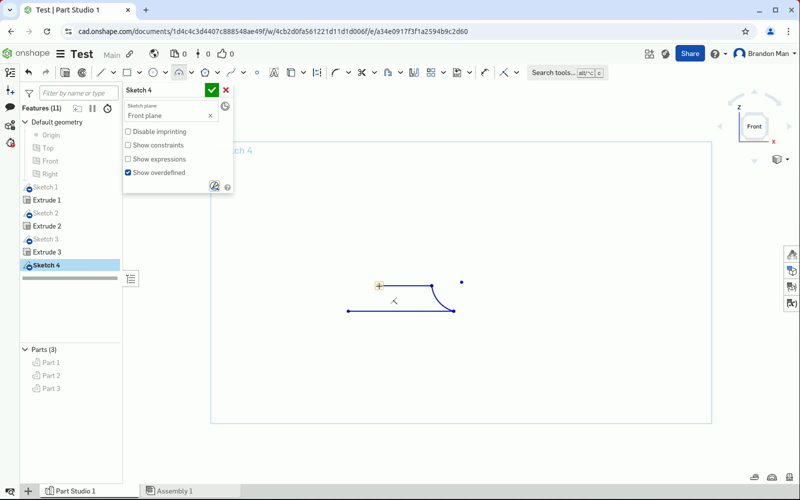
click(379, 285)
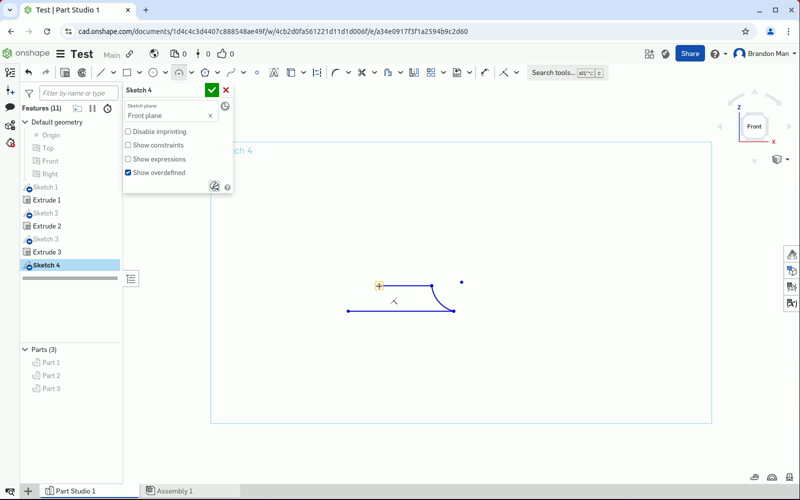
key_down(shift)
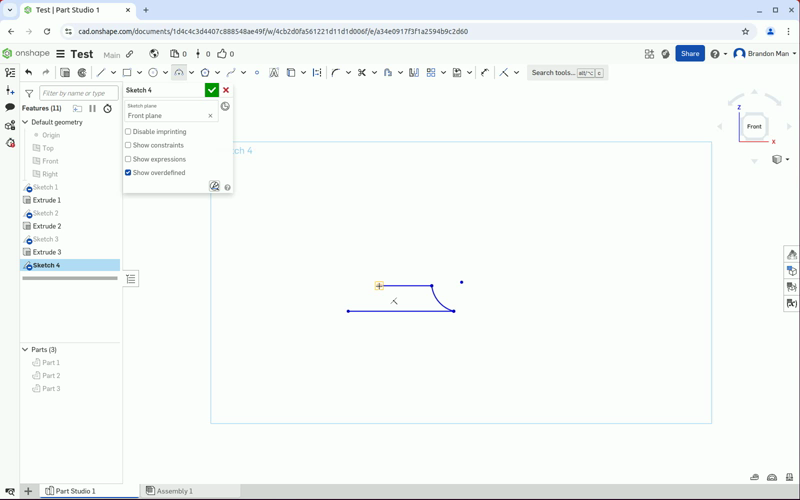
mouse_move(365, 302)
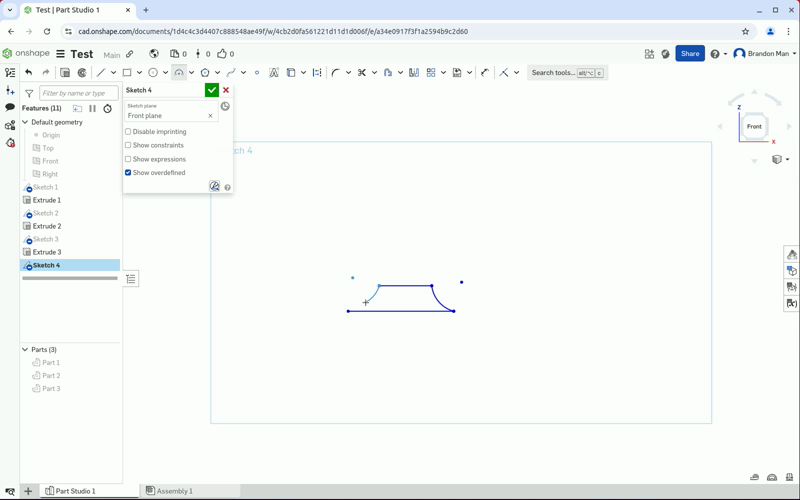
click(365, 302)
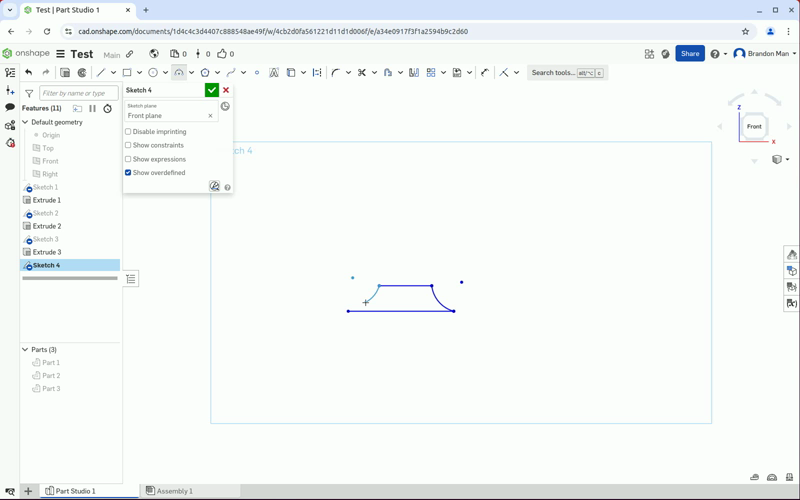
mouse_move(375, 296)
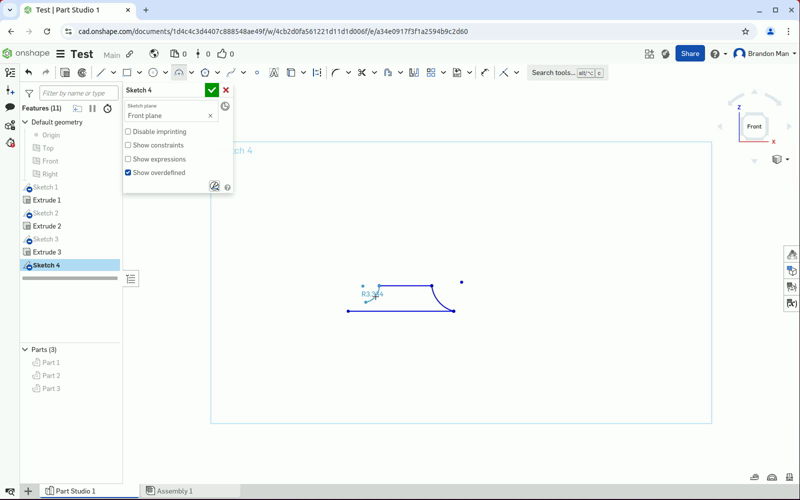
click(375, 296)
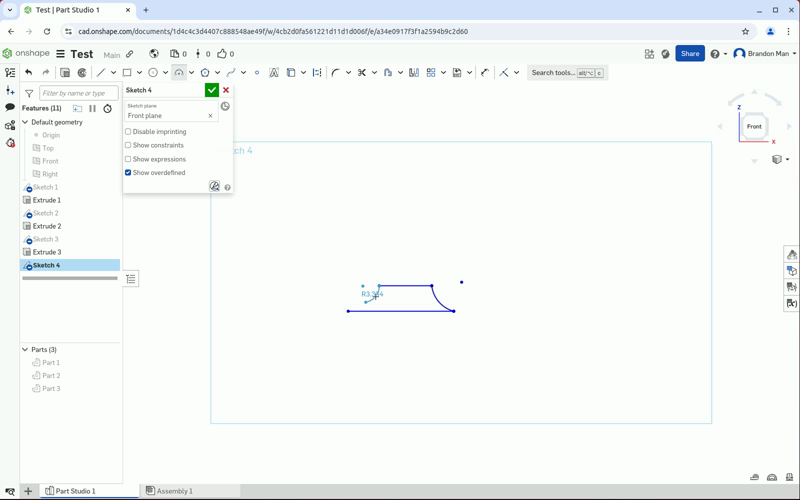
key_up(shift)
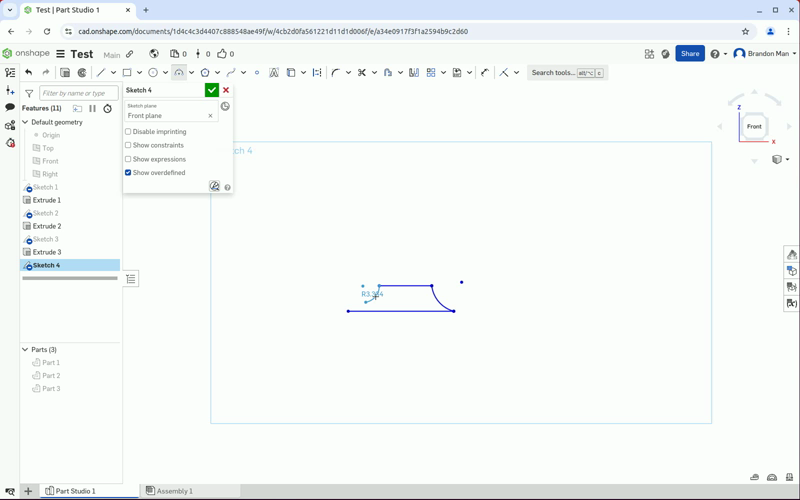
key(esc)
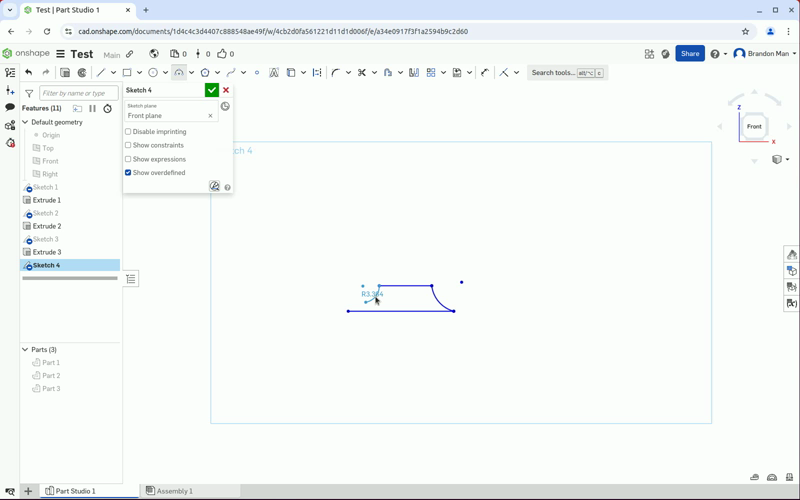
key(l)
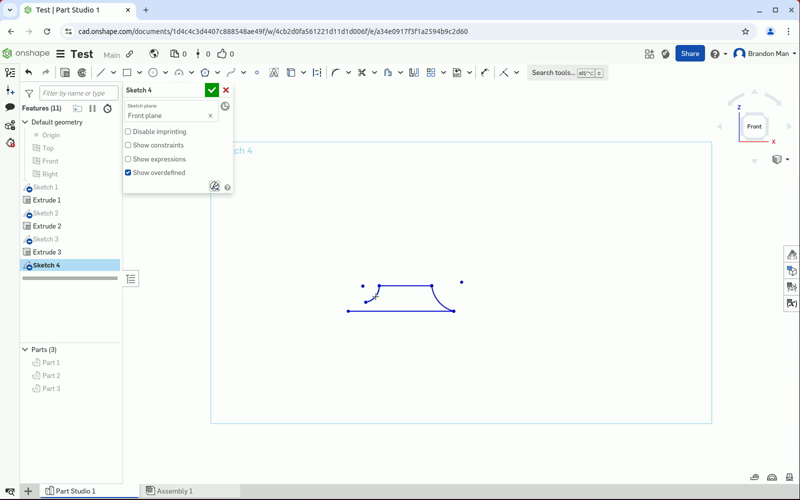
mouse_move(365, 302)
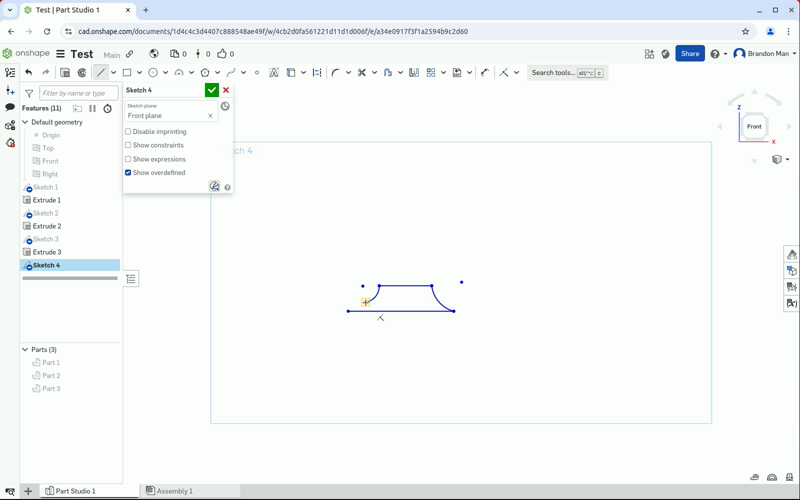
click(365, 302)
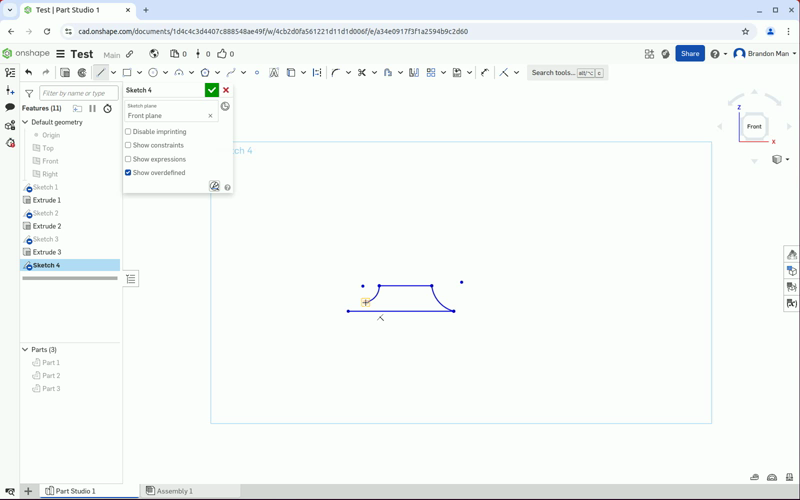
key_down(shift)
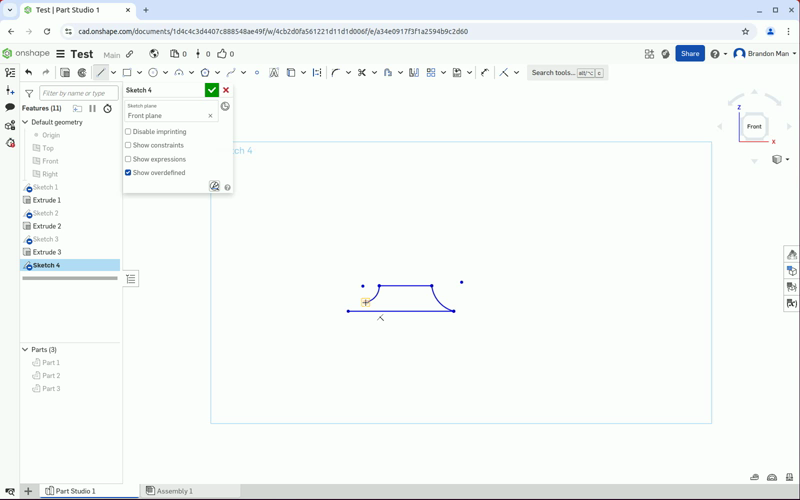
mouse_move(395, 302)
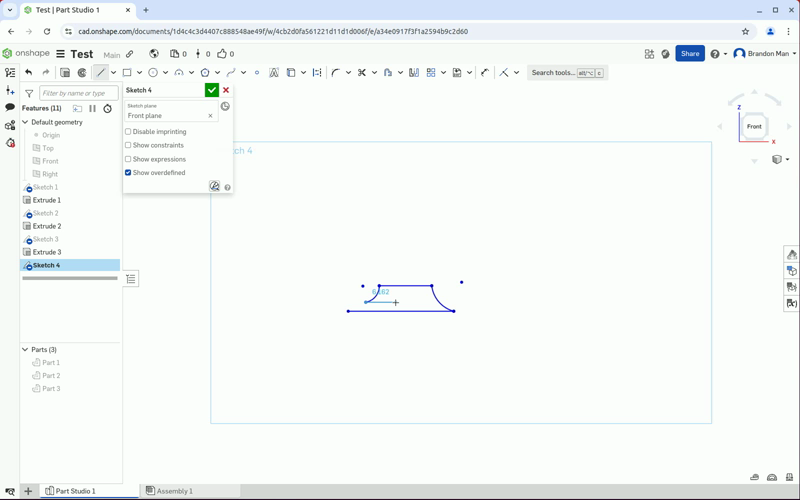
mouse_move(348, 302)
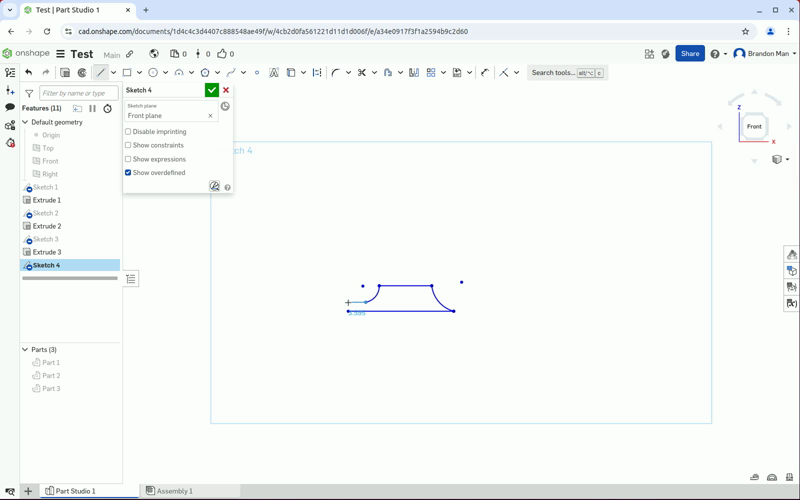
click(348, 302)
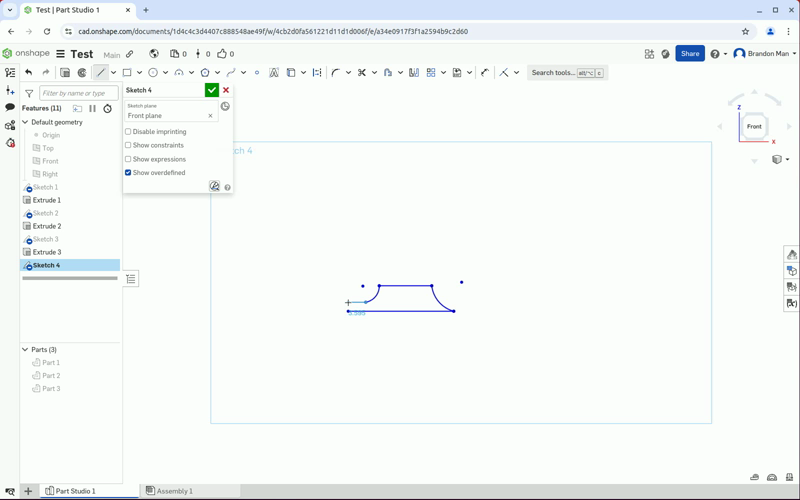
key_up(shift)
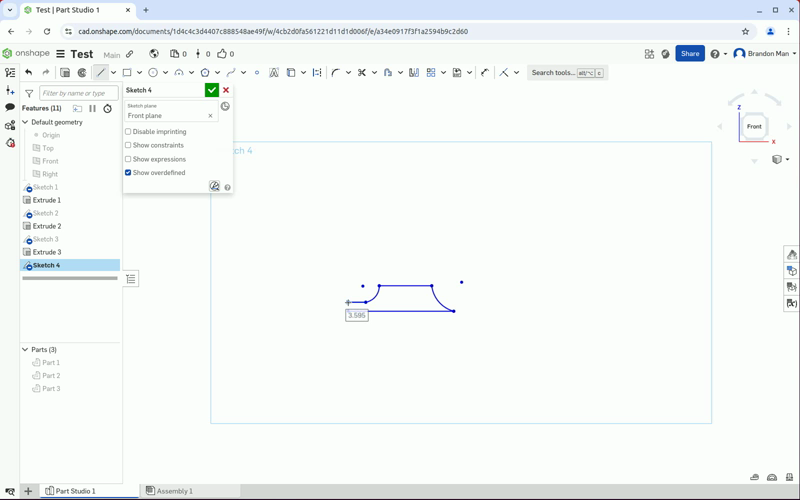
mouse_move(378, 302)
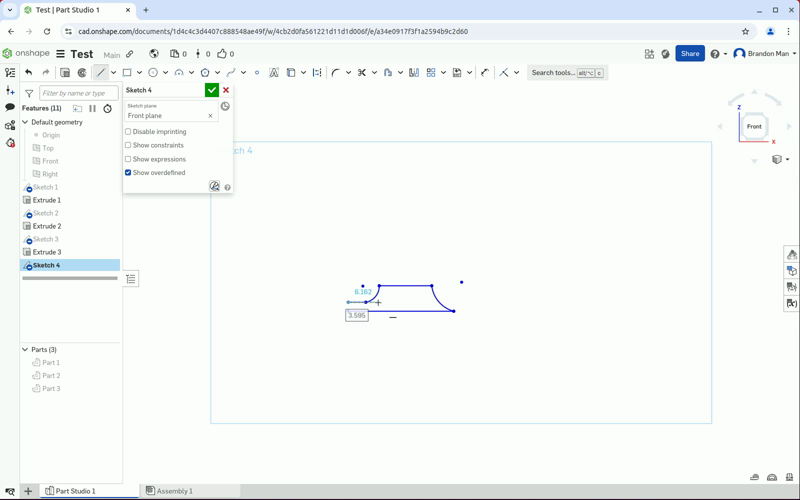
key_down(shift)
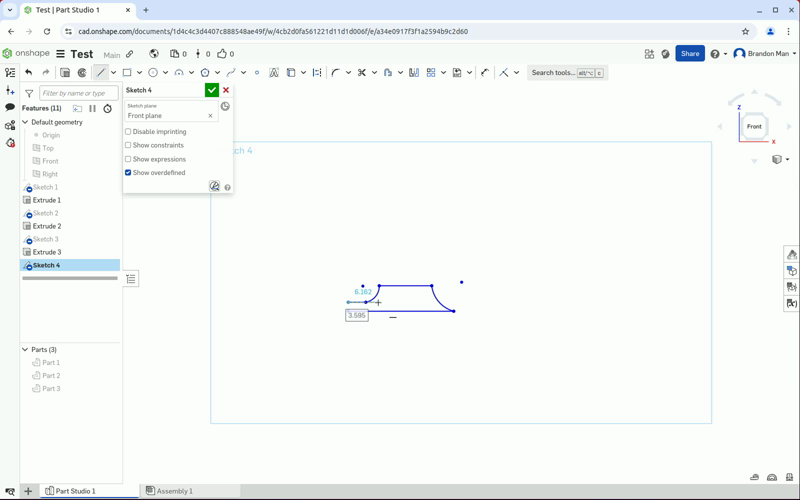
mouse_move(348, 311)
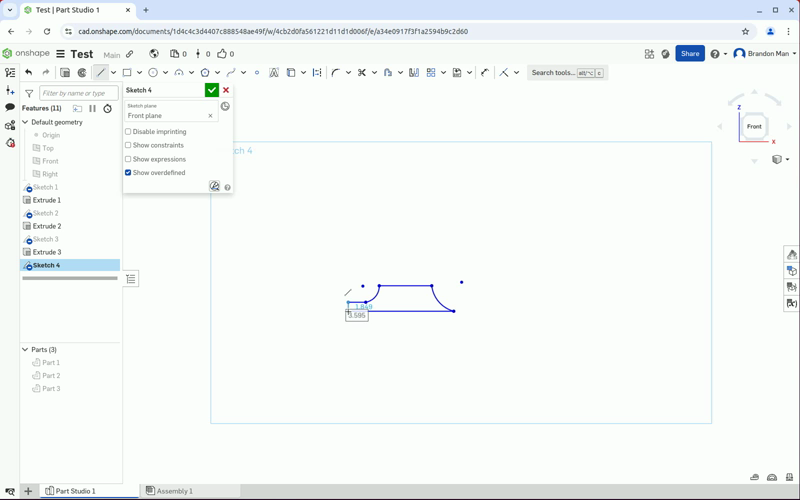
key_up(shift)
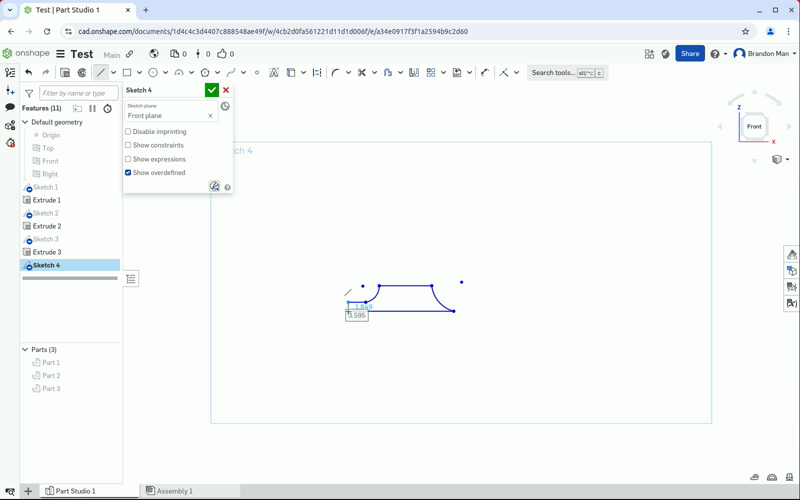
click(348, 311)
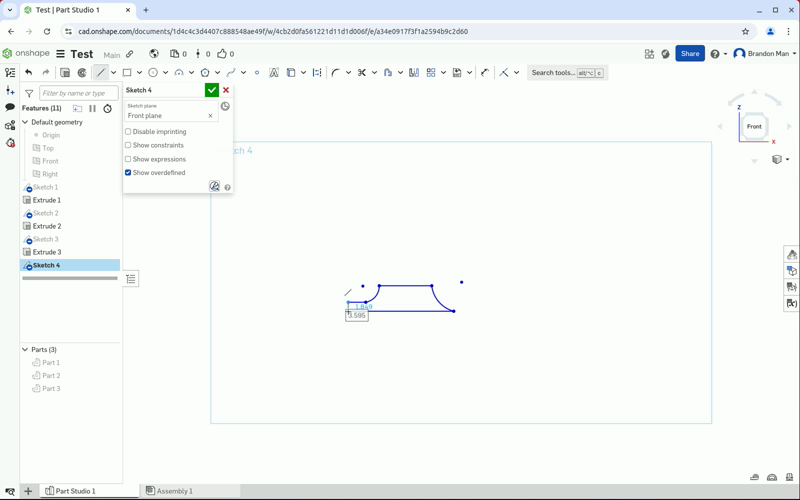
key(esc)
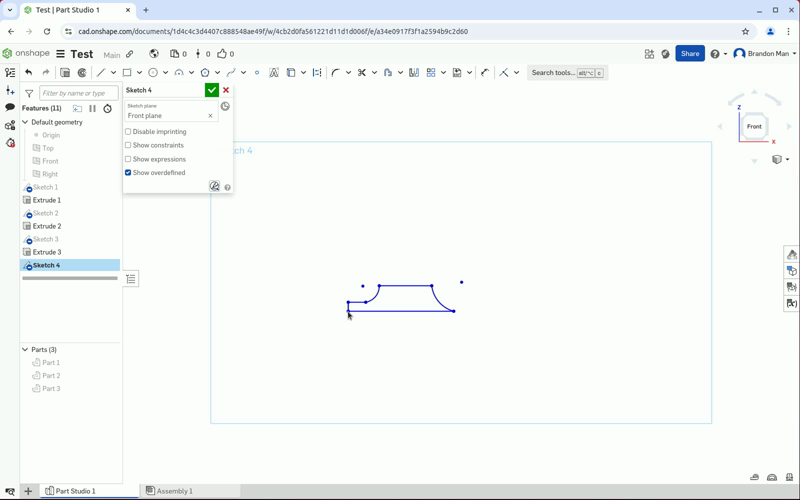
mouse_move(364, 304)
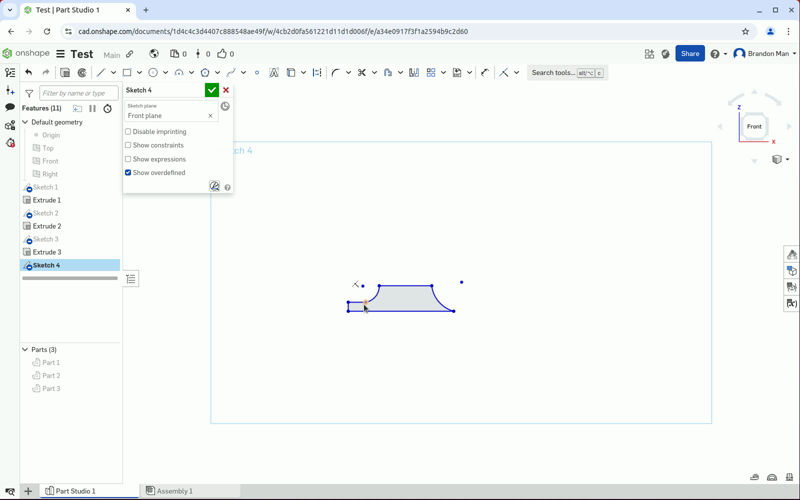
click(364, 304)
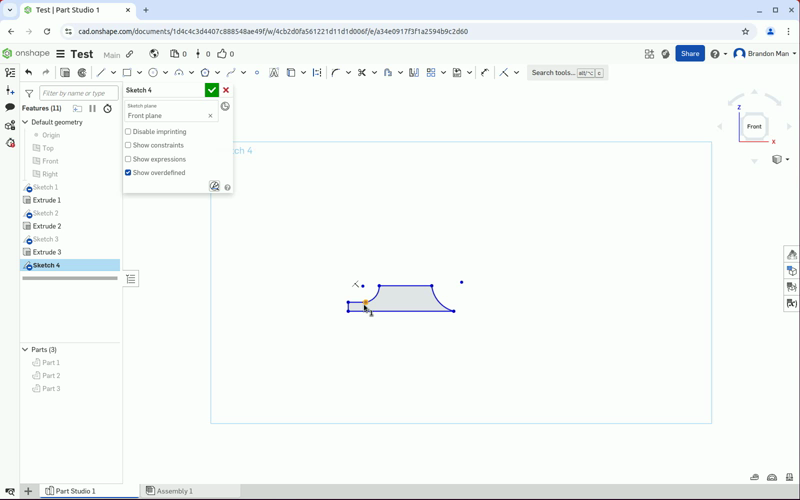
mouse_move(73, 352)
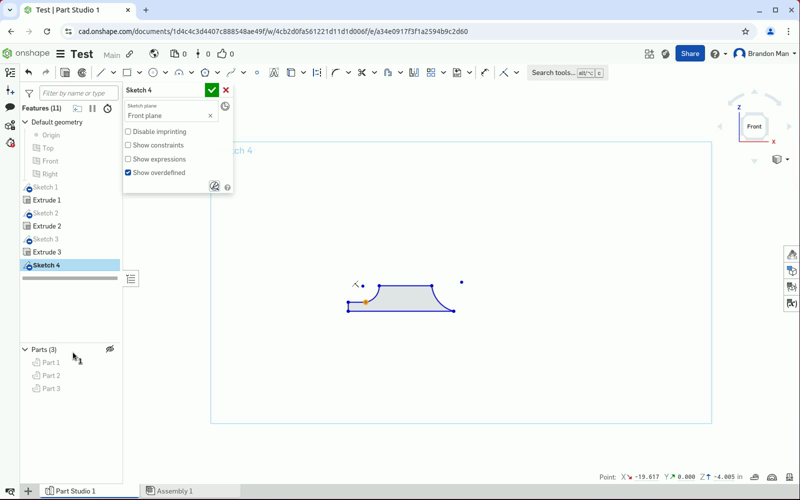
key(shift+y)
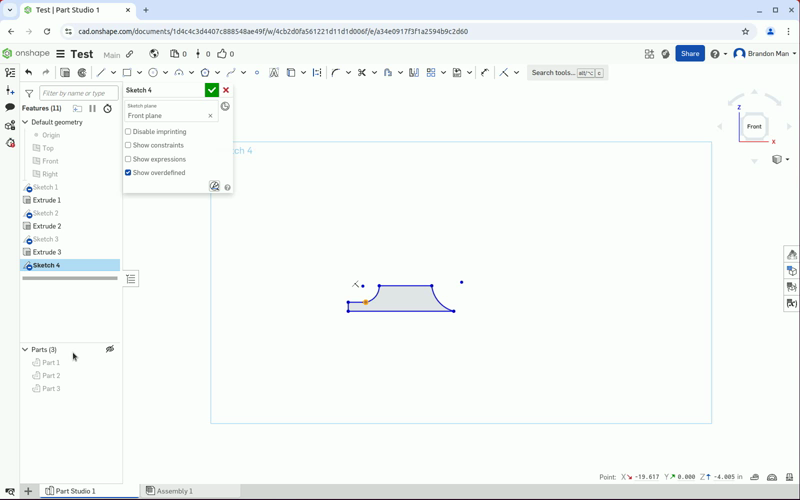
key(shift+e)
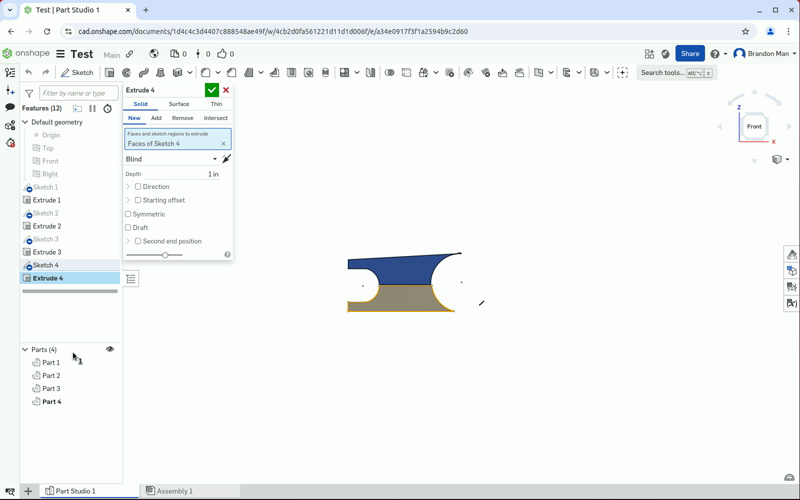
mouse_move(143, 106)
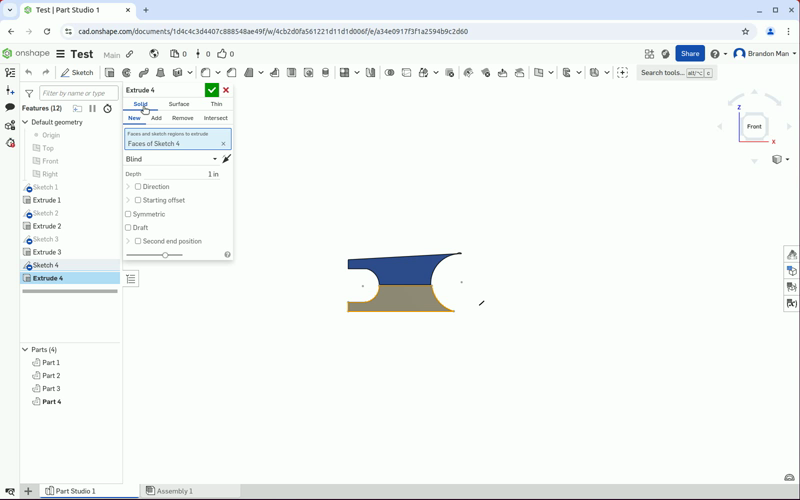
click(143, 106)
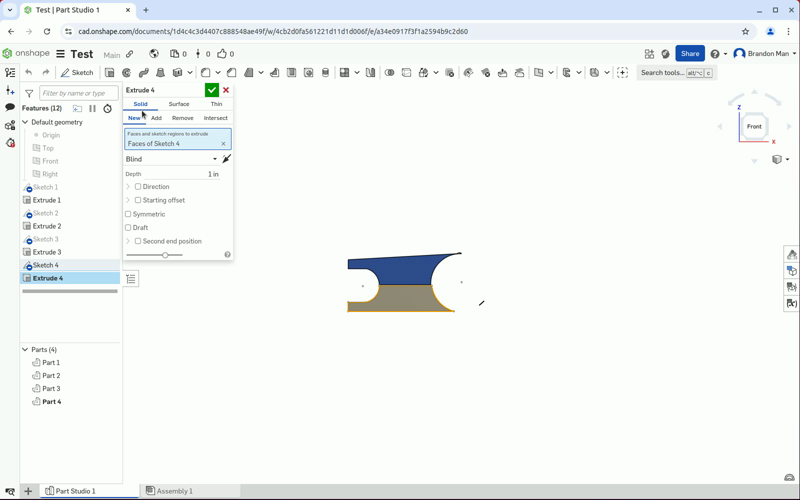
mouse_move(137, 120)
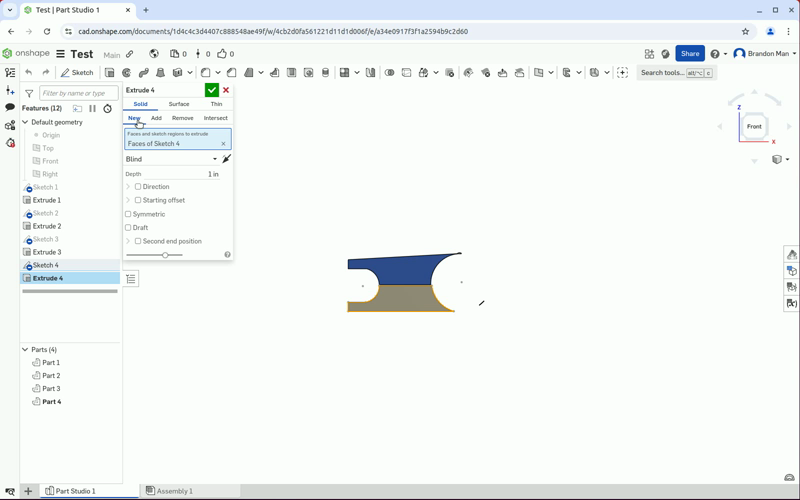
click(137, 120)
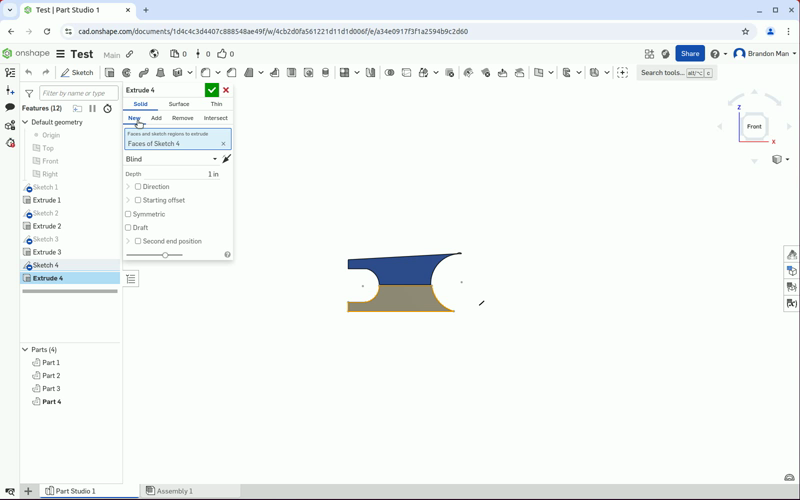
key(tab, 4)
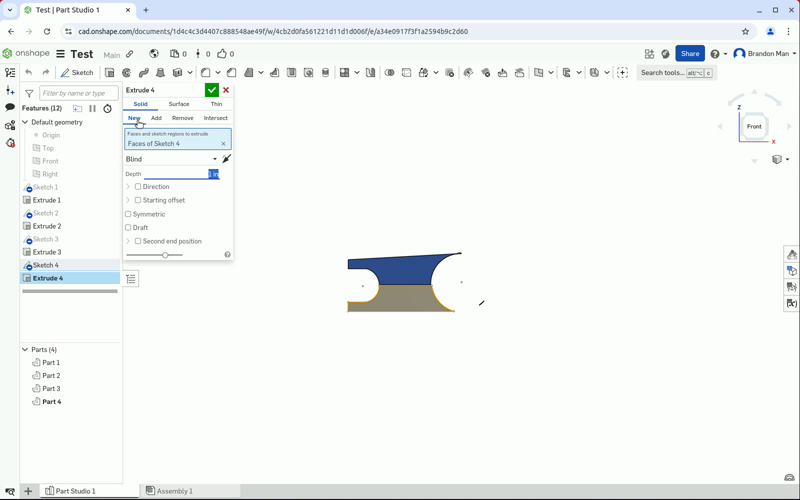
text(2.889)
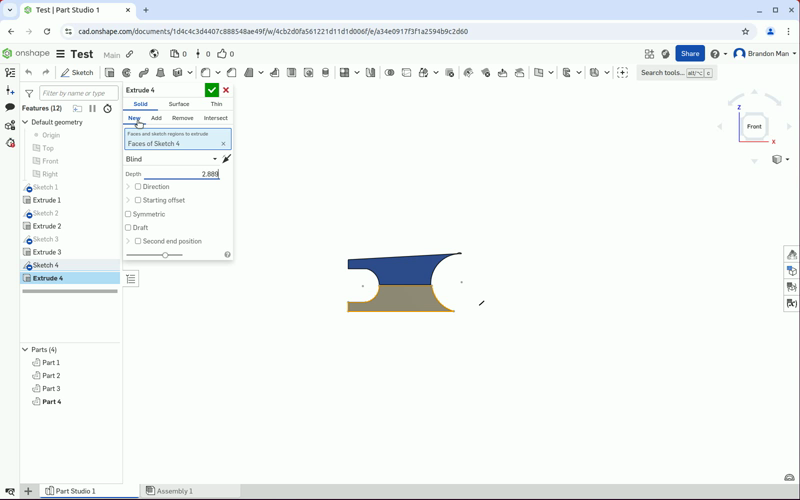
key(enter)
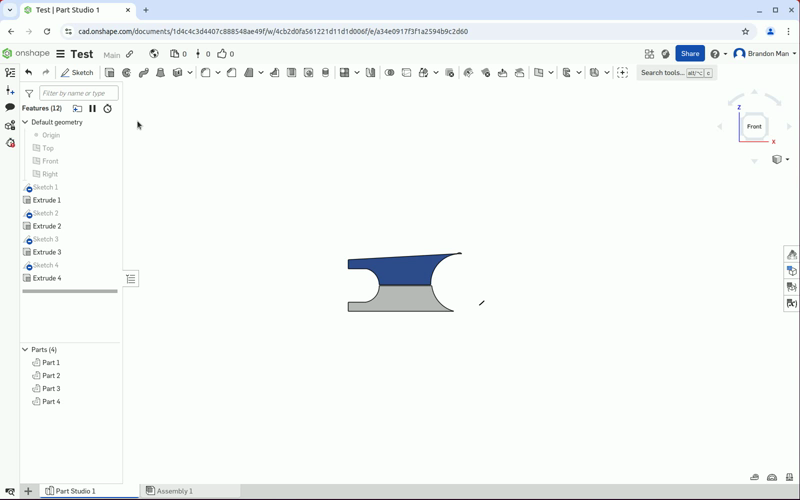
key(shift+h)
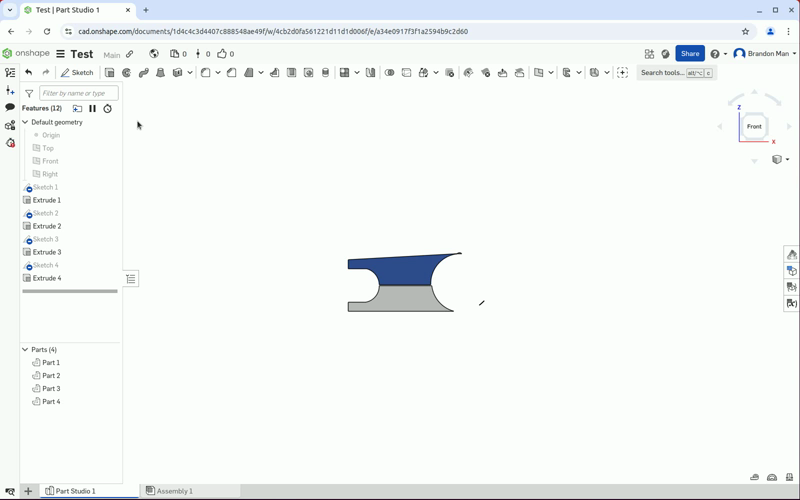
key(shift+h)
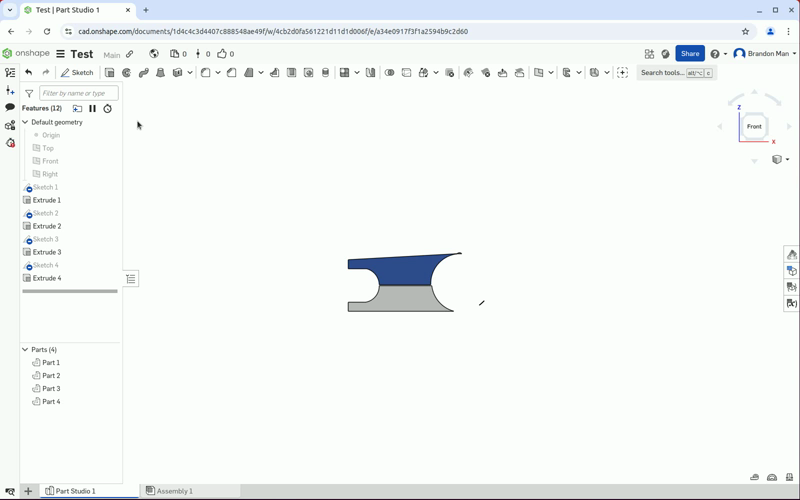
mouse_move(73, 189)
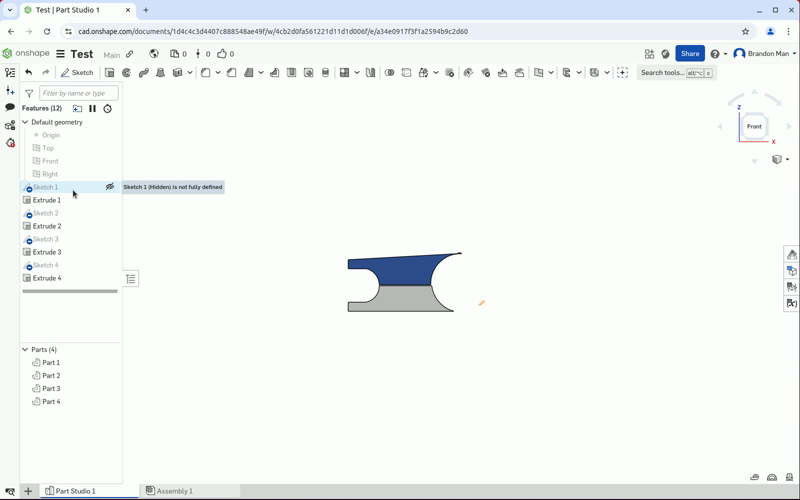
click(73, 189)
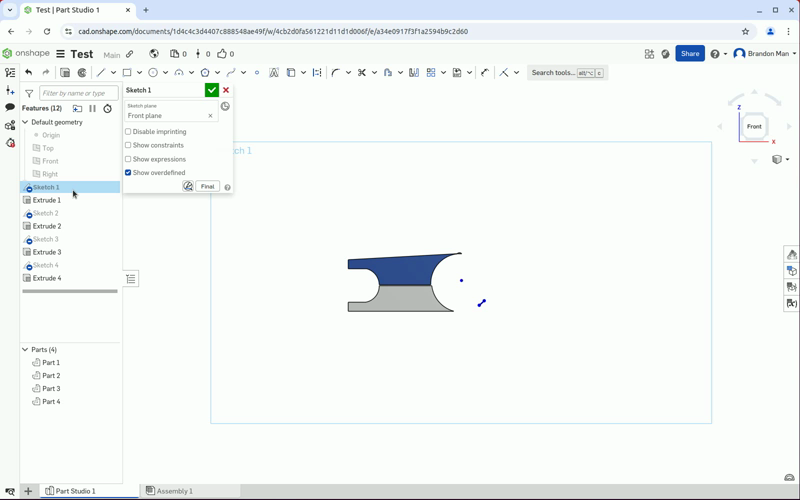
mouse_move(229, 92)
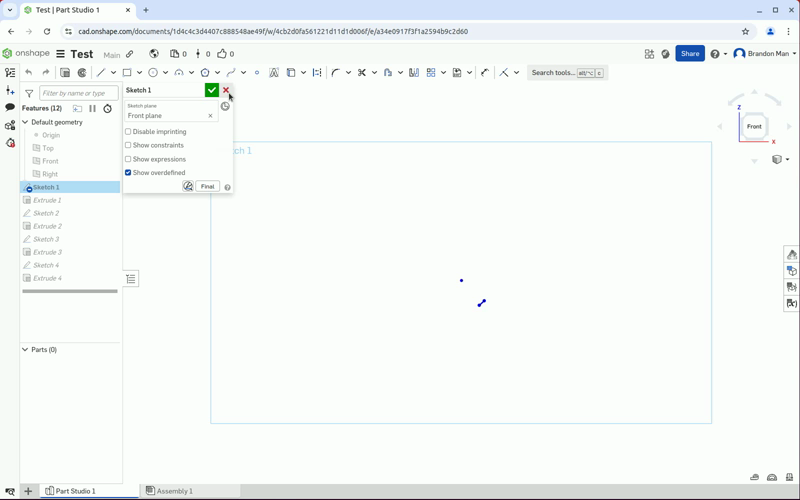
click(229, 92)
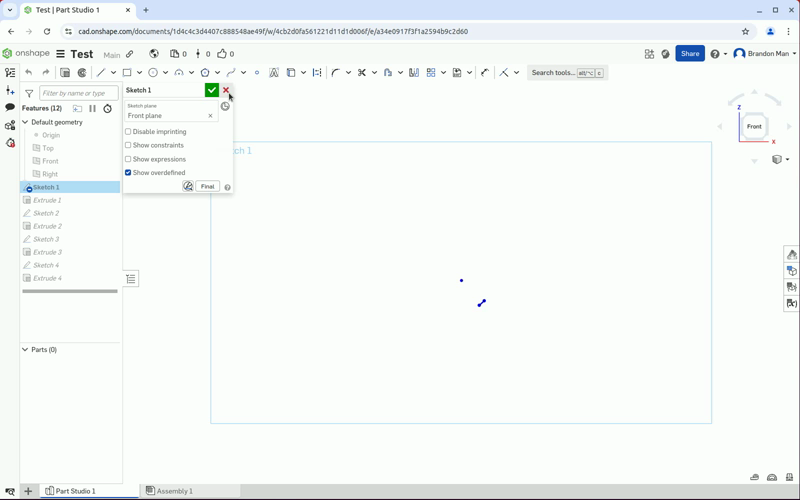
key(shift+s)
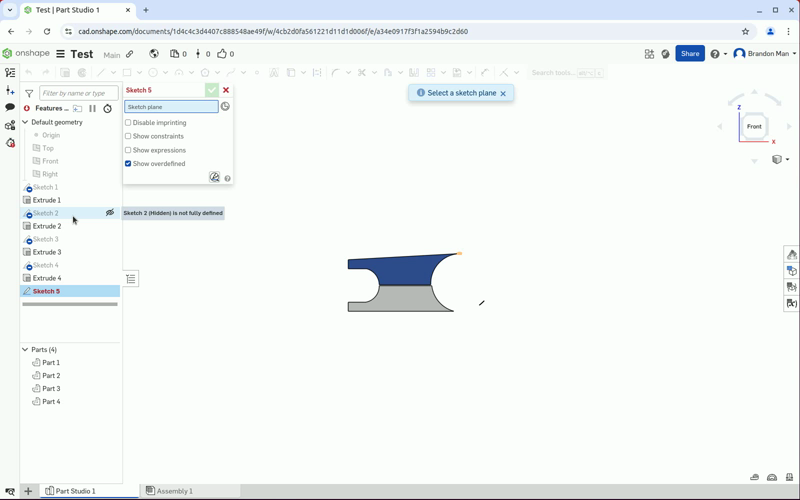
scroll(3)
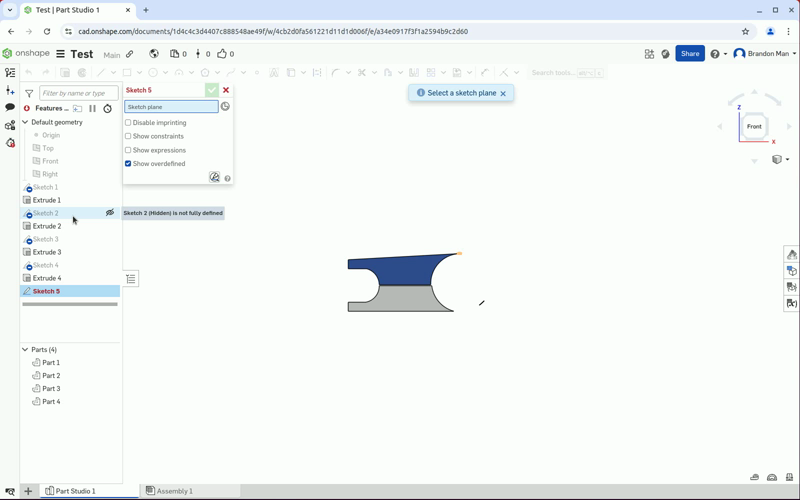
mouse_move(73, 163)
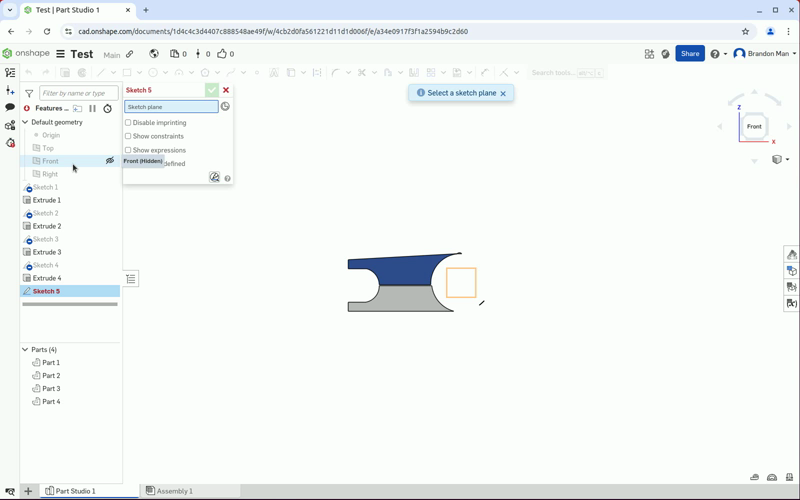
click(73, 163)
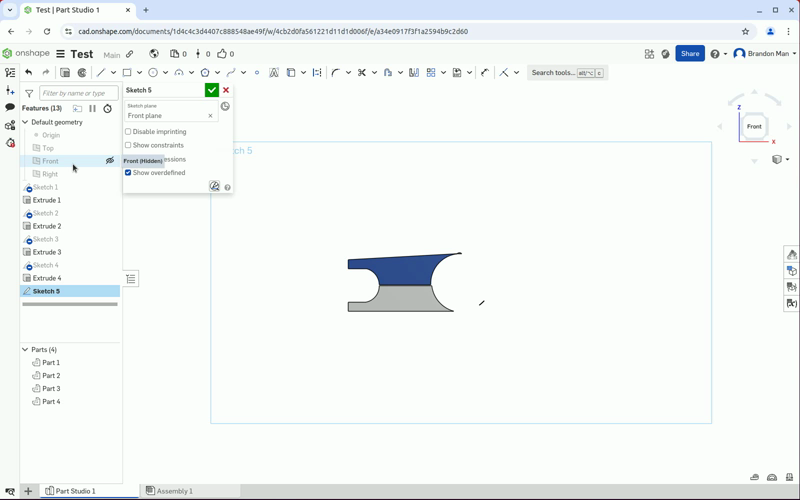
mouse_move(73, 352)
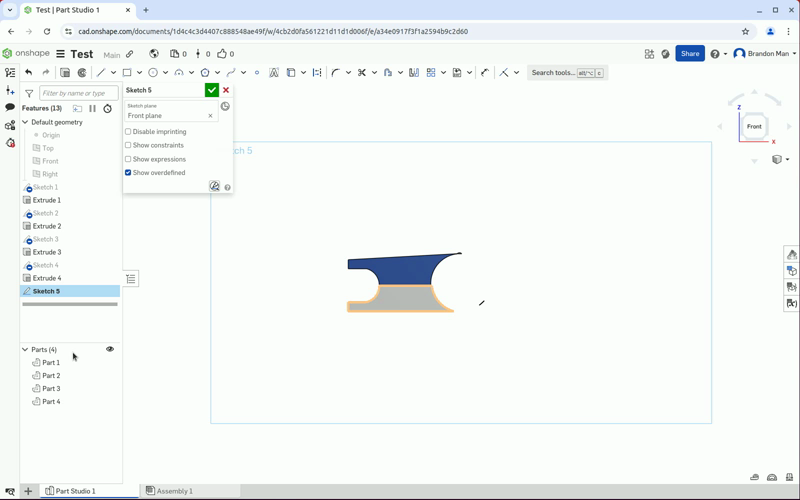
key(y)
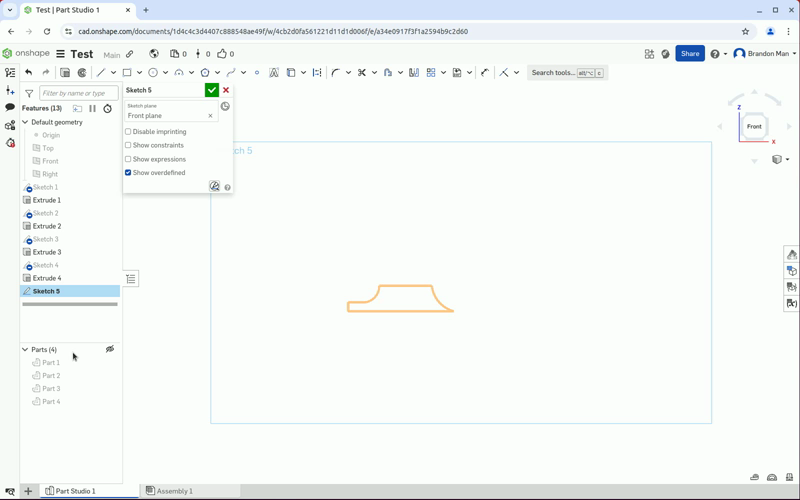
key(l)
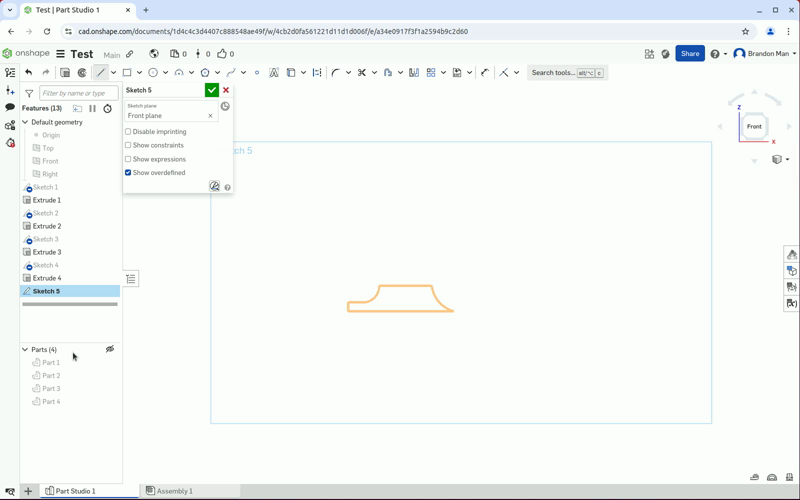
key_down(shift)
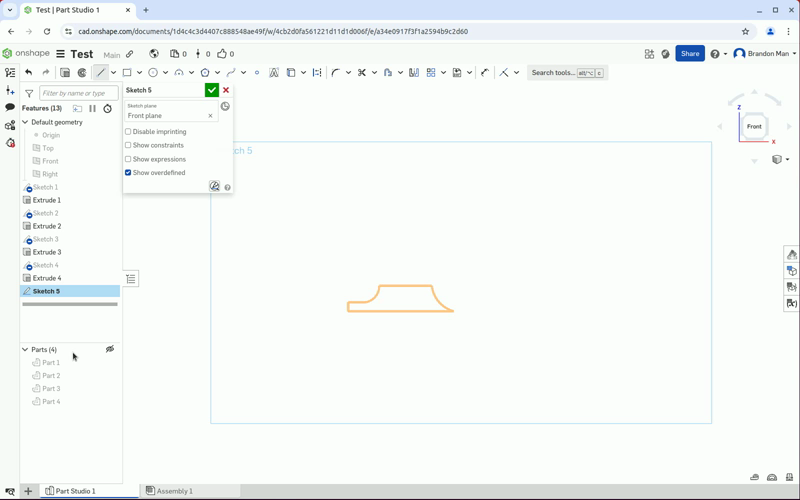
mouse_move(481, 303)
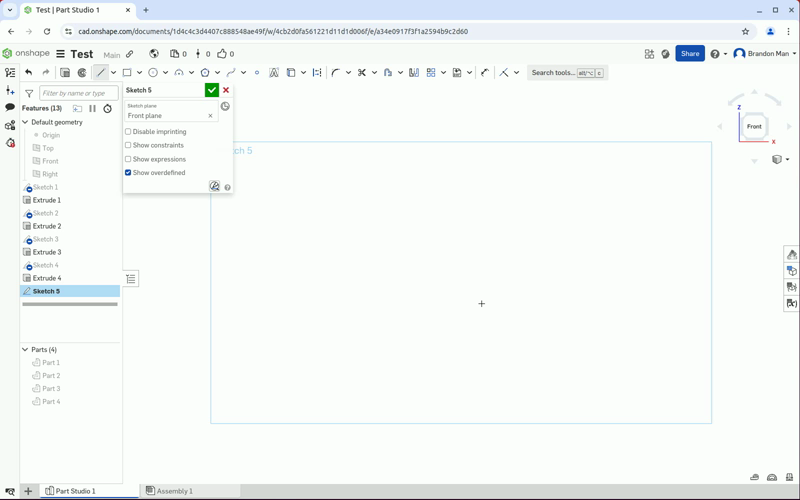
click(481, 303)
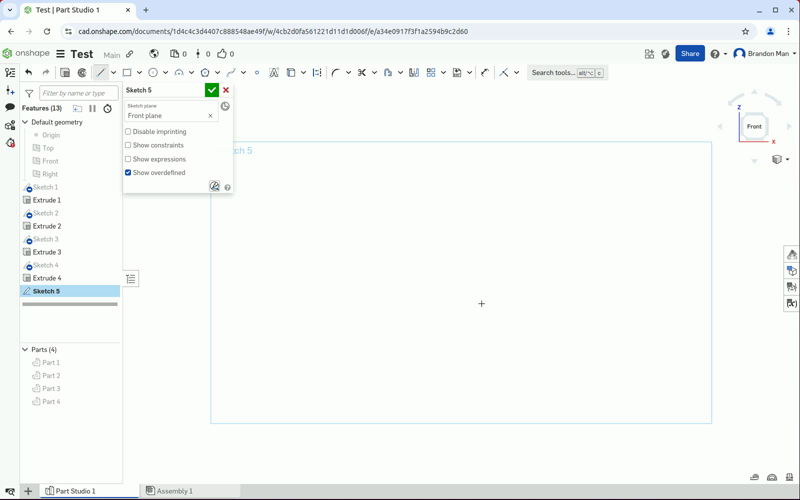
key_up(shift)
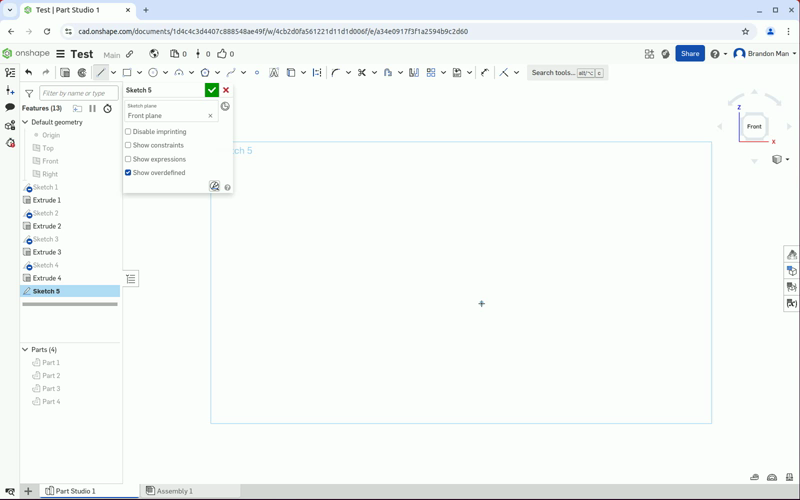
key_down(shift)
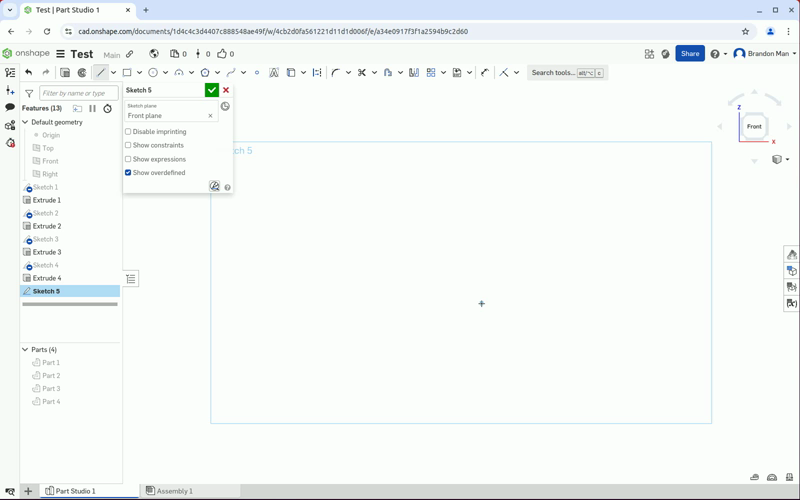
mouse_move(529, 258)
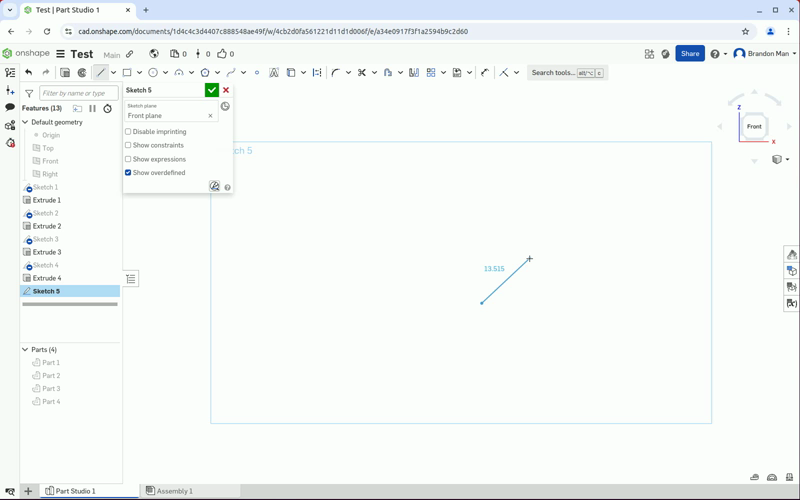
click(529, 258)
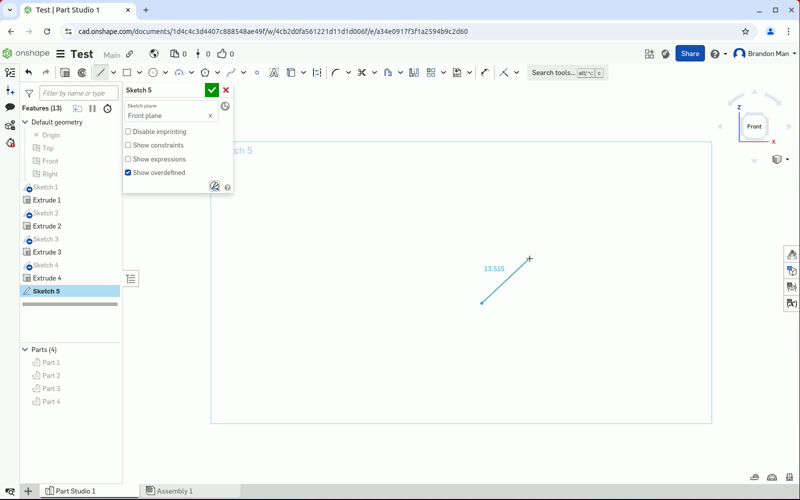
key_up(shift)
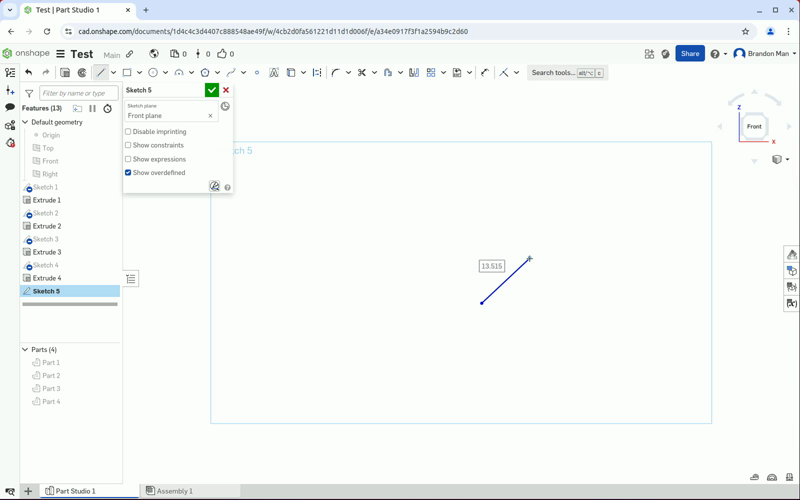
key(esc)
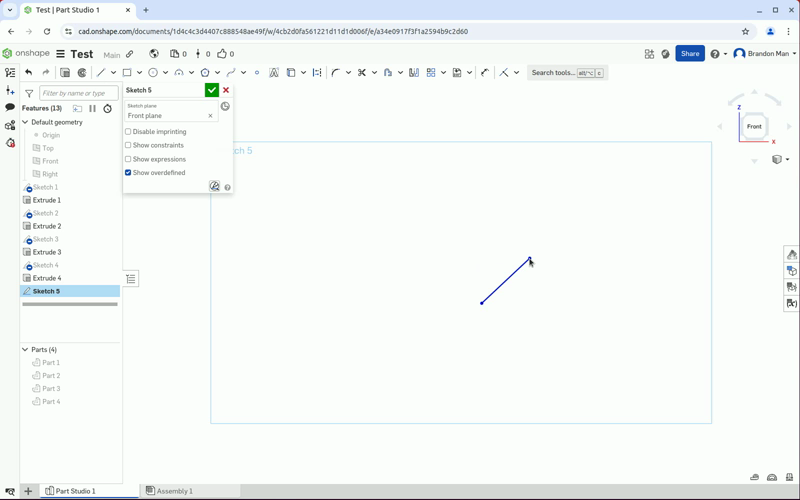
key(a)
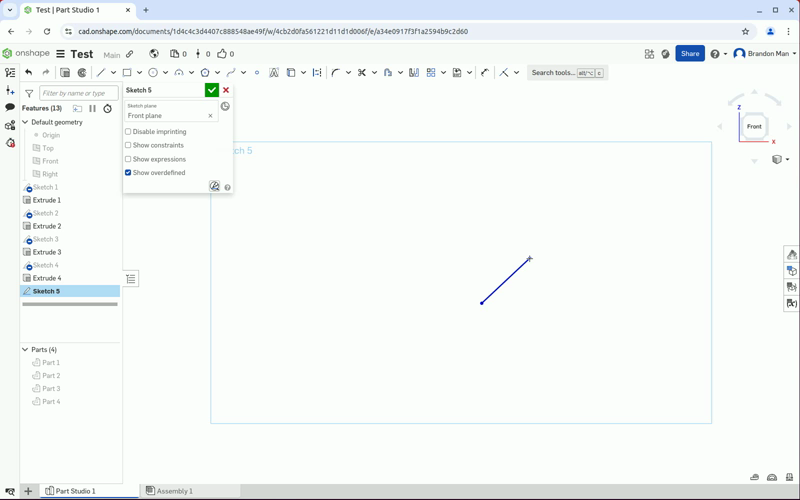
mouse_move(529, 258)
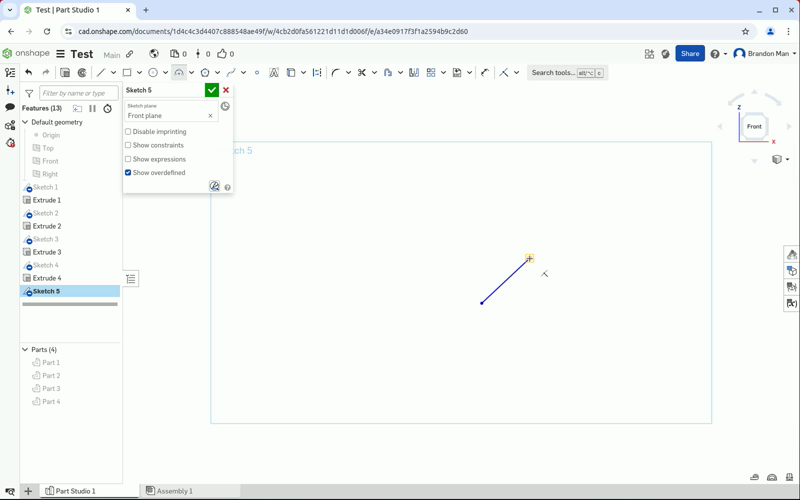
click(529, 258)
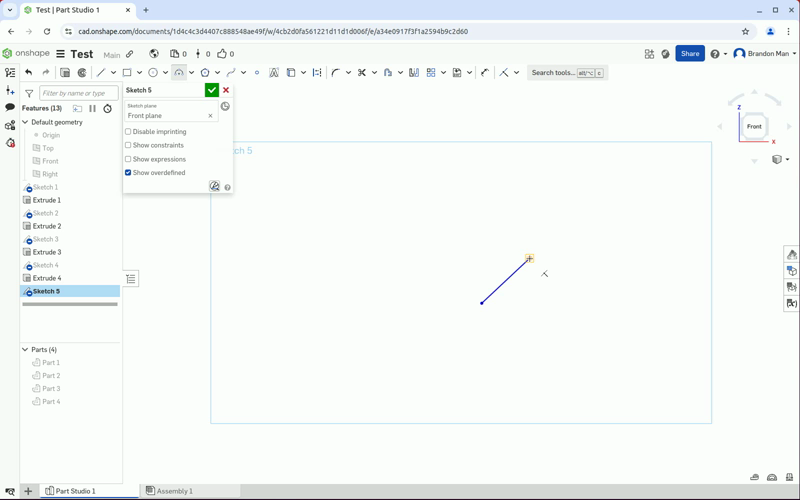
key_down(shift)
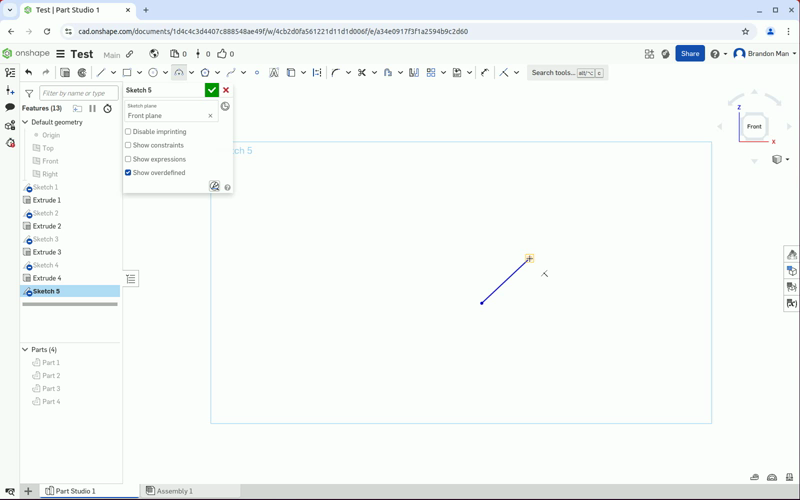
mouse_move(507, 254)
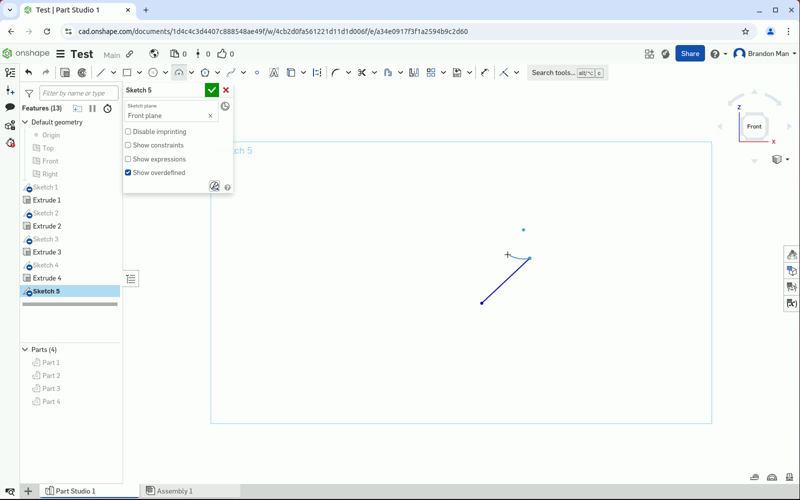
click(507, 254)
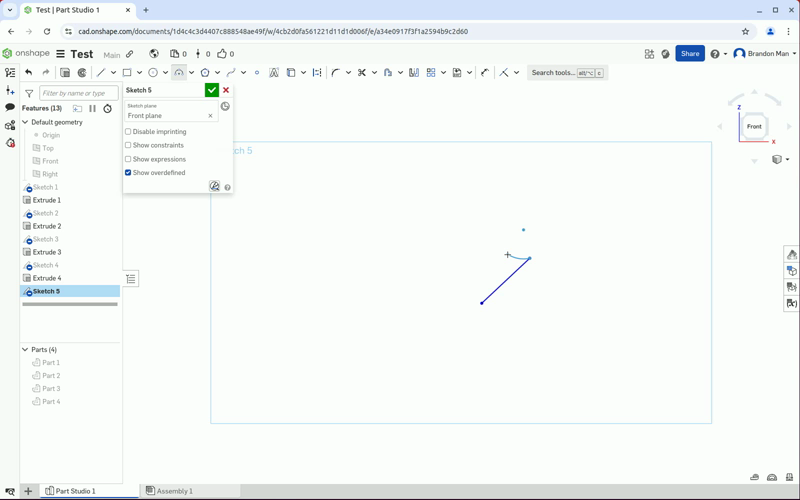
mouse_move(517, 259)
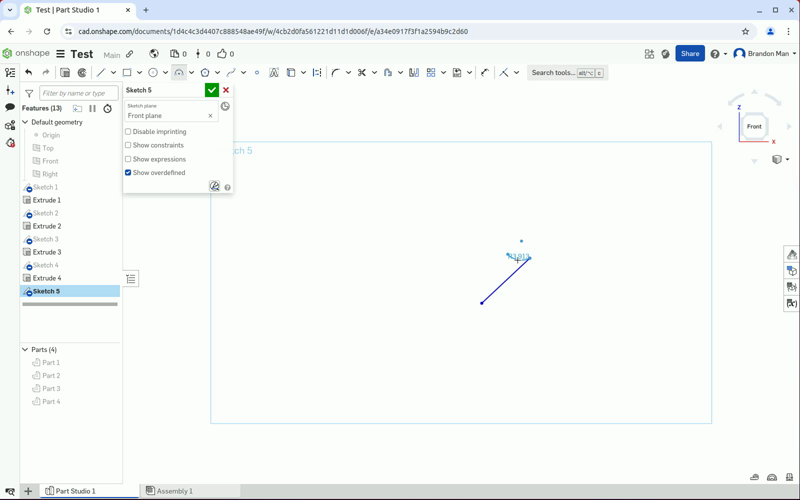
click(517, 259)
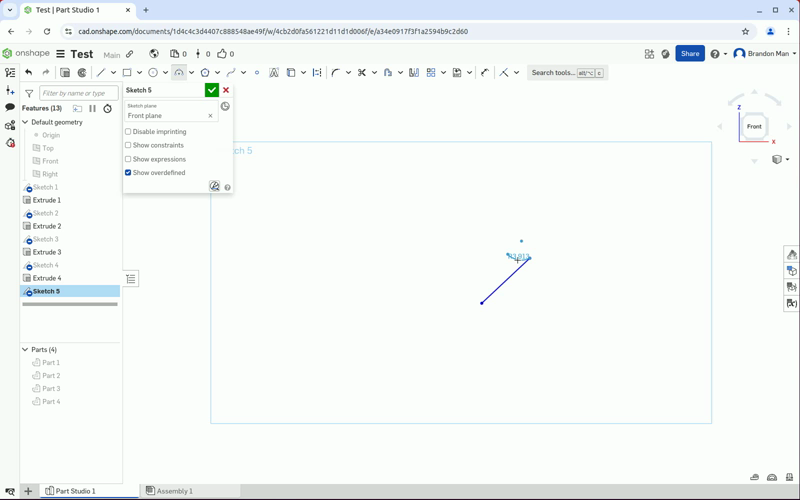
key_up(shift)
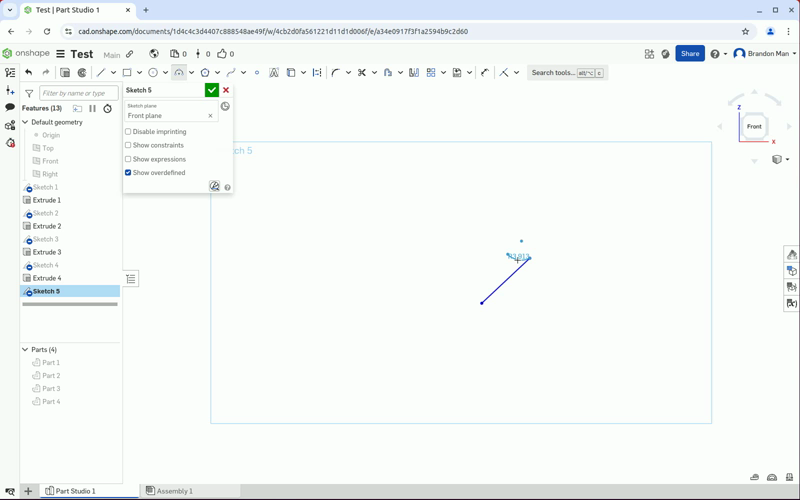
key(esc)
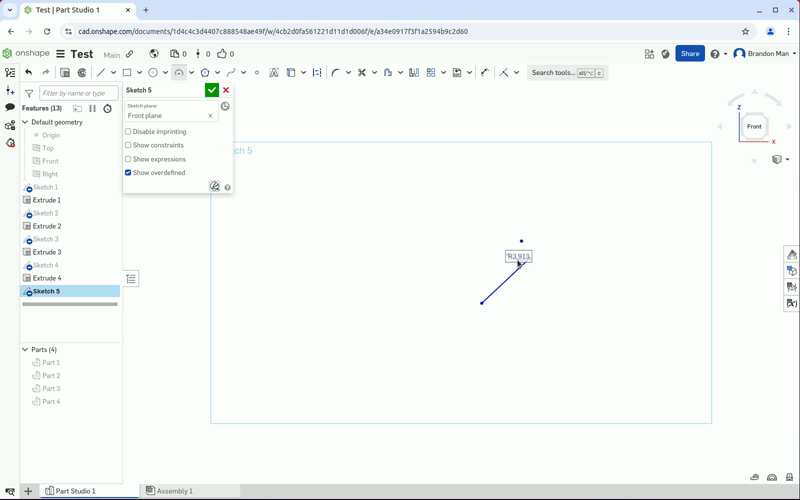
key(l)
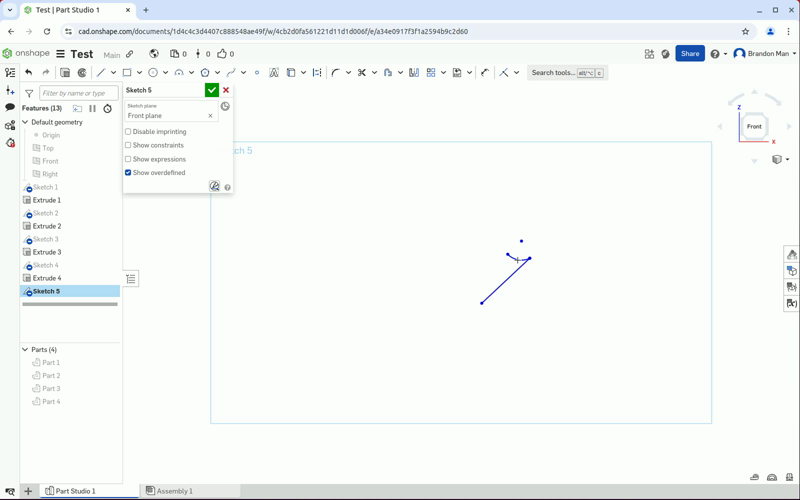
mouse_move(507, 254)
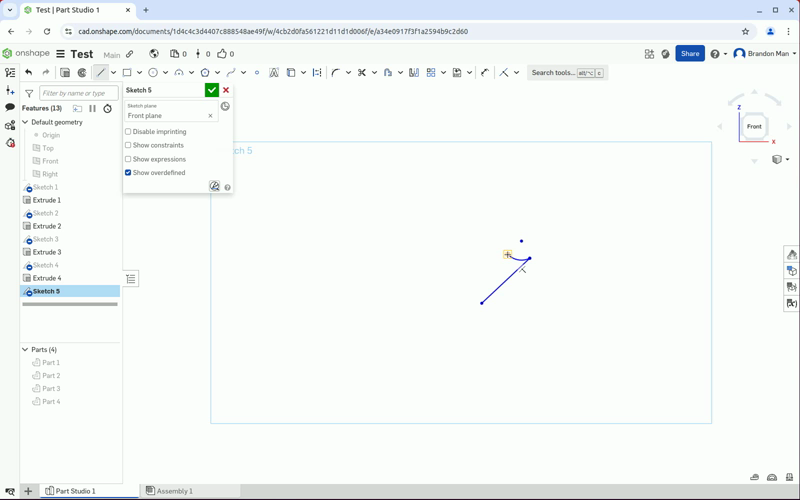
click(507, 254)
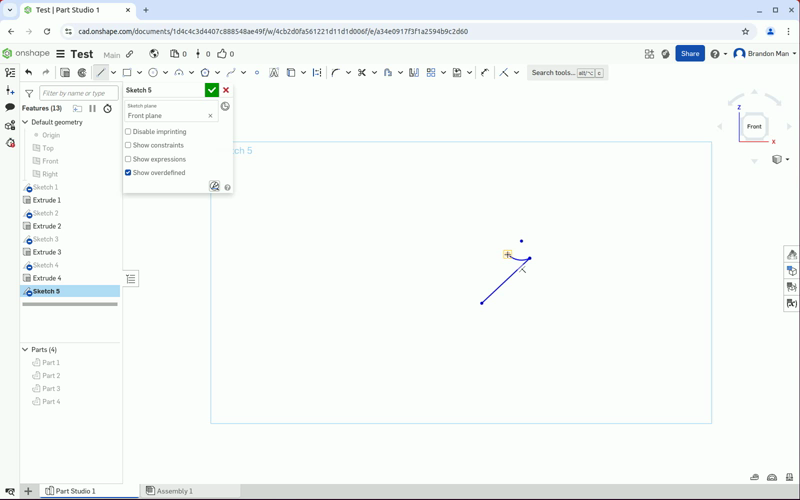
key_down(shift)
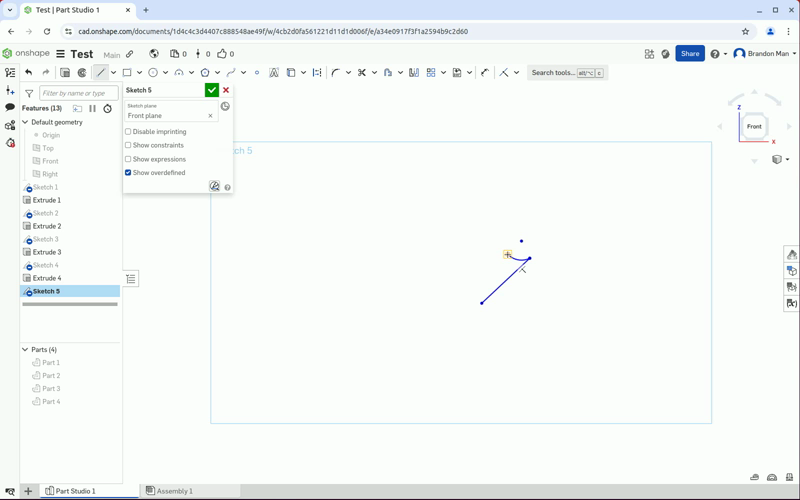
mouse_move(537, 254)
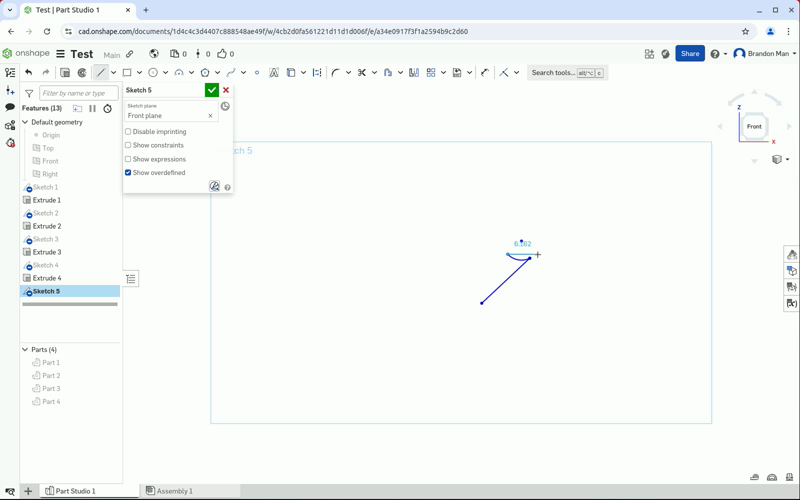
mouse_move(488, 274)
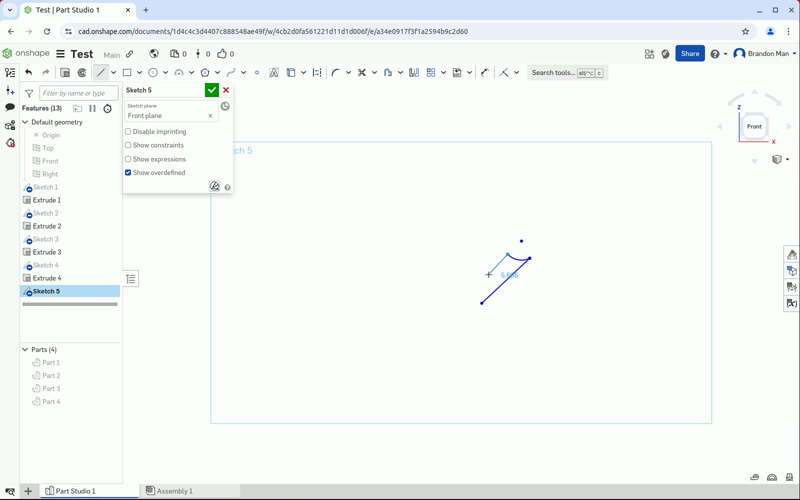
click(488, 274)
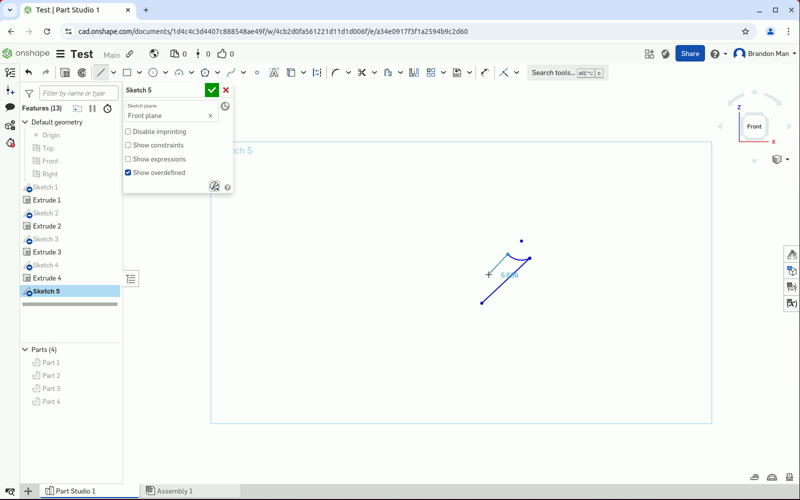
key_up(shift)
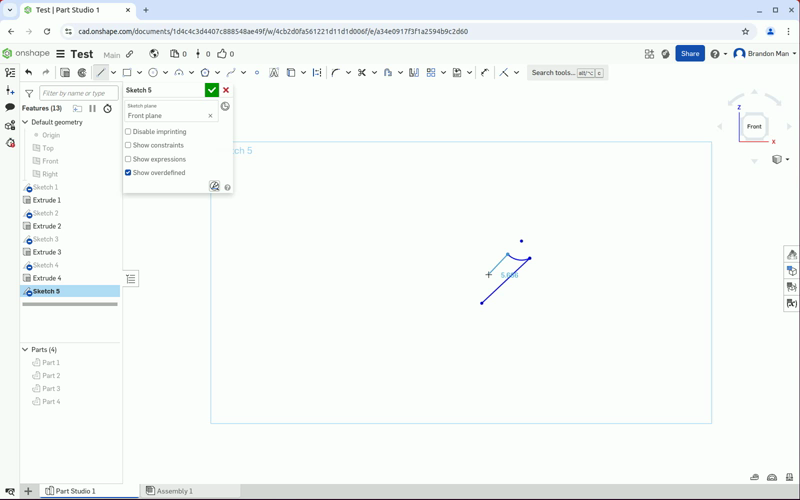
key(esc)
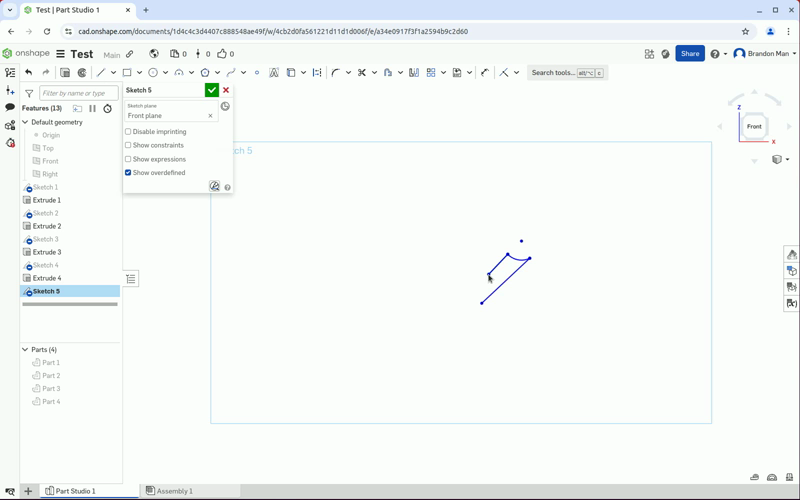
key(a)
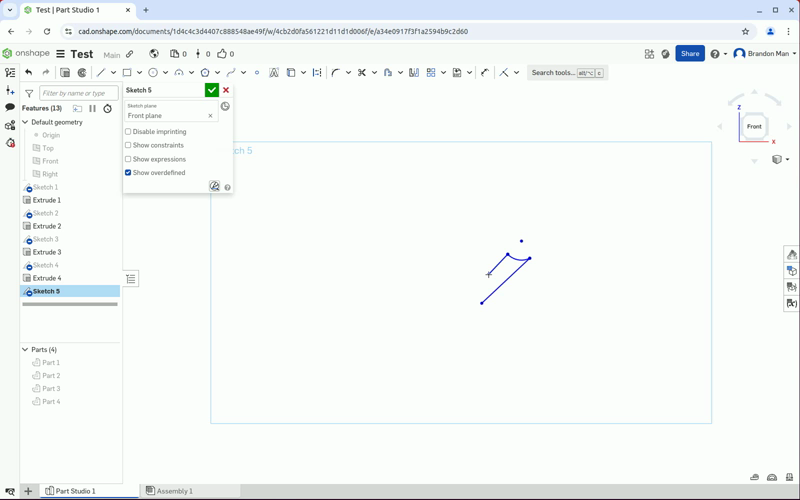
mouse_move(488, 274)
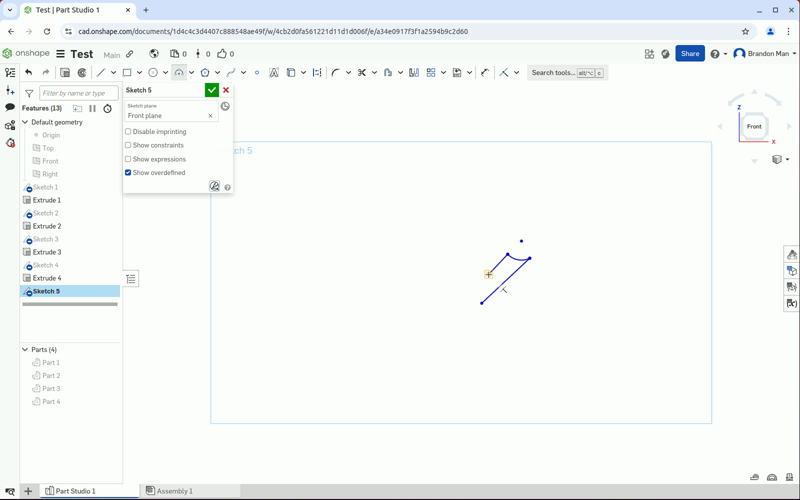
click(488, 274)
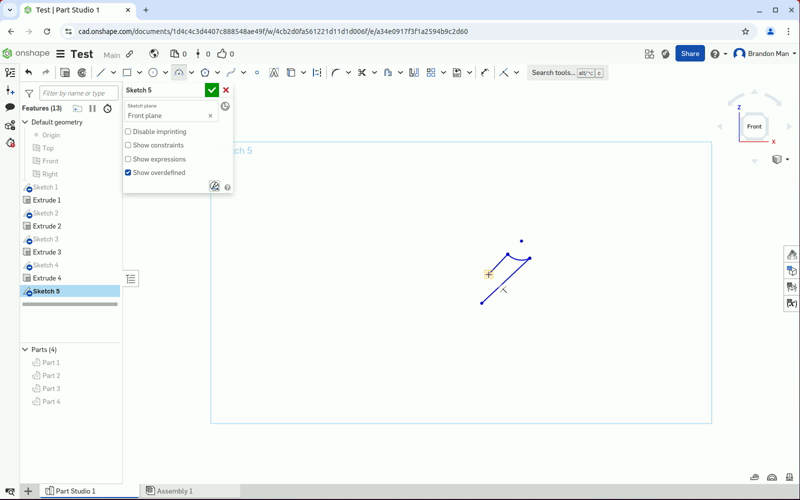
mouse_move(481, 303)
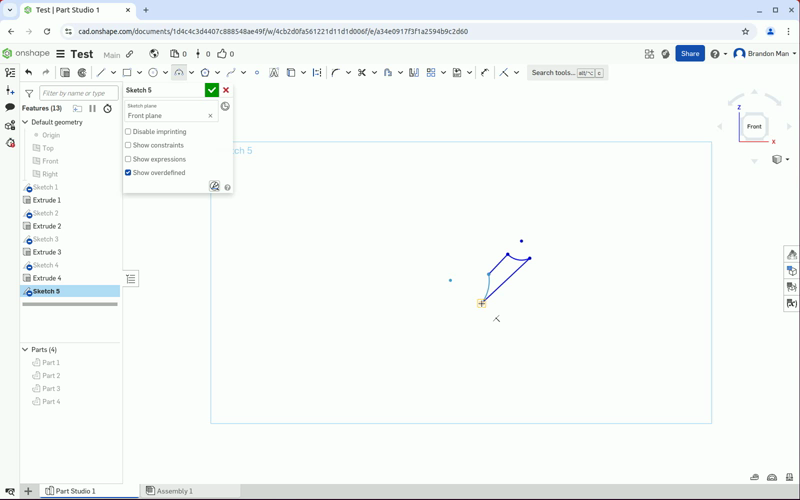
click(481, 303)
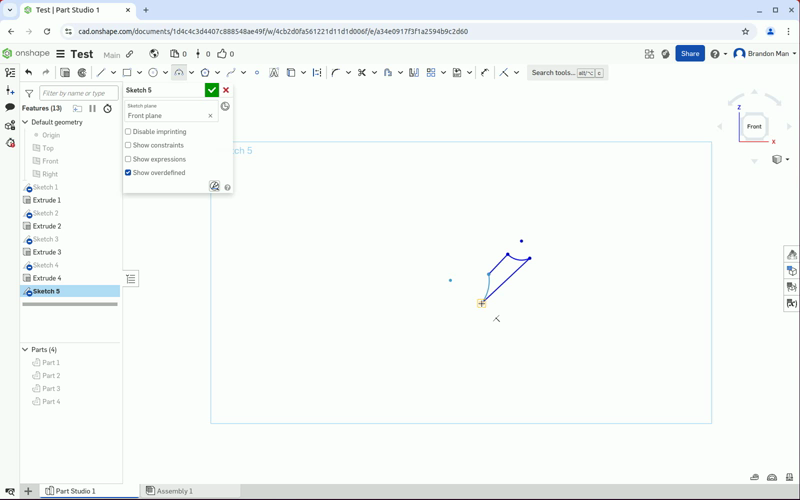
key_down(shift)
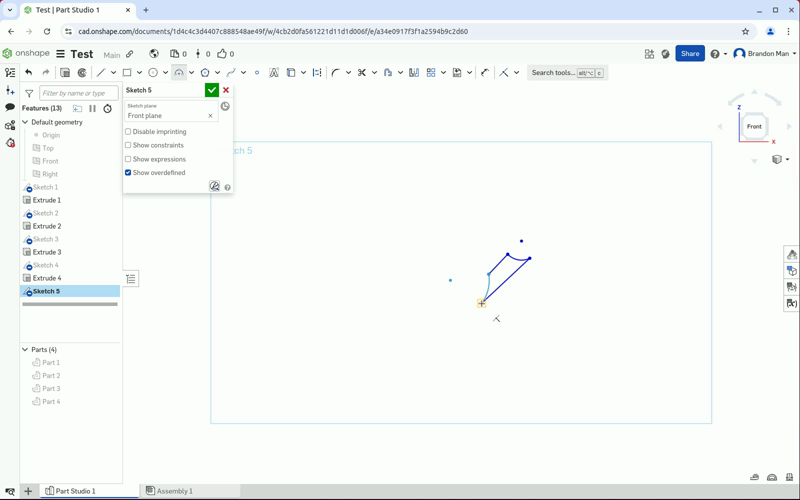
mouse_move(489, 289)
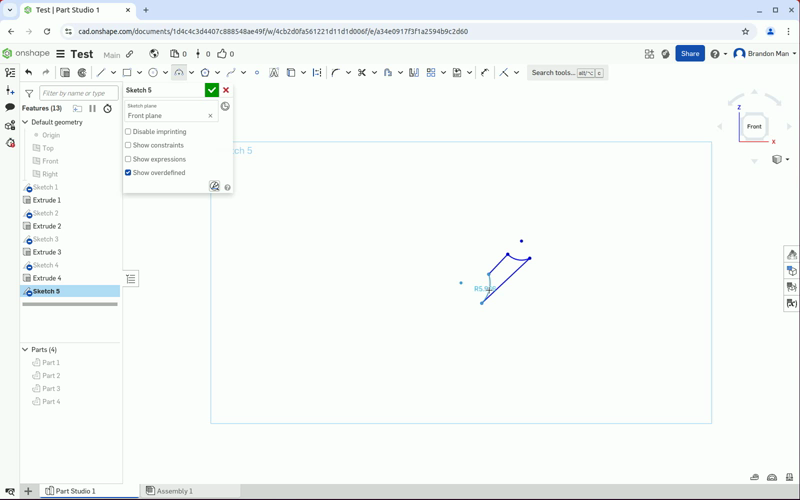
click(489, 289)
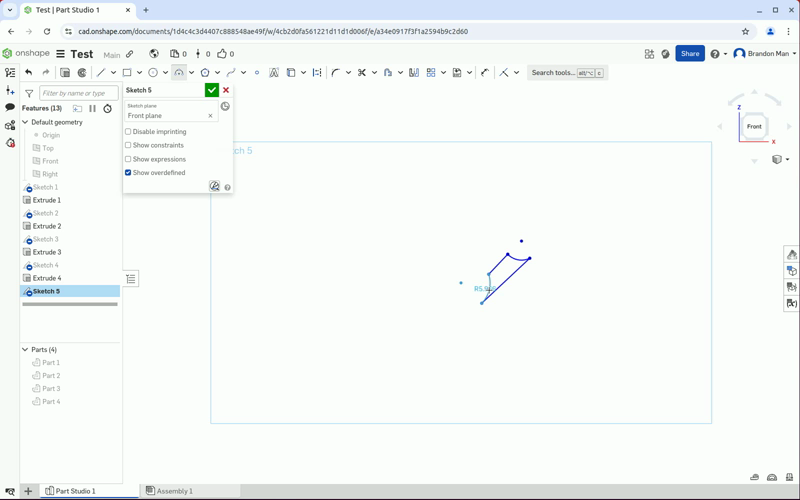
key_up(shift)
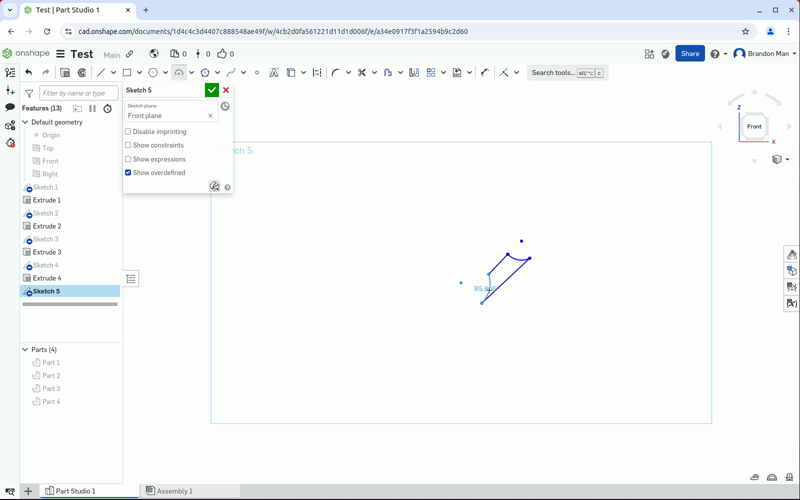
key(esc)
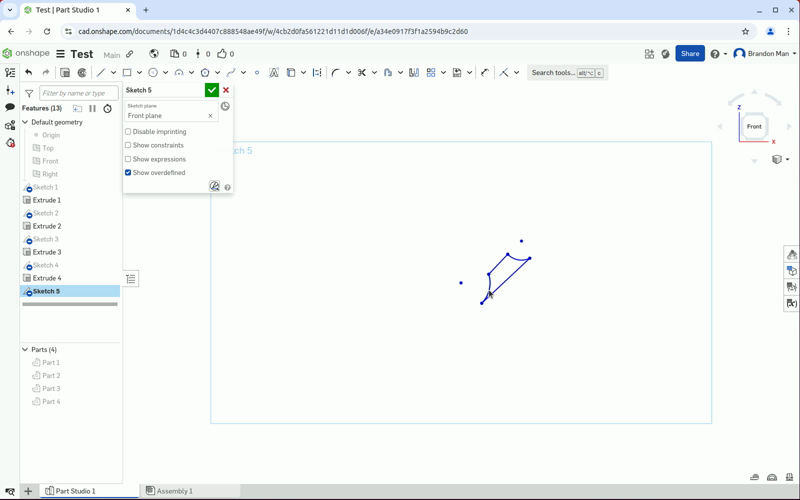
mouse_move(507, 262)
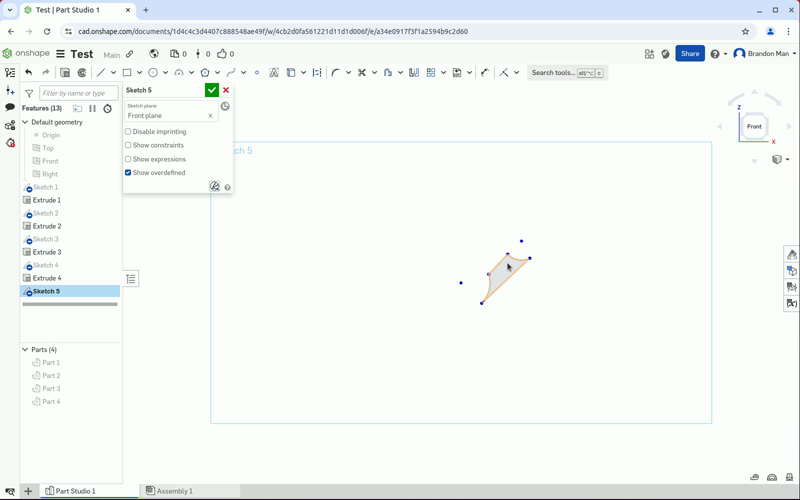
scroll(6)
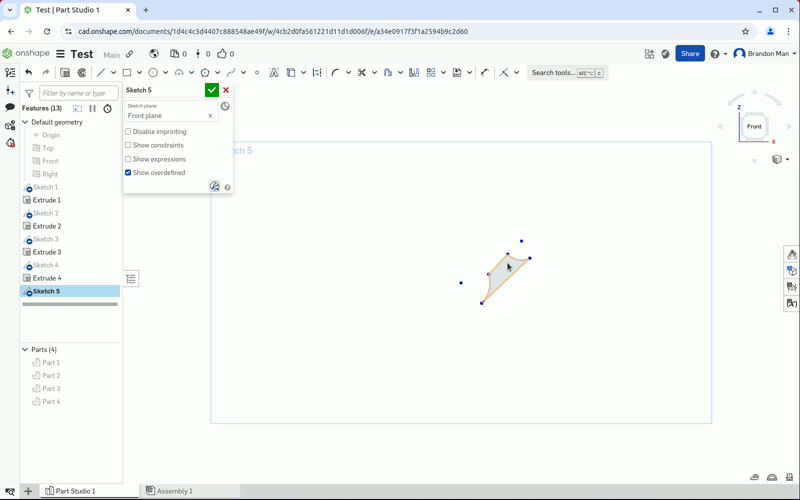
scroll(6)
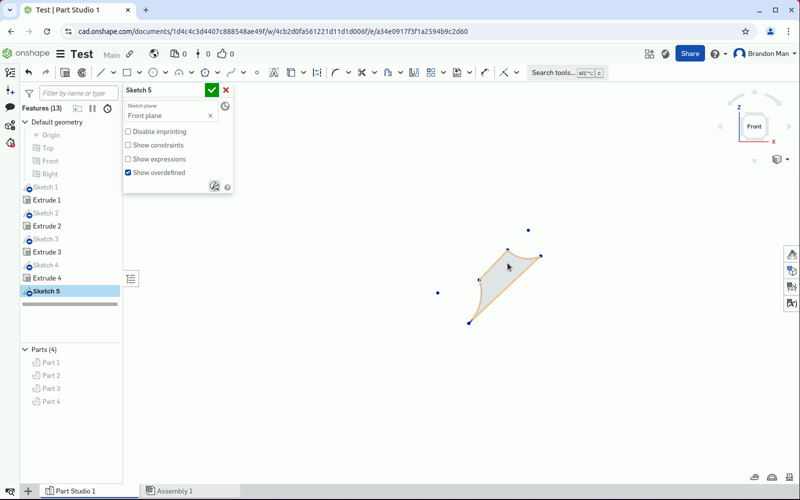
scroll(6)
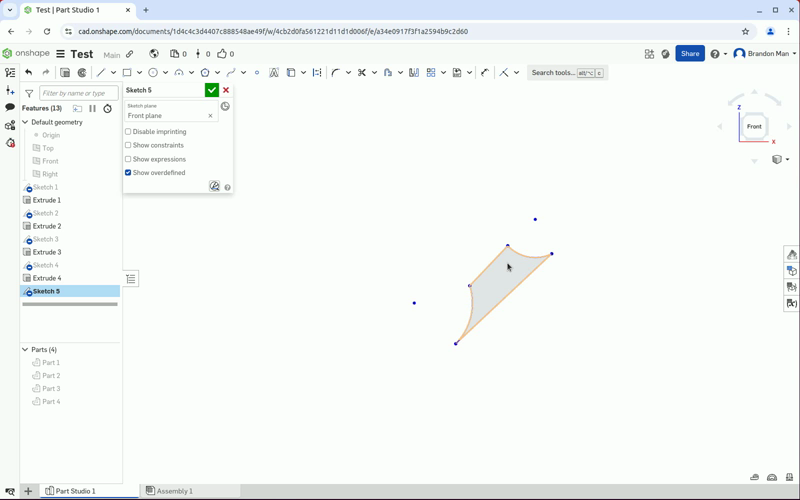
scroll(6)
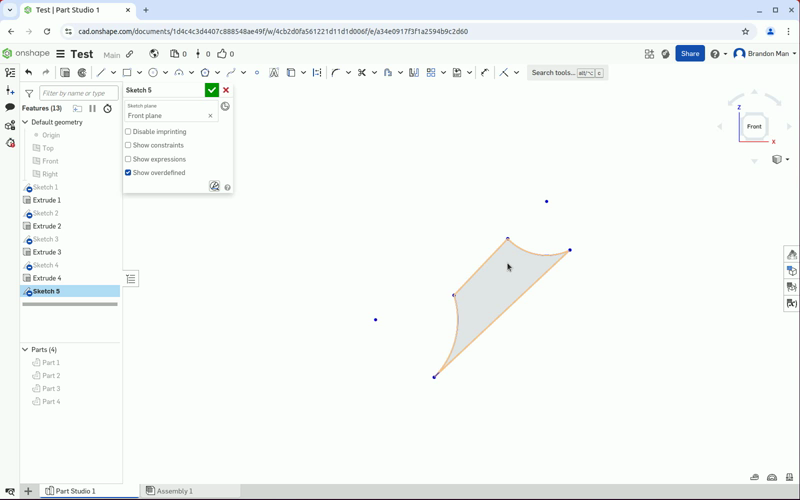
scroll(6)
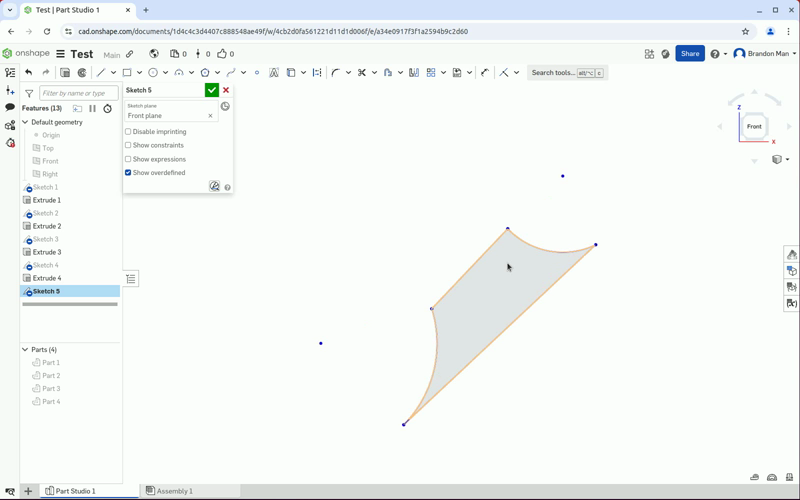
scroll(6)
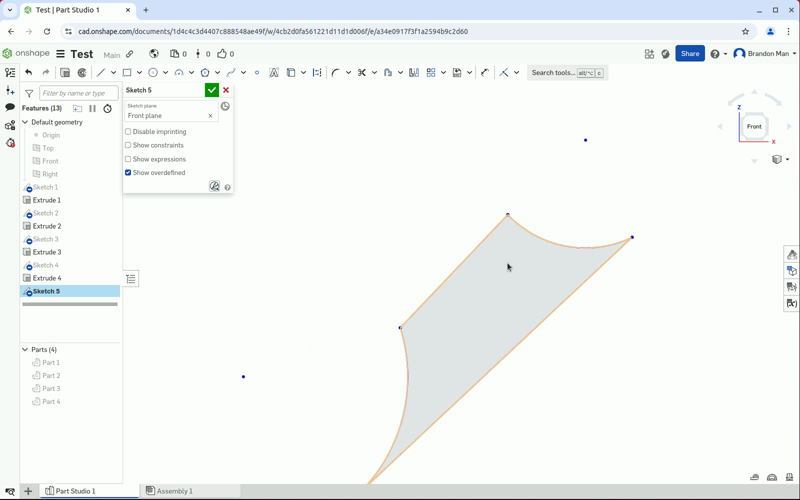
scroll(6)
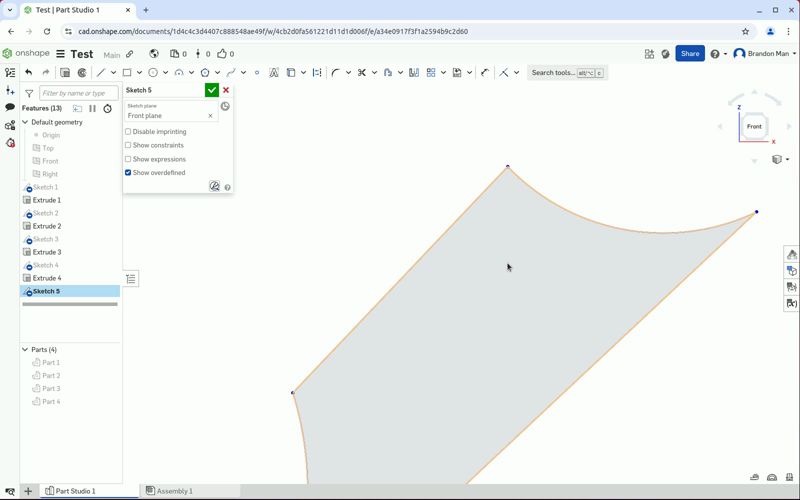
click(507, 262)
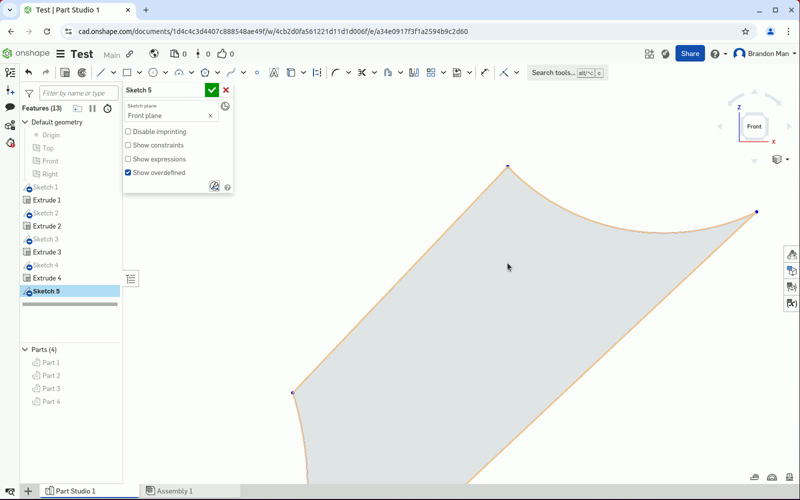
scroll(-6)
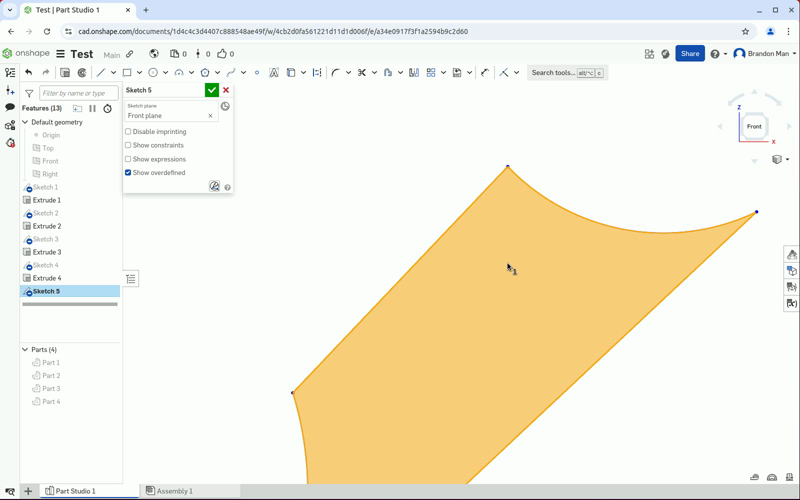
scroll(-6)
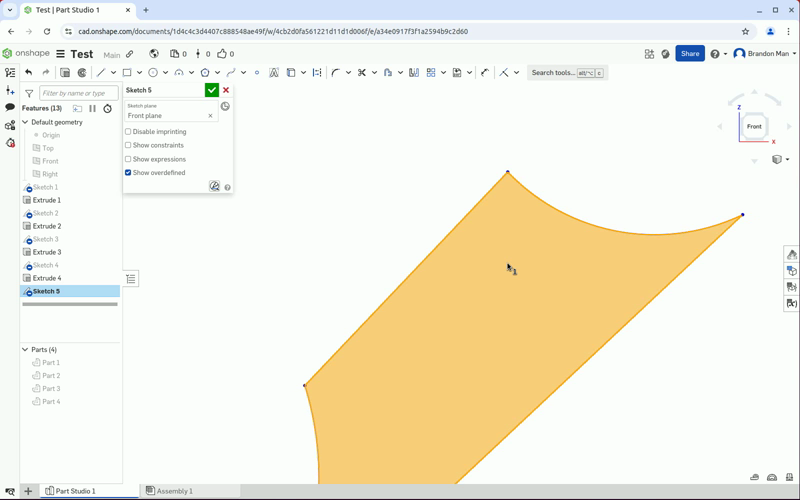
scroll(-6)
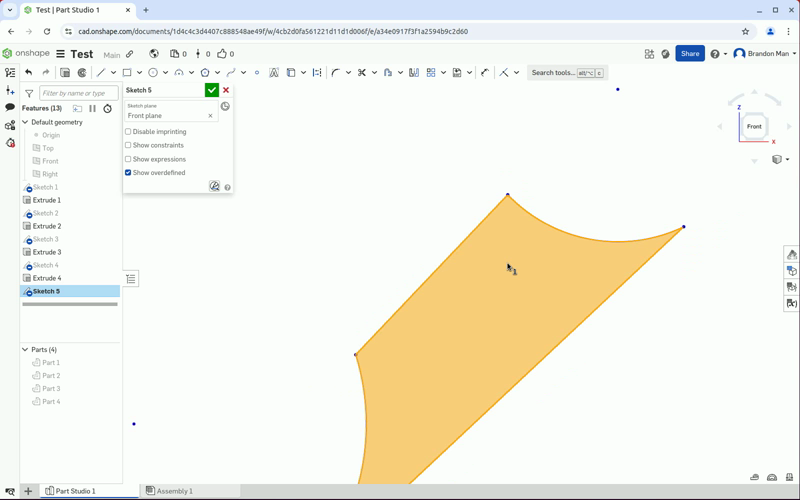
scroll(-6)
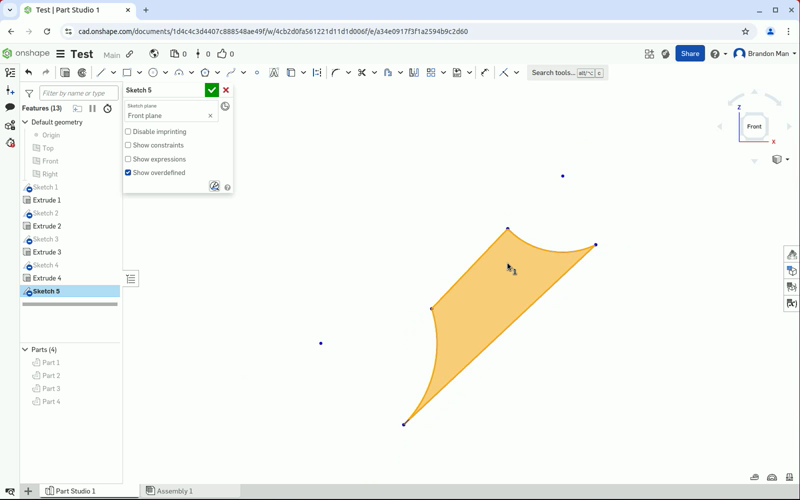
scroll(-6)
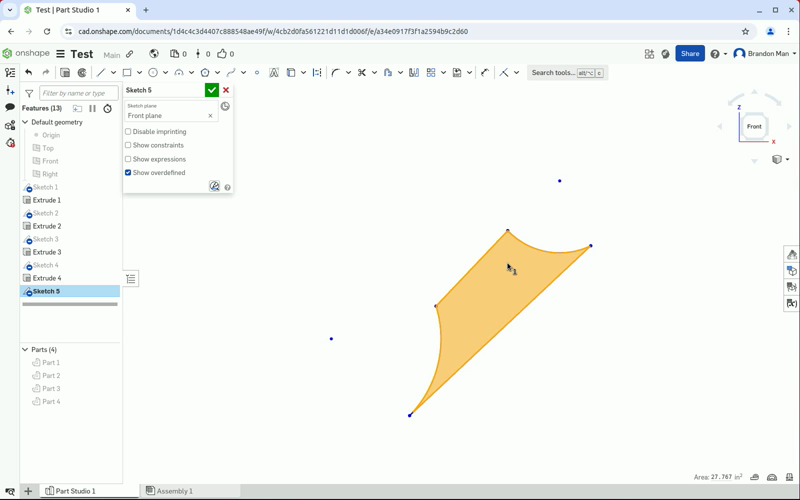
scroll(-6)
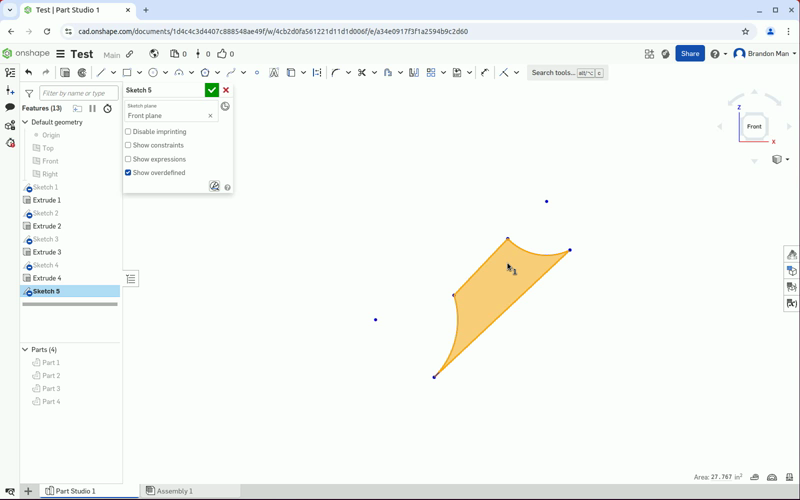
scroll(-6)
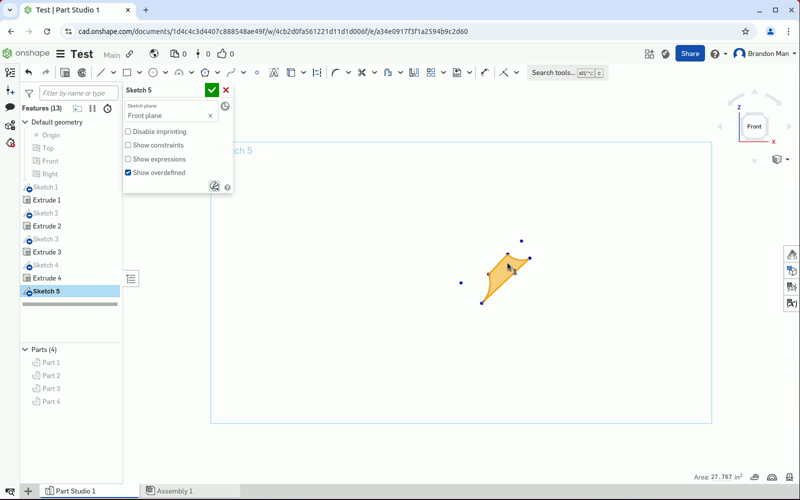
mouse_move(73, 352)
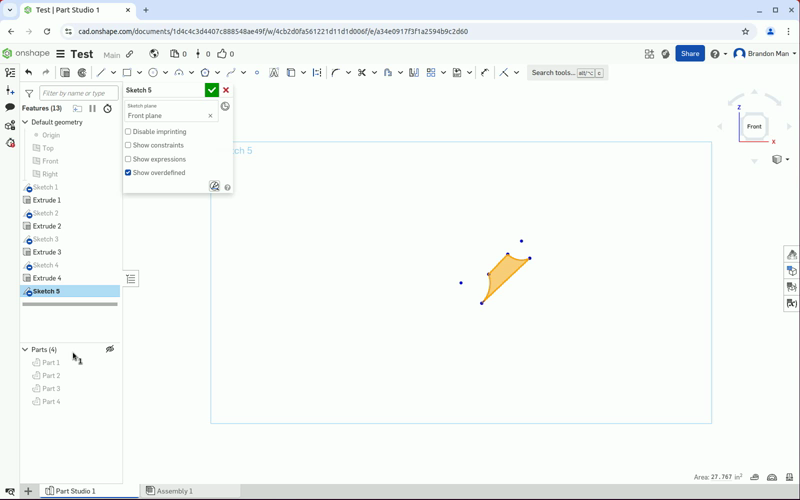
key(shift+y)
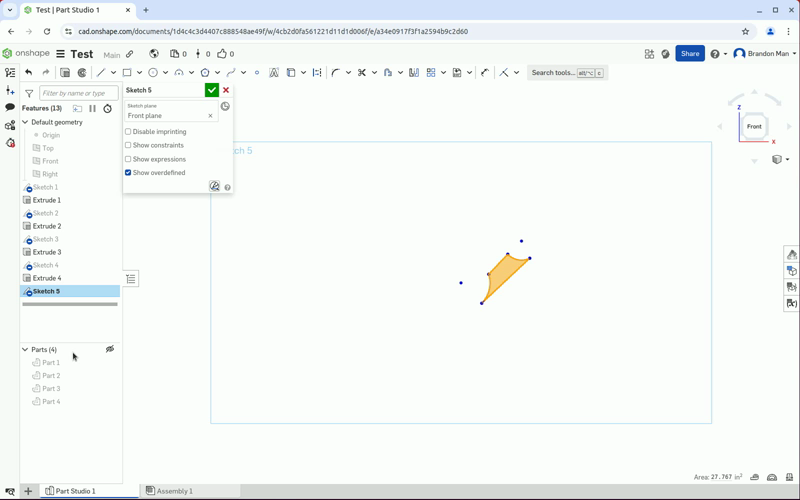
key(shift+e)
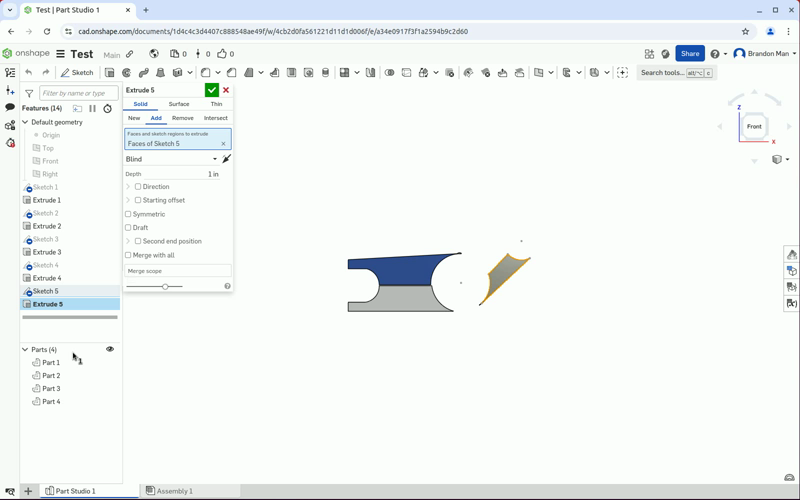
mouse_move(143, 106)
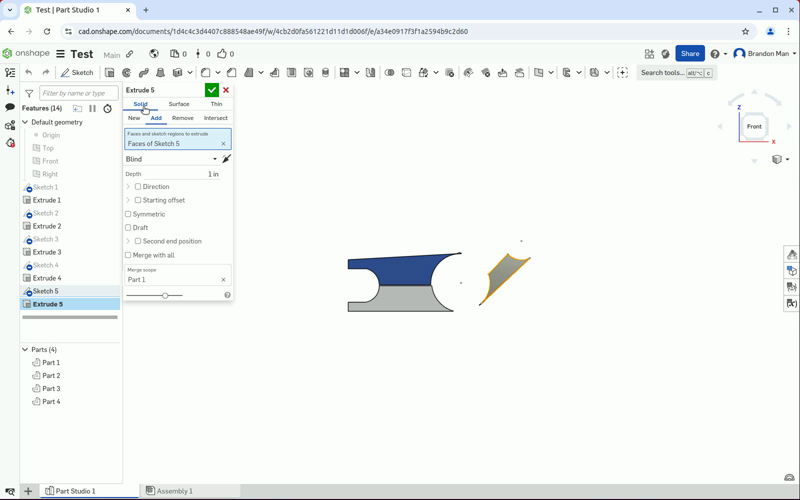
click(143, 106)
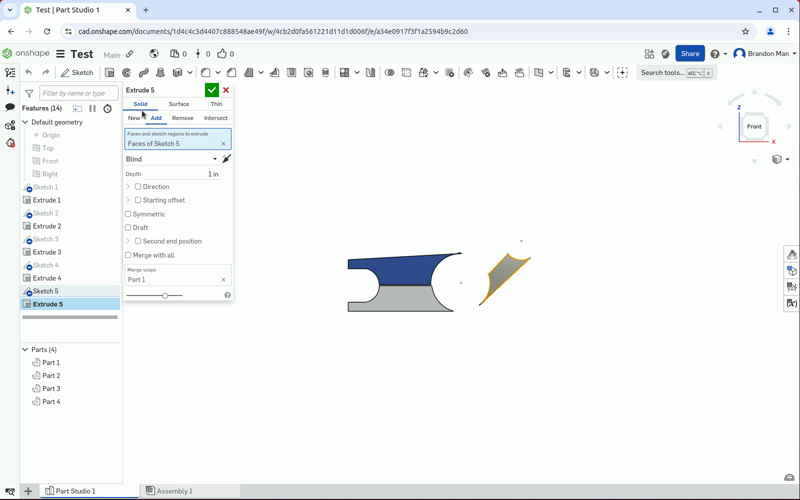
mouse_move(137, 120)
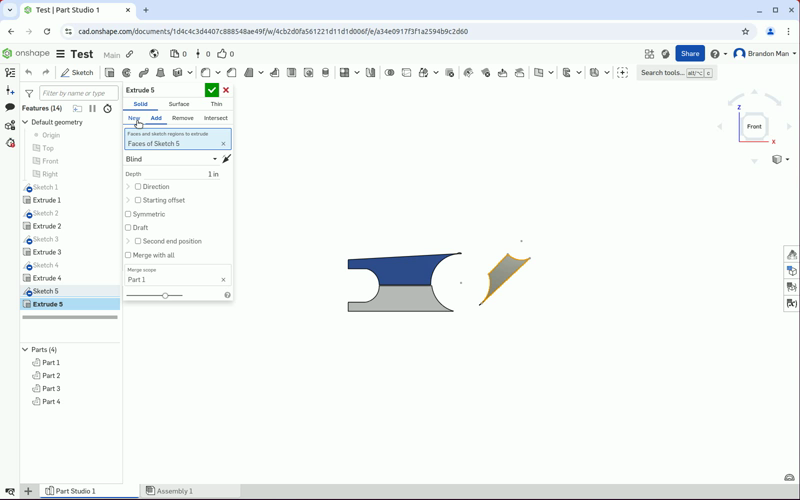
click(137, 120)
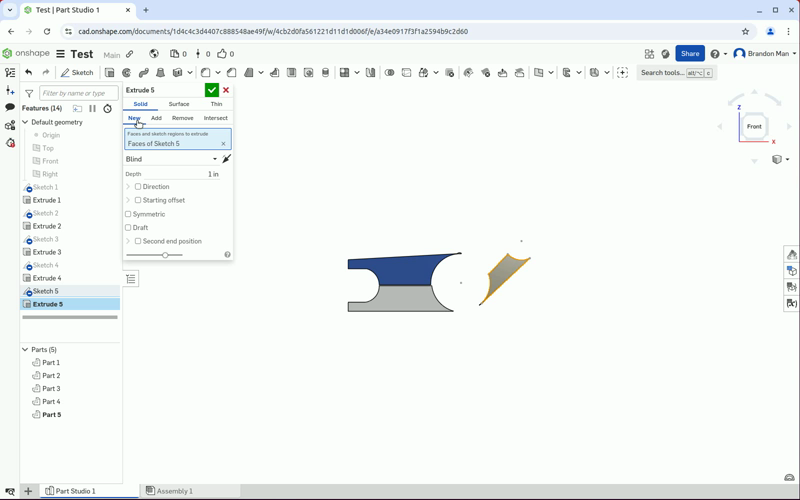
key(tab, 4)
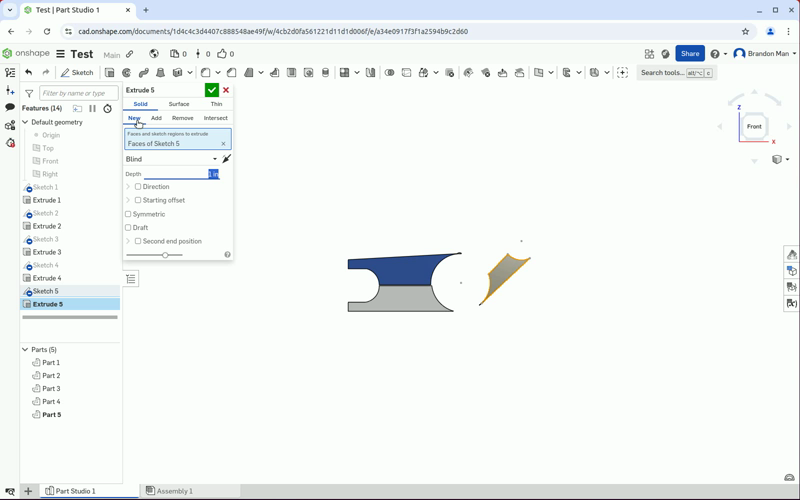
text(2.889)
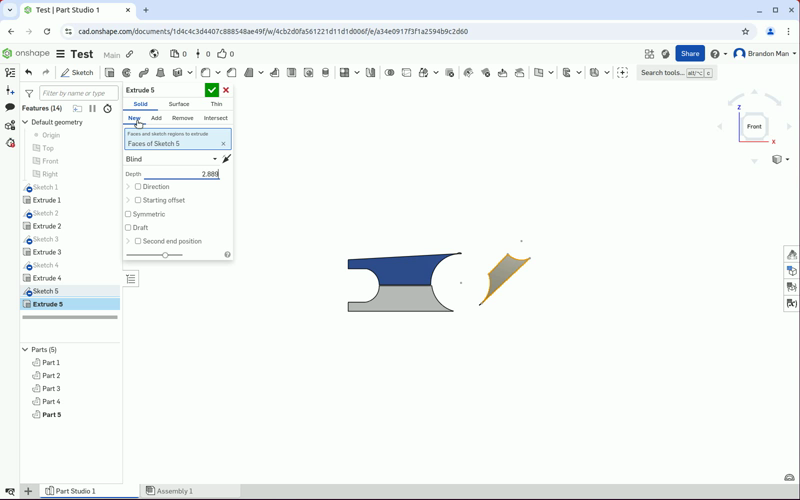
key(enter)
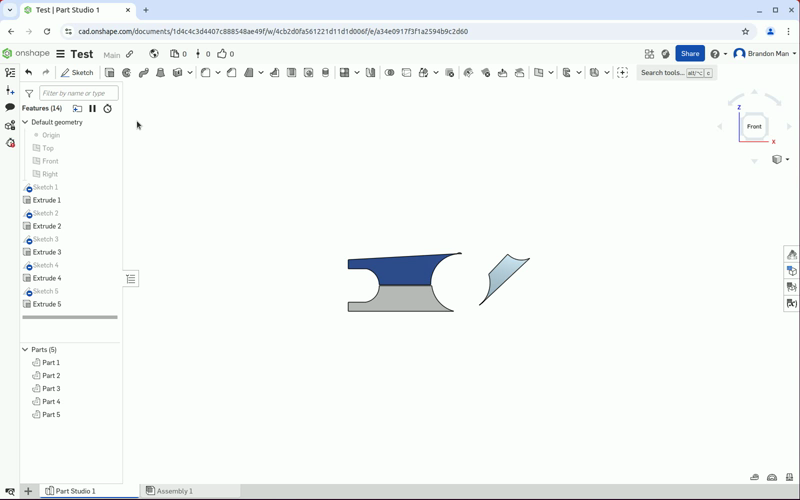
key(shift+h)
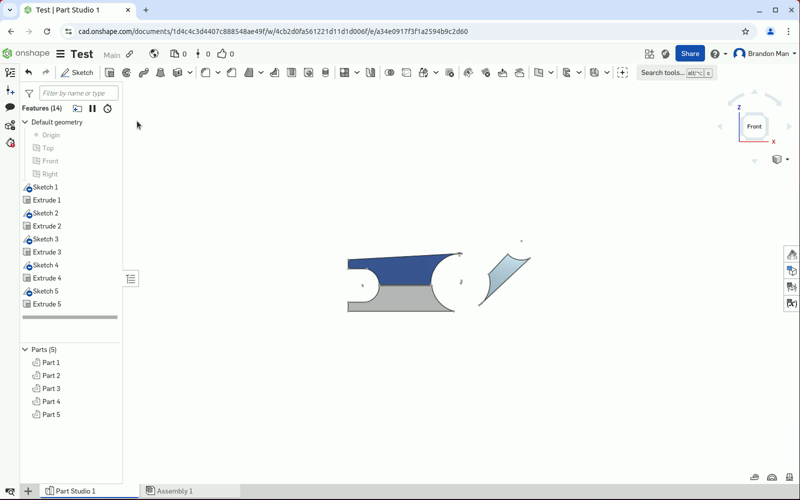
key(shift+h)
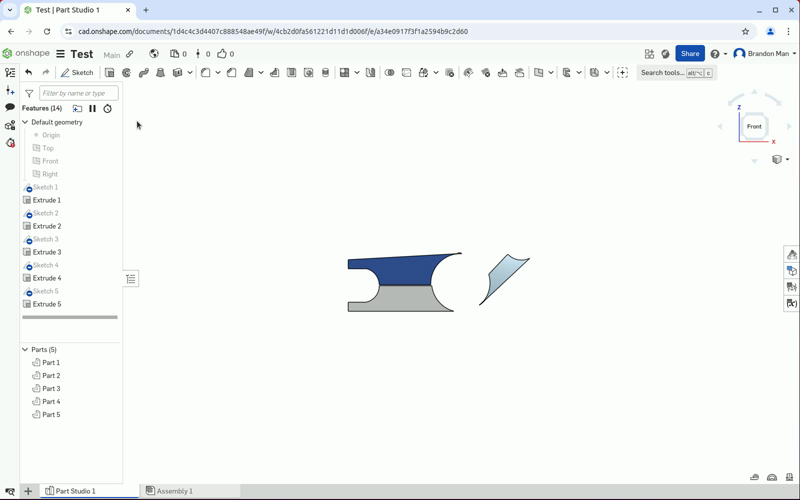
mouse_move(73, 189)
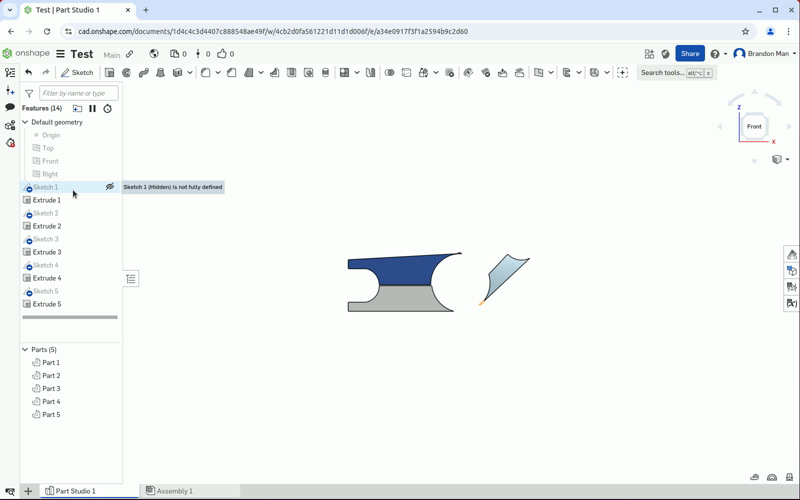
click(73, 189)
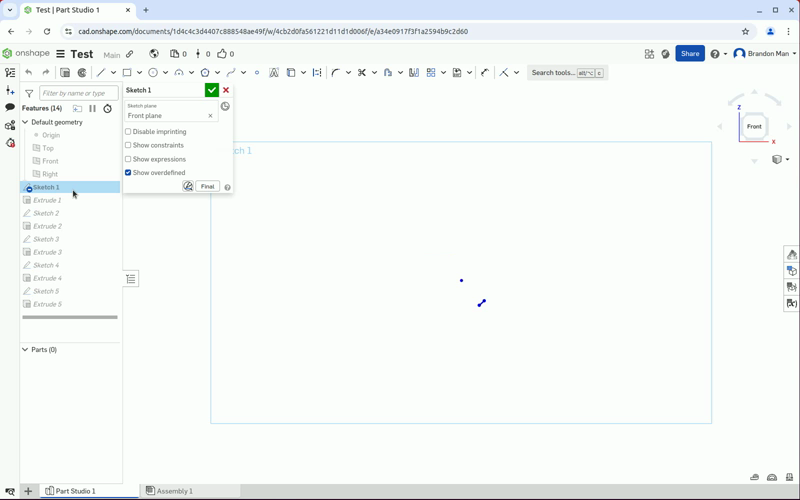
mouse_move(229, 92)
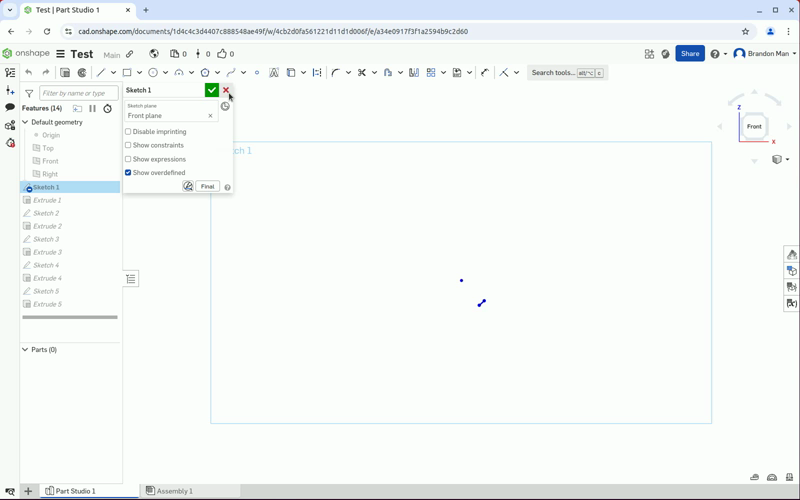
click(229, 92)
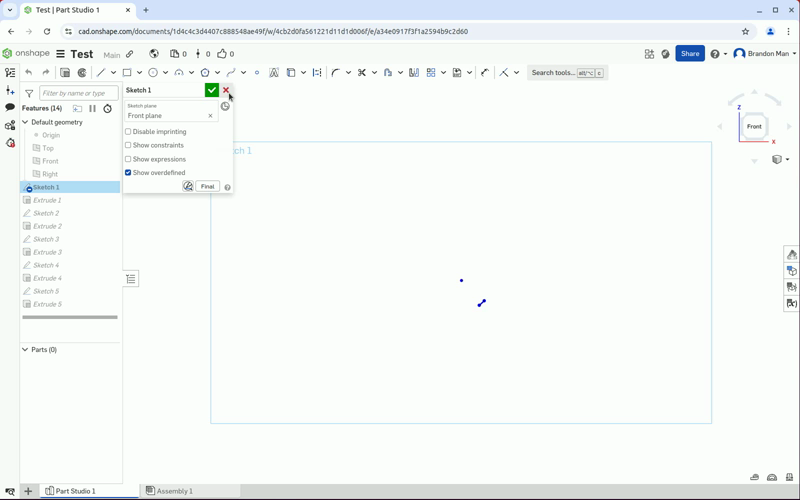
key(shift+s)
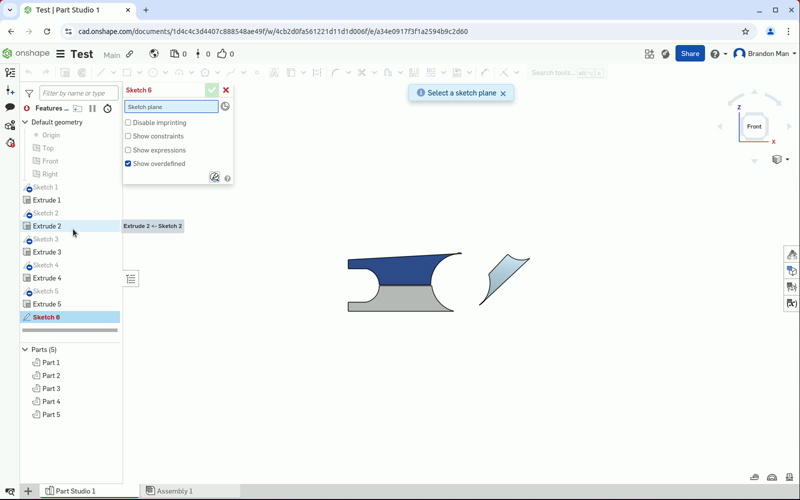
scroll(3)
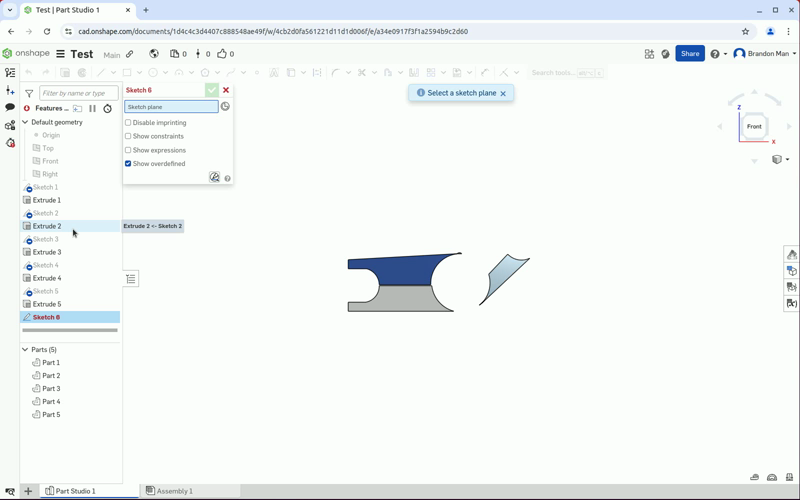
mouse_move(73, 163)
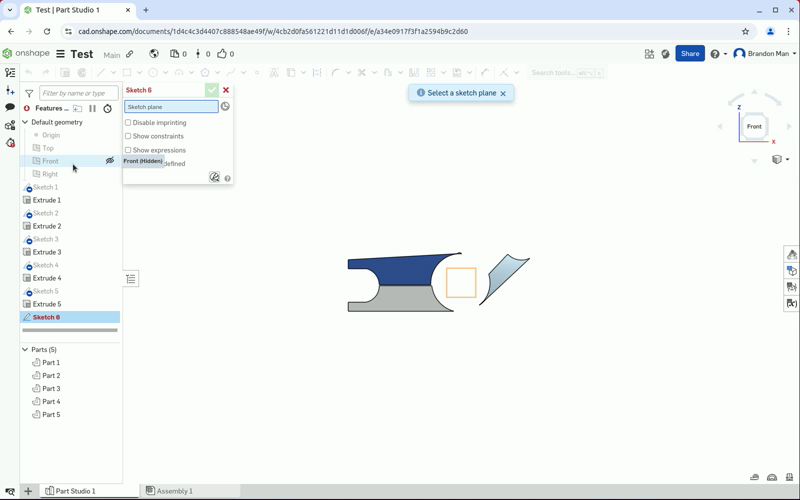
click(73, 163)
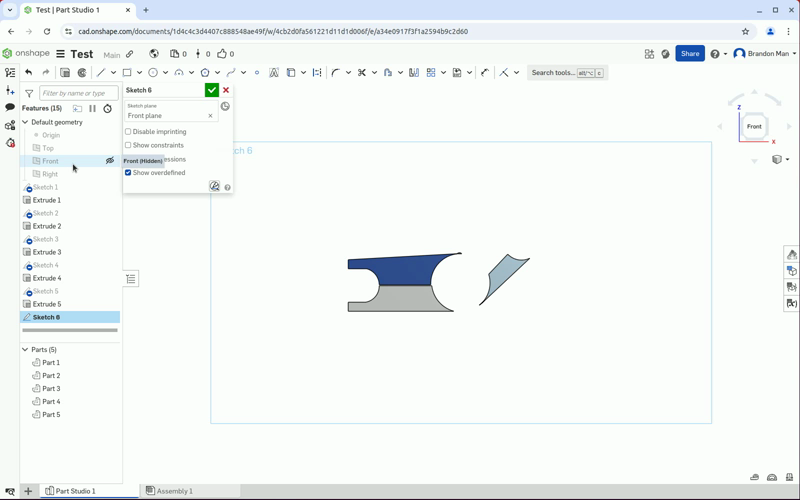
mouse_move(73, 352)
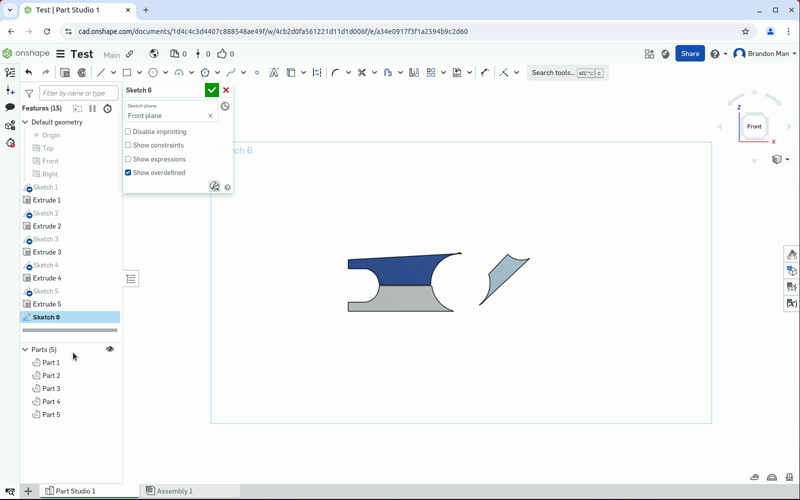
key(y)
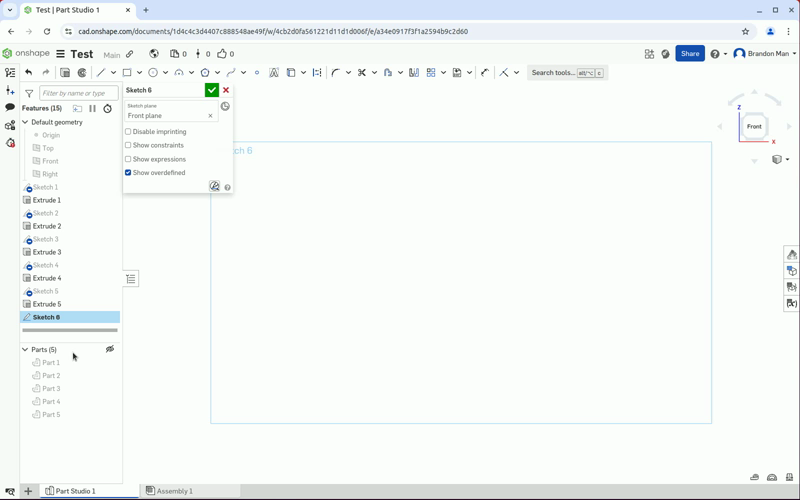
key(c)
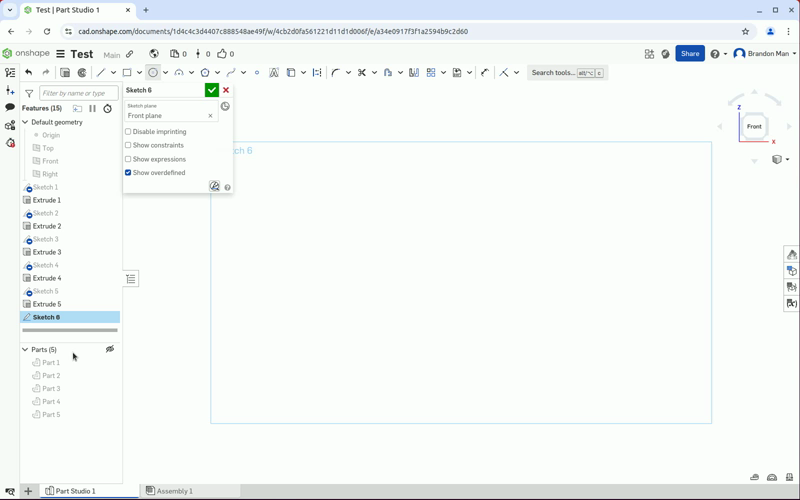
key_down(shift)
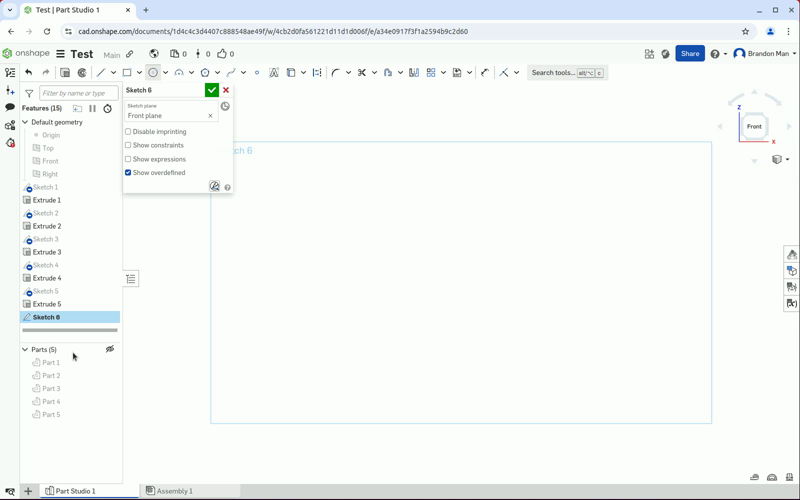
mouse_move(521, 241)
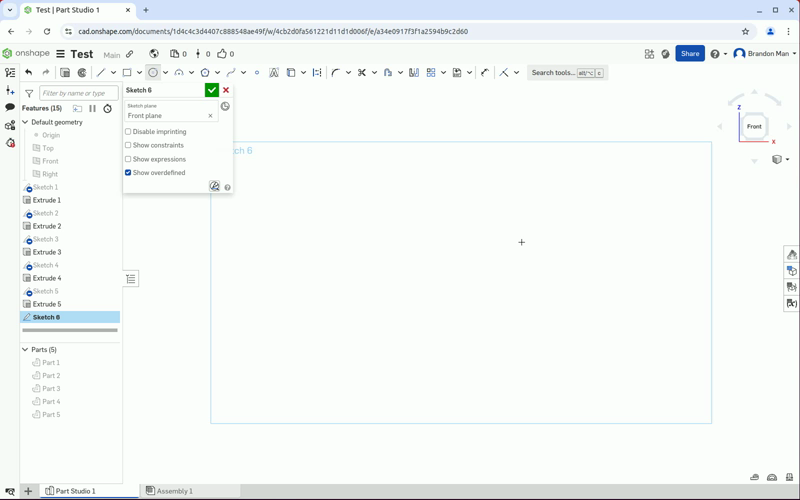
click(521, 241)
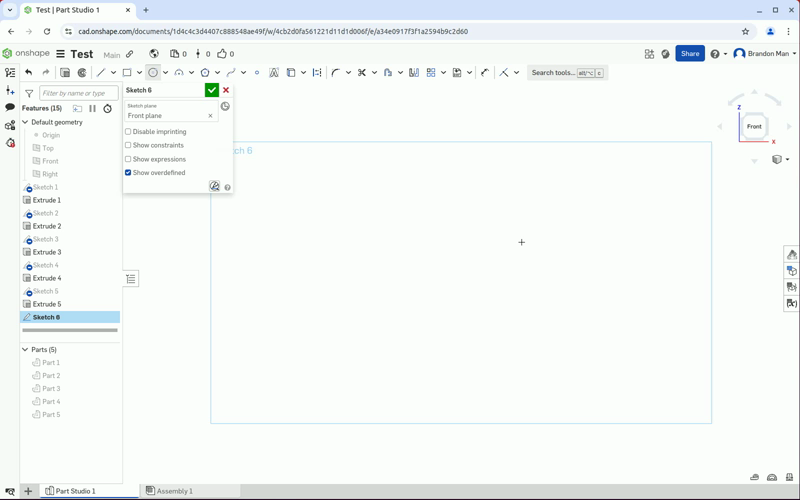
key_up(shift)
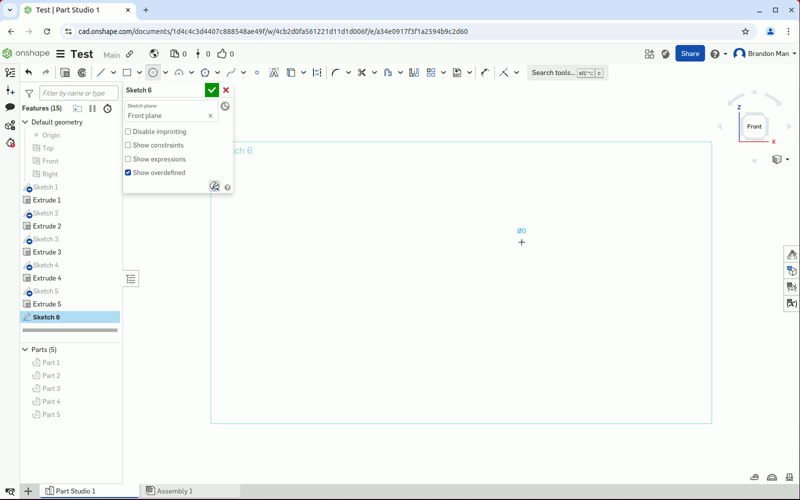
mouse_move(540, 241)
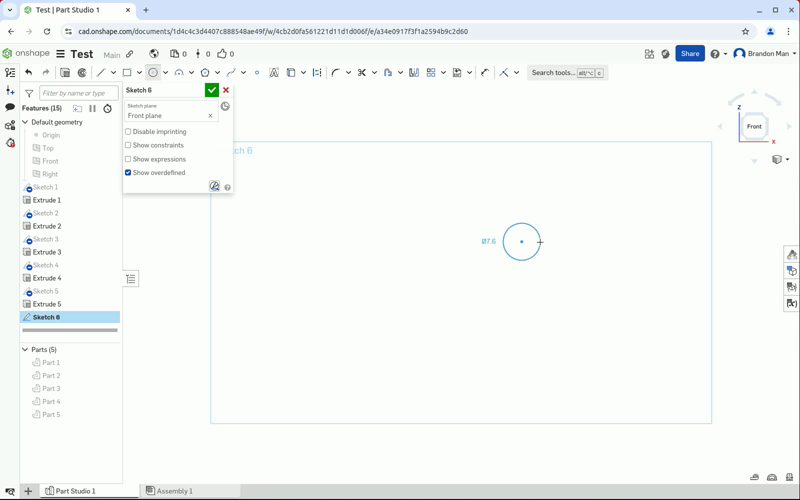
click(540, 241)
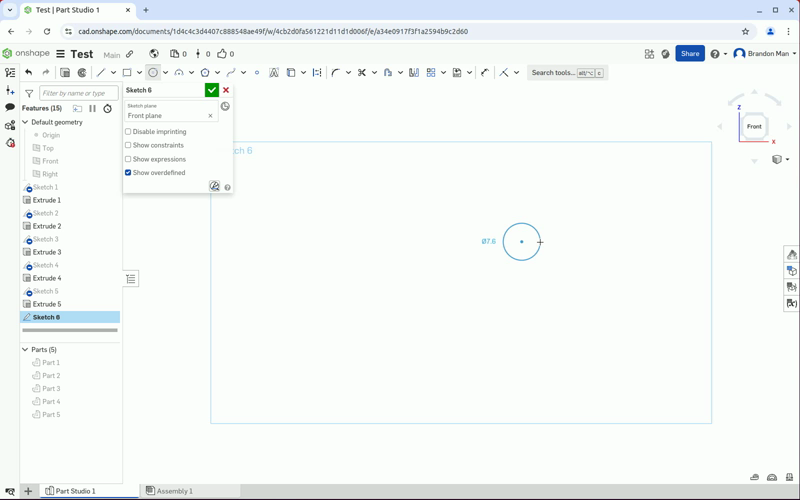
key(esc)
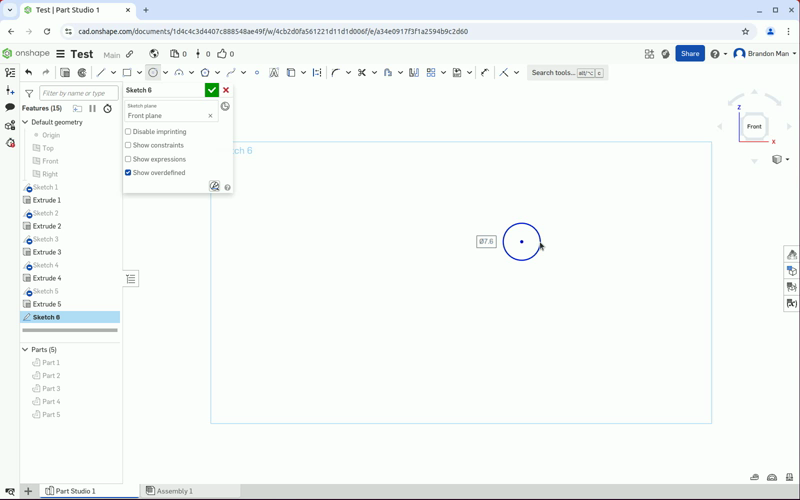
key(c)
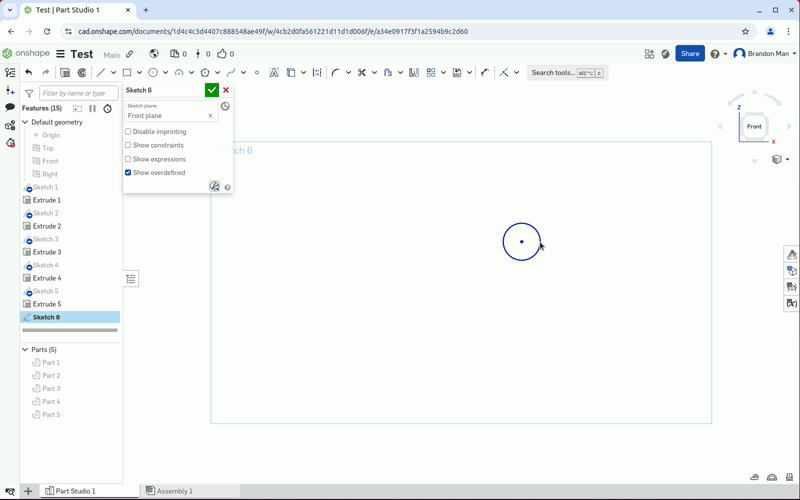
key_down(shift)
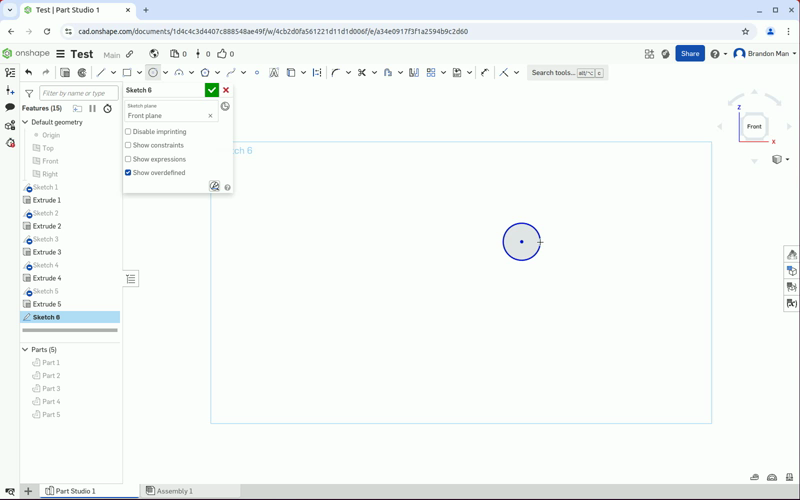
mouse_move(521, 241)
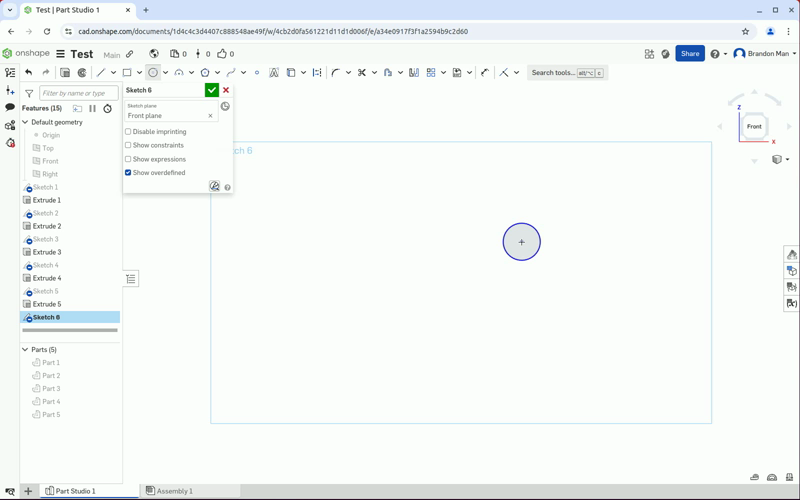
click(521, 241)
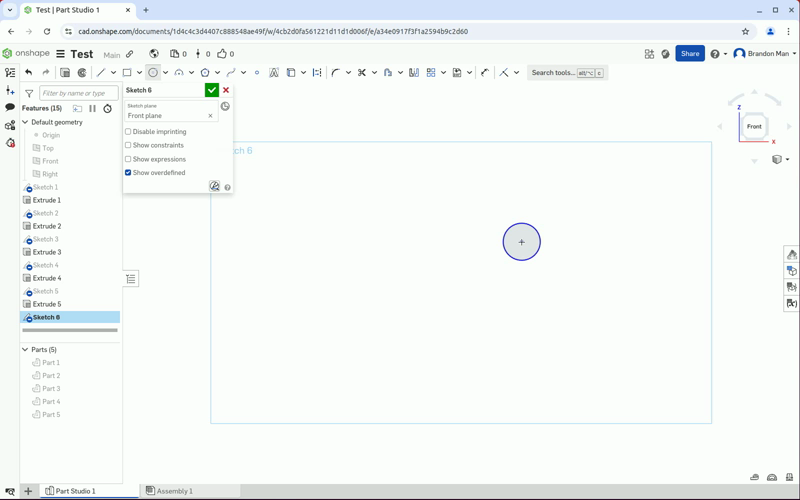
key_up(shift)
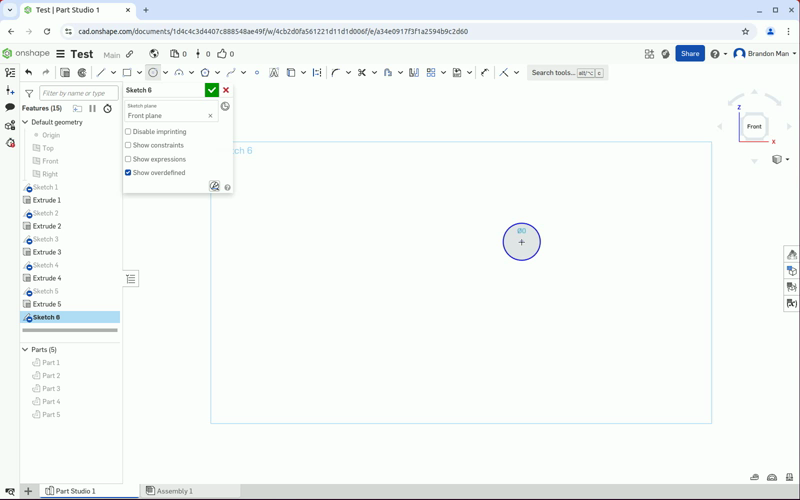
mouse_move(529, 241)
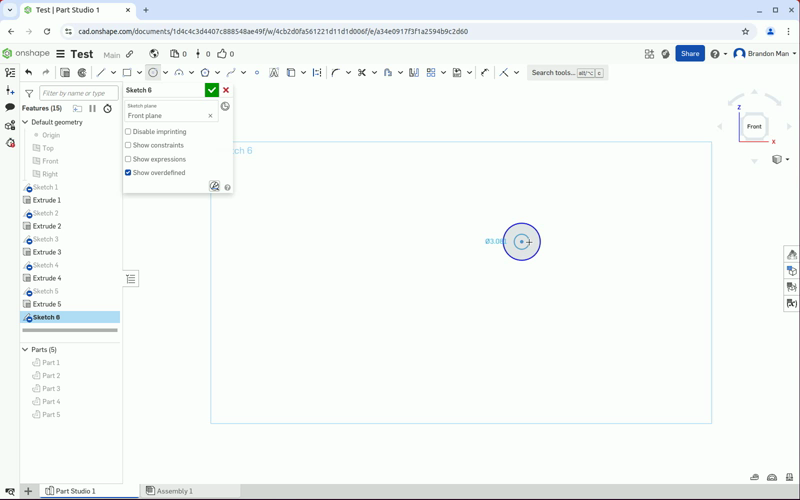
click(529, 241)
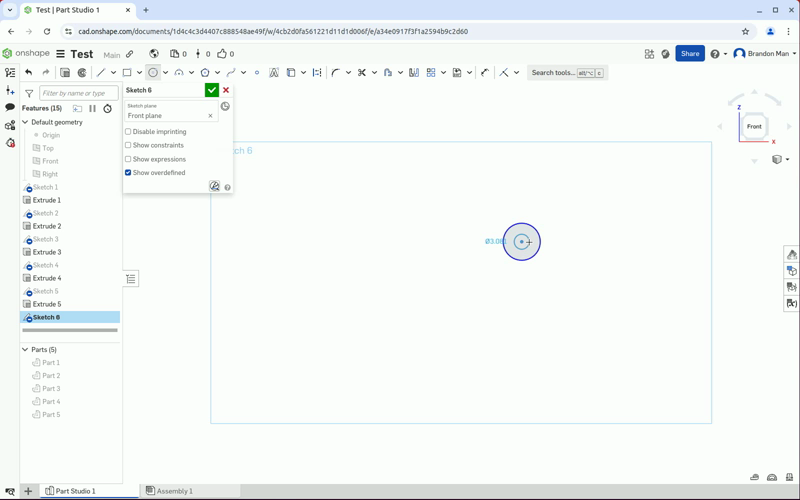
key(esc)
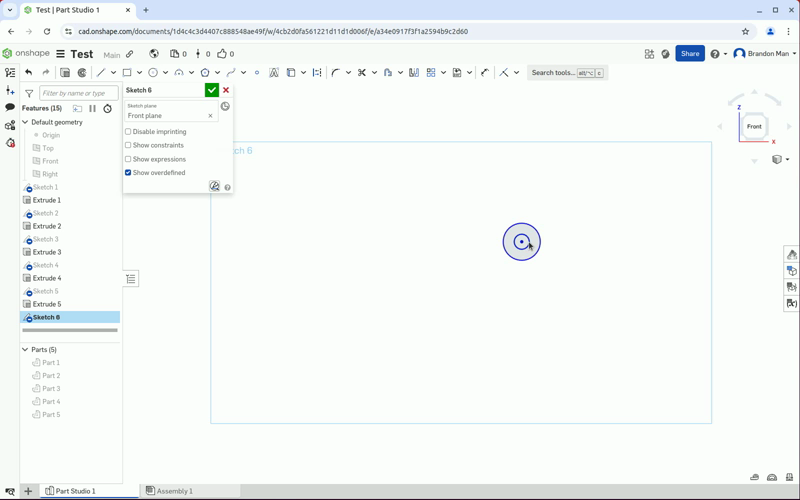
mouse_move(530, 253)
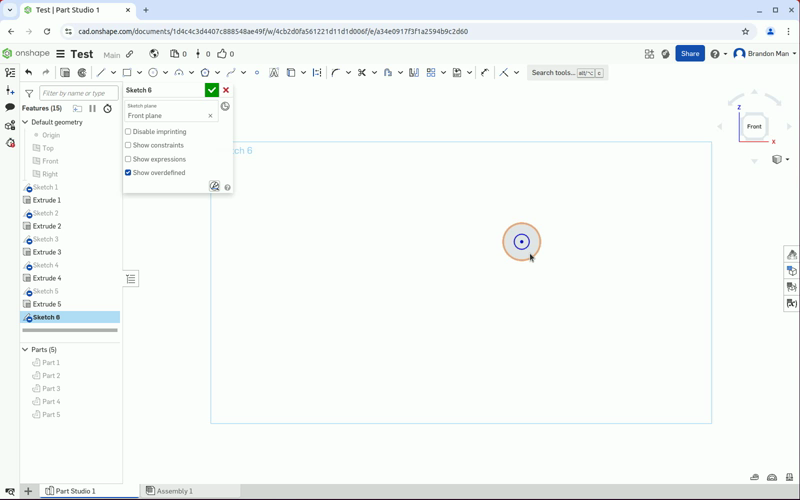
scroll(6)
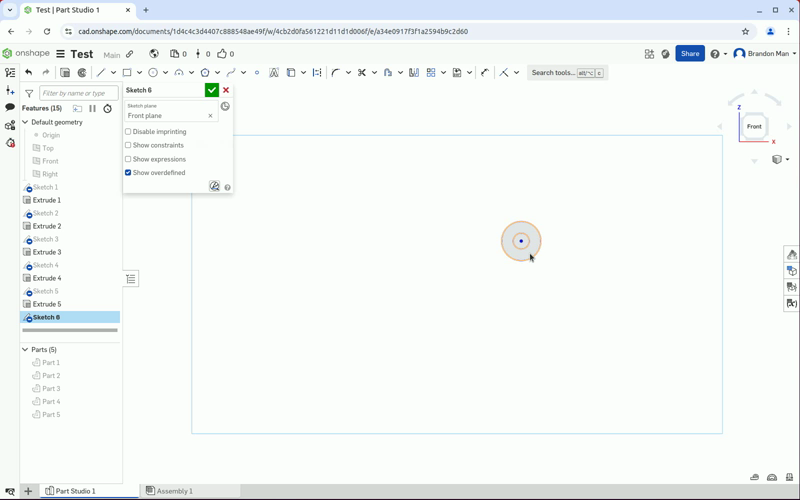
scroll(6)
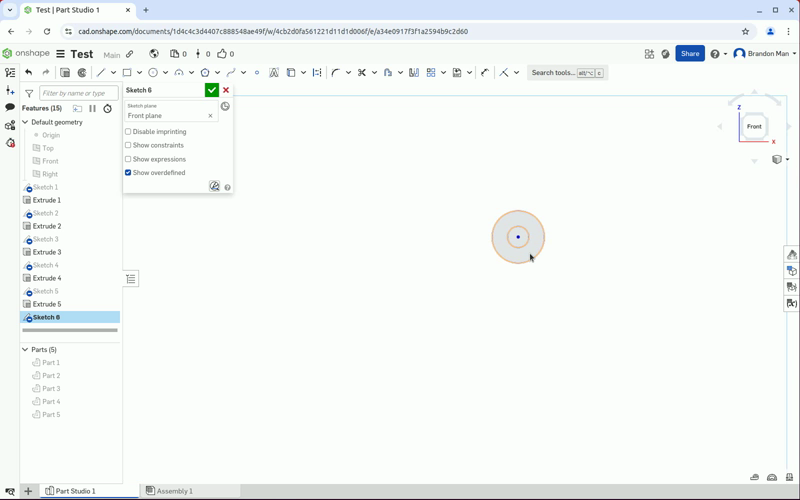
scroll(6)
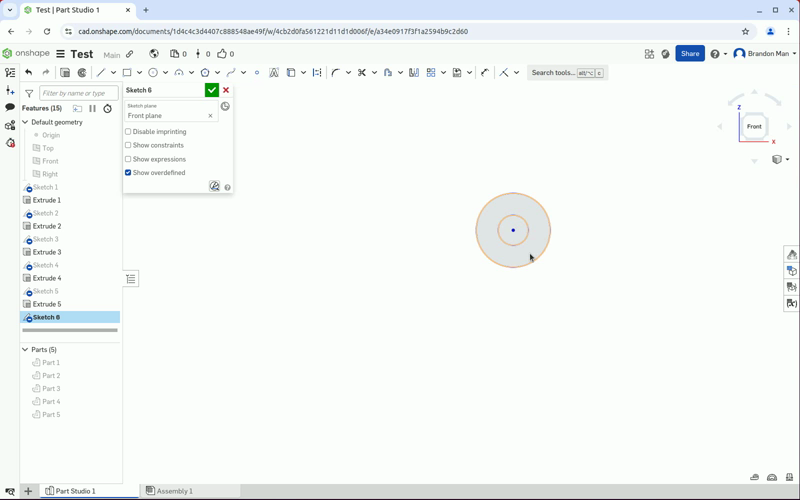
scroll(6)
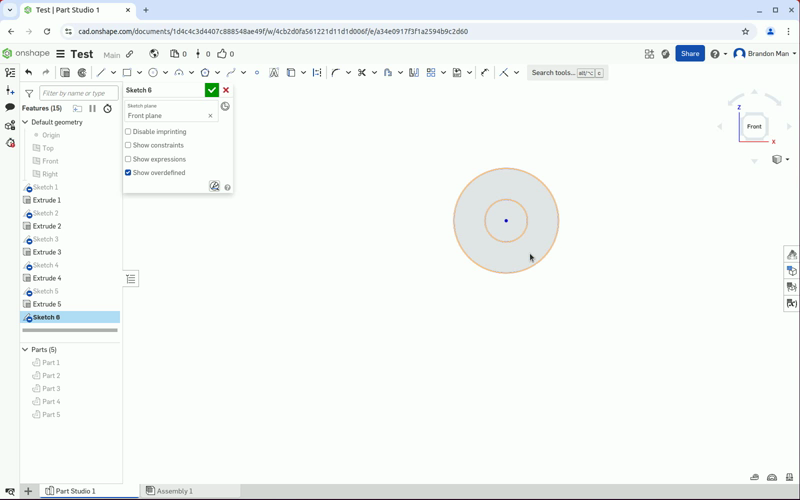
scroll(6)
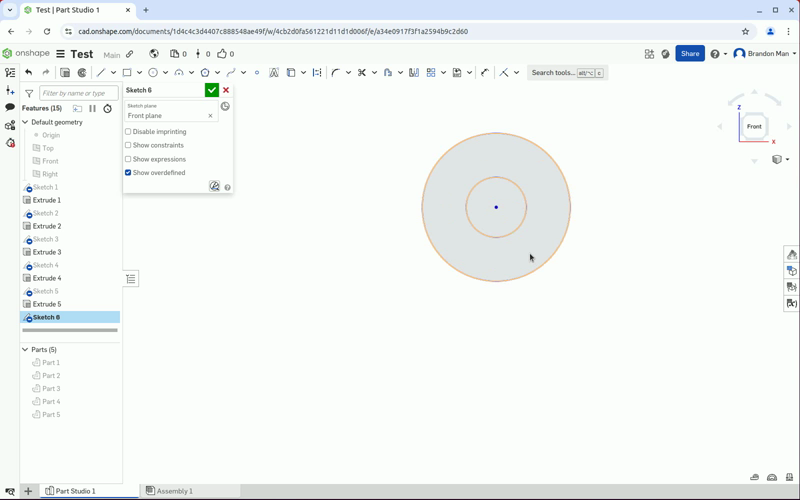
scroll(6)
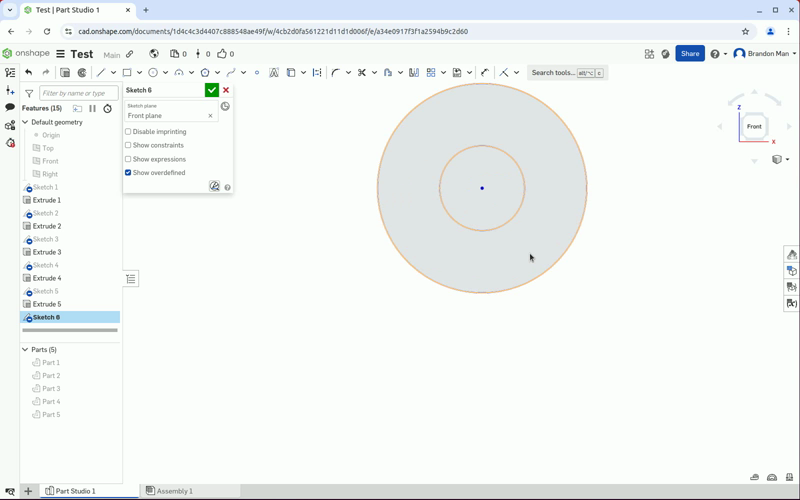
scroll(6)
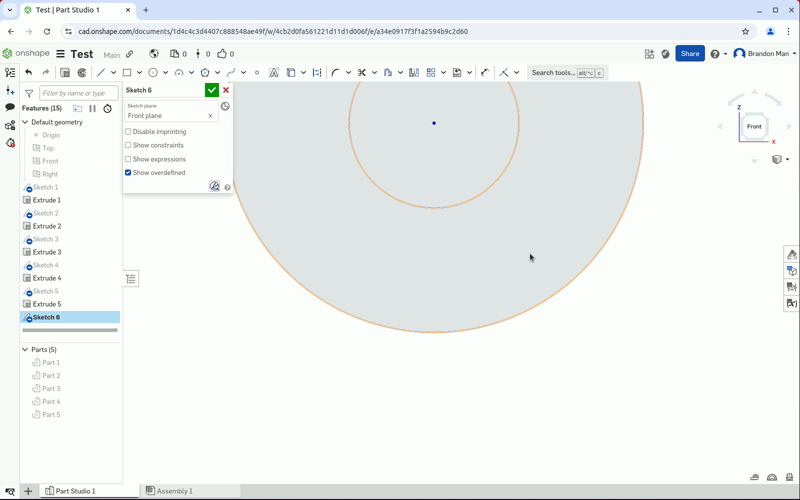
click(530, 253)
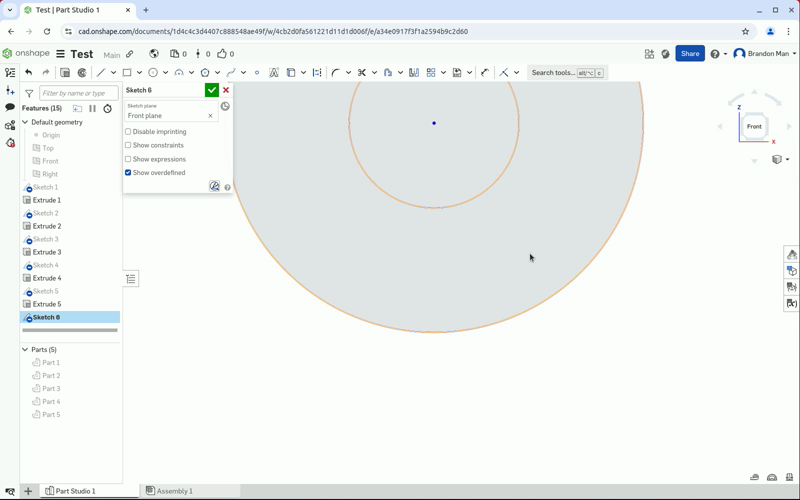
scroll(-6)
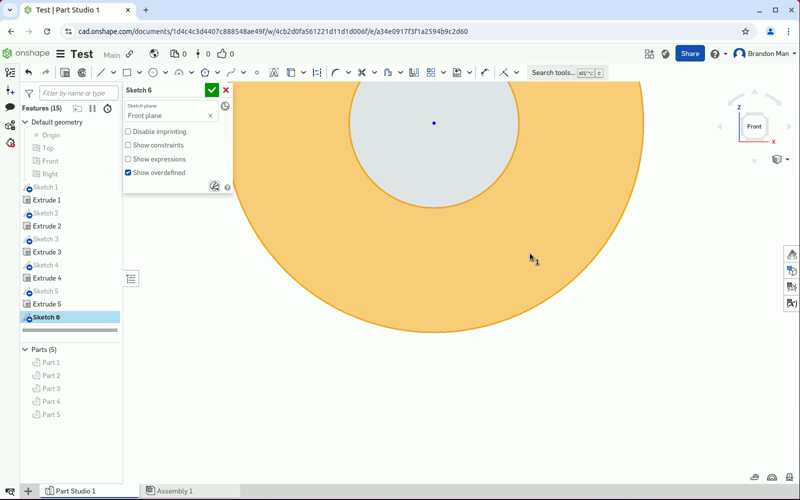
scroll(-6)
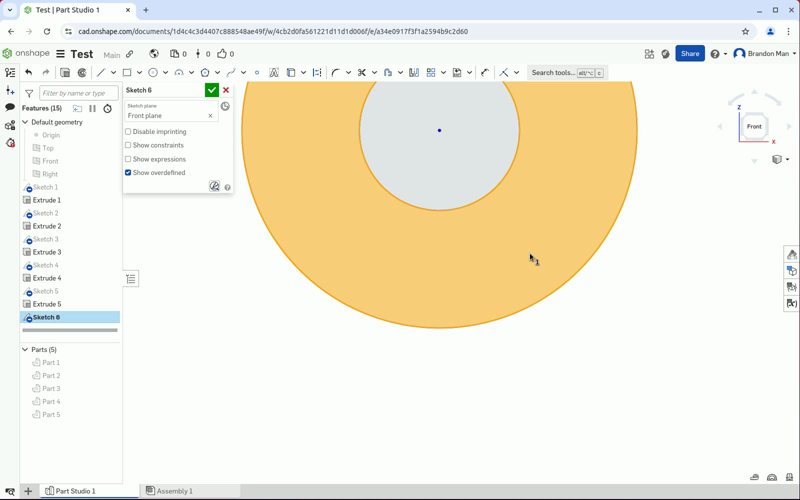
scroll(-6)
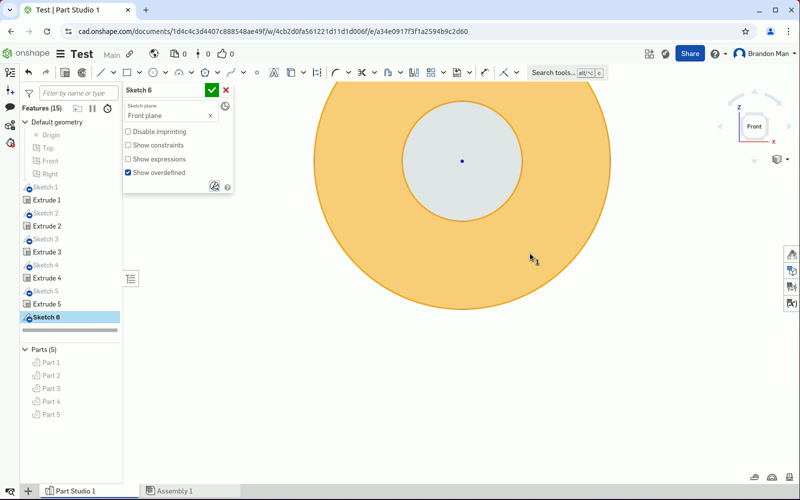
scroll(-6)
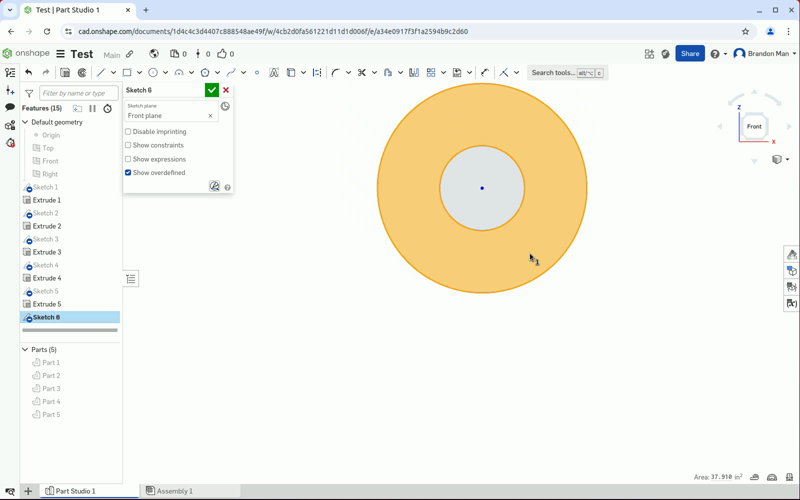
scroll(-6)
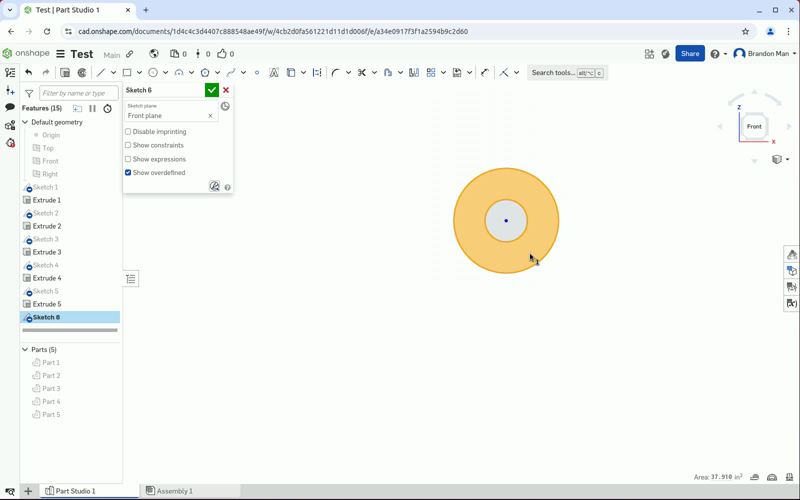
scroll(-6)
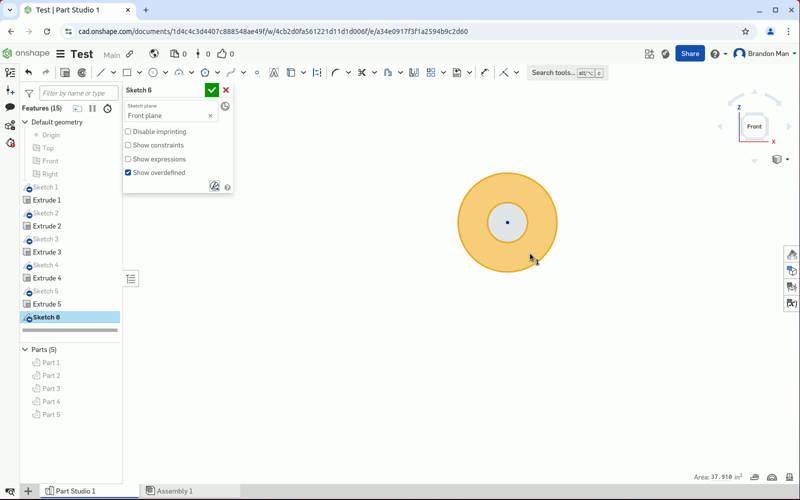
scroll(-6)
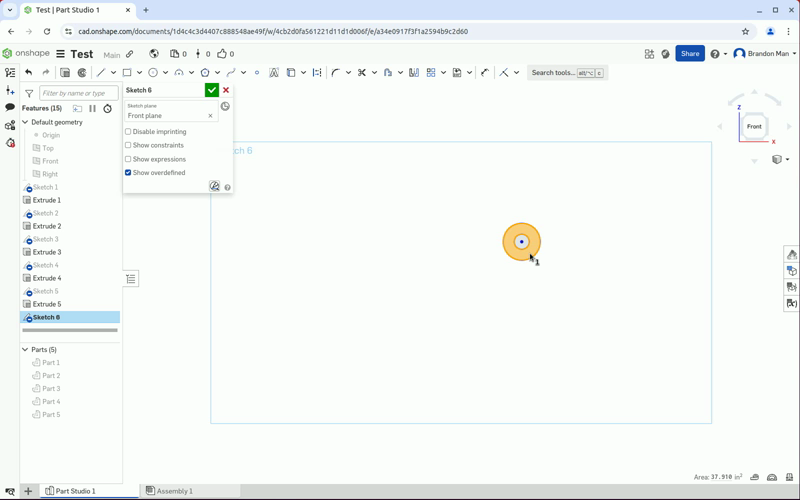
mouse_move(73, 352)
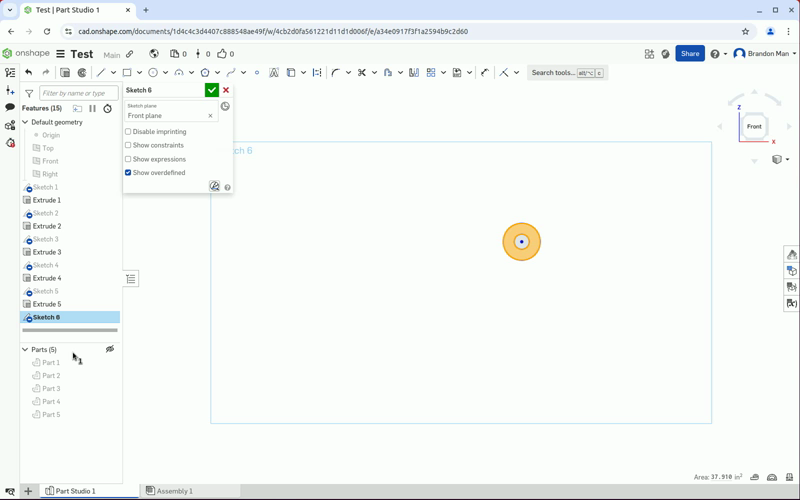
key(shift+y)
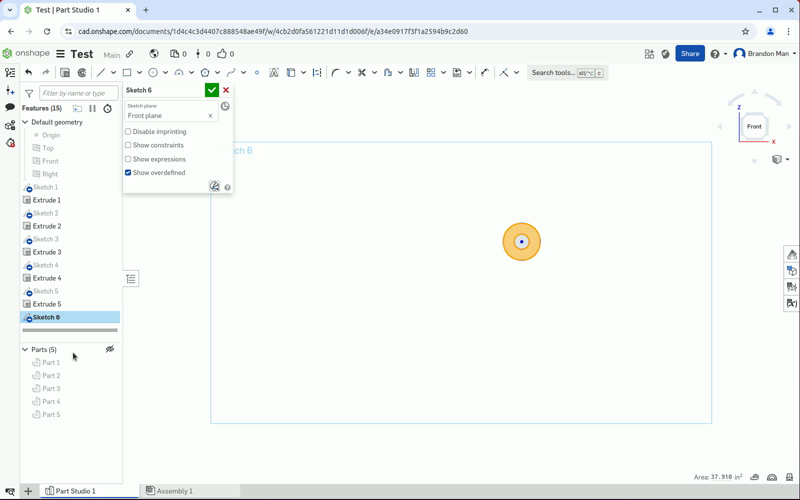
key(shift+e)
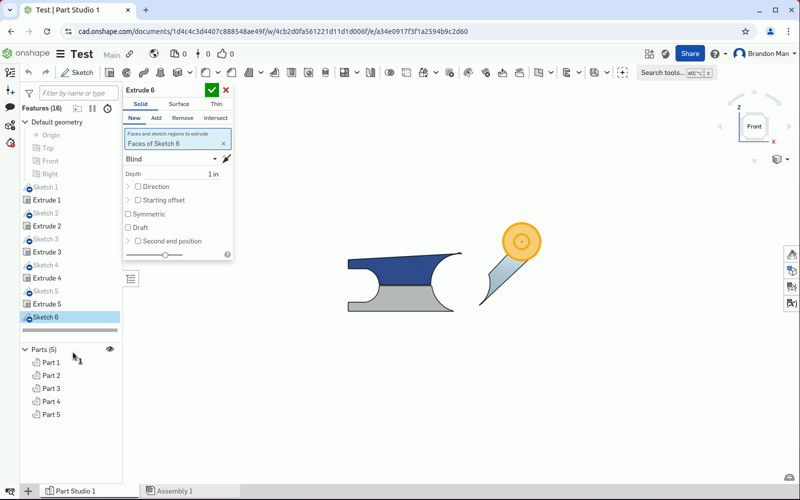
mouse_move(143, 106)
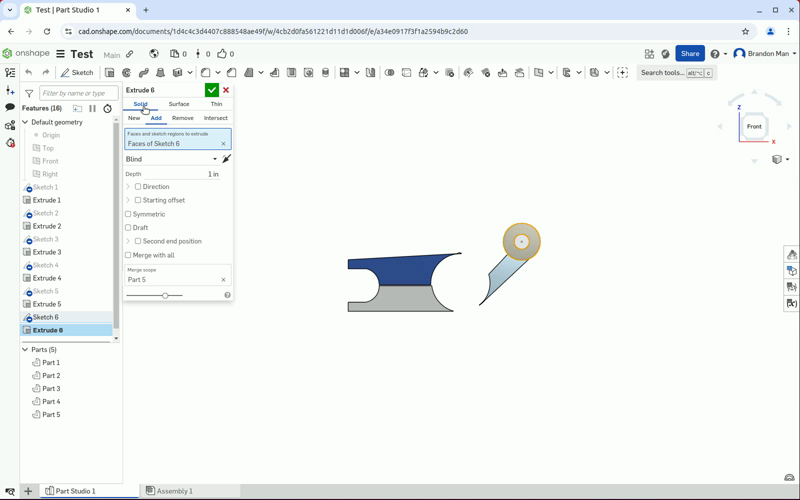
click(143, 106)
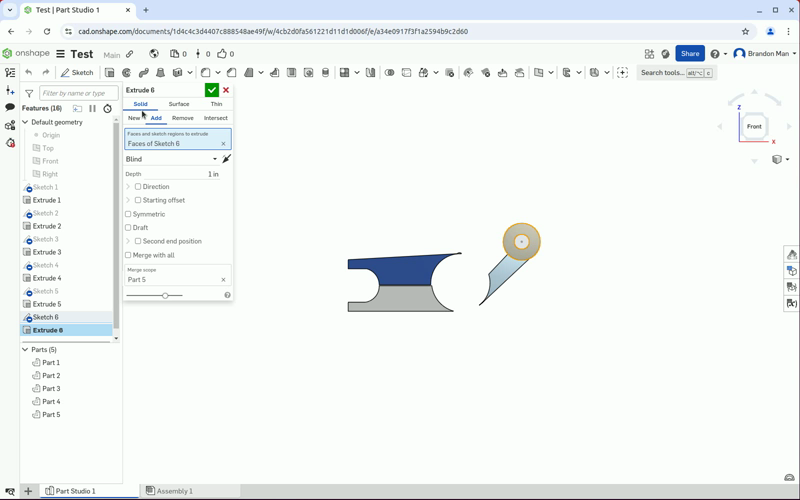
mouse_move(137, 120)
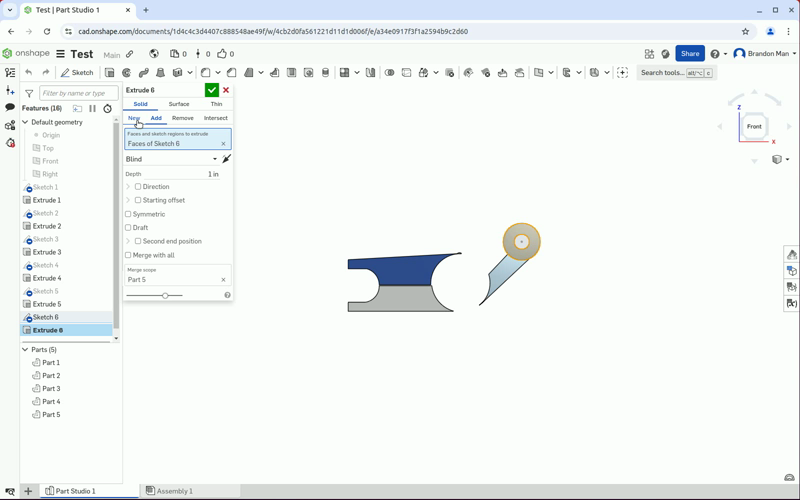
click(137, 120)
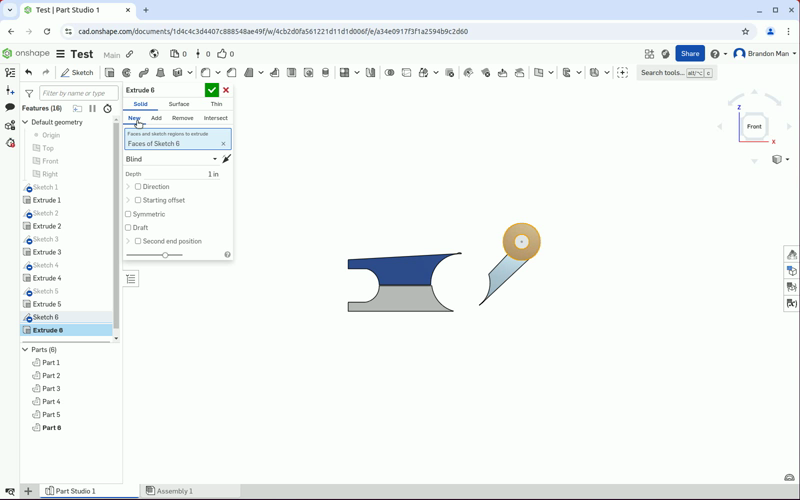
key(tab, 4)
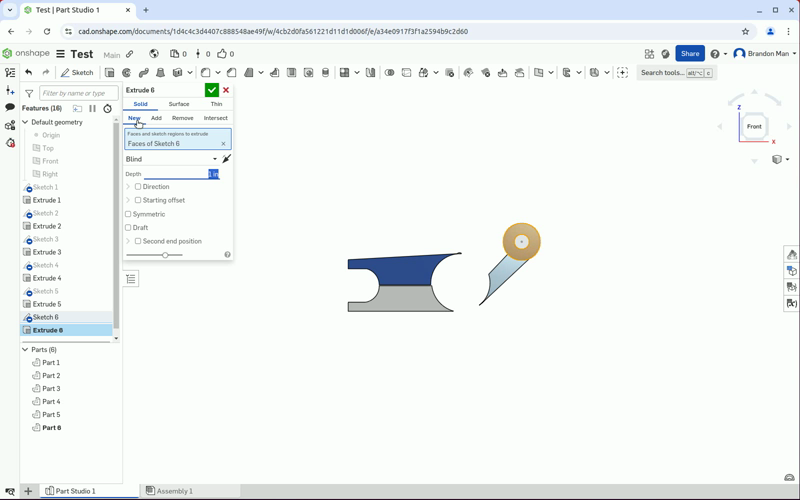
text(2.889)
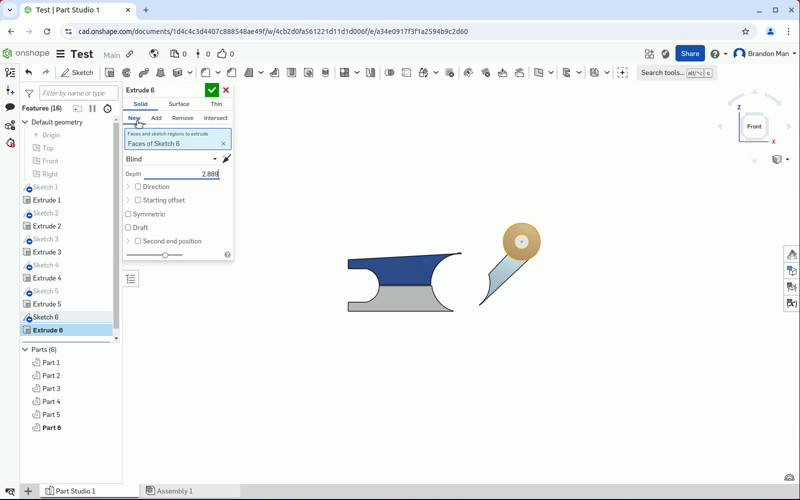
key(enter)
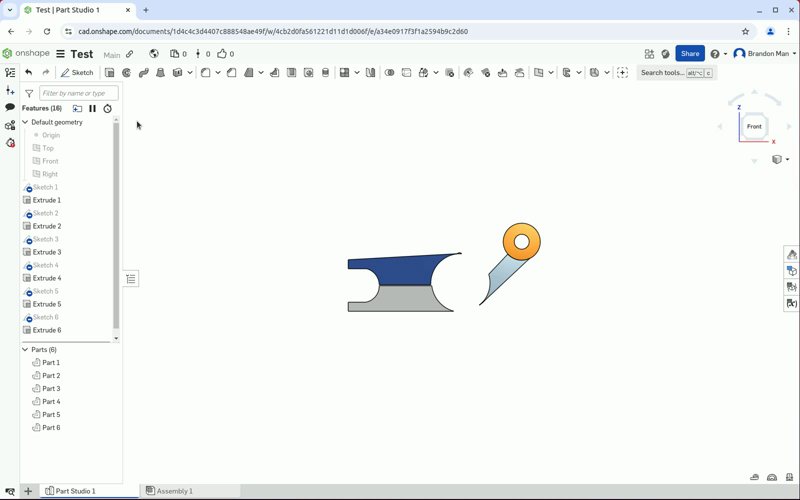
key(shift+h)
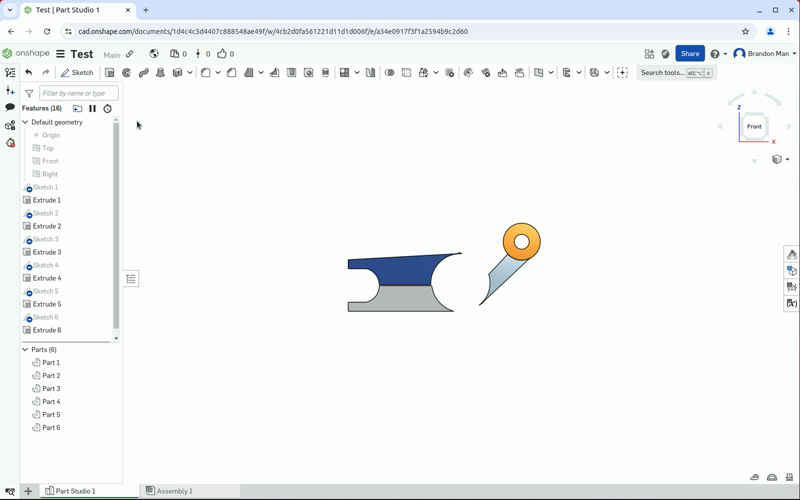
key(shift+h)
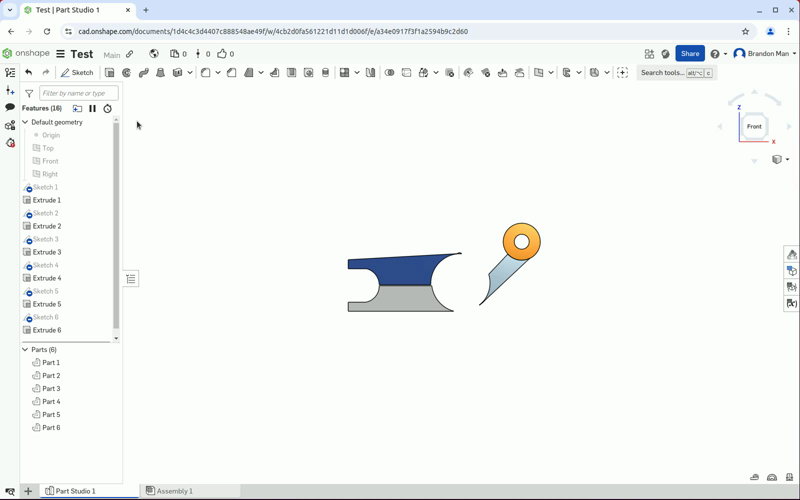
mouse_move(69, 189)
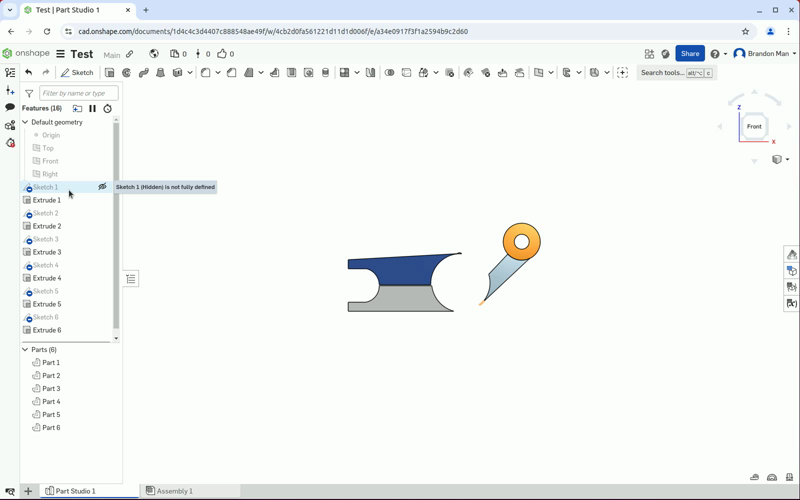
click(69, 189)
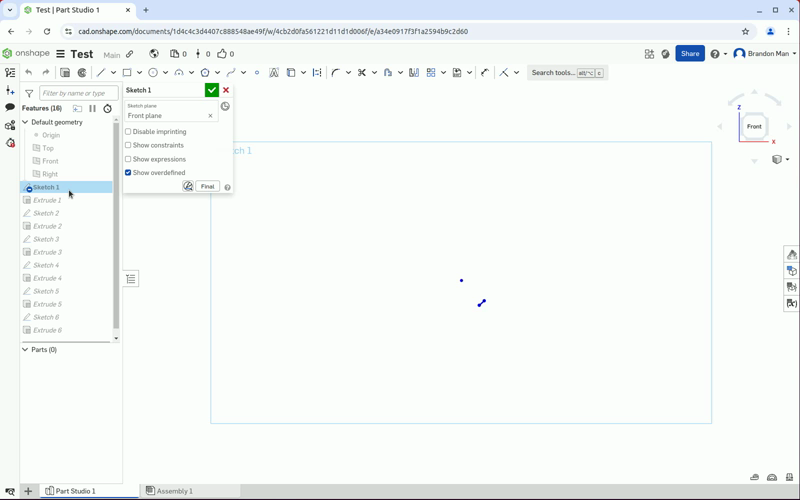
mouse_move(229, 92)
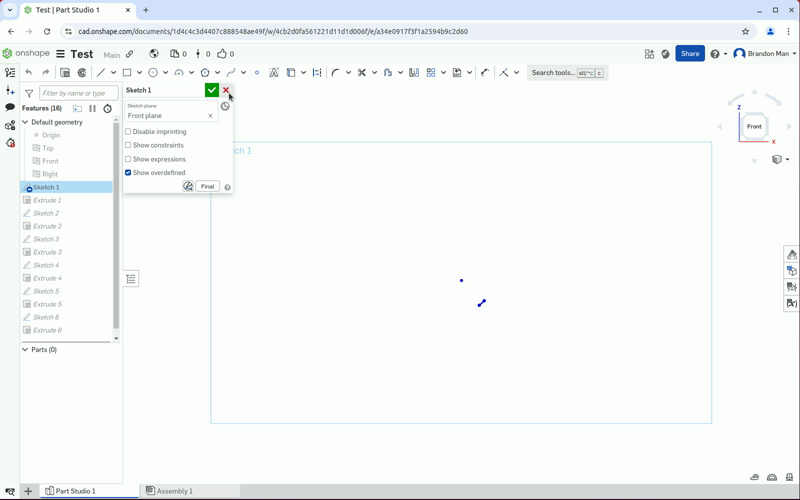
click(229, 92)
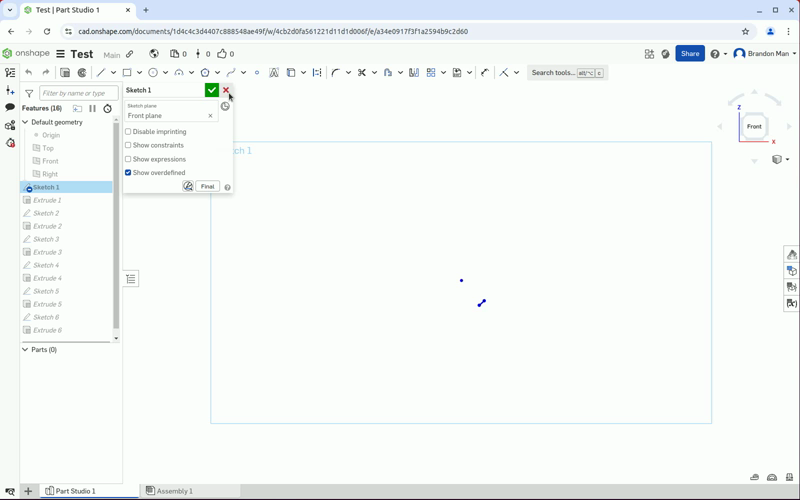
key(shift+s)
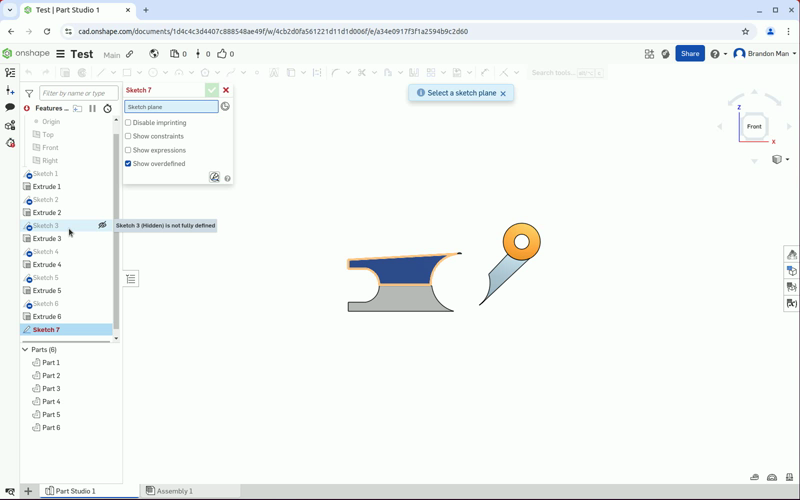
scroll(3)
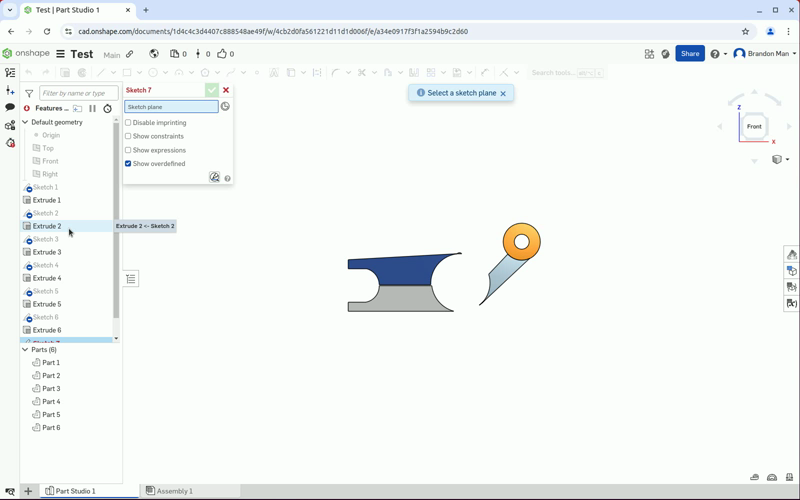
mouse_move(69, 163)
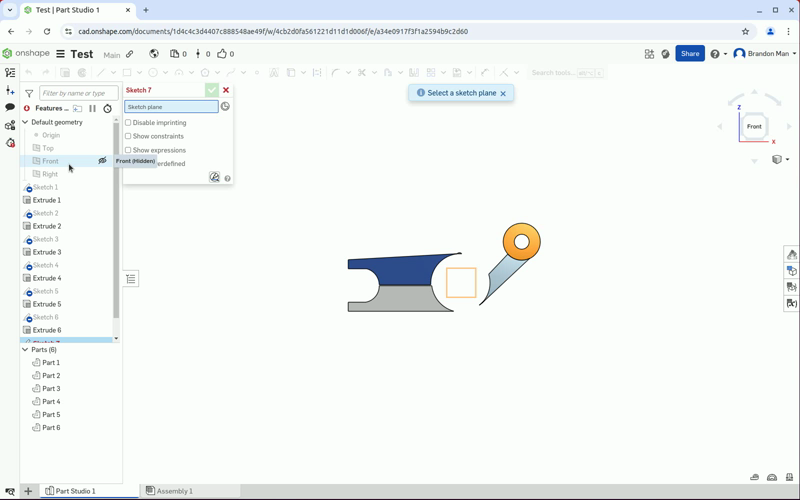
click(69, 163)
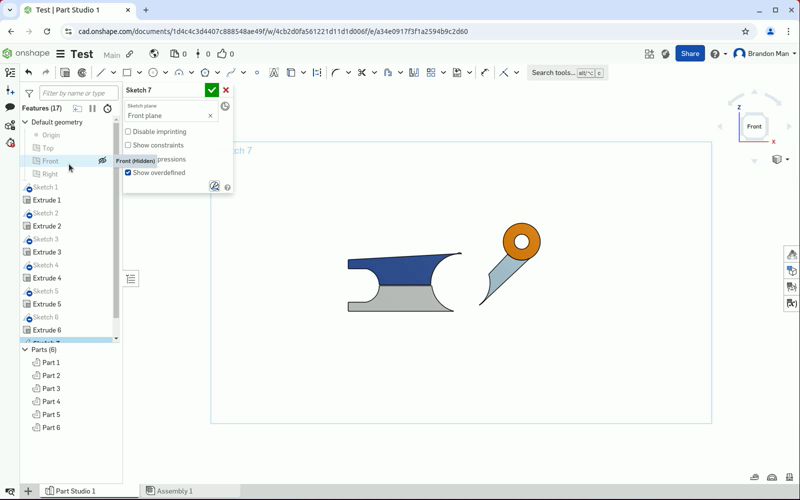
mouse_move(73, 352)
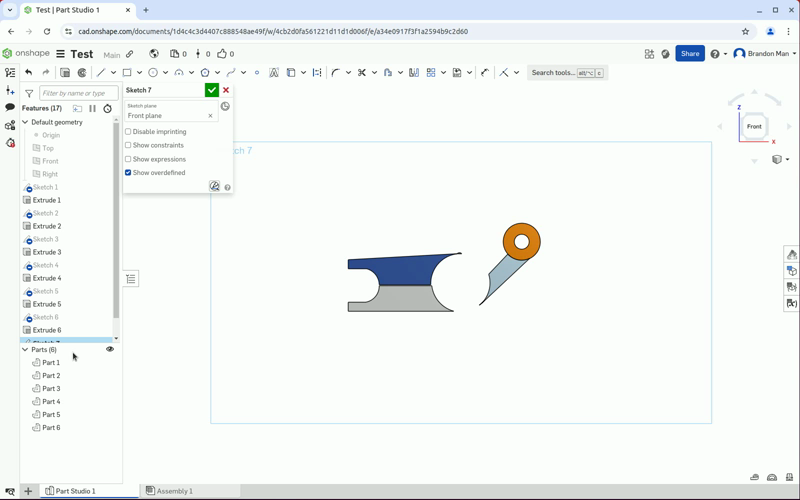
key(y)
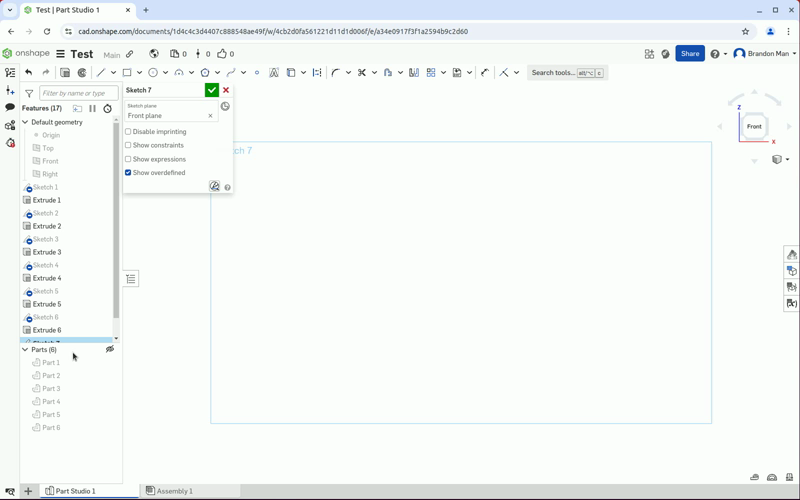
key(a)
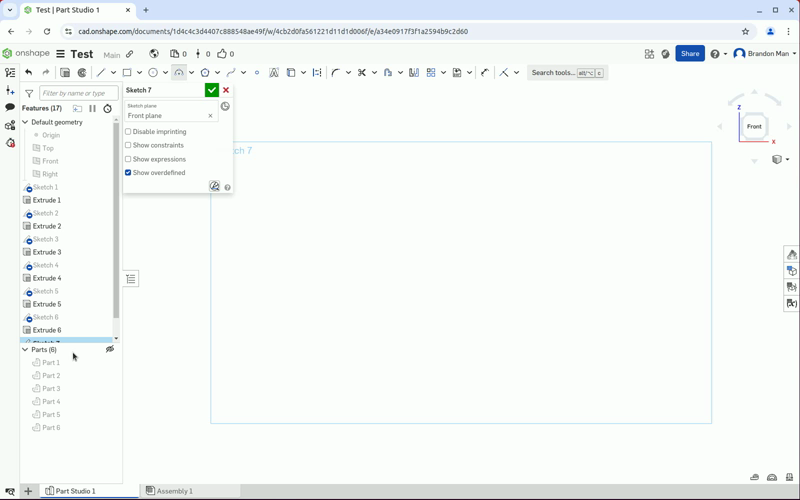
key_down(shift)
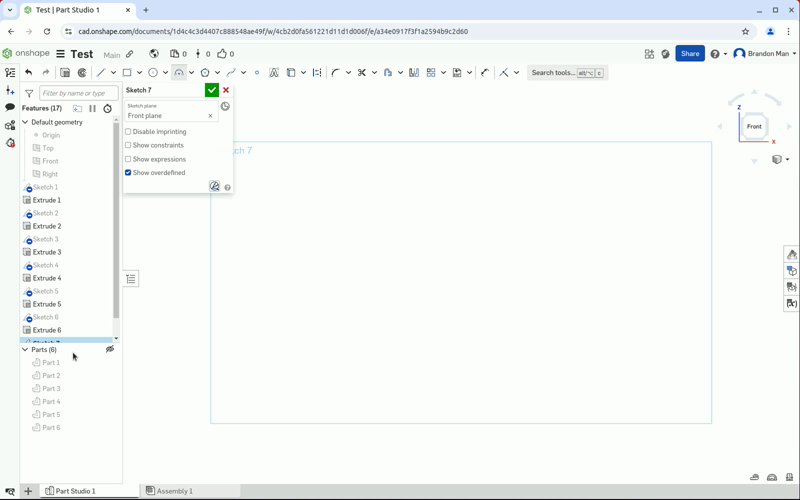
mouse_move(457, 253)
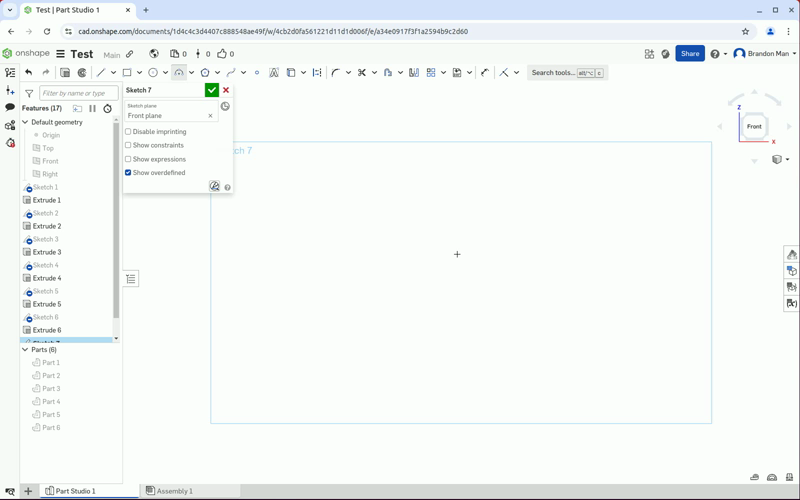
click(457, 253)
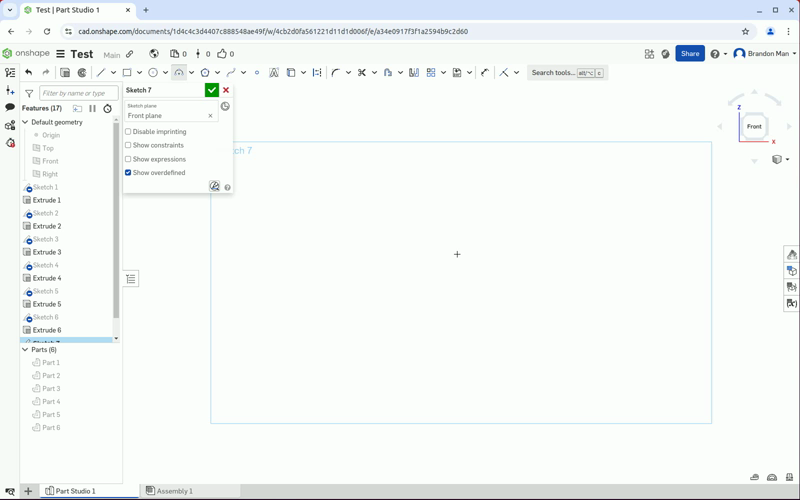
key_up(shift)
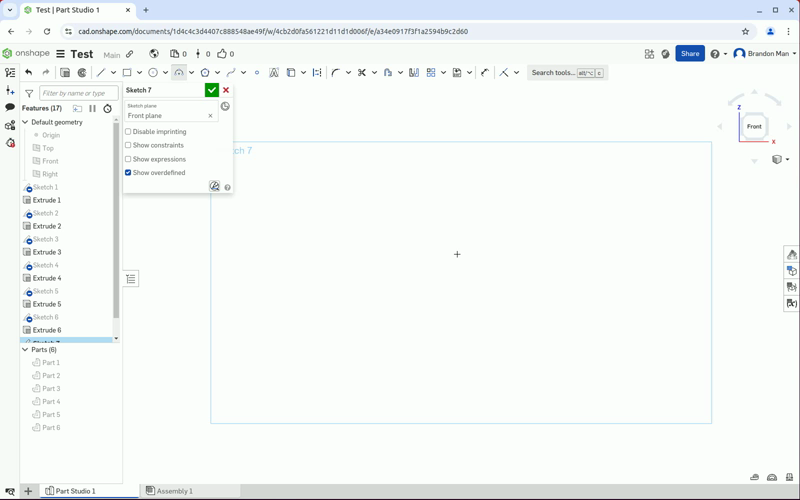
key_down(shift)
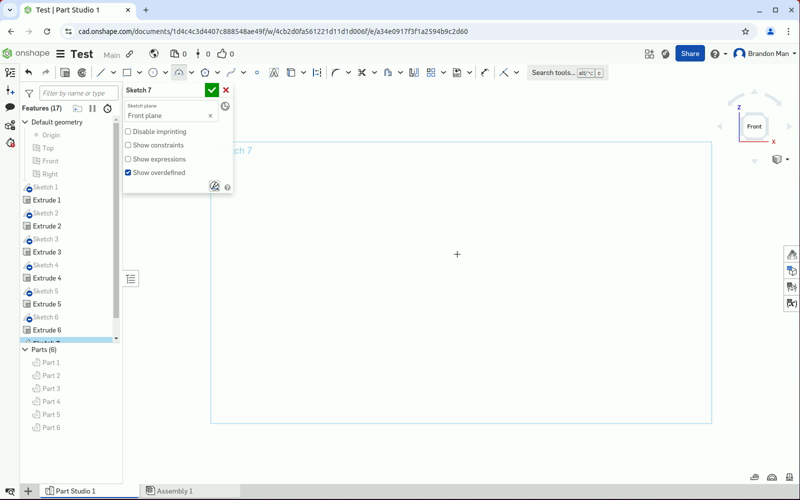
mouse_move(488, 274)
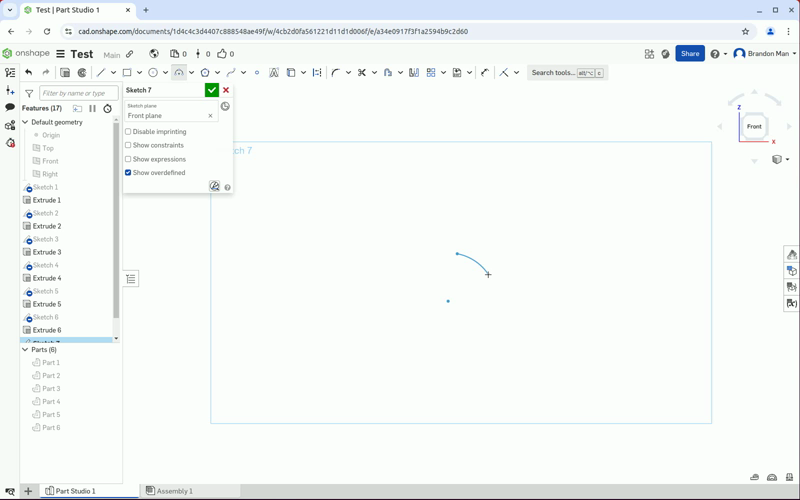
click(488, 274)
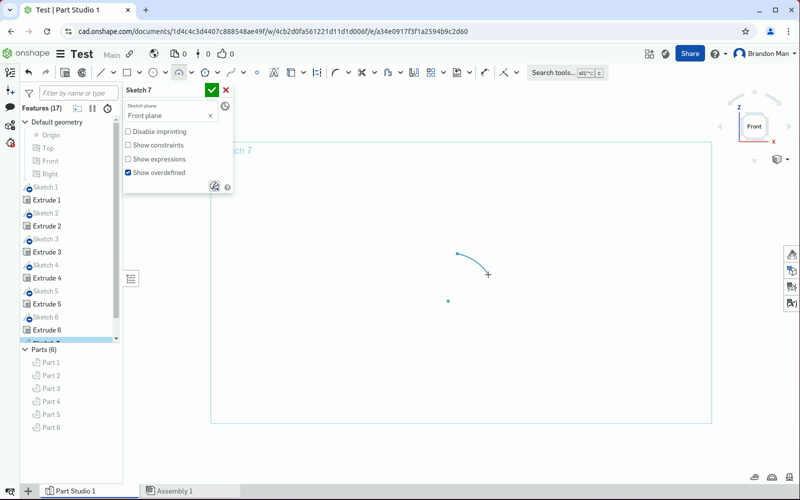
mouse_move(476, 258)
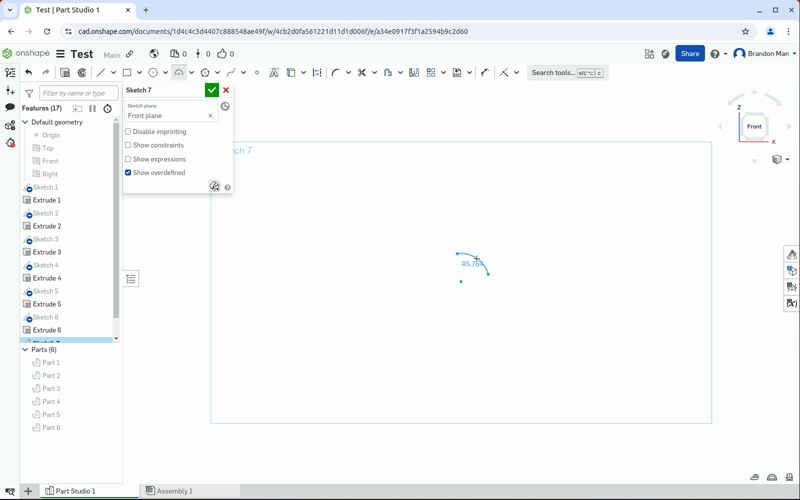
click(476, 258)
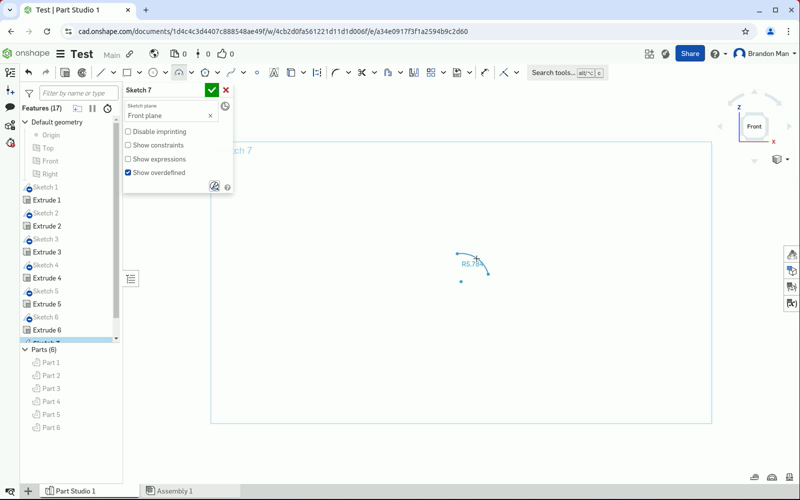
key_up(shift)
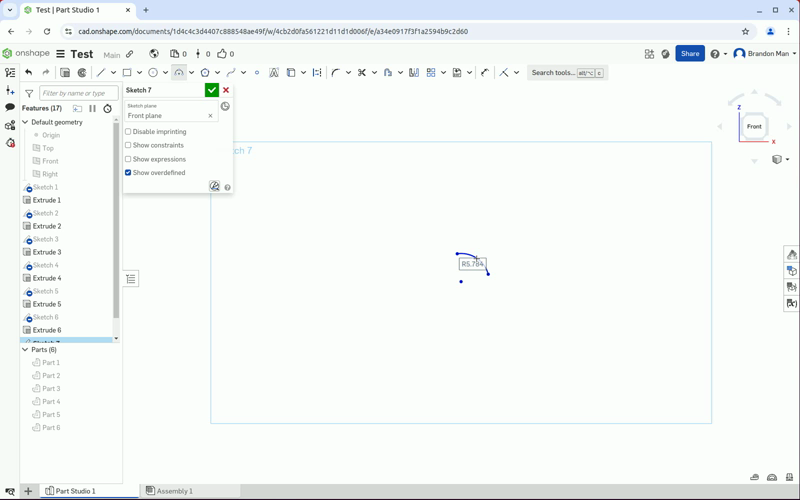
key(esc)
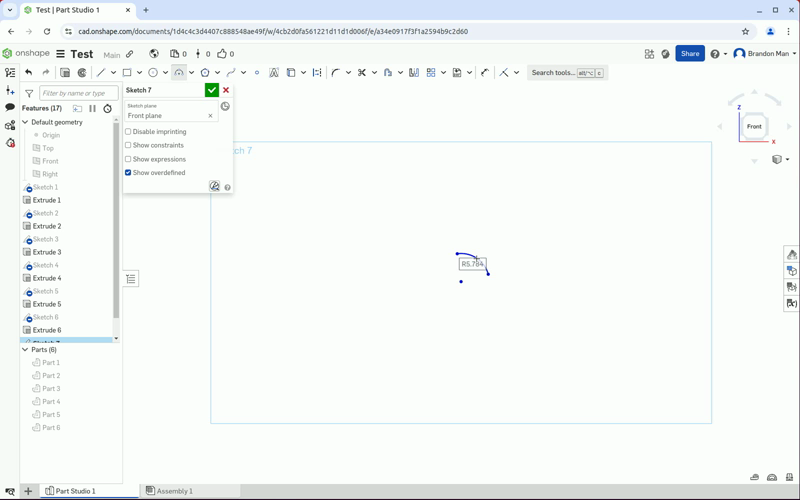
key(l)
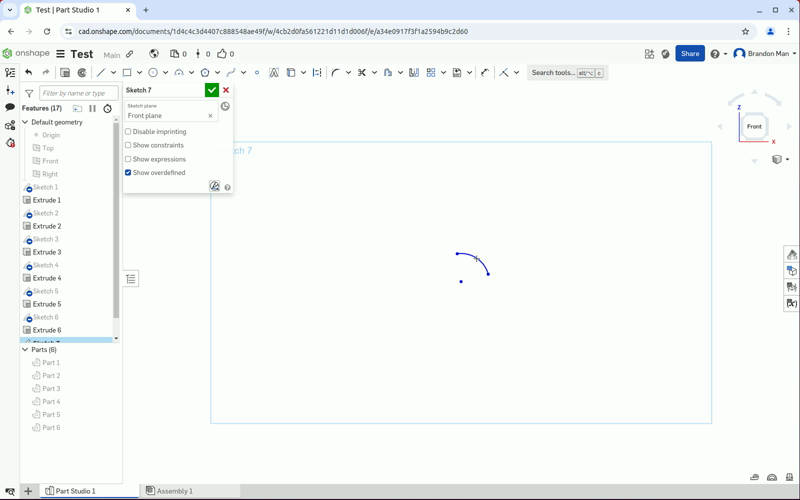
mouse_move(488, 274)
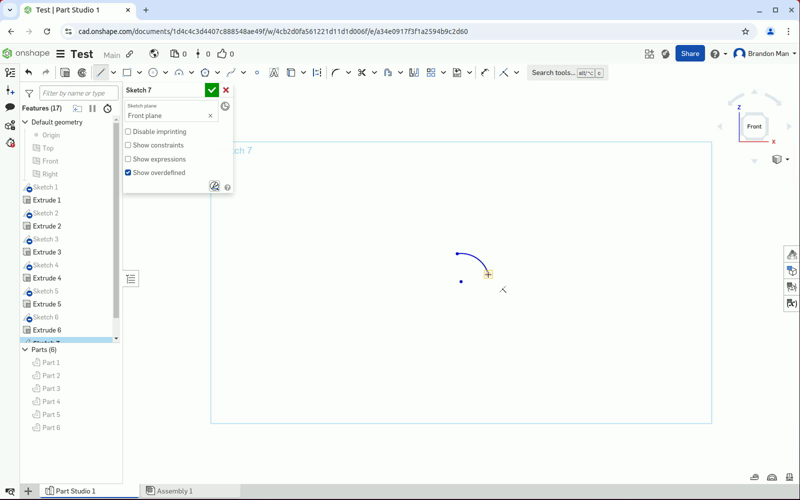
click(488, 274)
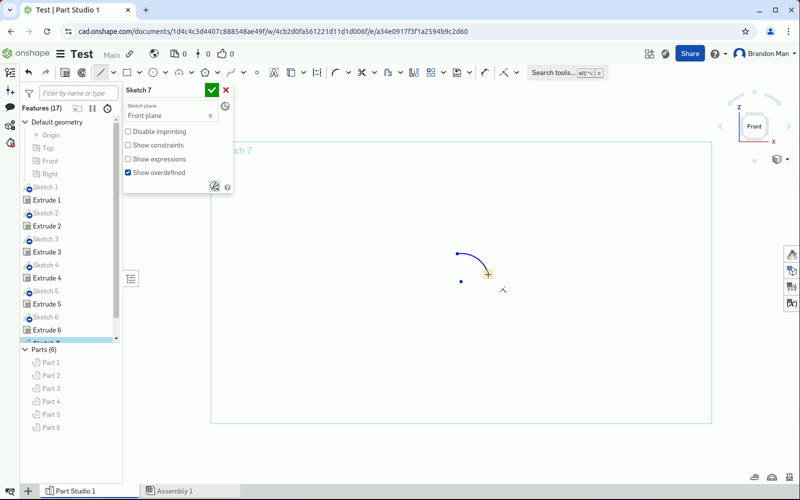
key_down(shift)
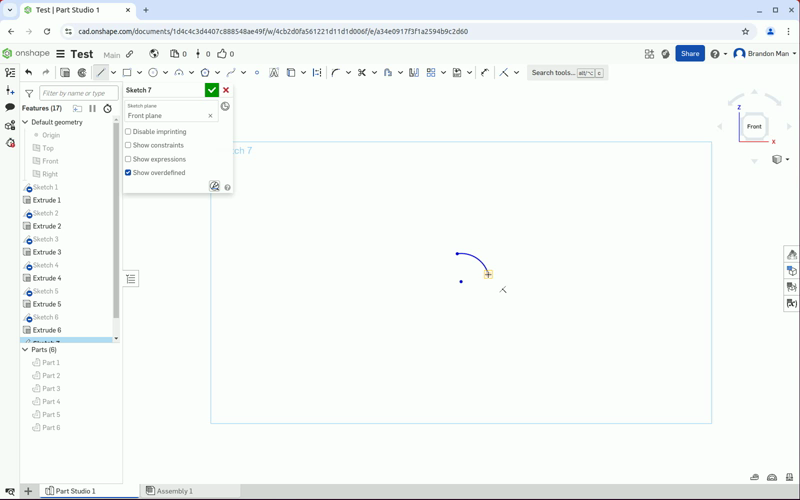
mouse_move(518, 274)
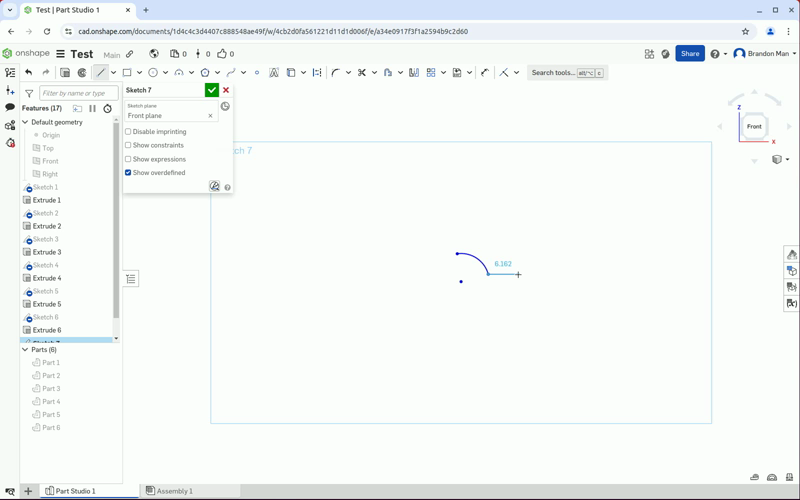
mouse_move(507, 254)
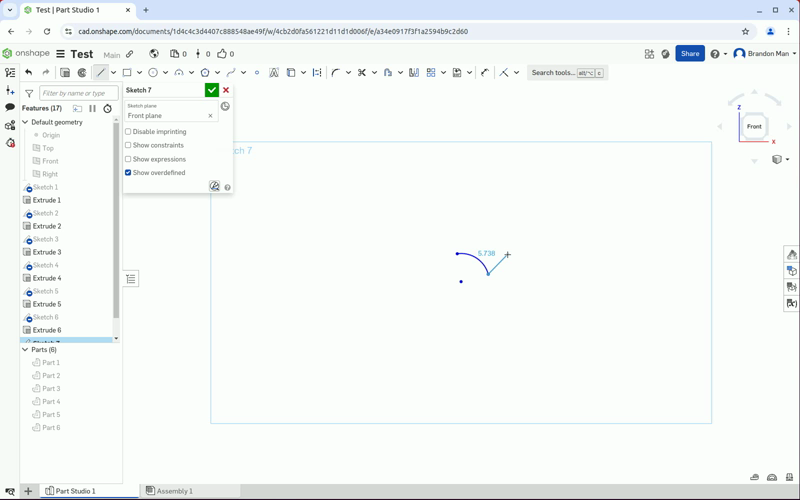
click(507, 254)
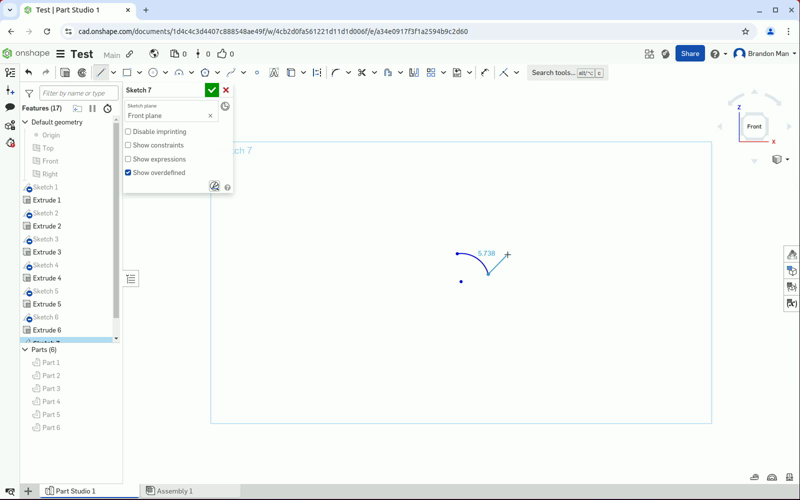
key_up(shift)
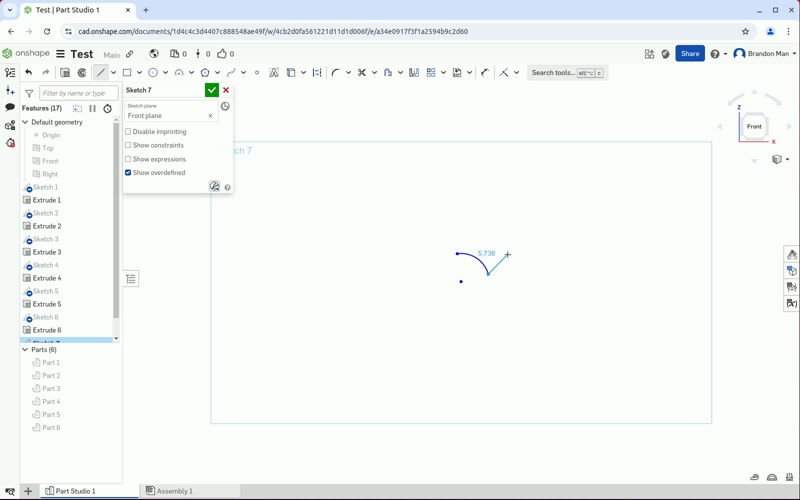
key(esc)
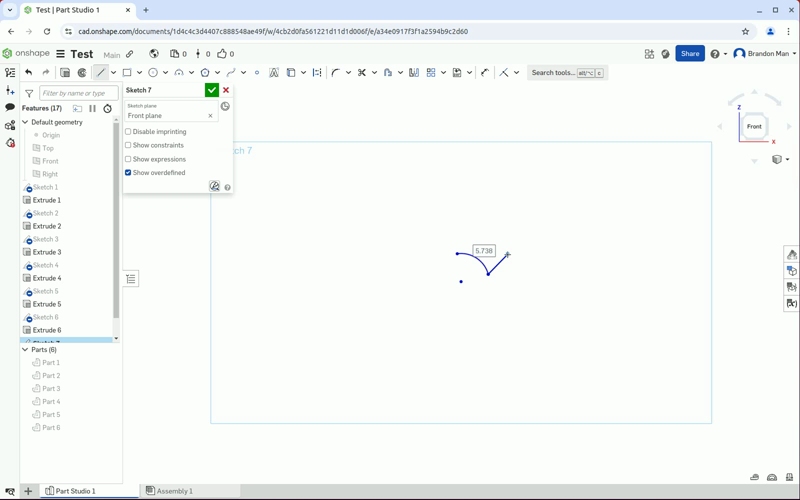
key(a)
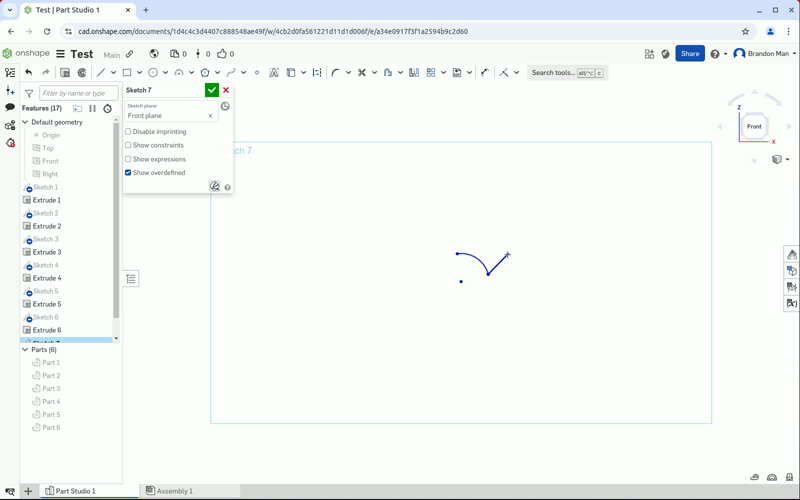
mouse_move(507, 254)
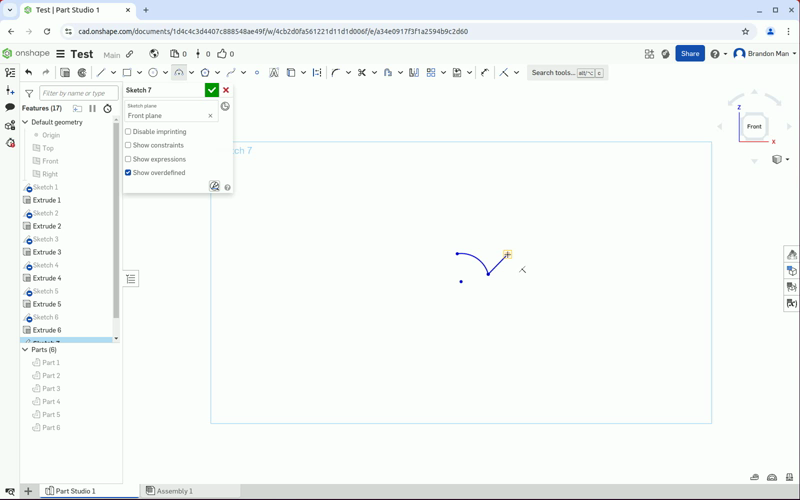
click(507, 254)
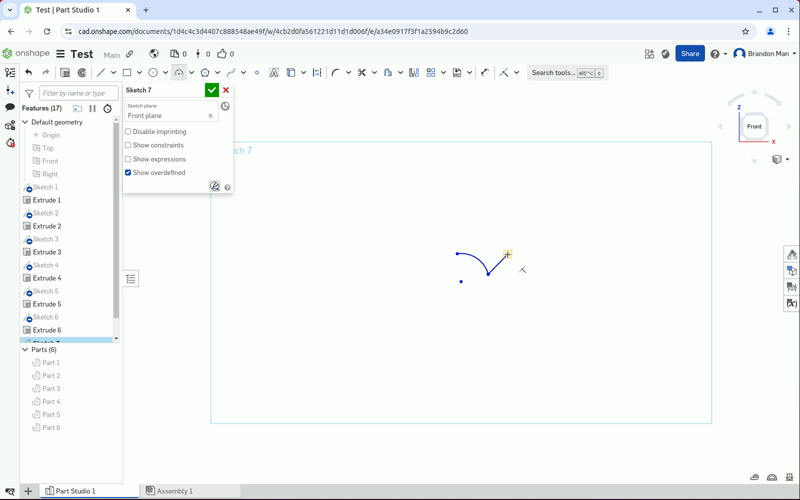
key_down(shift)
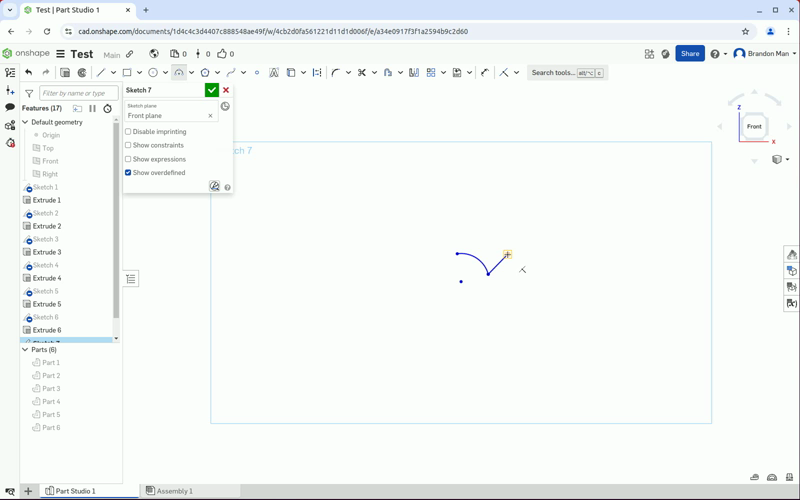
mouse_move(508, 228)
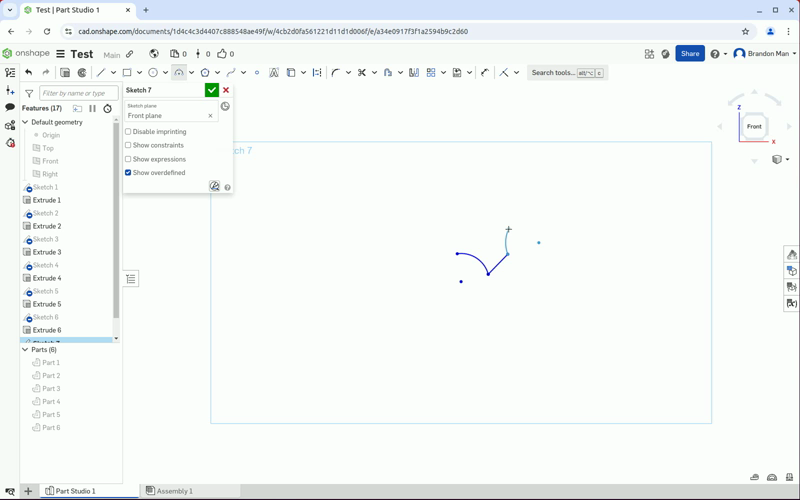
click(508, 228)
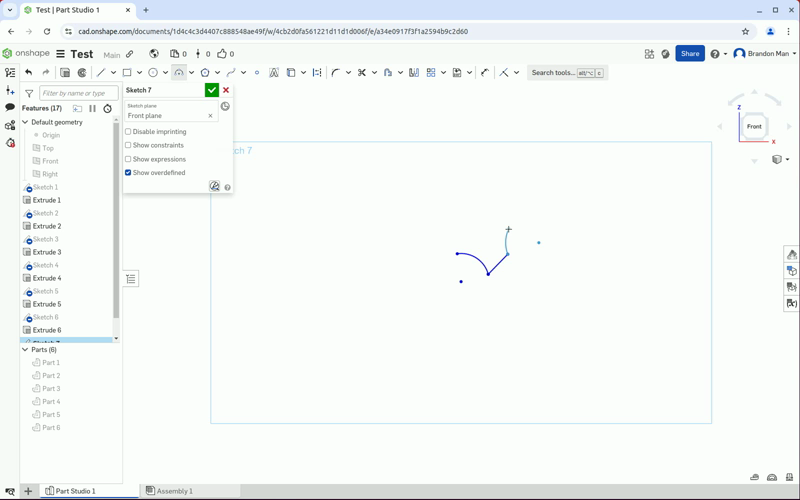
mouse_move(503, 241)
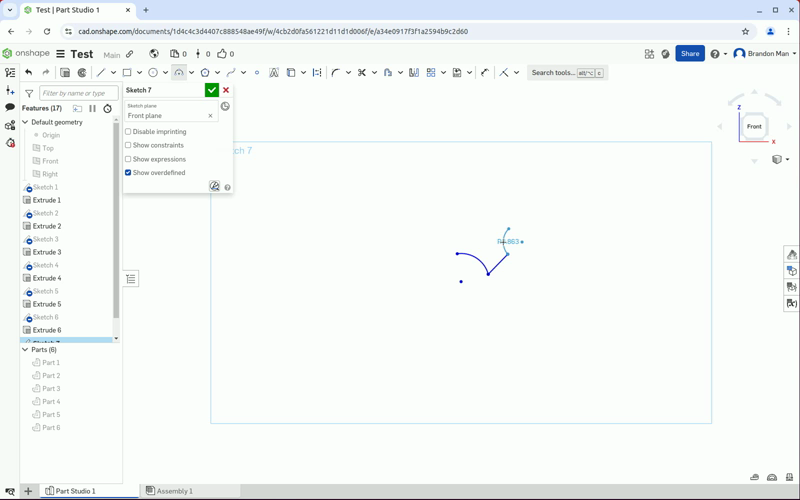
click(503, 241)
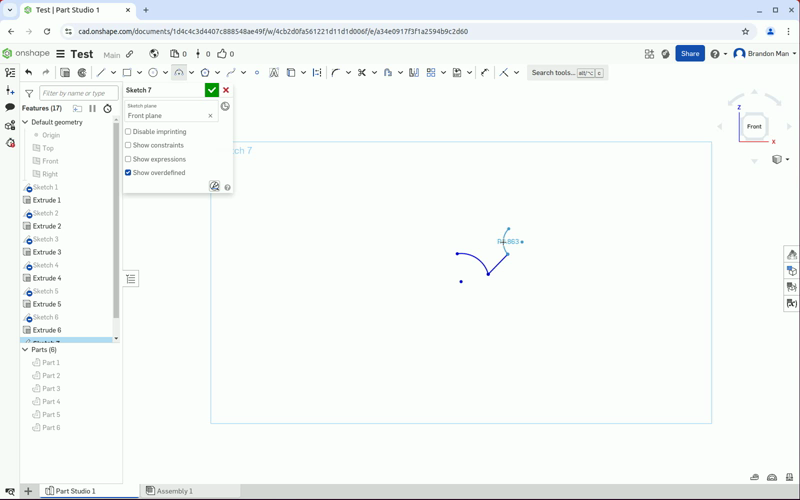
key_up(shift)
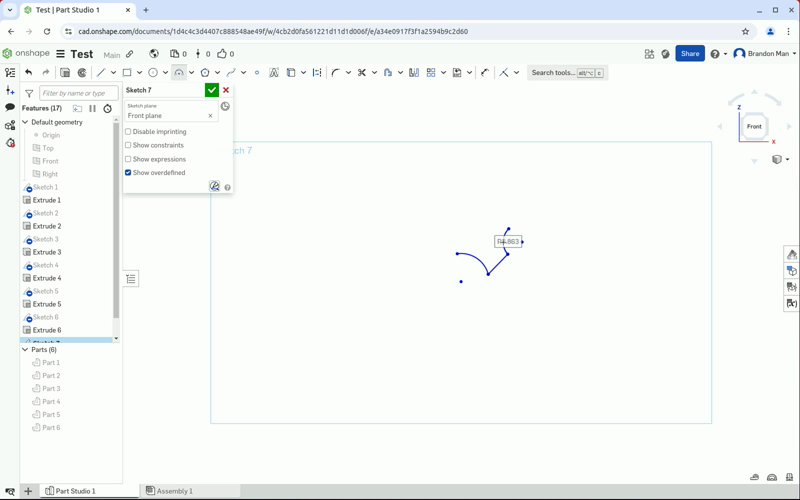
key(esc)
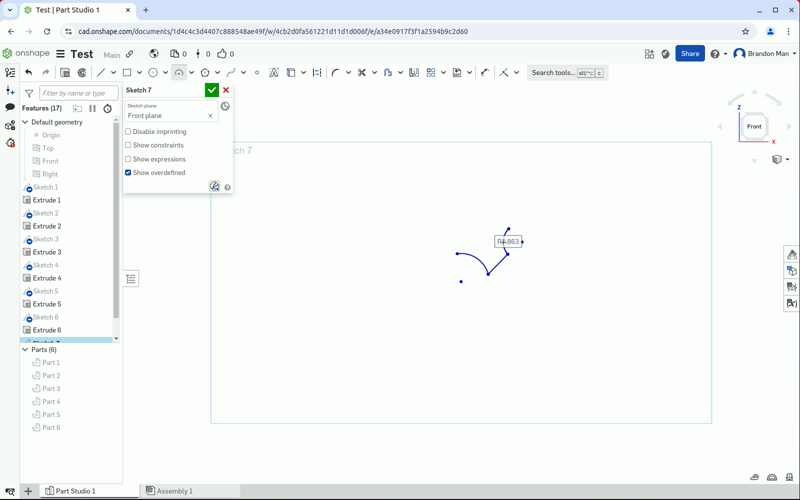
key(l)
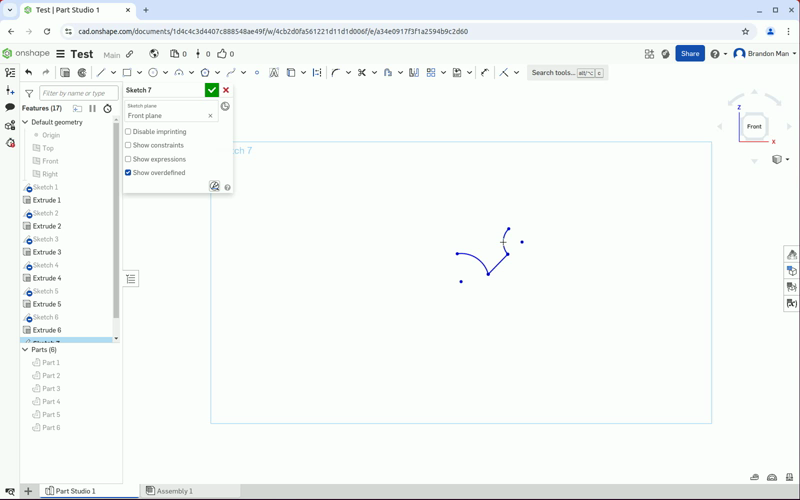
mouse_move(508, 228)
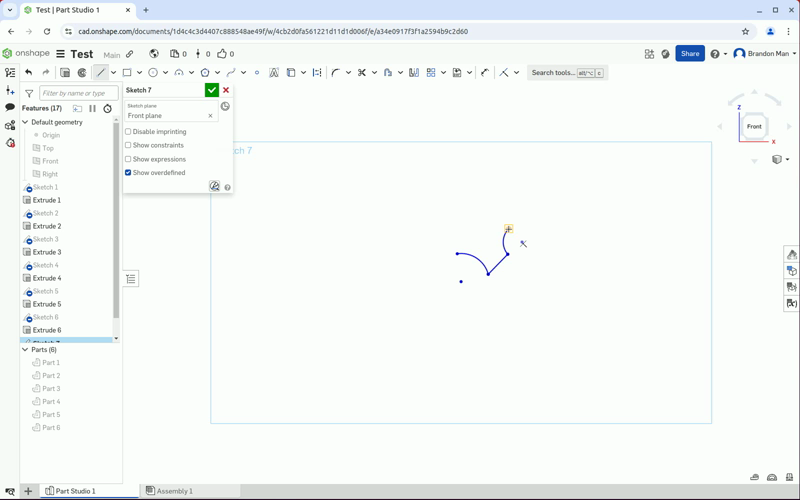
click(508, 228)
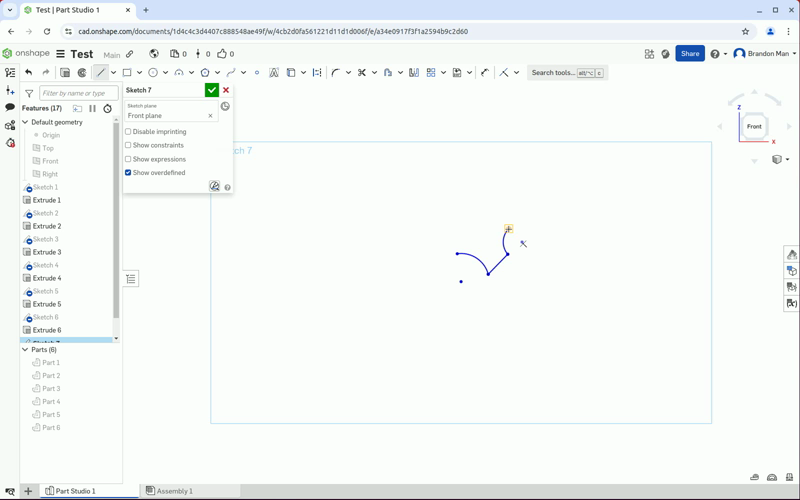
mouse_move(538, 228)
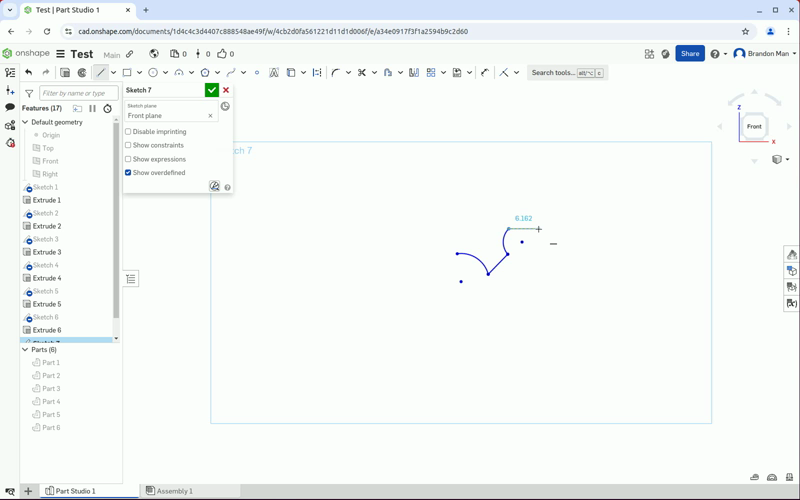
key_down(shift)
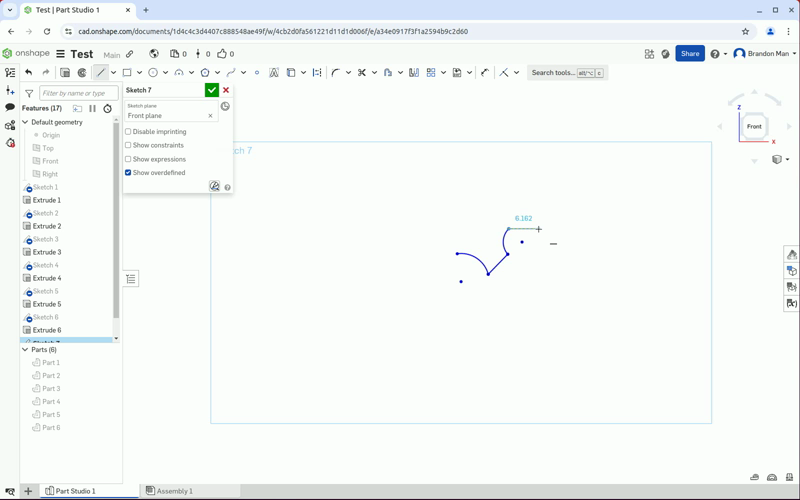
mouse_move(457, 253)
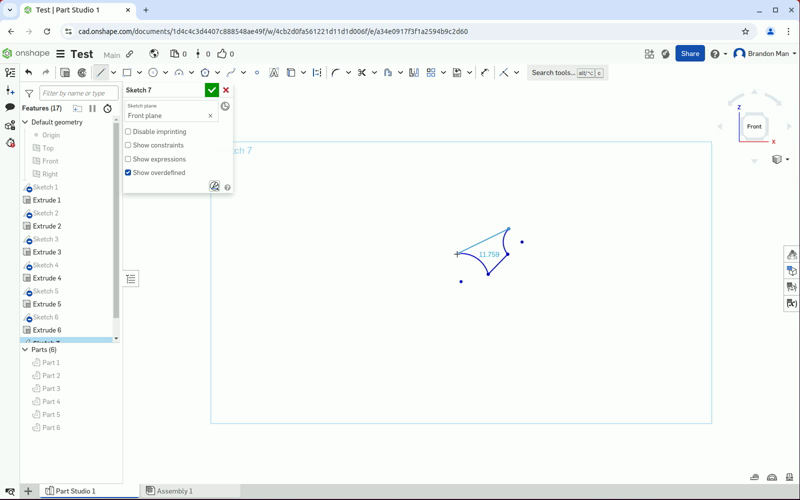
key_up(shift)
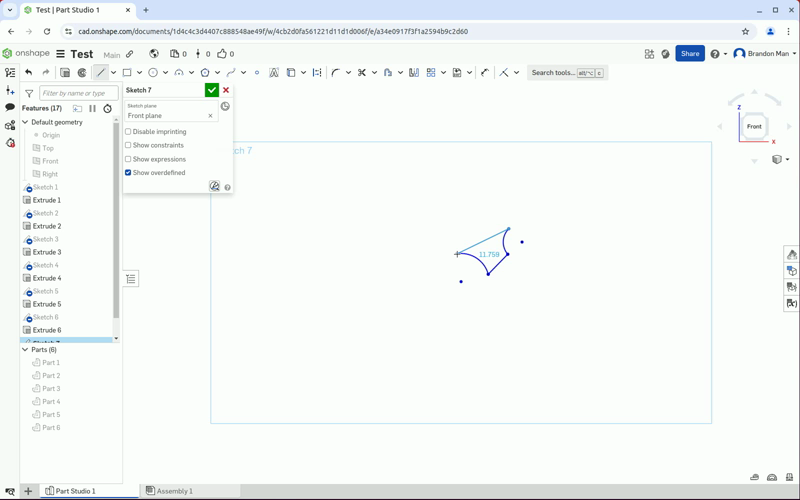
click(457, 253)
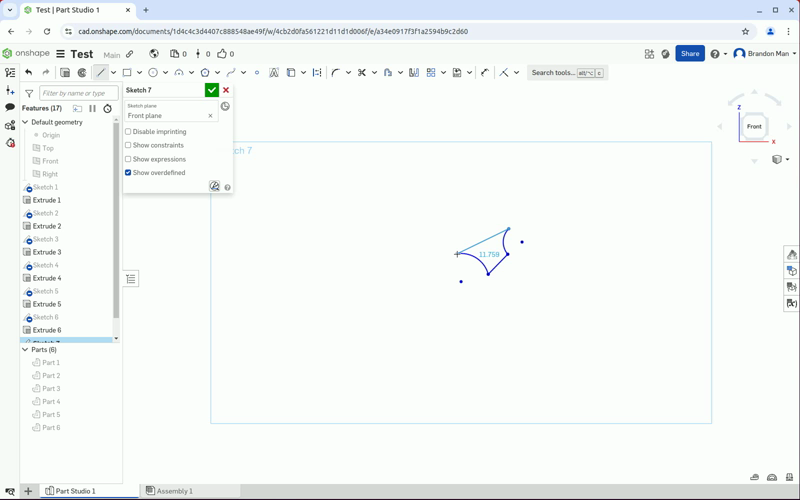
key(esc)
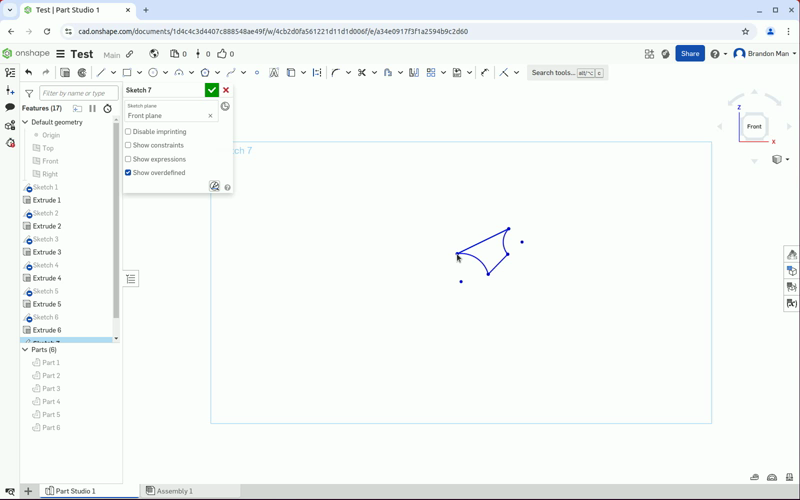
mouse_move(484, 252)
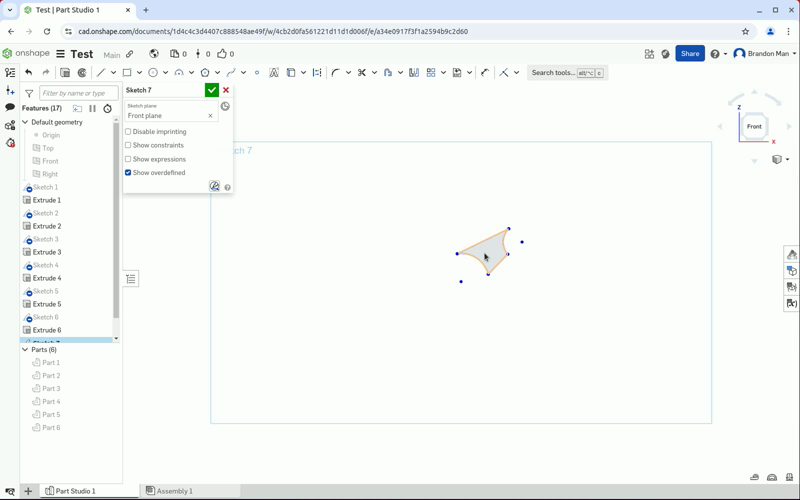
scroll(6)
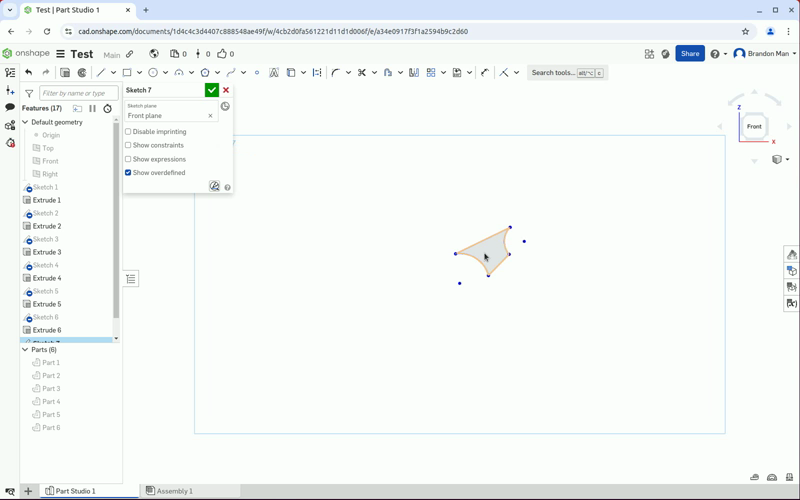
scroll(6)
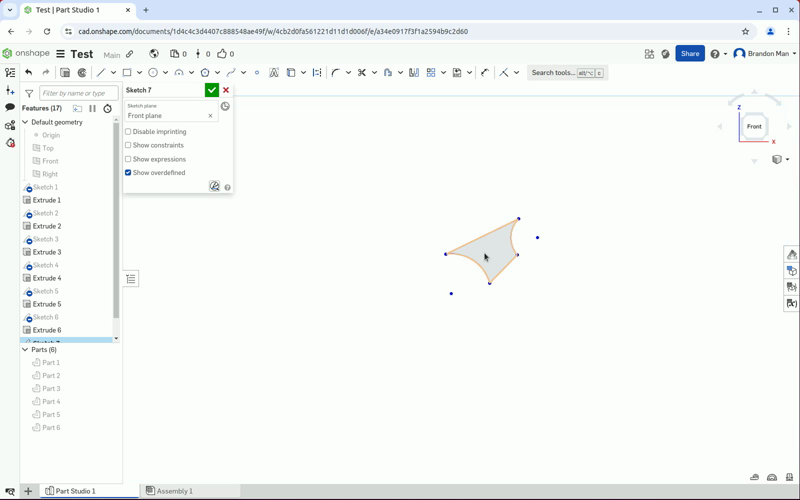
scroll(6)
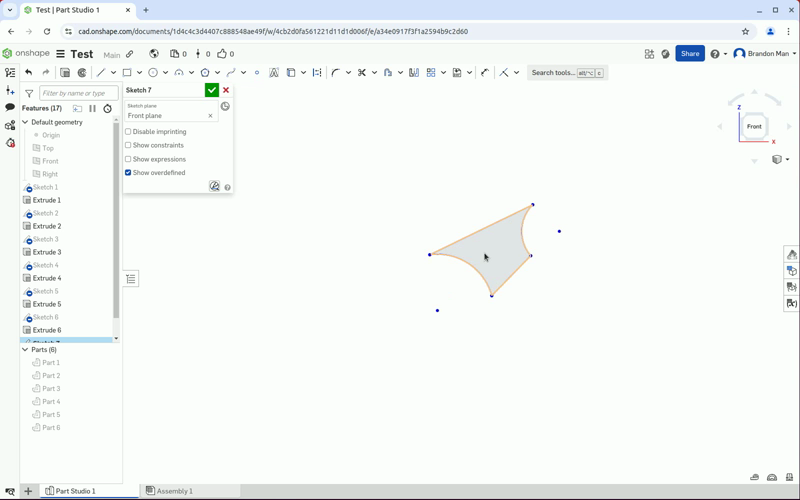
scroll(6)
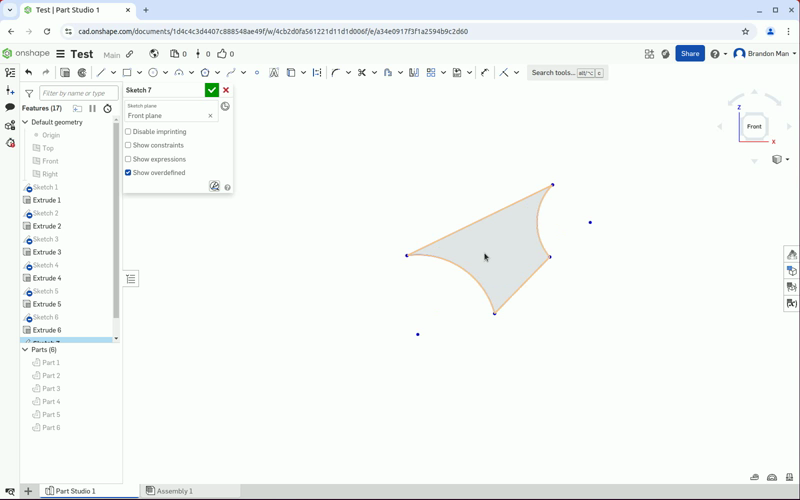
scroll(6)
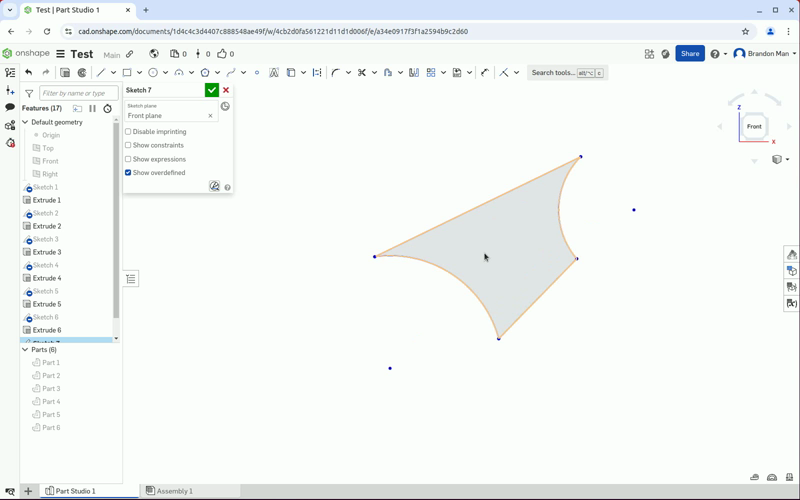
scroll(6)
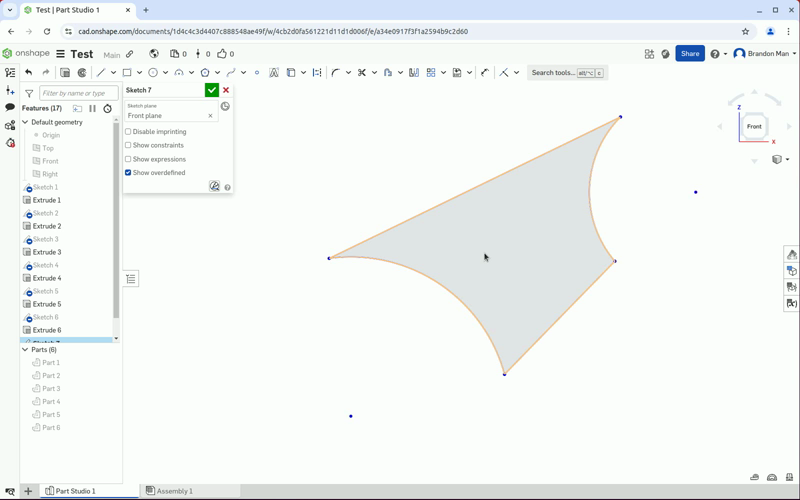
scroll(6)
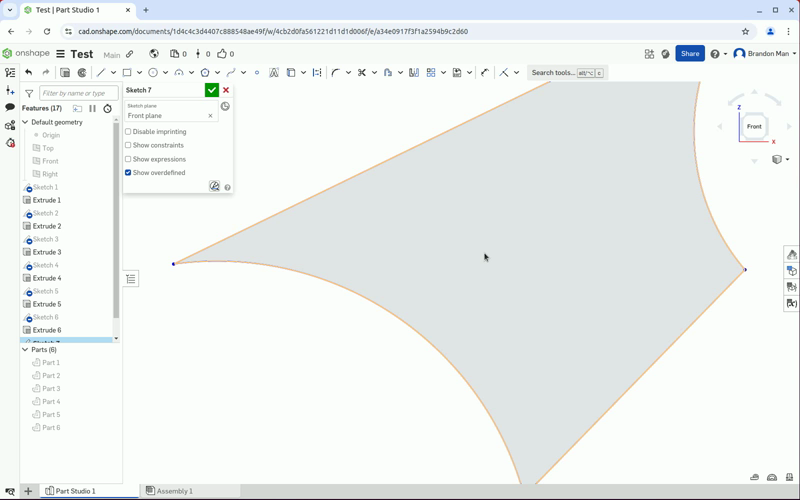
click(484, 252)
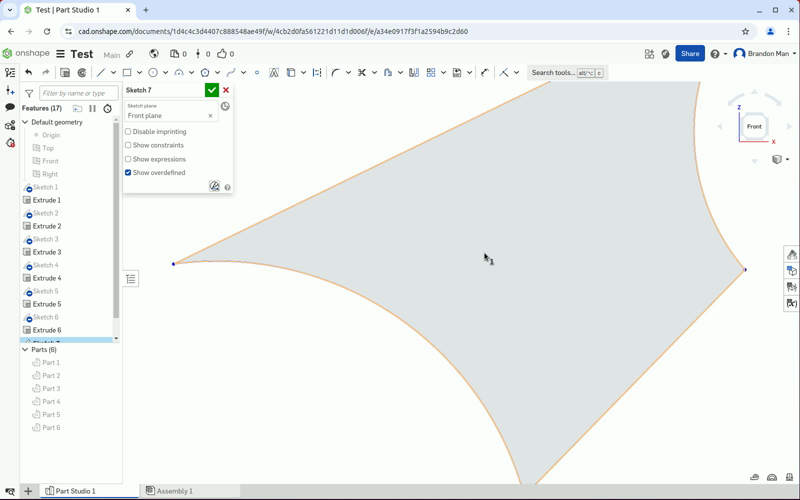
scroll(-6)
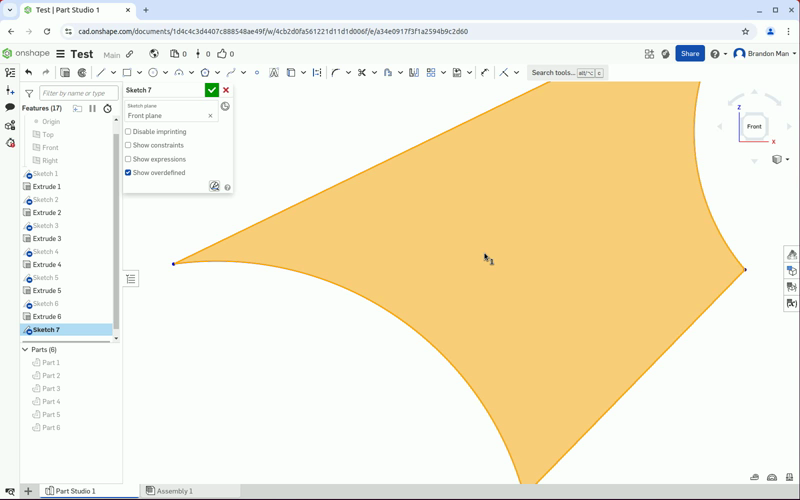
scroll(-6)
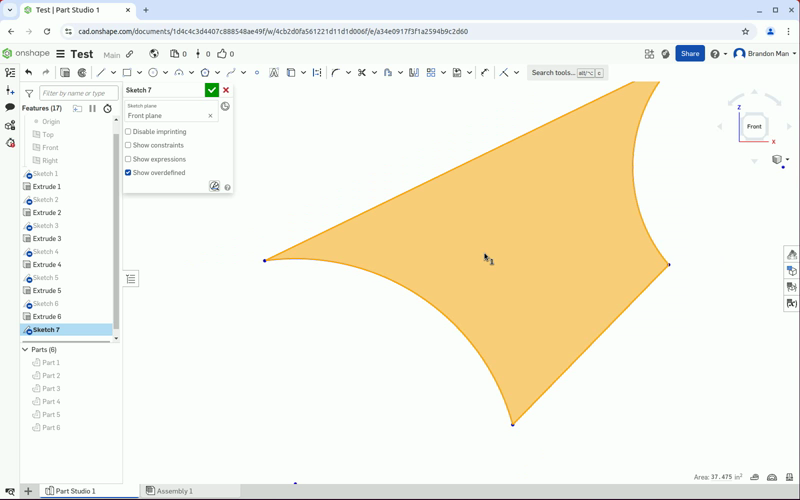
scroll(-6)
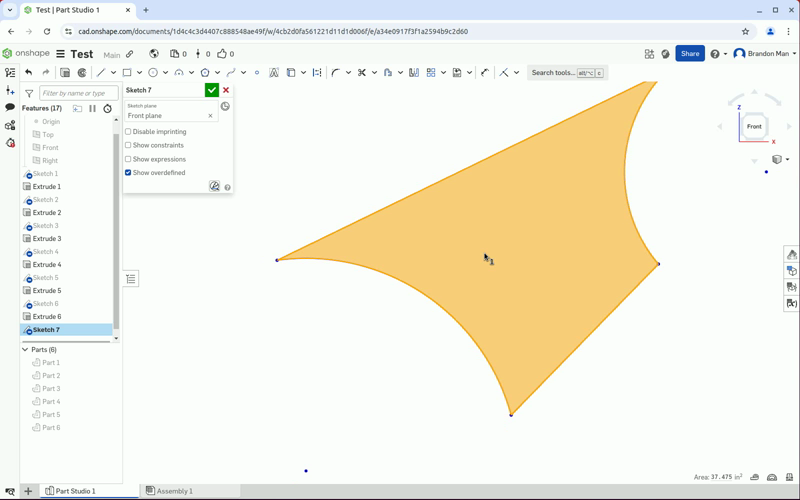
scroll(-6)
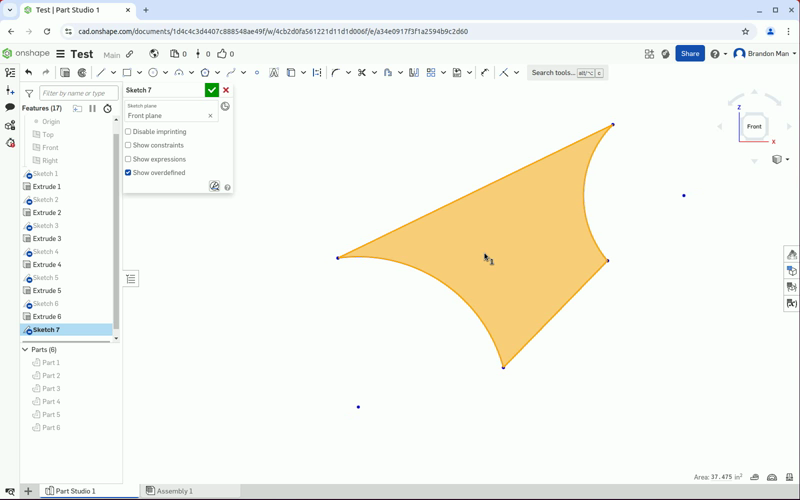
scroll(-6)
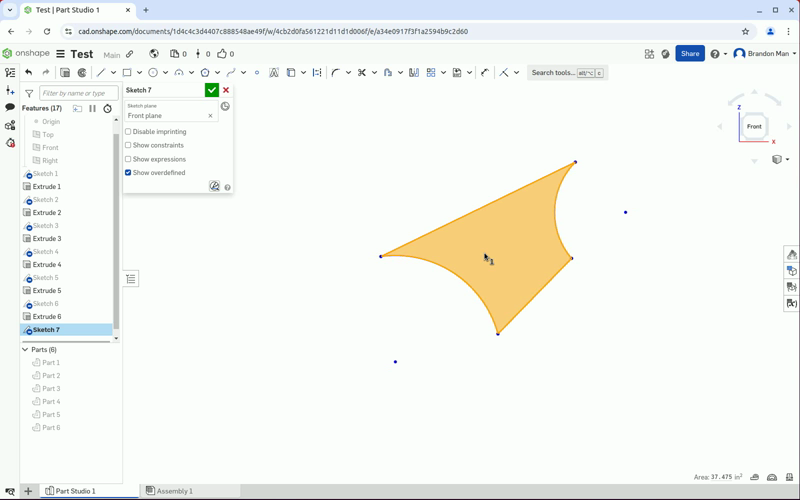
scroll(-6)
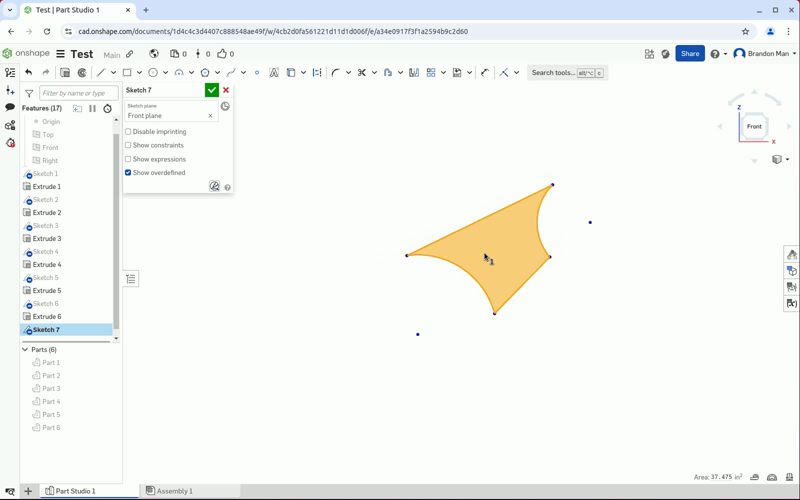
scroll(-6)
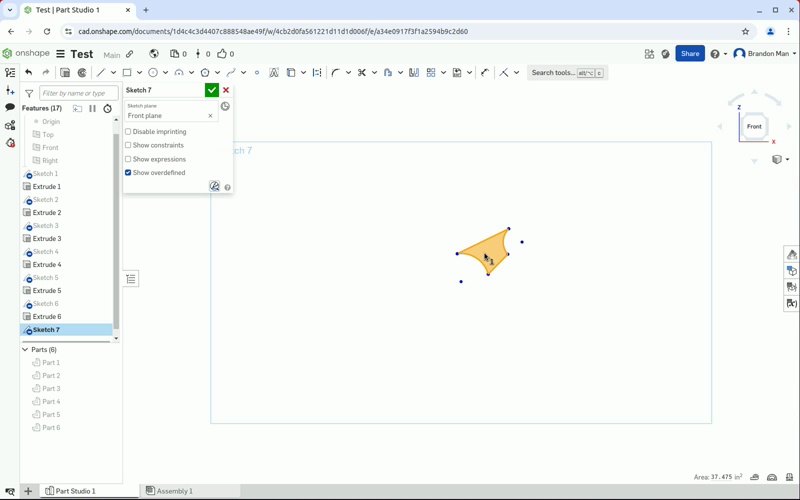
mouse_move(73, 352)
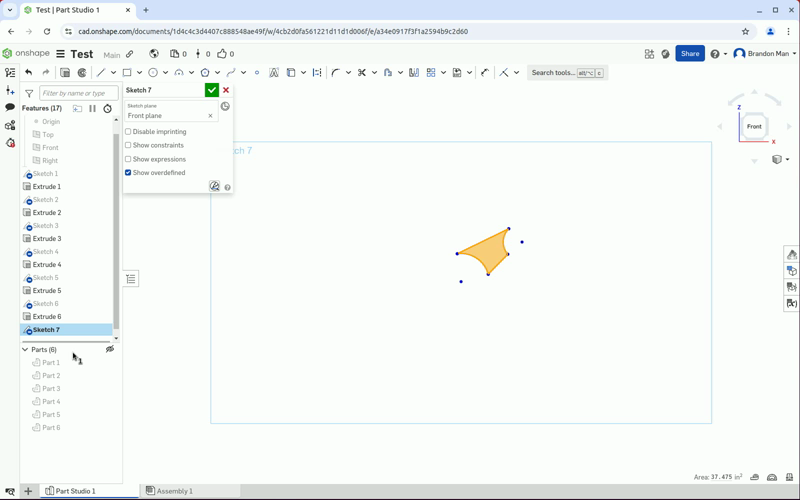
key(shift+y)
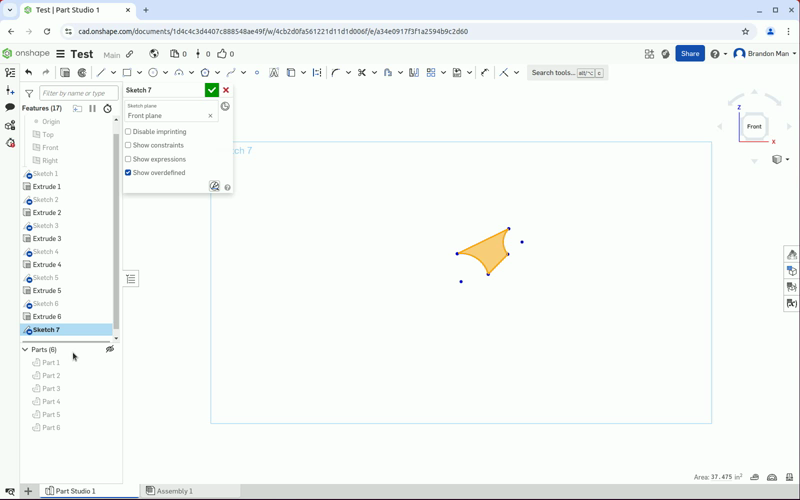
key(shift+e)
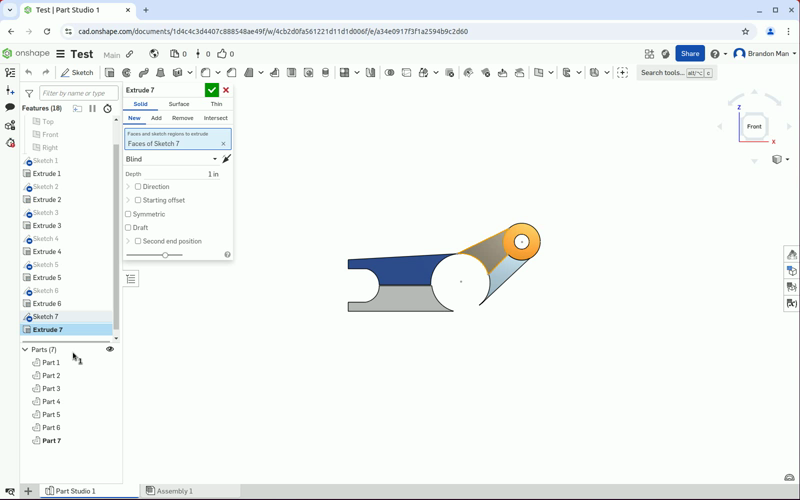
mouse_move(143, 106)
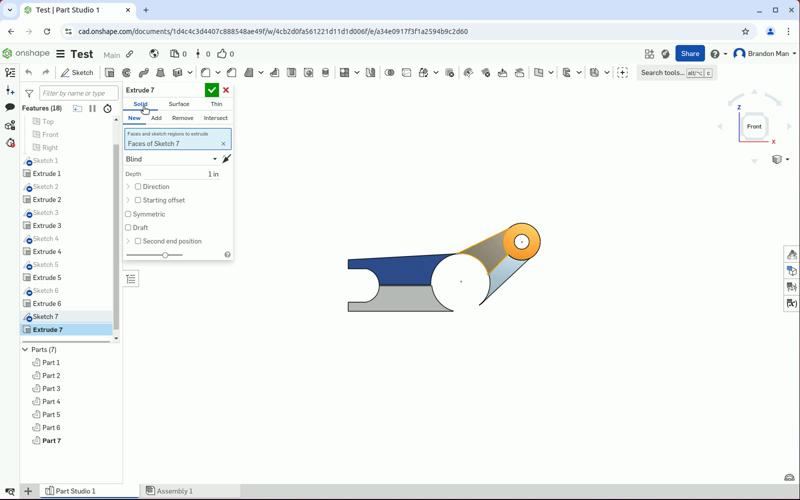
click(143, 106)
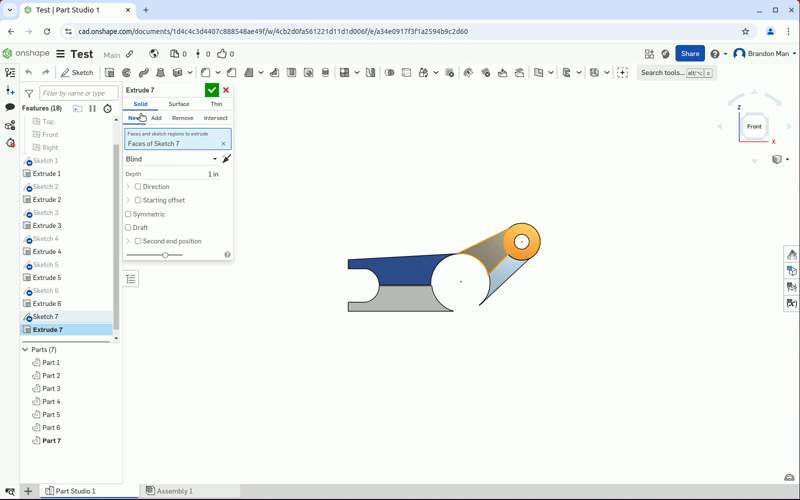
mouse_move(137, 120)
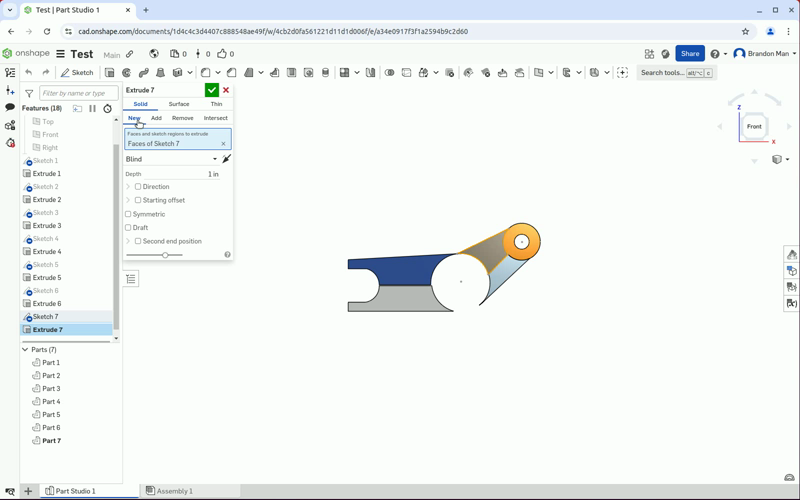
click(137, 120)
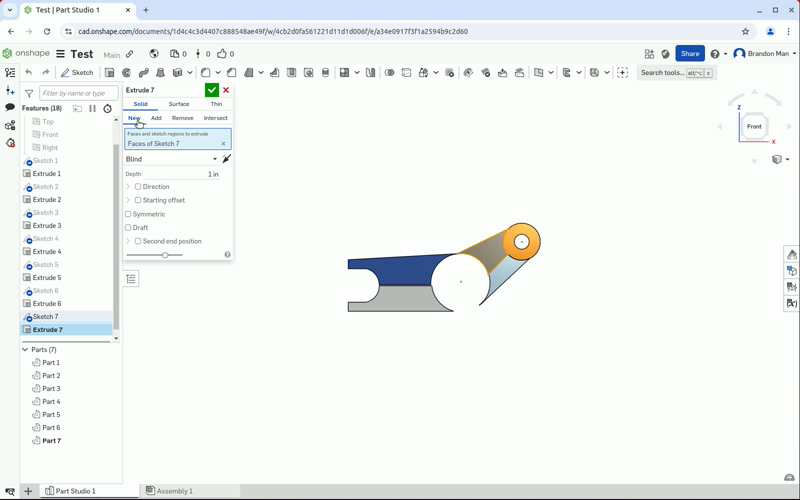
key(tab, 4)
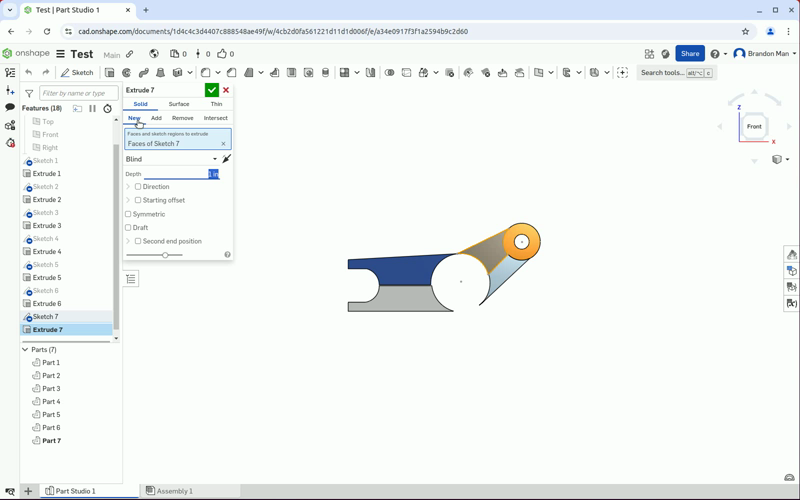
text(2.889)
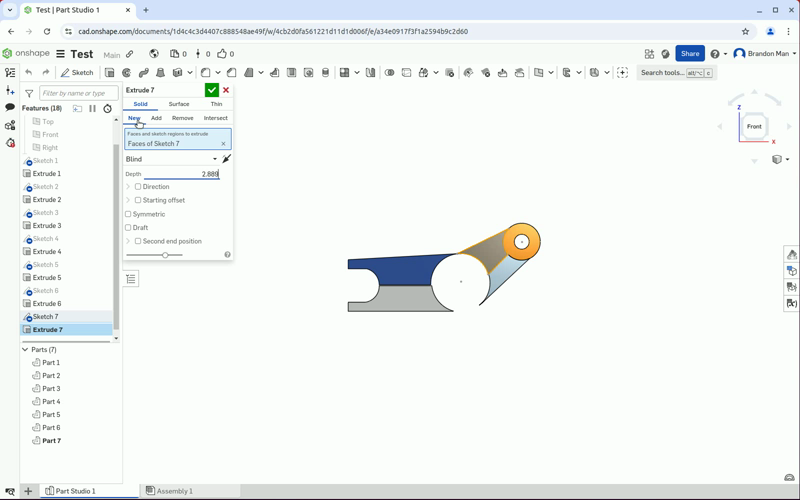
key(enter)
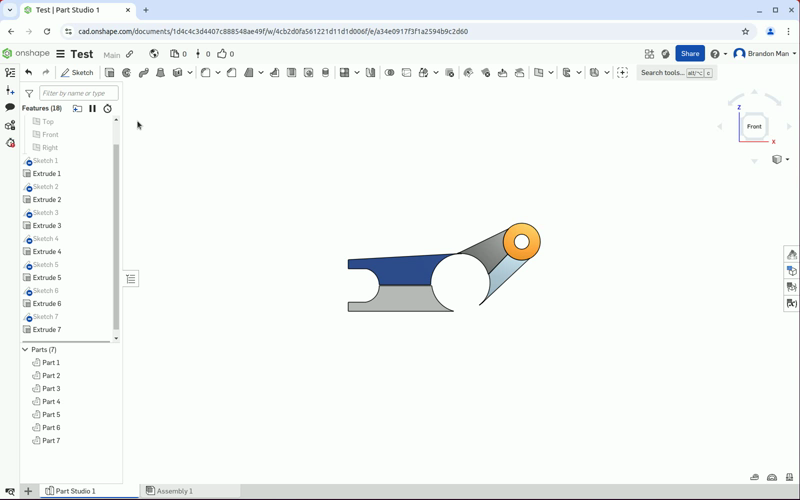
key(shift+h)
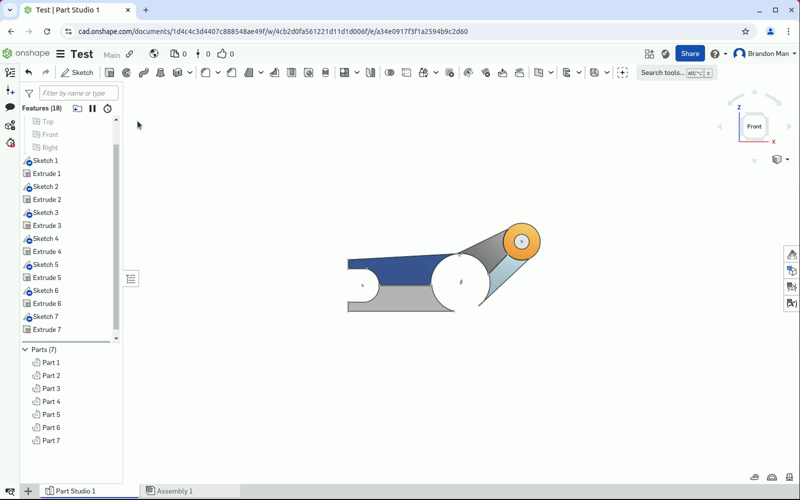
key(shift+h)
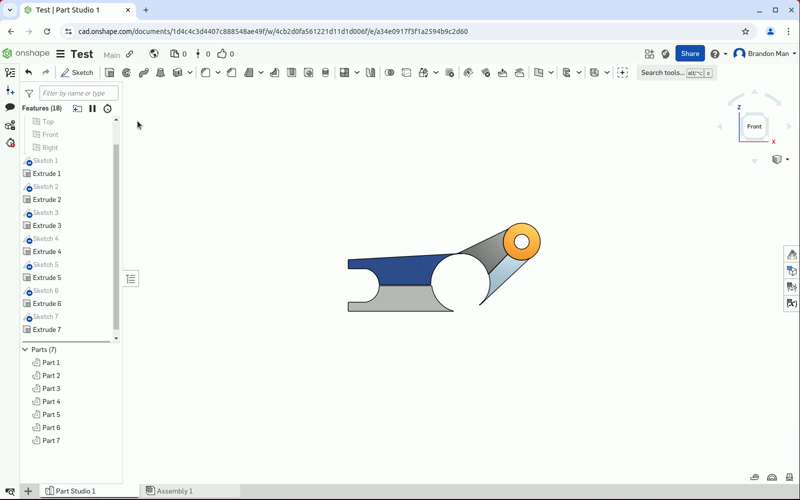
mouse_move(69, 163)
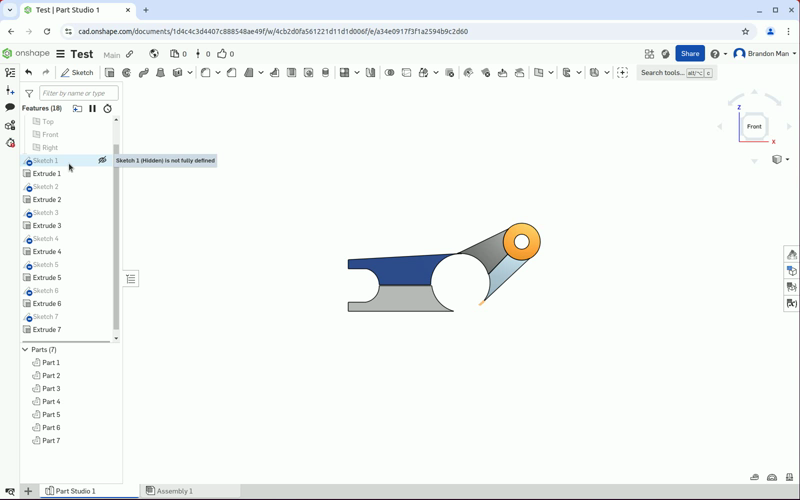
click(69, 163)
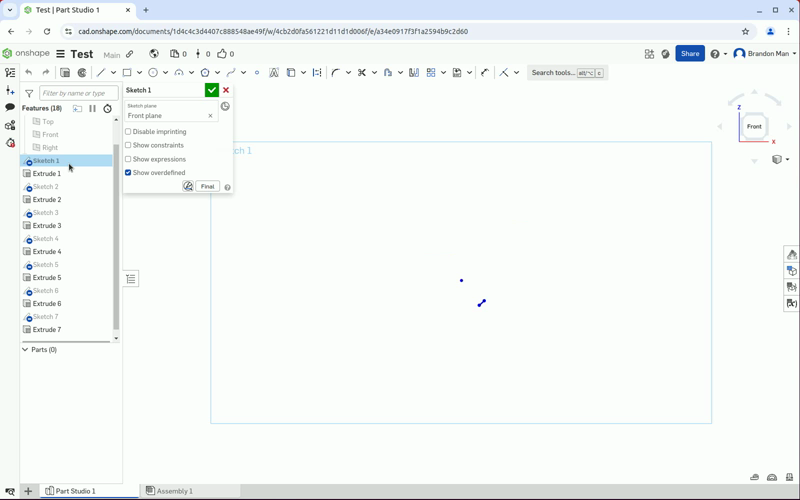
mouse_move(229, 92)
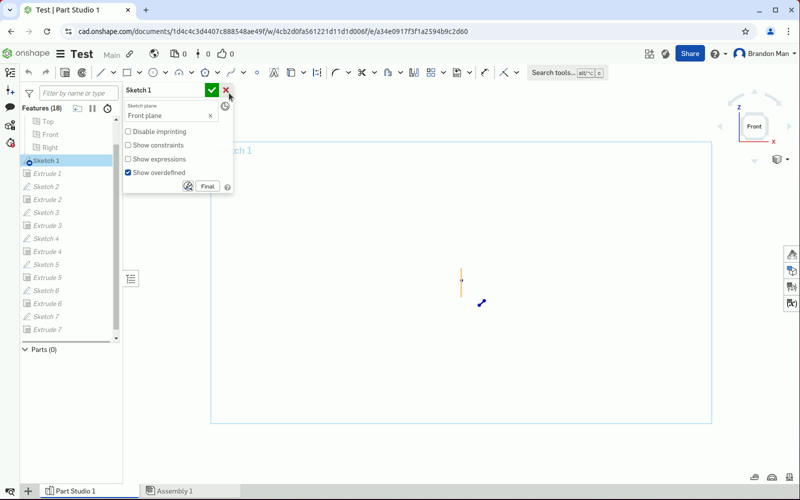
click(229, 92)
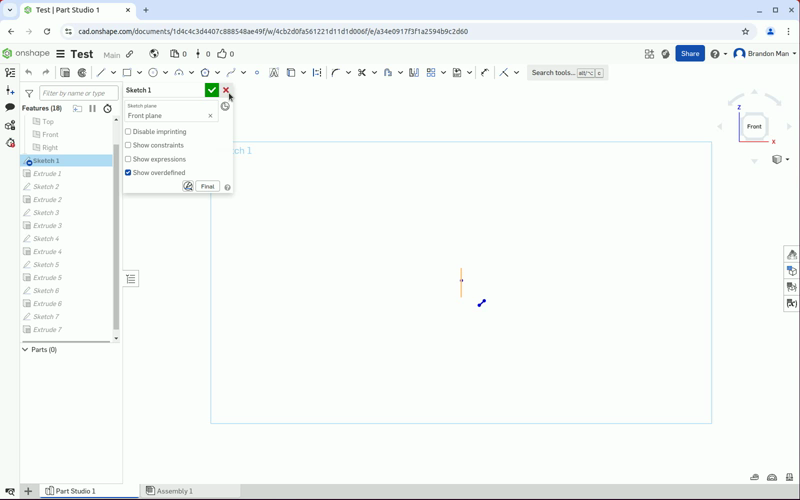
key(shift+s)
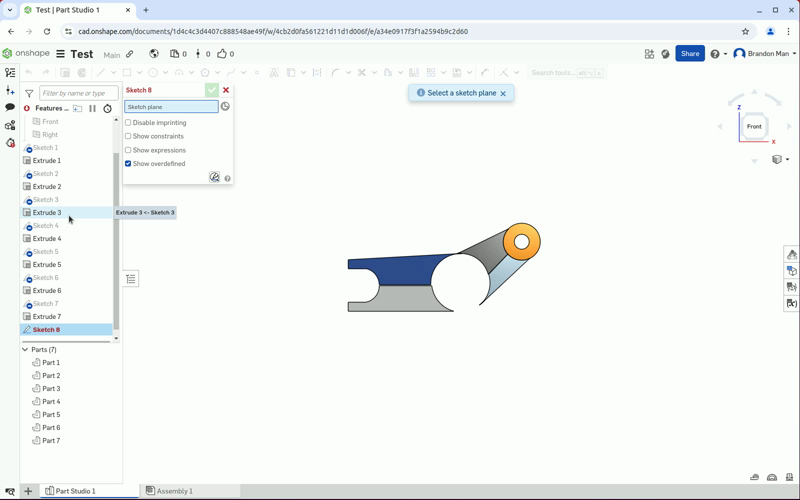
scroll(3)
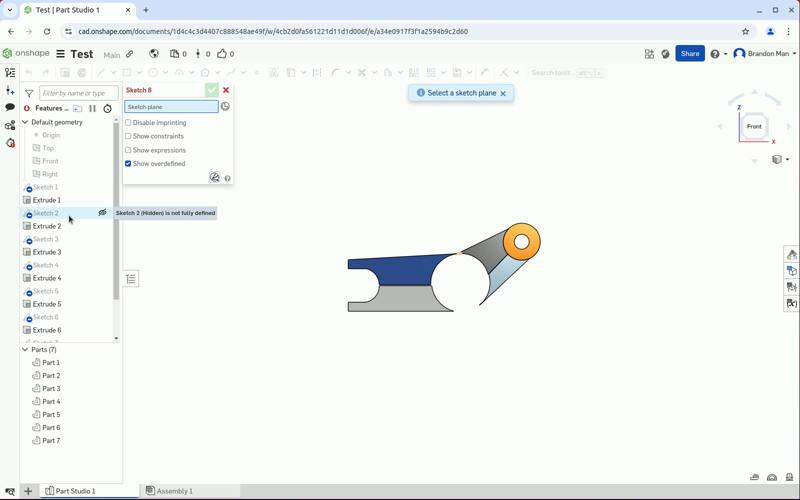
mouse_move(69, 163)
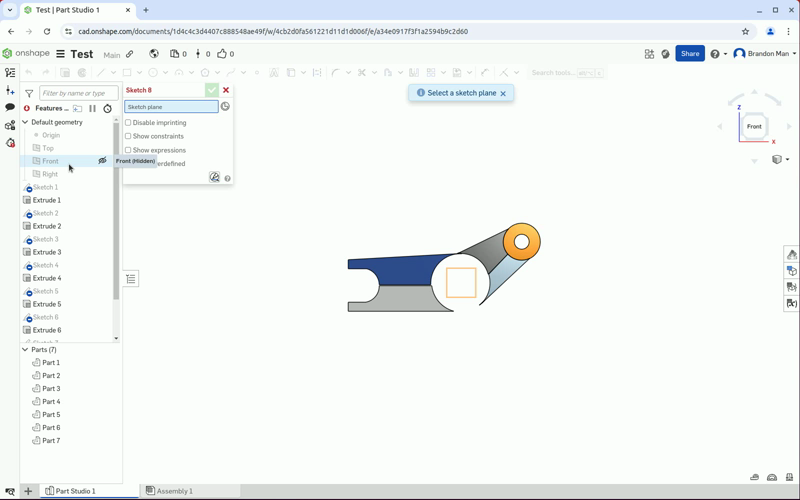
click(69, 163)
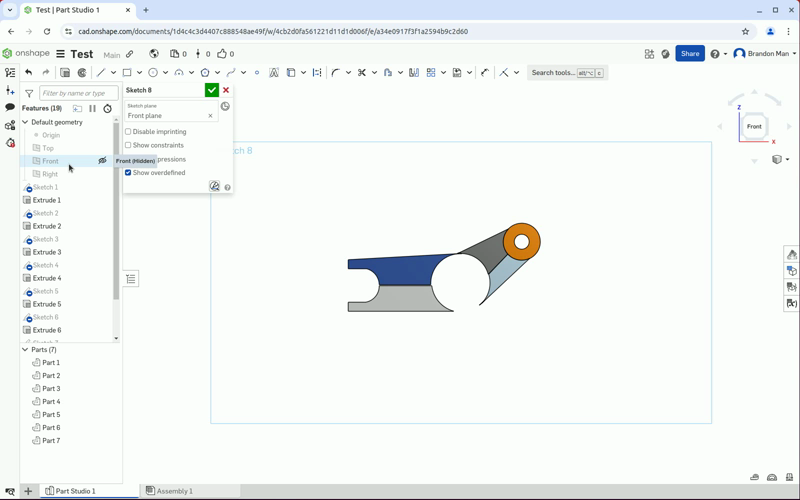
mouse_move(73, 352)
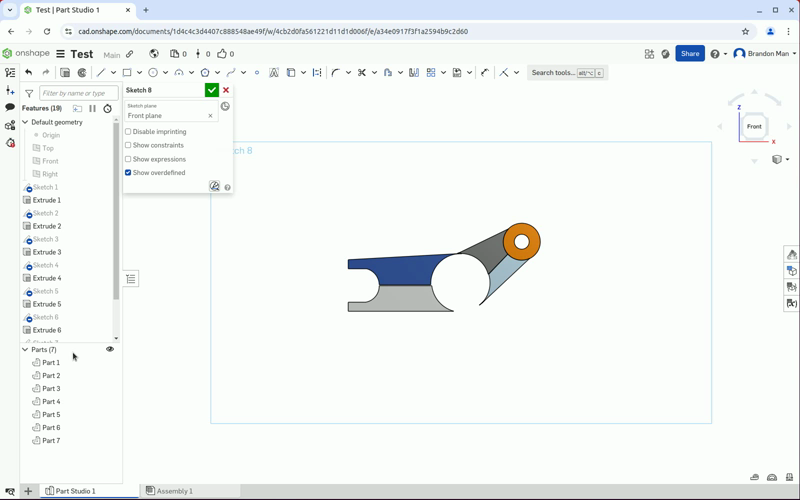
key(y)
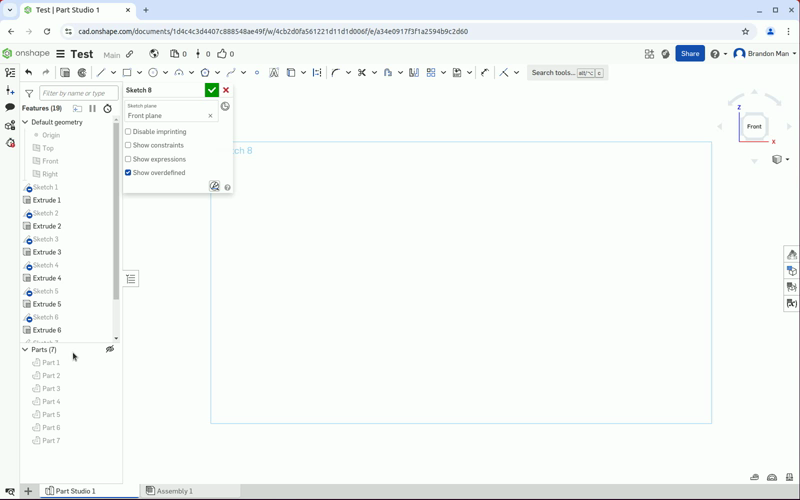
key(a)
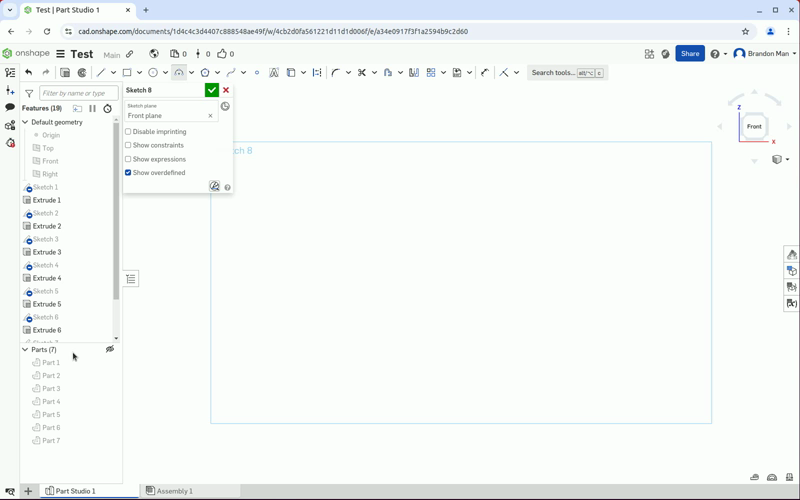
key_down(shift)
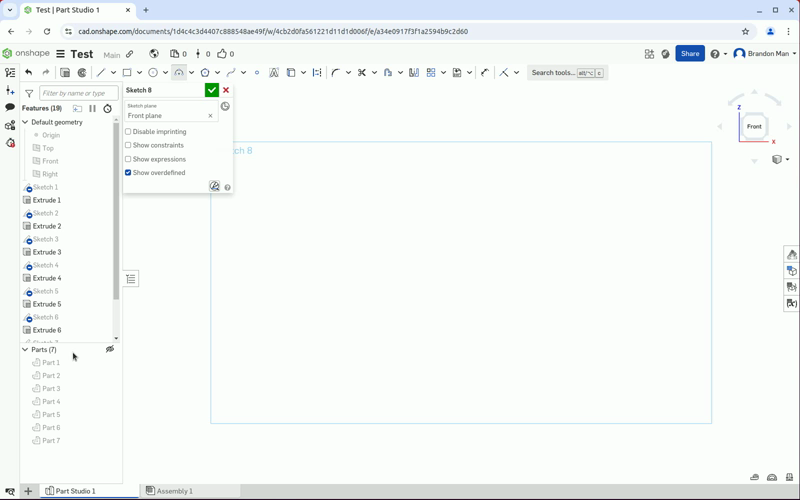
mouse_move(457, 253)
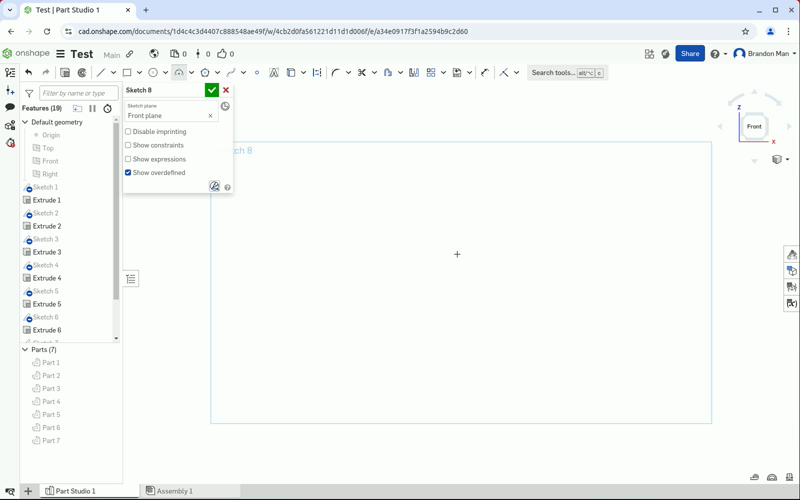
click(457, 253)
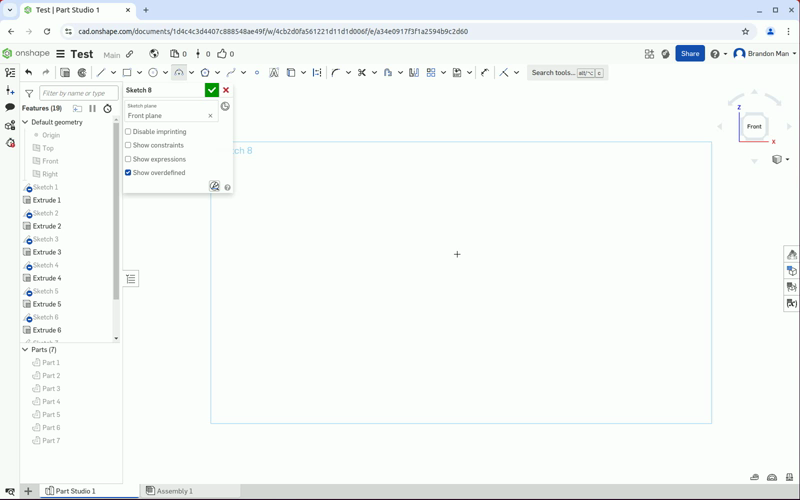
key_up(shift)
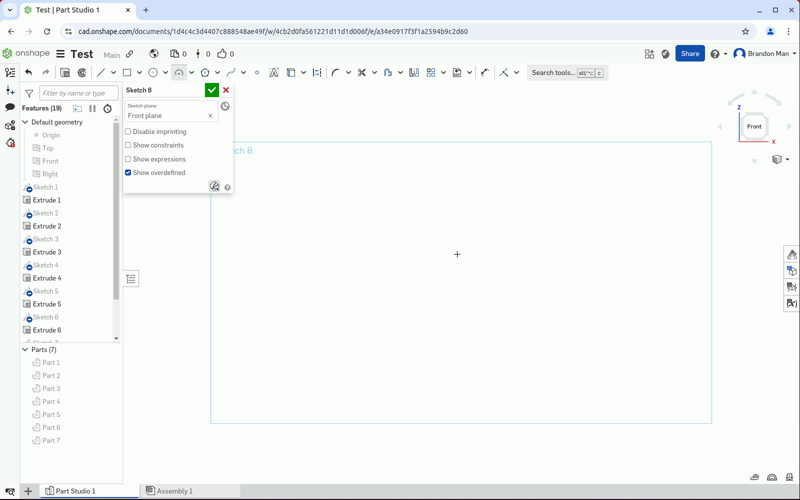
key_down(shift)
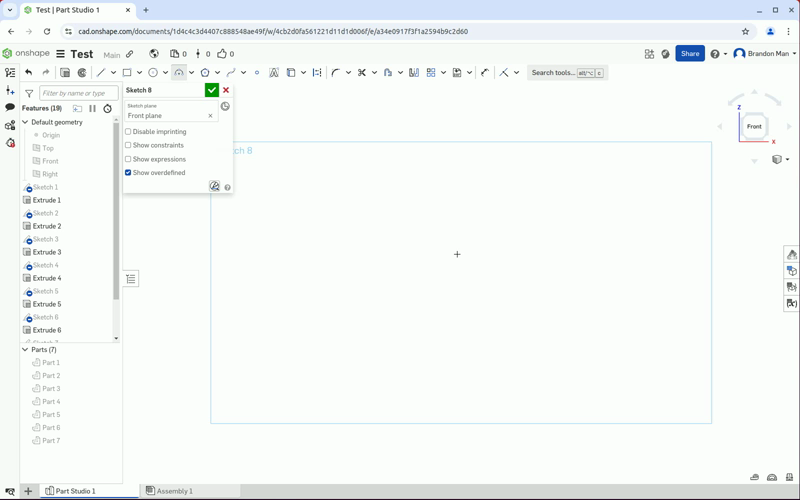
mouse_move(478, 304)
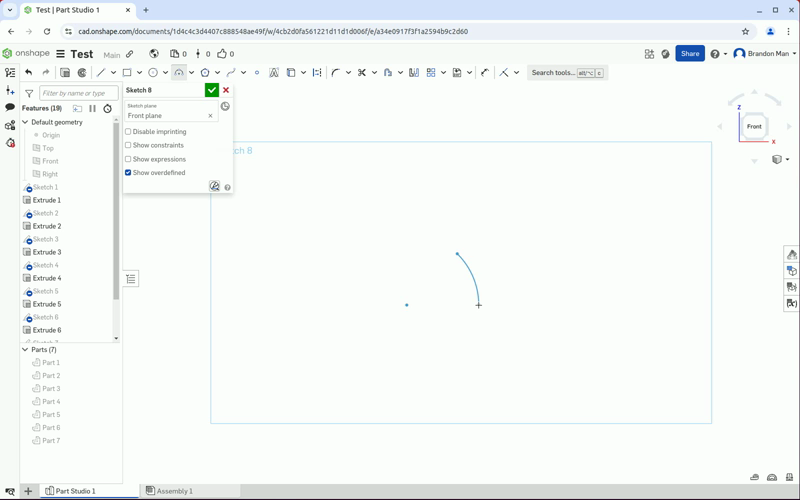
click(478, 304)
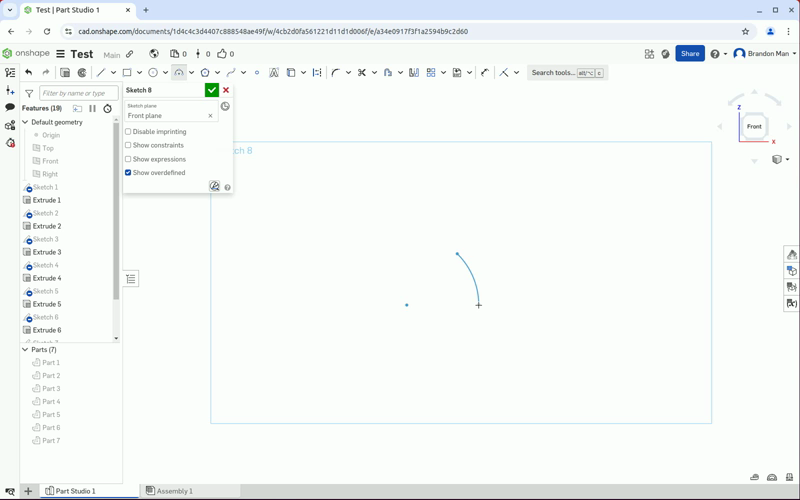
mouse_move(433, 293)
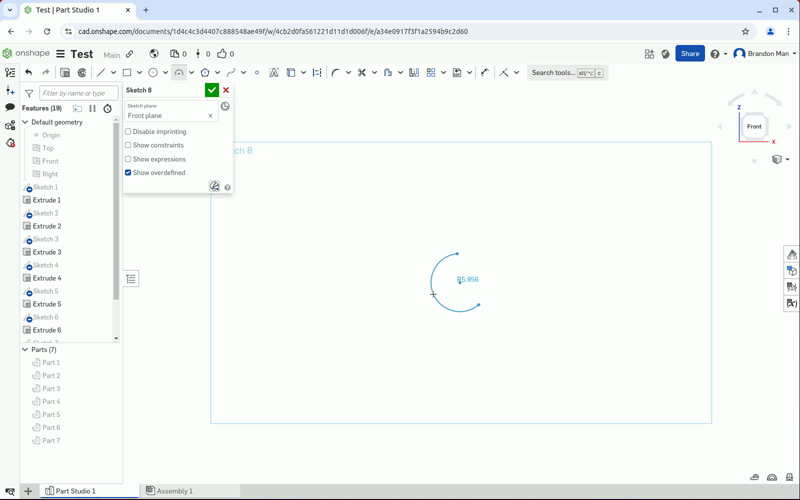
click(433, 293)
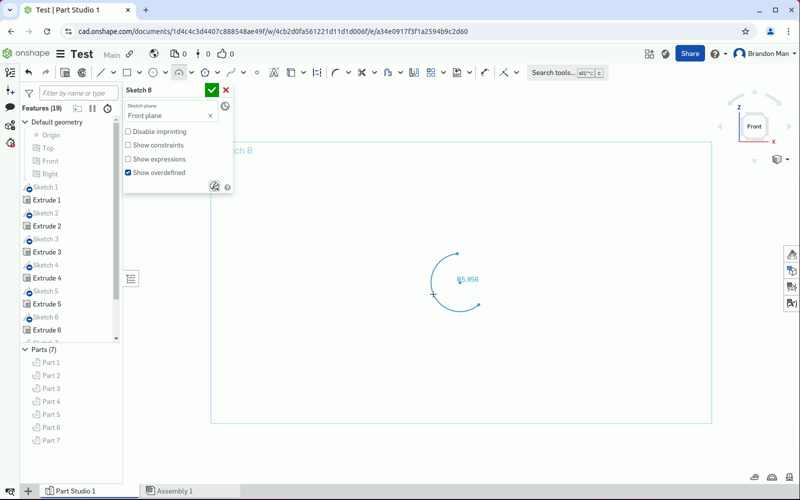
key_up(shift)
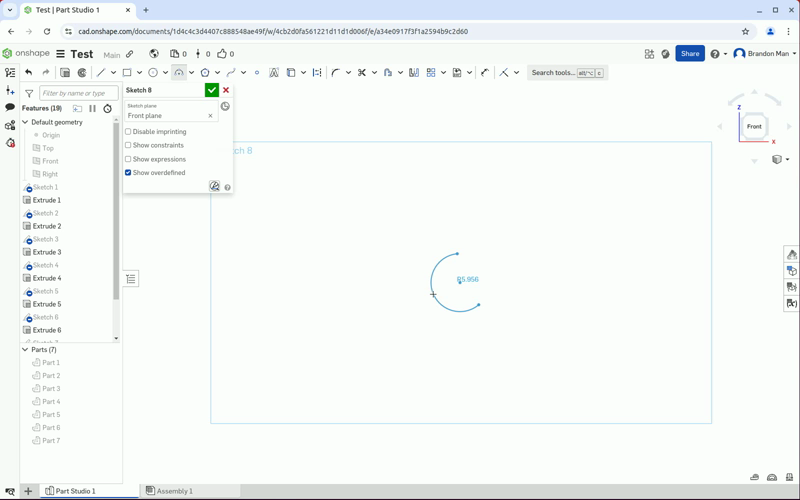
key(esc)
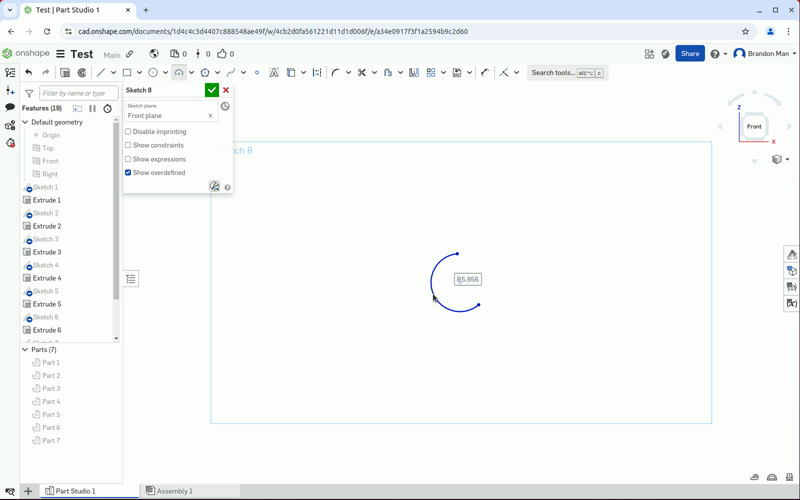
key(l)
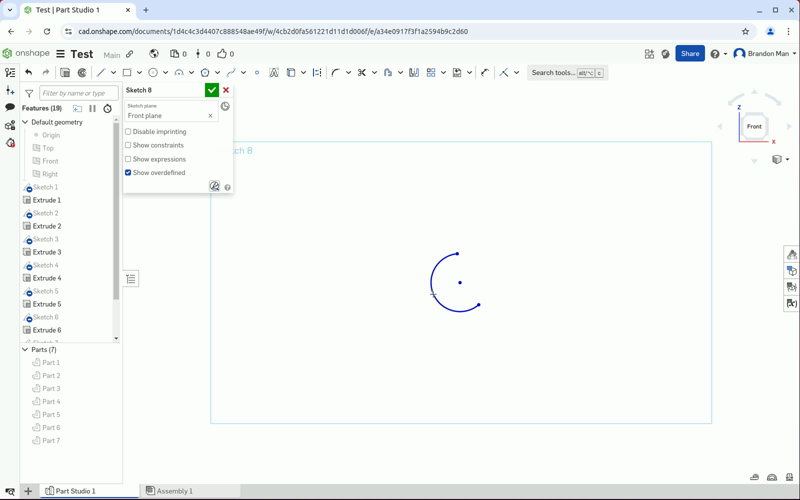
mouse_move(478, 304)
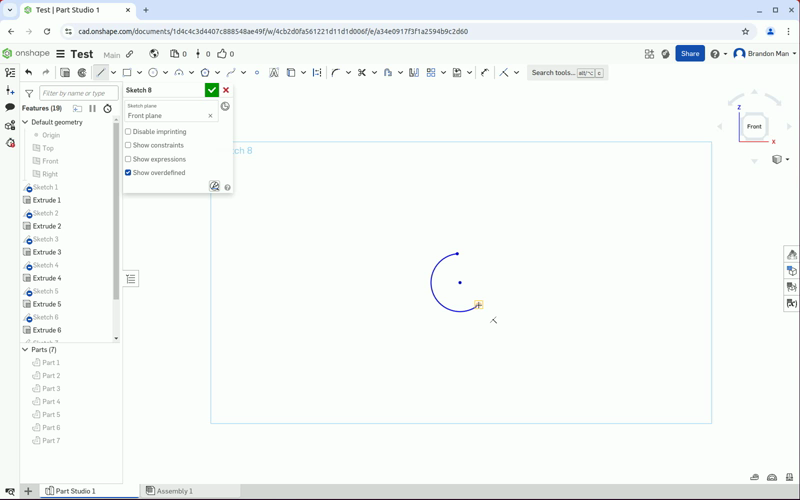
click(478, 304)
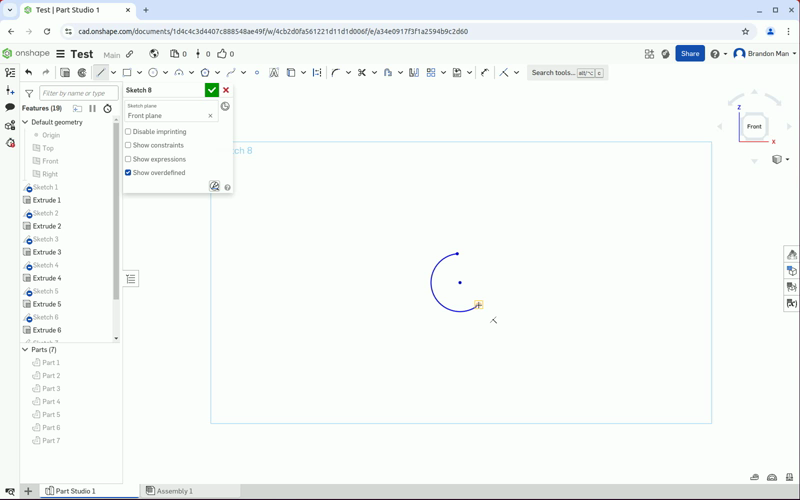
key_down(shift)
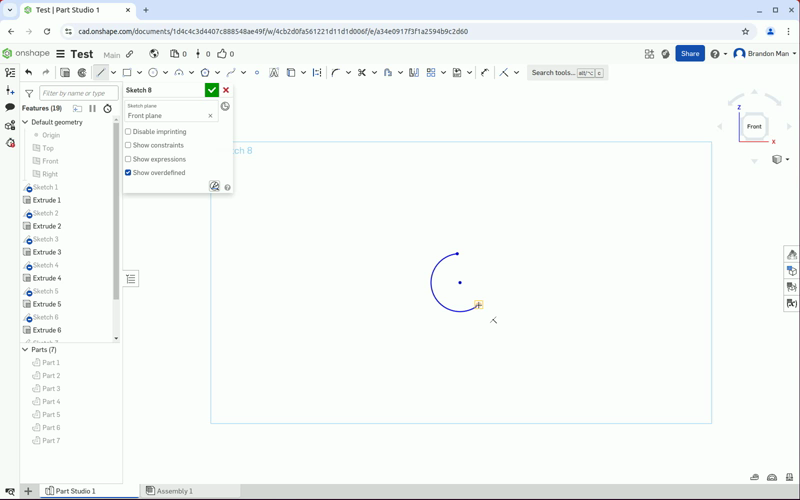
mouse_move(508, 304)
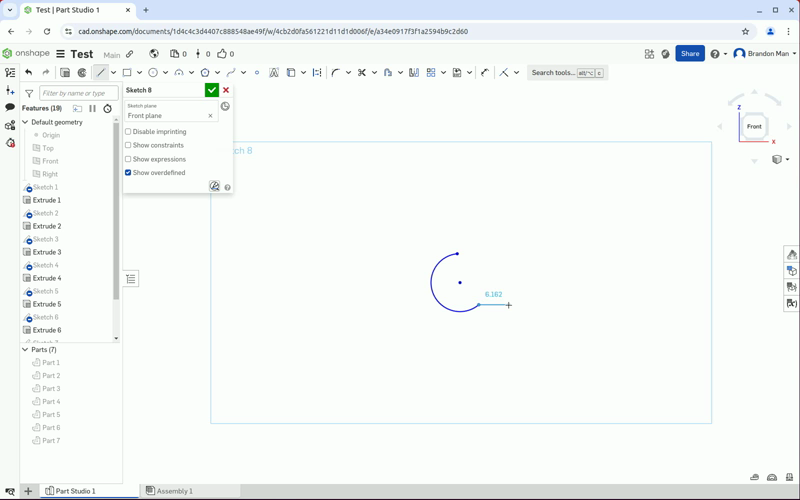
mouse_move(481, 302)
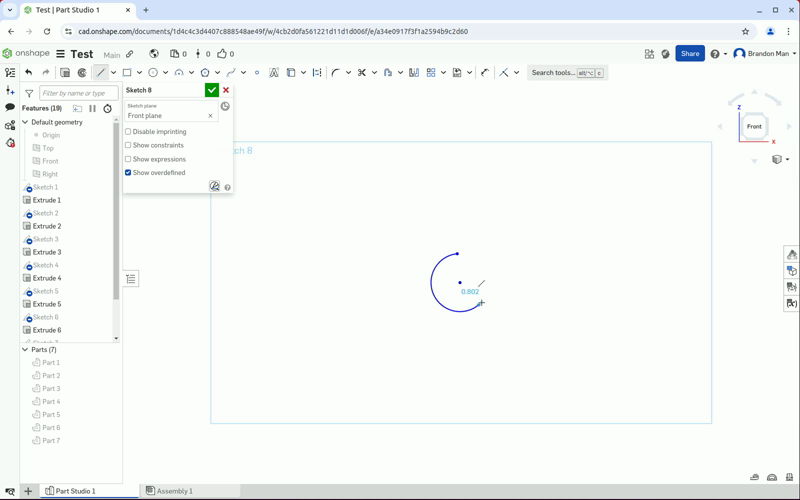
scroll(6)
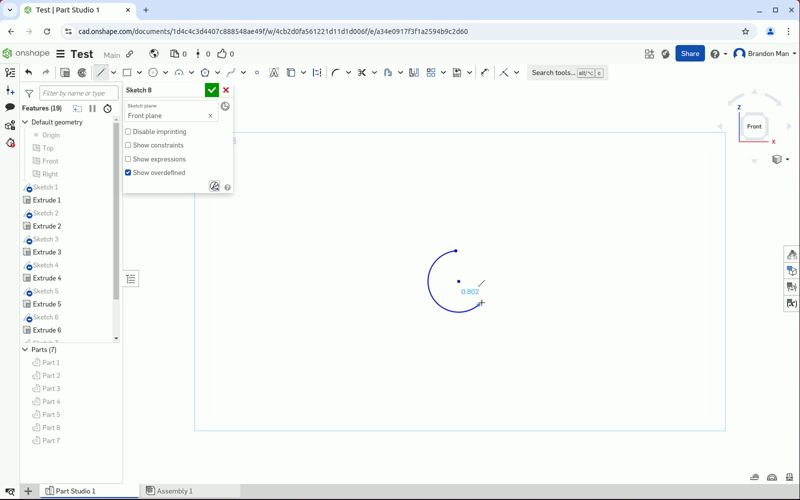
scroll(6)
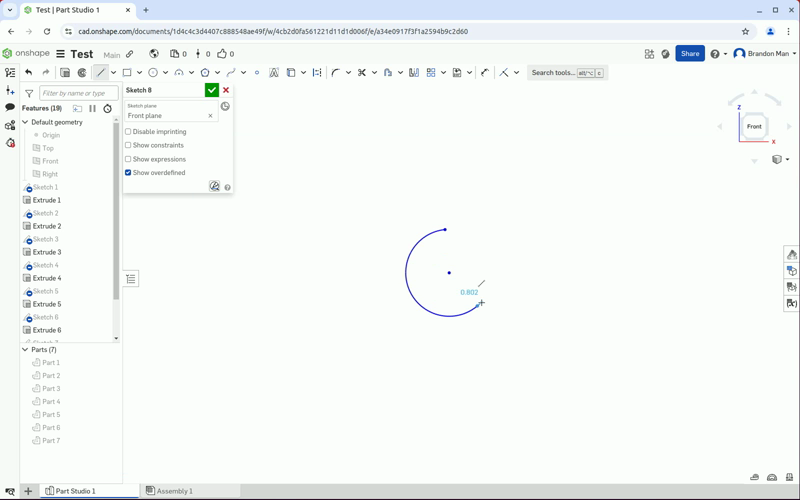
scroll(6)
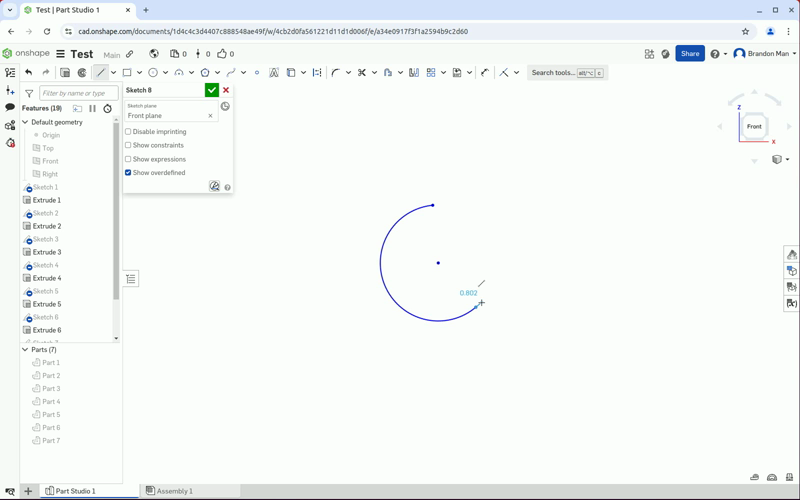
scroll(6)
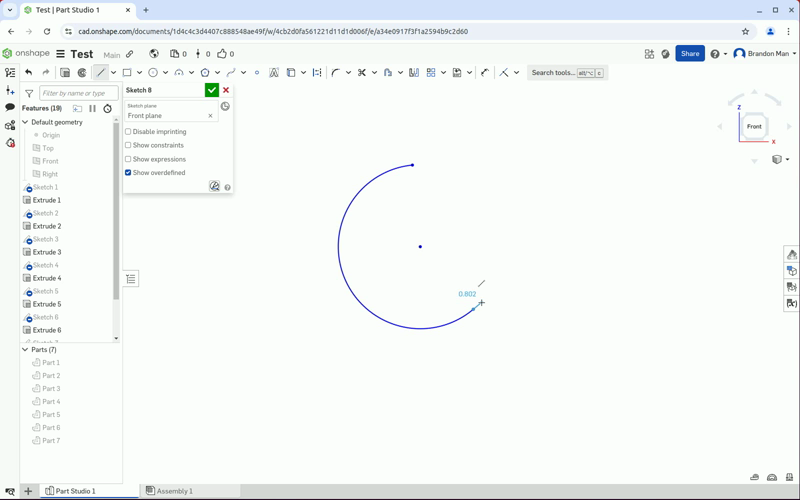
scroll(6)
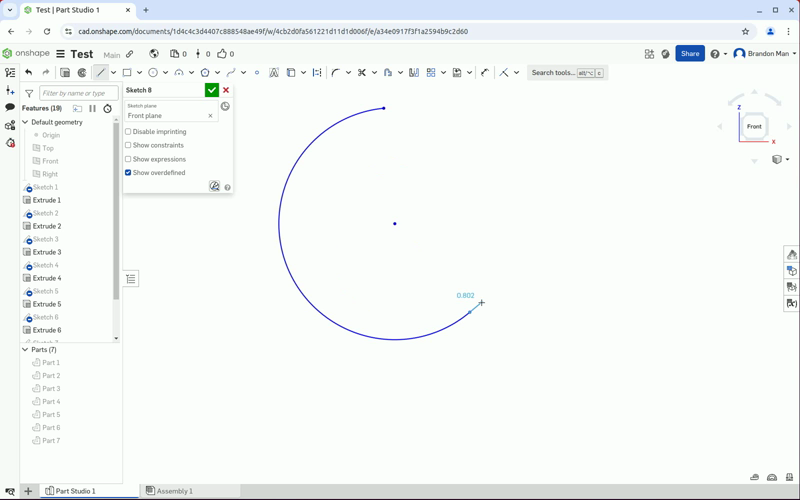
scroll(6)
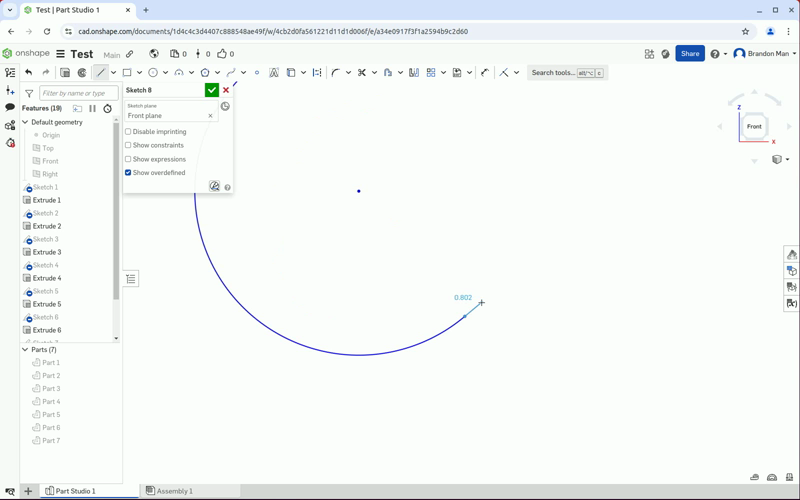
scroll(6)
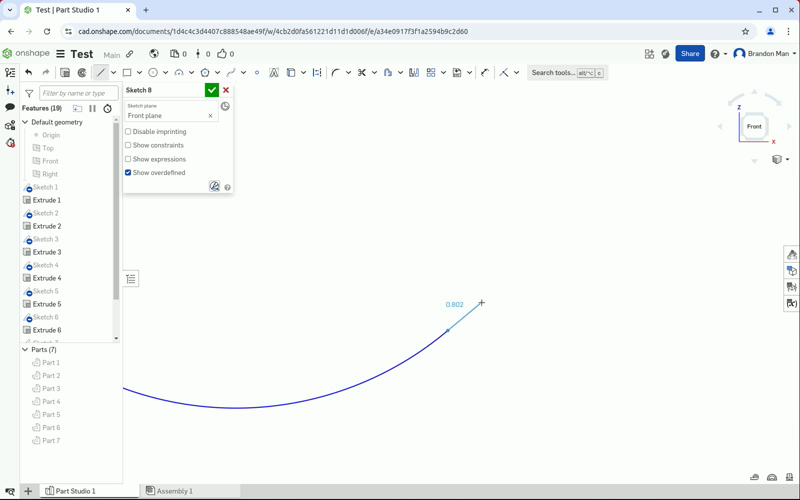
click(481, 302)
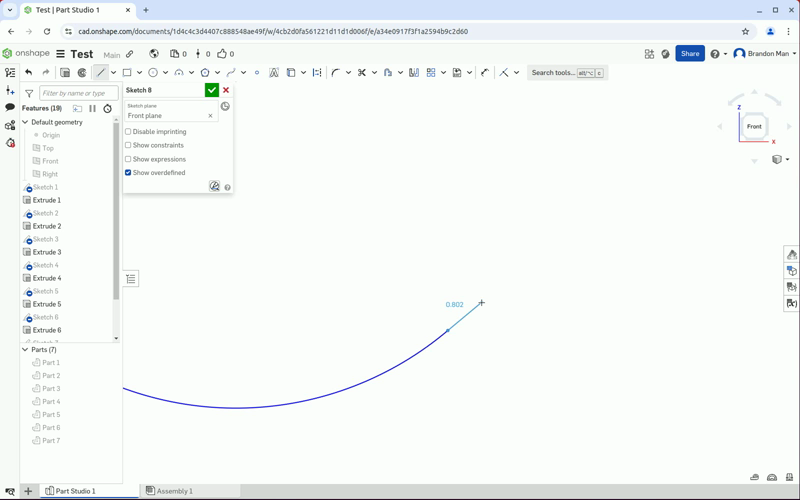
scroll(-6)
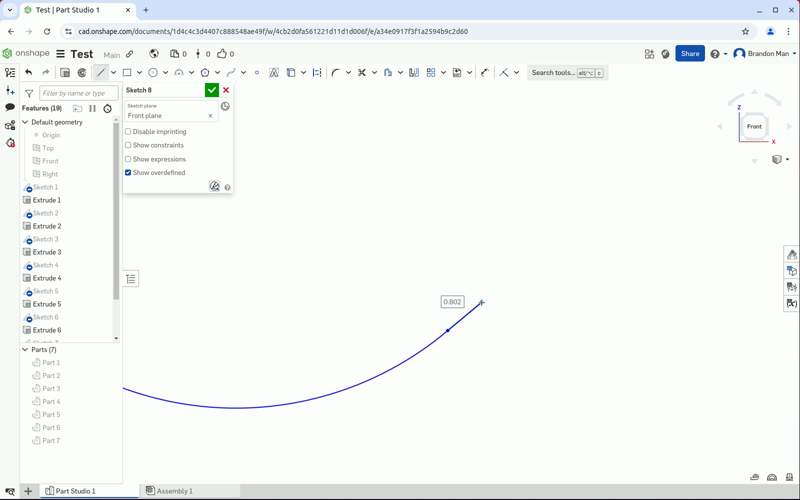
scroll(-6)
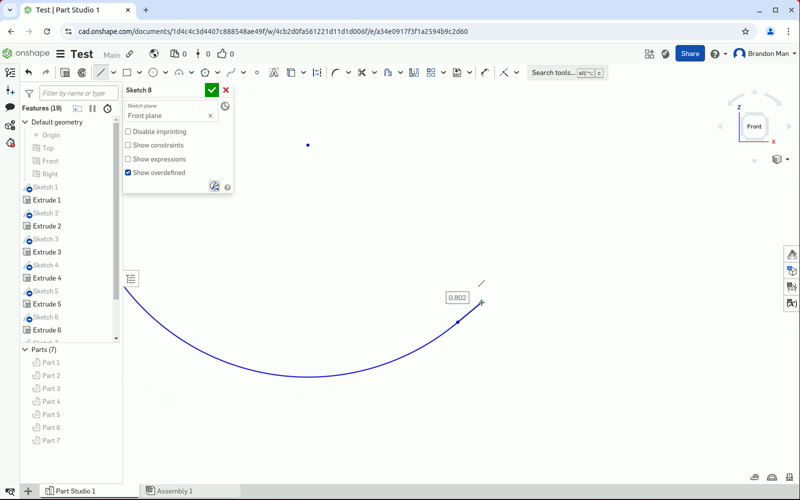
scroll(-6)
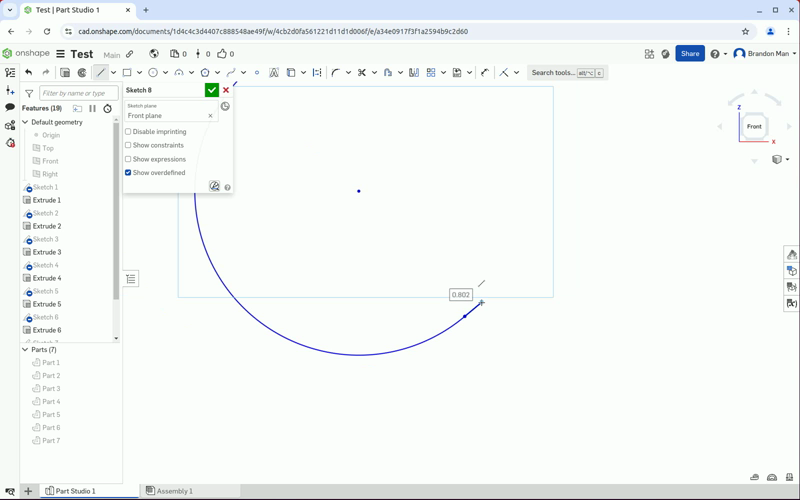
scroll(-6)
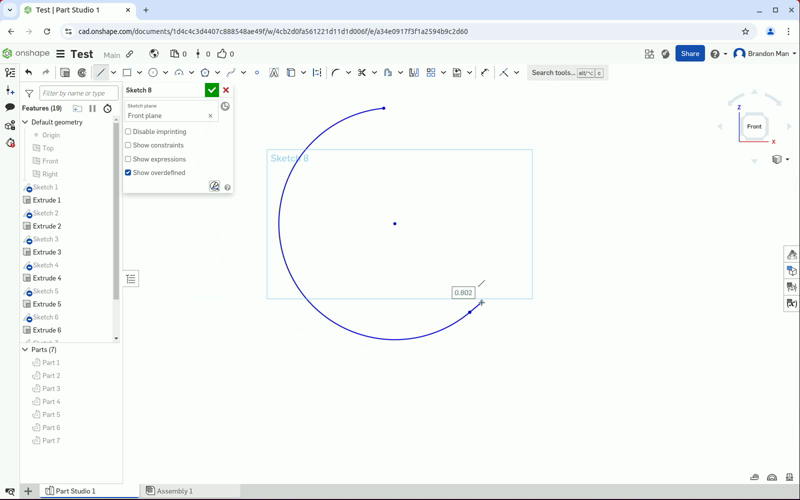
scroll(-6)
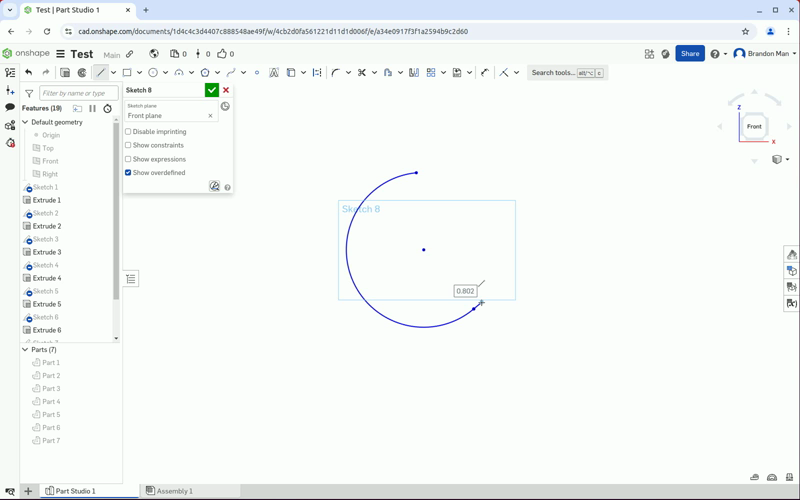
scroll(-6)
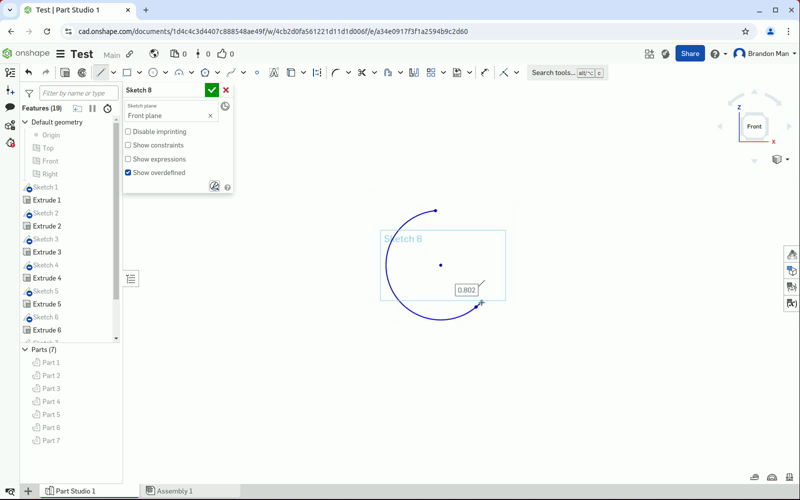
scroll(-6)
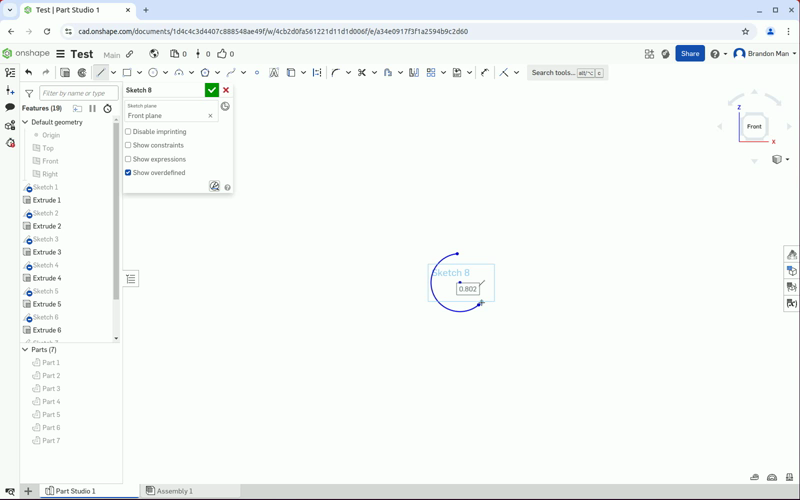
key_up(shift)
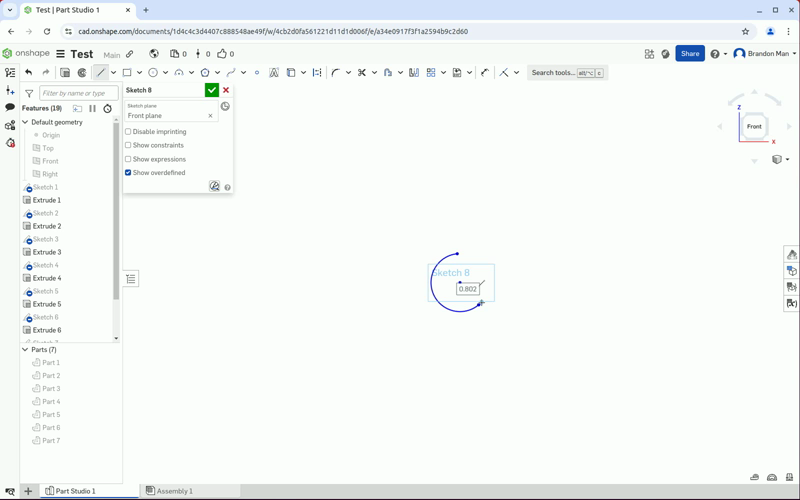
key(esc)
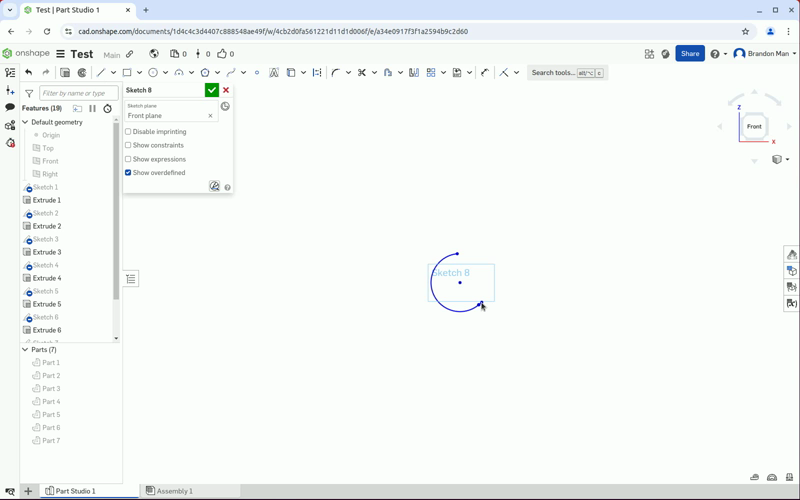
key(a)
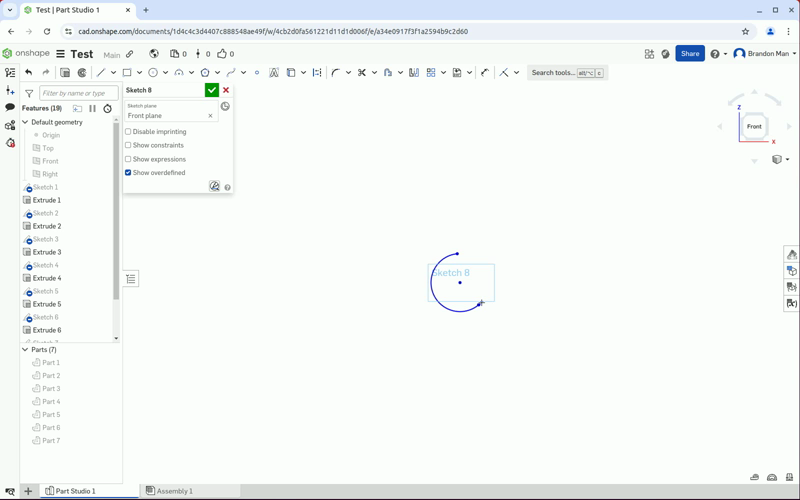
mouse_move(481, 302)
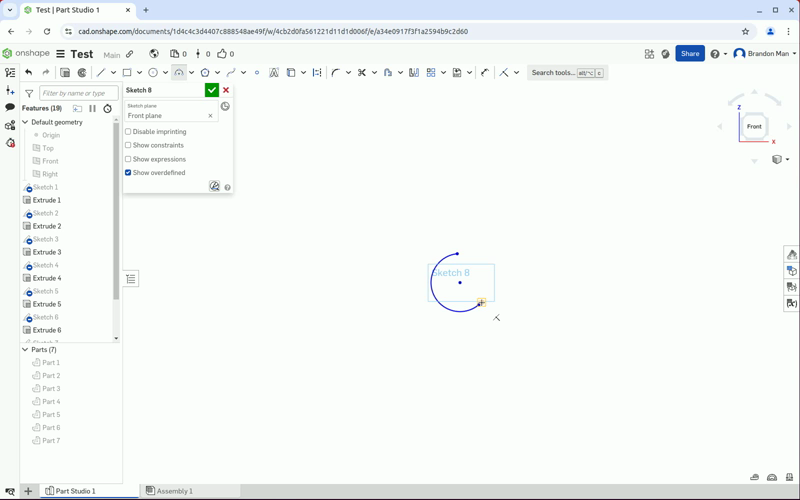
scroll(6)
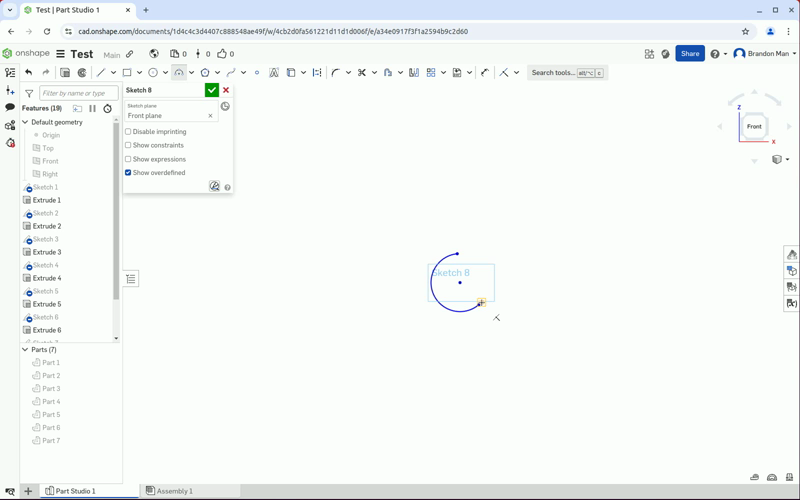
scroll(6)
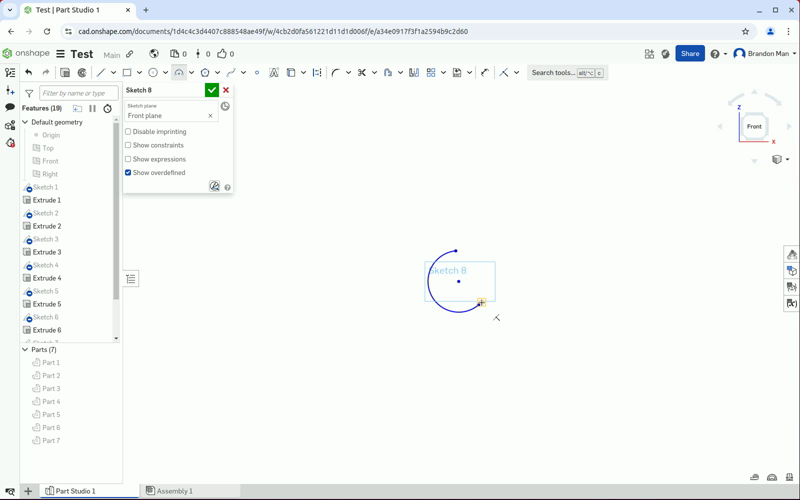
scroll(6)
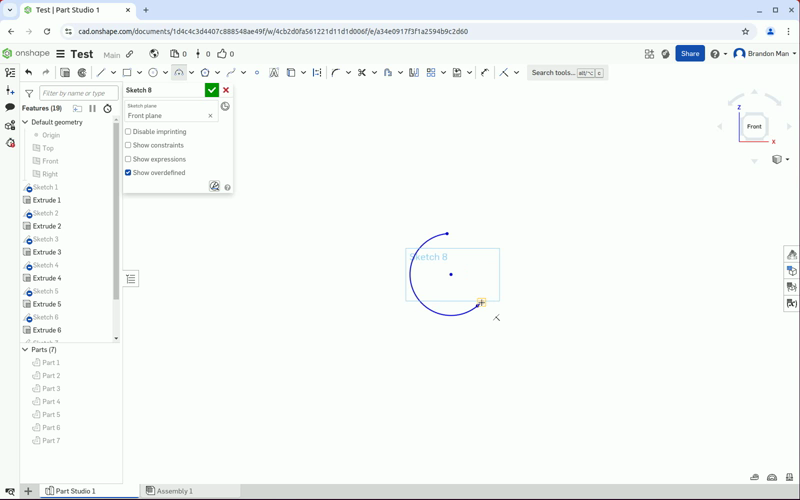
scroll(6)
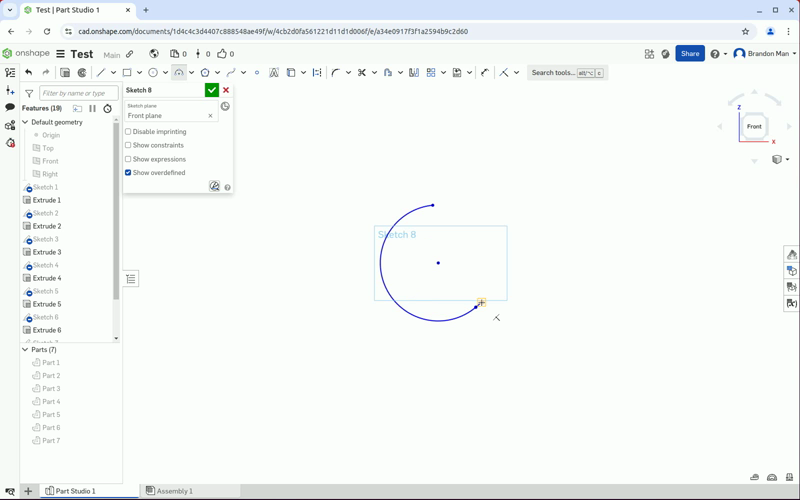
scroll(6)
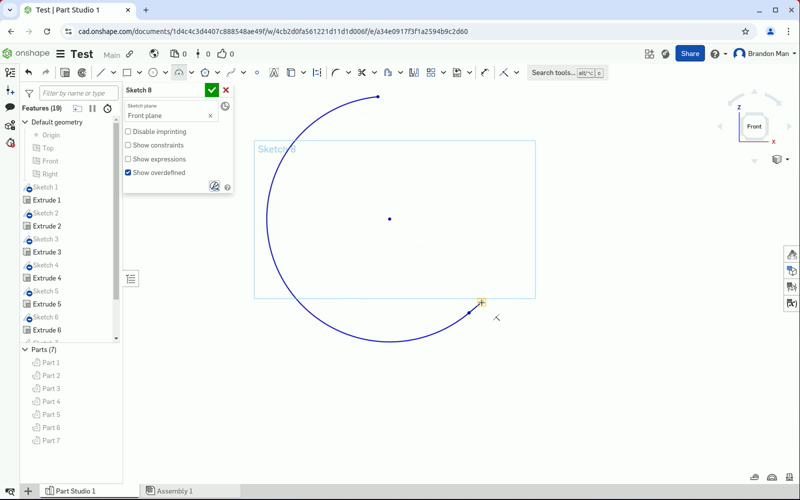
scroll(6)
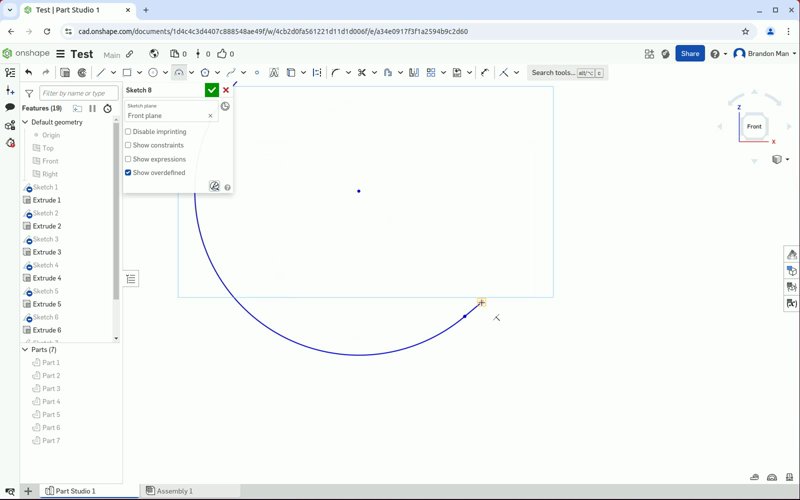
scroll(6)
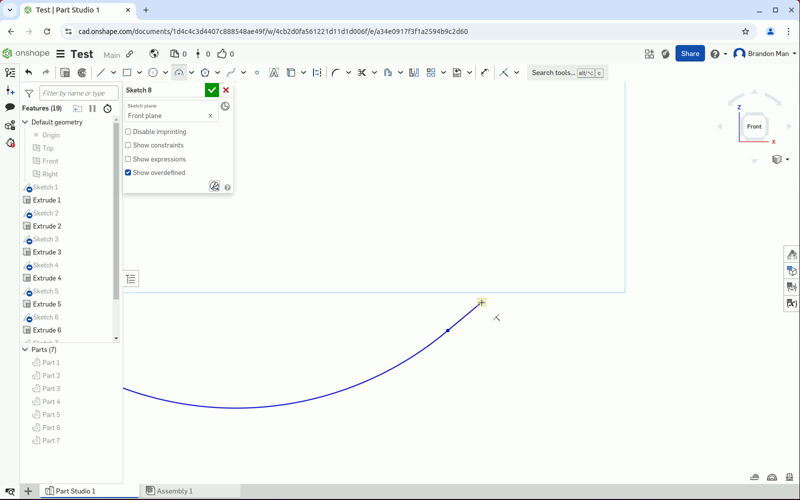
click(481, 302)
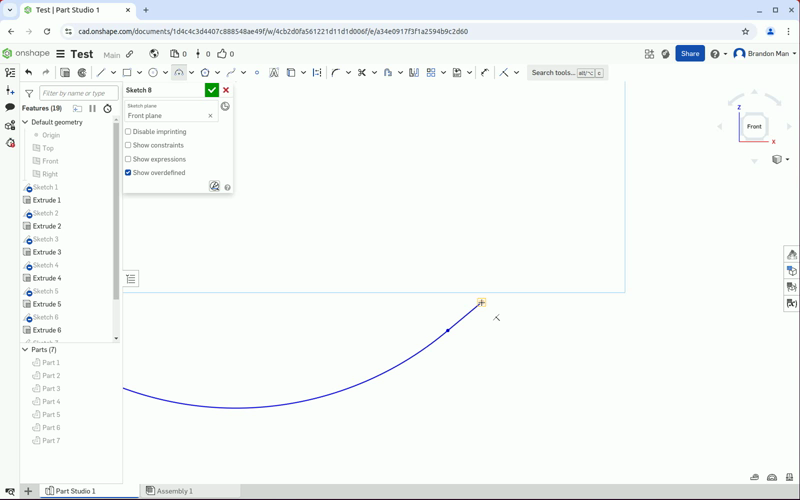
scroll(-6)
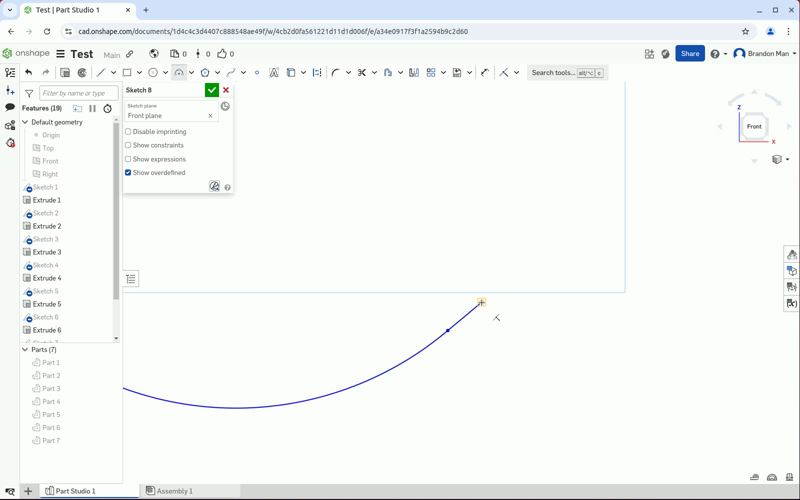
scroll(-6)
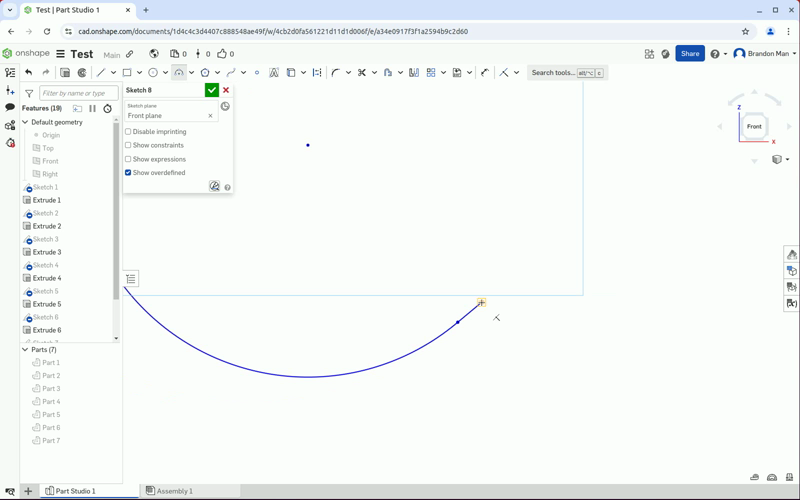
scroll(-6)
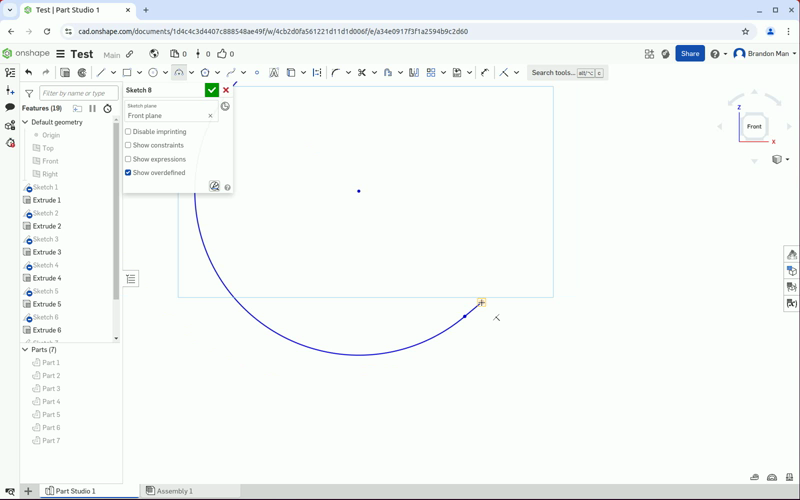
scroll(-6)
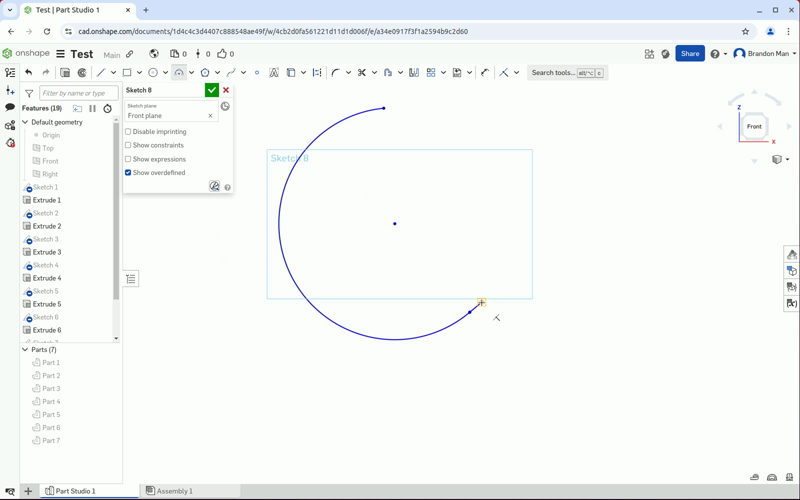
scroll(-6)
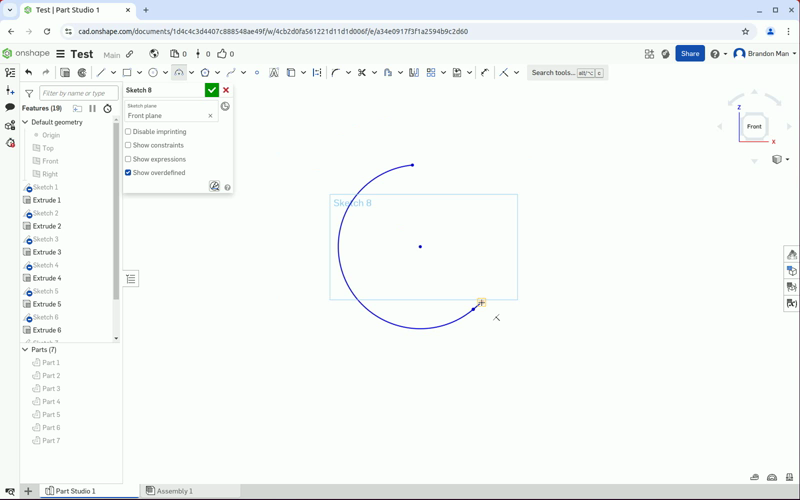
scroll(-6)
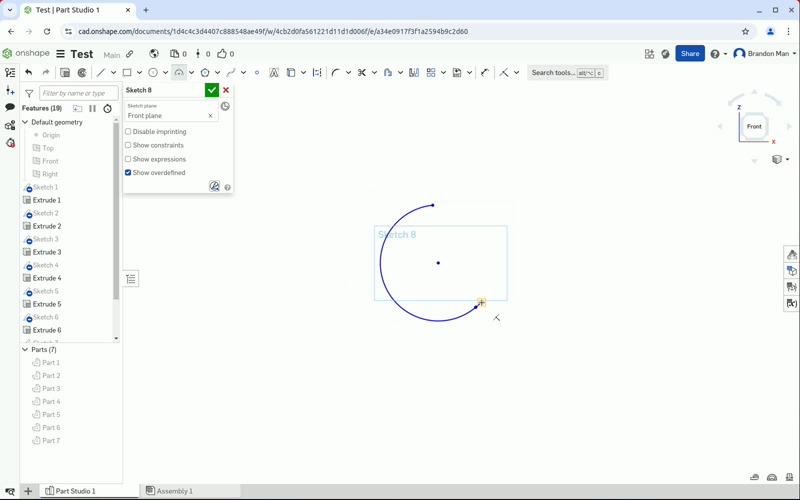
scroll(-6)
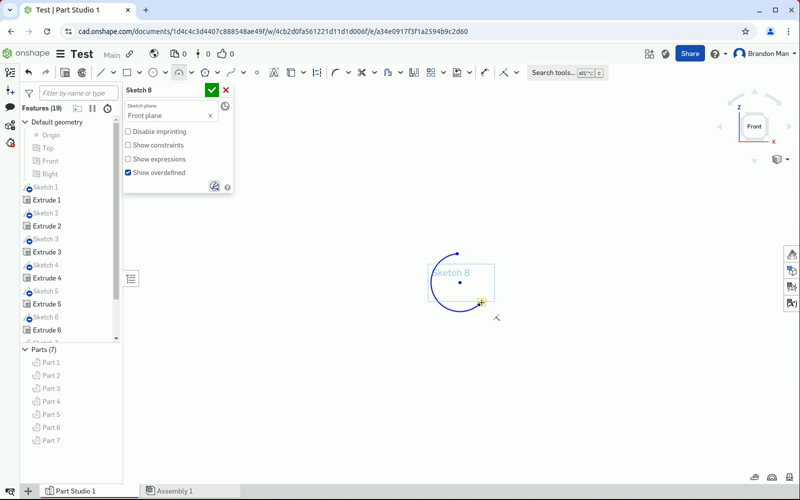
key_down(shift)
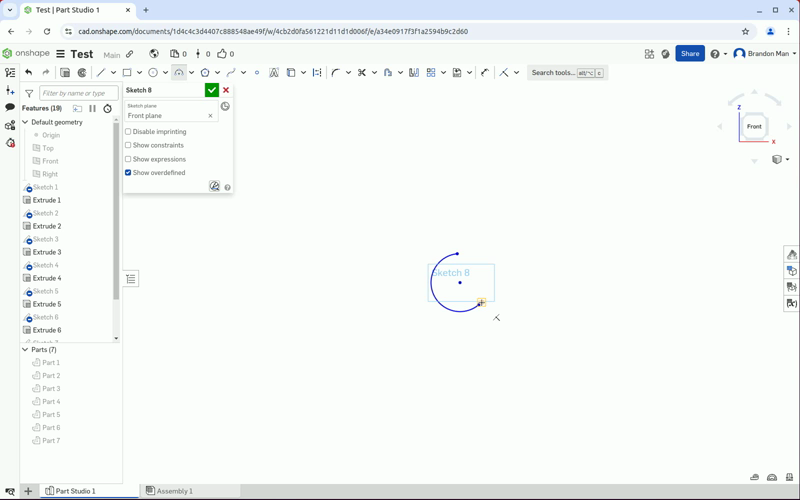
mouse_move(460, 253)
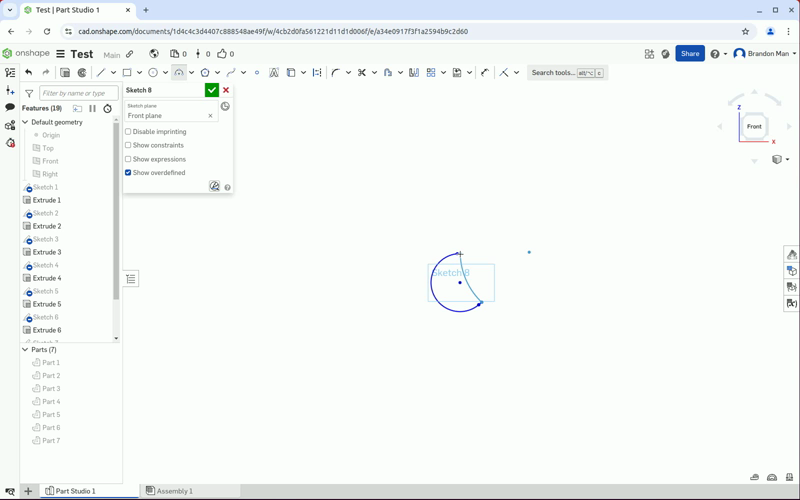
scroll(6)
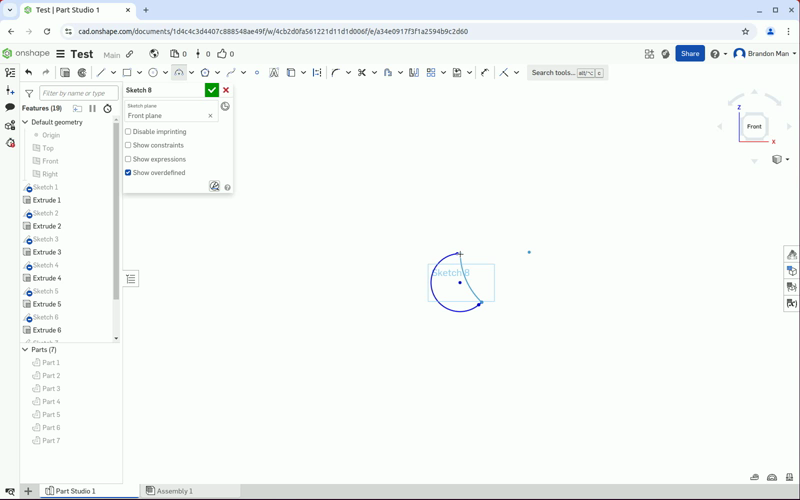
scroll(6)
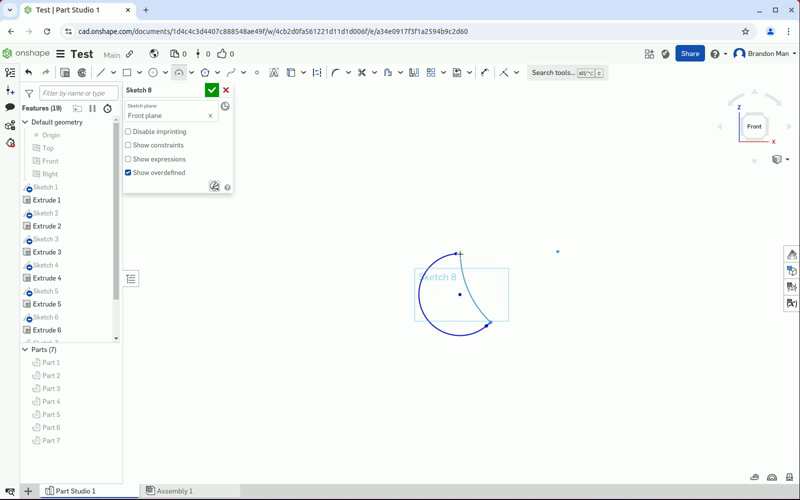
scroll(6)
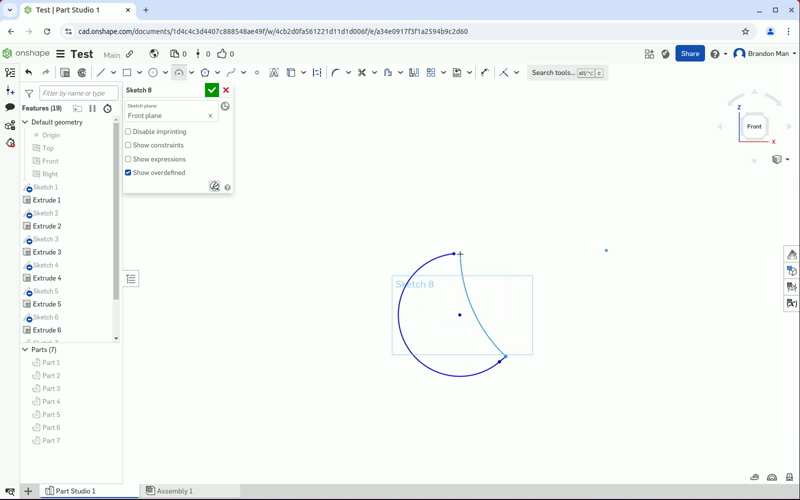
scroll(6)
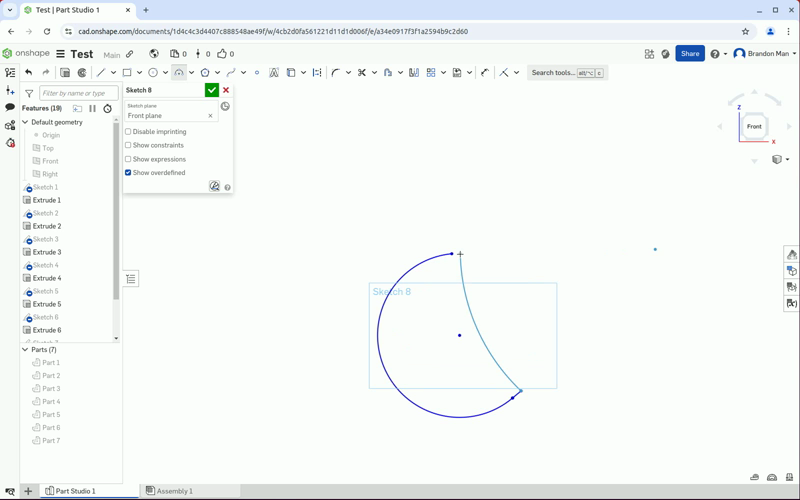
scroll(6)
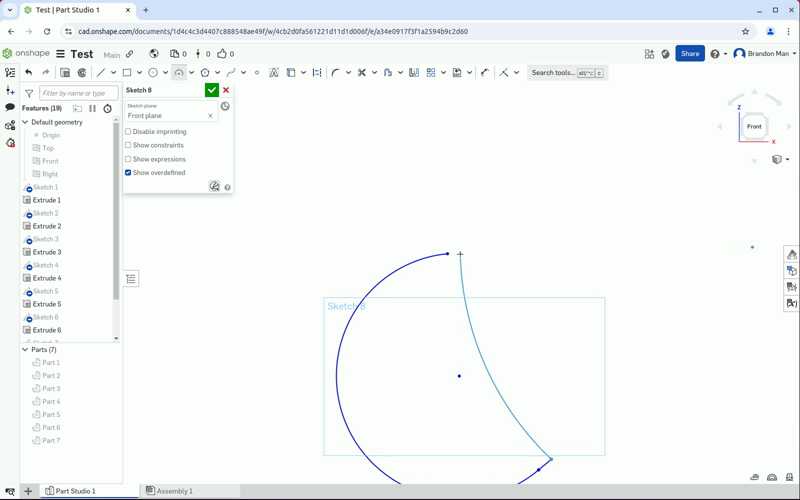
scroll(6)
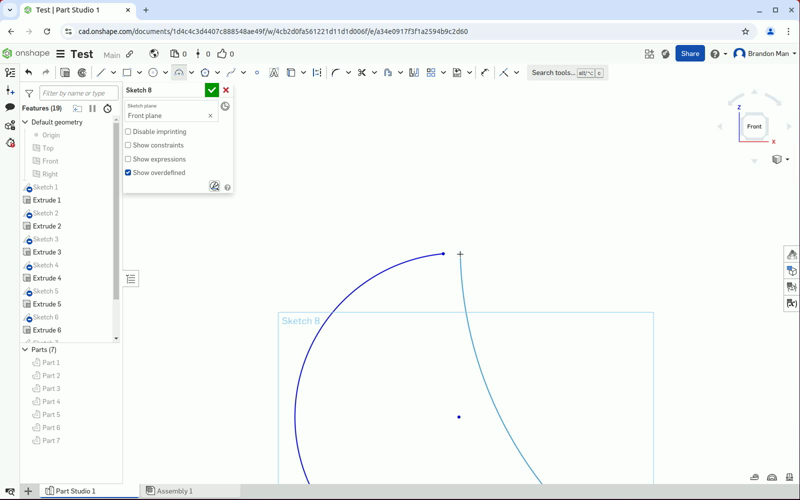
scroll(6)
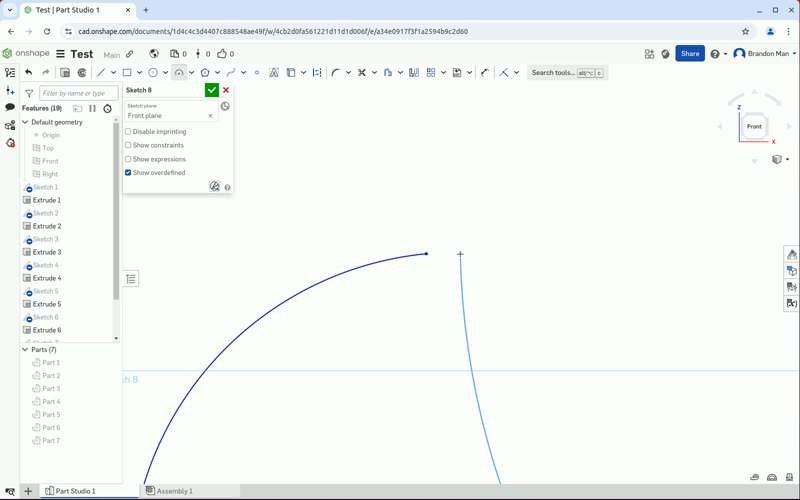
click(460, 253)
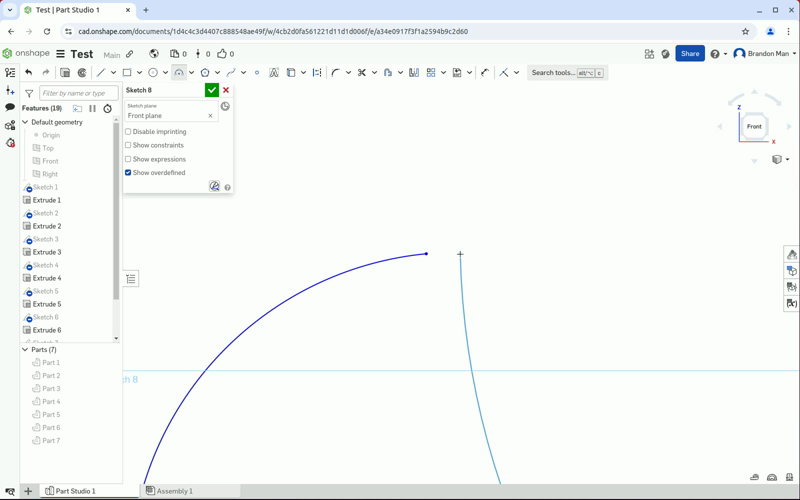
scroll(-6)
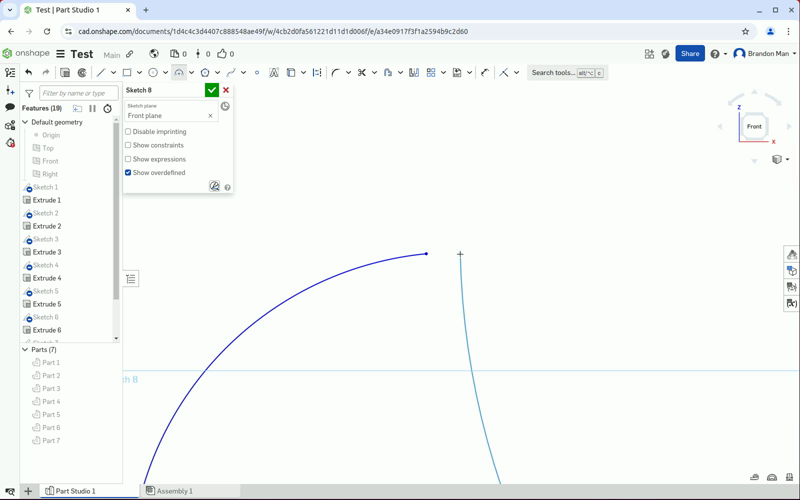
scroll(-6)
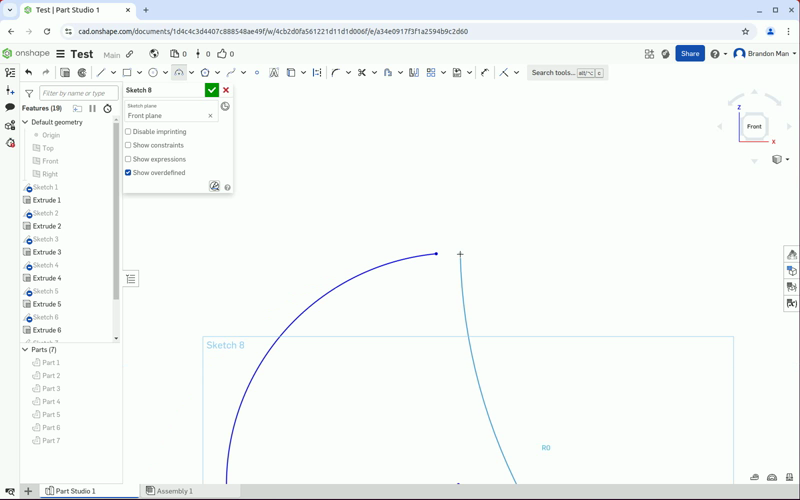
scroll(-6)
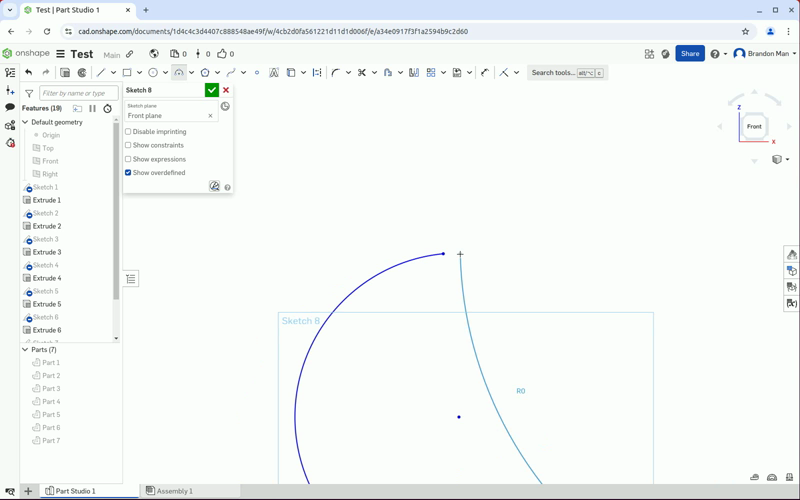
scroll(-6)
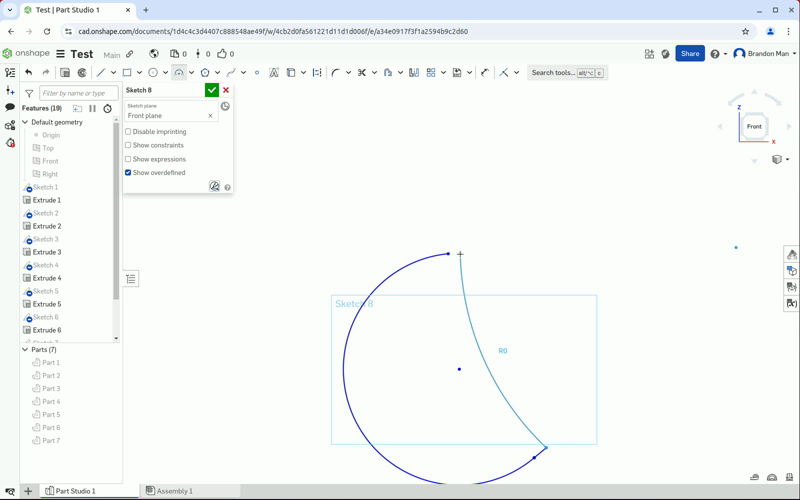
scroll(-6)
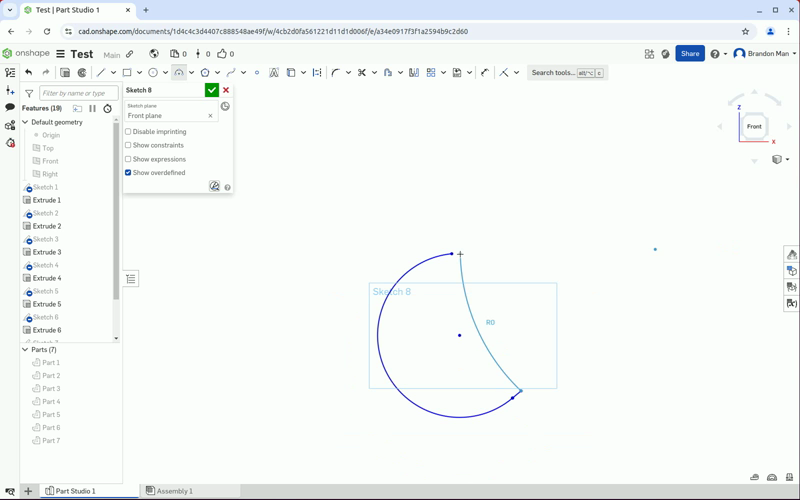
scroll(-6)
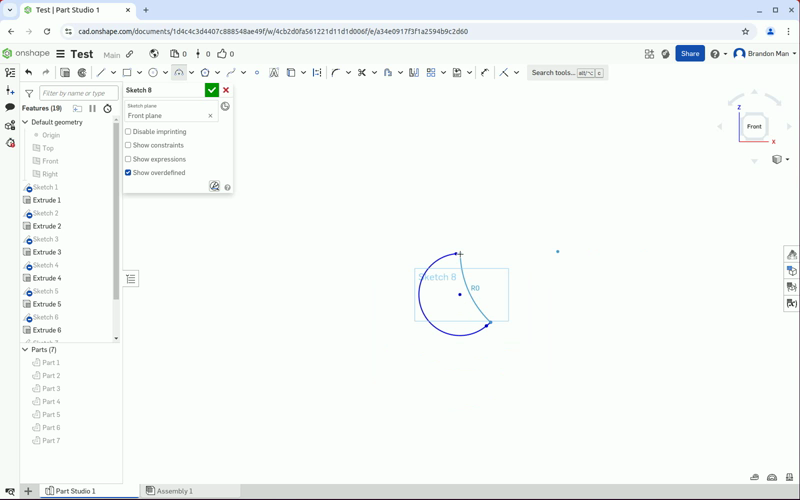
scroll(-6)
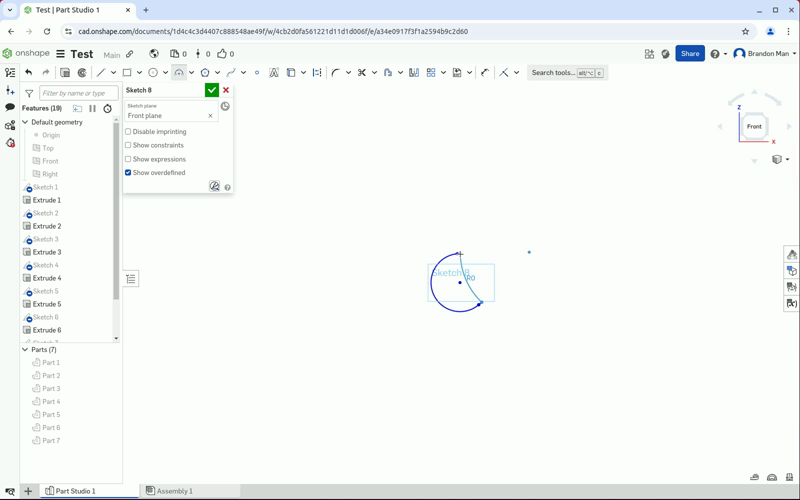
mouse_move(486, 271)
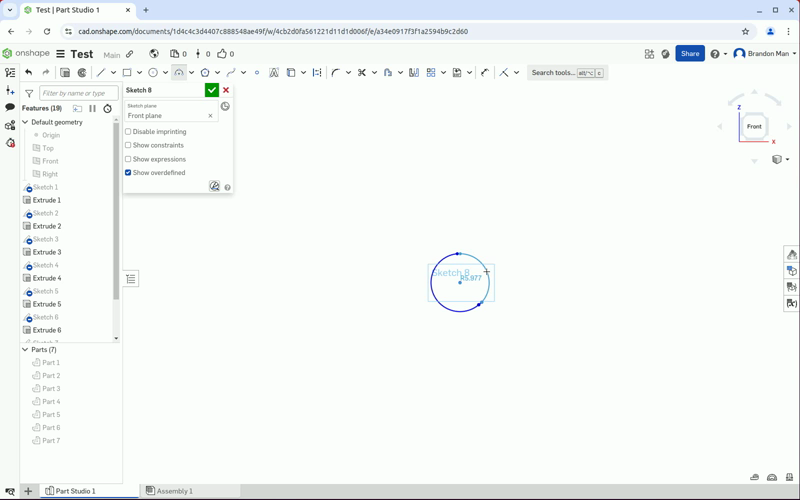
click(486, 271)
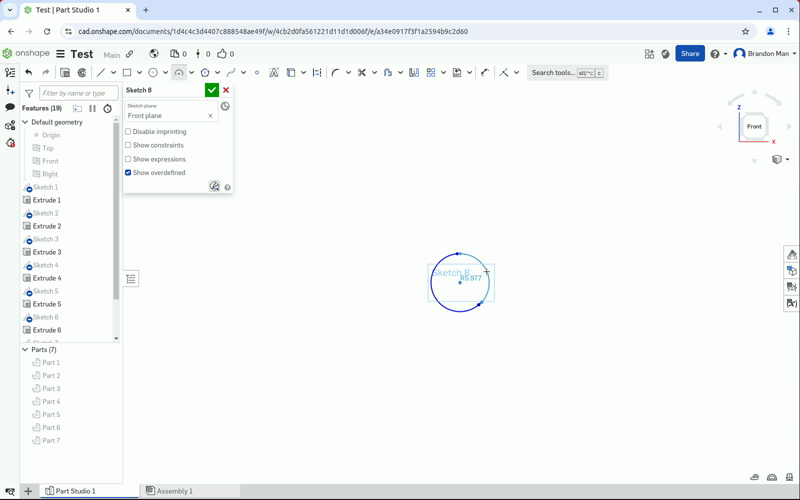
key_up(shift)
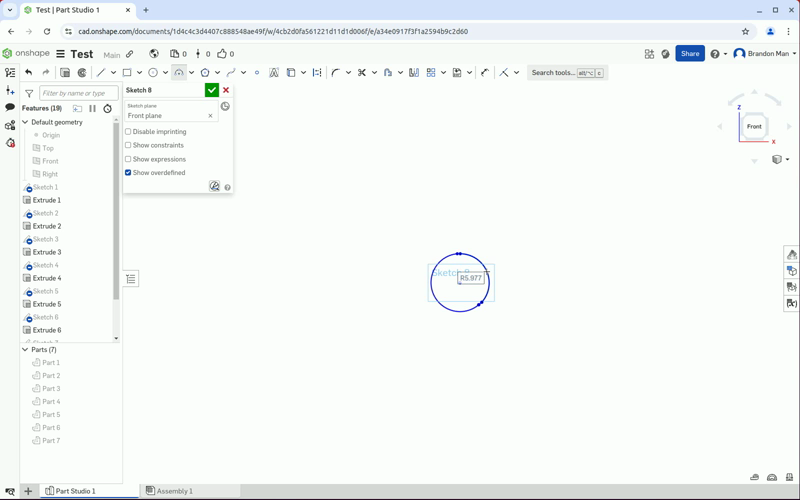
key(esc)
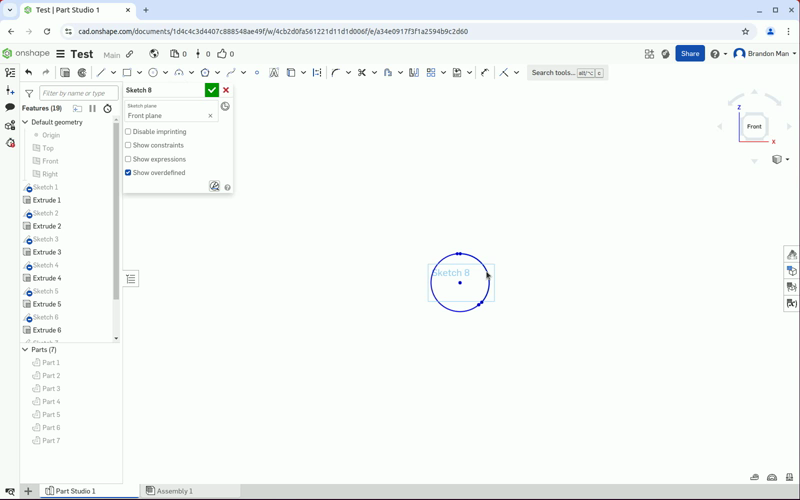
key(l)
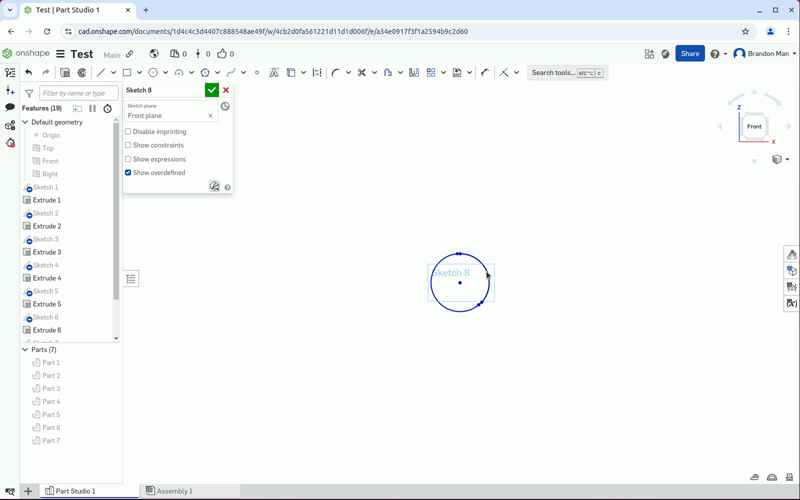
mouse_move(460, 253)
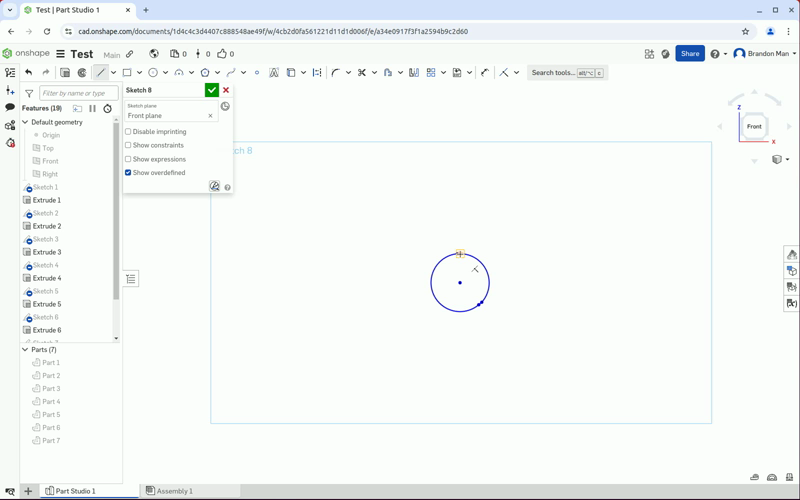
scroll(6)
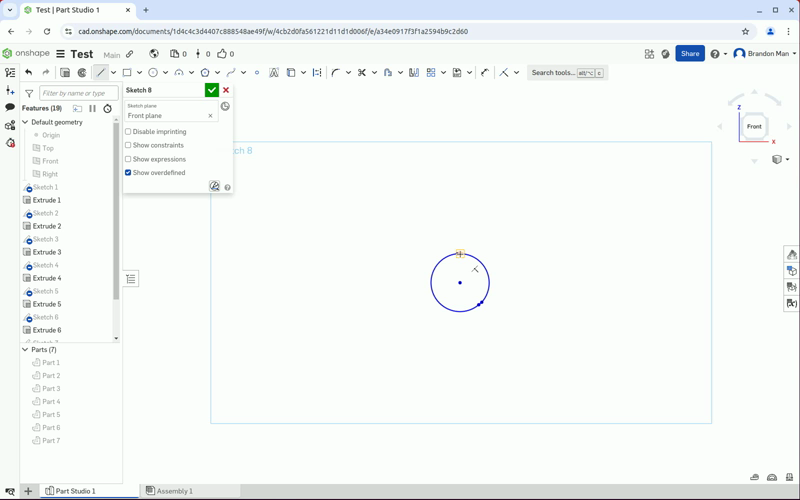
scroll(6)
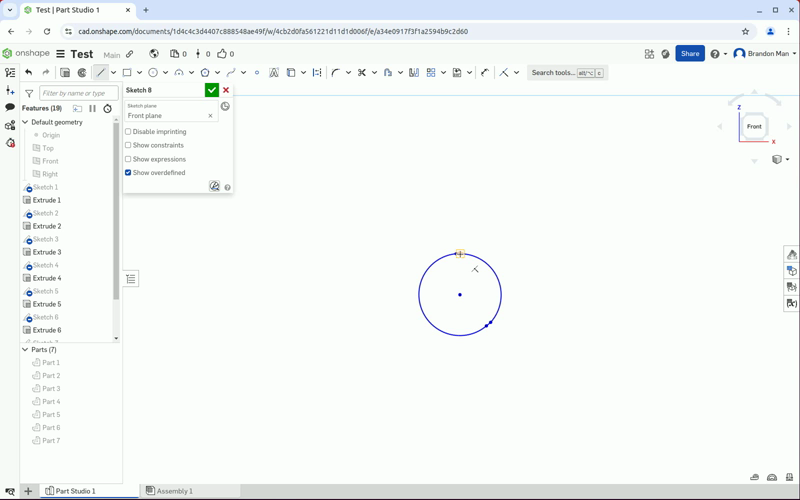
scroll(6)
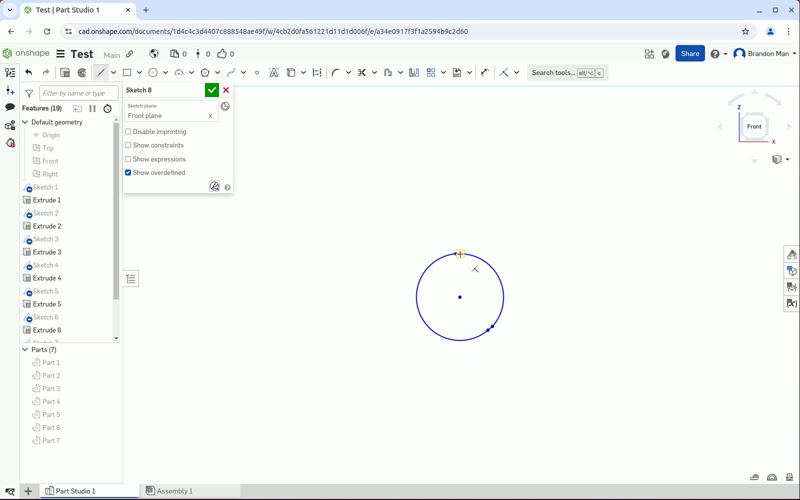
scroll(6)
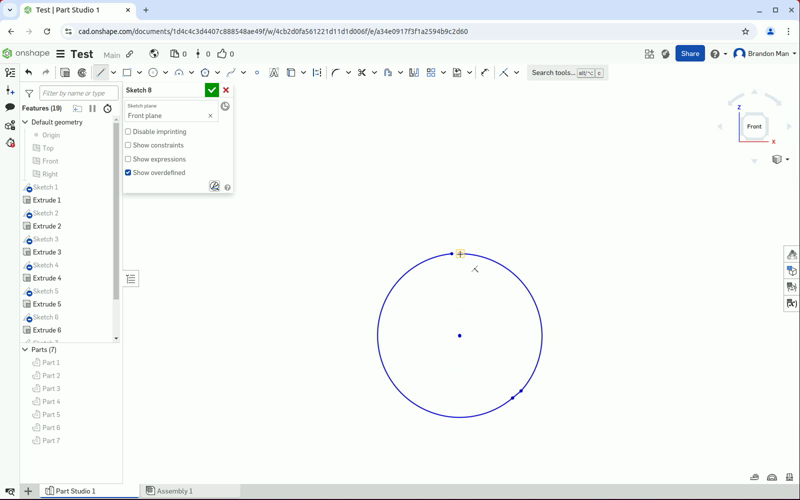
scroll(6)
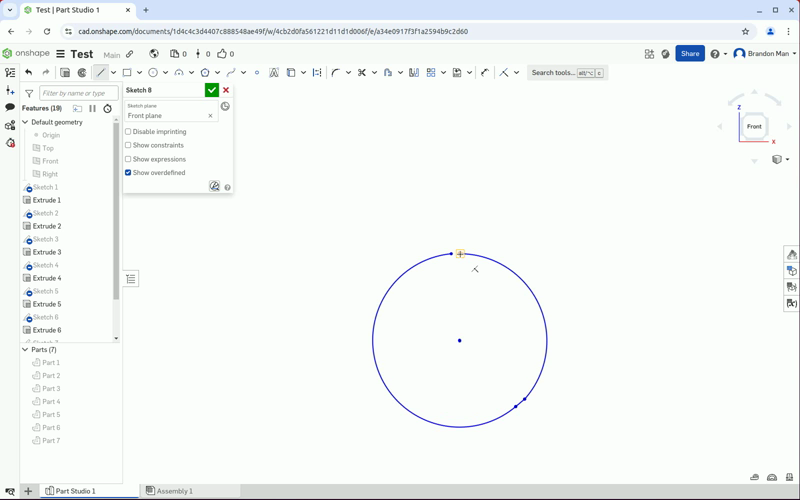
scroll(6)
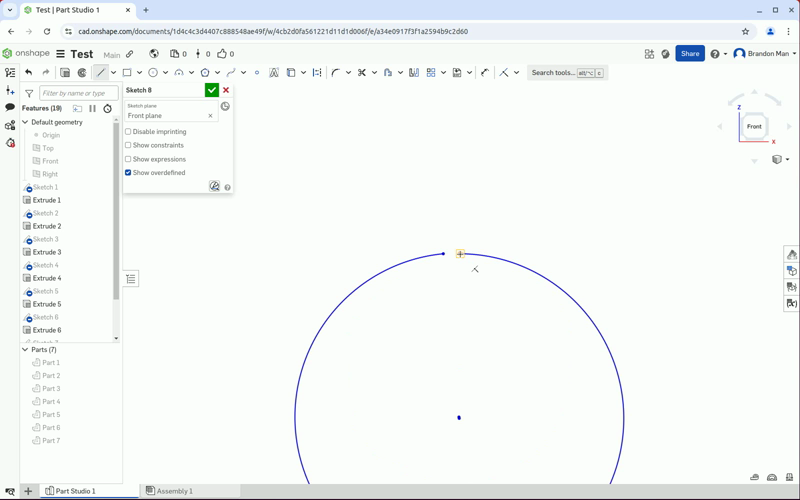
scroll(6)
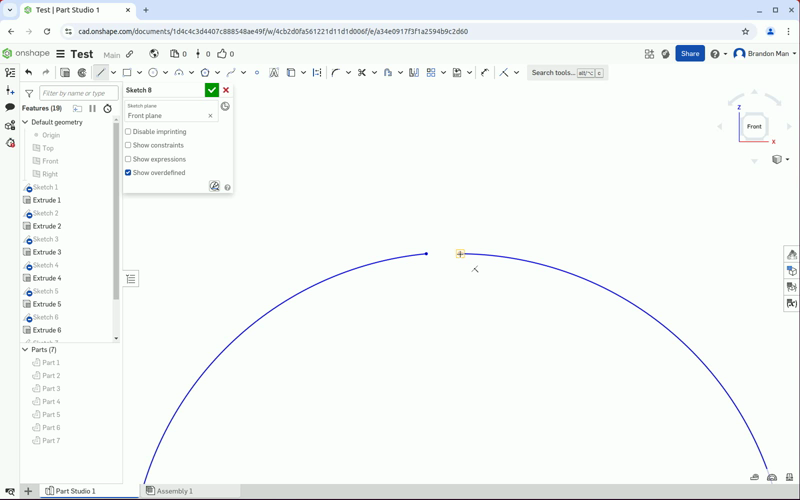
click(460, 253)
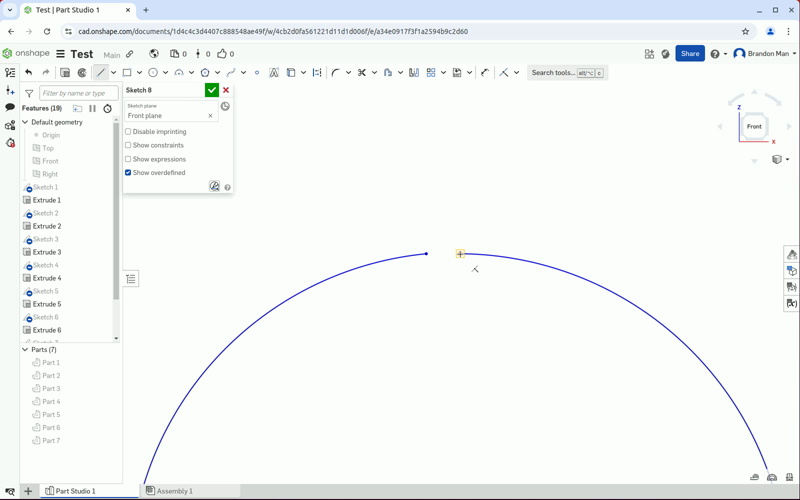
scroll(-6)
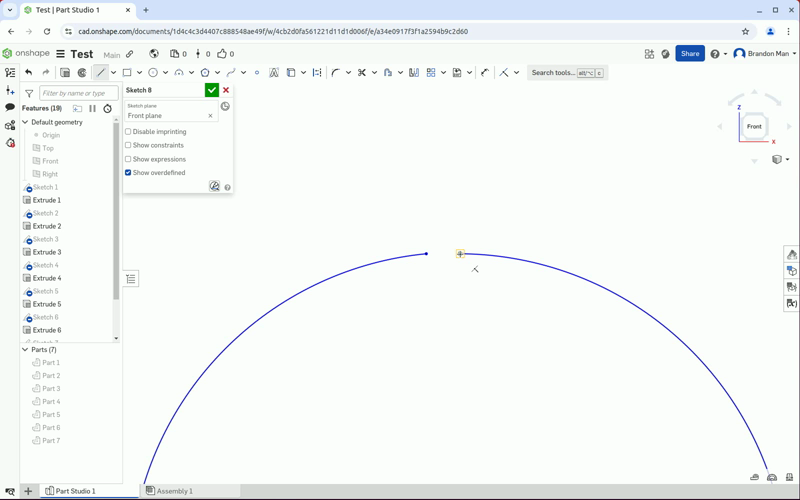
scroll(-6)
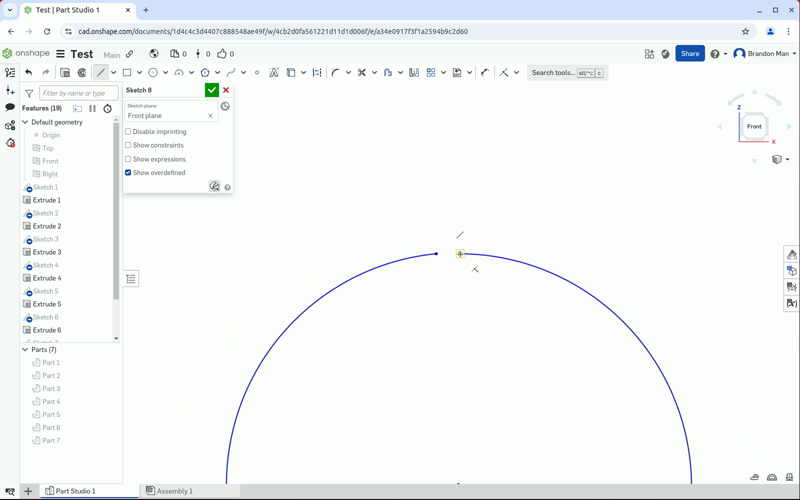
scroll(-6)
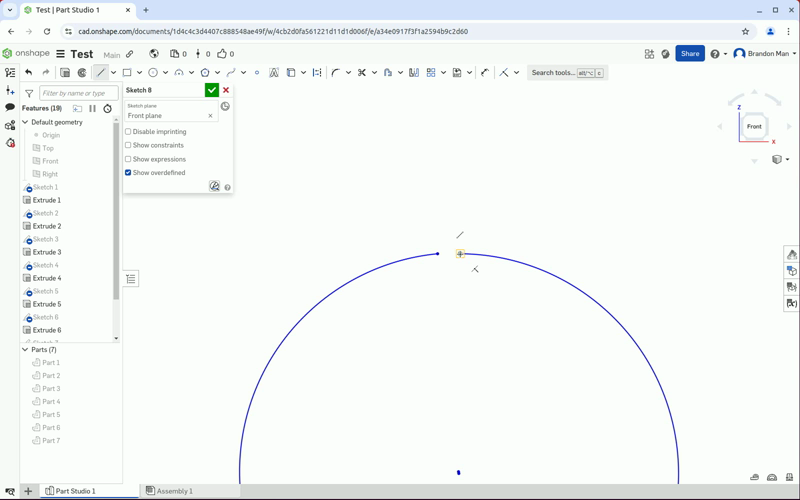
scroll(-6)
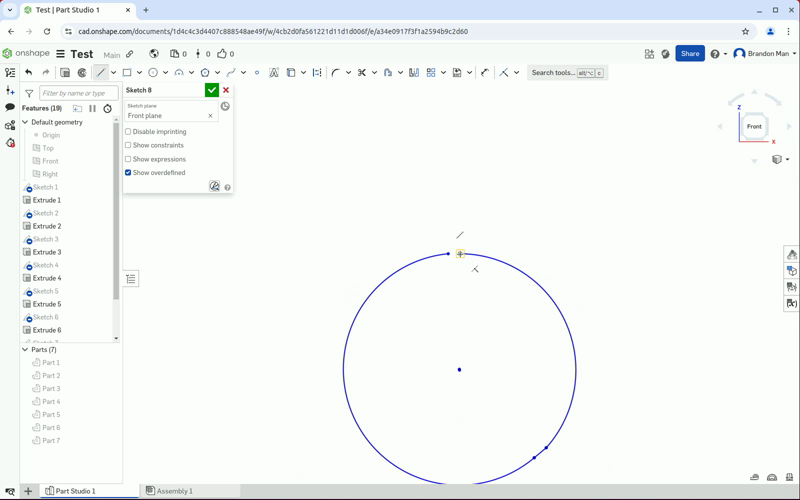
scroll(-6)
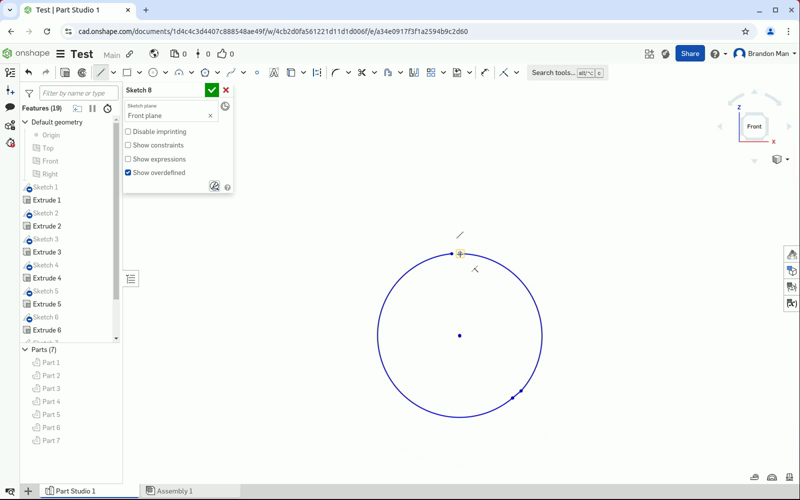
scroll(-6)
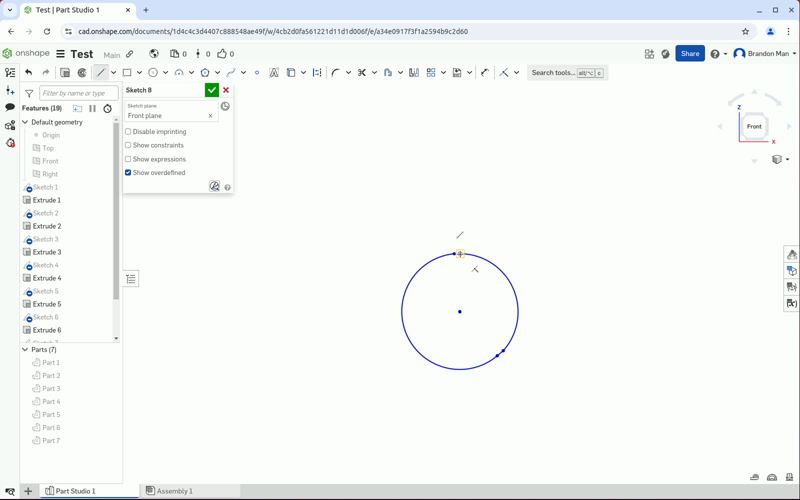
scroll(-6)
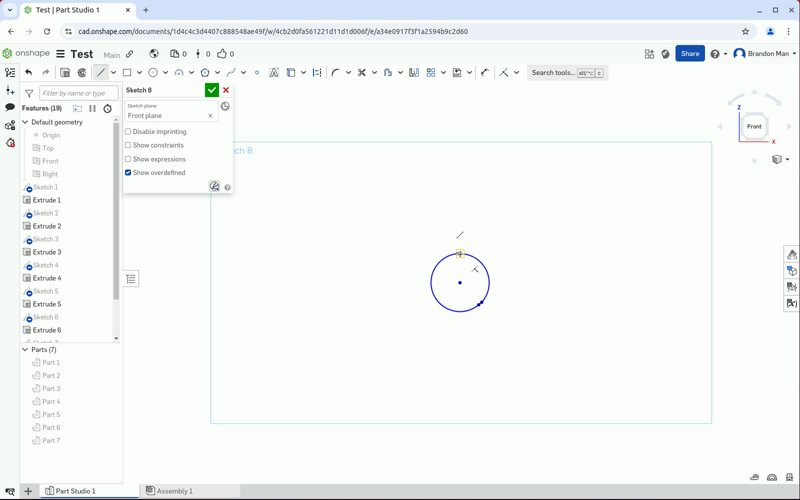
mouse_move(490, 253)
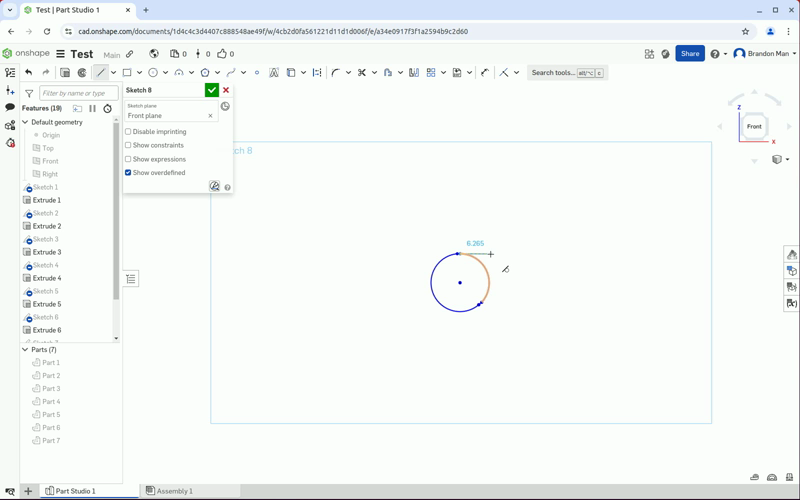
key_down(shift)
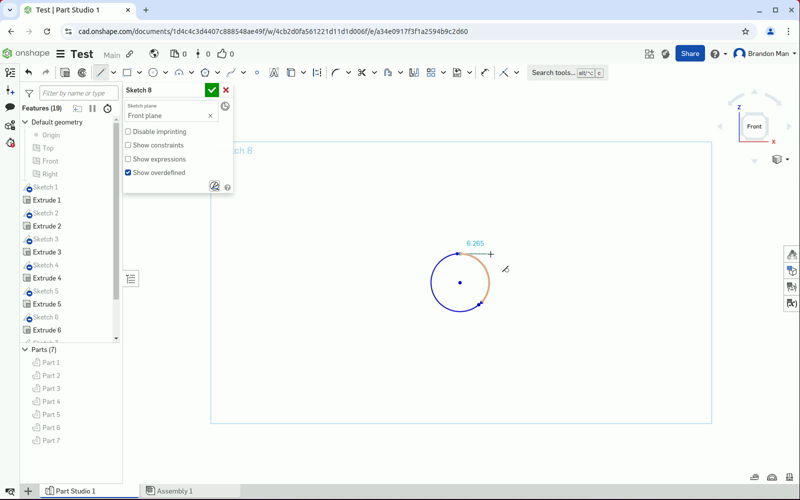
mouse_move(457, 253)
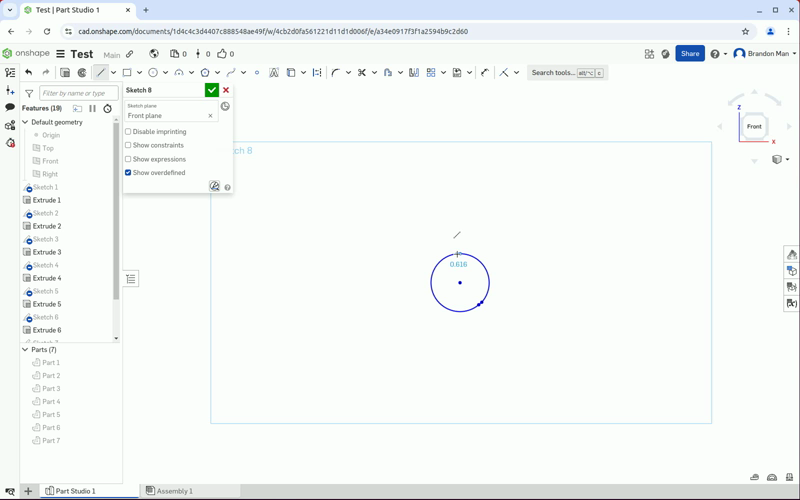
scroll(6)
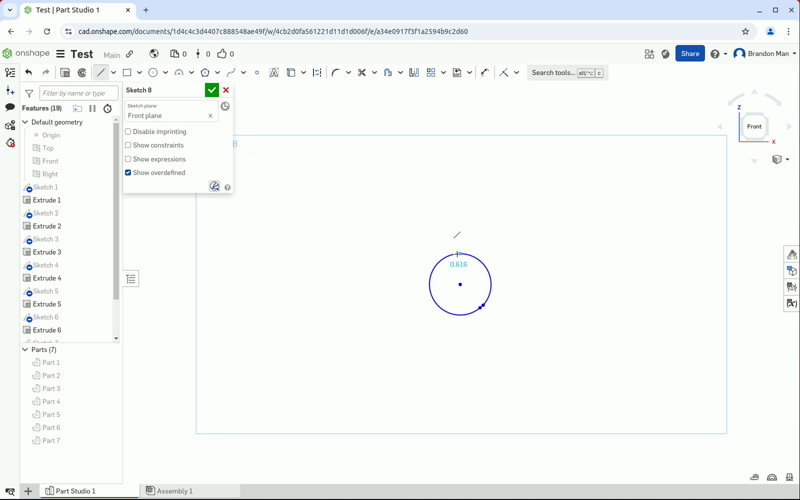
scroll(6)
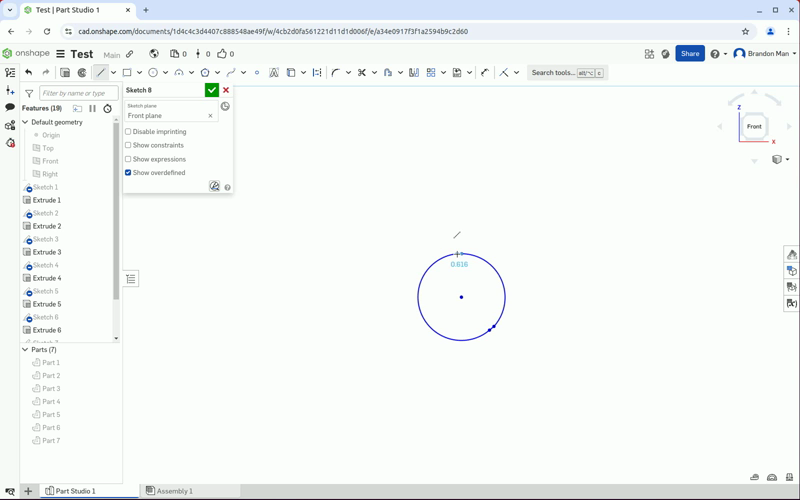
scroll(6)
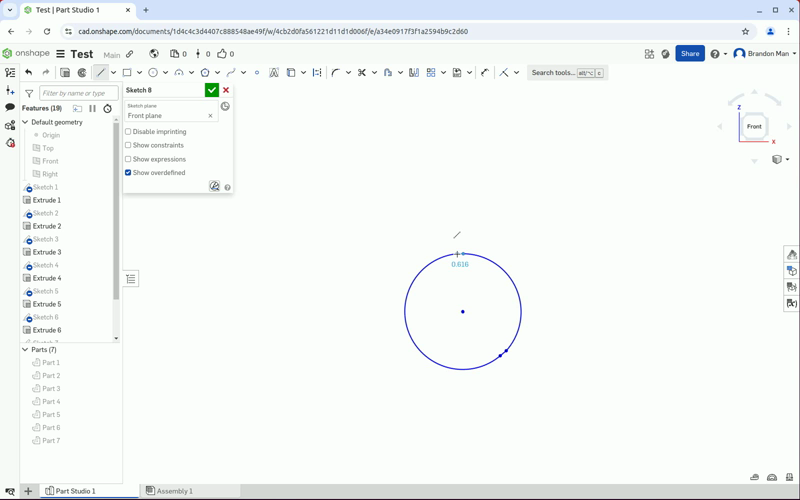
scroll(6)
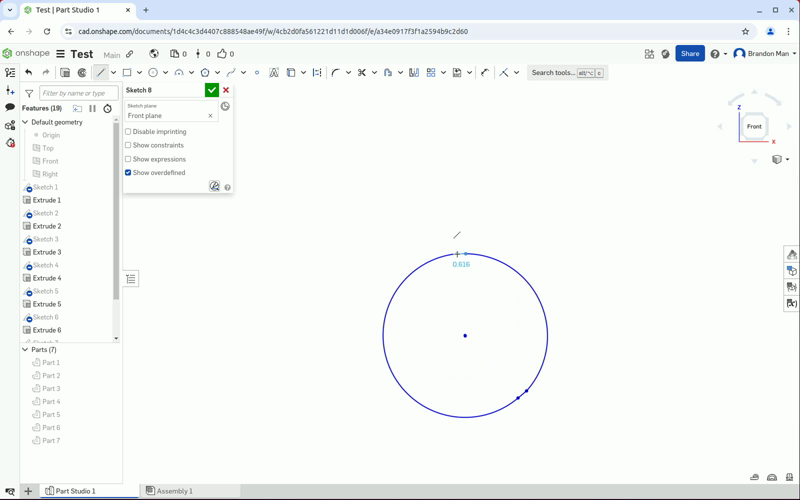
scroll(6)
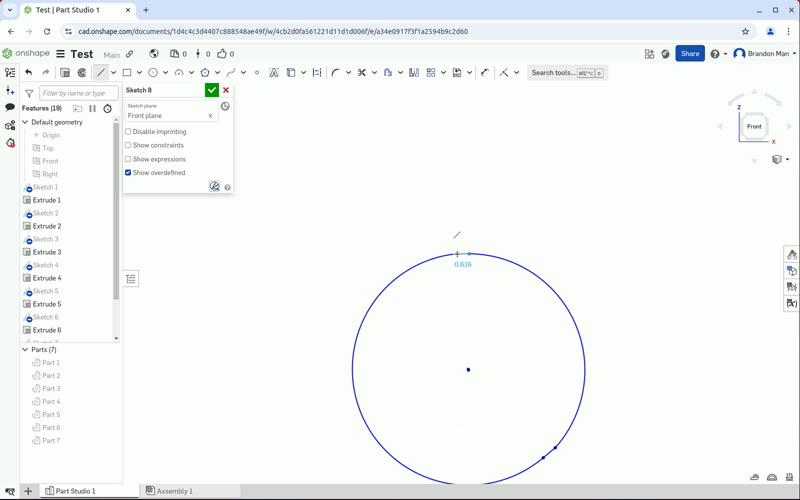
scroll(6)
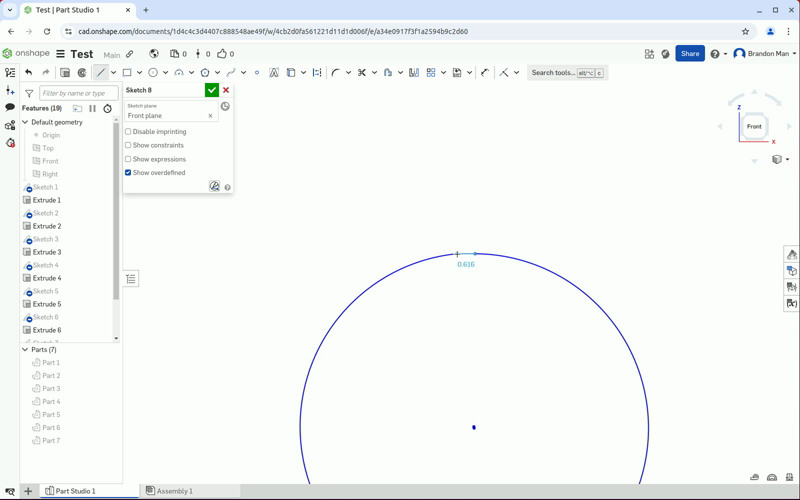
scroll(6)
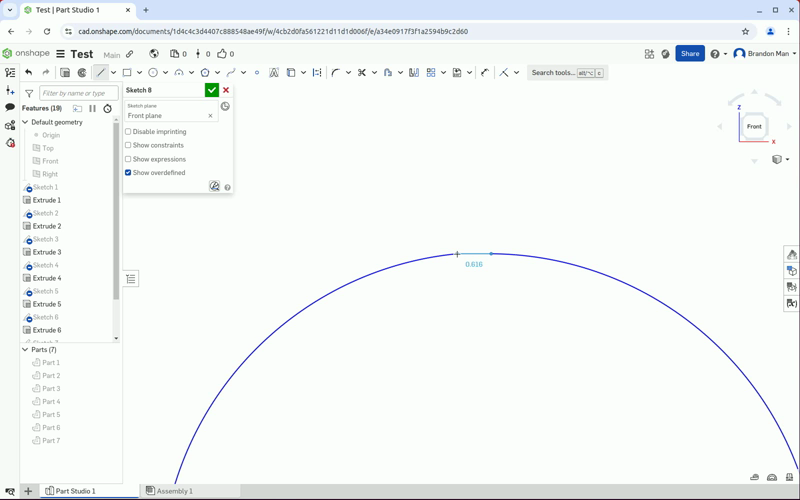
key_up(shift)
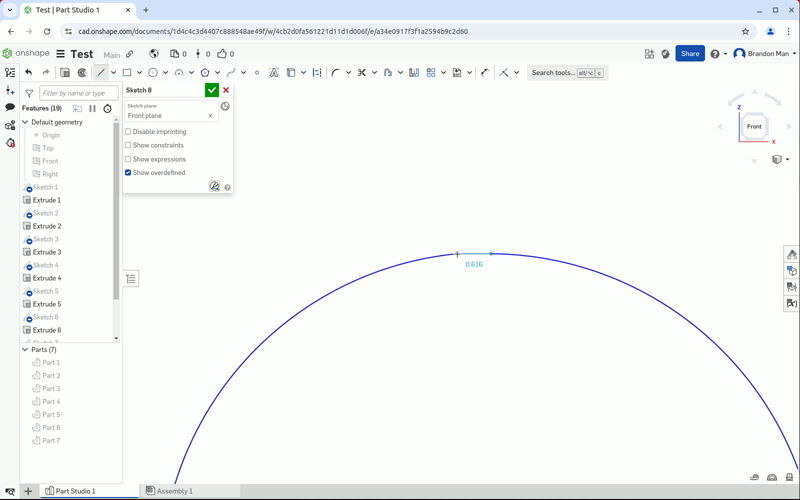
click(457, 253)
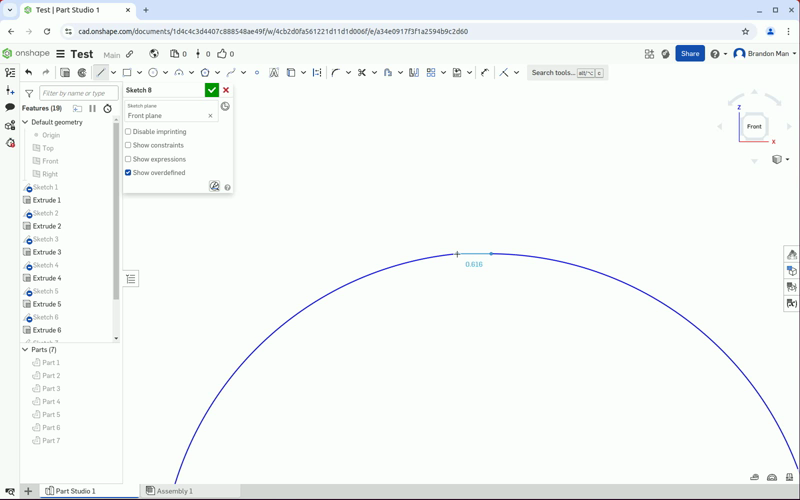
scroll(-6)
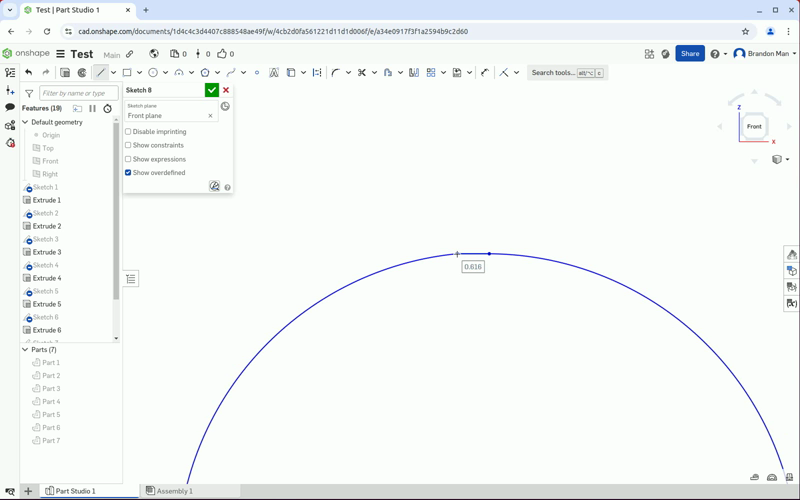
scroll(-6)
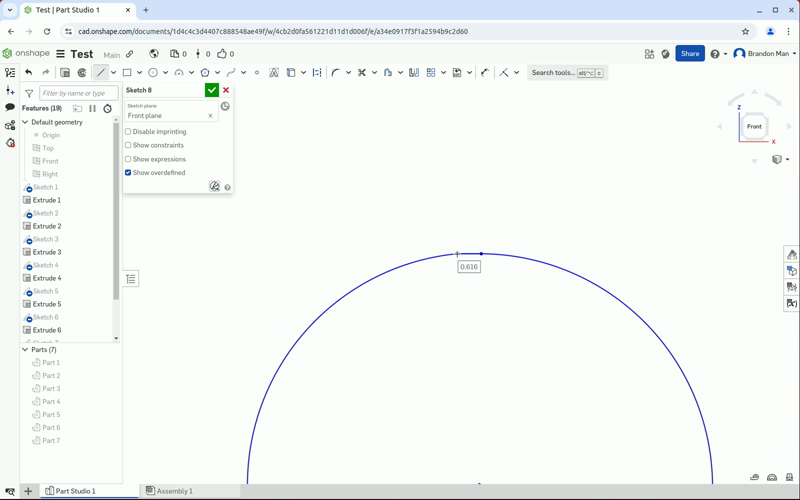
scroll(-6)
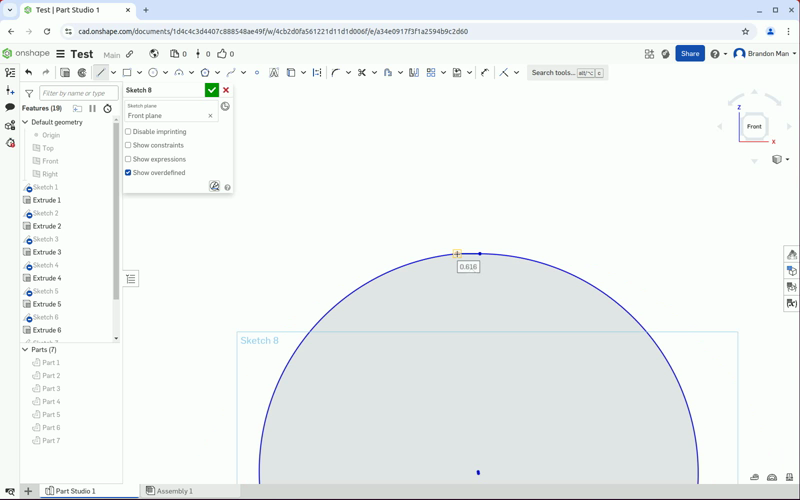
scroll(-6)
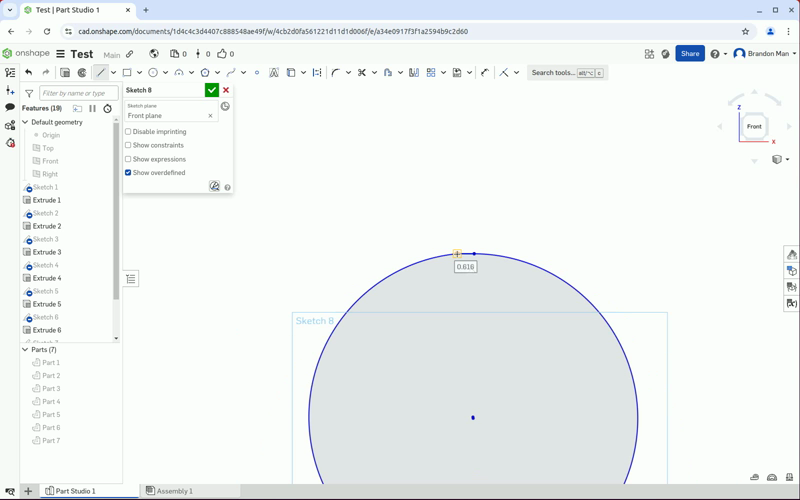
scroll(-6)
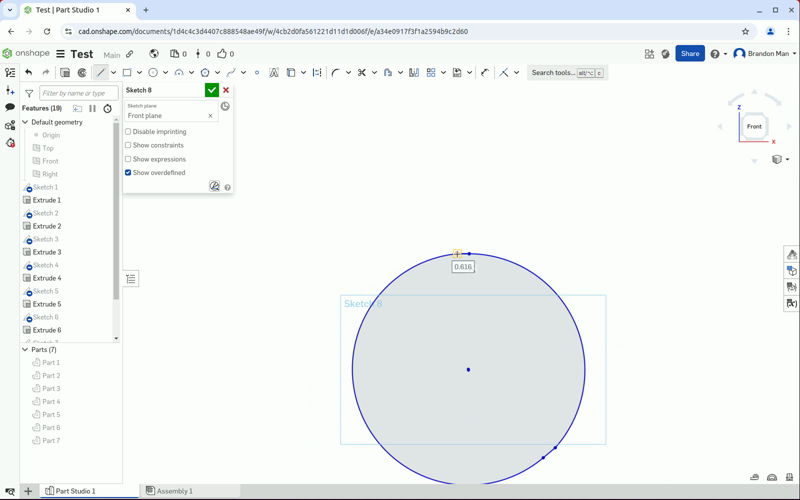
scroll(-6)
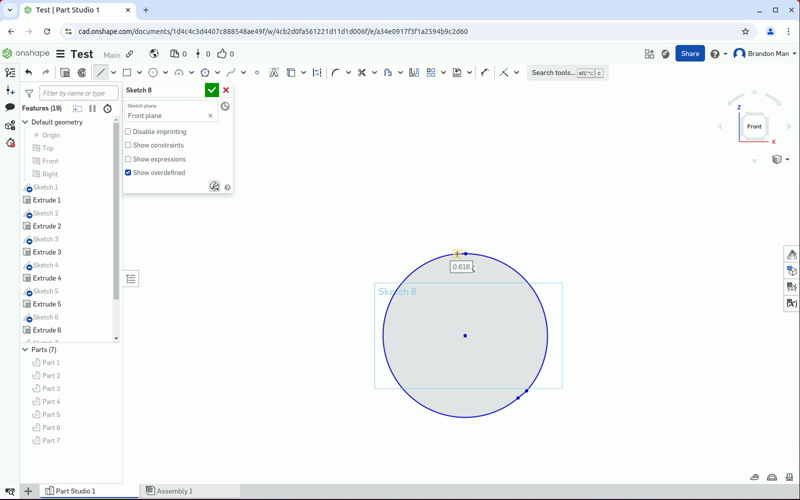
scroll(-6)
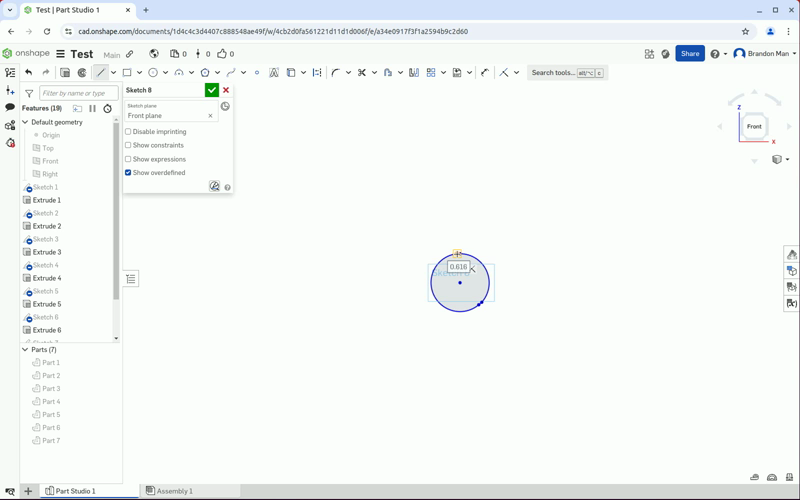
key(esc)
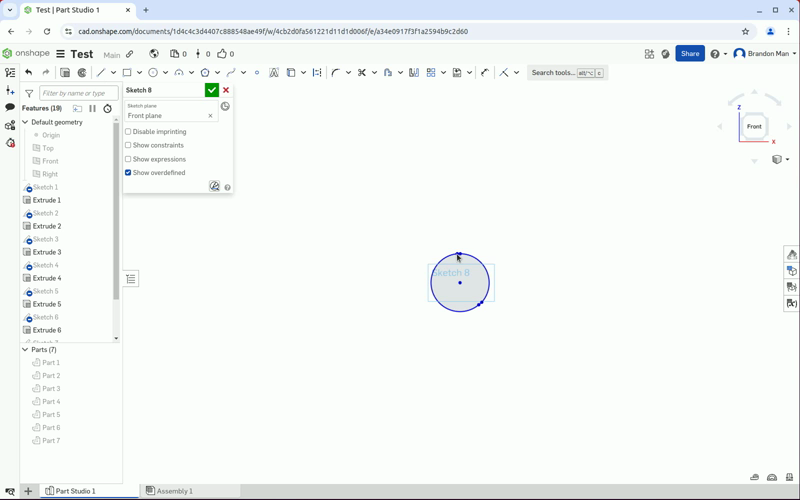
key(a)
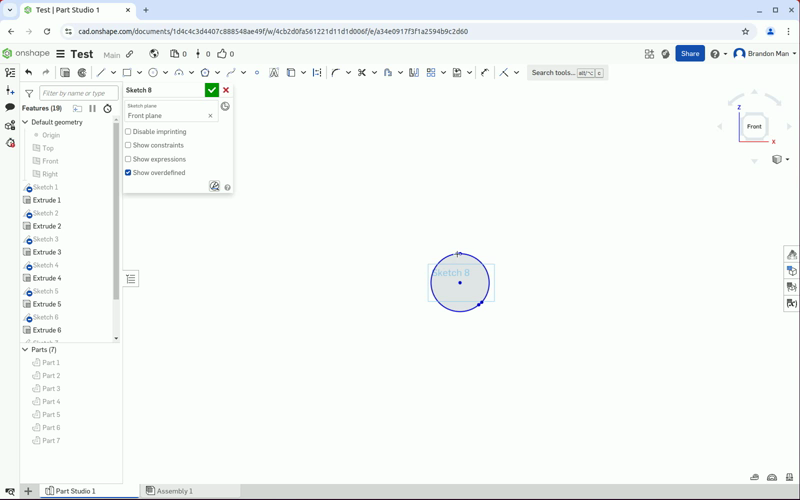
key_down(shift)
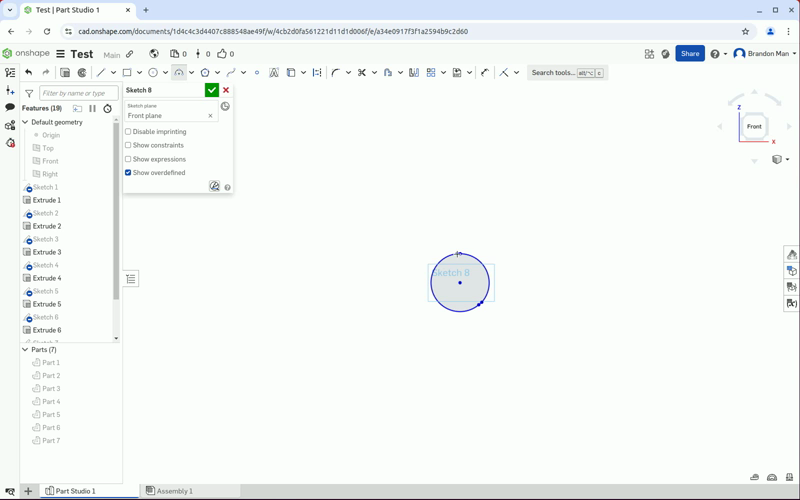
mouse_move(470, 277)
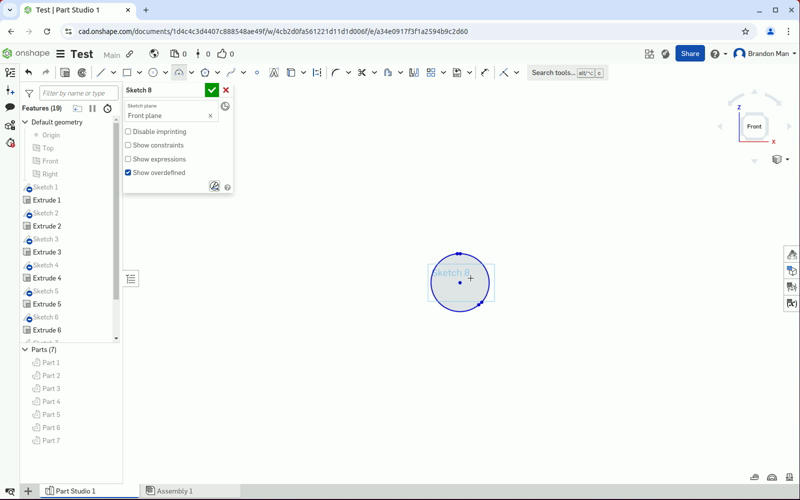
click(470, 277)
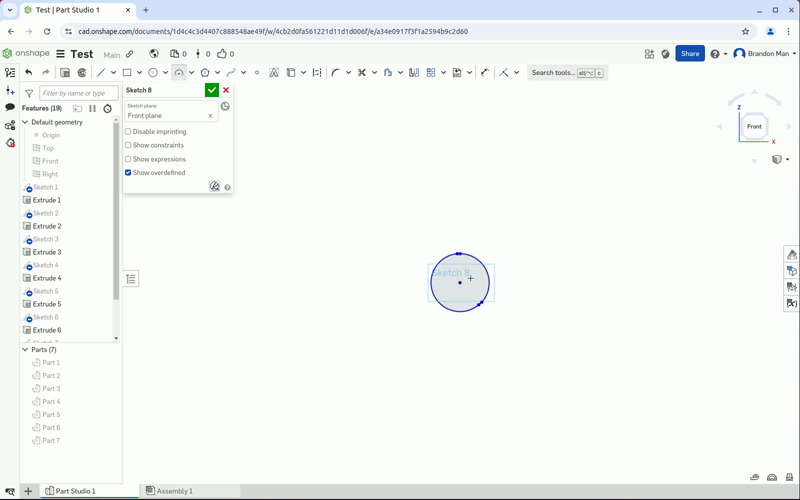
key_up(shift)
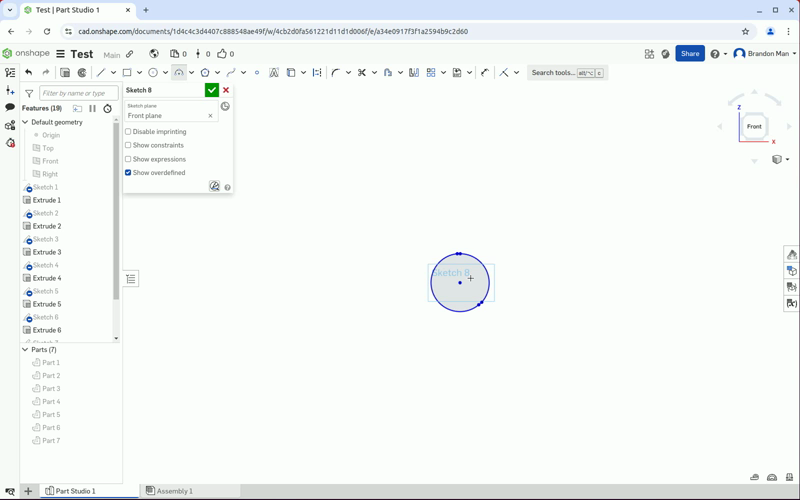
key_down(shift)
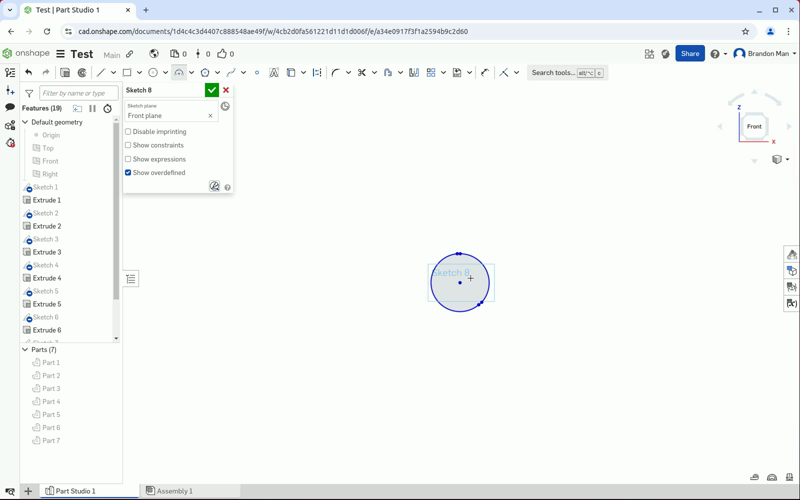
mouse_move(471, 287)
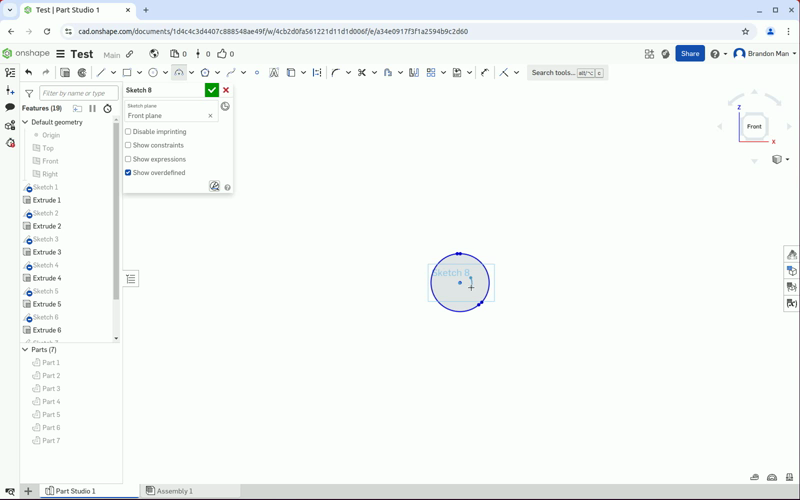
click(471, 287)
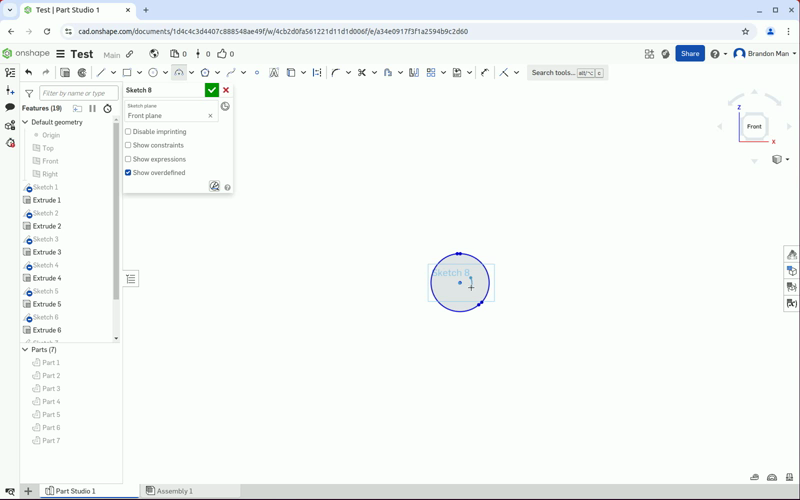
mouse_move(447, 283)
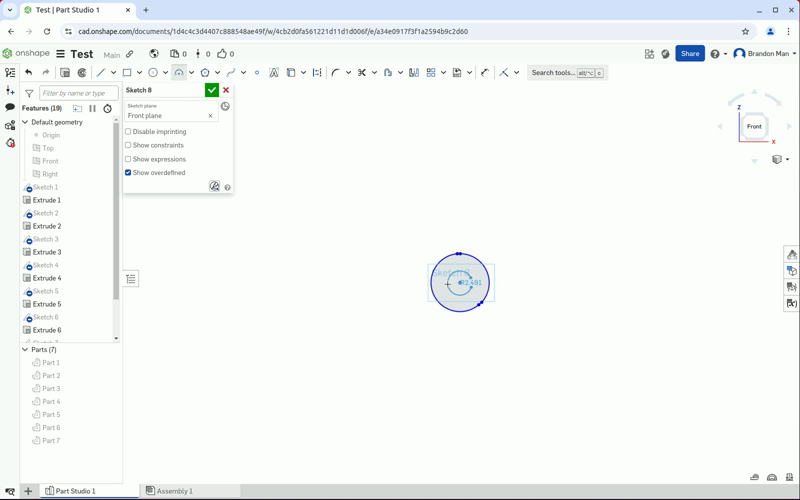
click(447, 283)
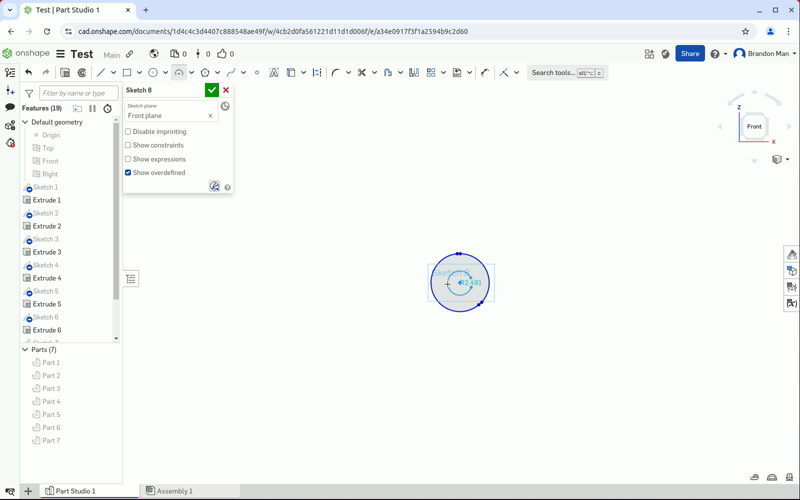
key_up(shift)
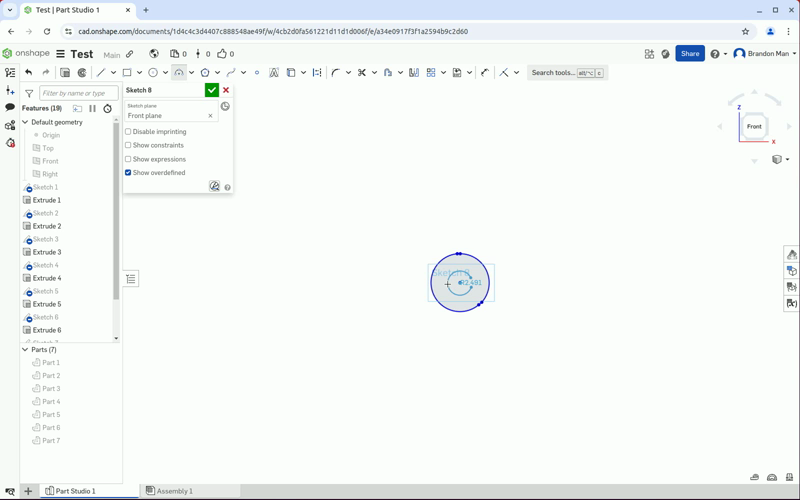
key(esc)
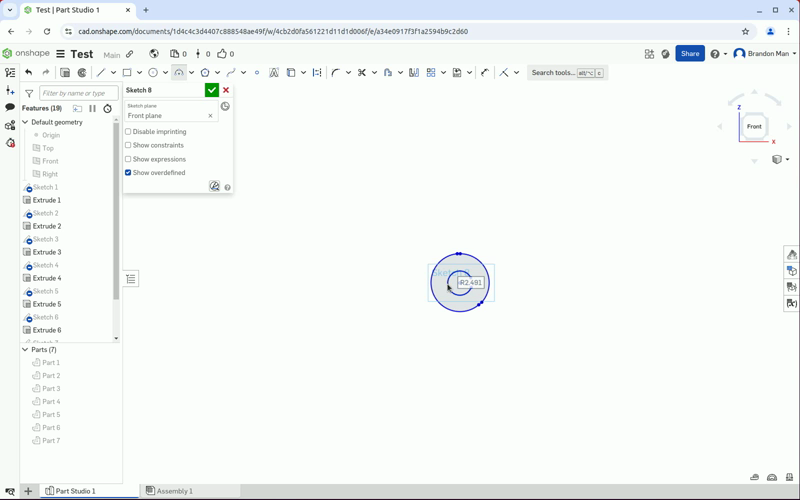
key(l)
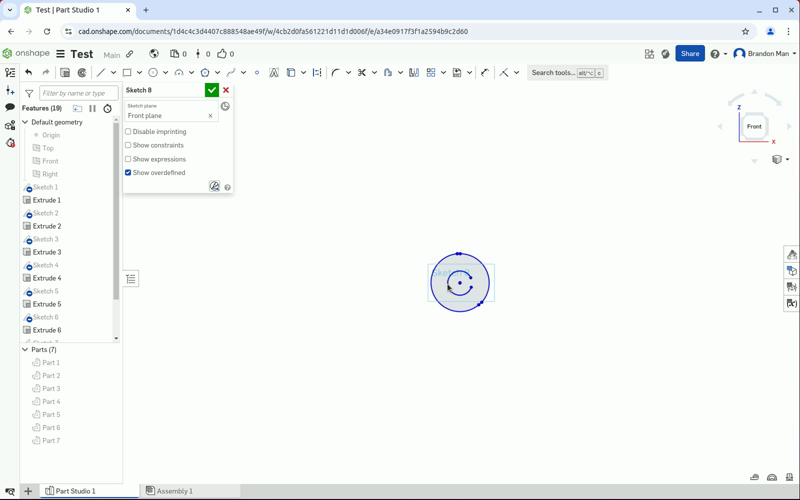
mouse_move(471, 287)
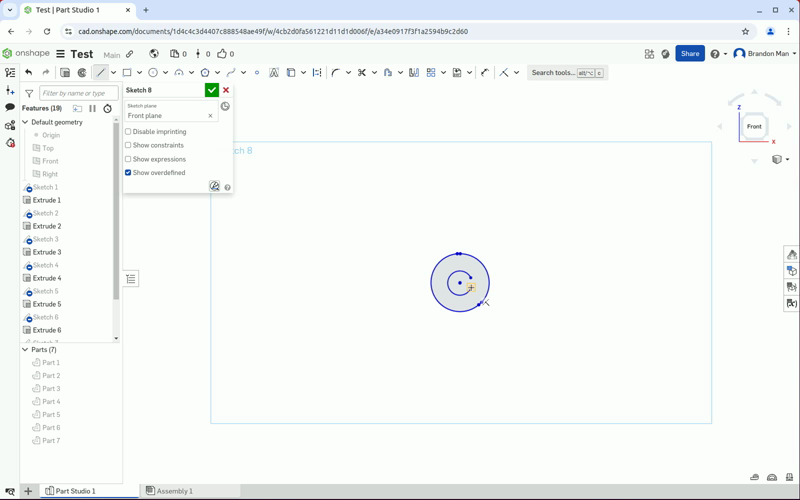
click(471, 287)
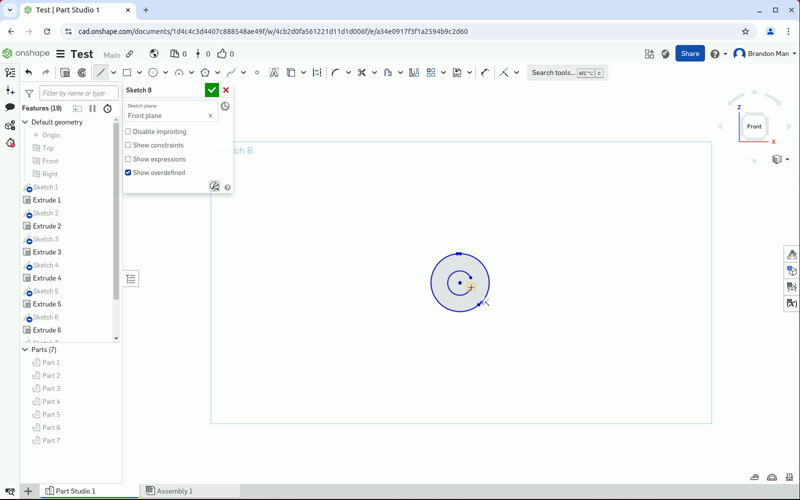
key_down(shift)
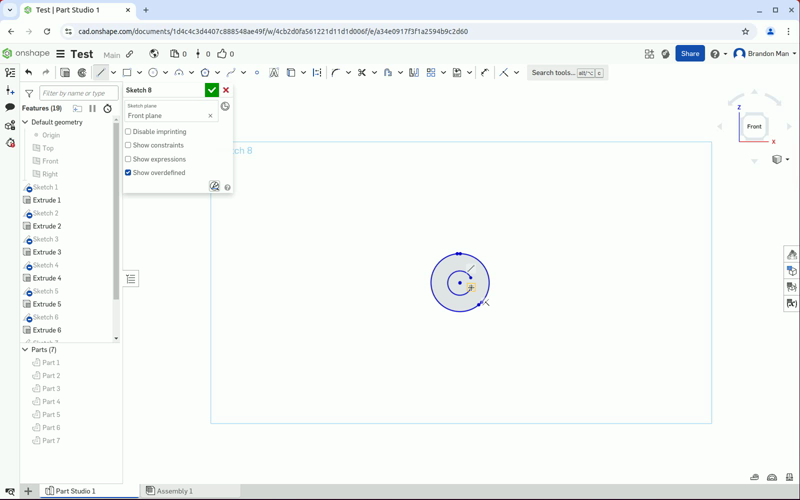
mouse_move(501, 287)
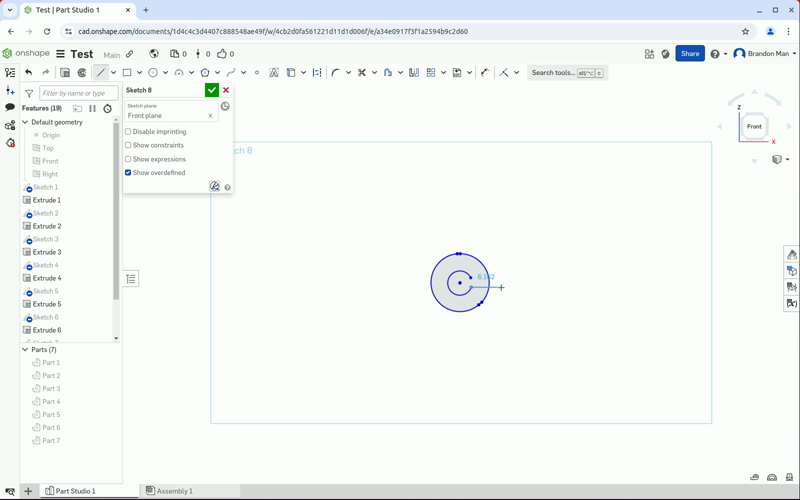
mouse_move(477, 287)
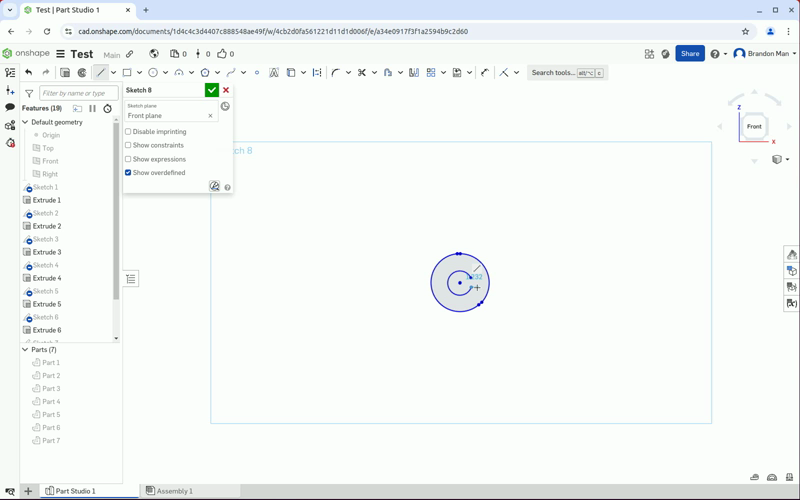
scroll(6)
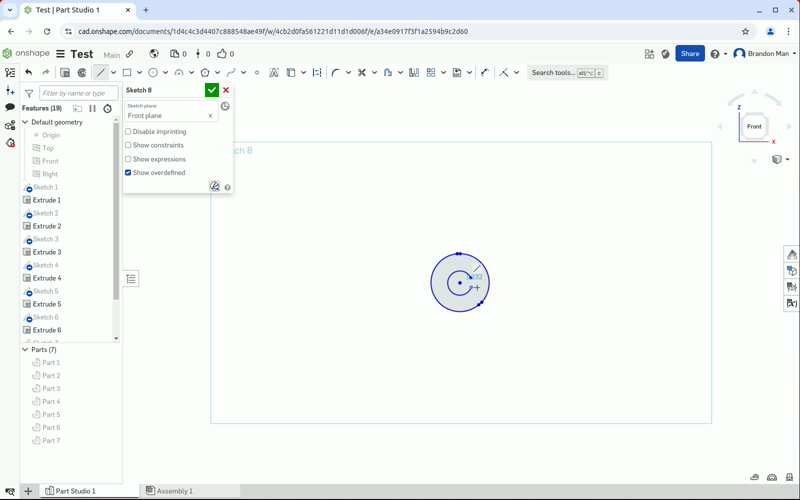
scroll(6)
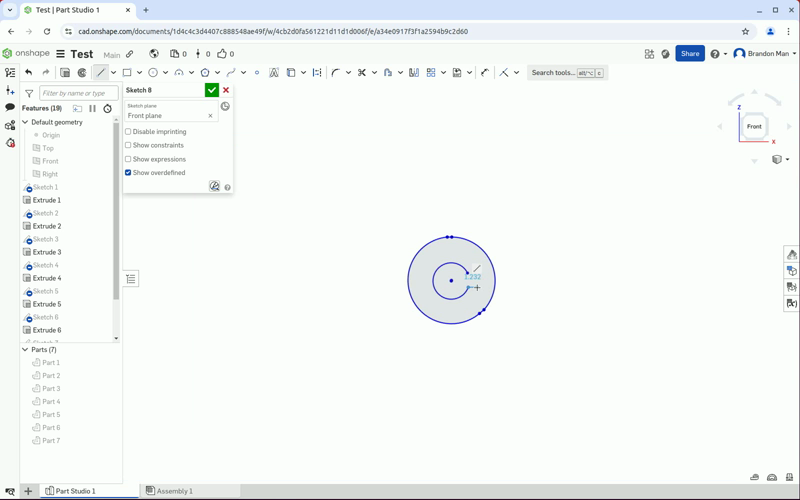
scroll(6)
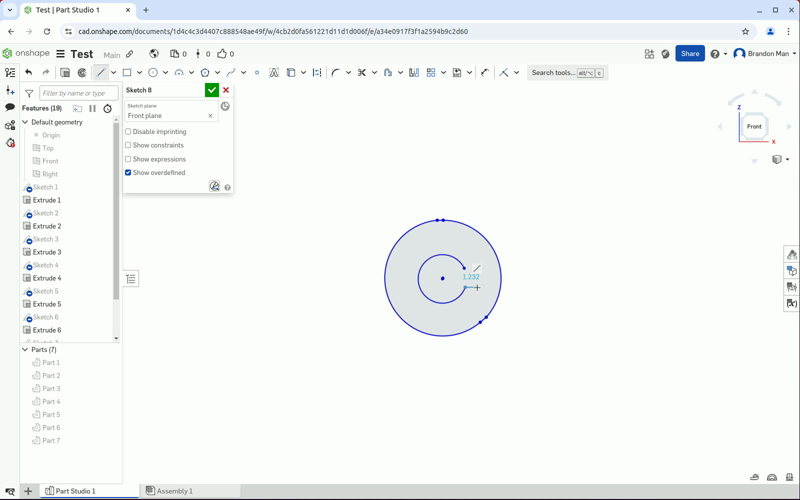
scroll(6)
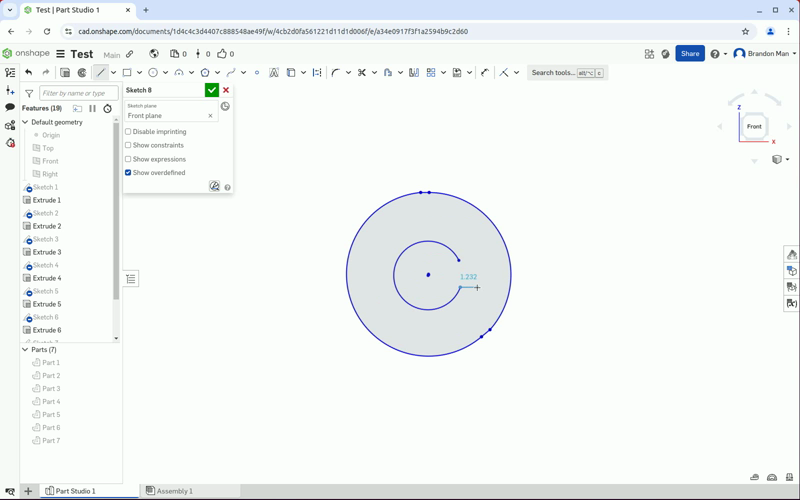
scroll(6)
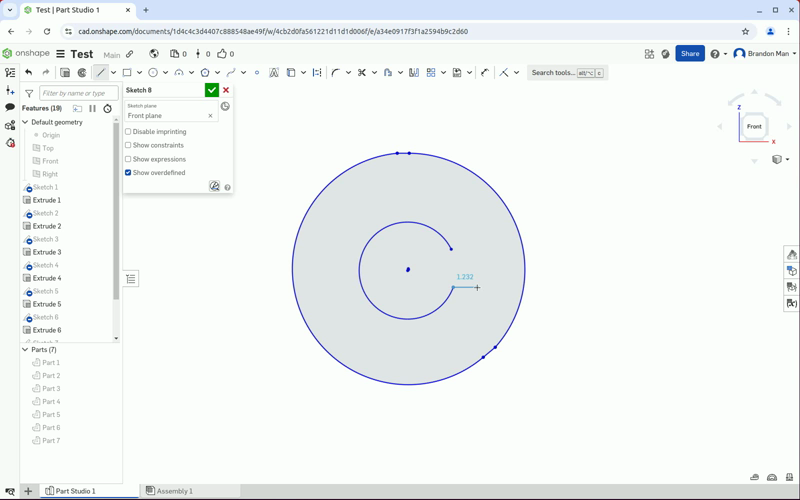
scroll(6)
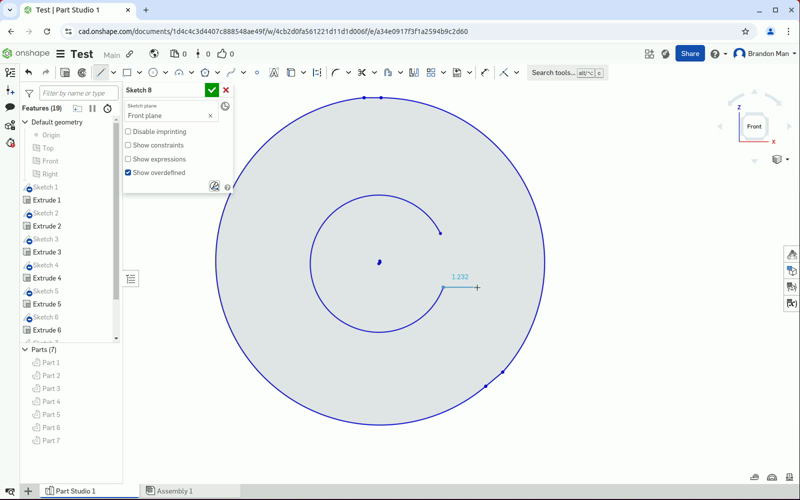
scroll(6)
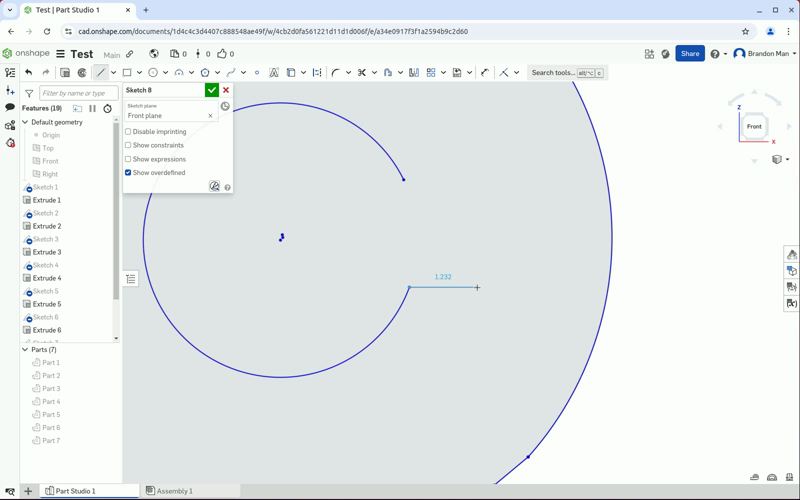
click(477, 287)
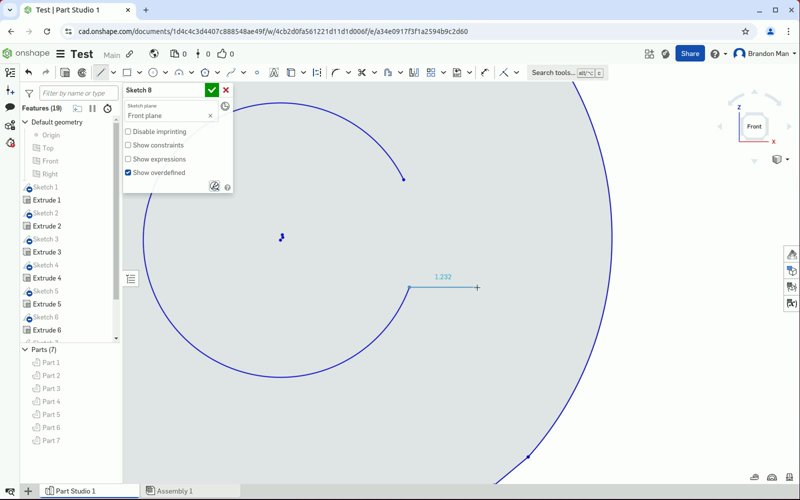
scroll(-6)
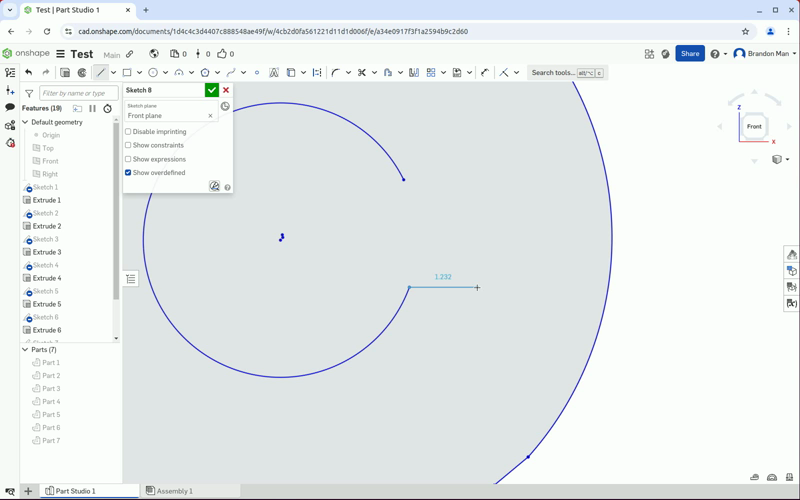
scroll(-6)
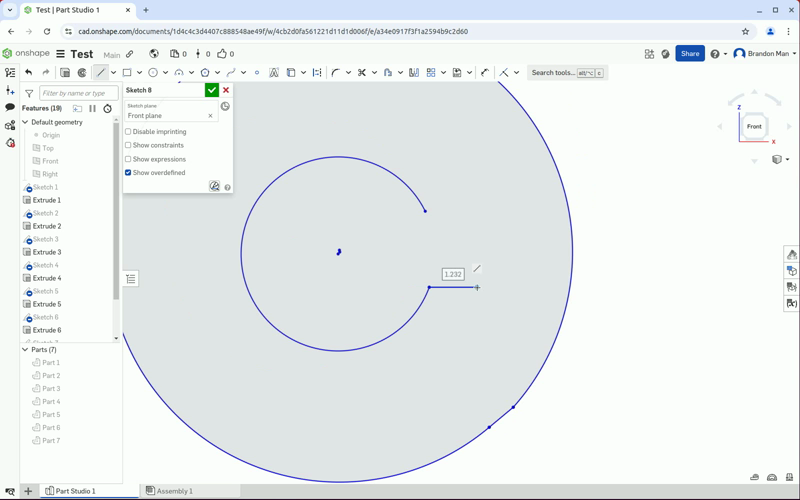
scroll(-6)
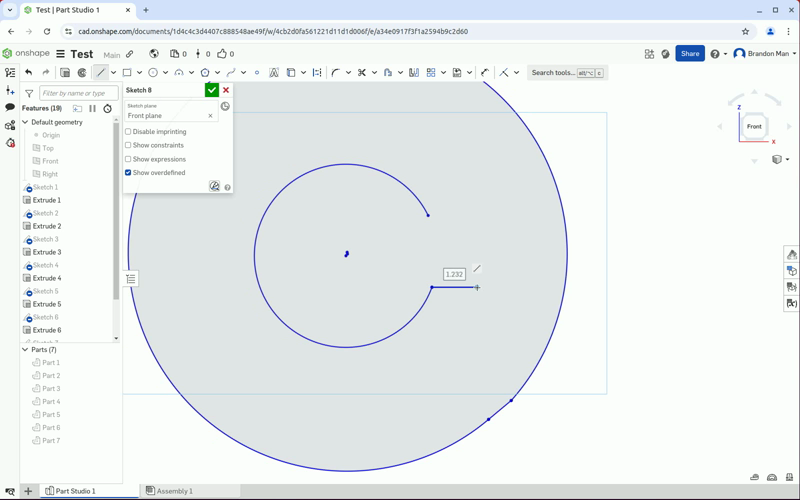
scroll(-6)
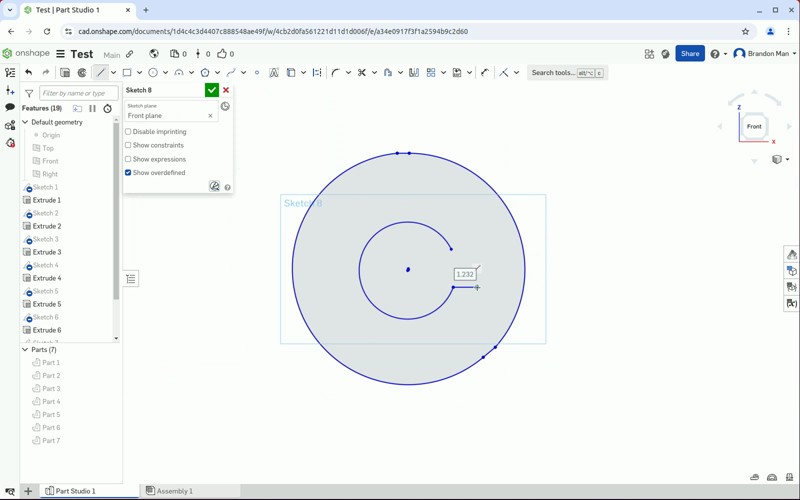
scroll(-6)
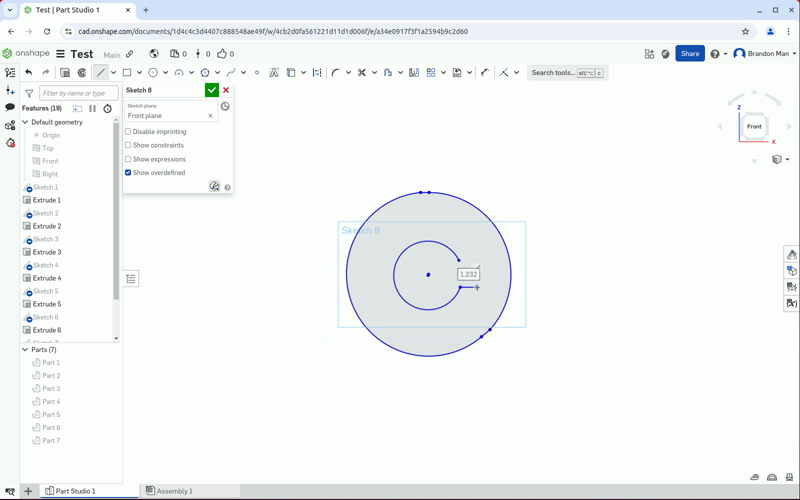
scroll(-6)
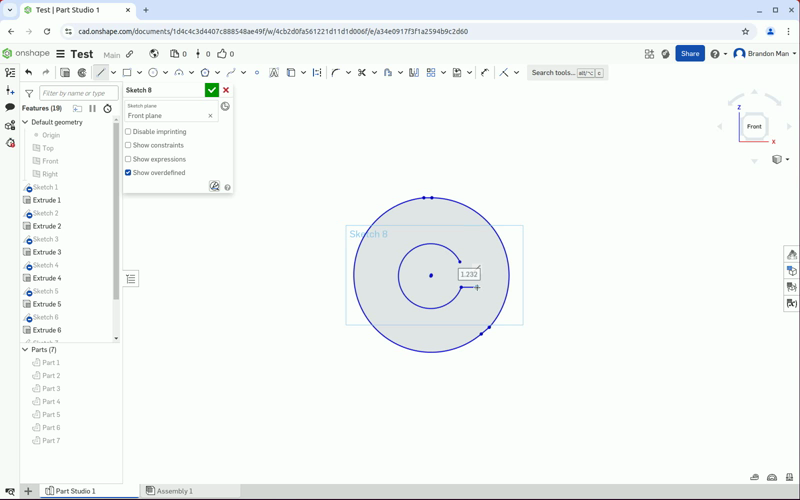
scroll(-6)
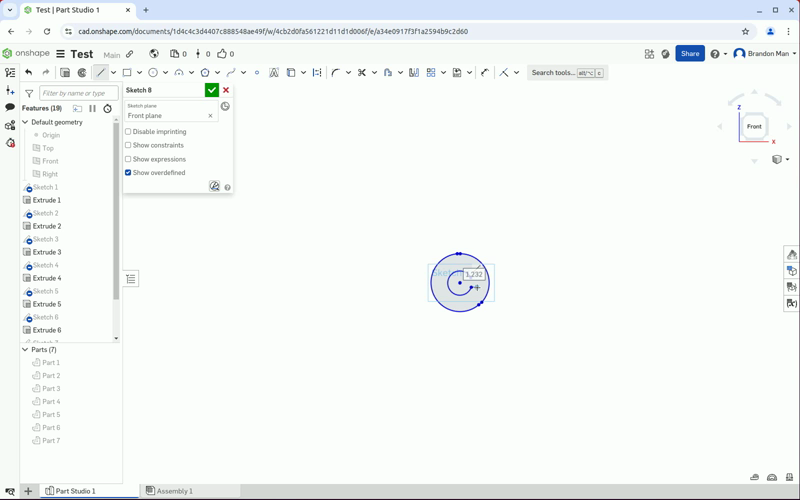
key_up(shift)
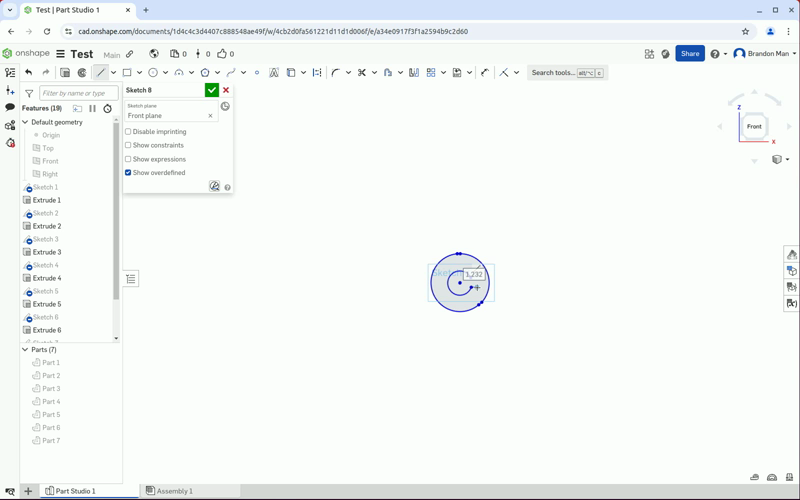
key_down(shift)
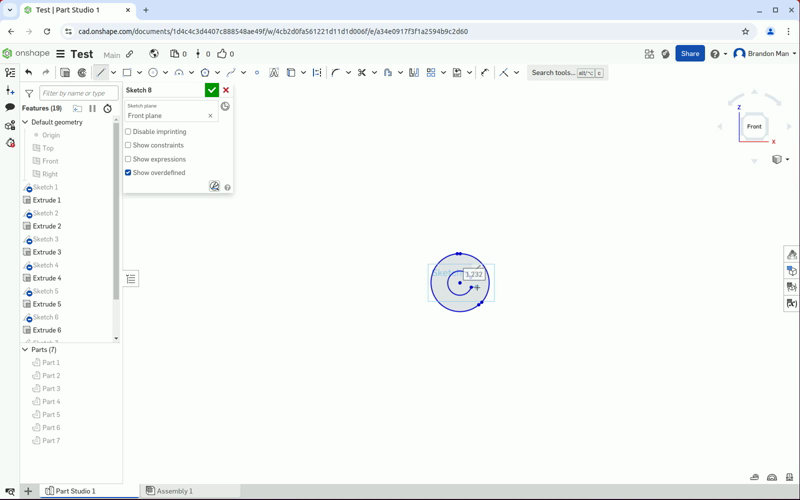
mouse_move(507, 287)
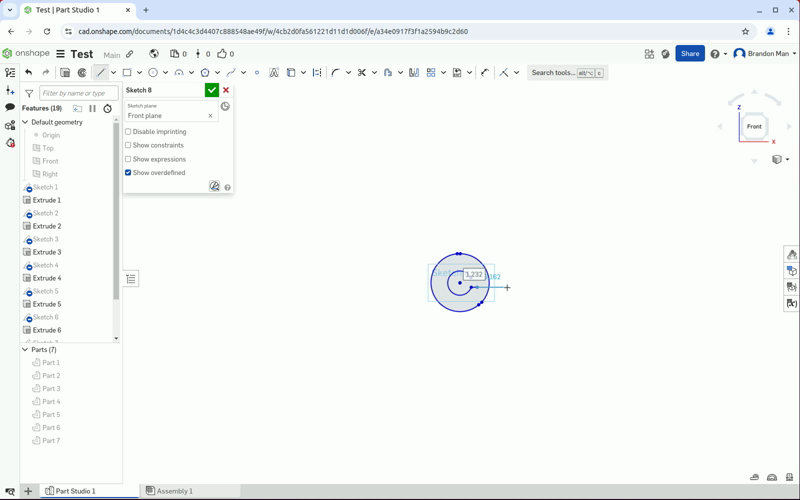
mouse_move(477, 277)
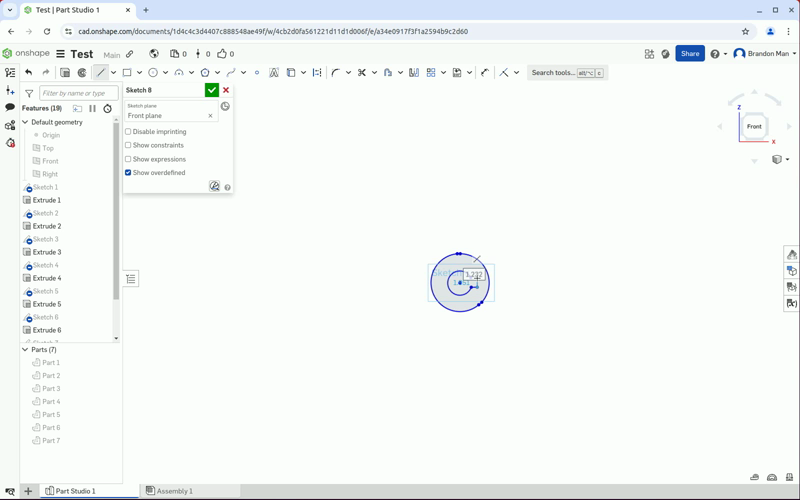
click(477, 277)
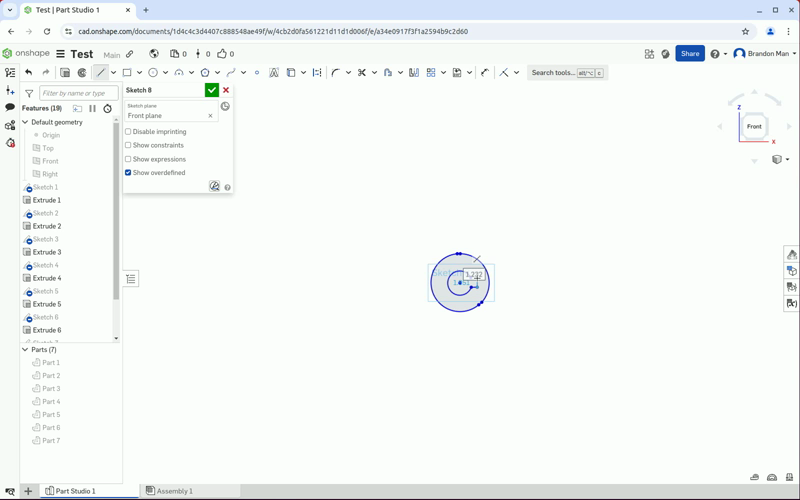
key_up(shift)
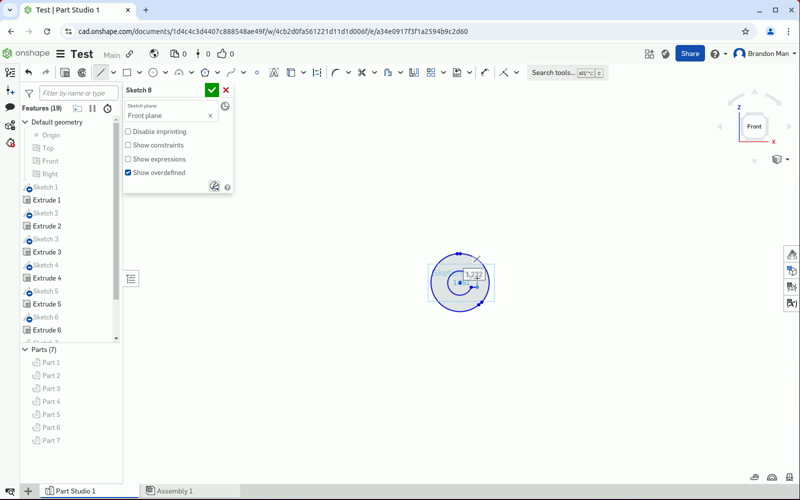
mouse_move(507, 277)
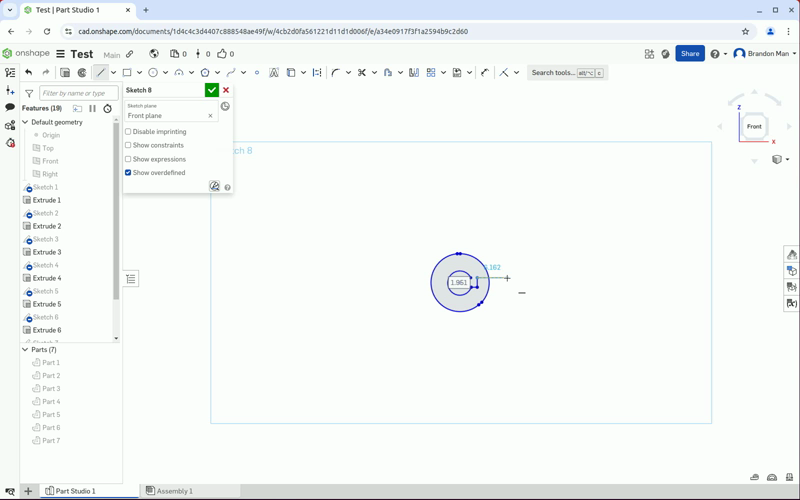
key_down(shift)
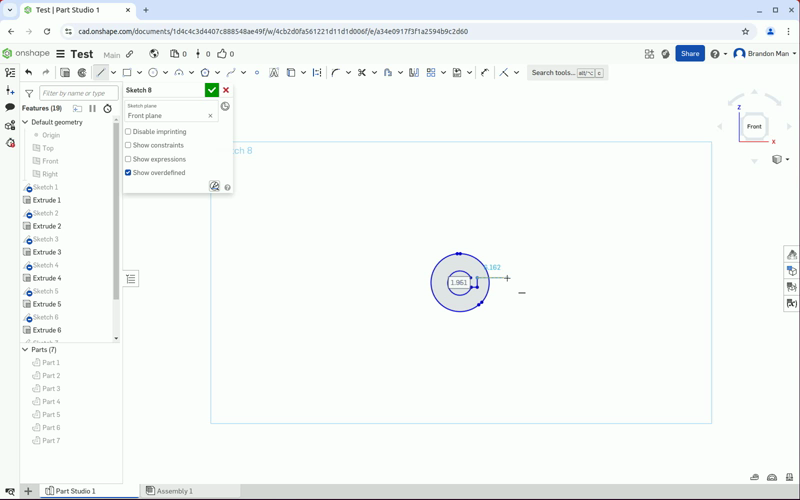
mouse_move(470, 277)
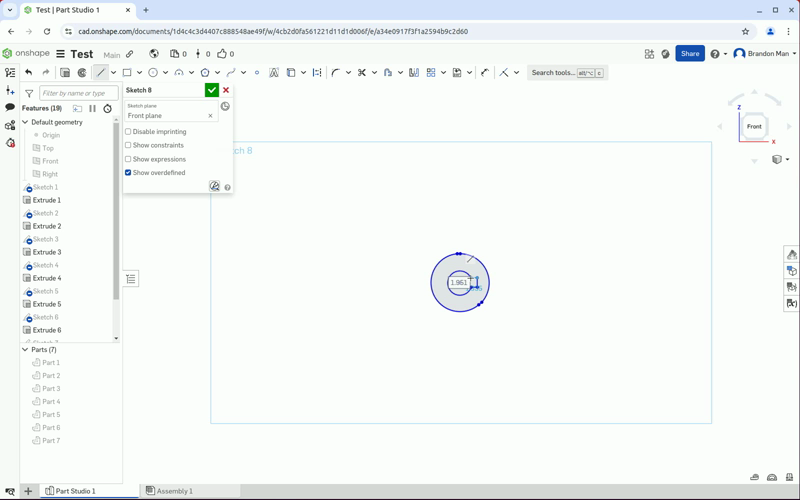
scroll(6)
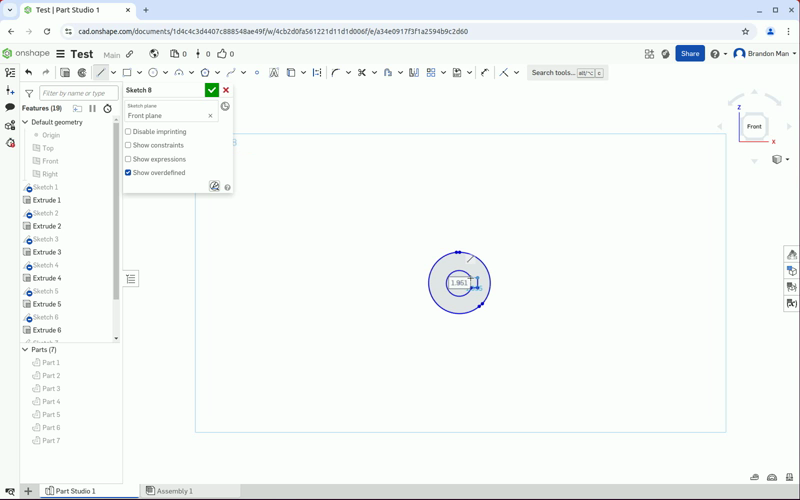
scroll(6)
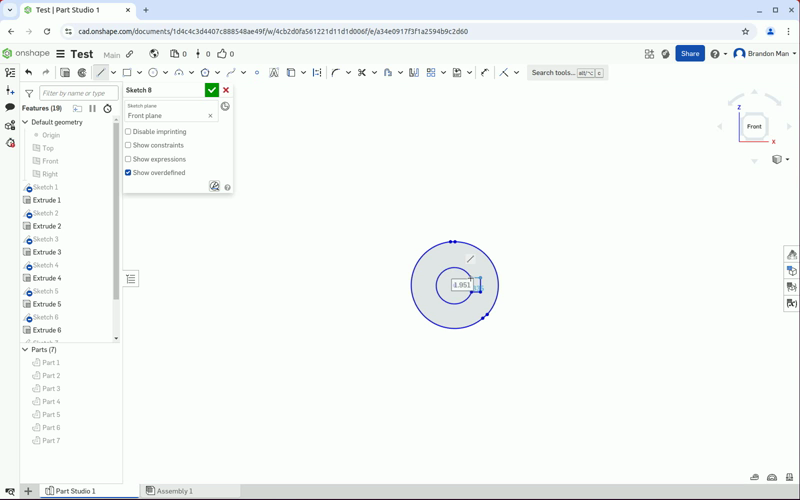
scroll(6)
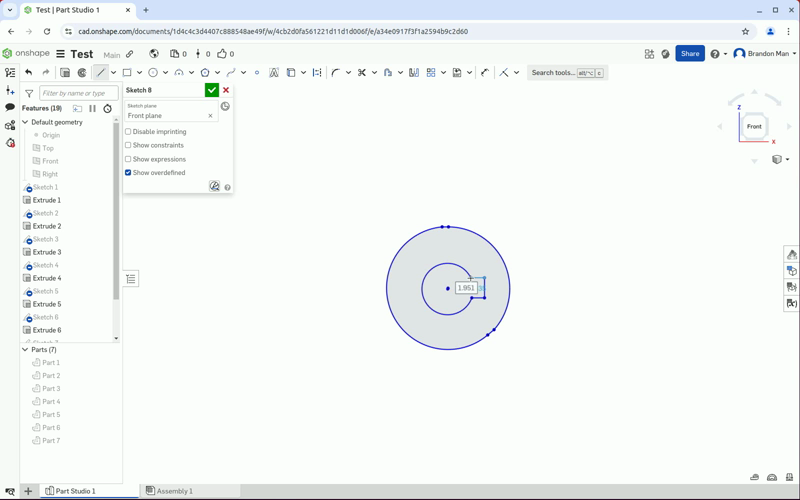
scroll(6)
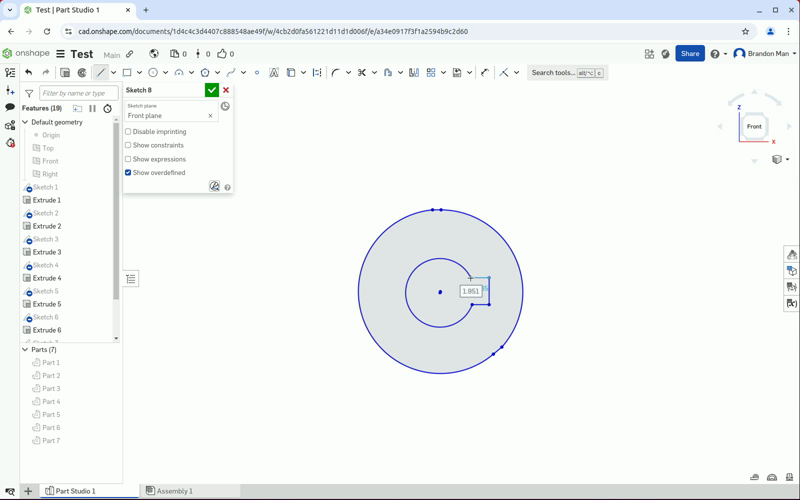
scroll(6)
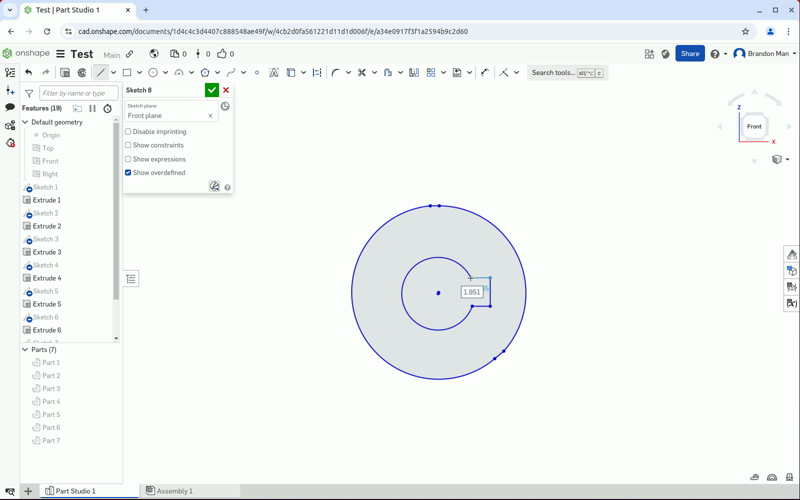
scroll(6)
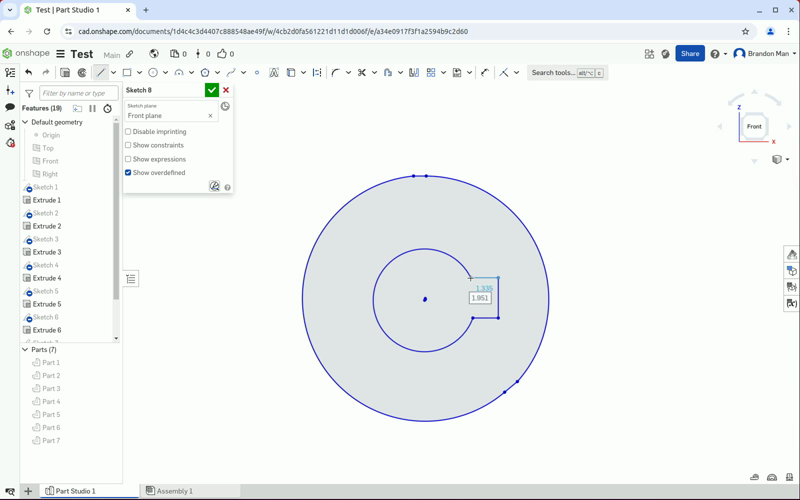
scroll(6)
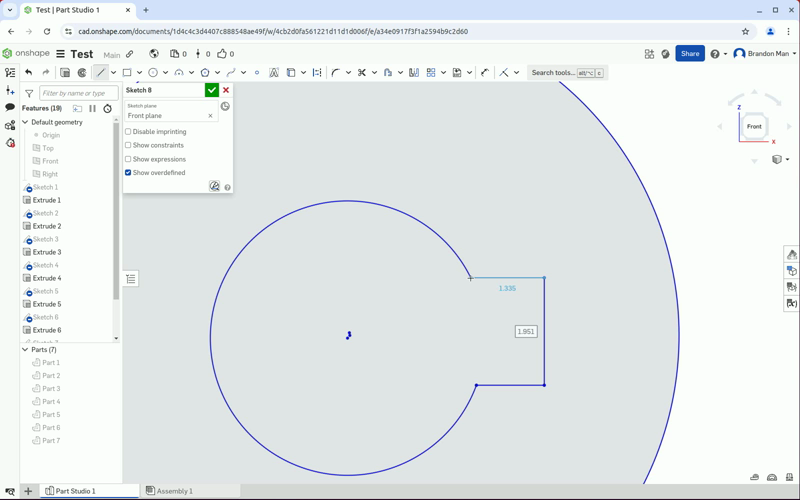
key_up(shift)
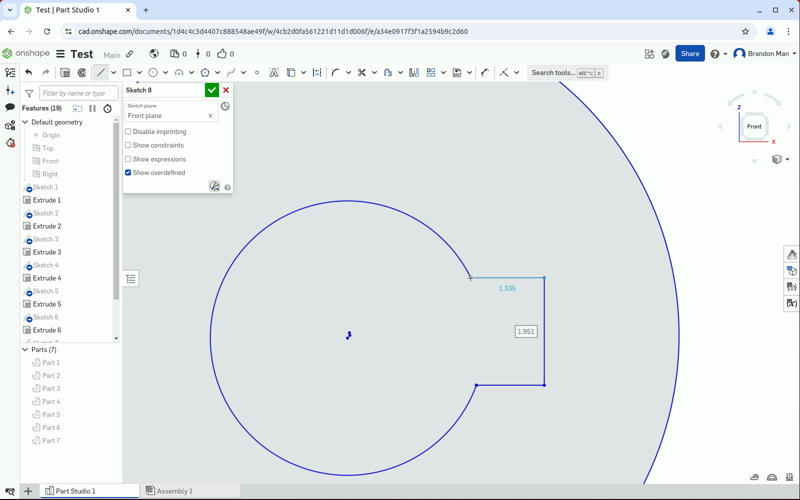
click(470, 277)
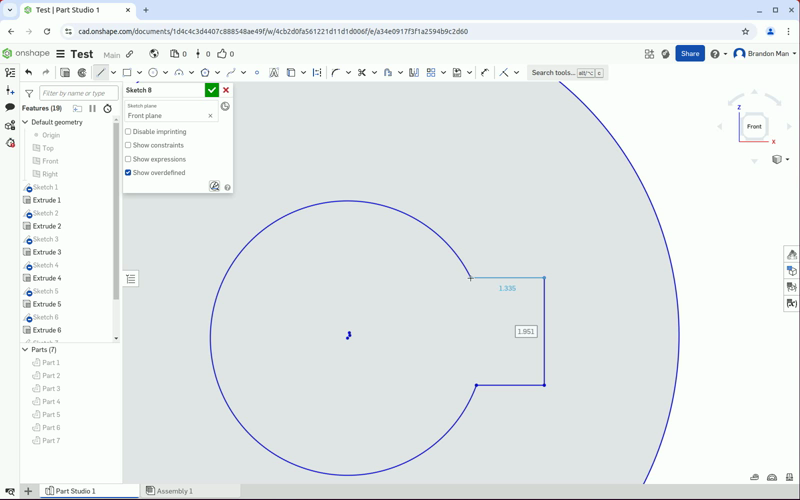
scroll(-6)
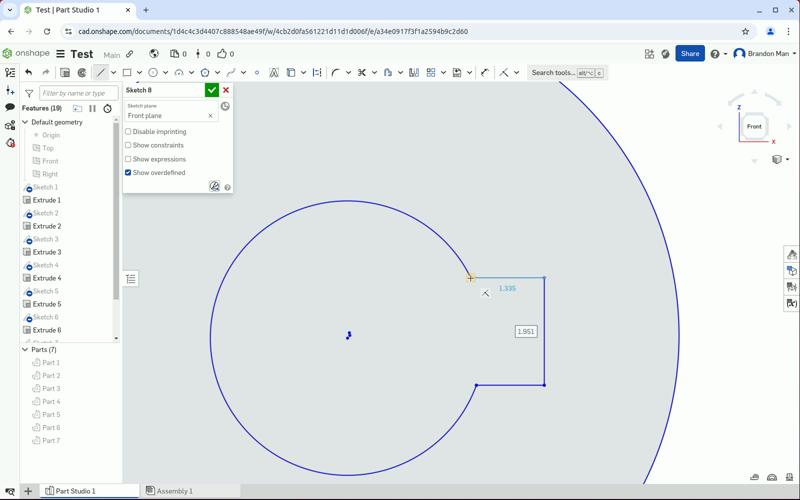
scroll(-6)
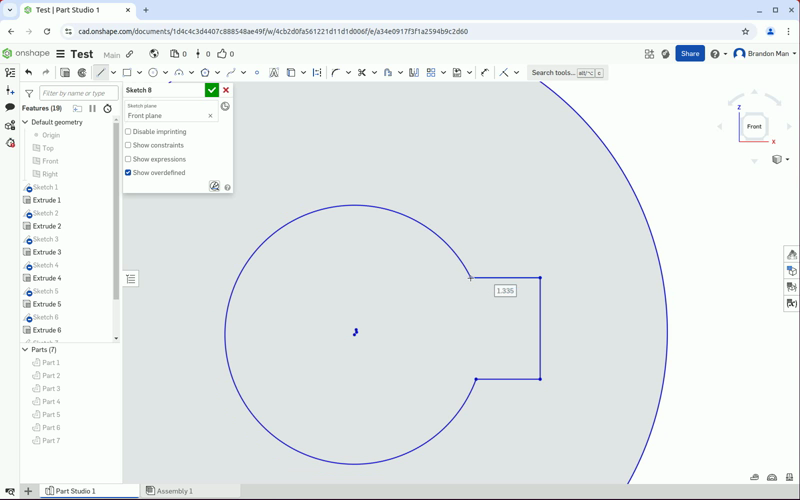
scroll(-6)
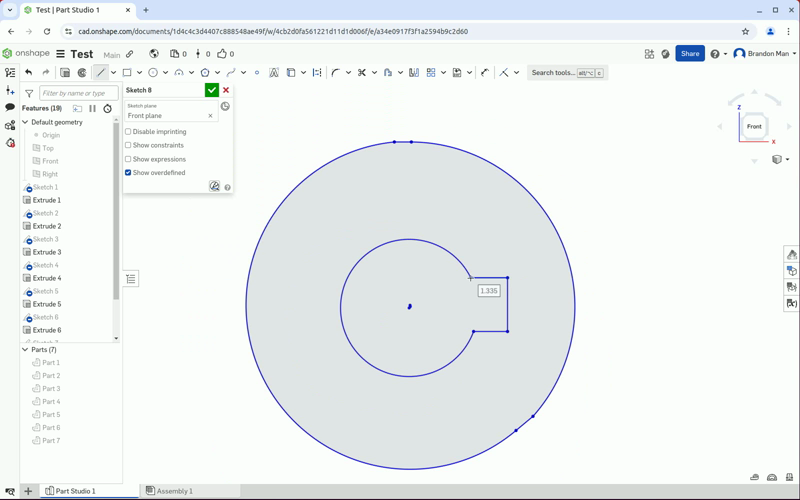
scroll(-6)
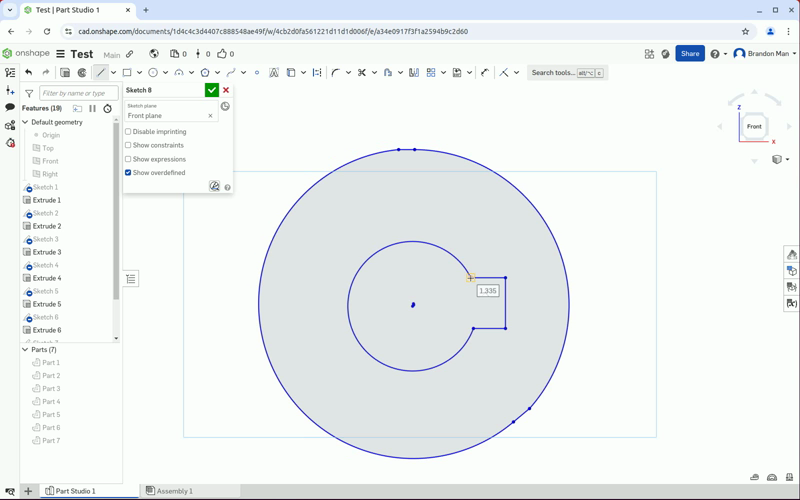
scroll(-6)
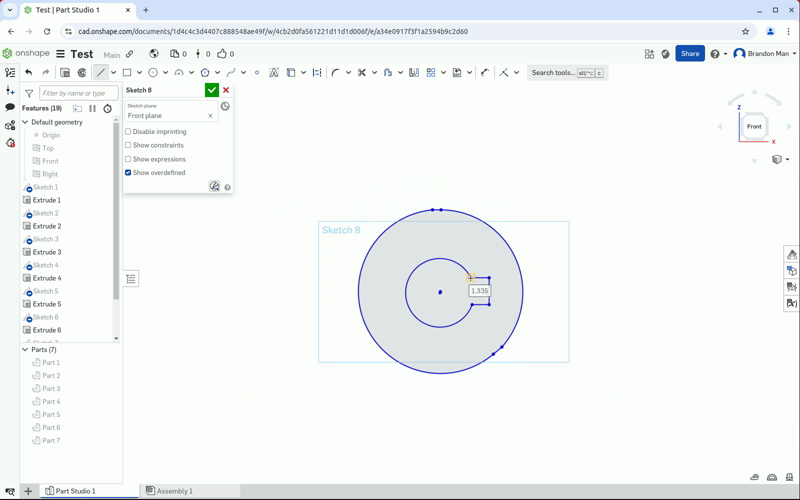
scroll(-6)
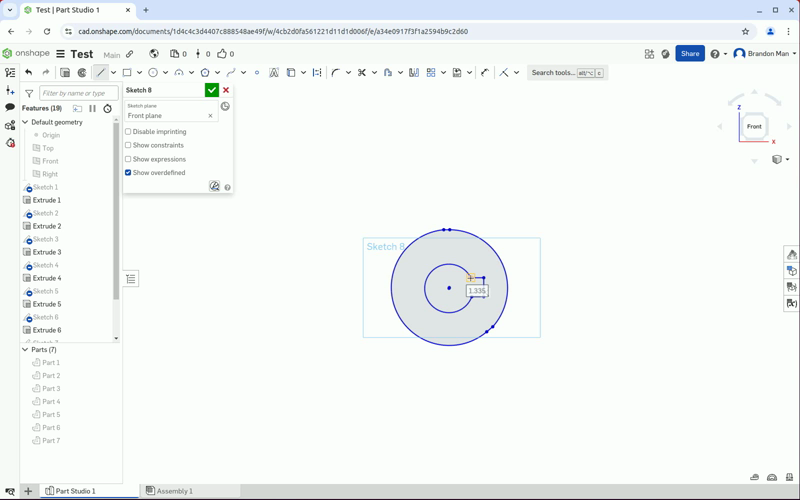
scroll(-6)
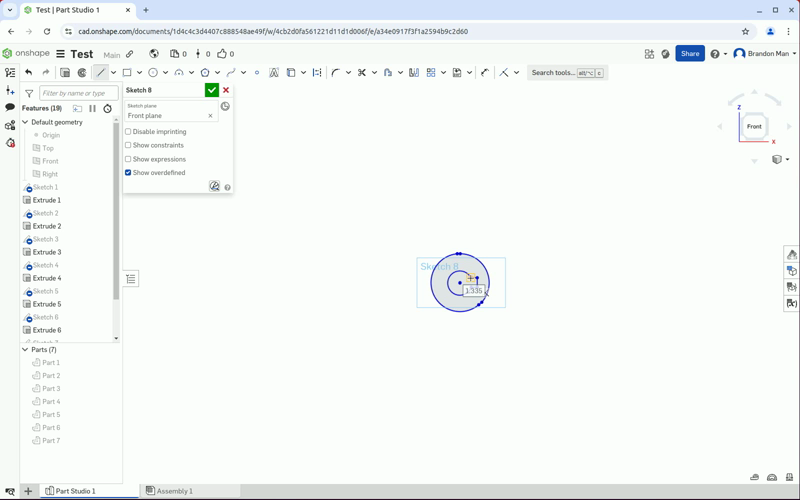
key(esc)
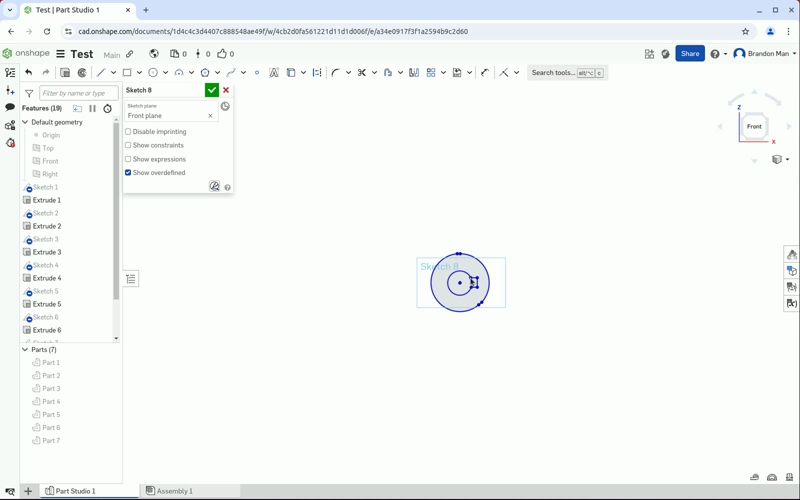
mouse_move(445, 277)
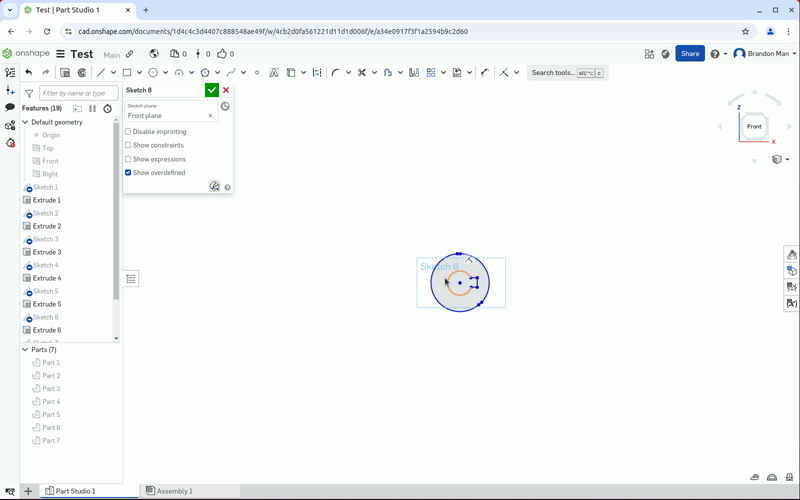
click(445, 277)
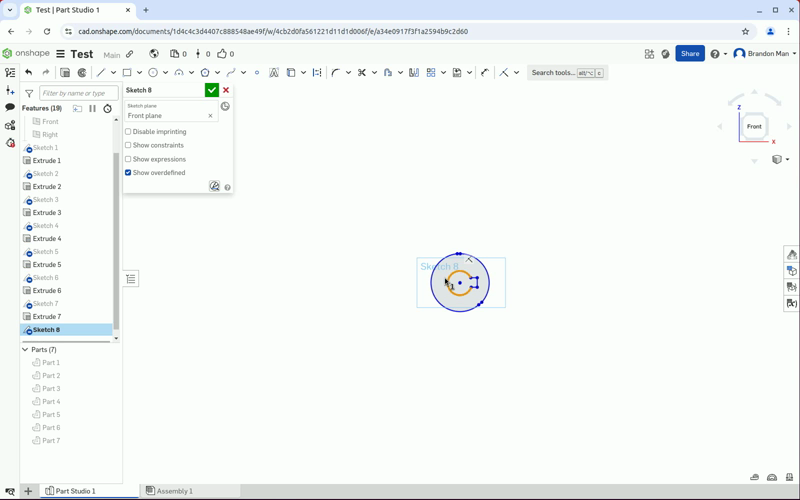
mouse_move(73, 352)
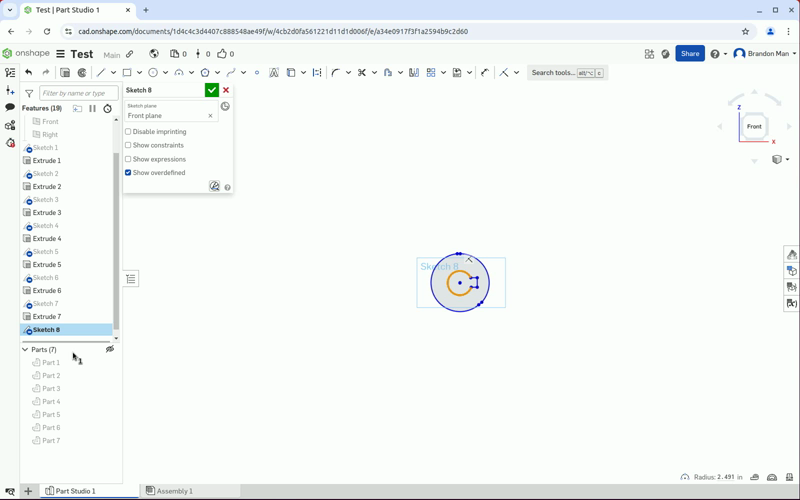
key(shift+y)
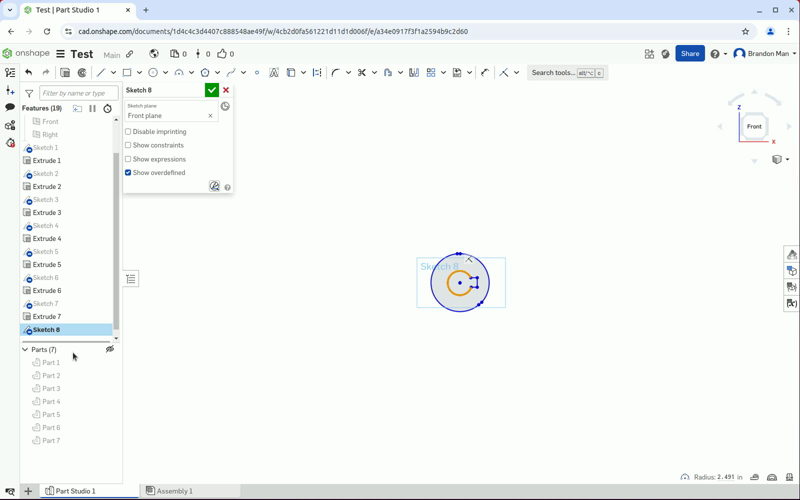
key(shift+e)
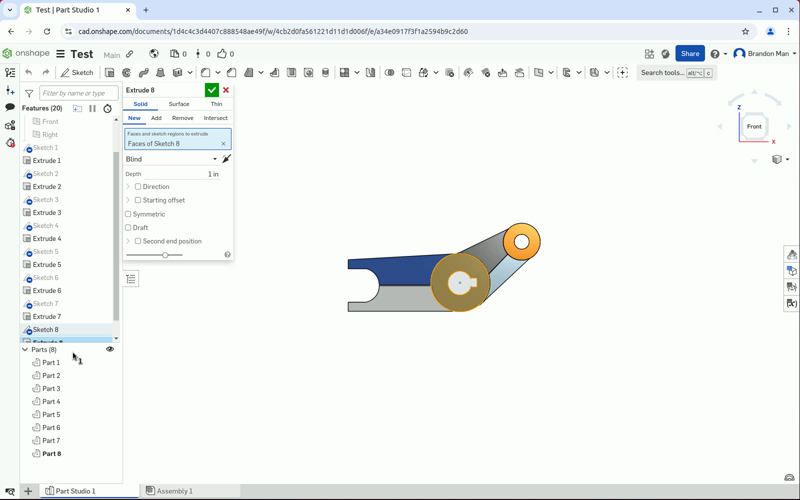
mouse_move(143, 106)
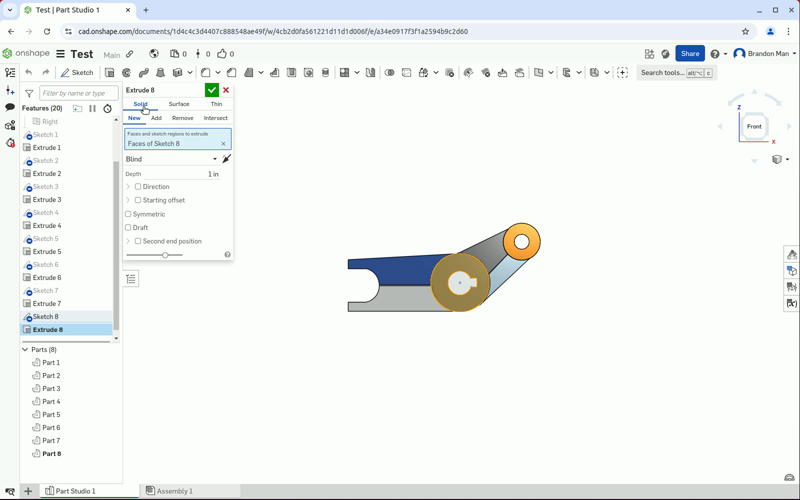
click(143, 106)
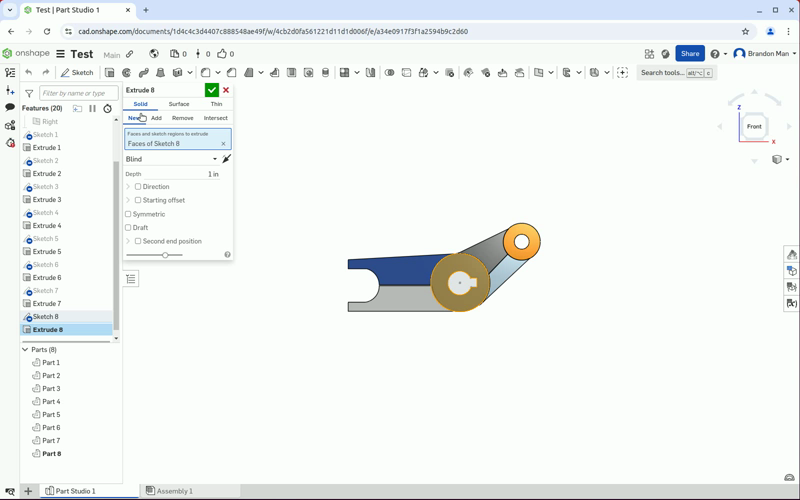
mouse_move(137, 120)
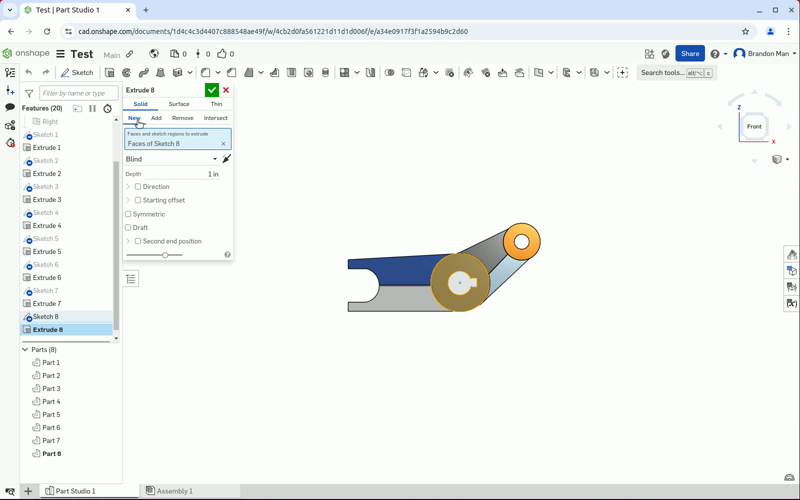
click(137, 120)
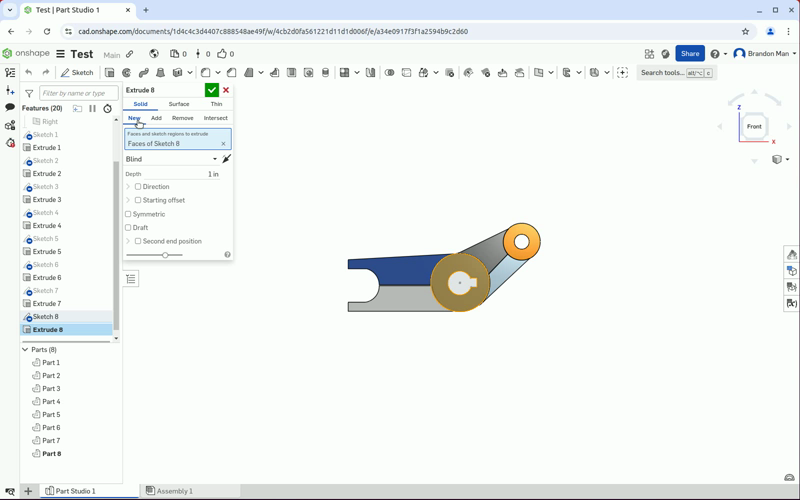
key(tab, 4)
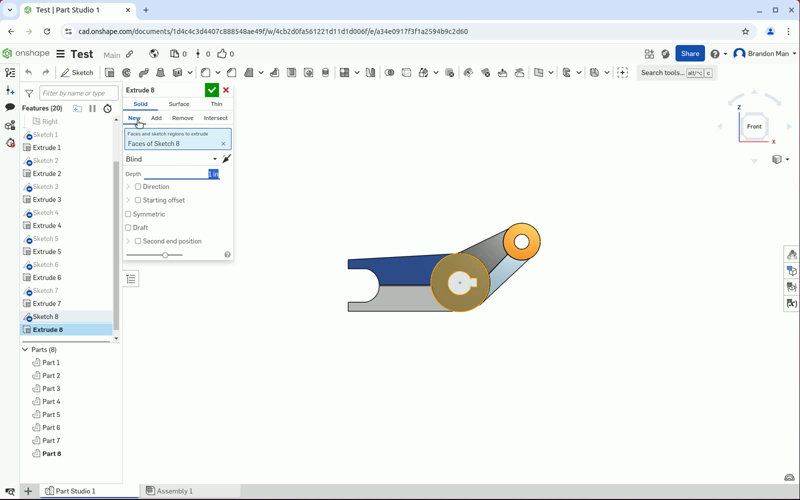
text(2.889)
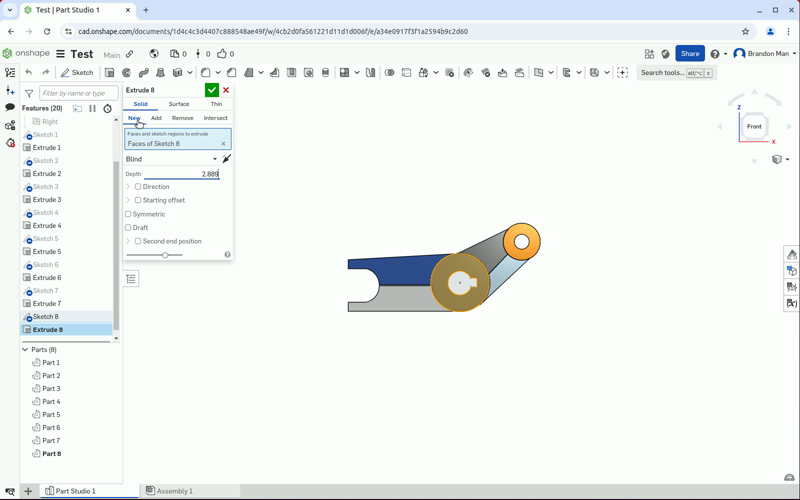
key(enter)
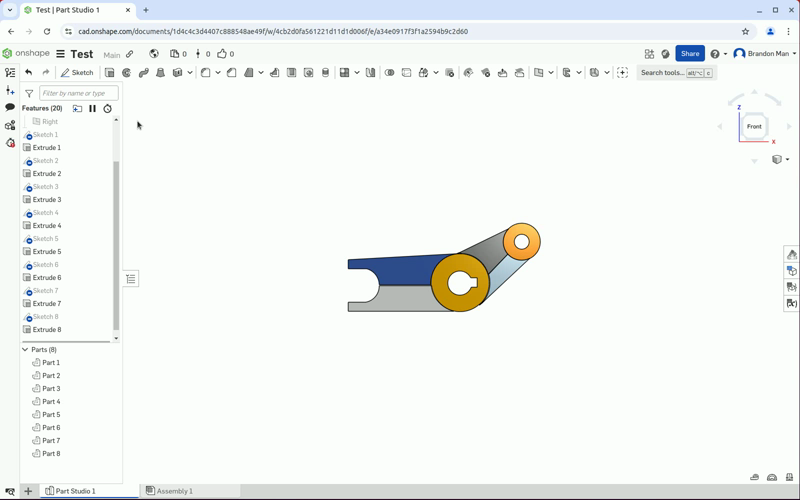
key(shift+h)
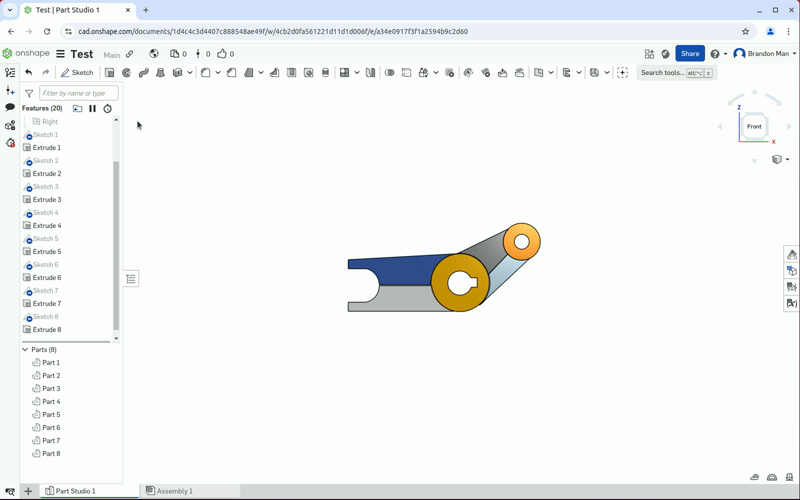
key(shift+h)
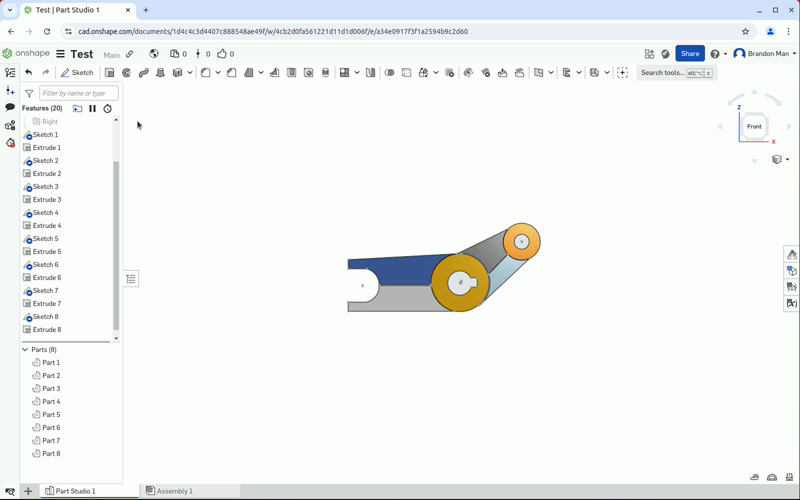
key(shift+7)
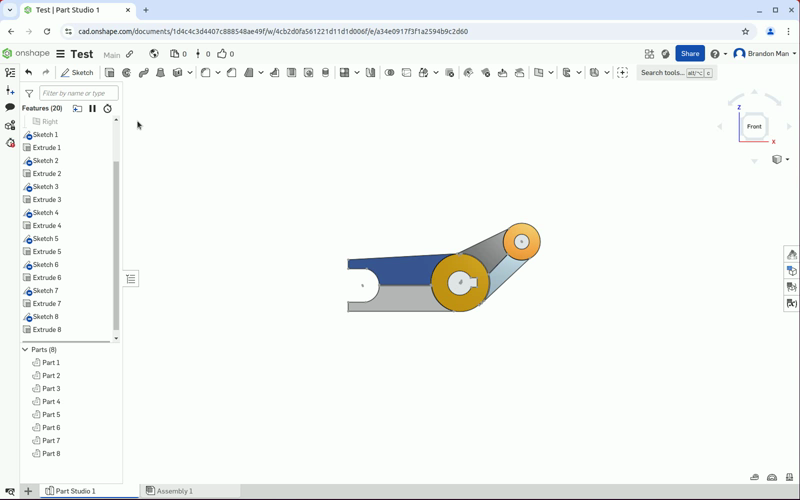
key(left, 2)
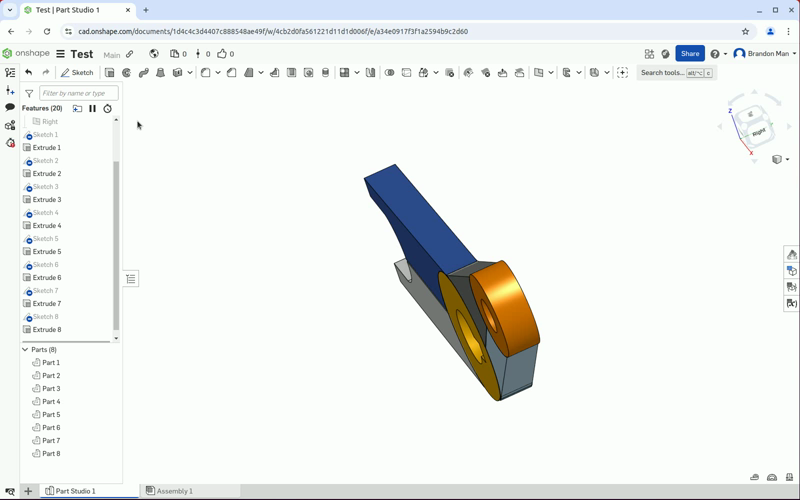
key(down, 2)
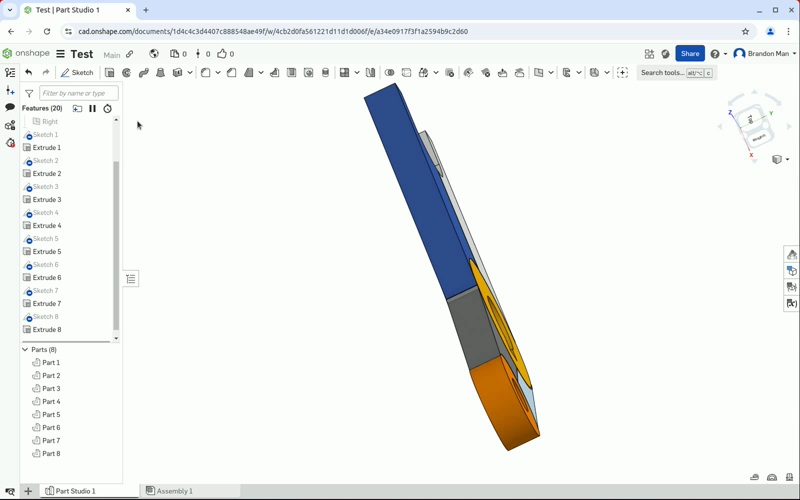
key(up, 2)
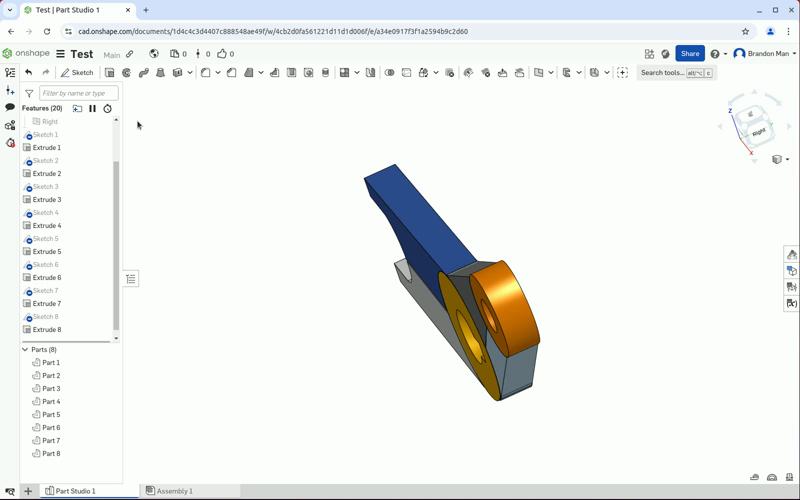
key(right, 2)
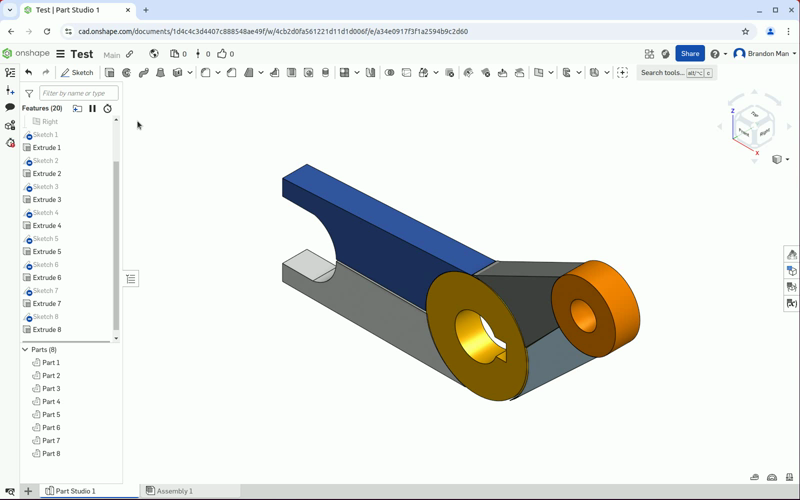
mouse_move(69, 137)
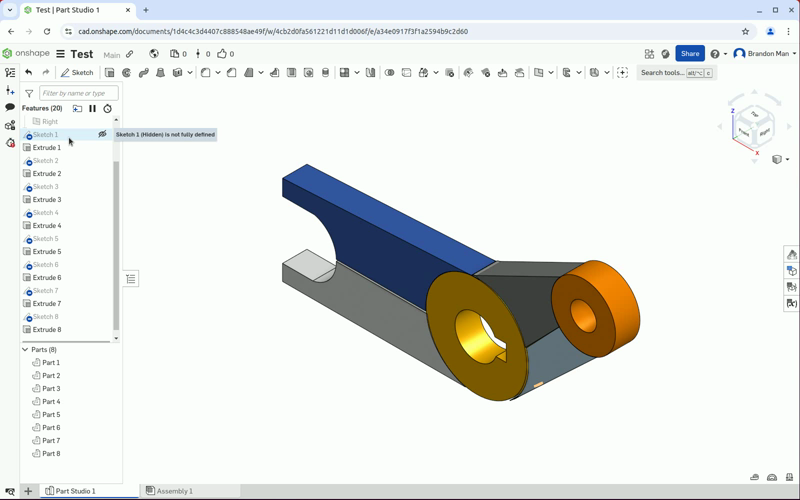
click(69, 137)